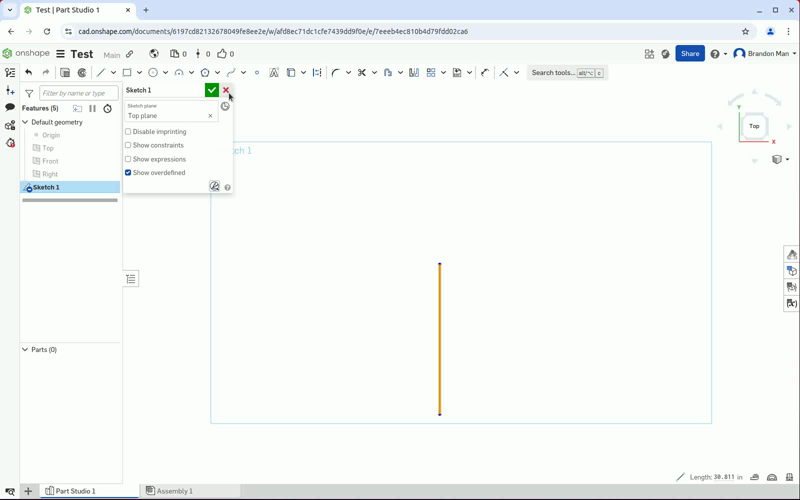
key(shift+h)
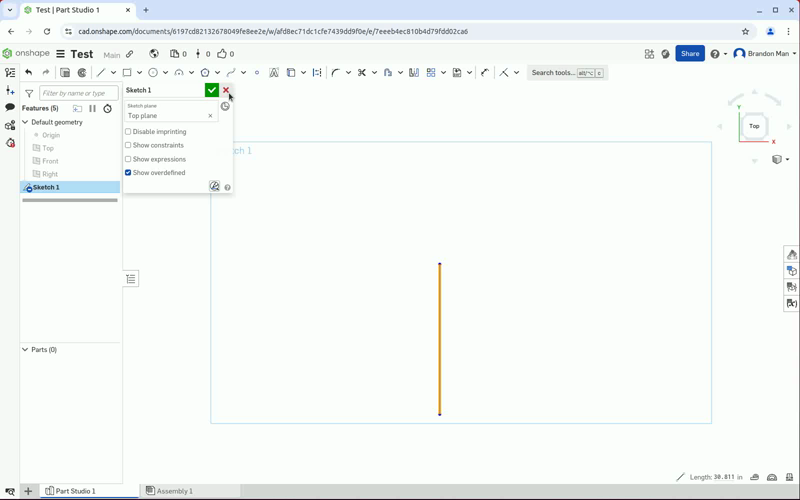
key(shift+s)
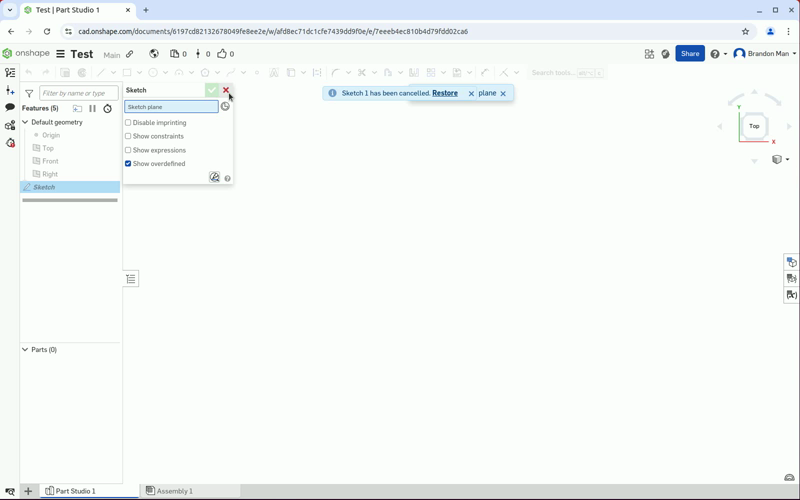
mouse_move(73, 150)
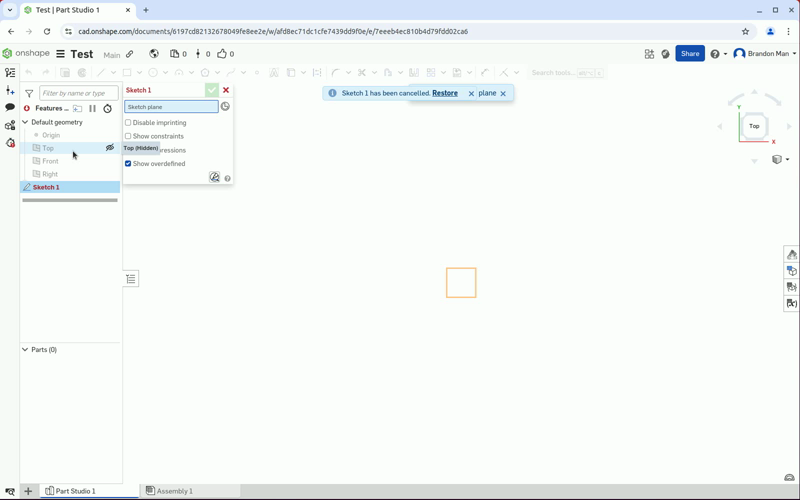
click(73, 150)
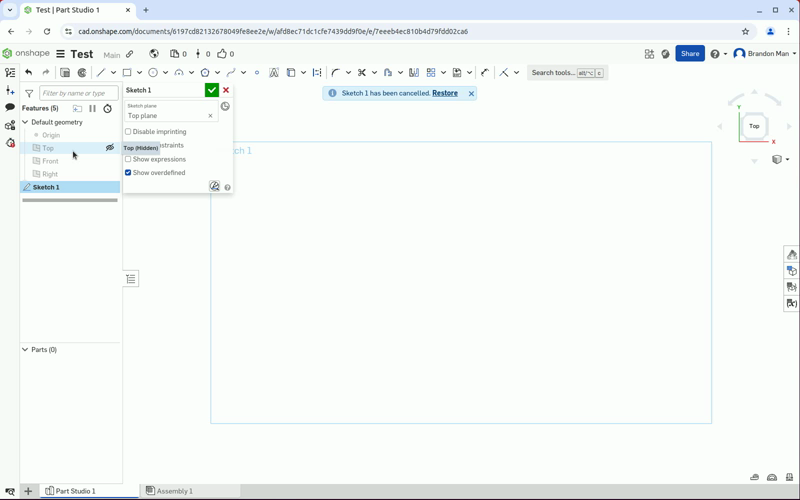
mouse_move(73, 352)
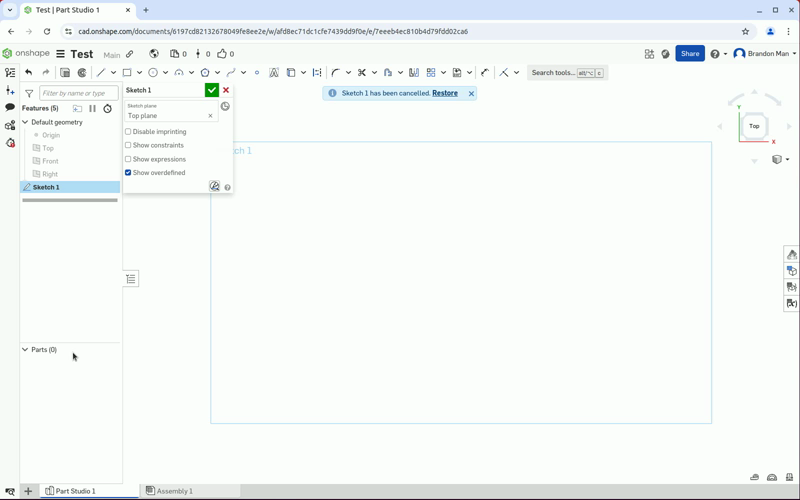
key(y)
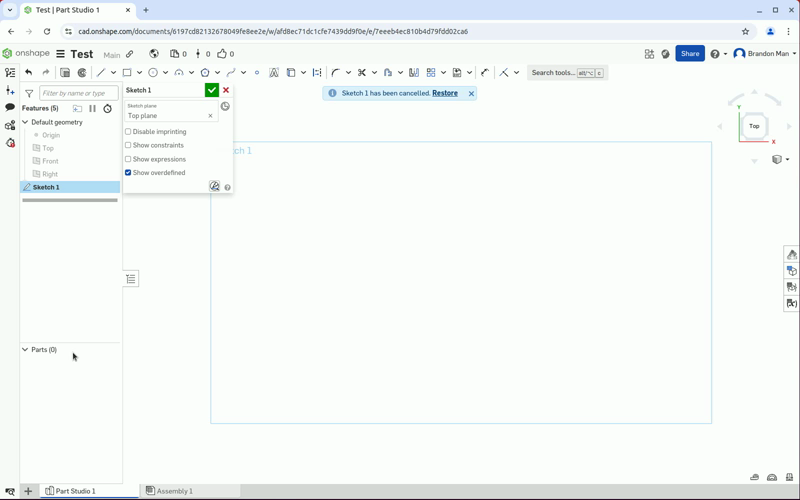
key(l)
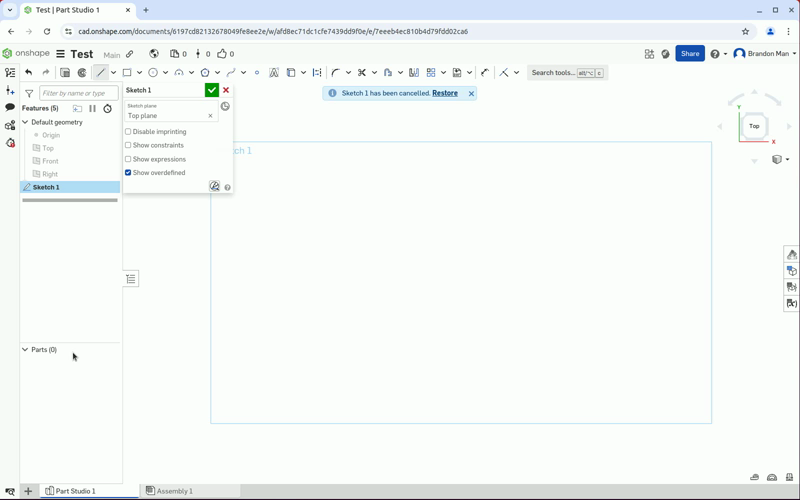
key_down(shift)
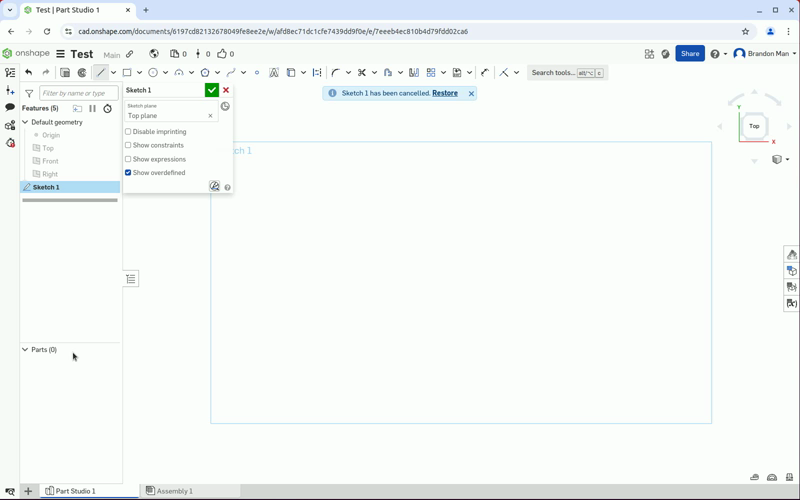
mouse_move(348, 303)
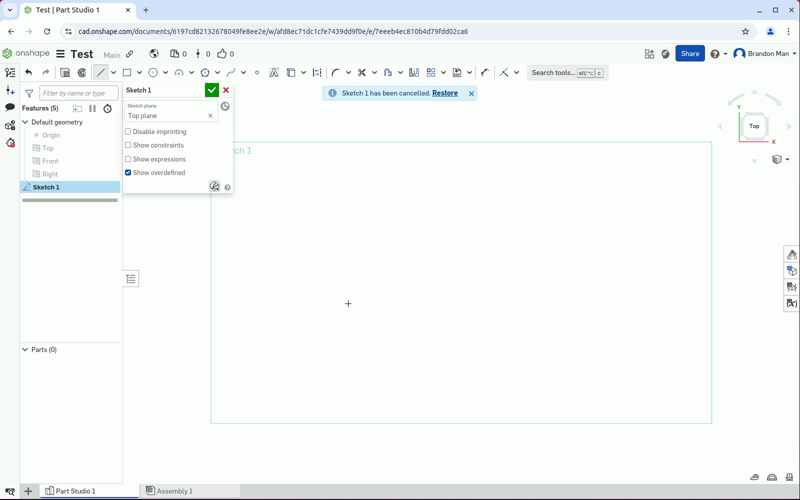
click(348, 303)
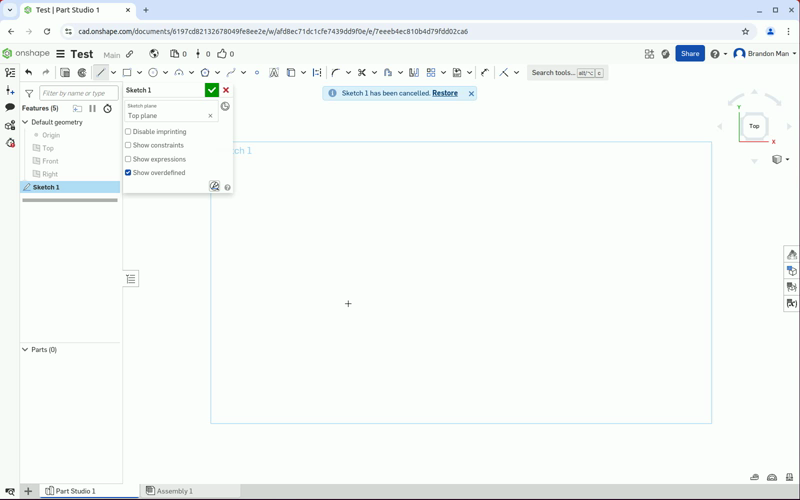
key_up(shift)
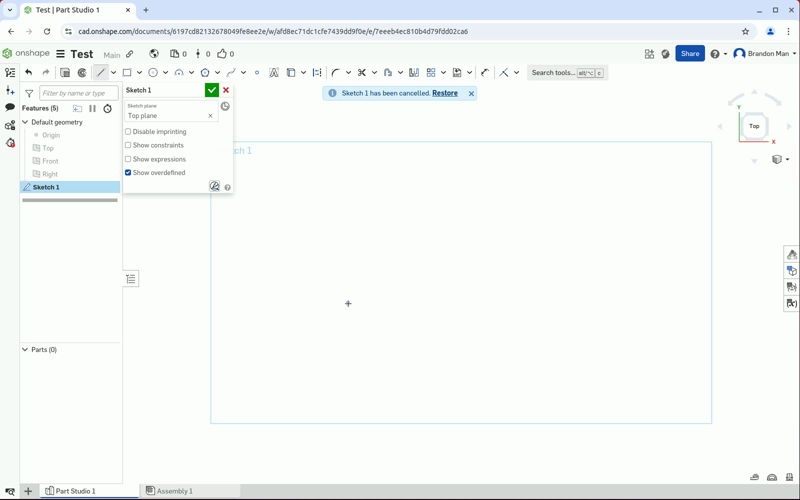
key_down(shift)
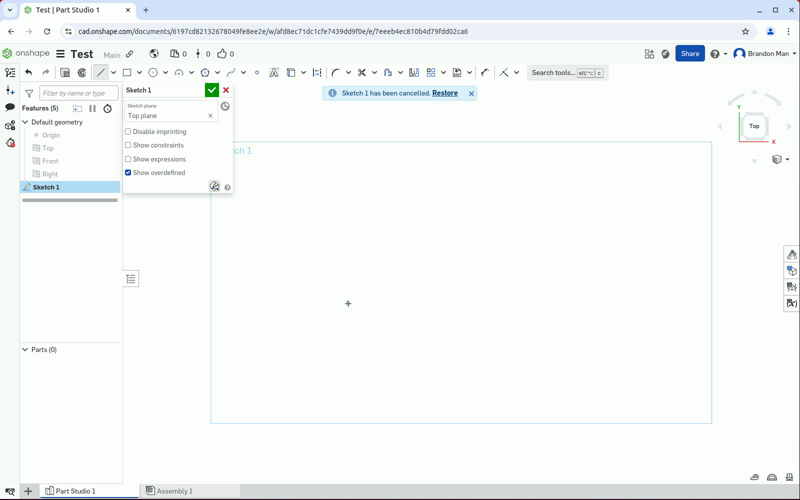
mouse_move(378, 303)
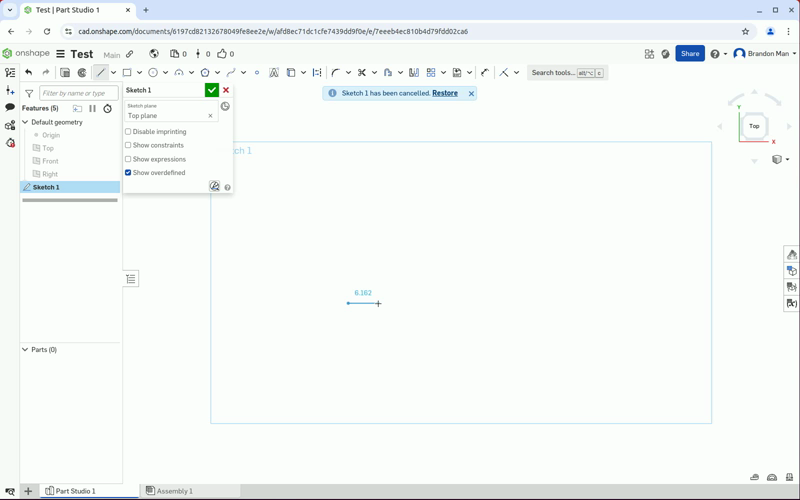
mouse_move(401, 303)
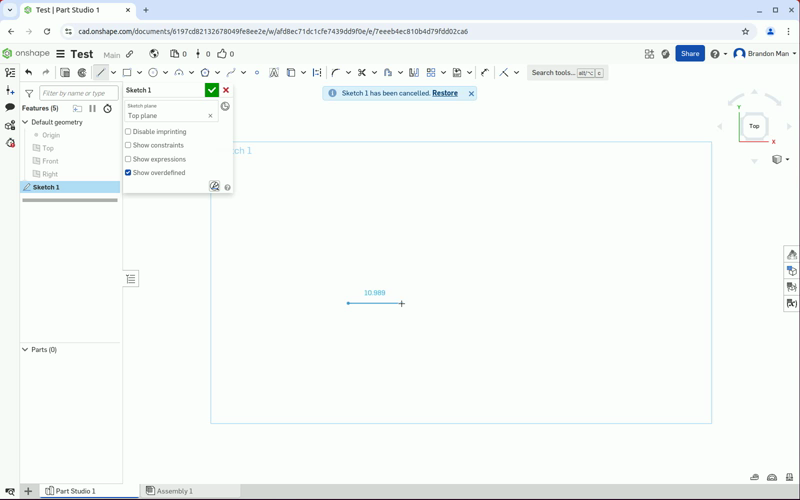
click(401, 303)
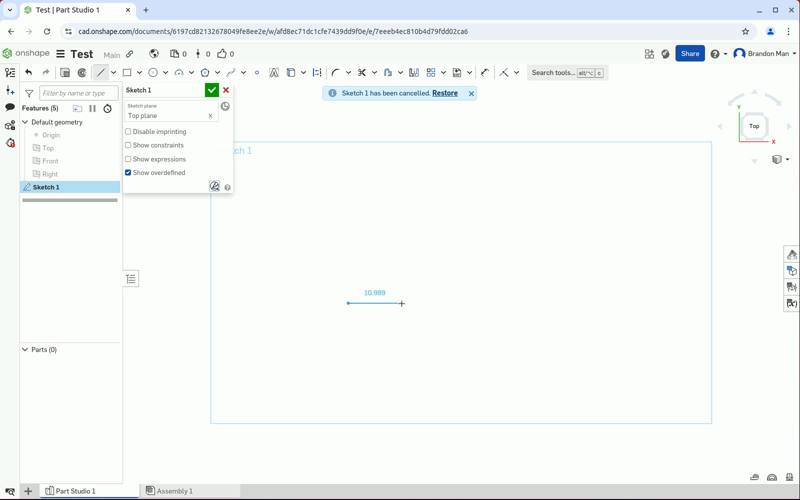
key_up(shift)
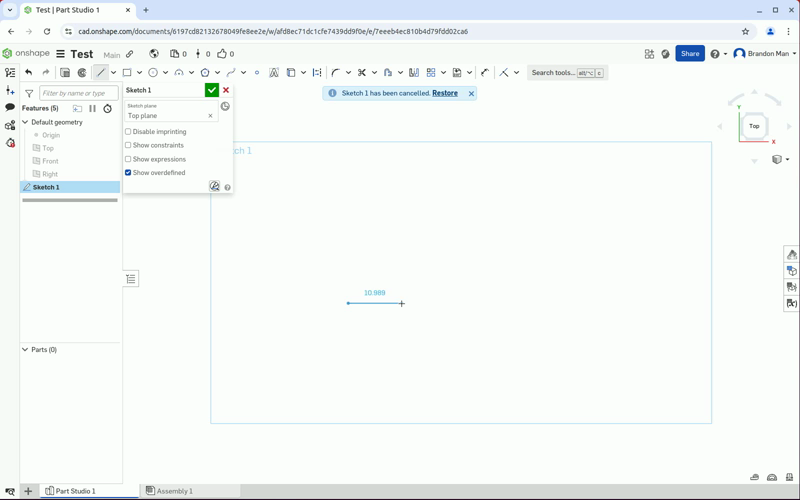
key_down(shift)
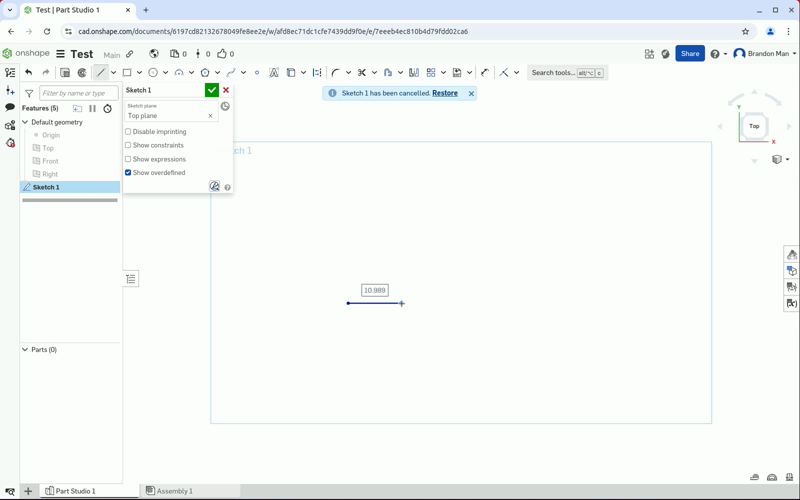
mouse_move(431, 303)
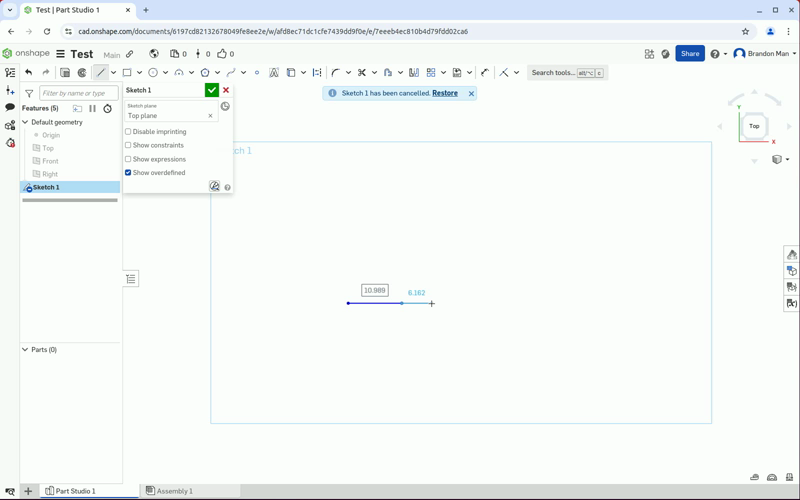
mouse_move(401, 297)
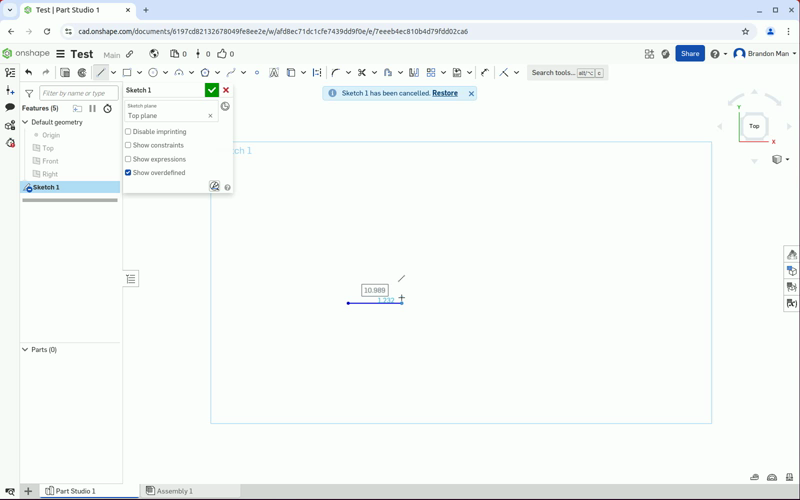
scroll(6)
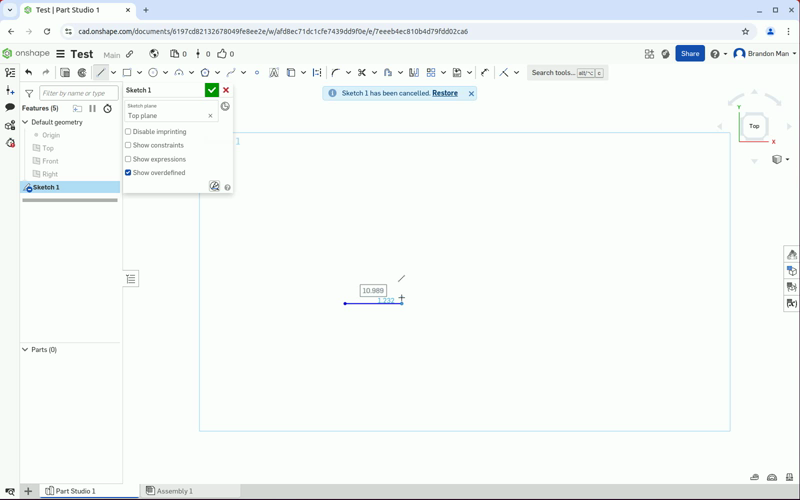
scroll(6)
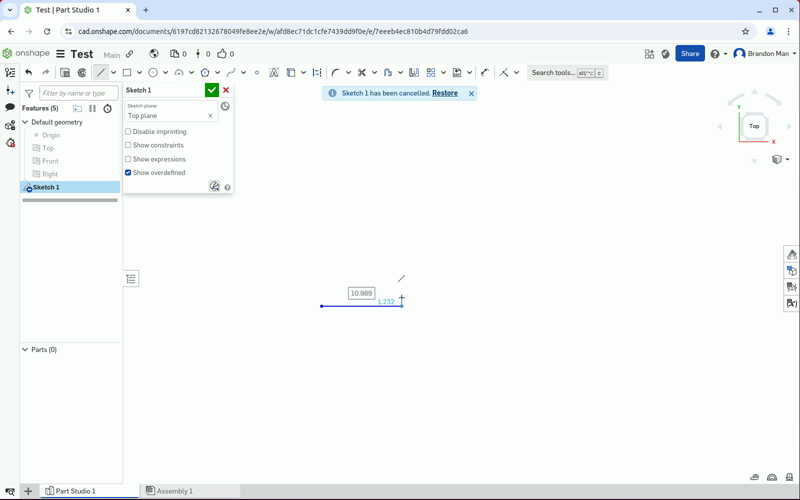
scroll(6)
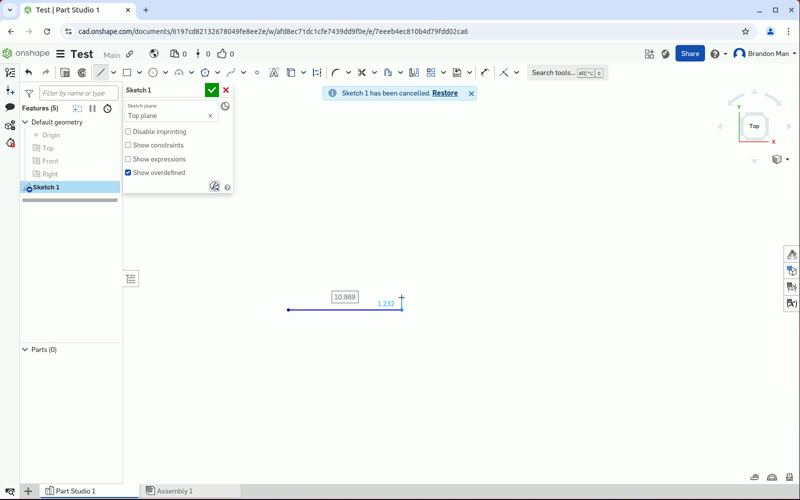
scroll(6)
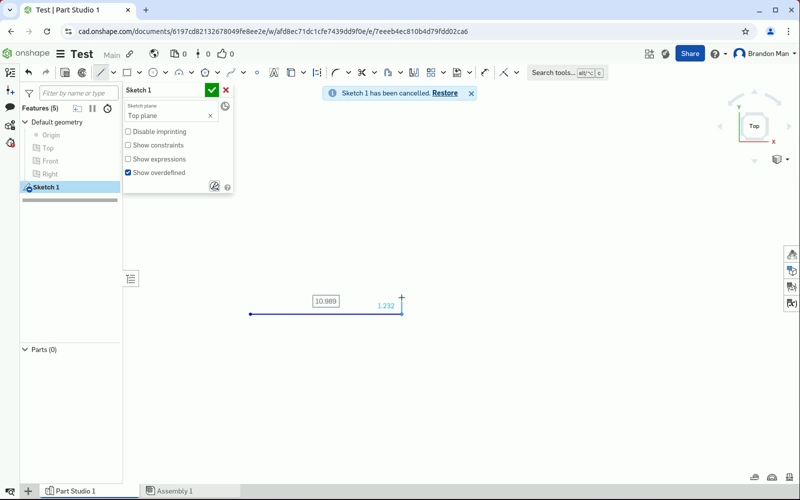
scroll(6)
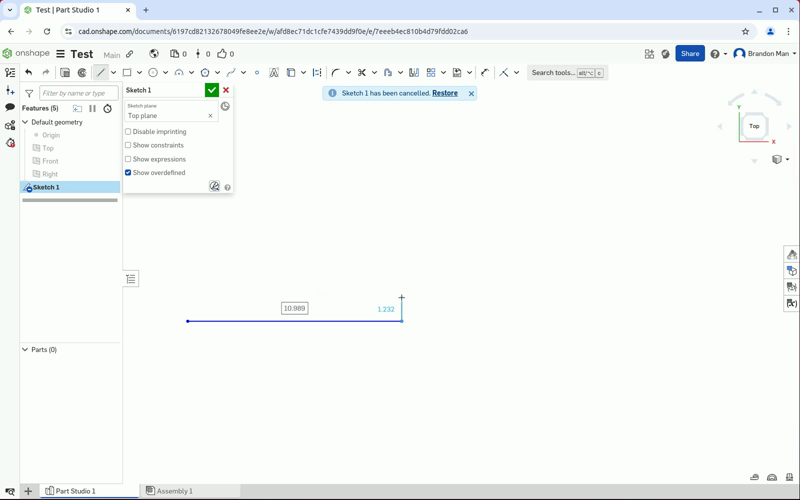
scroll(6)
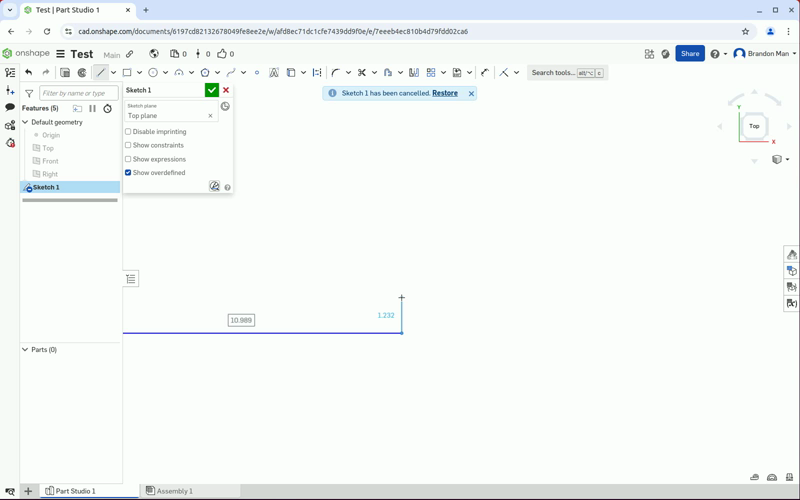
scroll(6)
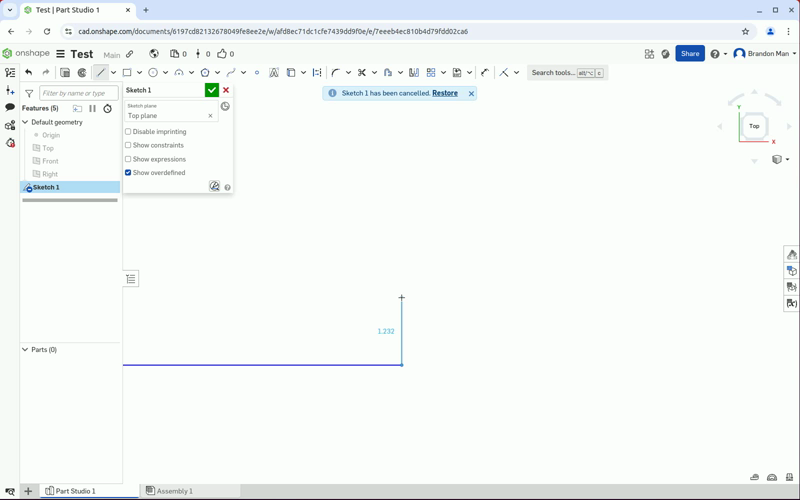
click(401, 297)
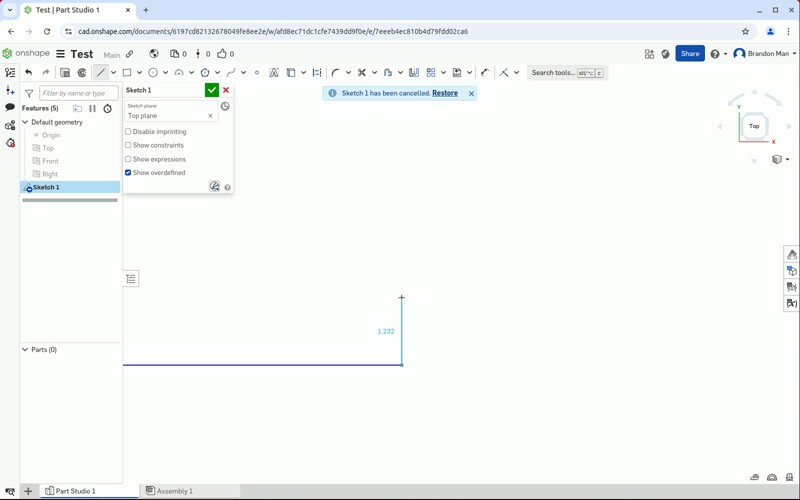
scroll(-6)
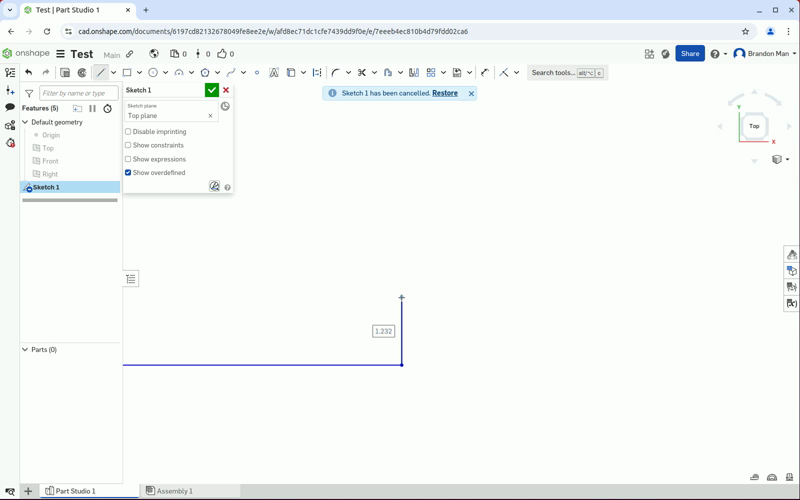
scroll(-6)
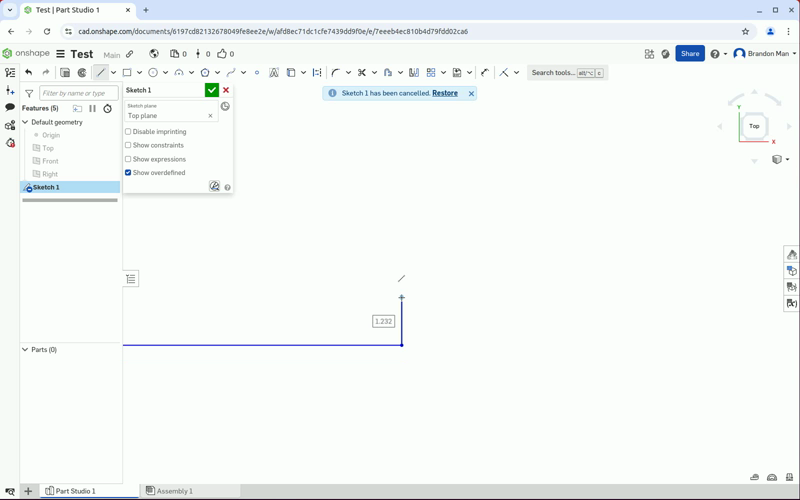
scroll(-6)
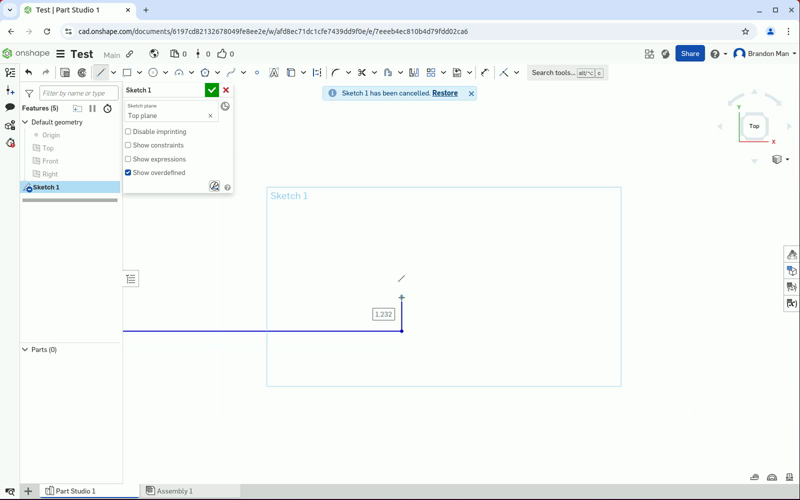
scroll(-6)
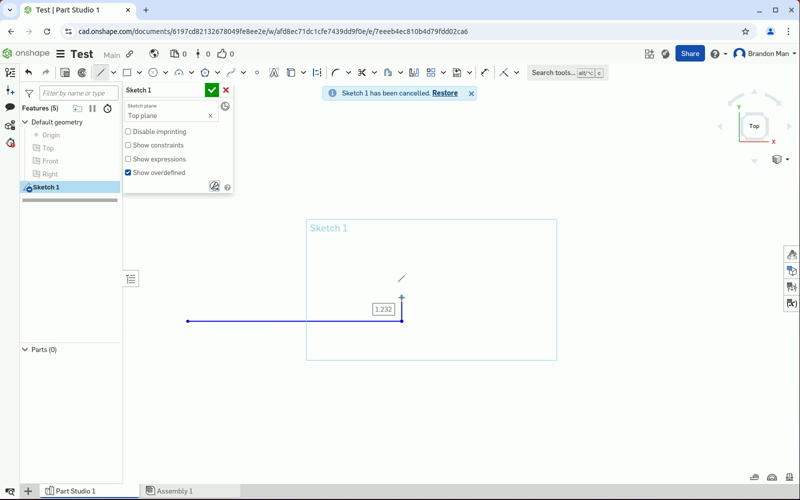
scroll(-6)
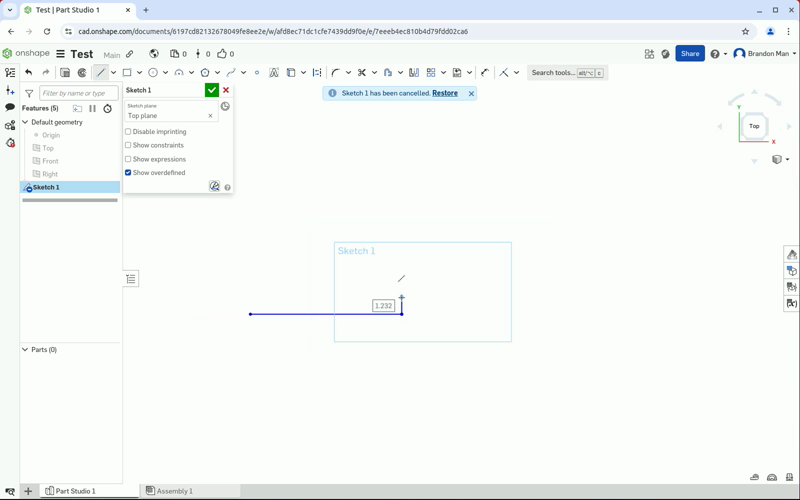
scroll(-6)
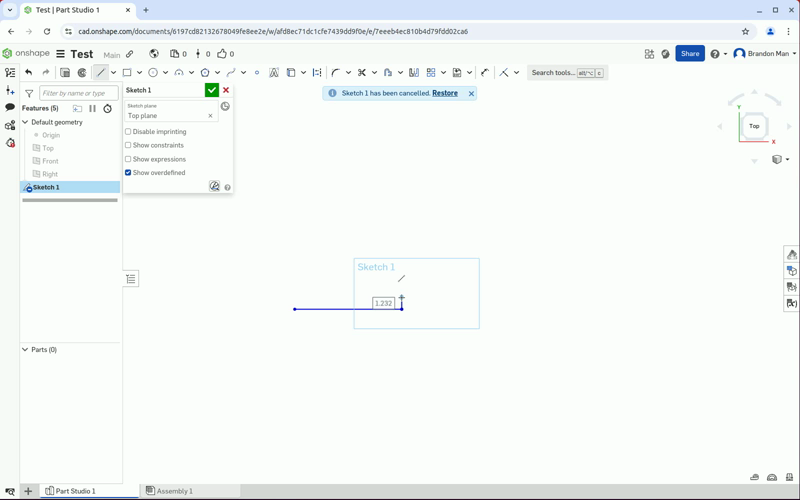
scroll(-6)
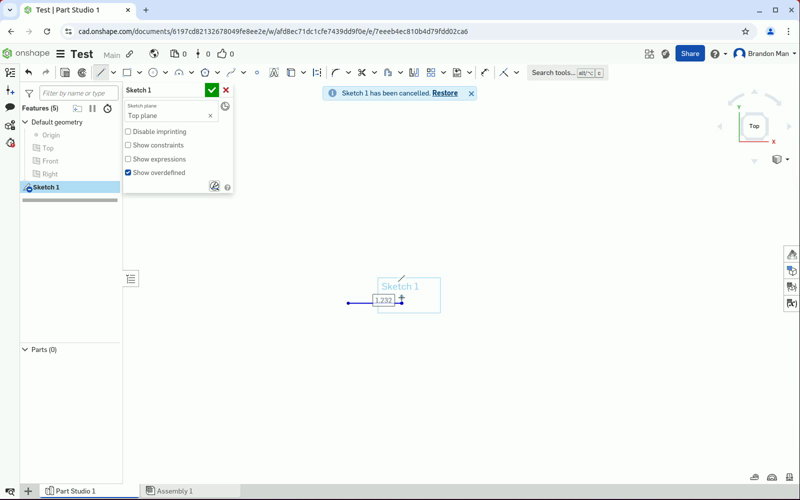
key_up(shift)
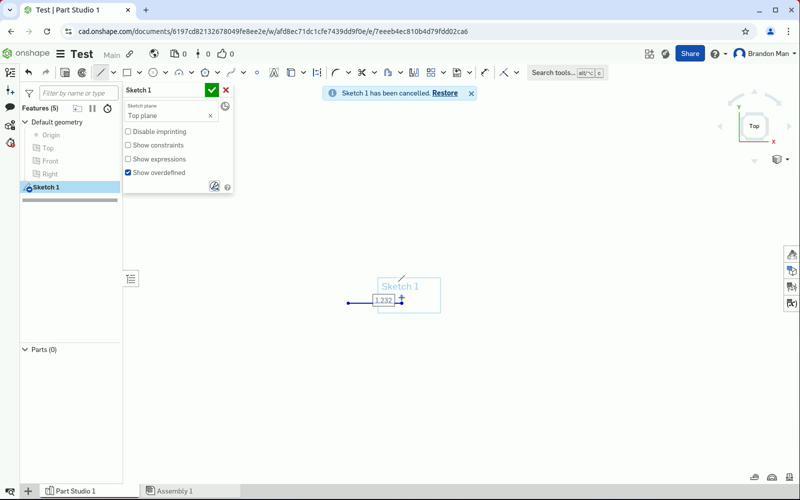
key_down(shift)
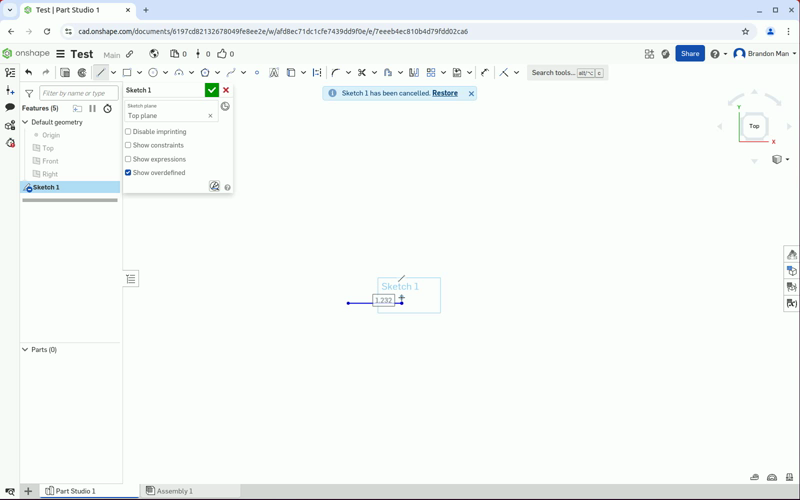
mouse_move(431, 297)
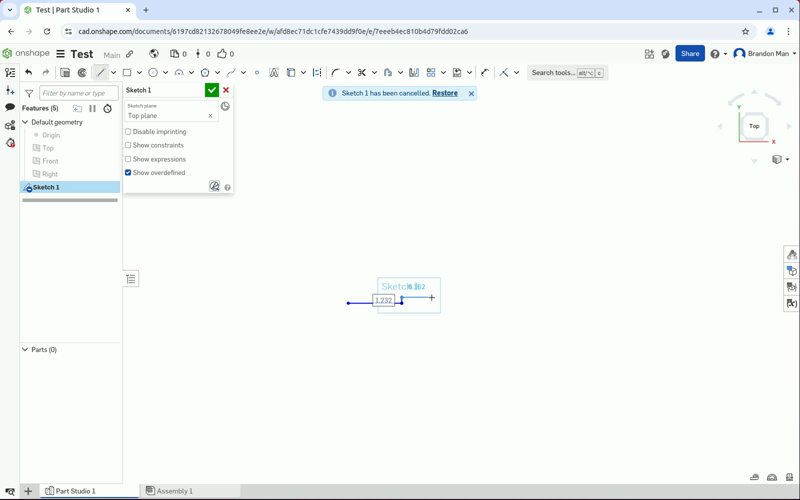
mouse_move(348, 297)
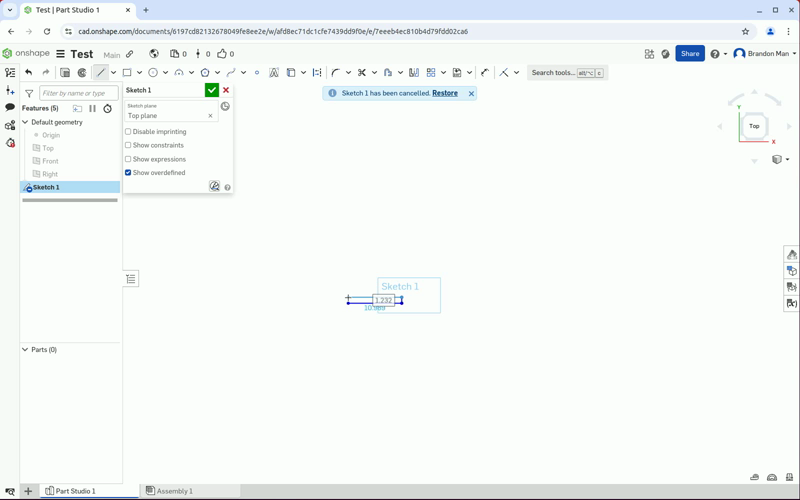
click(348, 297)
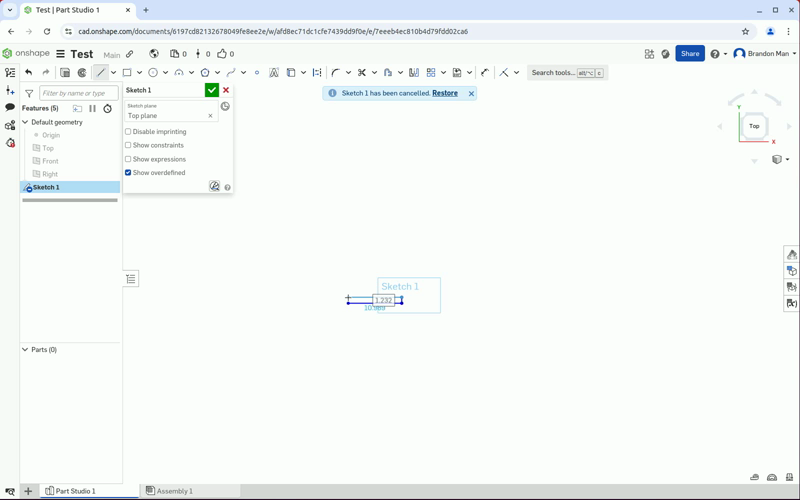
key_up(shift)
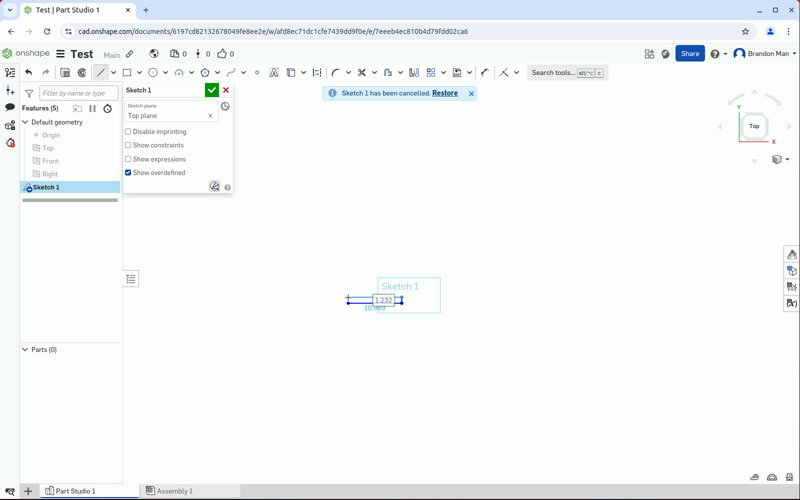
mouse_move(378, 297)
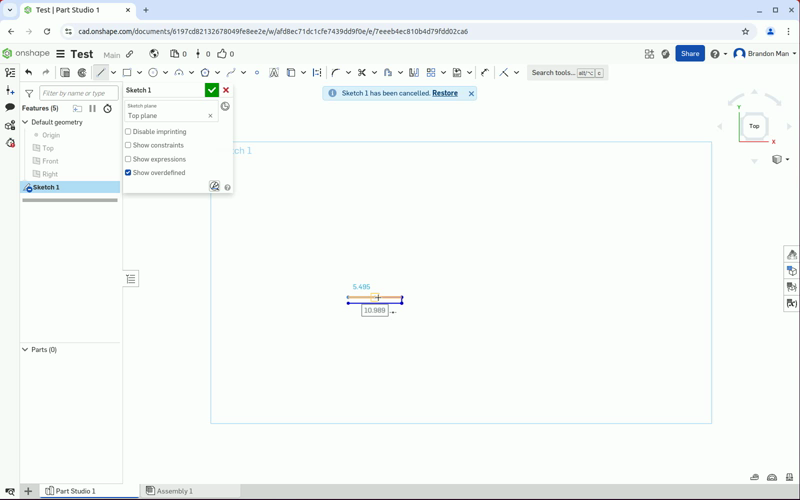
key_down(shift)
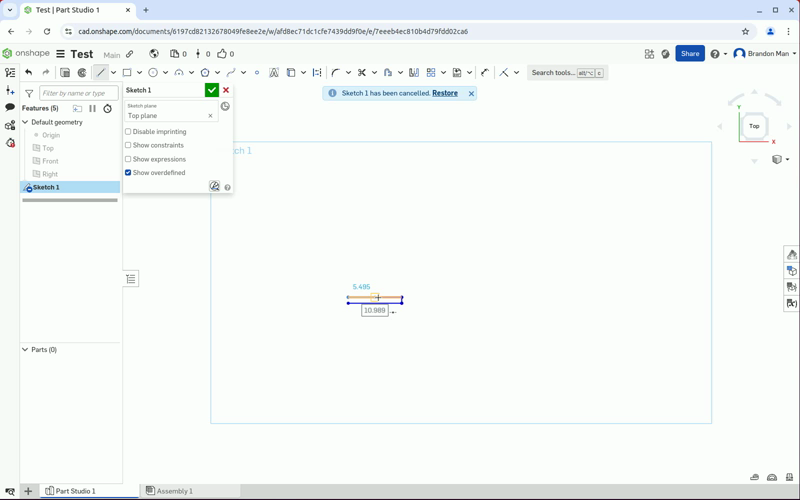
mouse_move(348, 303)
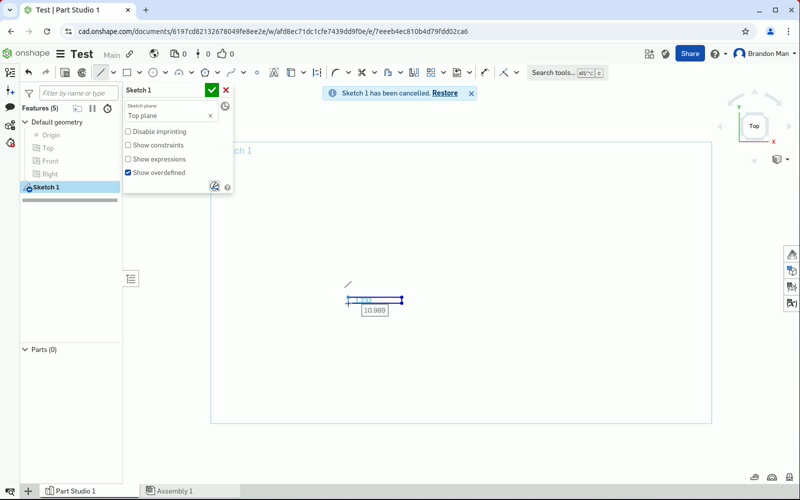
scroll(6)
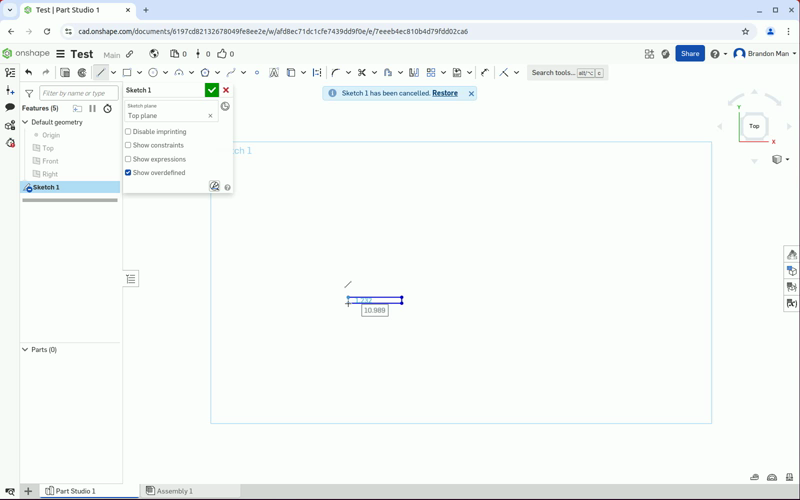
scroll(6)
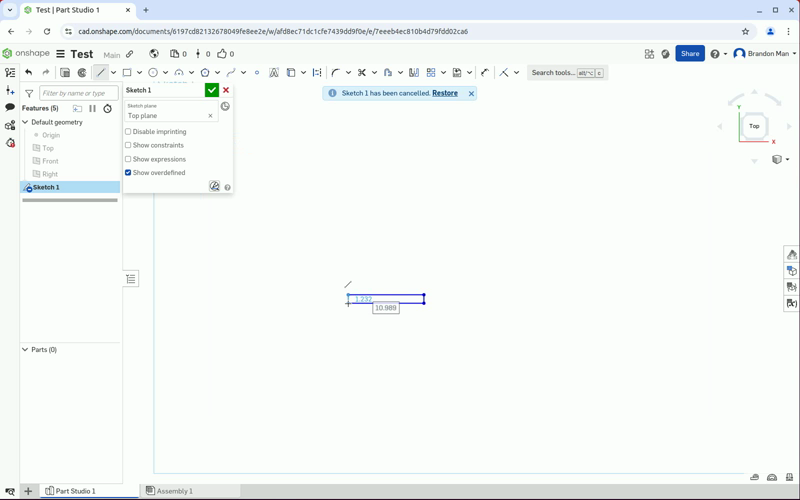
scroll(6)
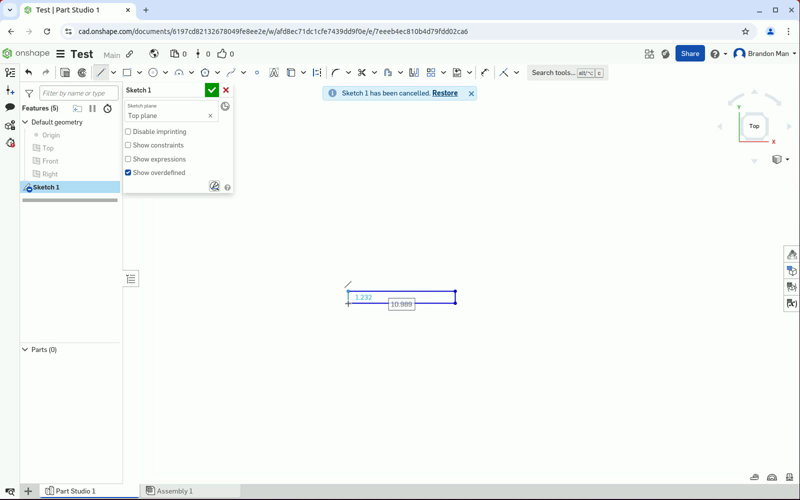
scroll(6)
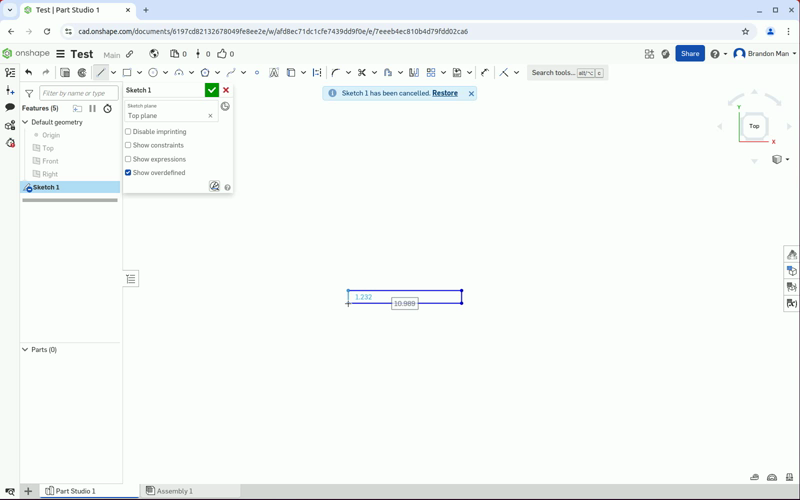
scroll(6)
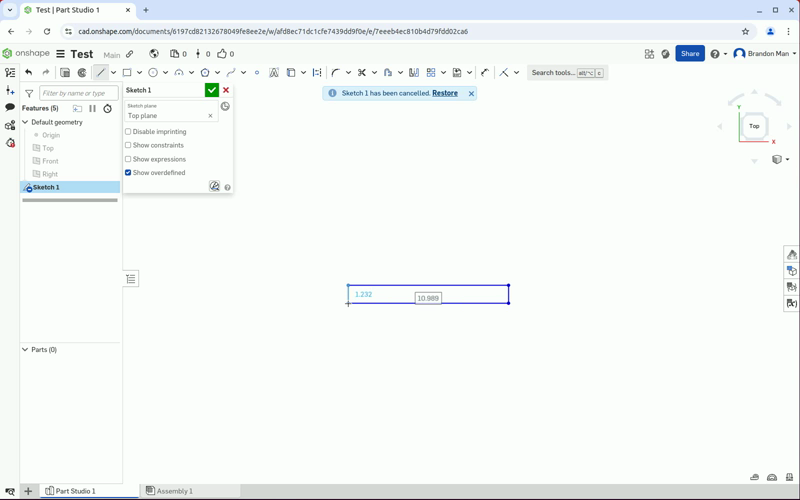
scroll(6)
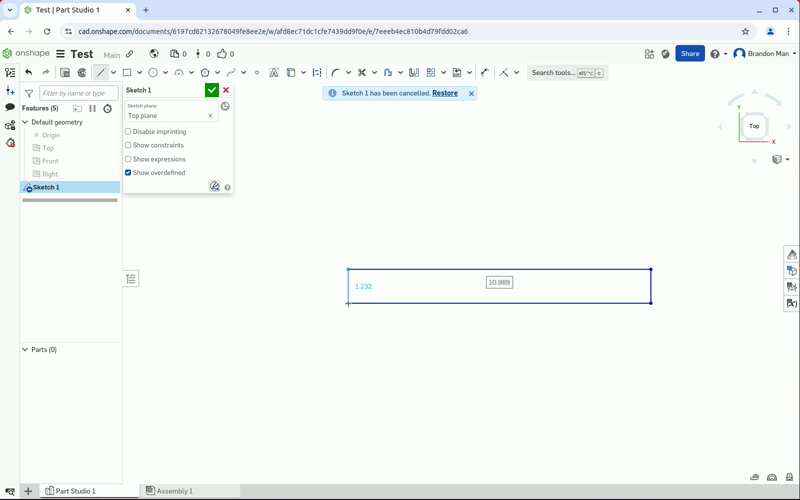
scroll(6)
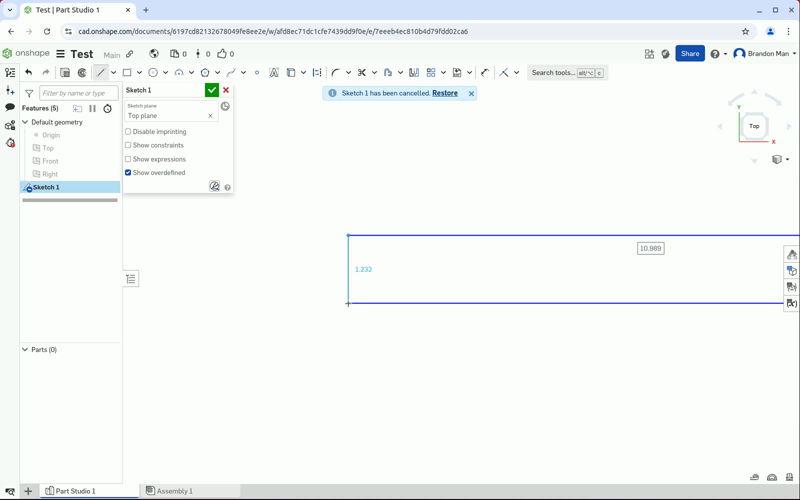
key_up(shift)
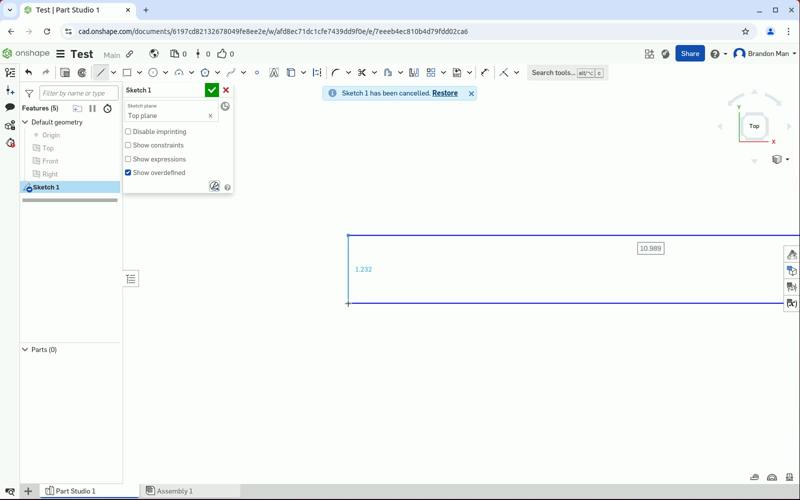
click(348, 303)
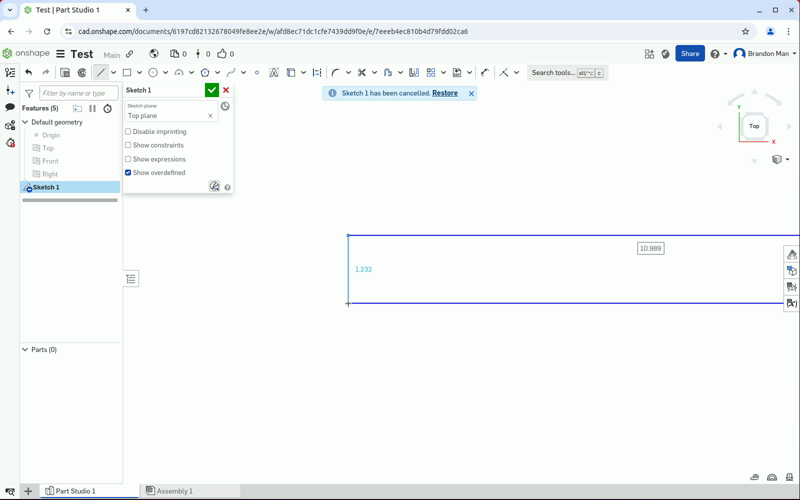
scroll(-6)
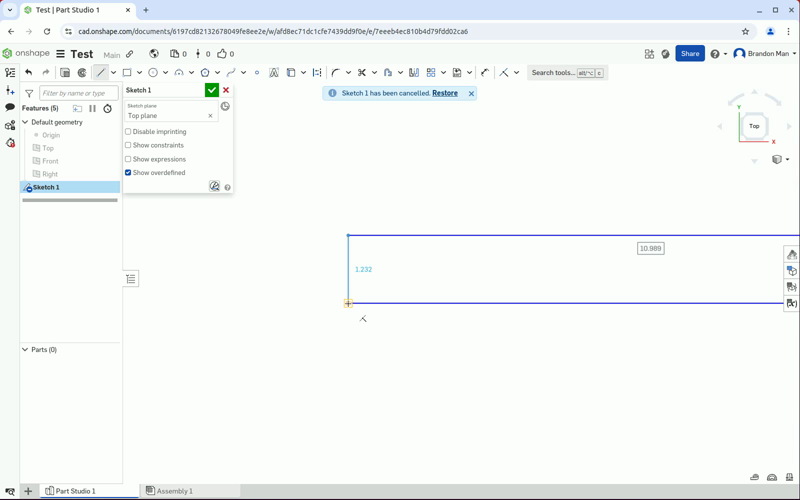
scroll(-6)
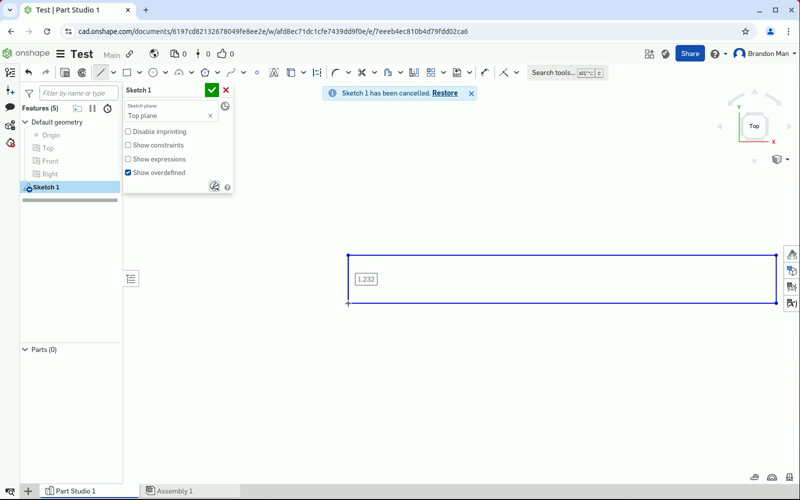
scroll(-6)
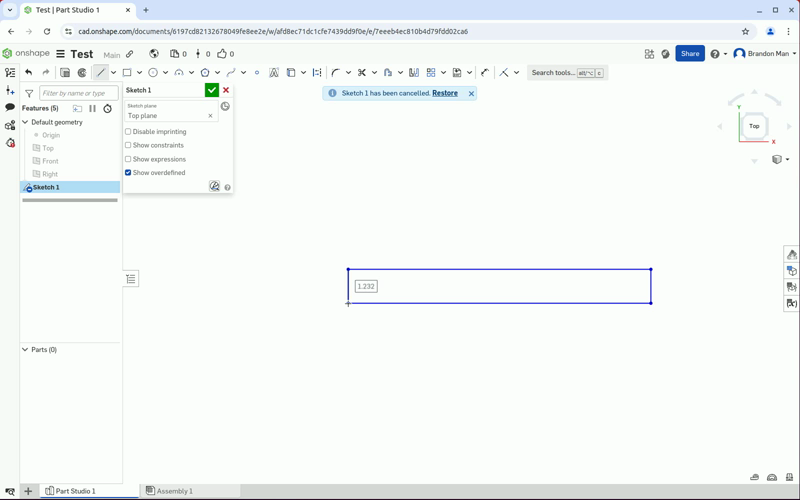
scroll(-6)
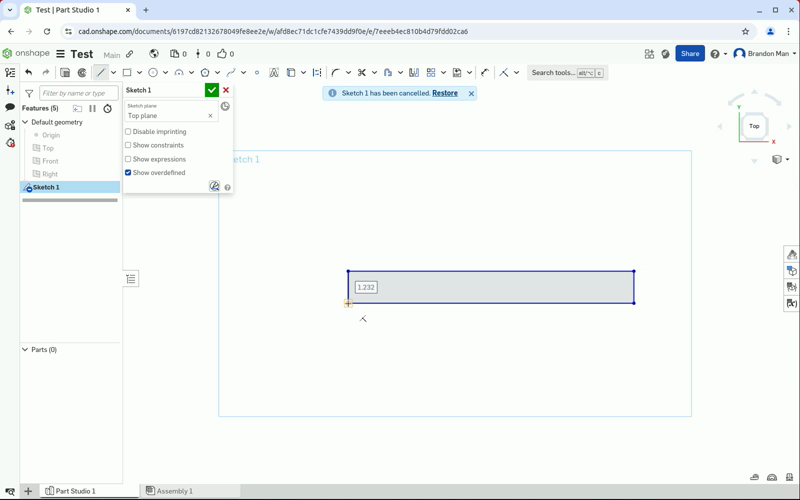
scroll(-6)
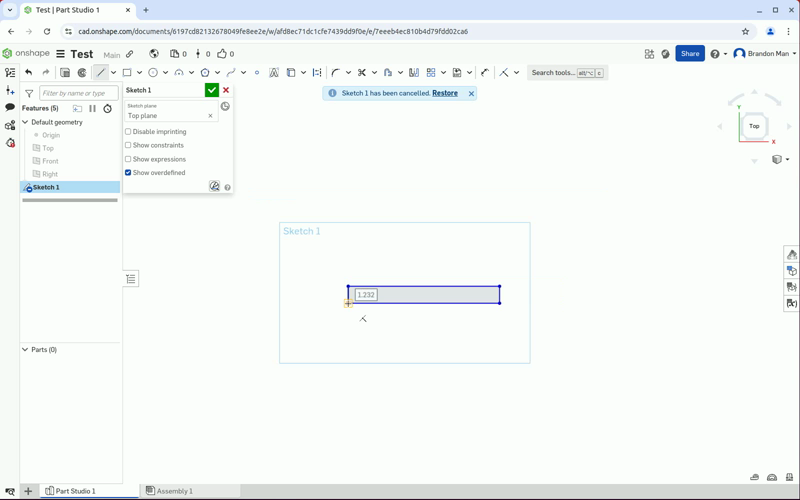
scroll(-6)
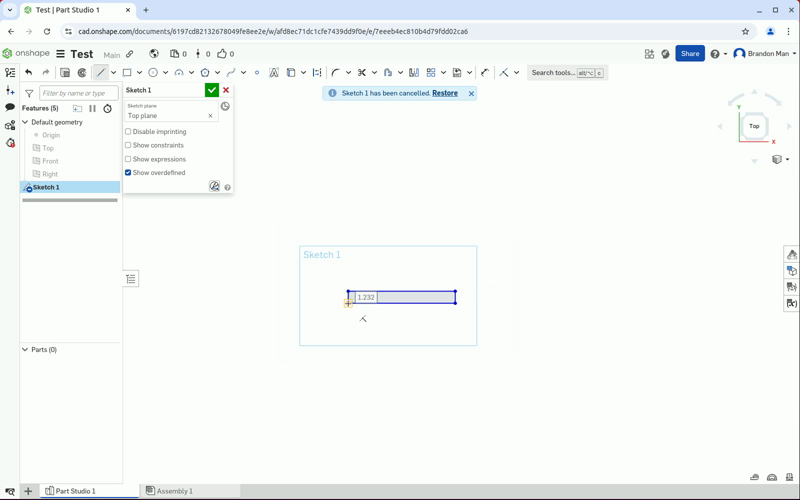
scroll(-6)
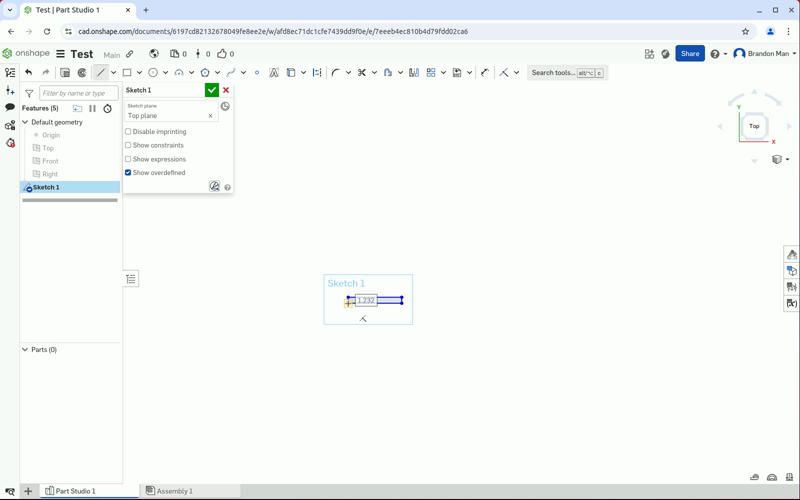
key(esc)
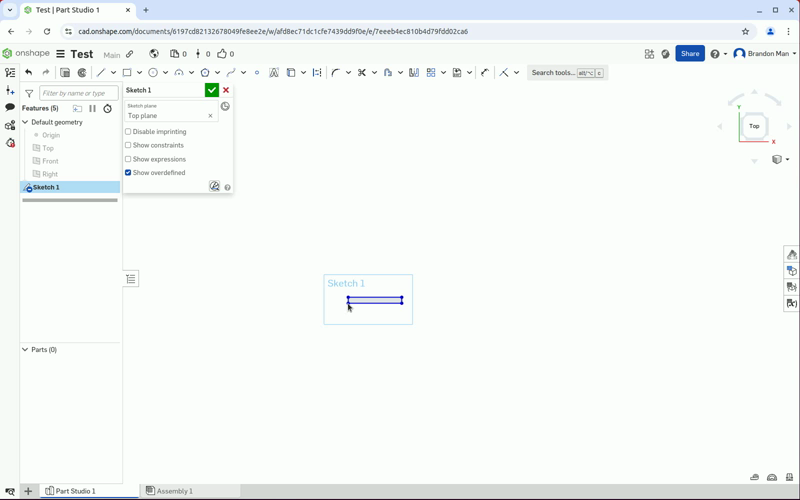
mouse_move(376, 300)
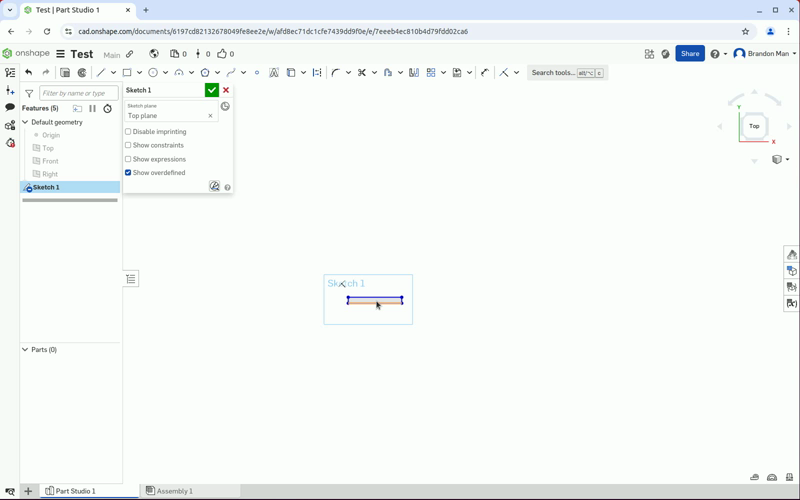
scroll(6)
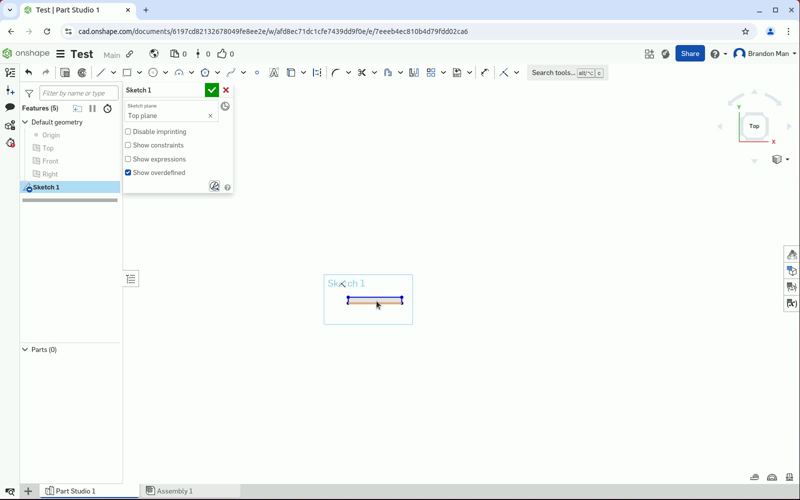
scroll(6)
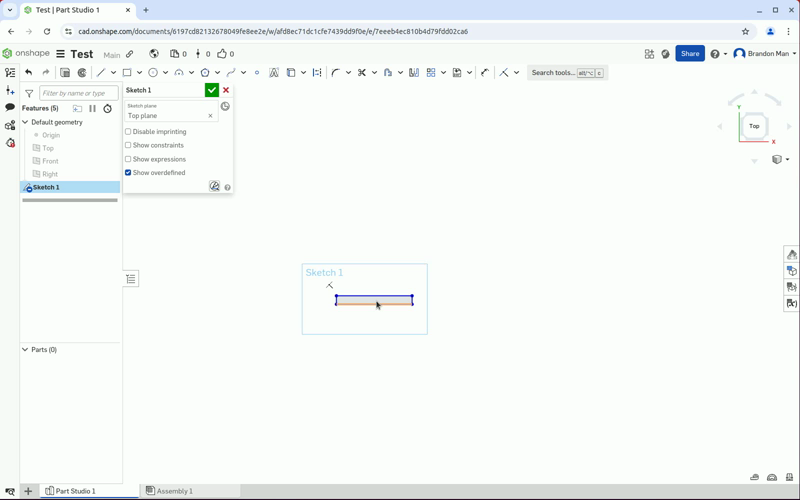
scroll(6)
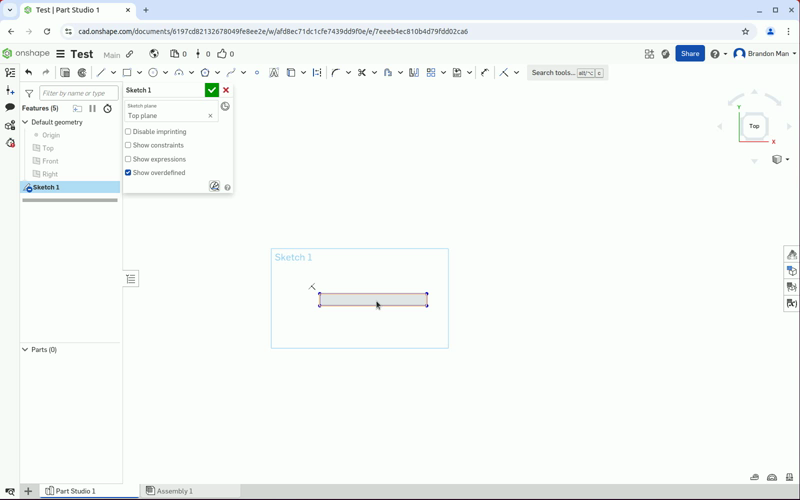
scroll(6)
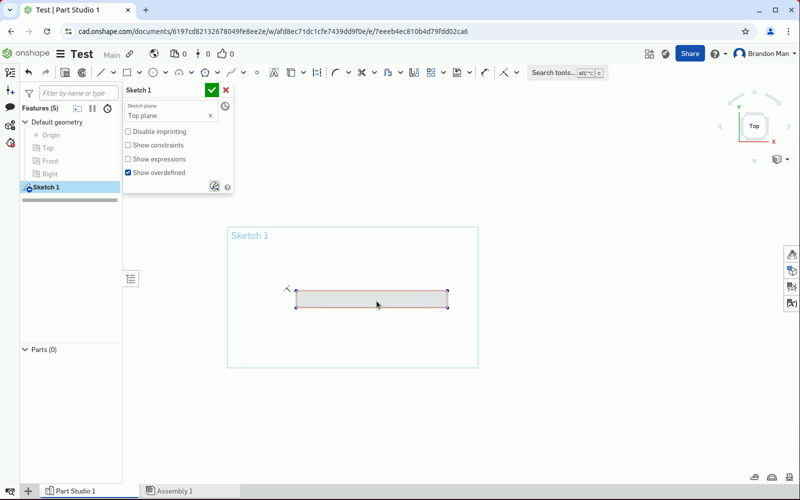
scroll(6)
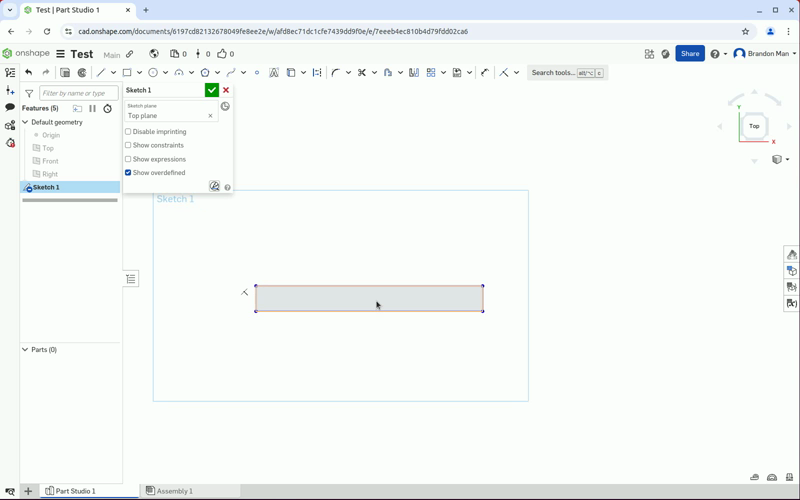
scroll(6)
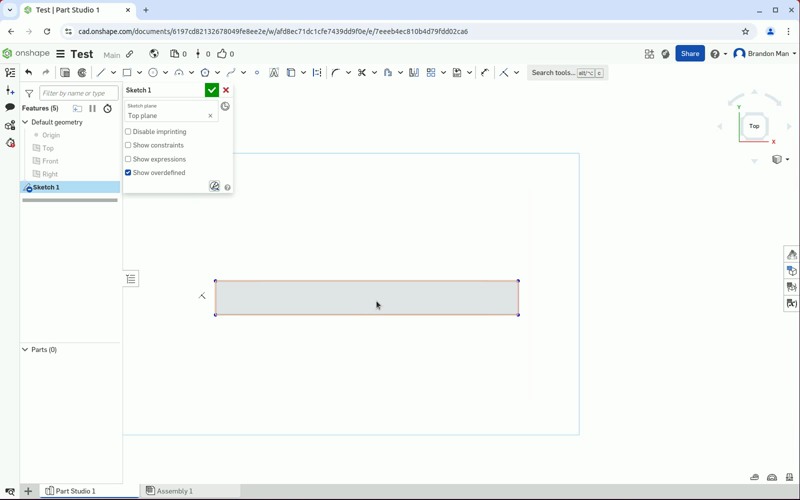
scroll(6)
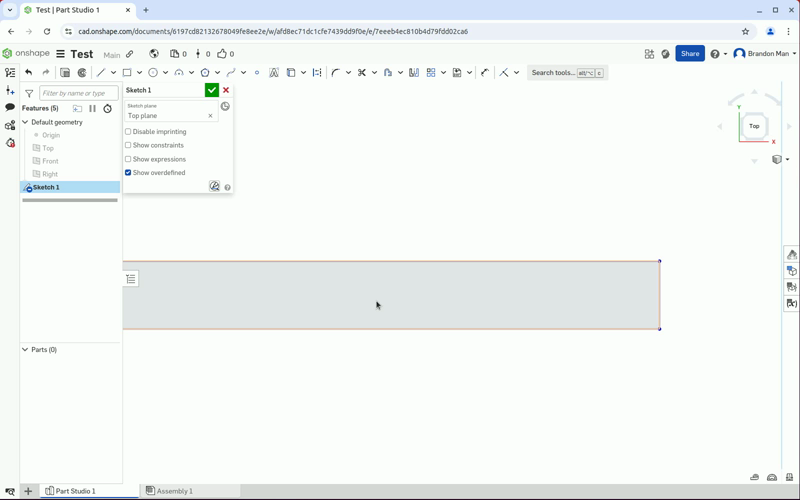
click(376, 300)
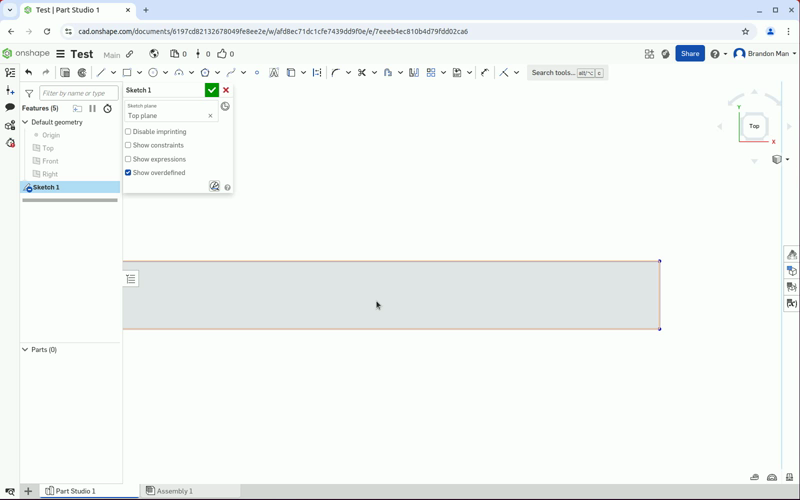
scroll(-6)
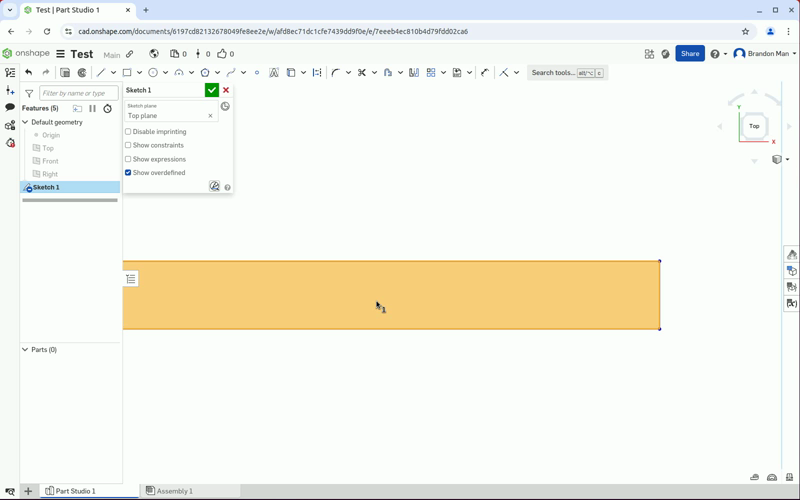
scroll(-6)
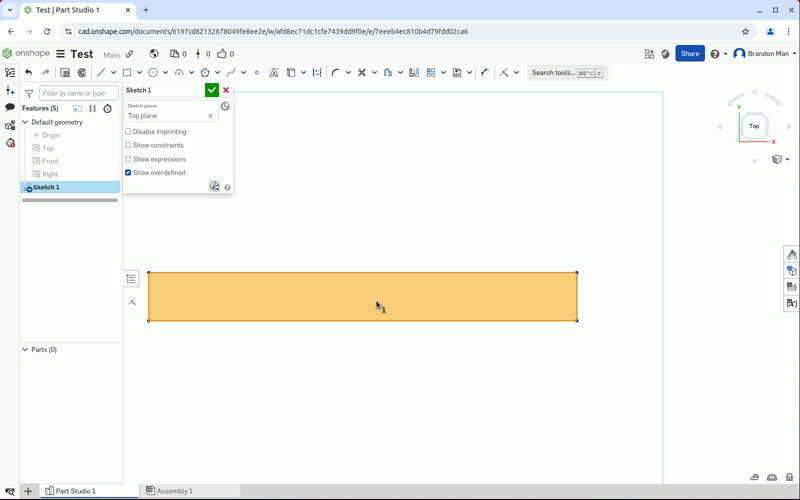
scroll(-6)
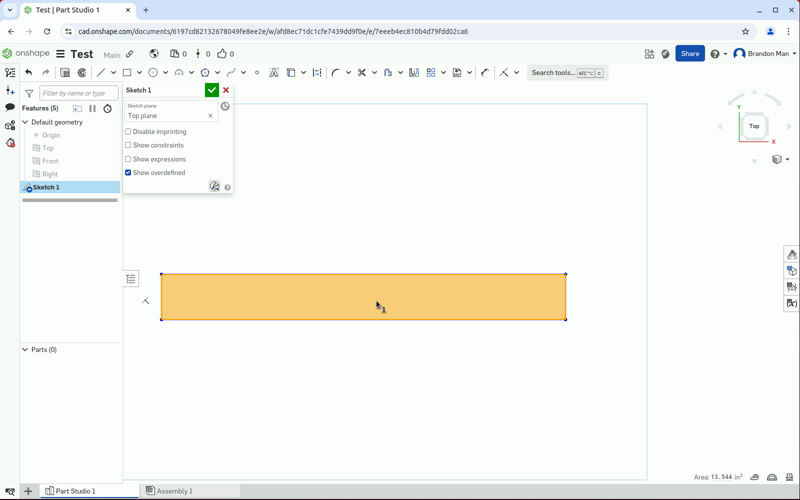
scroll(-6)
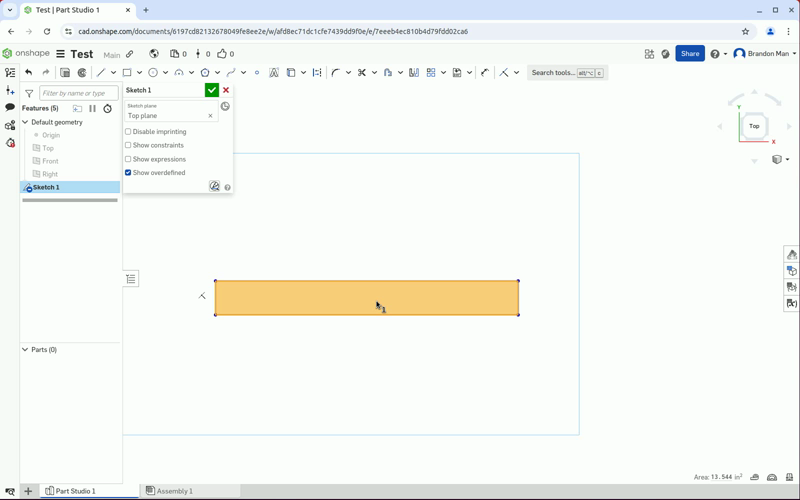
scroll(-6)
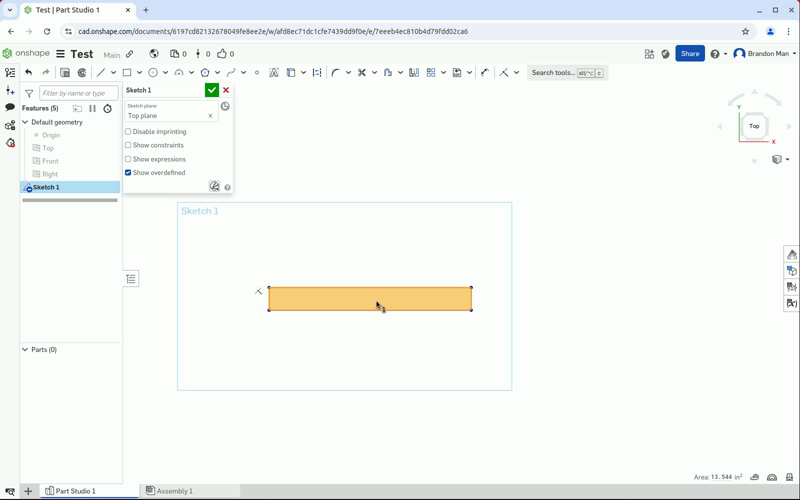
scroll(-6)
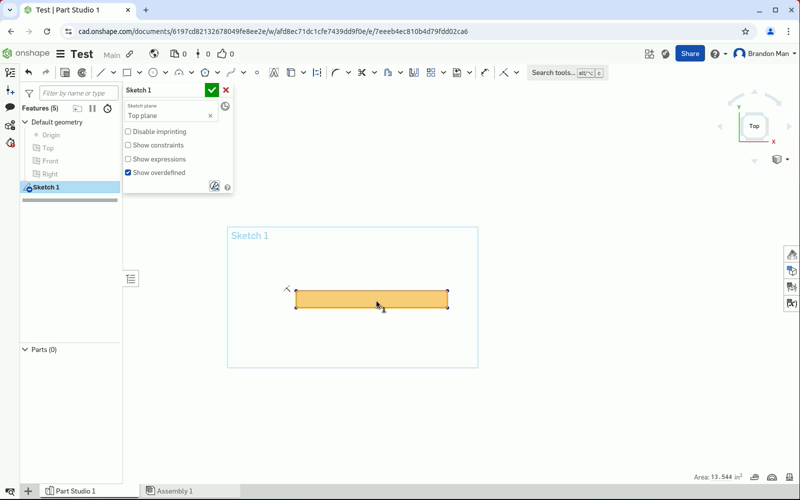
scroll(-6)
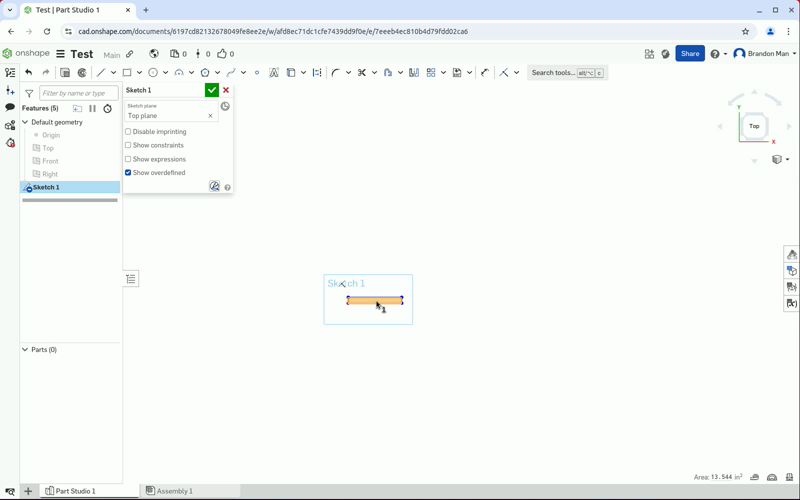
mouse_move(73, 352)
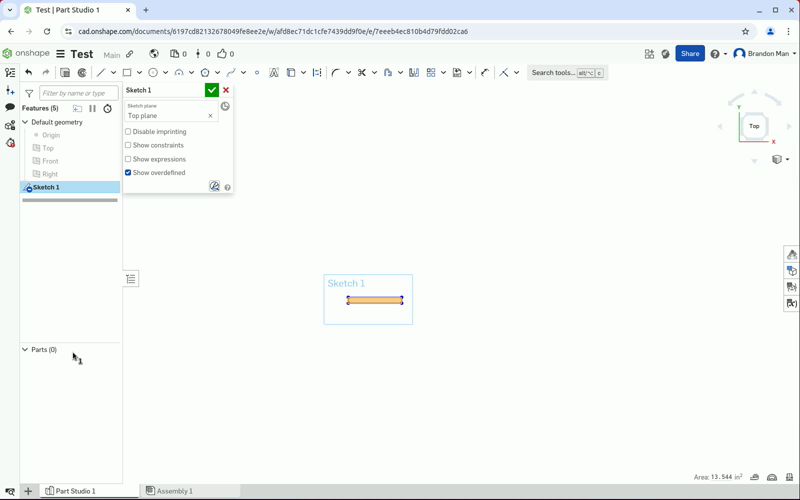
key(shift+y)
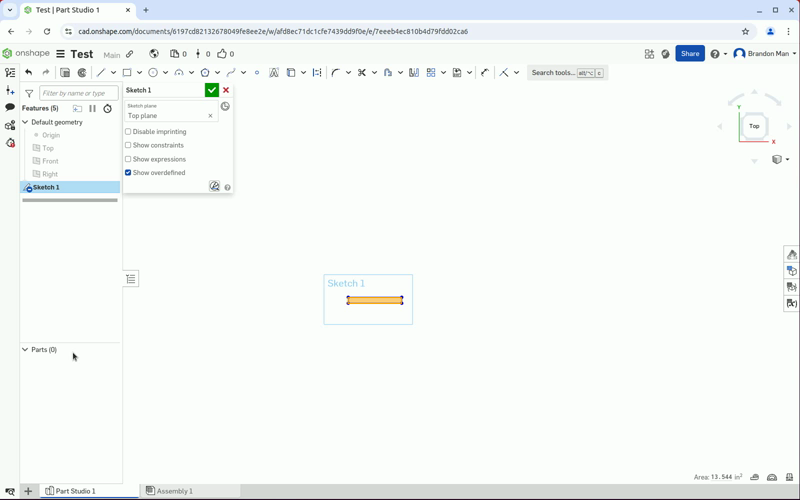
key(shift+e)
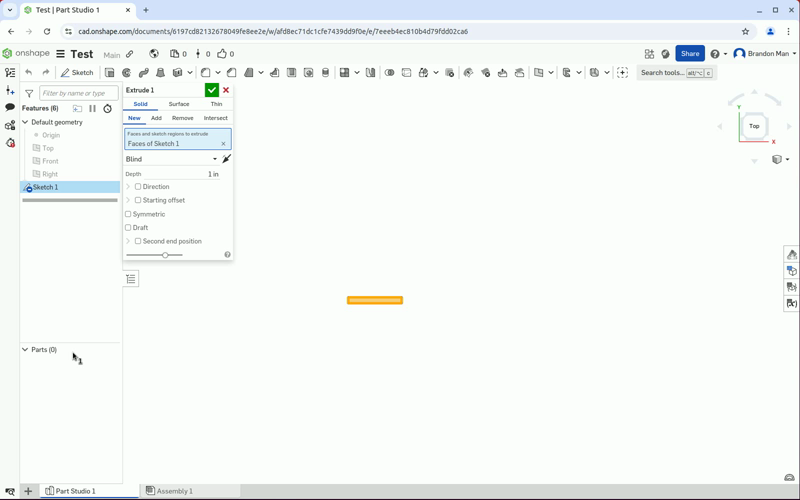
mouse_move(143, 106)
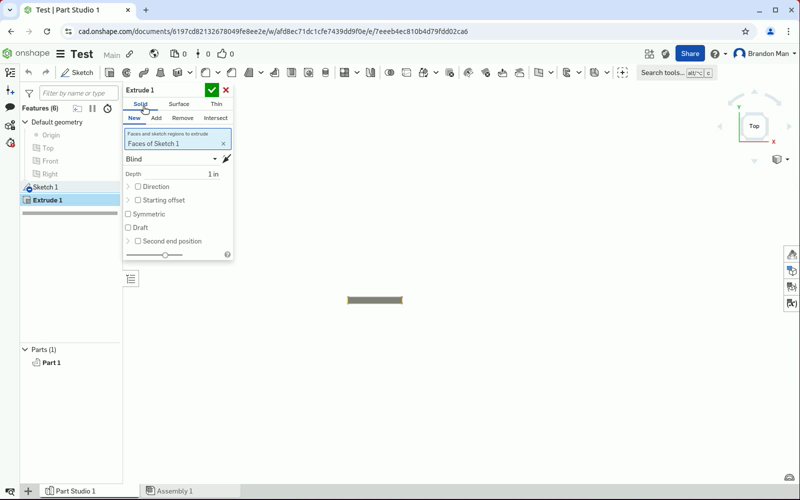
click(143, 106)
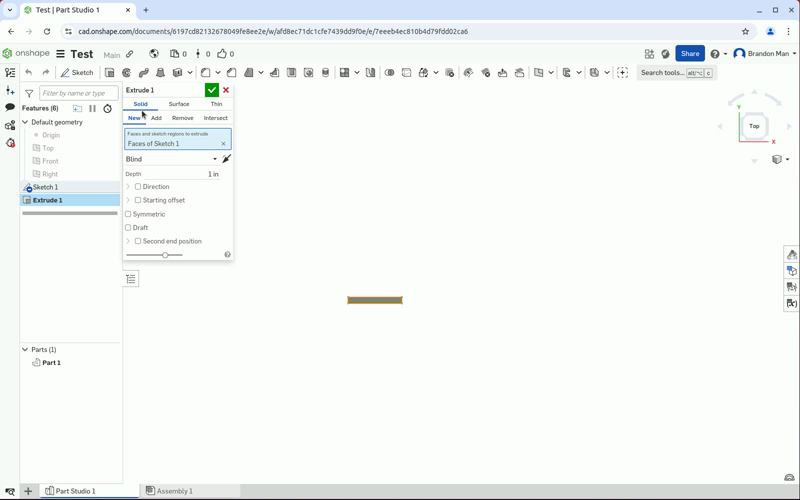
mouse_move(137, 120)
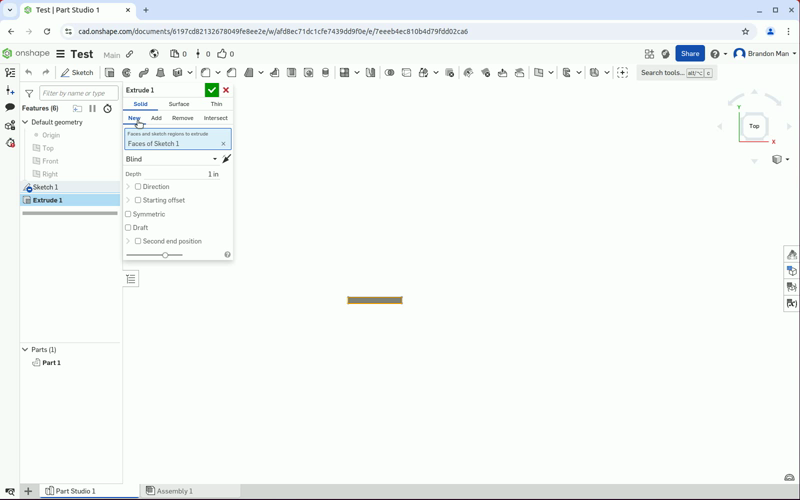
click(137, 120)
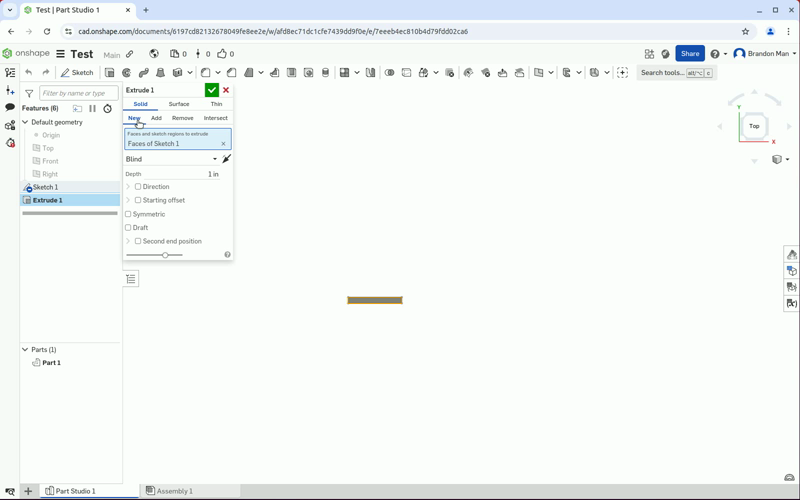
key(tab, 4)
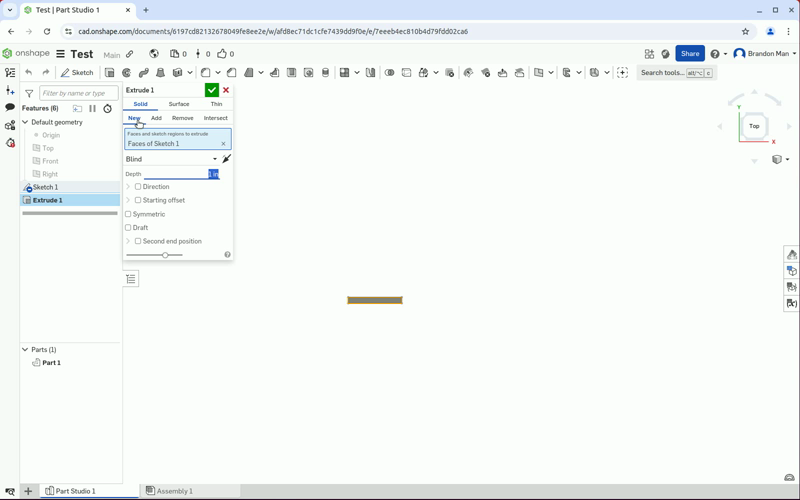
text(3.851)
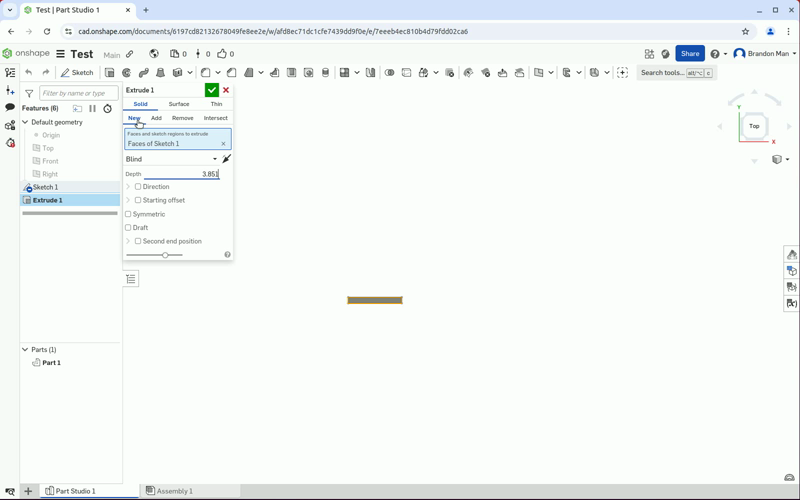
key(enter)
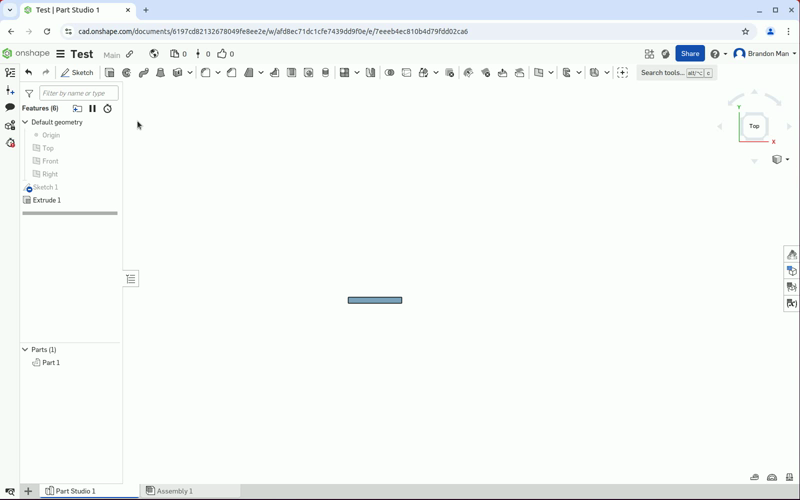
key(shift+h)
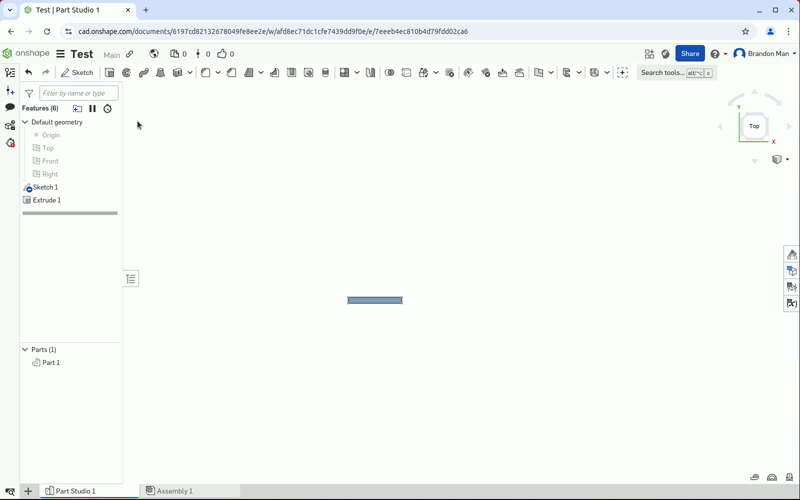
key(shift+h)
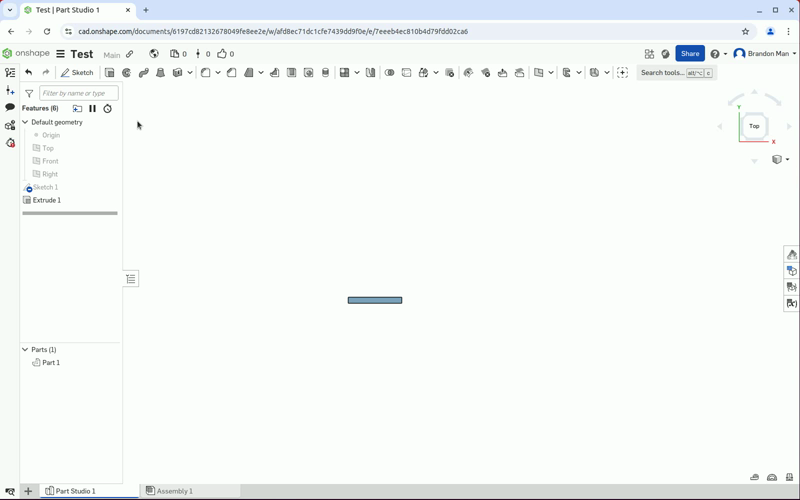
mouse_move(73, 189)
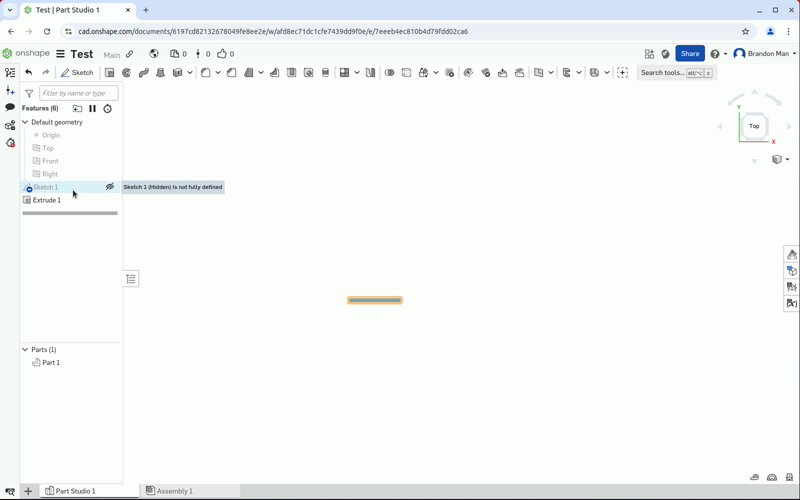
click(73, 189)
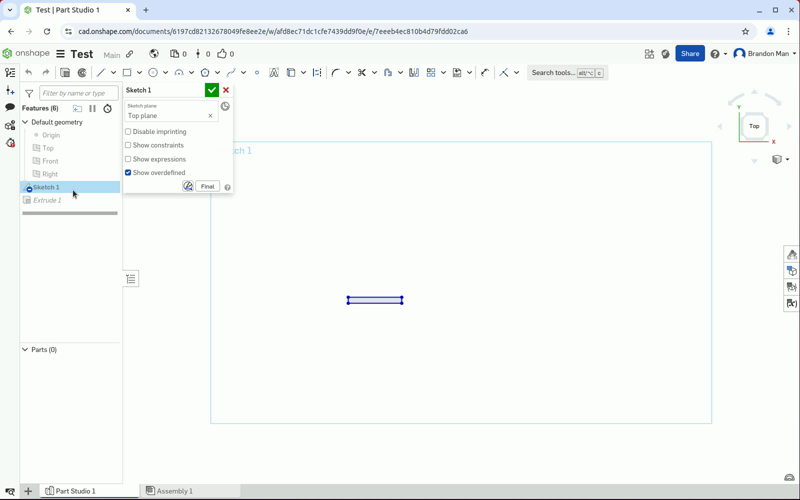
mouse_move(229, 92)
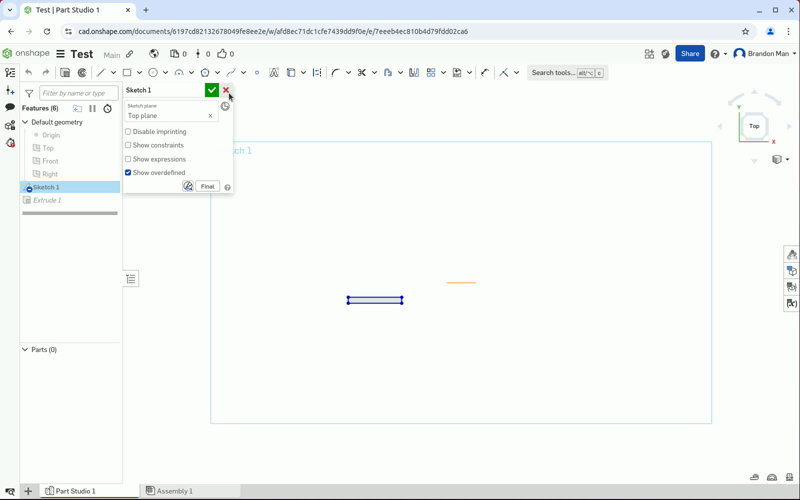
click(229, 92)
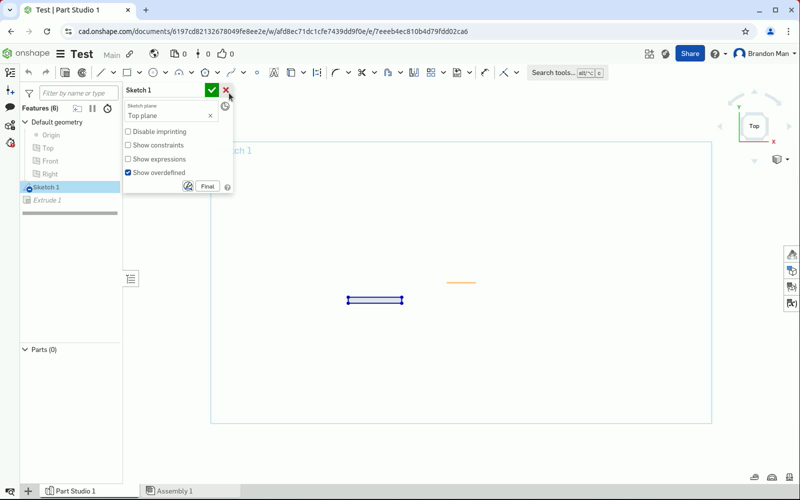
key(shift+s)
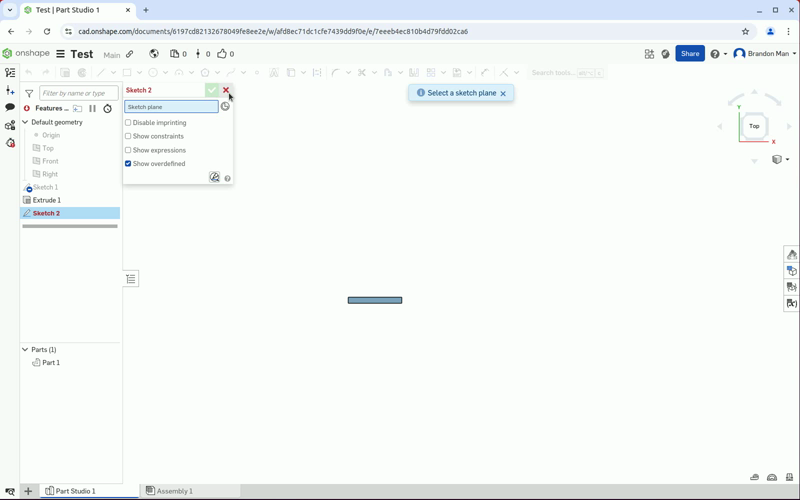
mouse_move(73, 150)
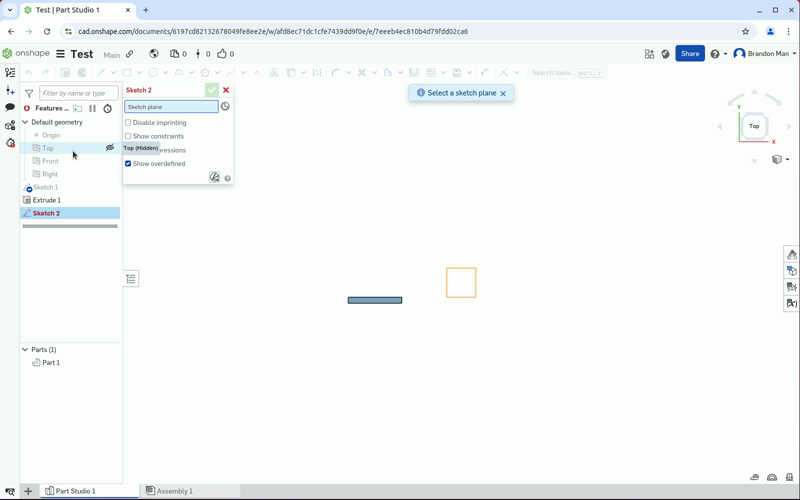
click(73, 150)
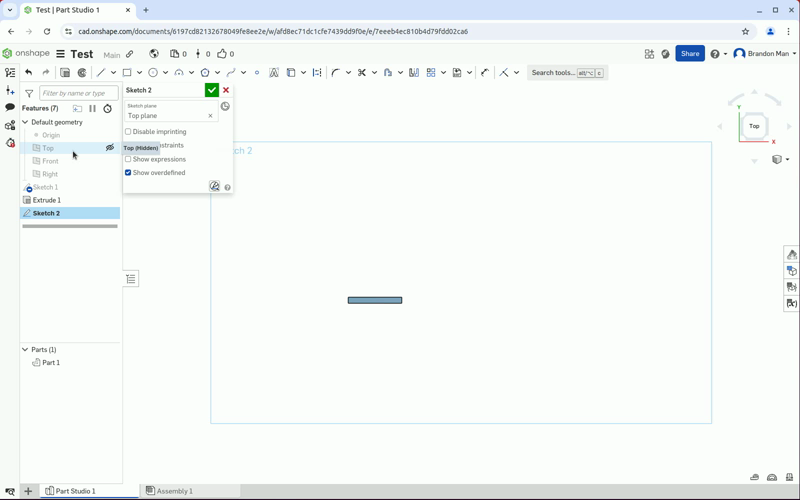
mouse_move(73, 352)
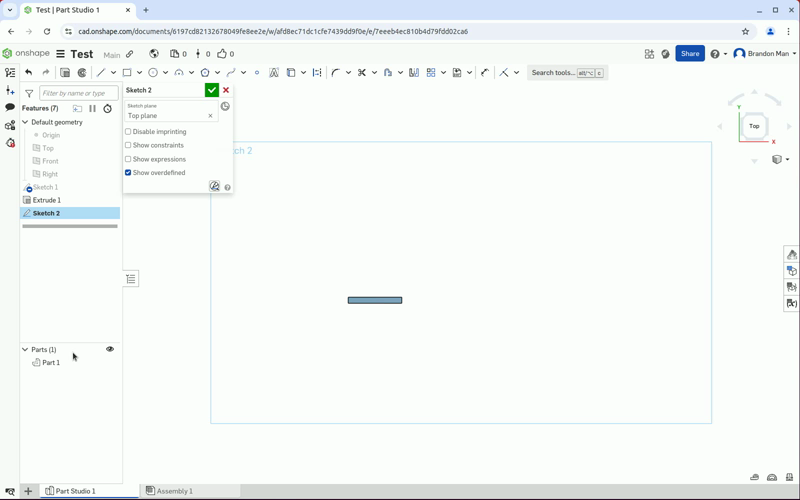
key(y)
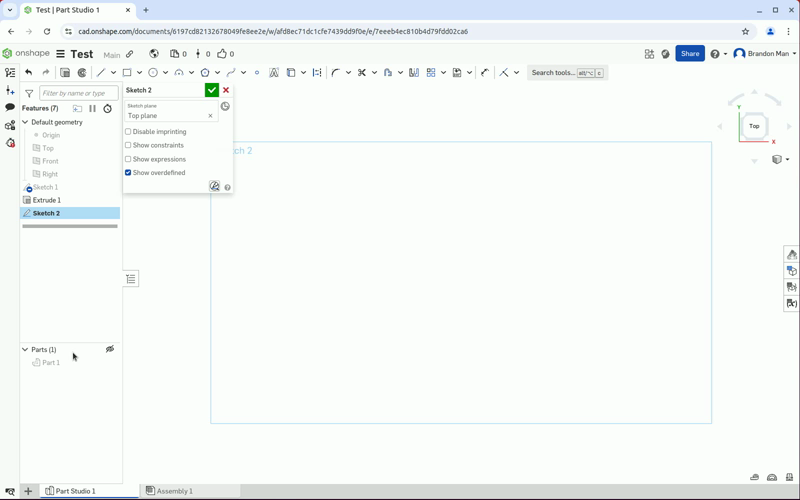
key(l)
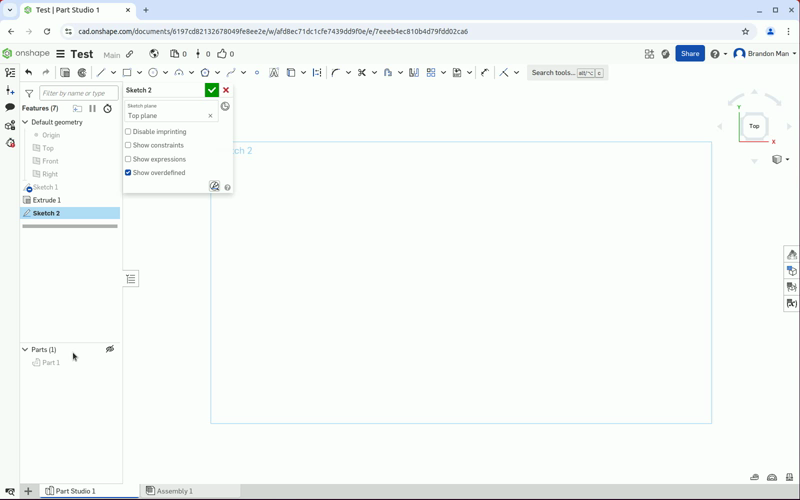
key_down(shift)
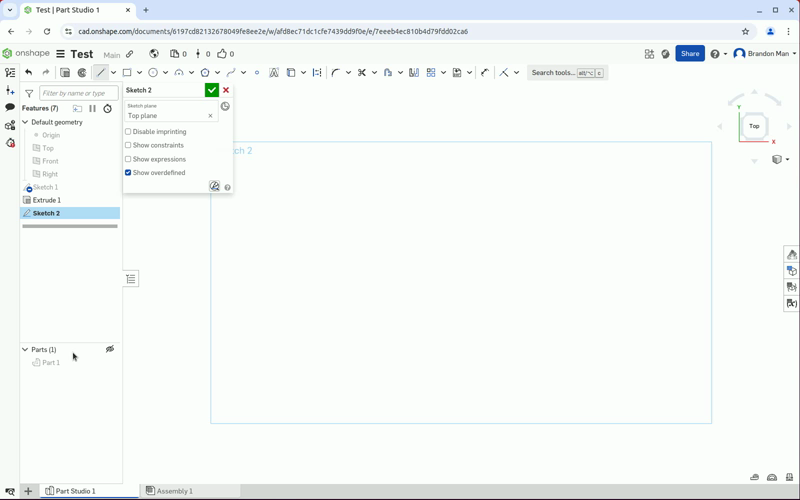
mouse_move(348, 268)
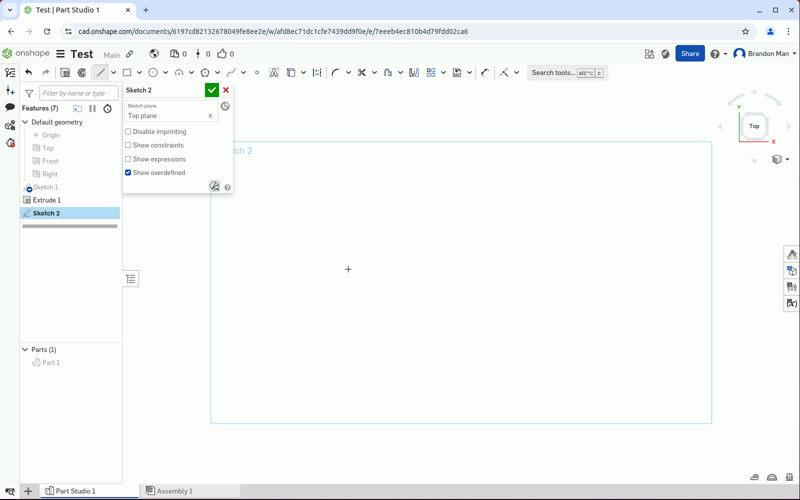
click(348, 268)
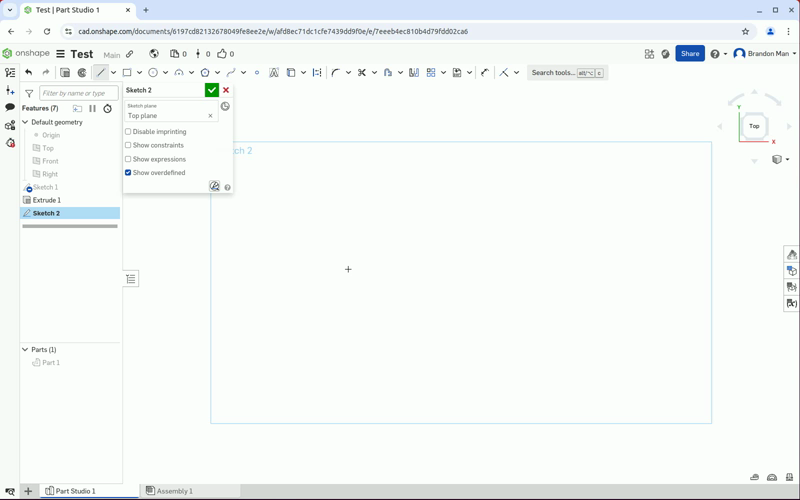
key_up(shift)
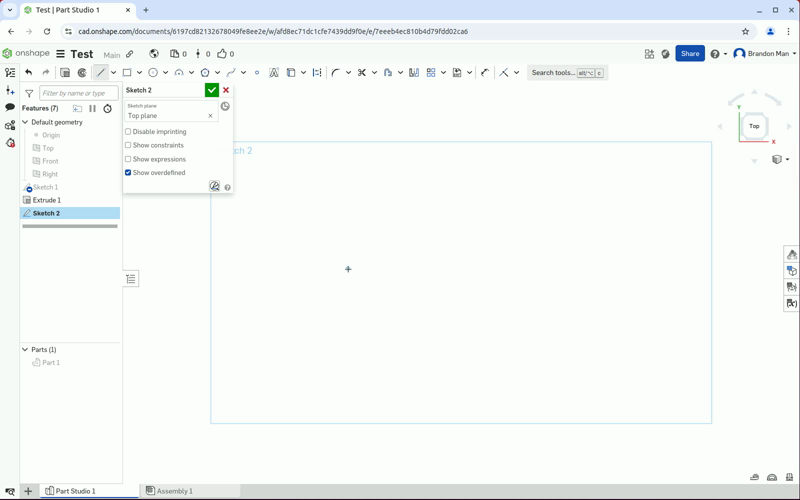
key_down(shift)
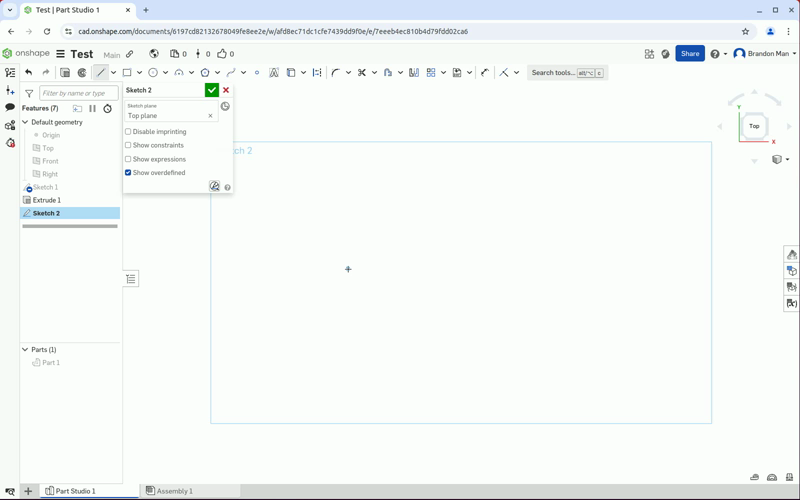
mouse_move(378, 268)
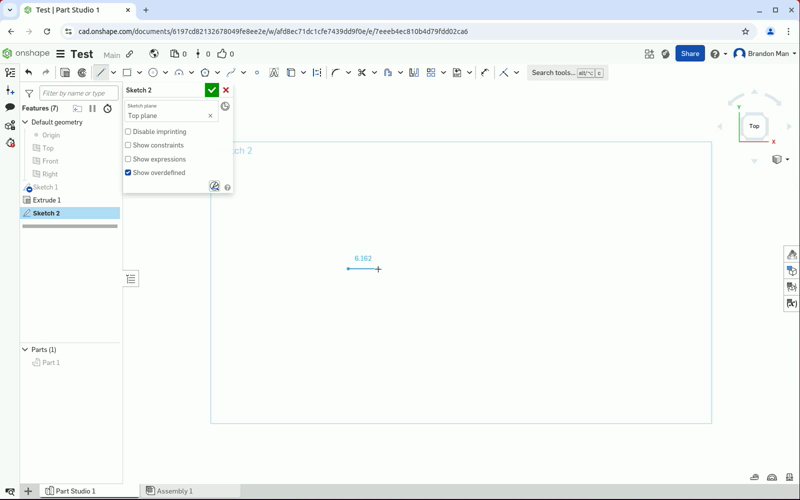
mouse_move(401, 268)
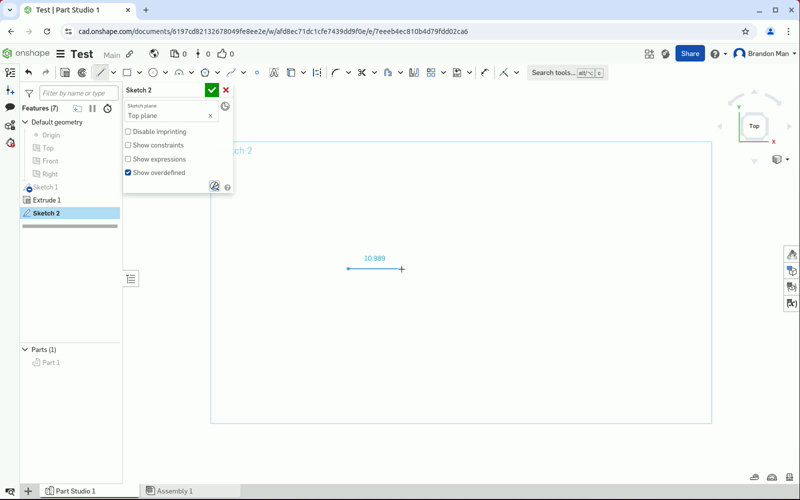
click(401, 268)
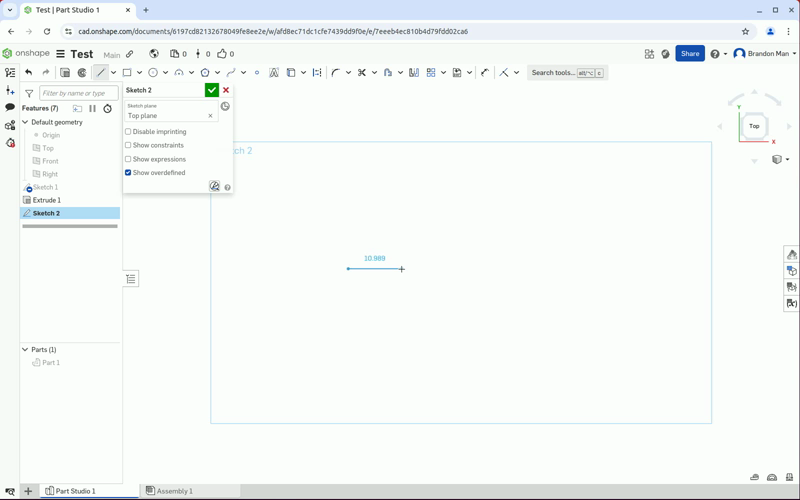
key_up(shift)
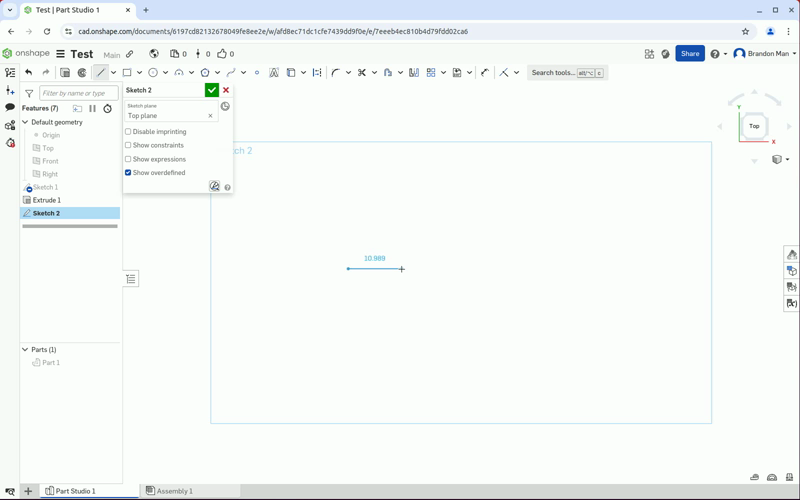
key_down(shift)
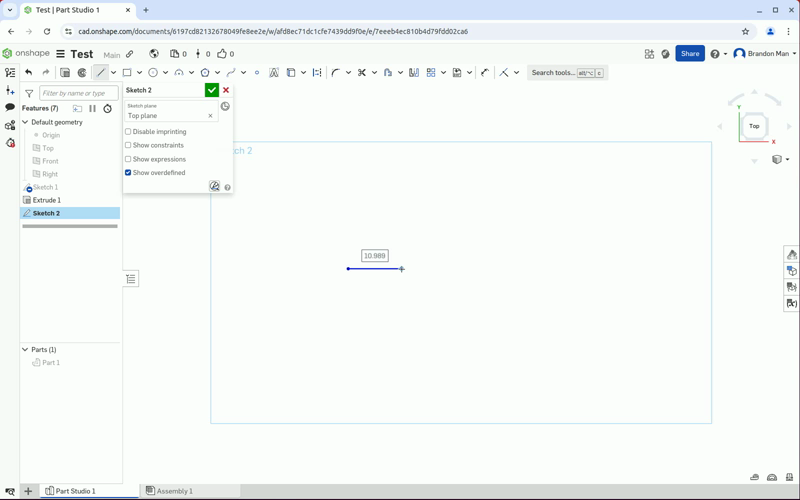
mouse_move(431, 268)
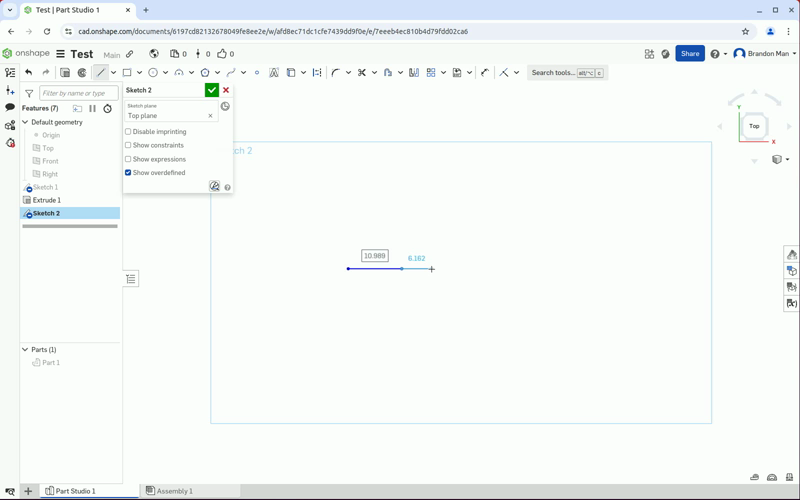
mouse_move(401, 263)
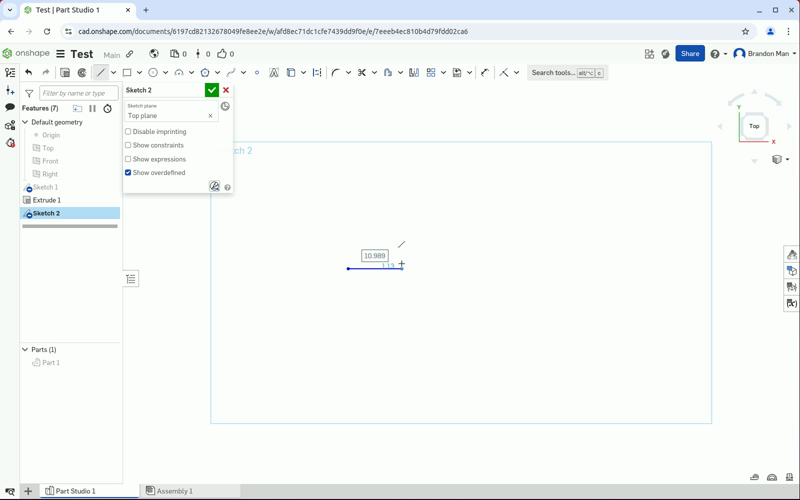
scroll(6)
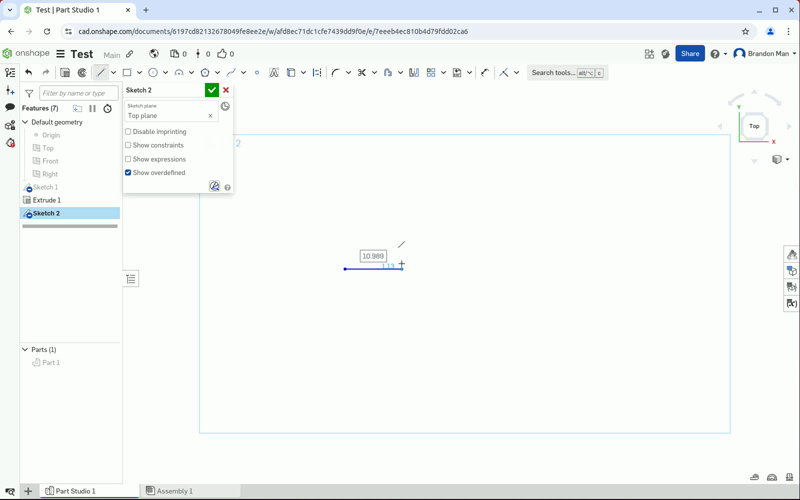
scroll(6)
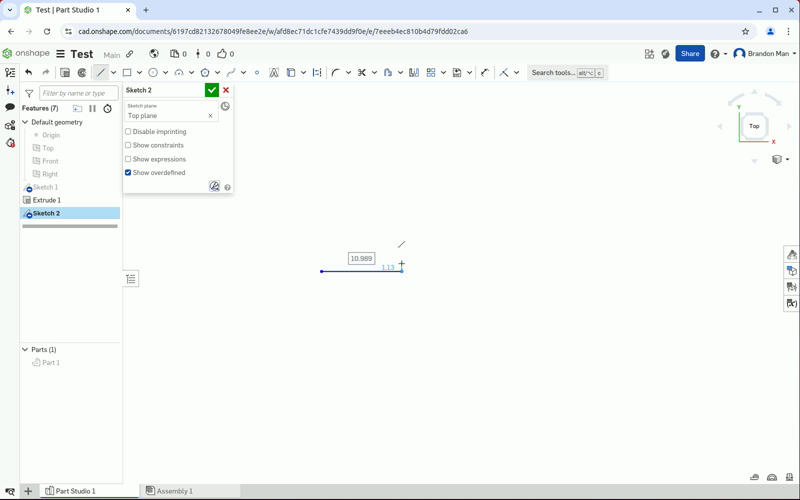
scroll(6)
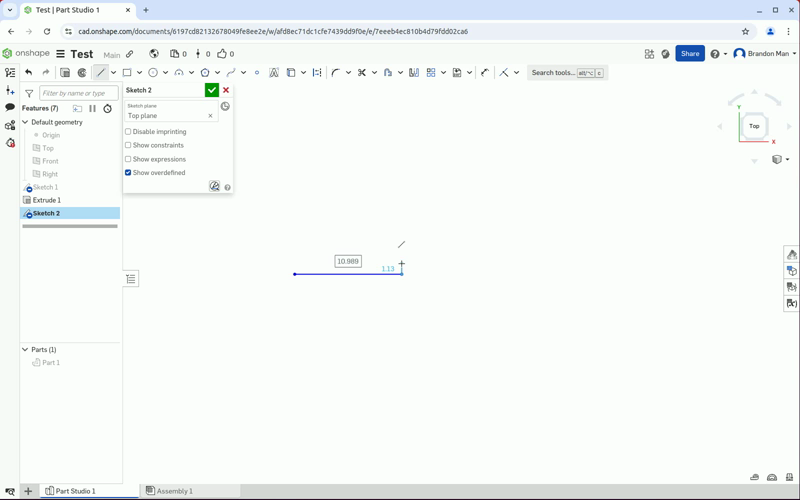
scroll(6)
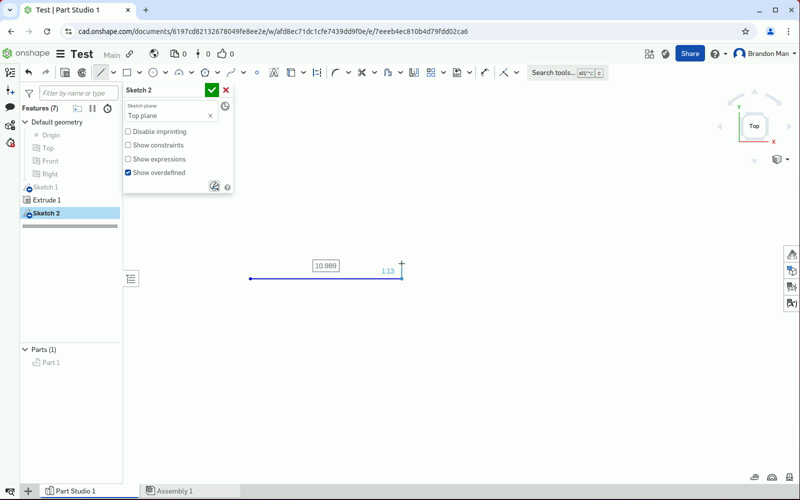
scroll(6)
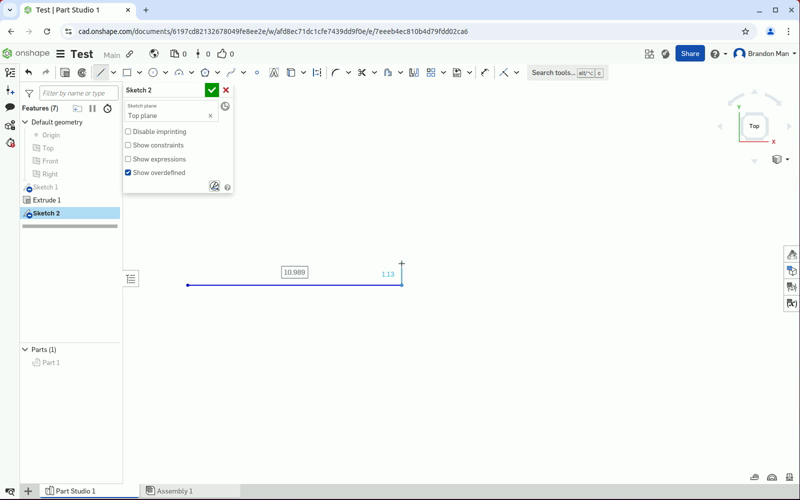
scroll(6)
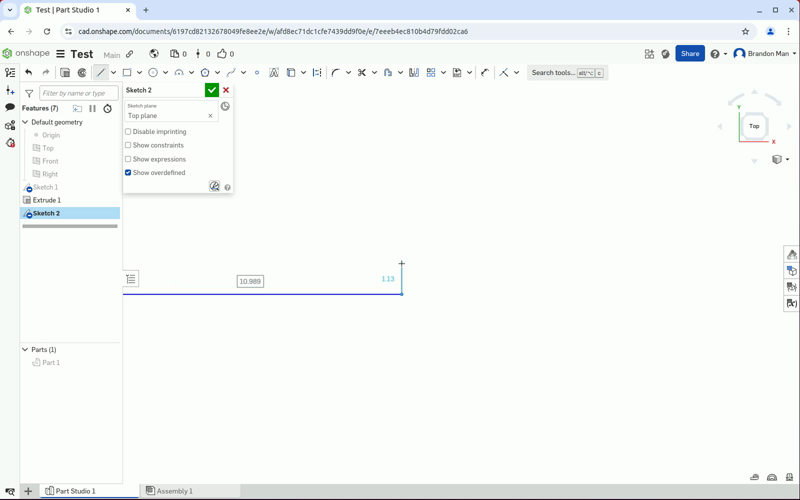
scroll(6)
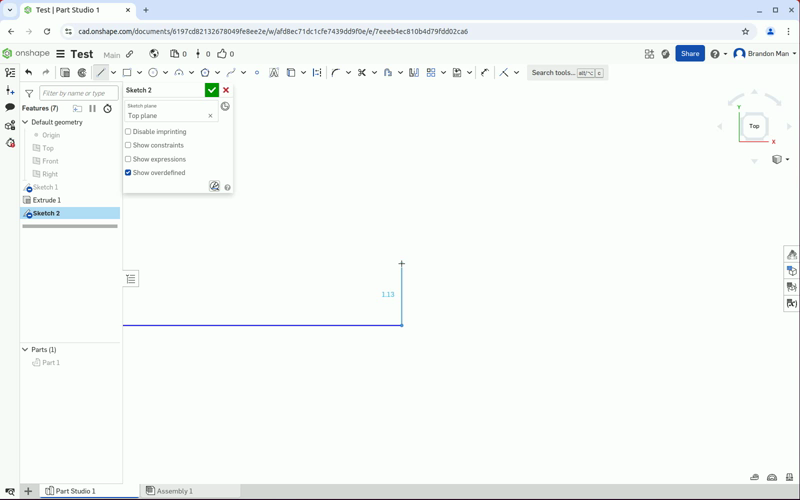
click(401, 263)
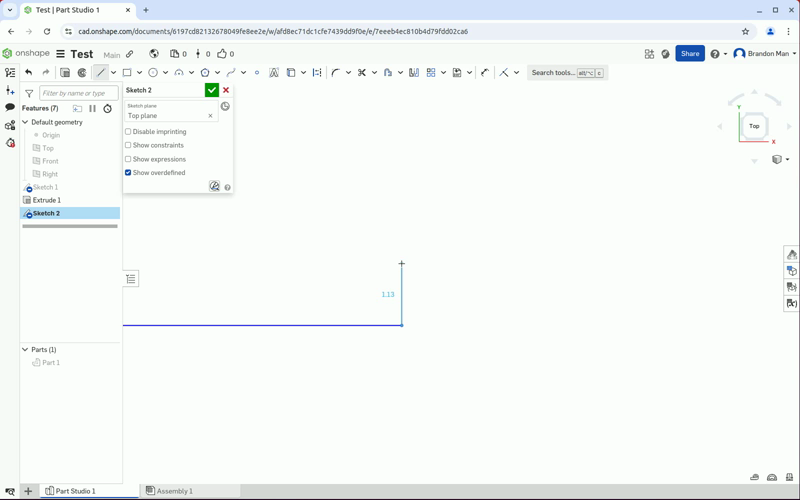
scroll(-6)
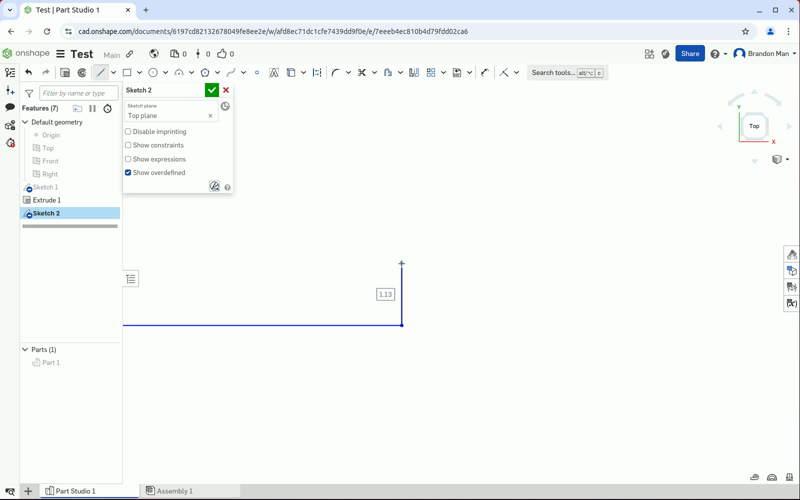
scroll(-6)
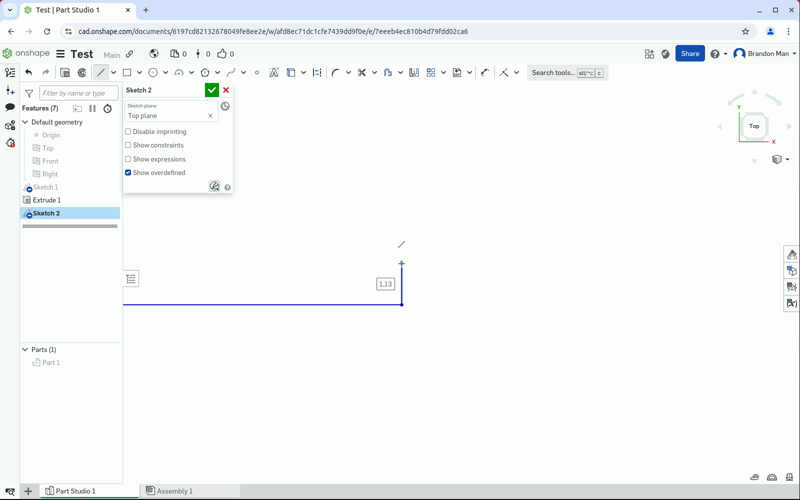
scroll(-6)
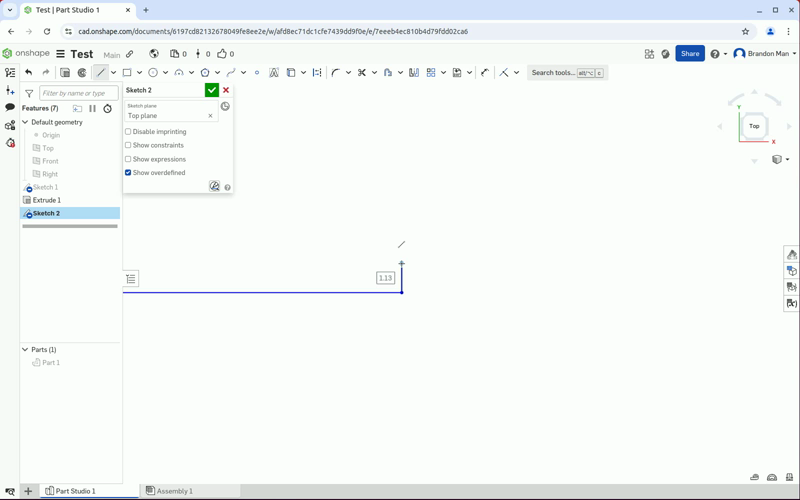
scroll(-6)
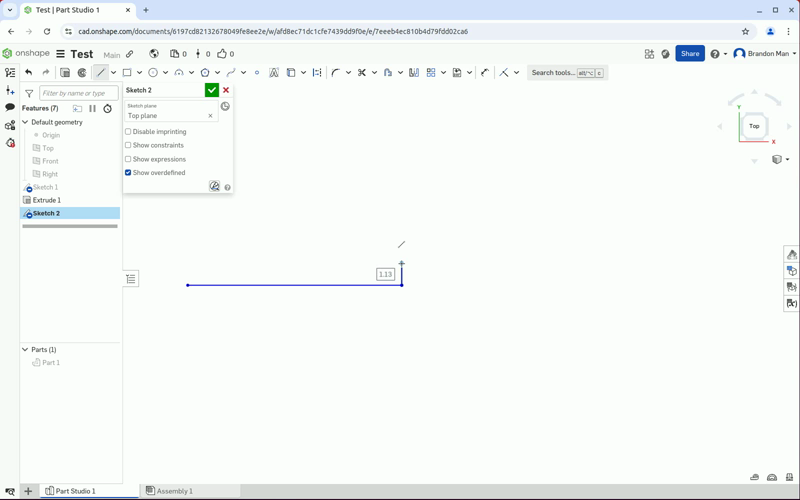
scroll(-6)
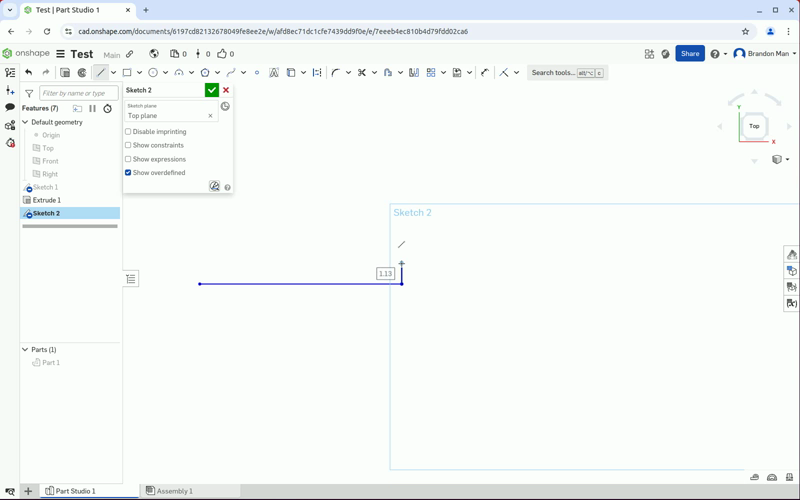
scroll(-6)
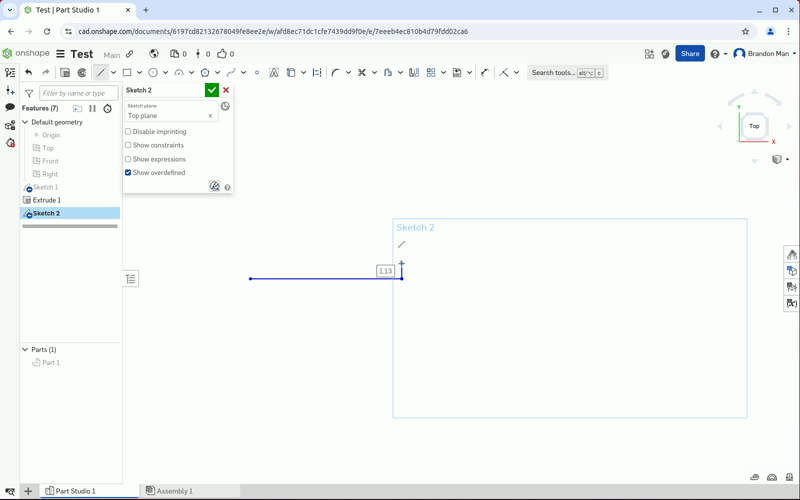
scroll(-6)
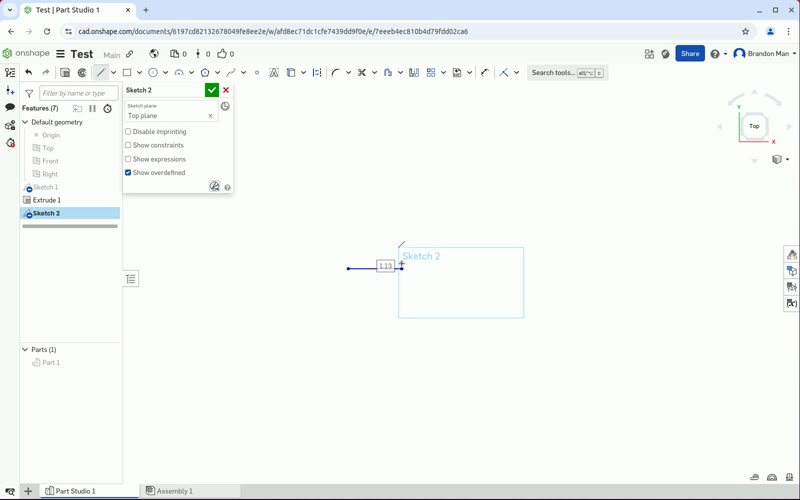
key_up(shift)
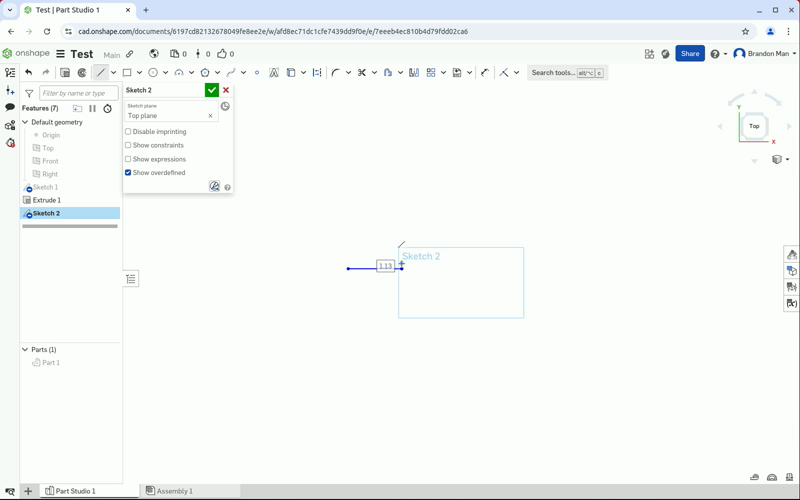
key_down(shift)
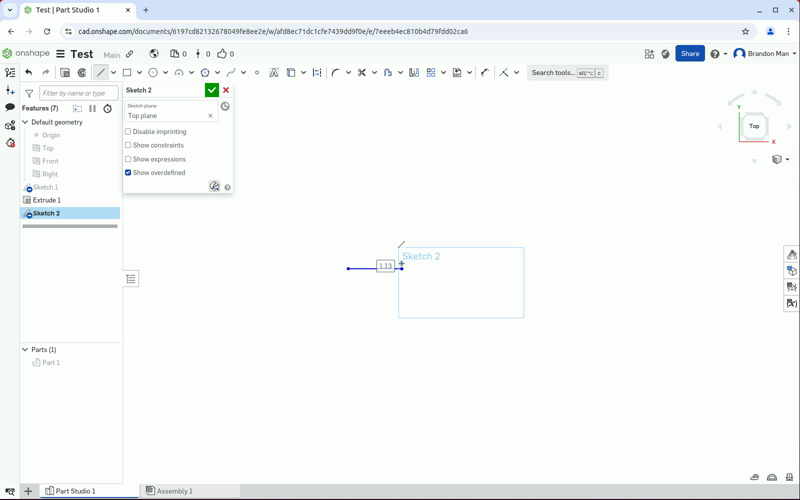
mouse_move(431, 263)
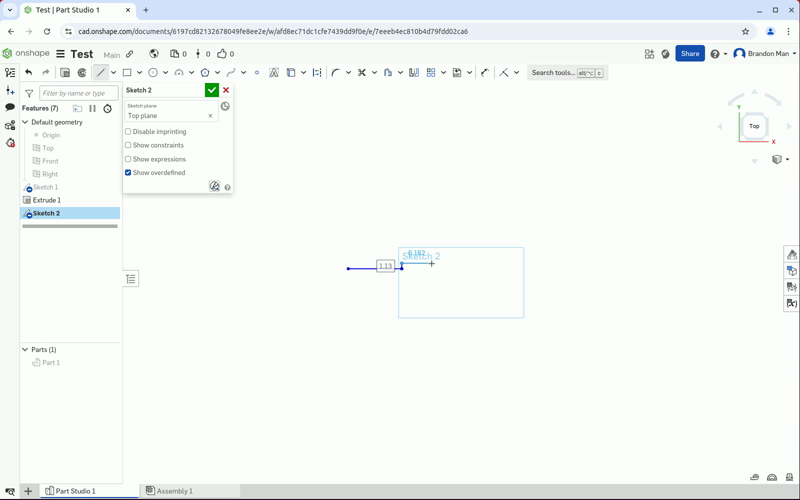
mouse_move(348, 263)
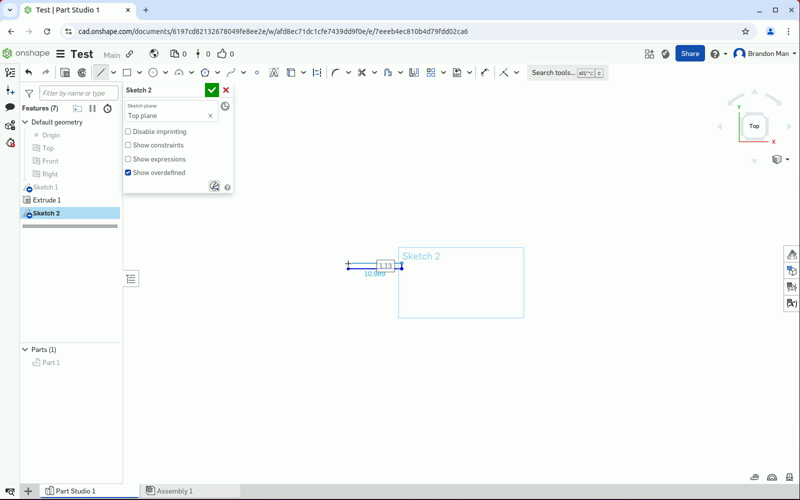
click(348, 263)
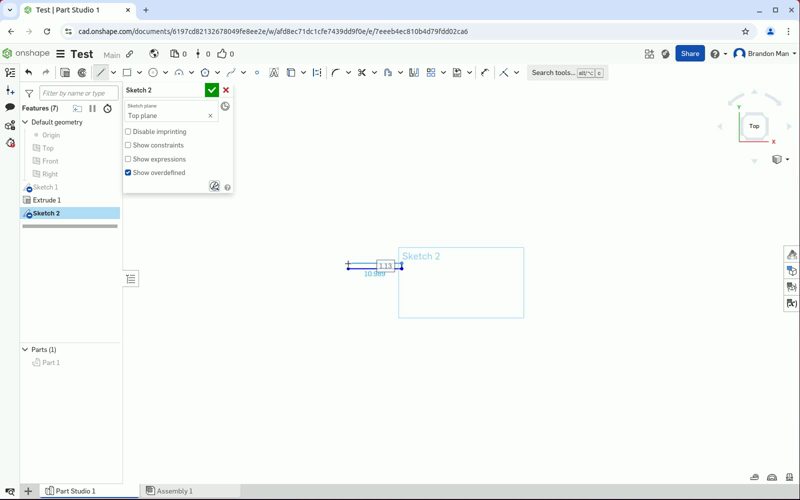
key_up(shift)
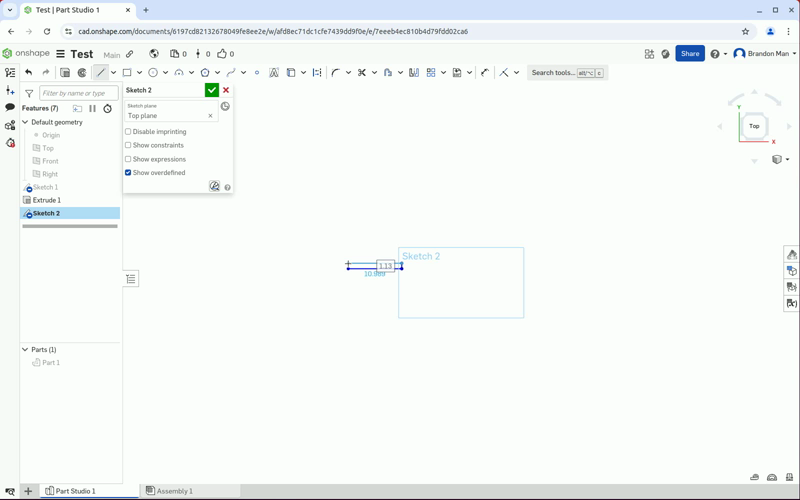
mouse_move(378, 263)
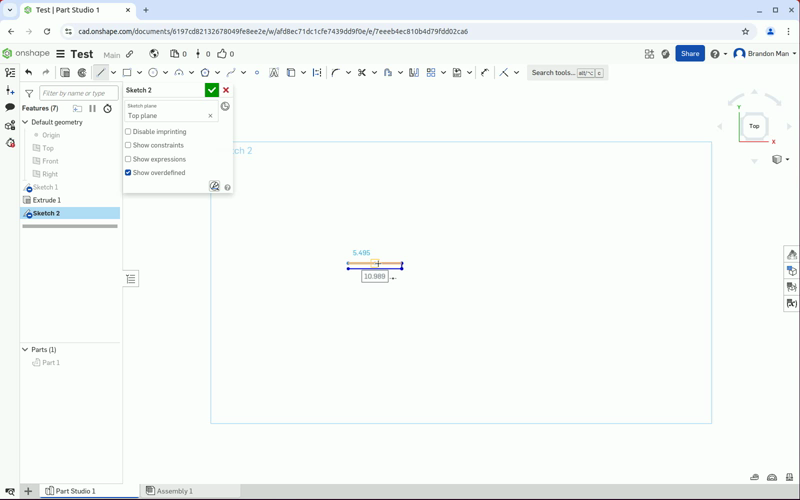
key_down(shift)
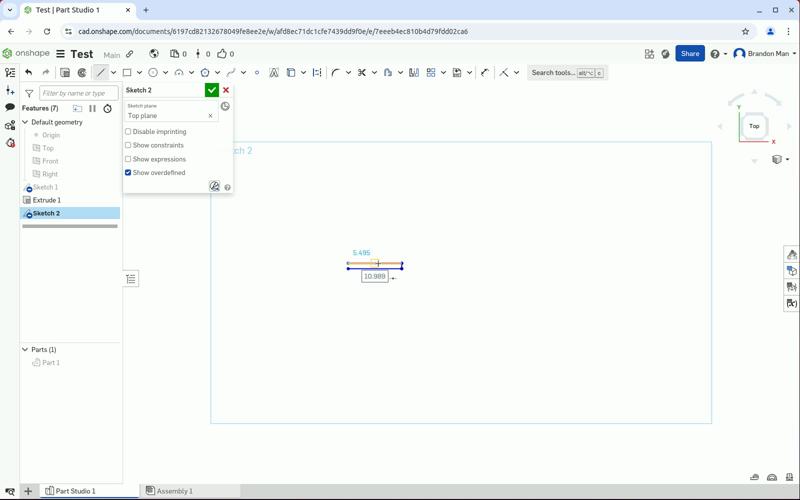
mouse_move(348, 268)
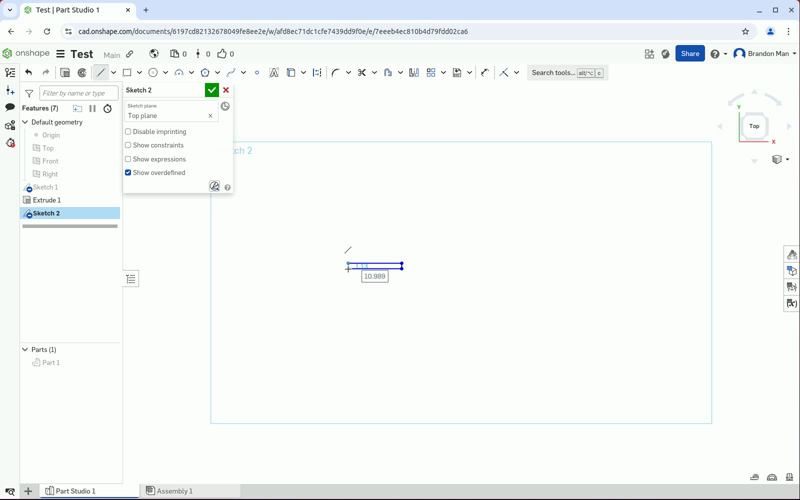
scroll(6)
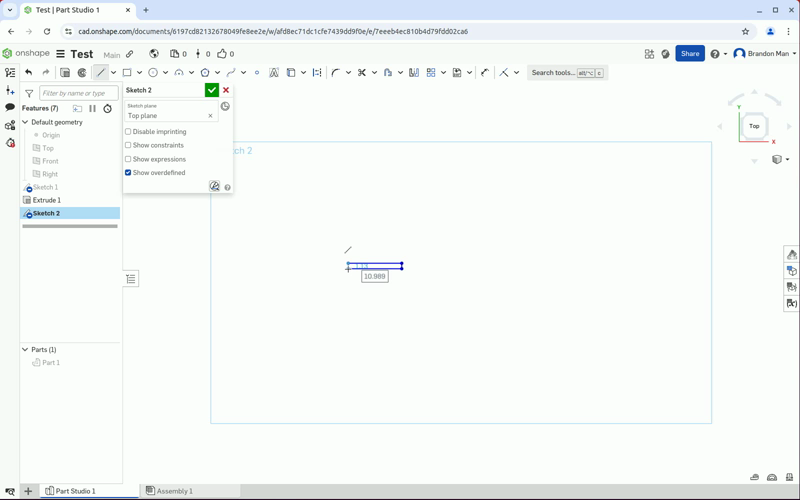
scroll(6)
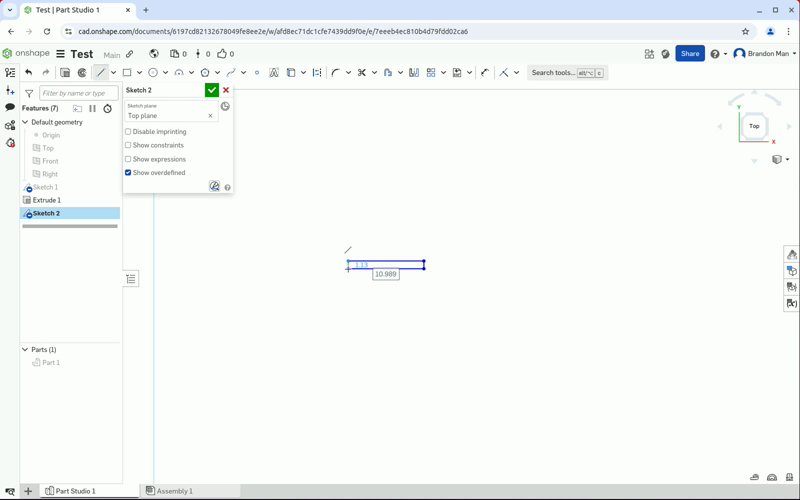
scroll(6)
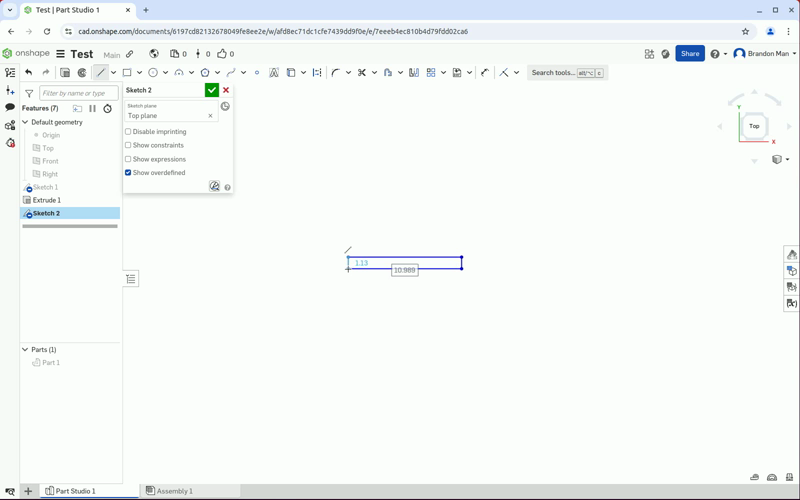
scroll(6)
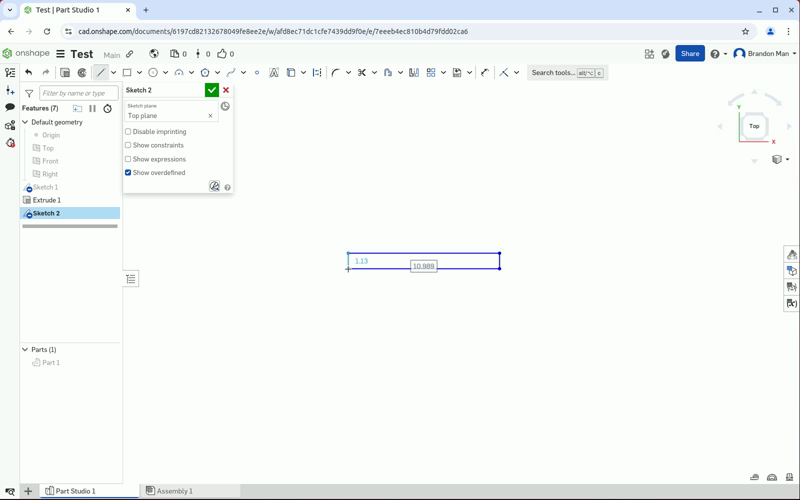
scroll(6)
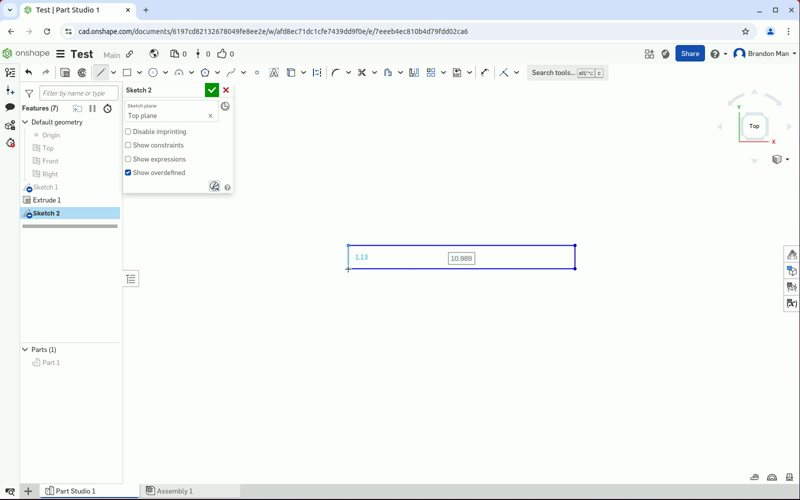
scroll(6)
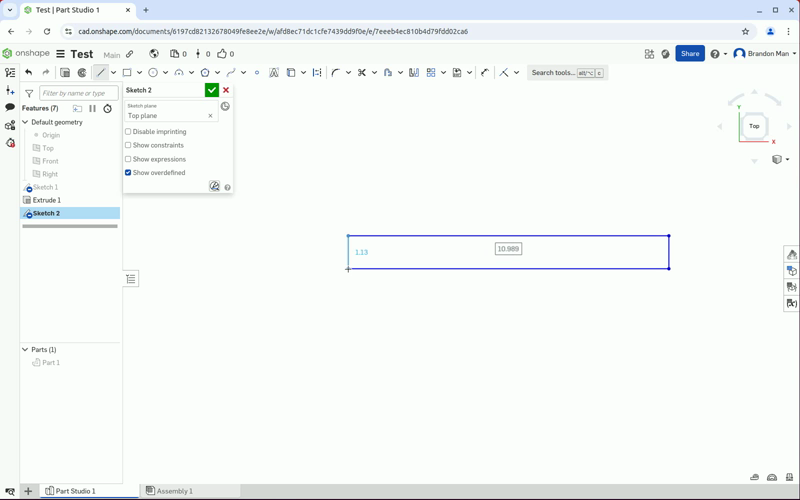
scroll(6)
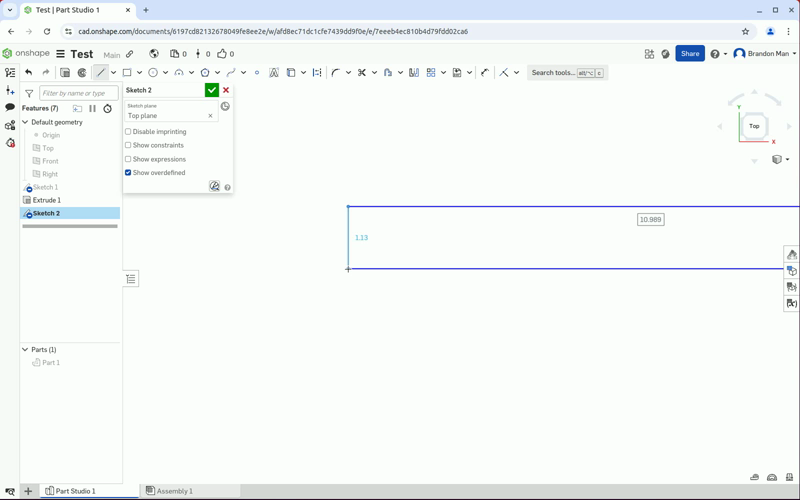
key_up(shift)
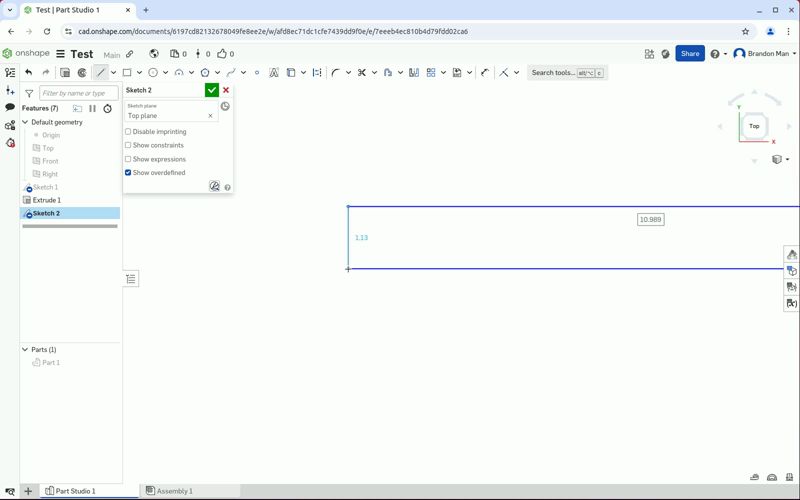
click(348, 268)
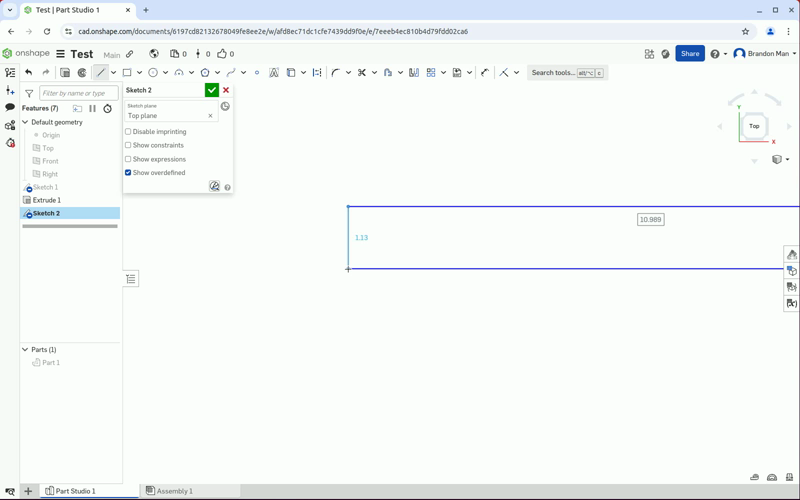
scroll(-6)
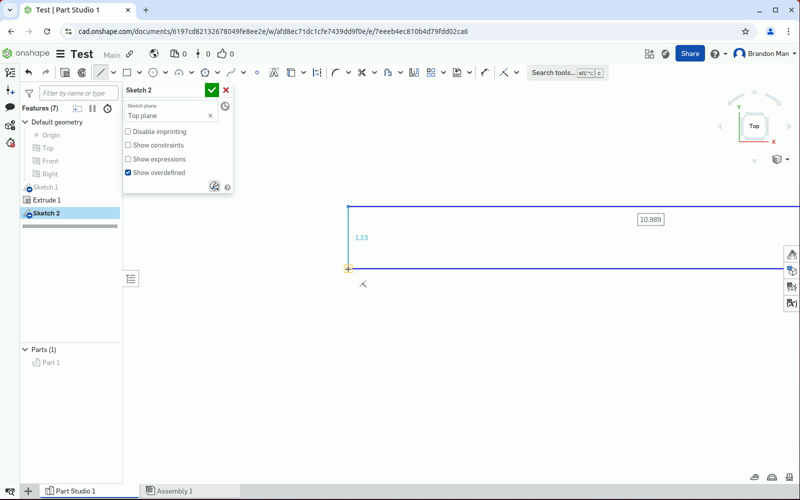
scroll(-6)
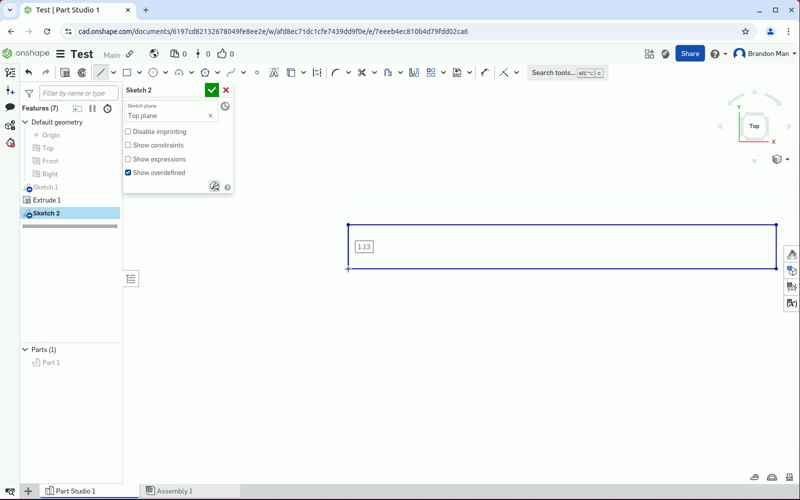
scroll(-6)
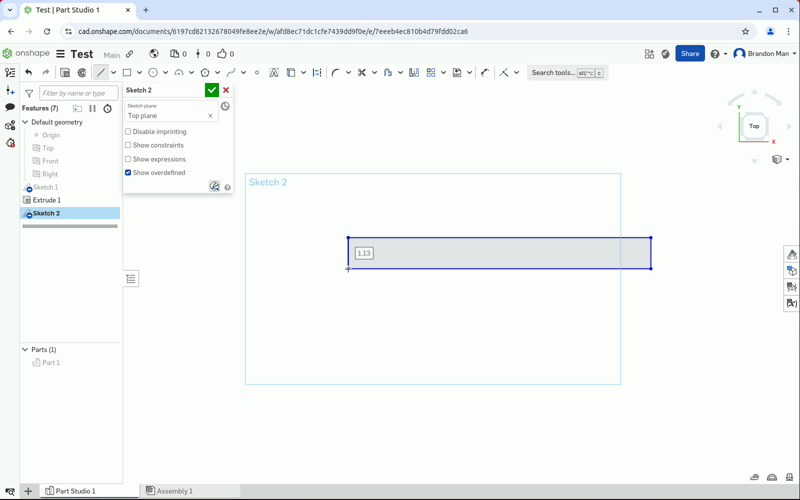
scroll(-6)
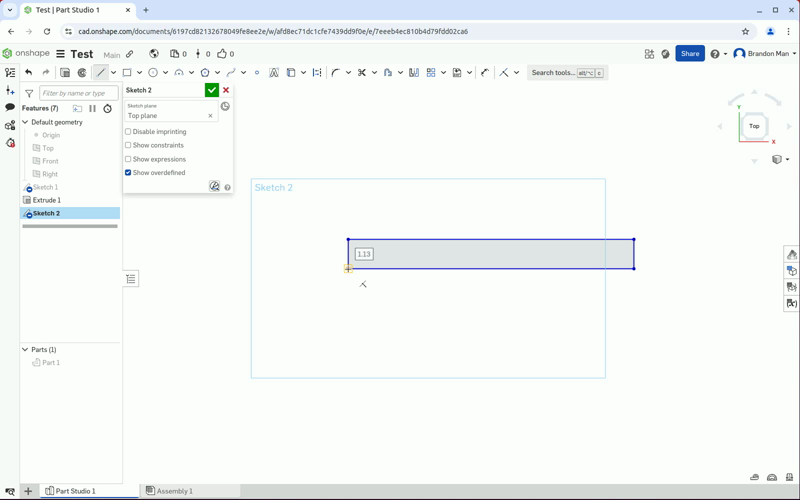
scroll(-6)
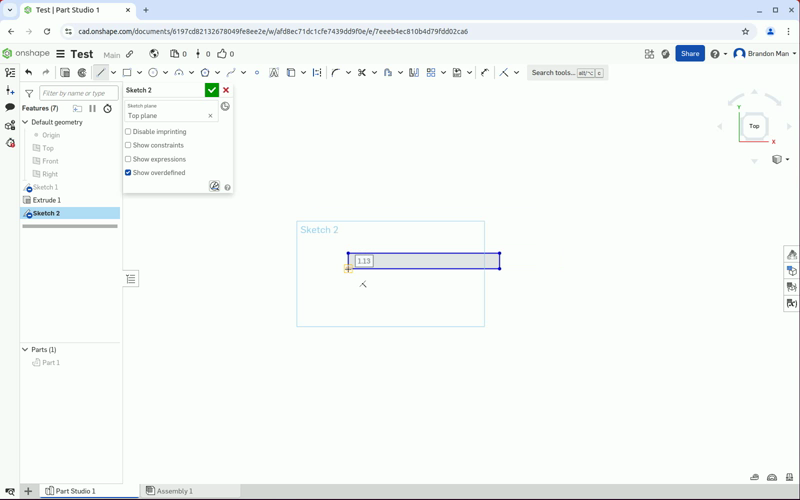
scroll(-6)
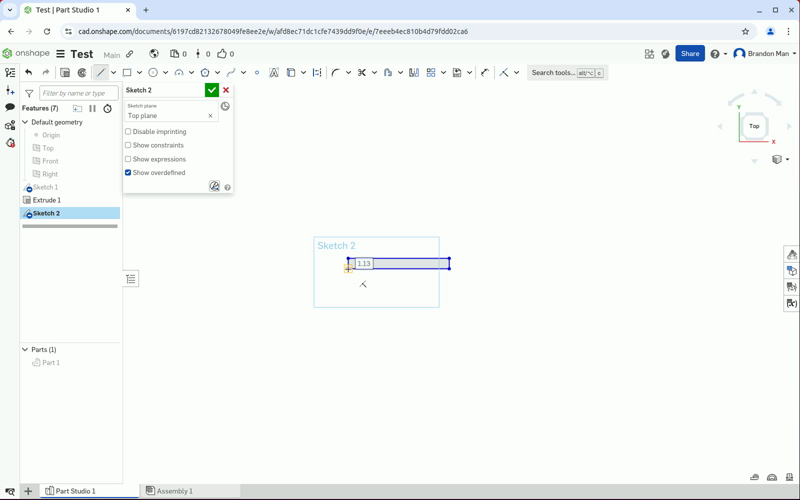
scroll(-6)
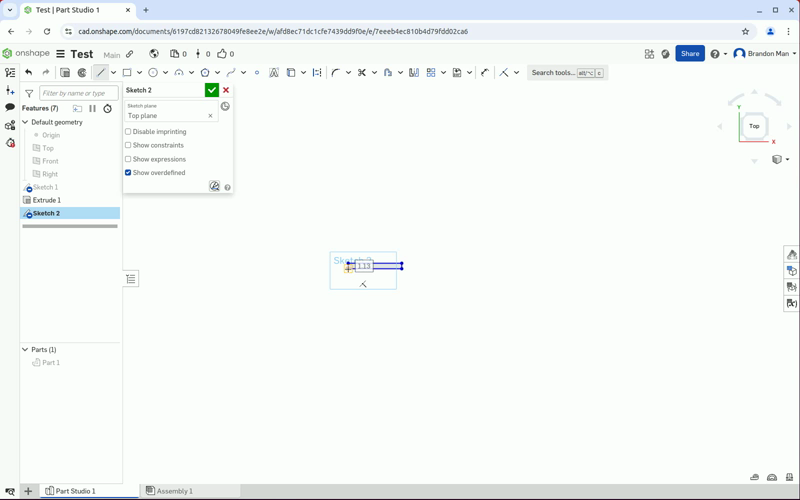
key(esc)
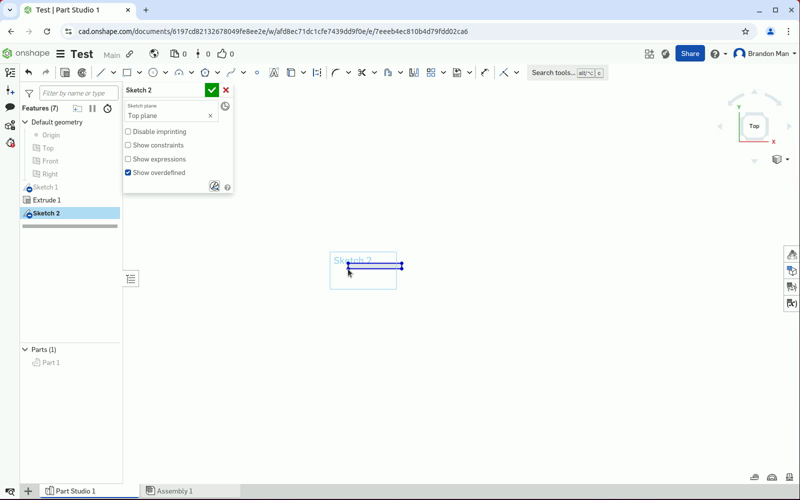
mouse_move(372, 267)
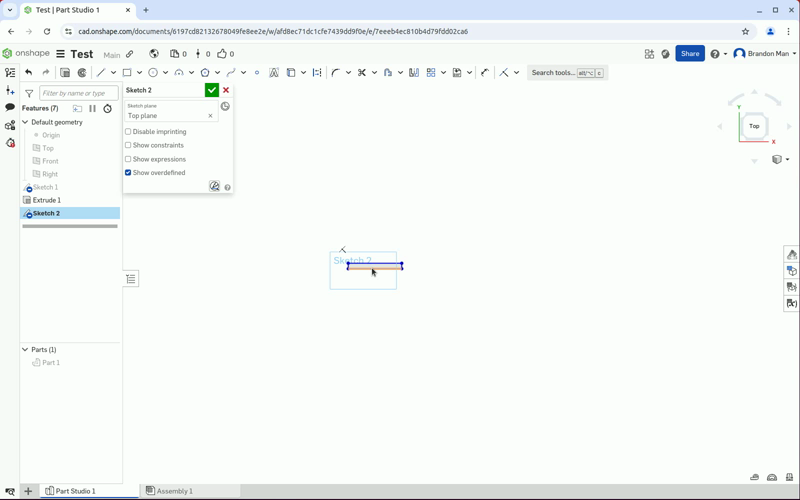
scroll(6)
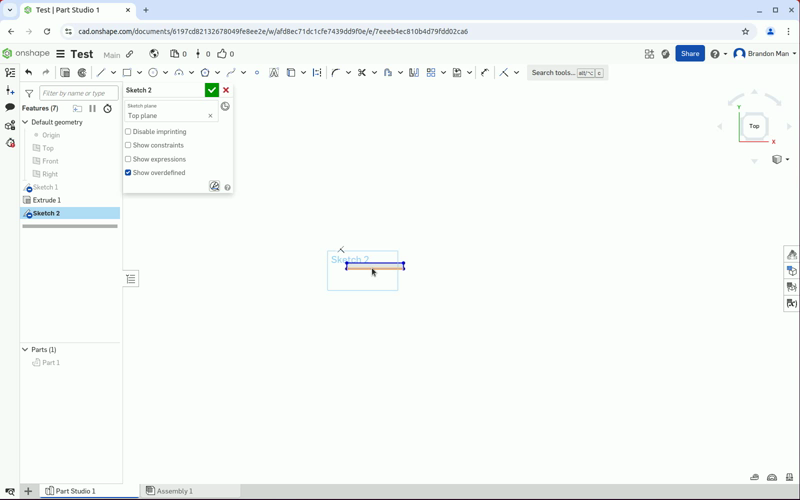
scroll(6)
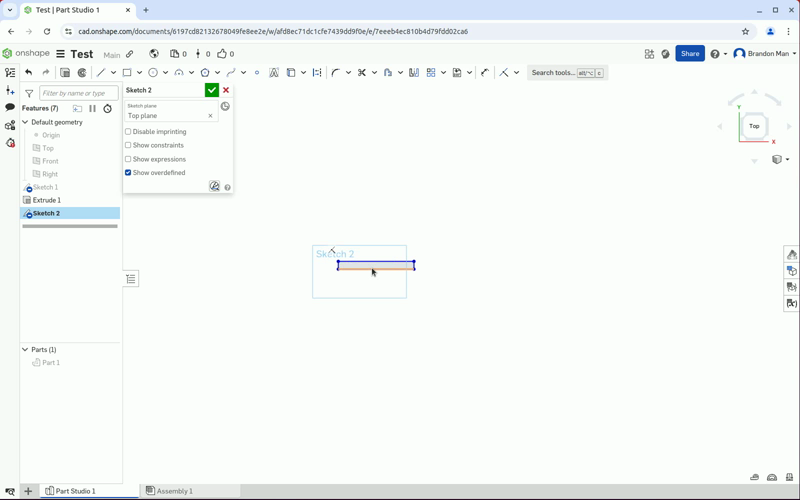
scroll(6)
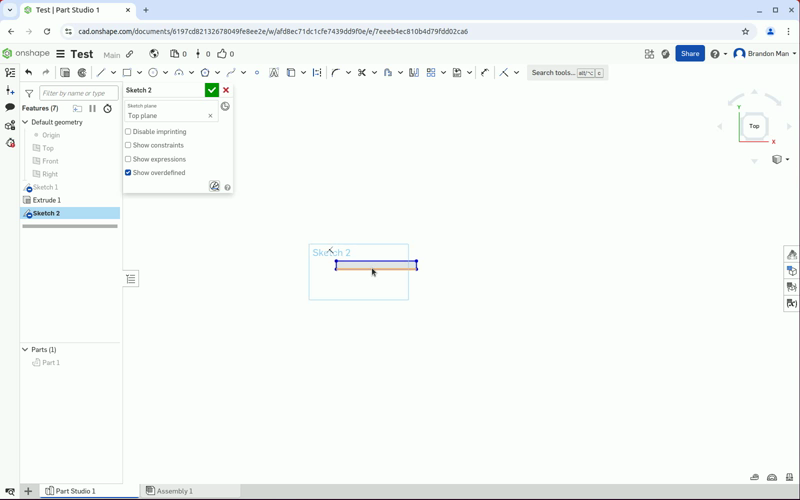
scroll(6)
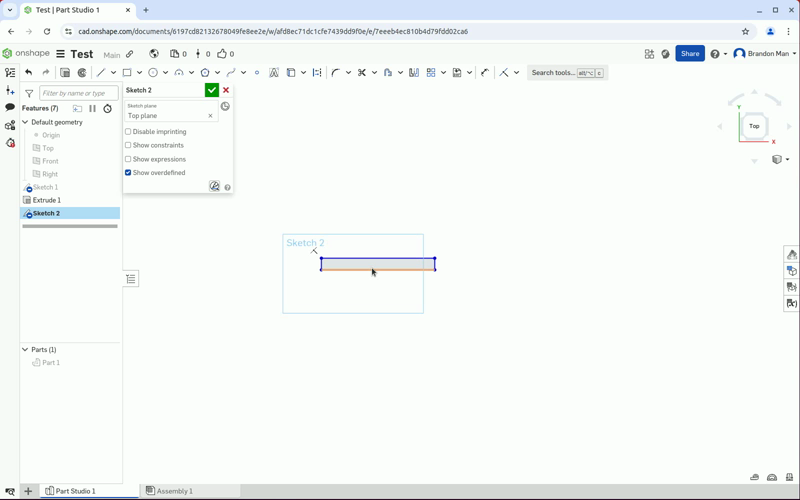
scroll(6)
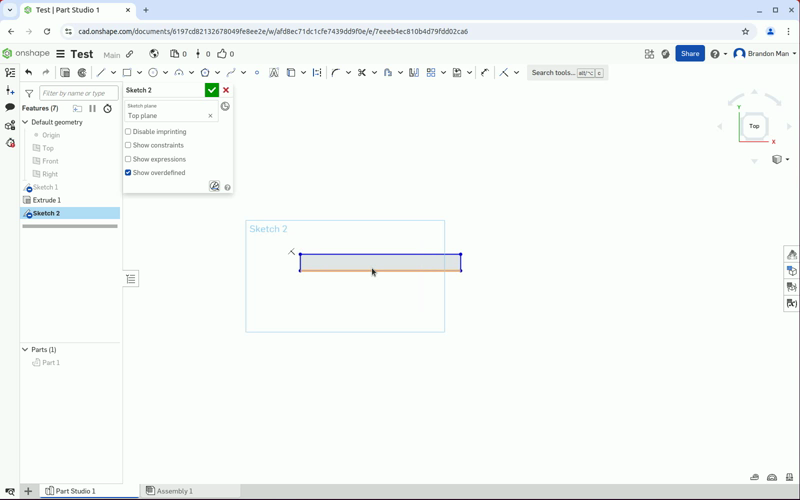
scroll(6)
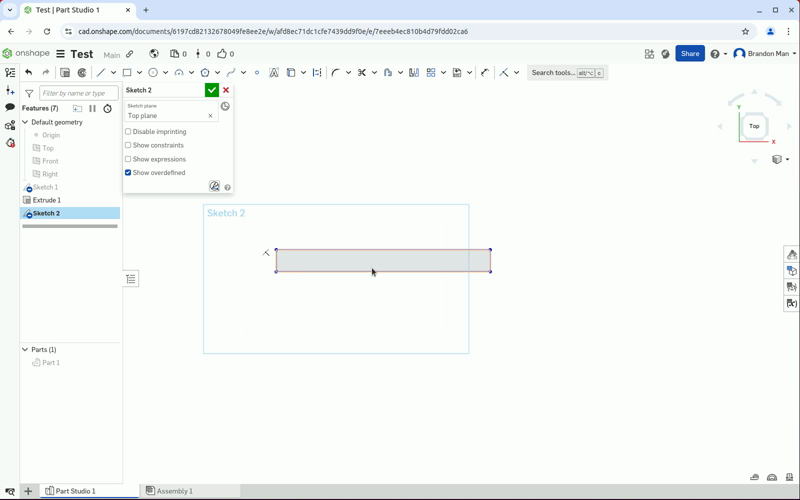
scroll(6)
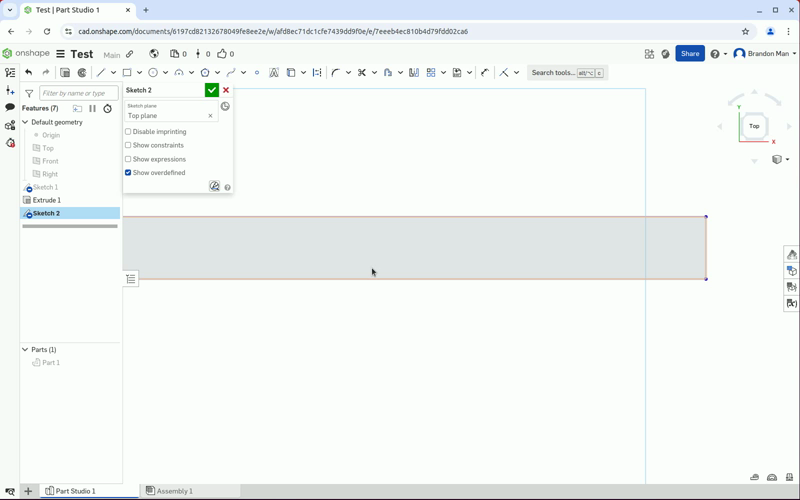
click(372, 267)
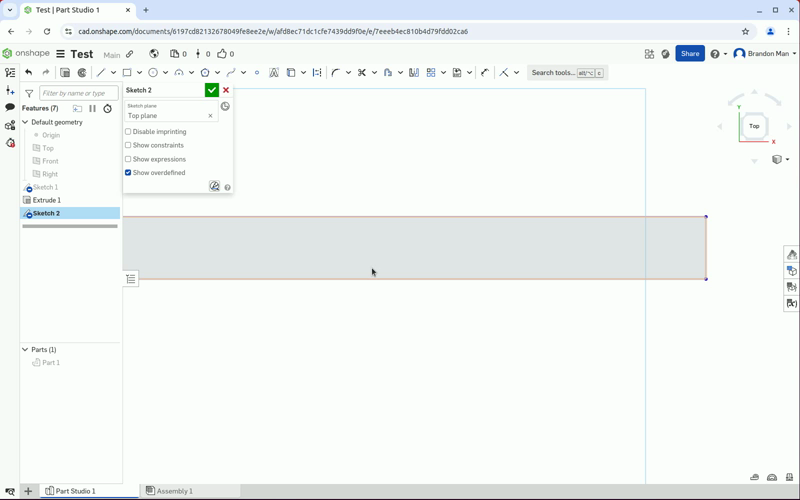
scroll(-6)
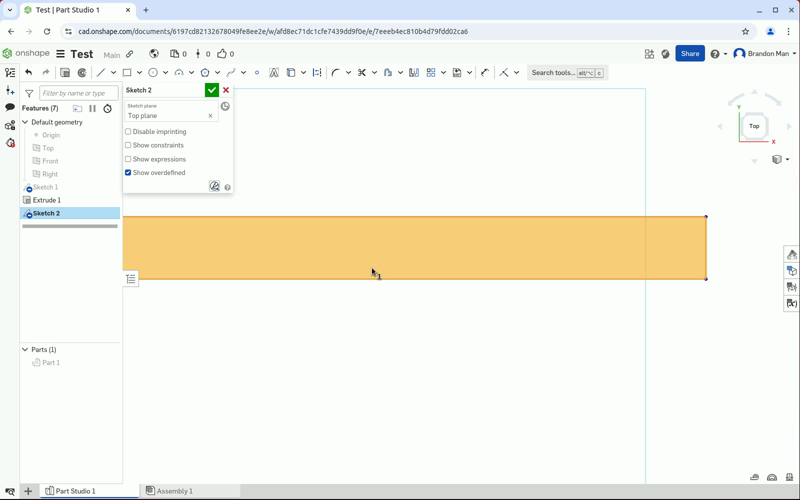
scroll(-6)
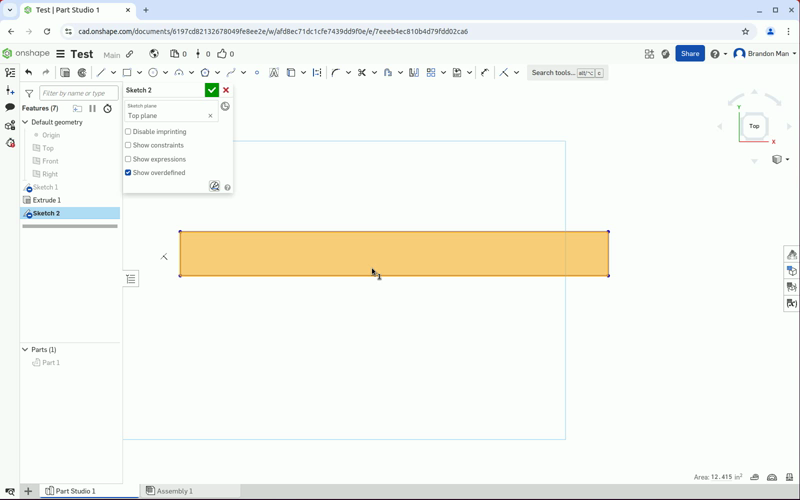
scroll(-6)
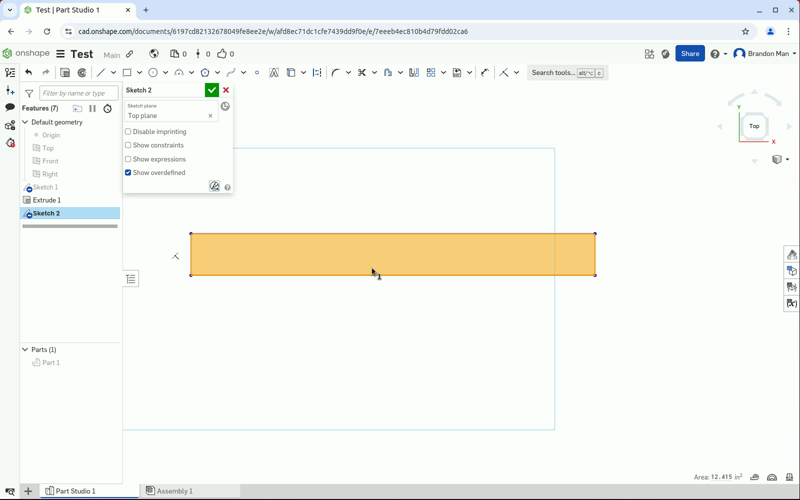
scroll(-6)
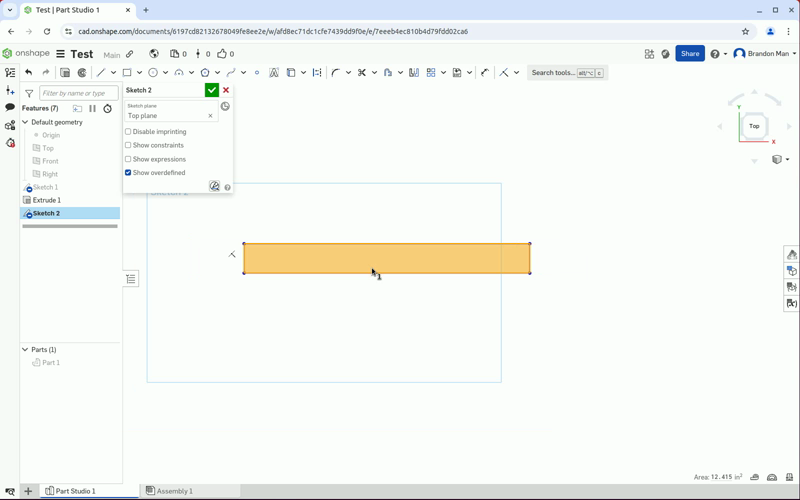
scroll(-6)
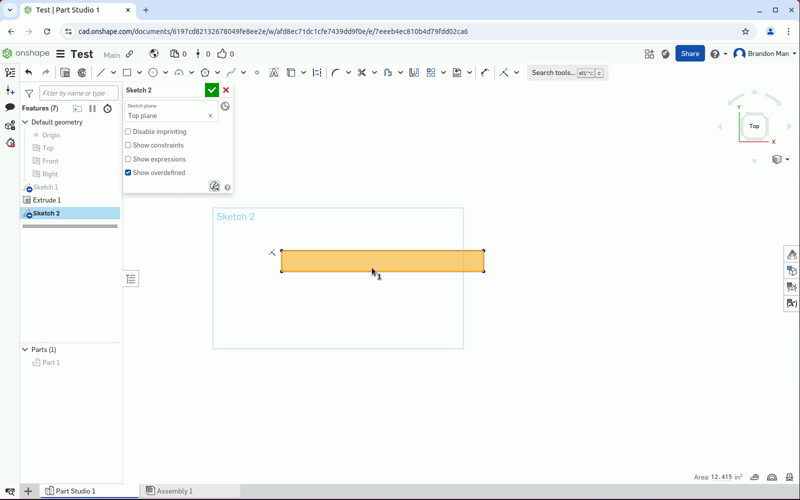
scroll(-6)
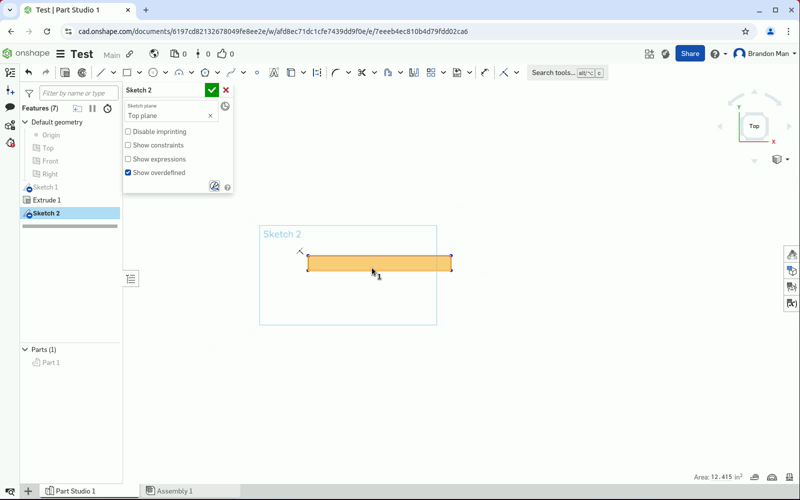
scroll(-6)
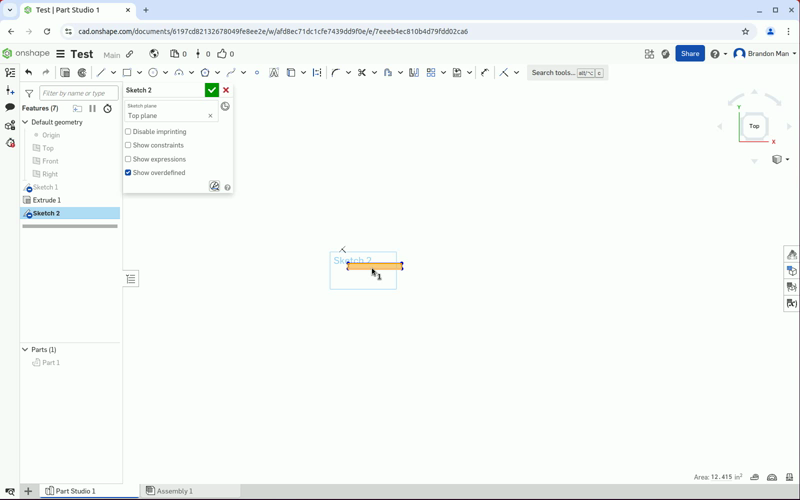
mouse_move(73, 352)
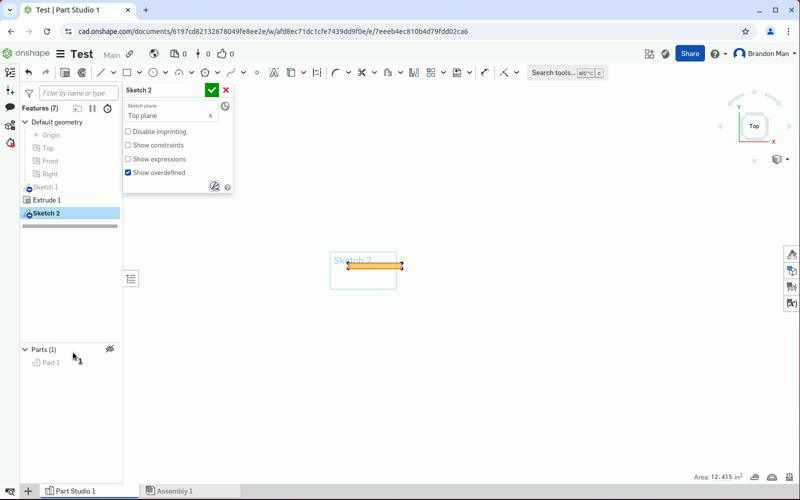
key(shift+y)
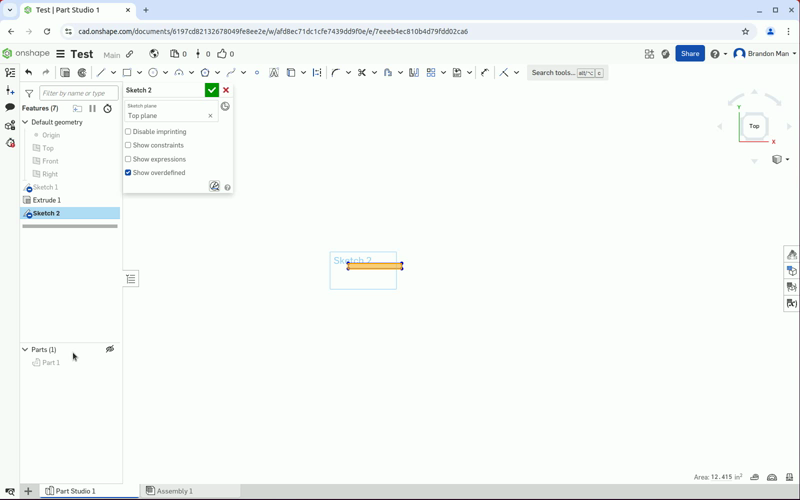
key(shift+e)
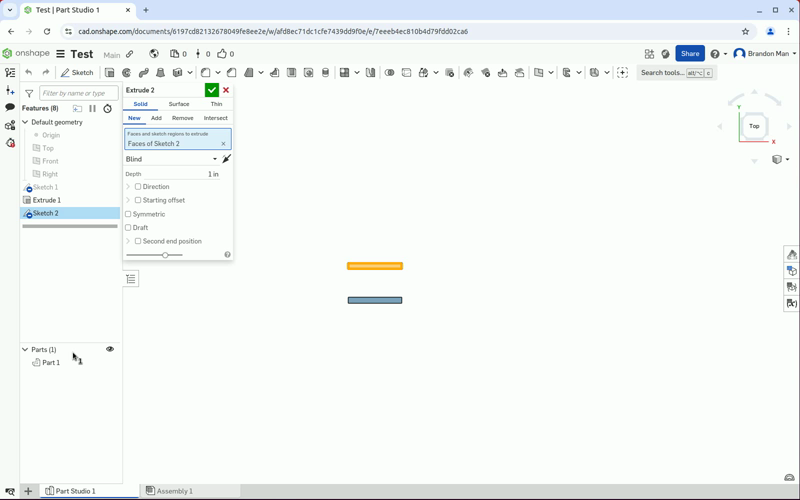
mouse_move(143, 106)
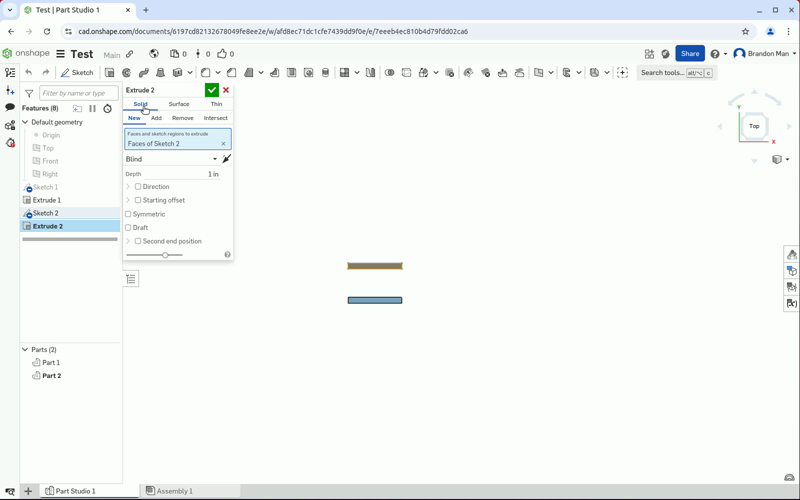
click(143, 106)
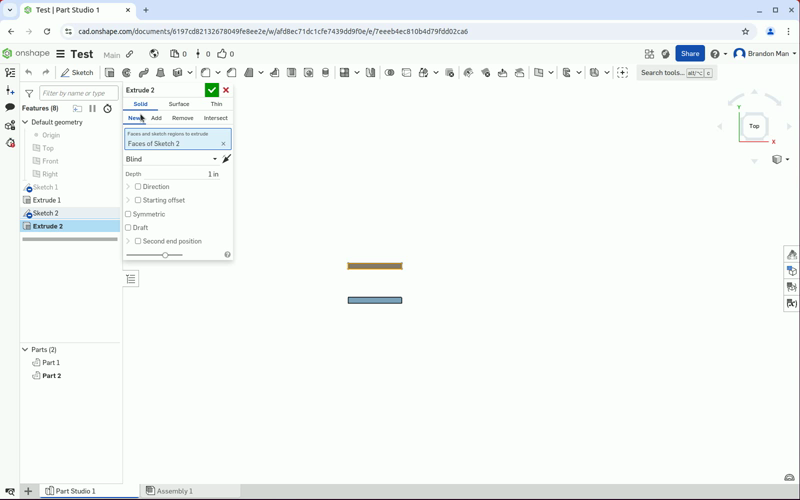
mouse_move(137, 120)
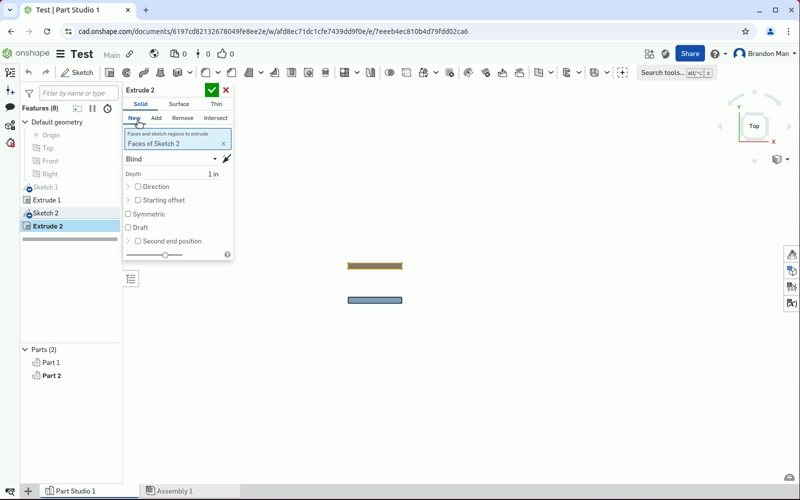
click(137, 120)
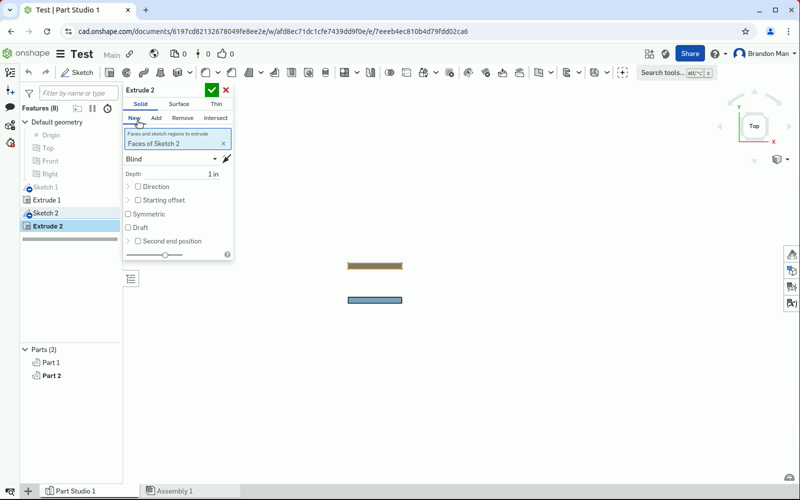
key(tab, 4)
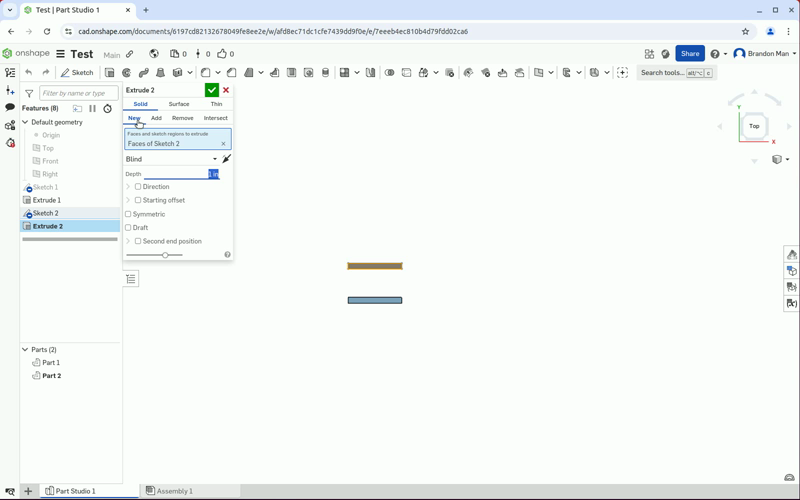
text(3.851)
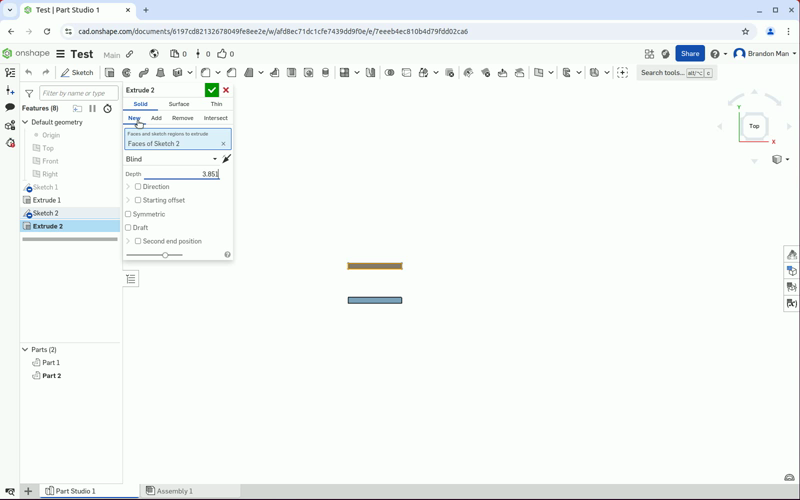
key(enter)
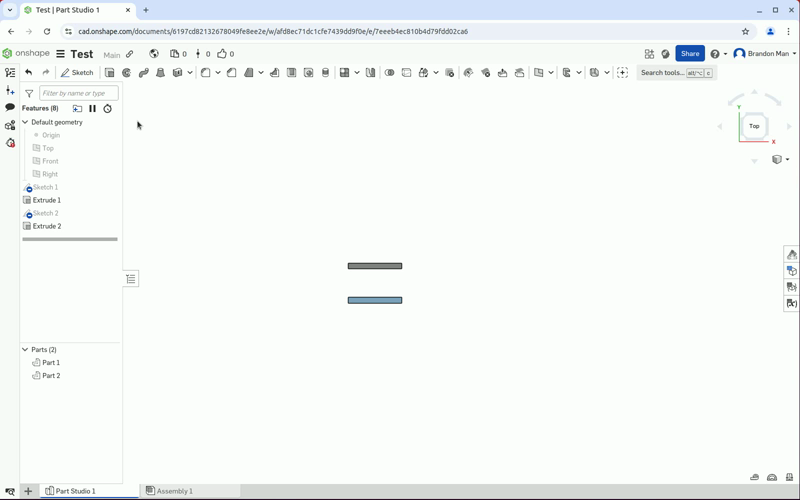
key(shift+h)
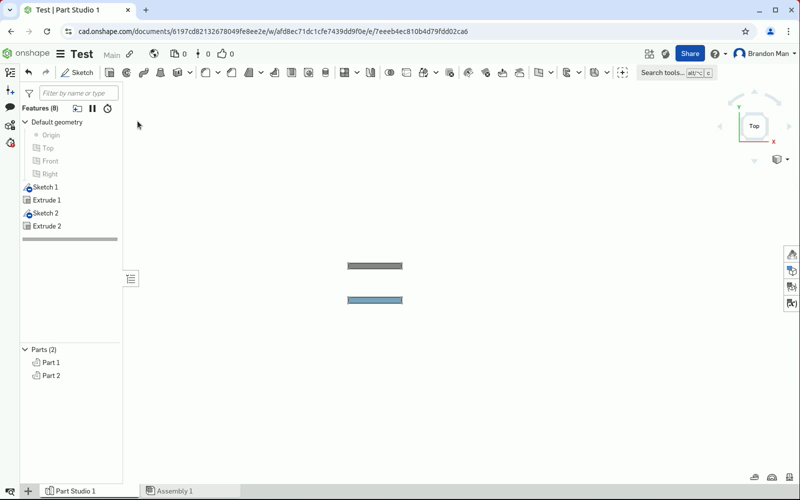
key(shift+h)
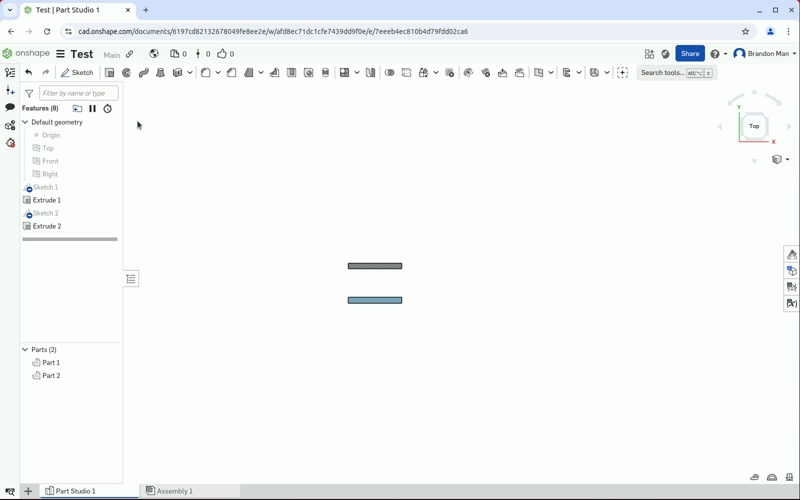
mouse_move(73, 189)
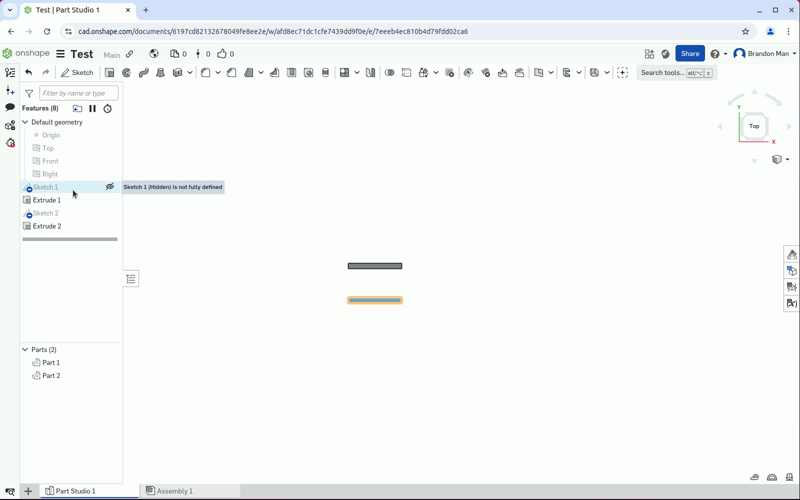
click(73, 189)
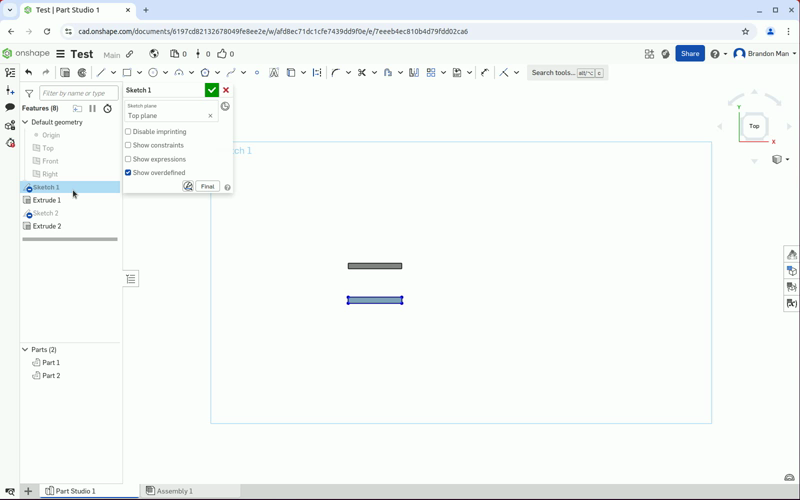
mouse_move(229, 92)
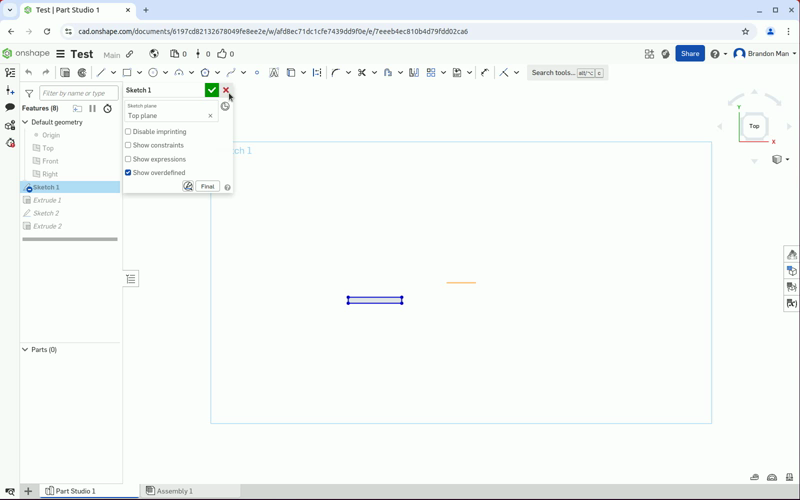
click(229, 92)
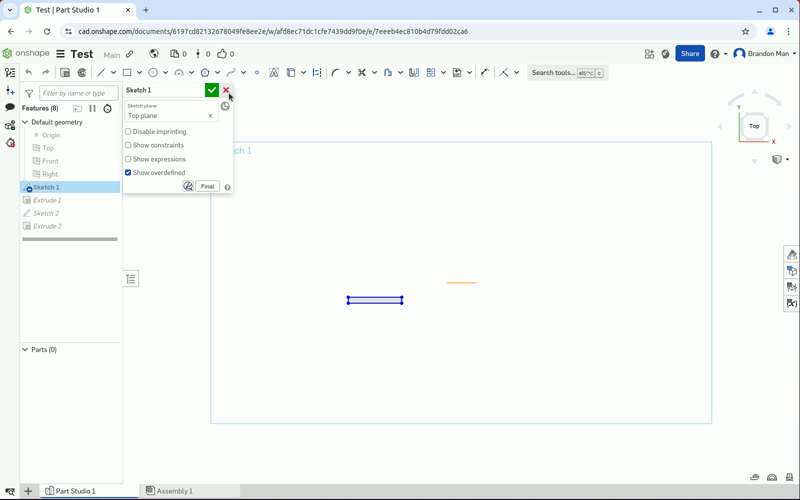
key(shift+s)
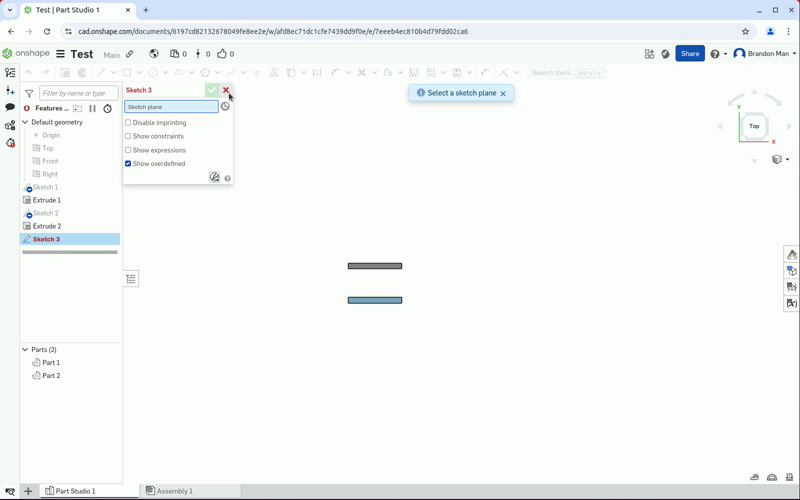
mouse_move(73, 150)
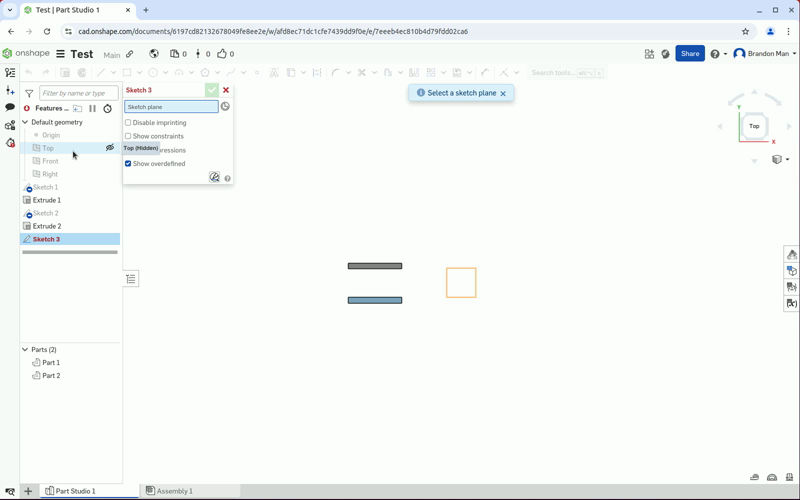
click(73, 150)
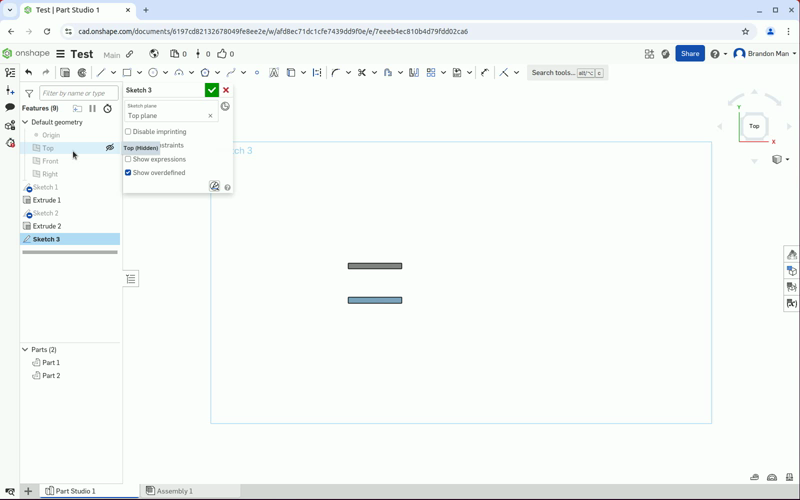
mouse_move(73, 352)
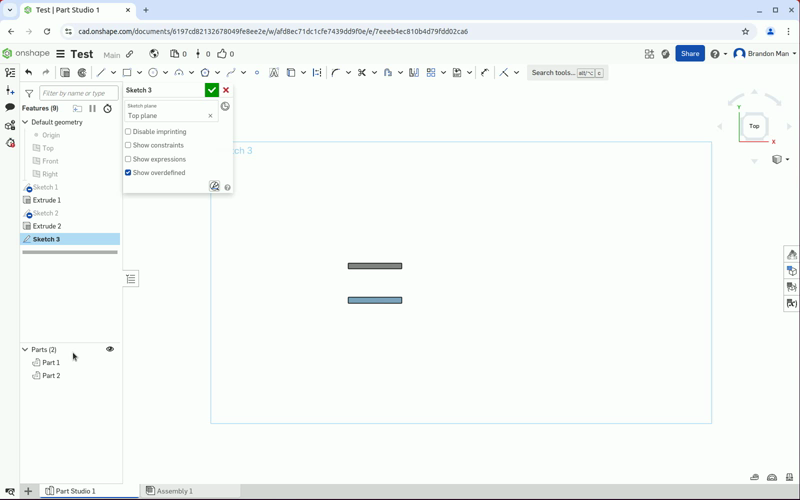
key(y)
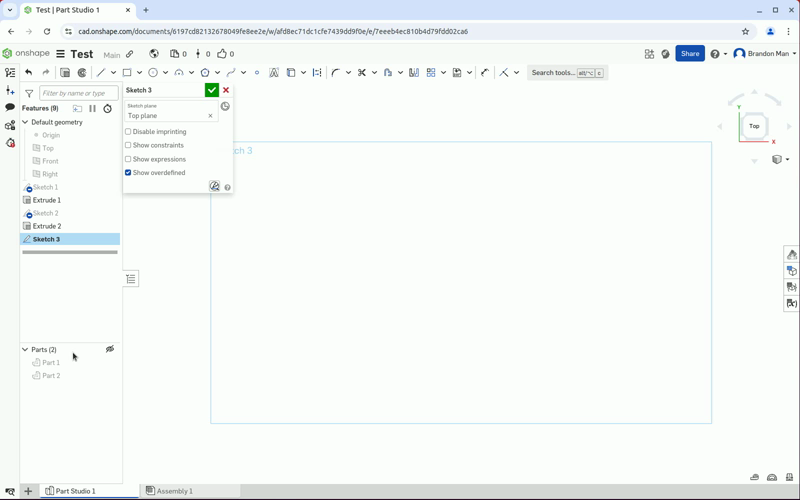
key(l)
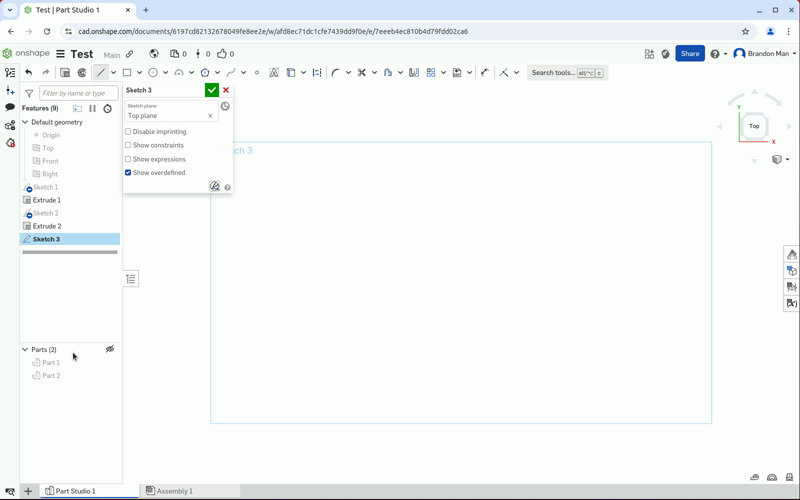
key_down(shift)
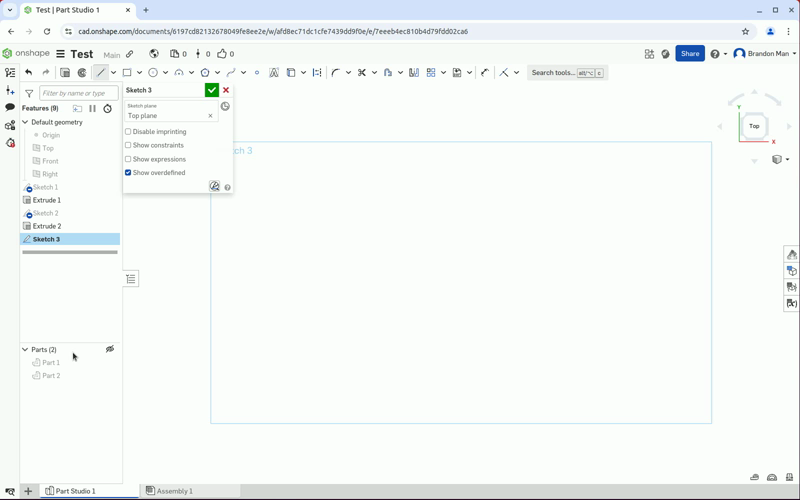
mouse_move(348, 303)
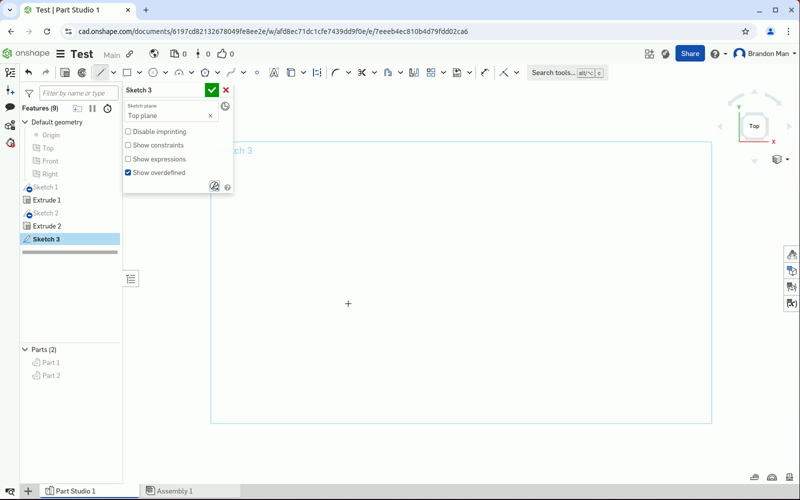
click(348, 303)
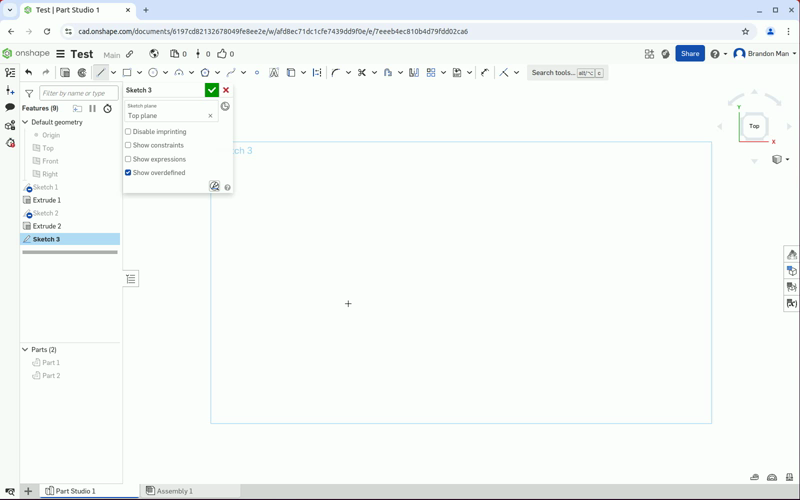
key_up(shift)
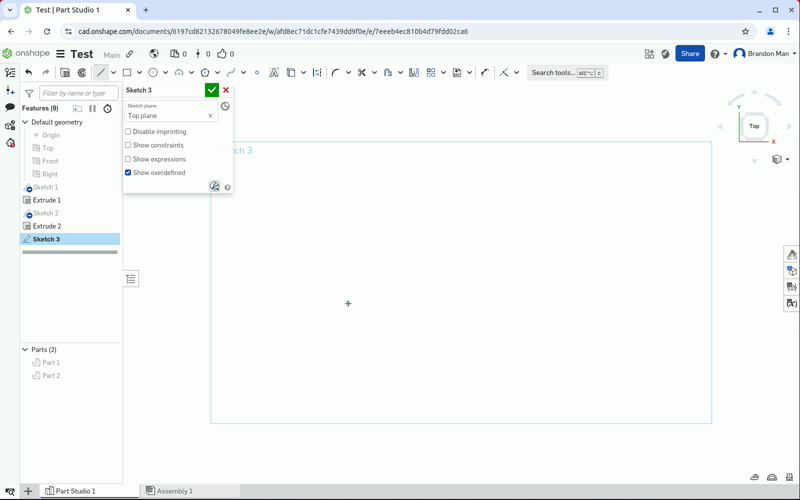
key_down(shift)
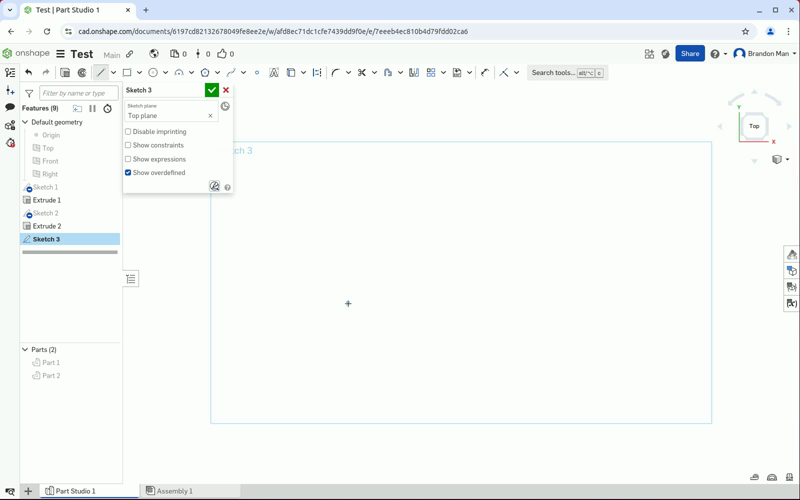
mouse_move(378, 303)
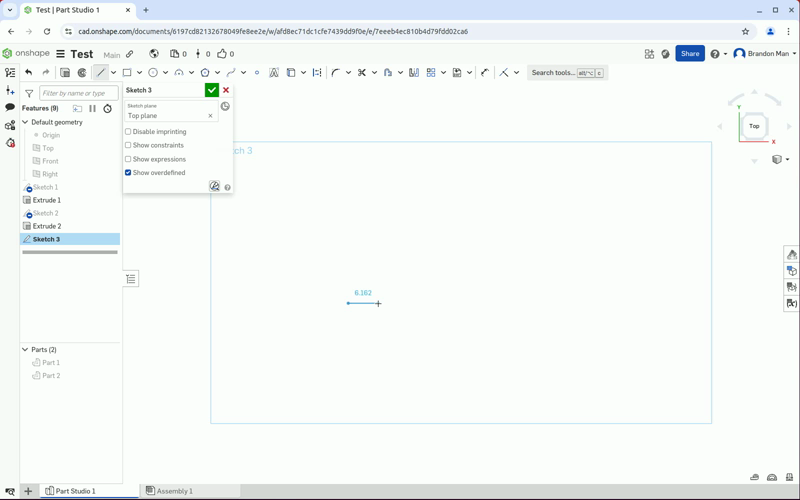
mouse_move(401, 303)
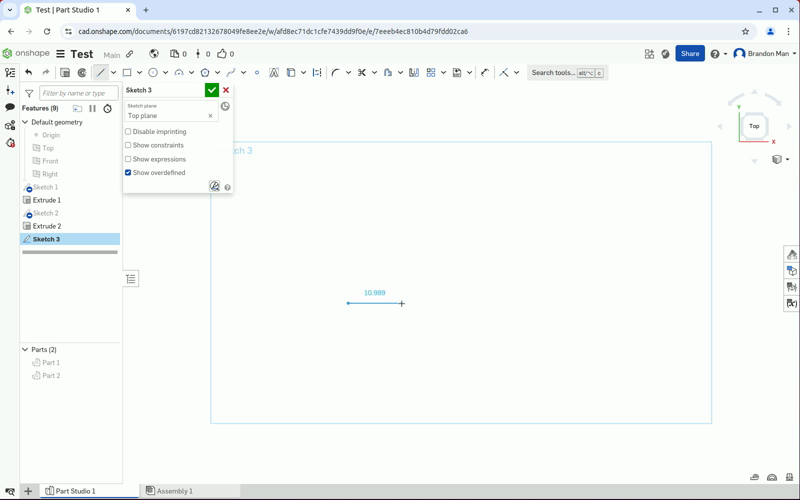
click(401, 303)
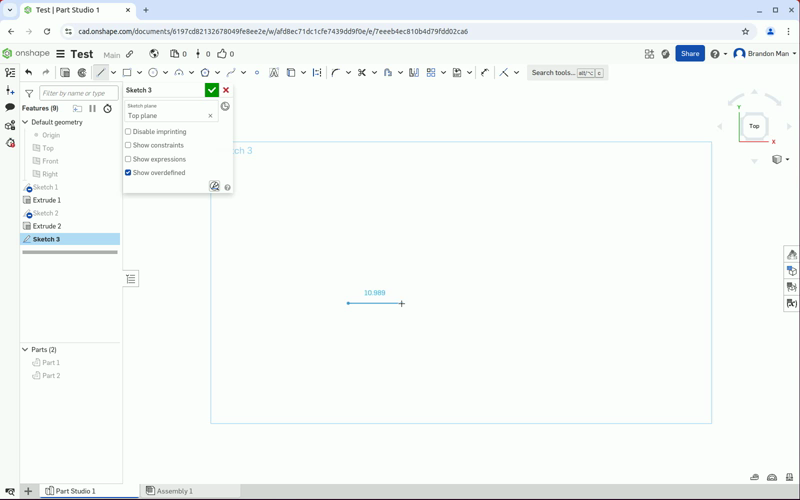
key_up(shift)
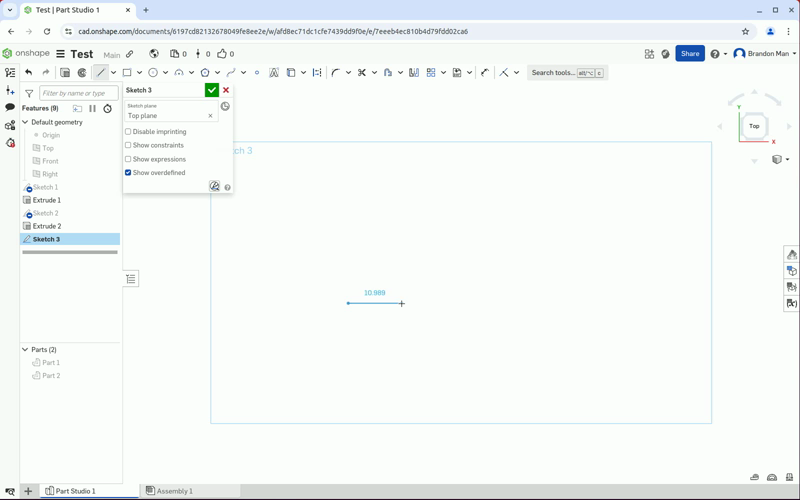
key_down(shift)
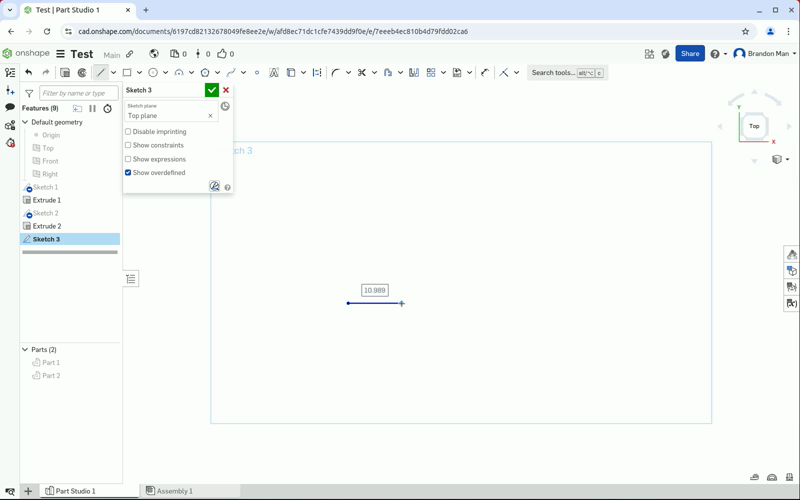
mouse_move(431, 303)
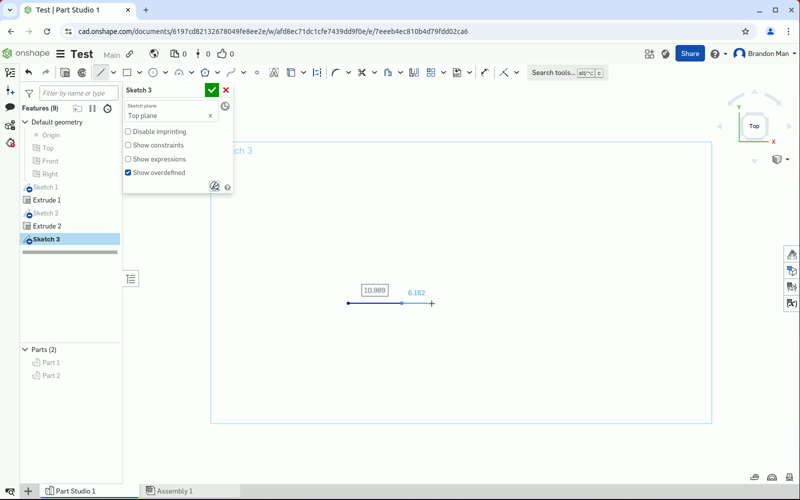
mouse_move(401, 297)
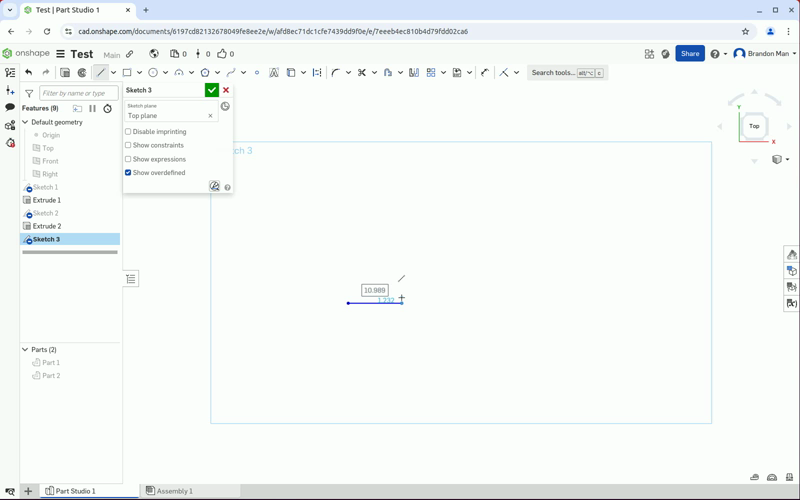
scroll(6)
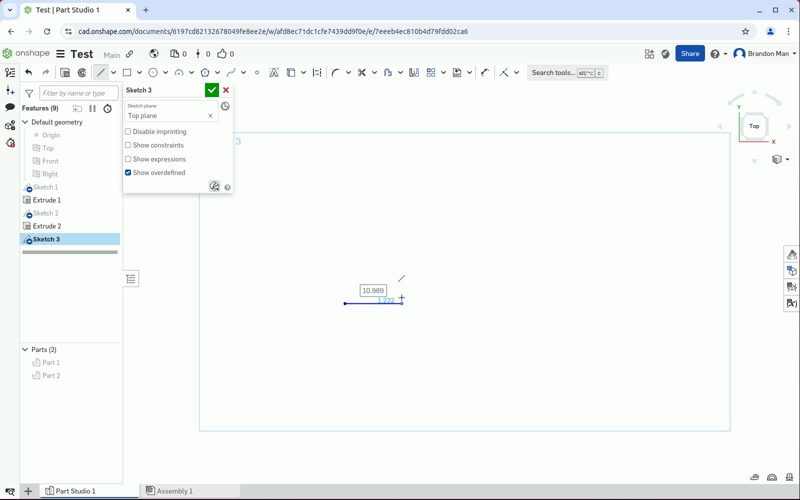
scroll(6)
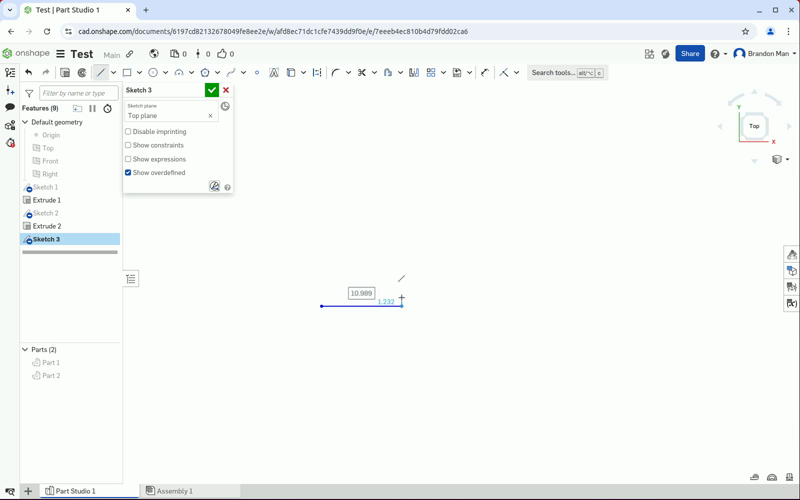
scroll(6)
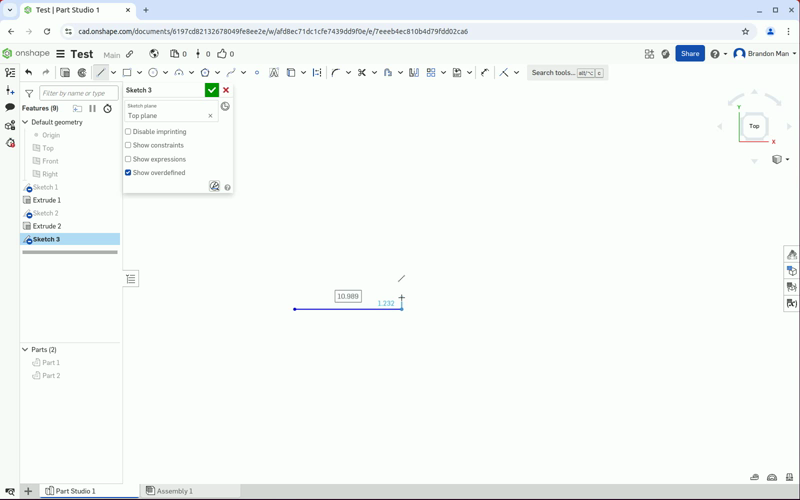
scroll(6)
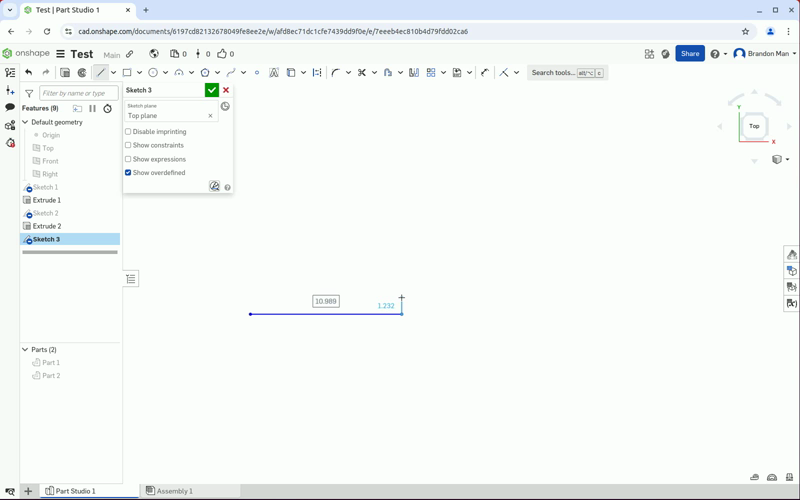
scroll(6)
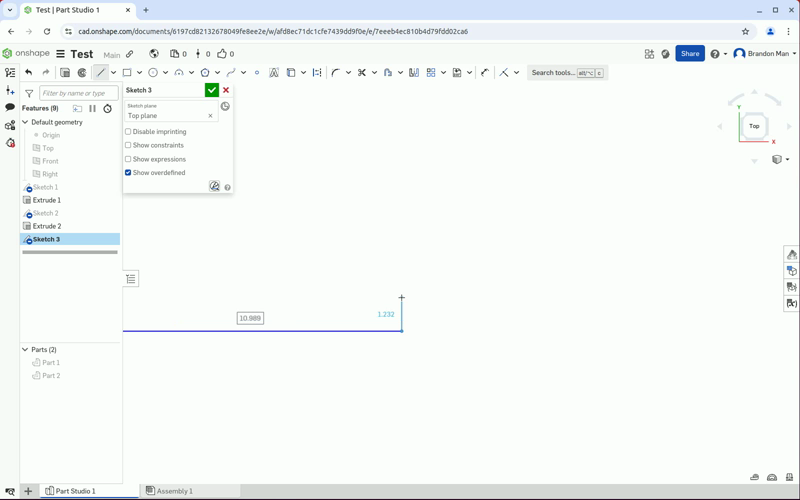
scroll(6)
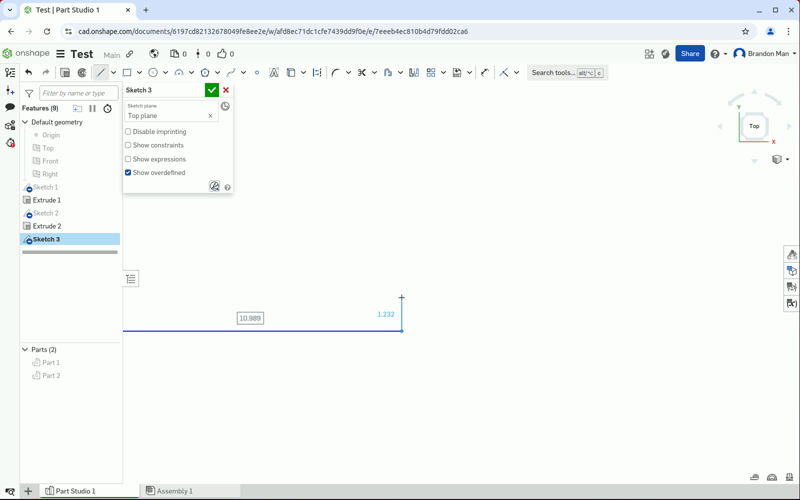
scroll(6)
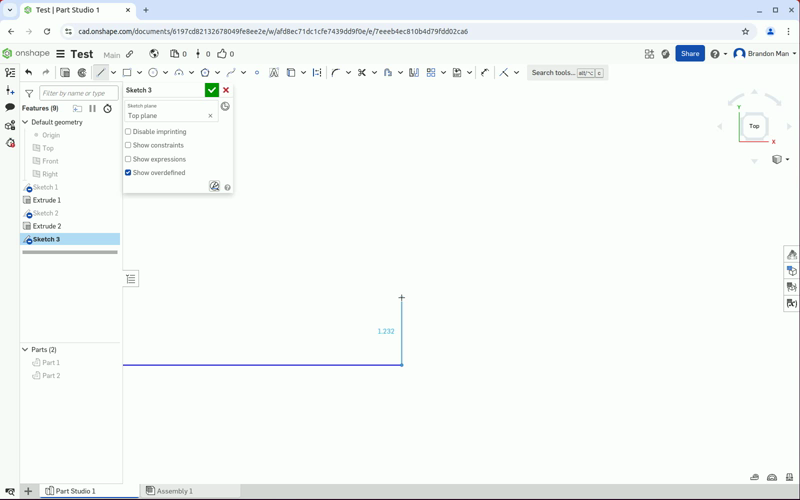
click(401, 297)
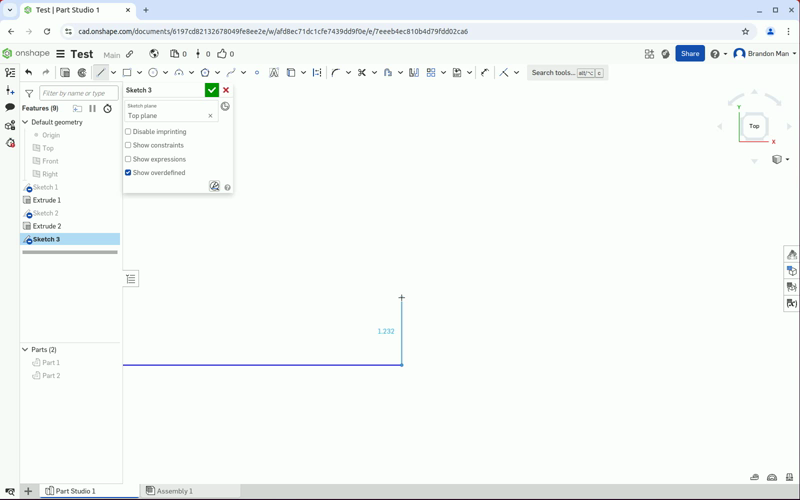
scroll(-6)
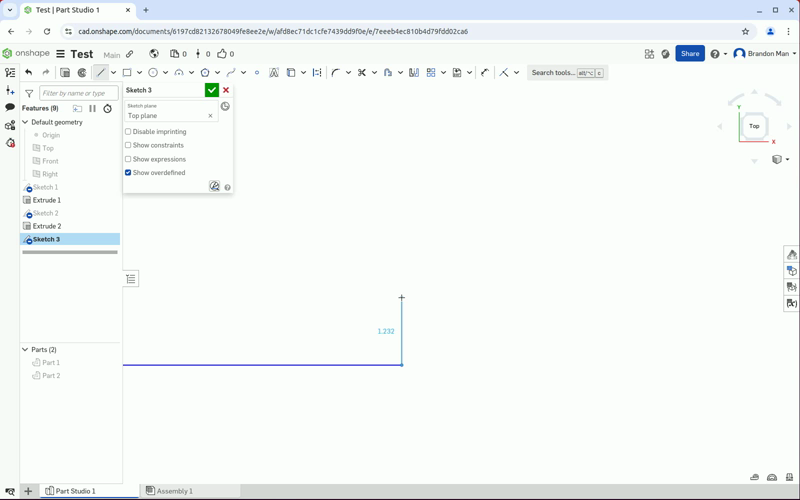
scroll(-6)
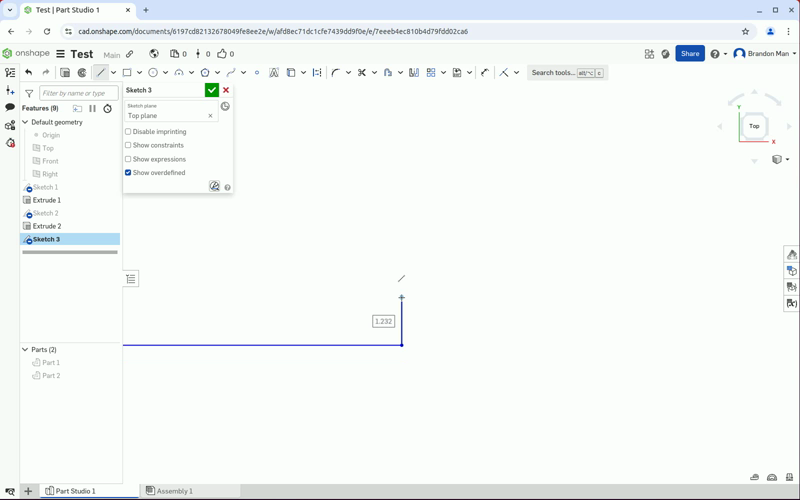
scroll(-6)
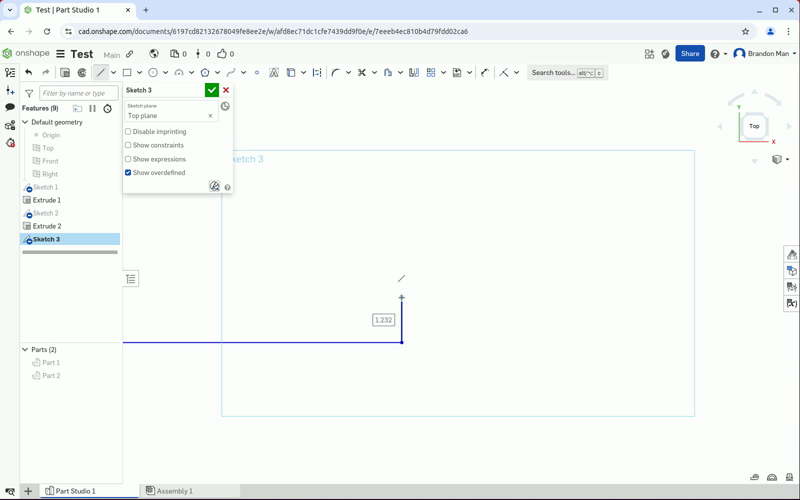
scroll(-6)
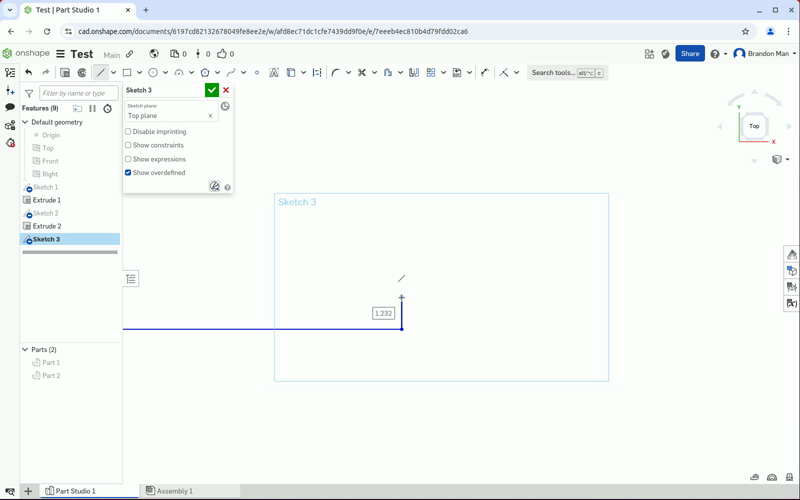
scroll(-6)
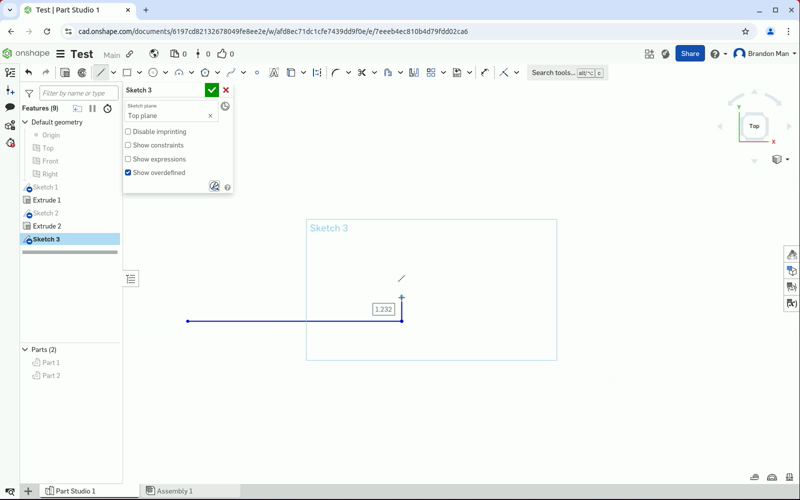
scroll(-6)
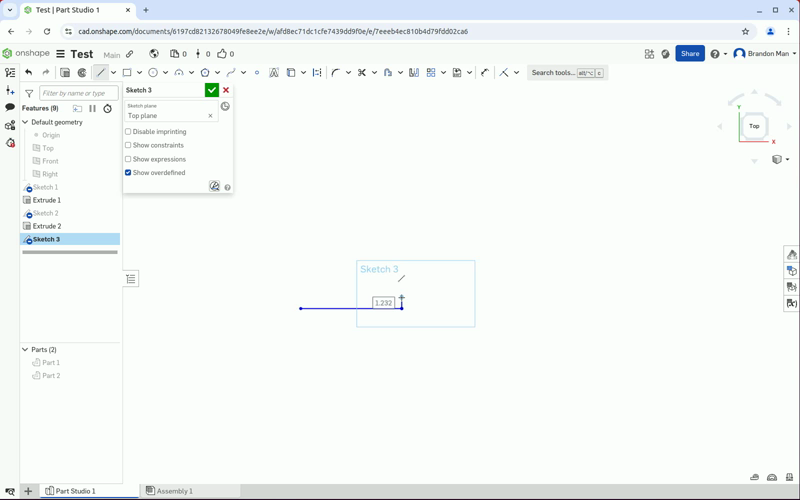
scroll(-6)
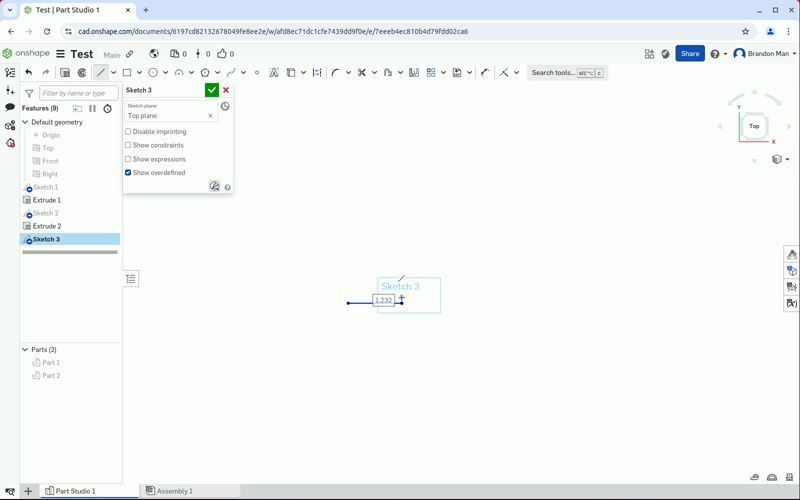
key_up(shift)
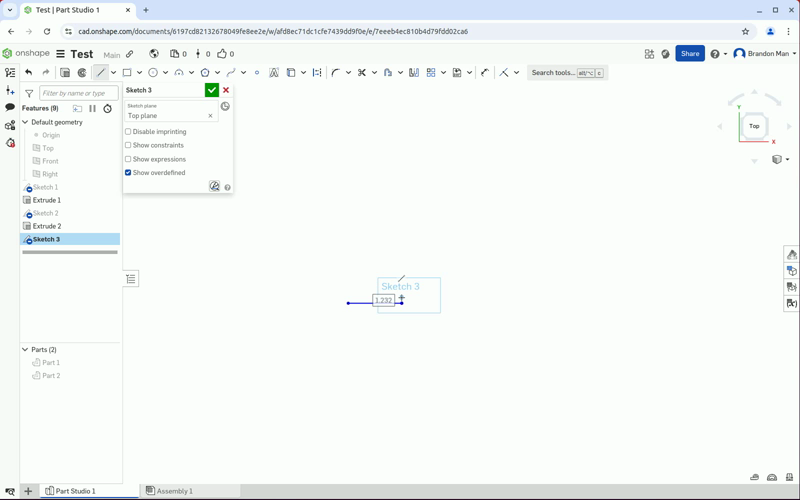
key_down(shift)
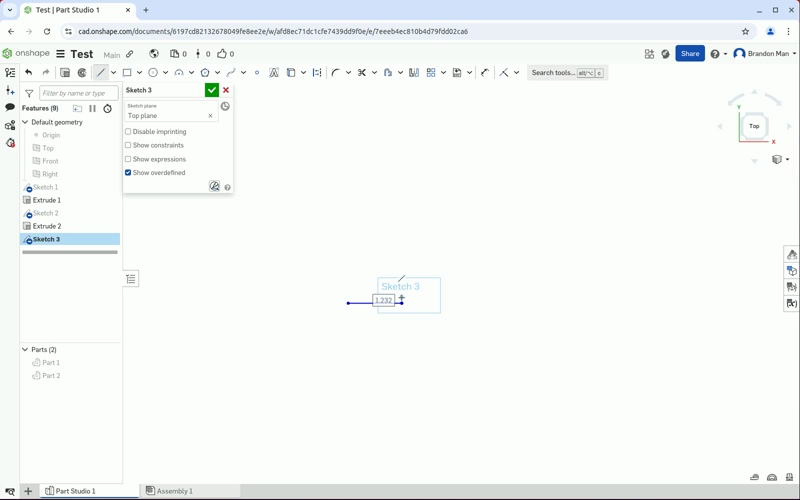
mouse_move(431, 297)
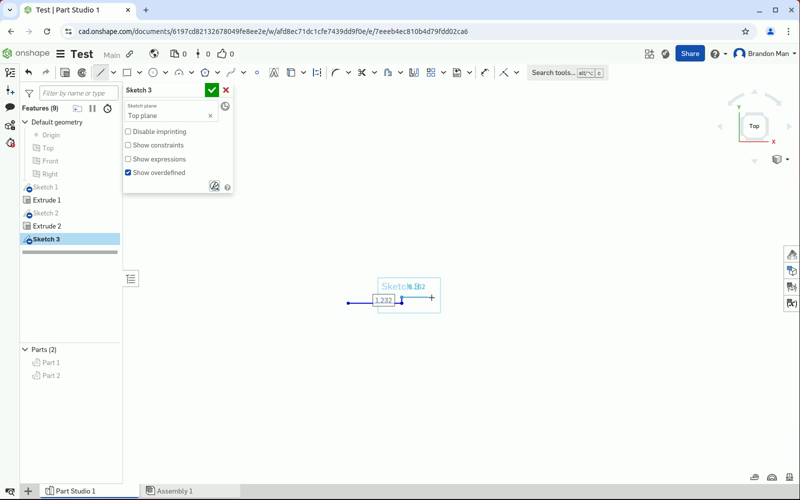
mouse_move(348, 297)
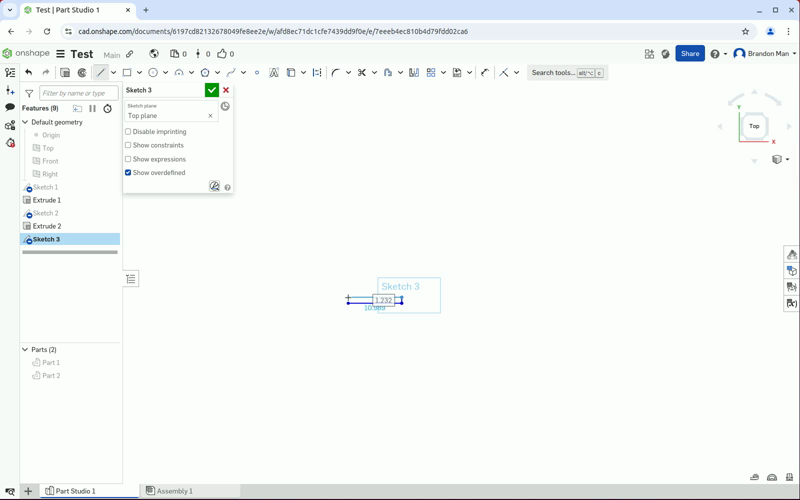
click(348, 297)
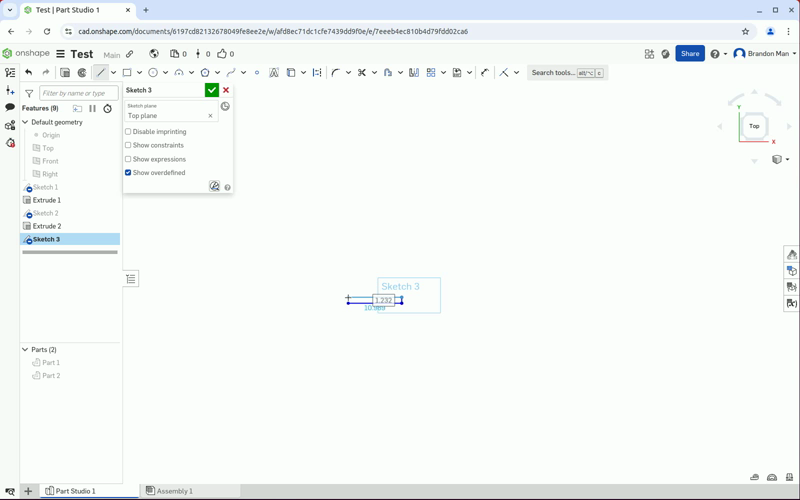
key_up(shift)
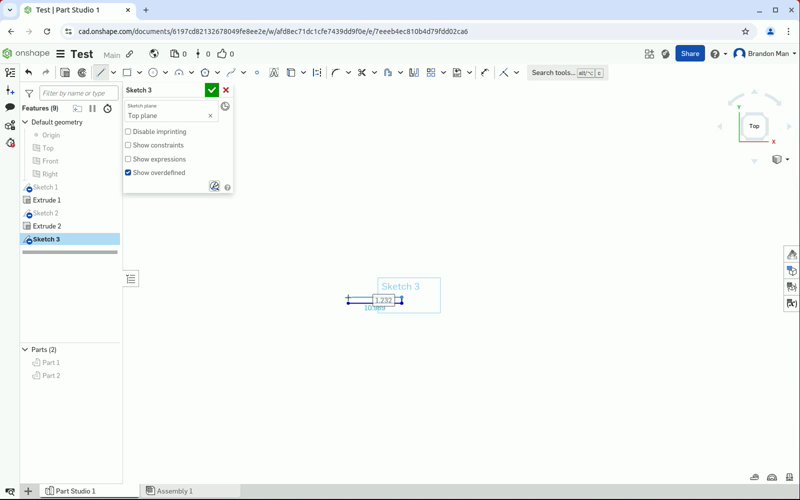
mouse_move(378, 297)
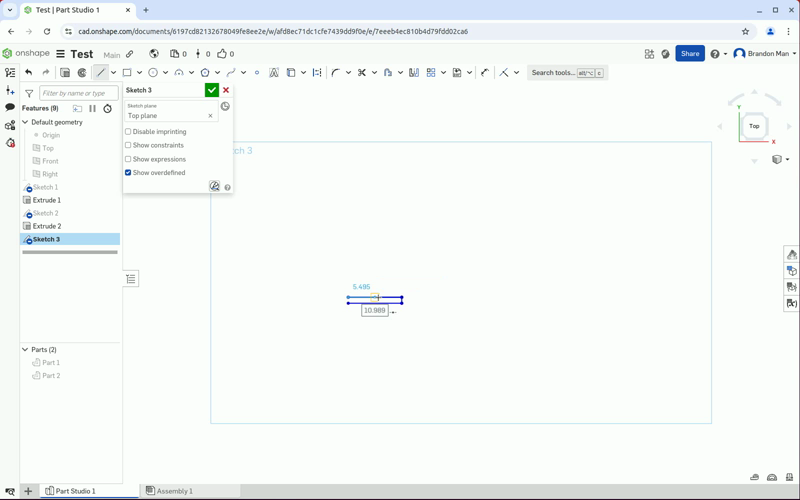
key_down(shift)
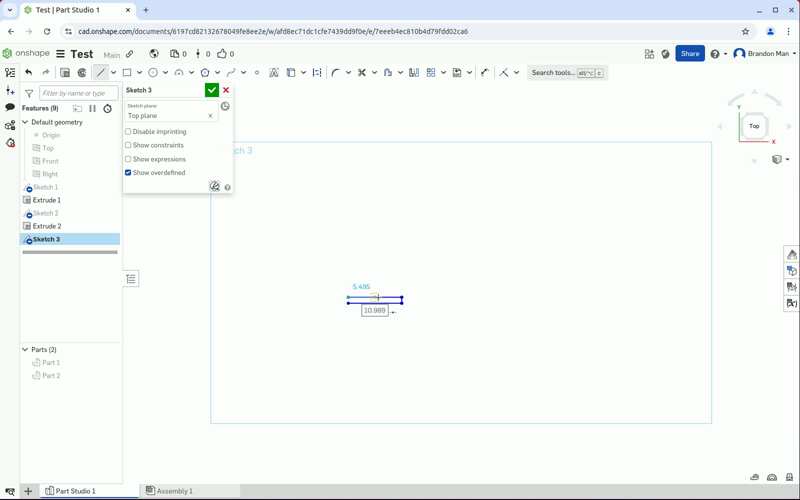
mouse_move(348, 303)
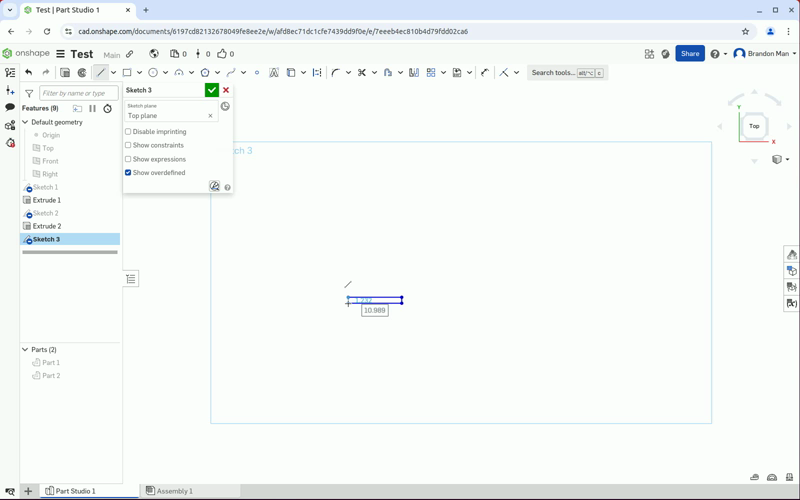
scroll(6)
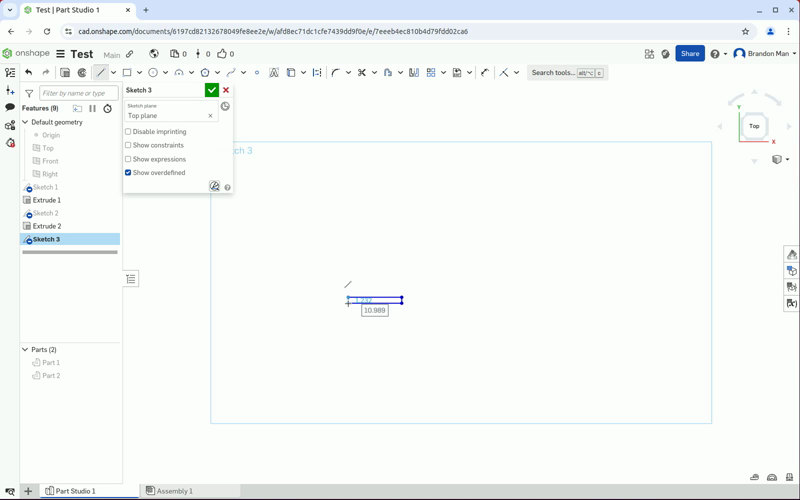
scroll(6)
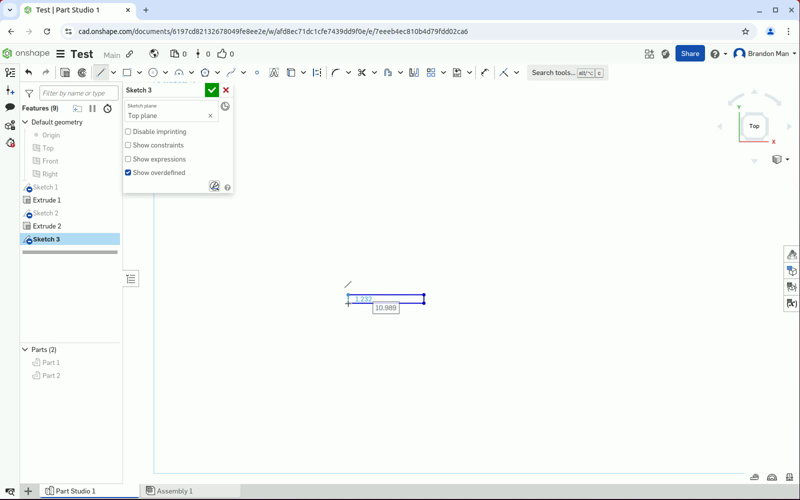
scroll(6)
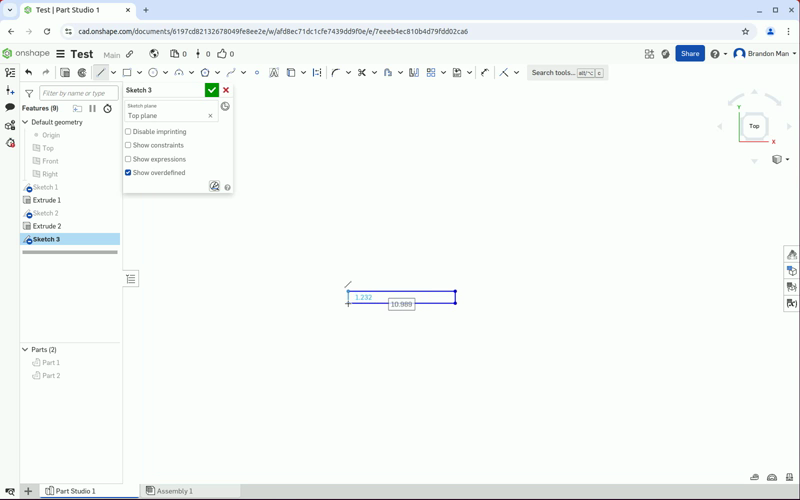
scroll(6)
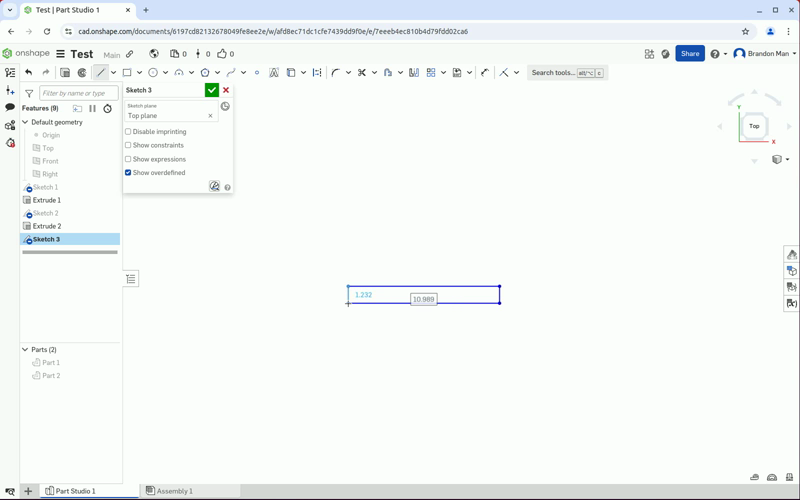
scroll(6)
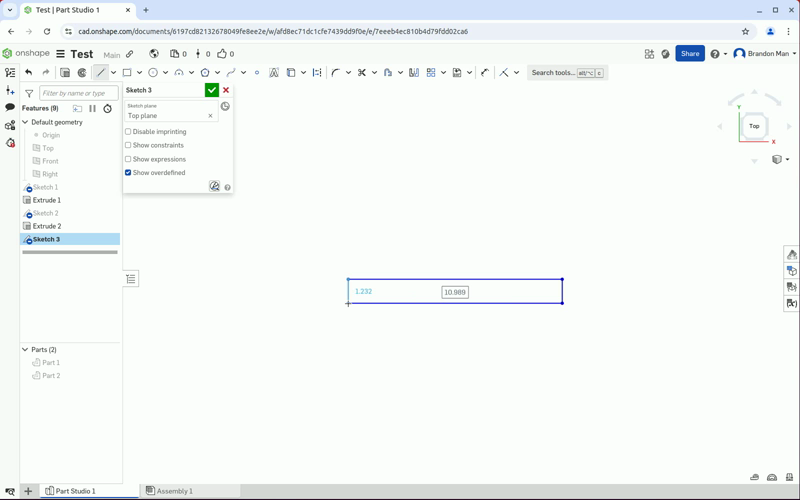
scroll(6)
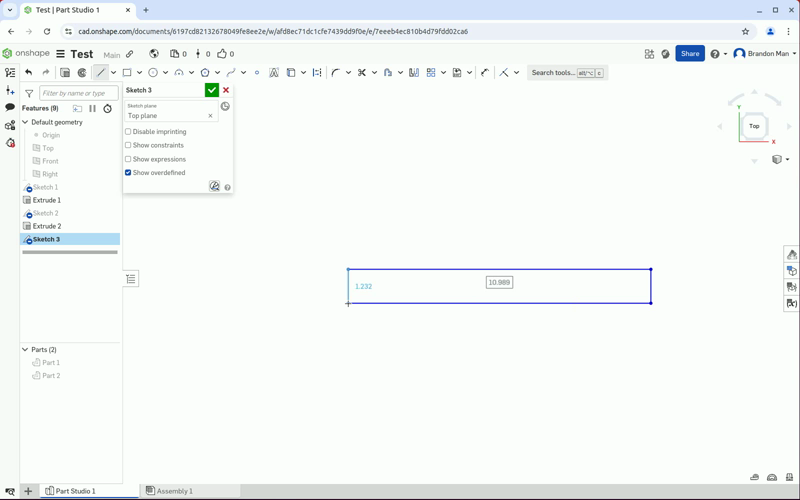
scroll(6)
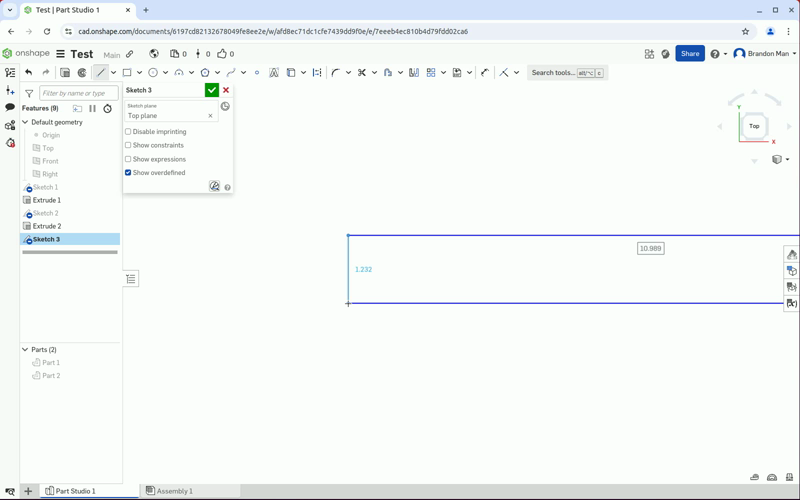
key_up(shift)
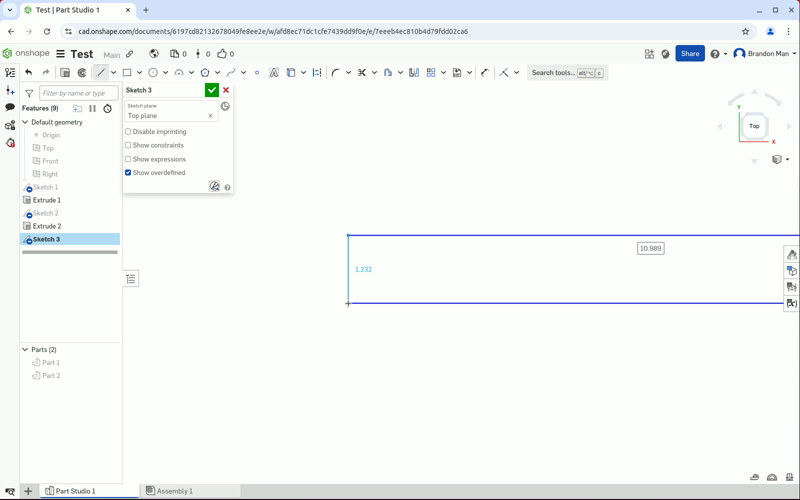
click(348, 303)
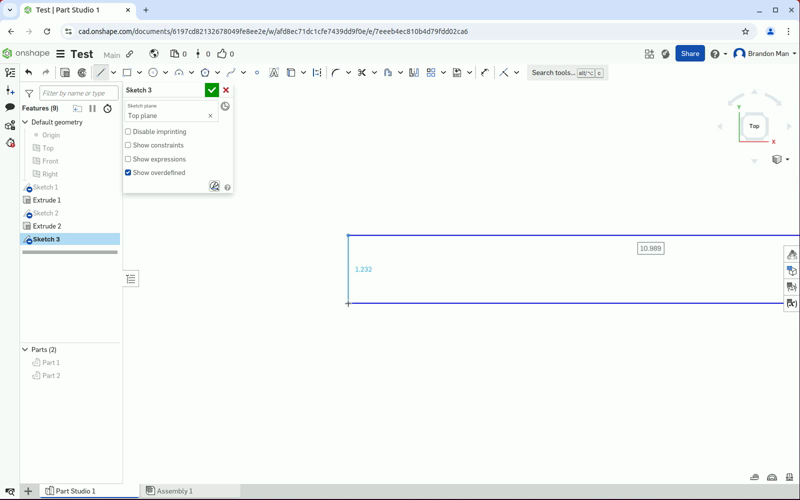
scroll(-6)
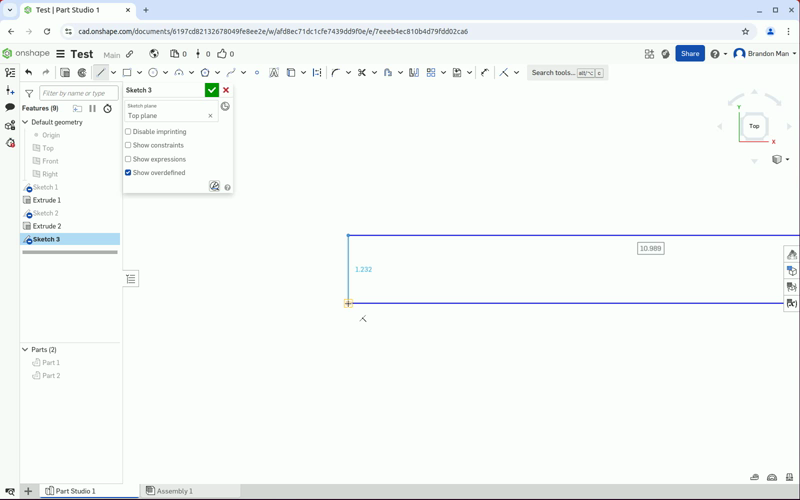
scroll(-6)
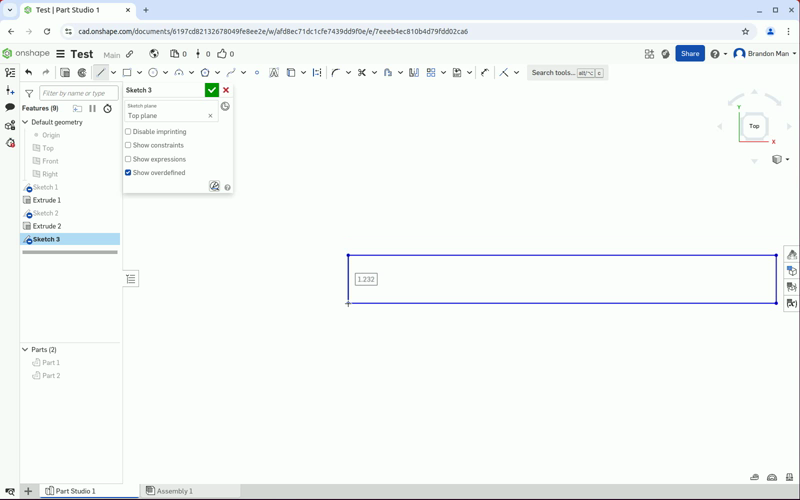
scroll(-6)
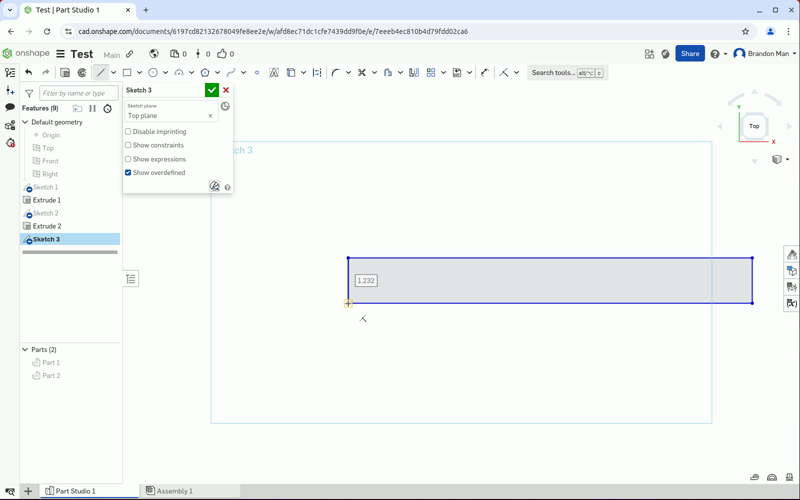
scroll(-6)
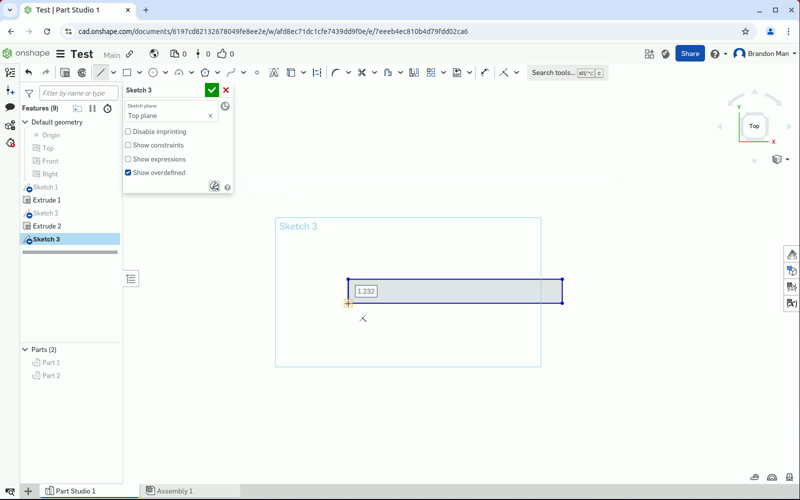
scroll(-6)
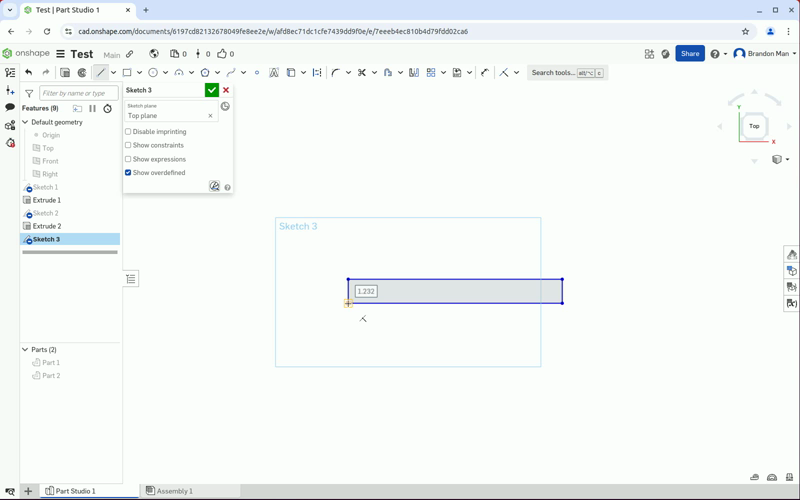
scroll(-6)
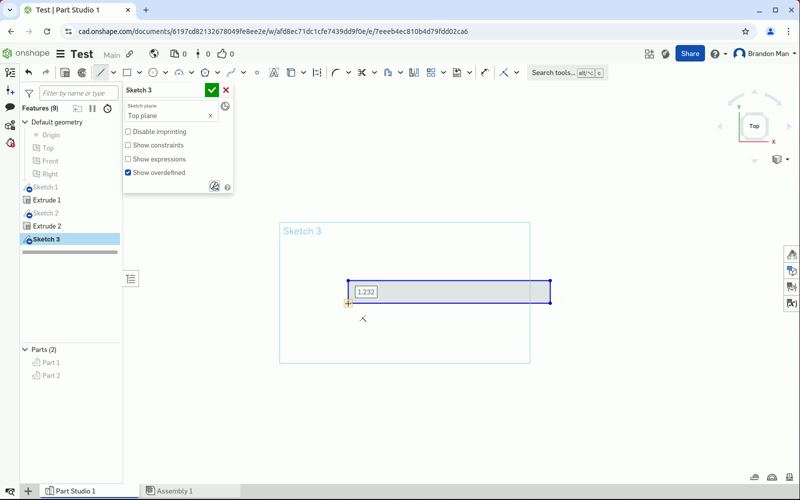
scroll(-6)
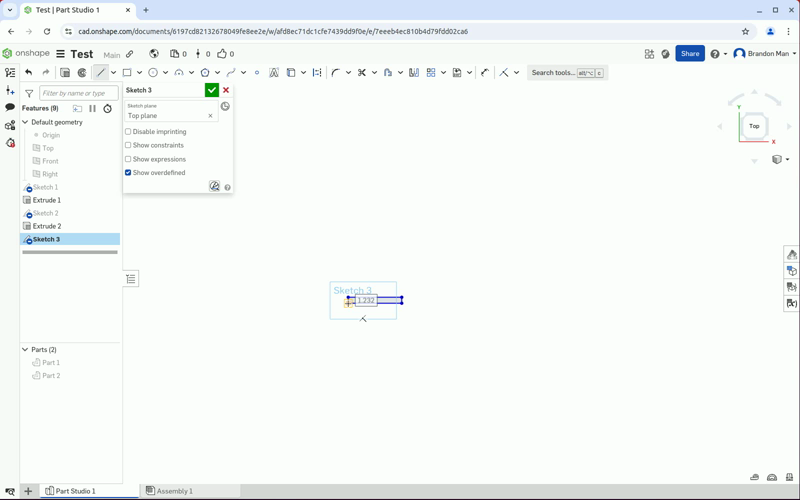
key(esc)
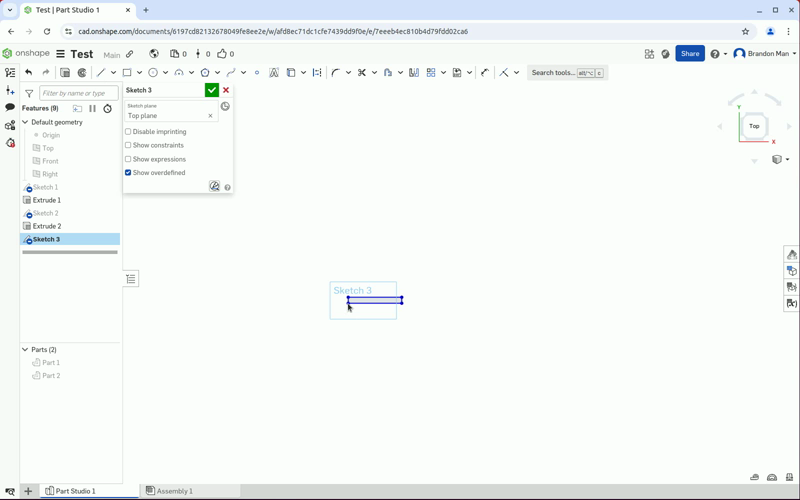
mouse_move(385, 299)
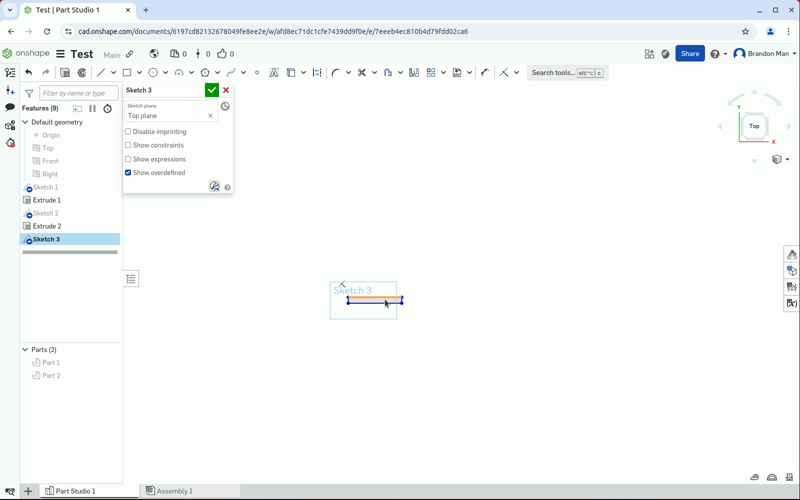
scroll(6)
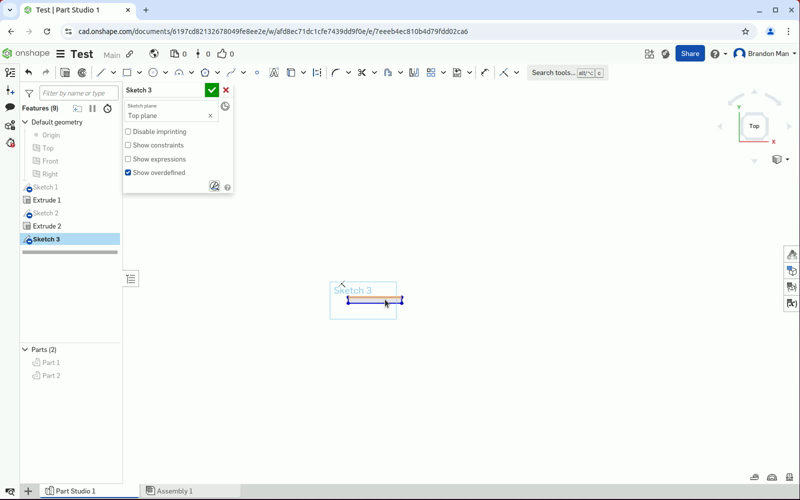
scroll(6)
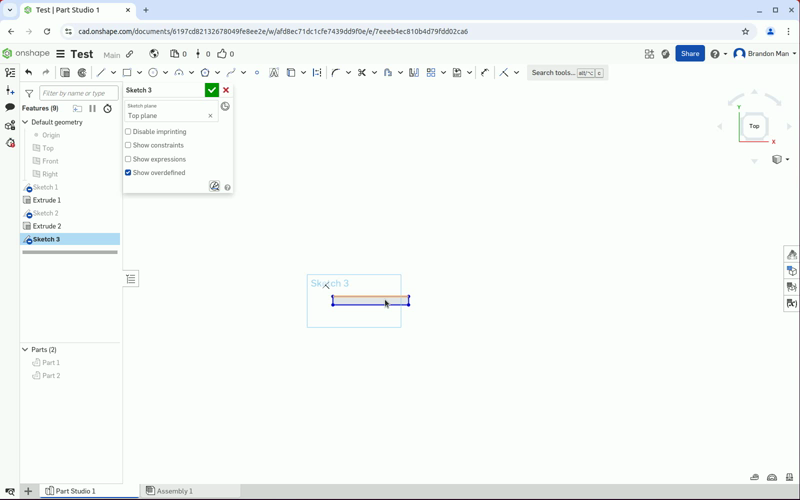
scroll(6)
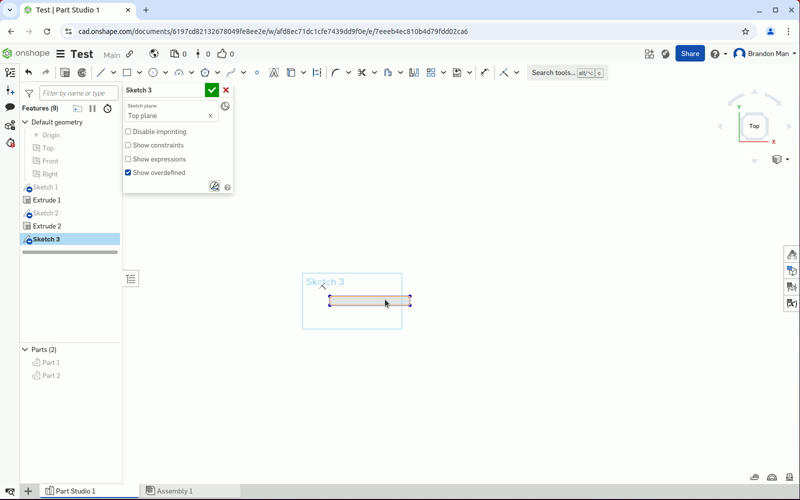
scroll(6)
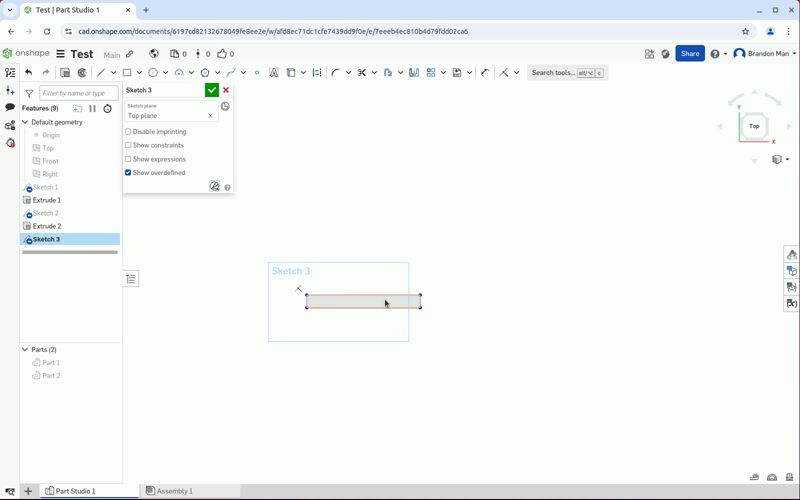
scroll(6)
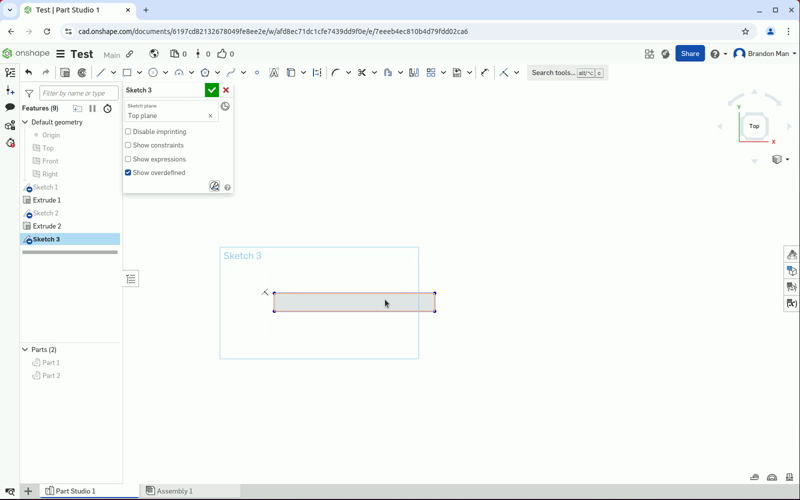
scroll(6)
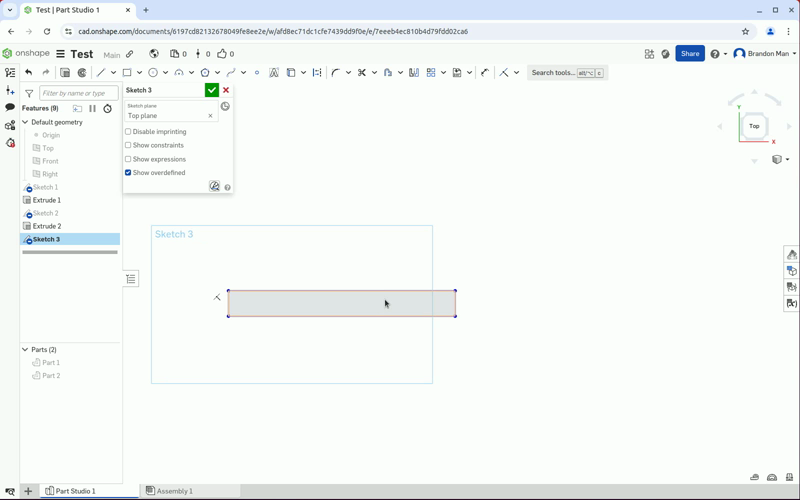
scroll(6)
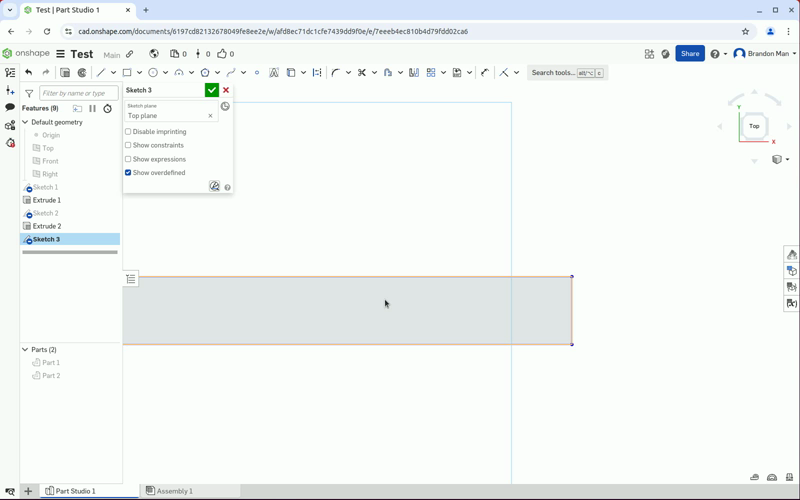
click(385, 299)
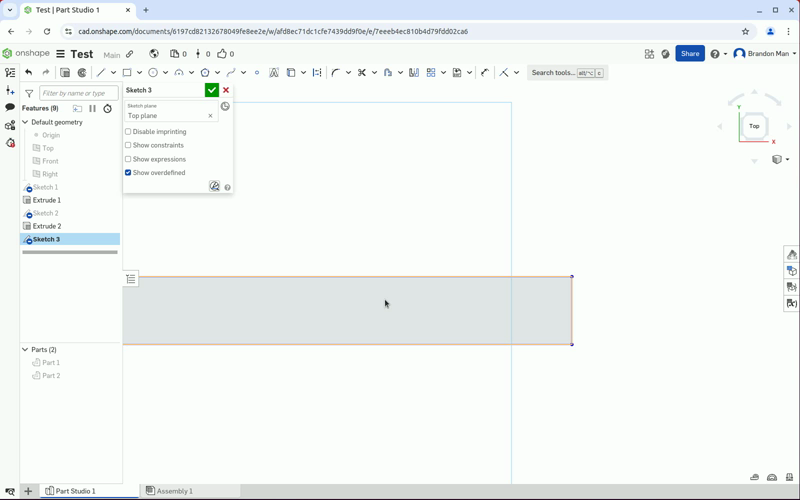
scroll(-6)
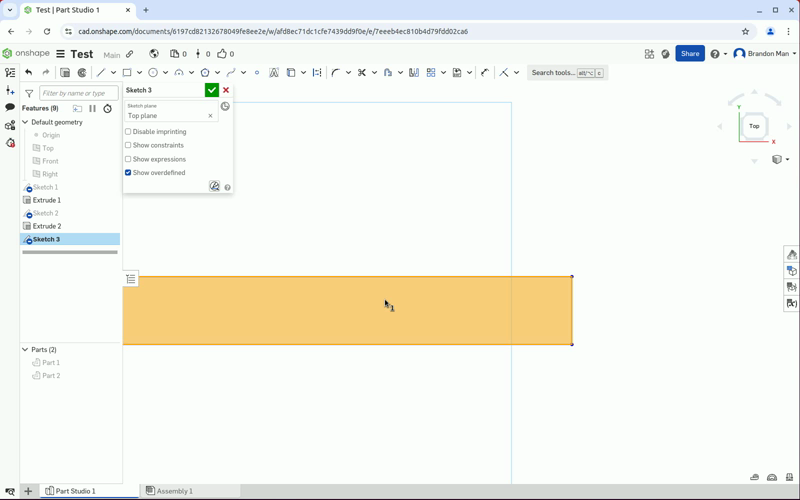
scroll(-6)
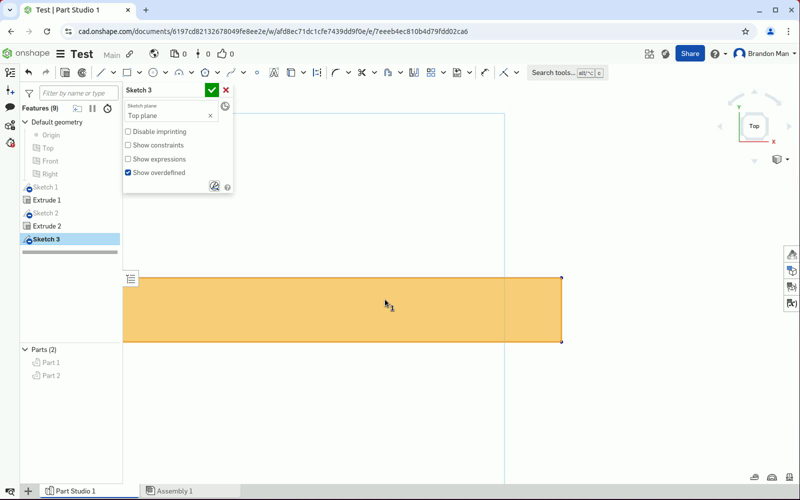
scroll(-6)
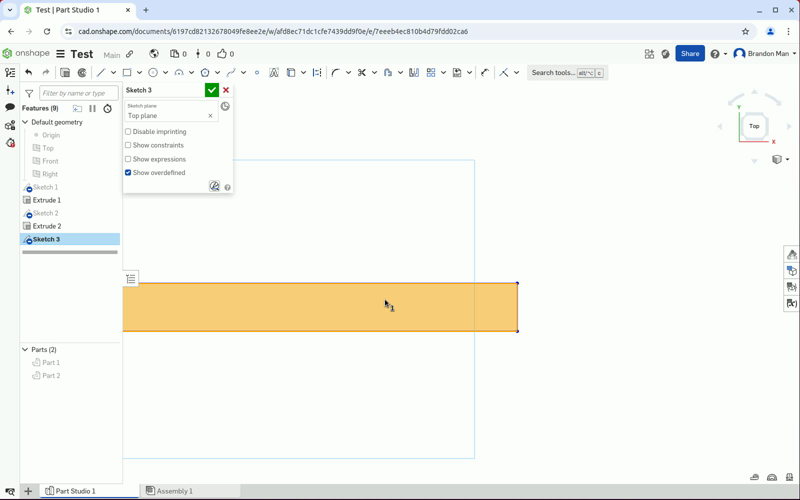
scroll(-6)
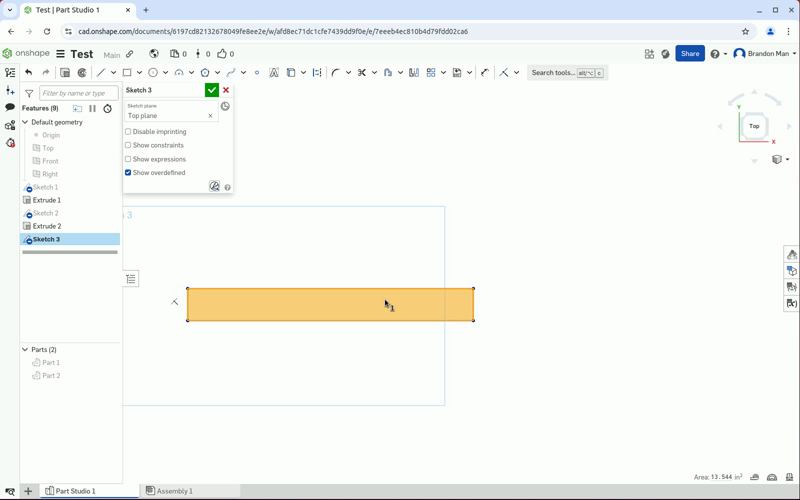
scroll(-6)
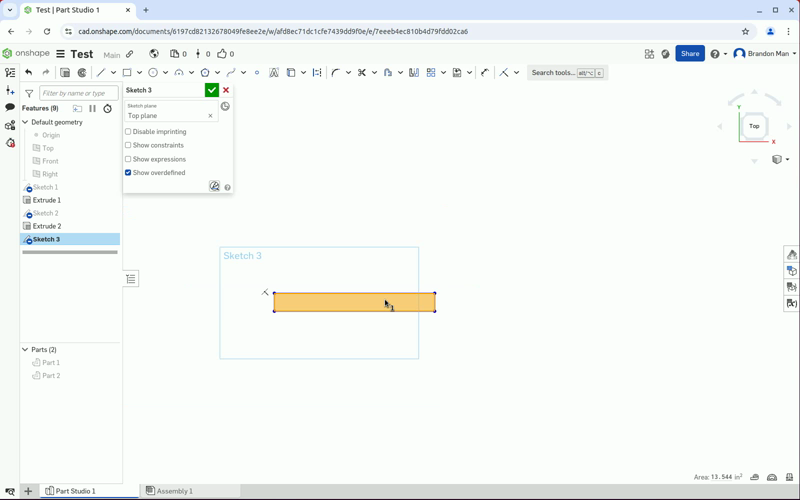
scroll(-6)
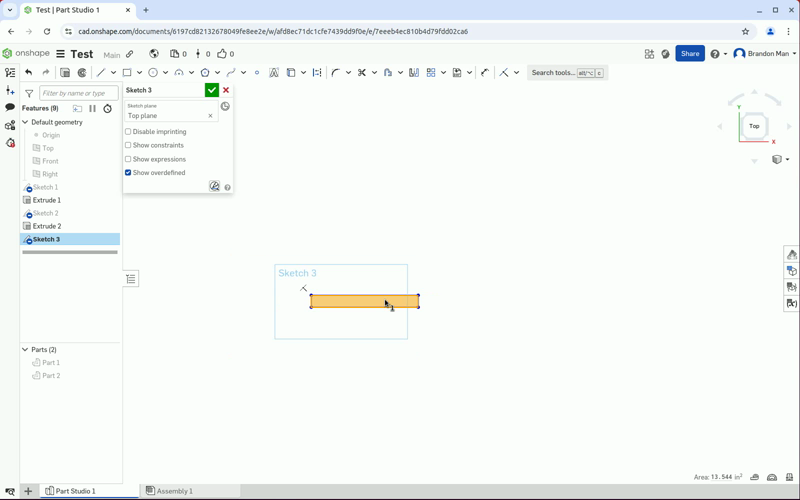
scroll(-6)
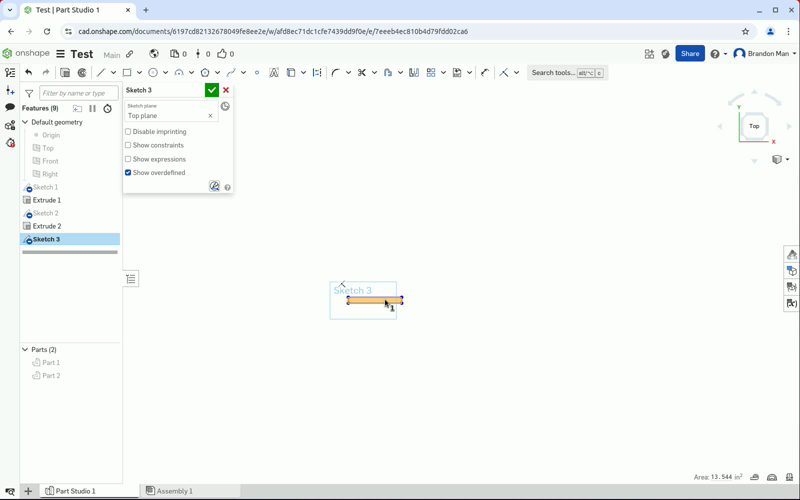
mouse_move(73, 352)
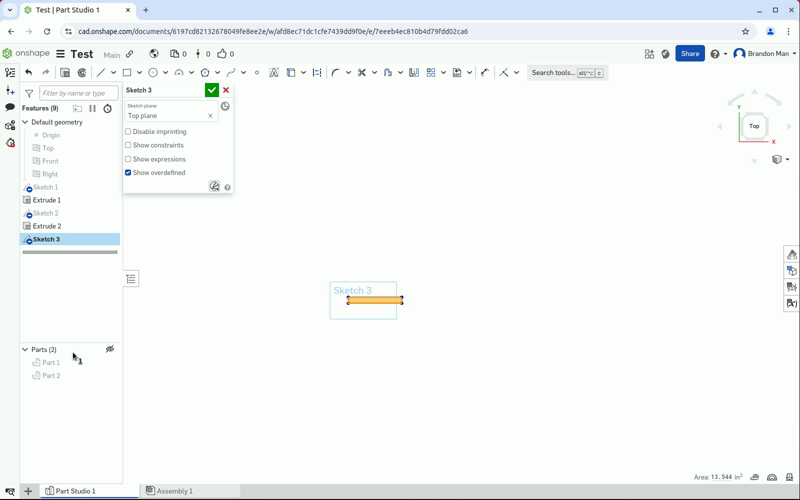
key(shift+y)
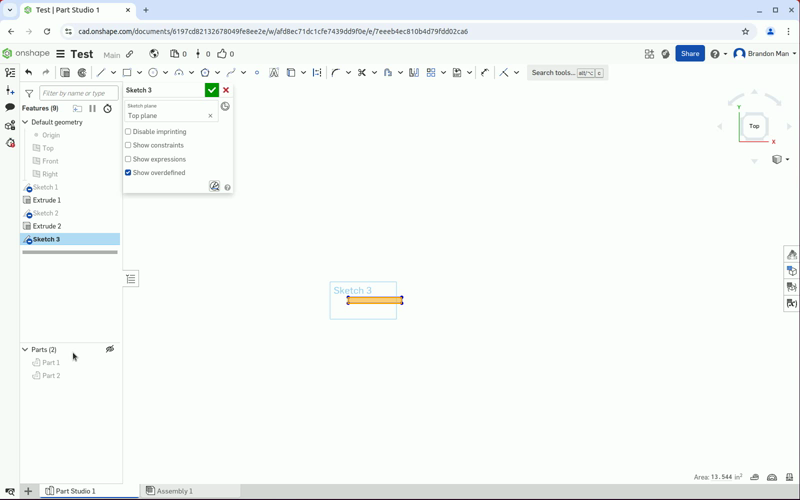
key(shift+e)
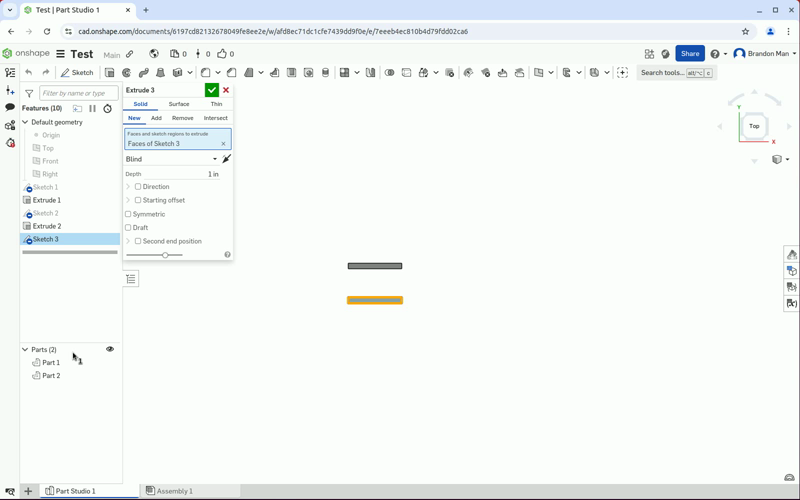
mouse_move(143, 106)
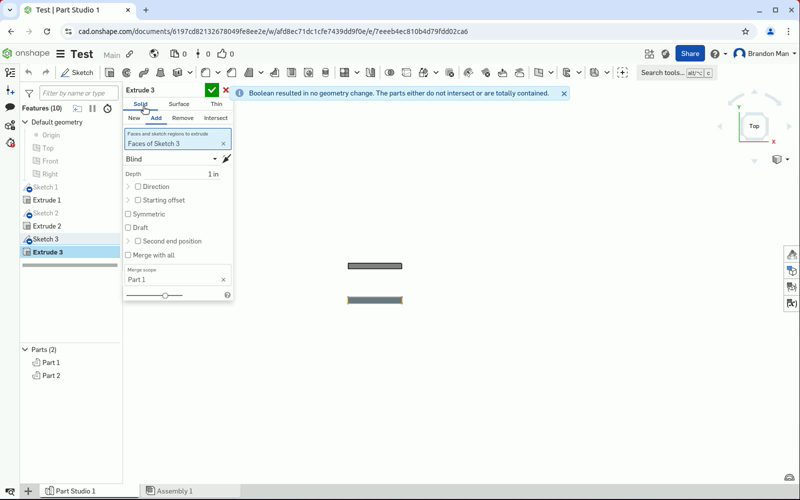
click(143, 106)
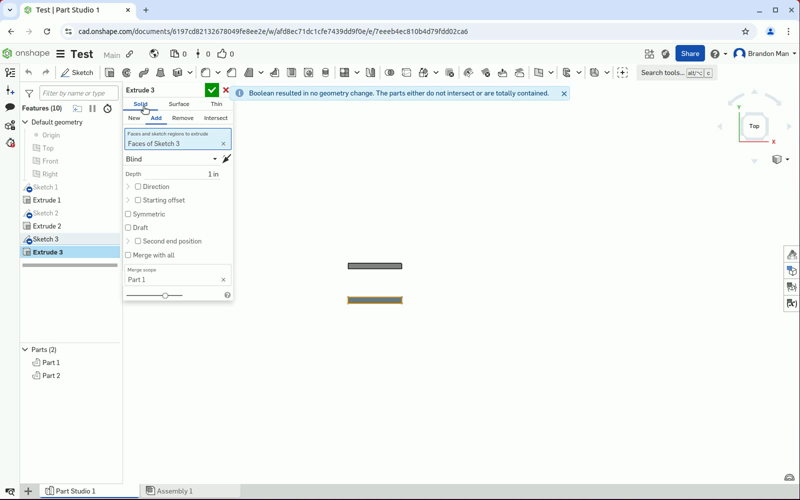
mouse_move(137, 120)
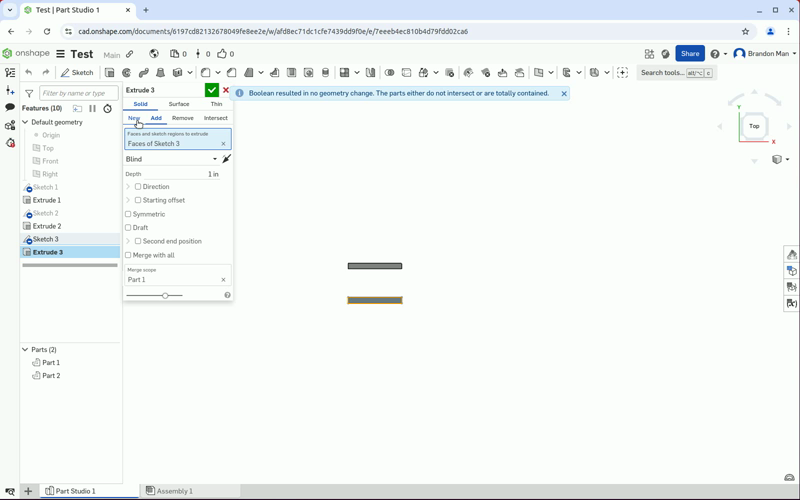
click(137, 120)
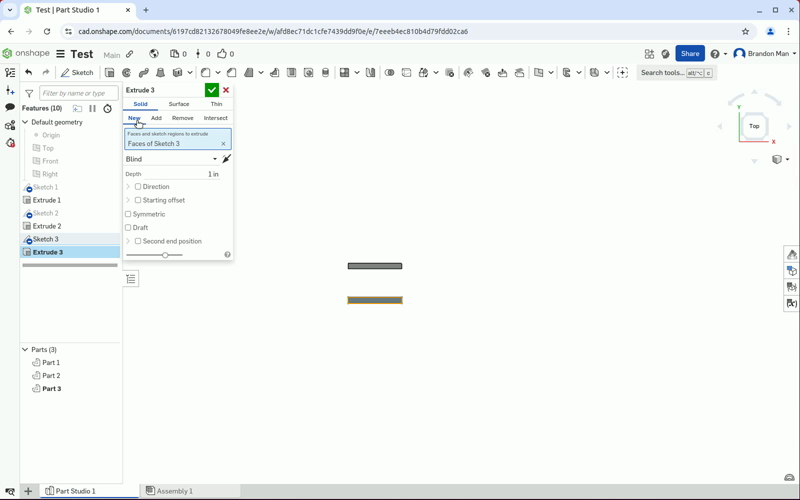
key(tab, 4)
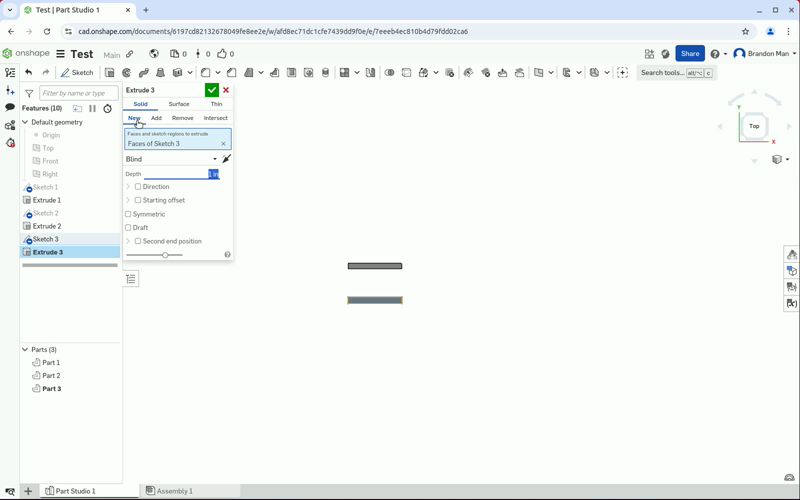
text(0.963)
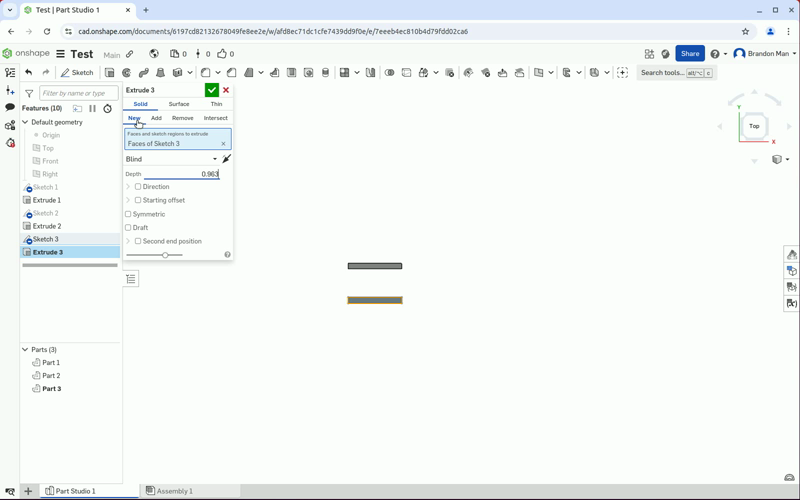
key(enter)
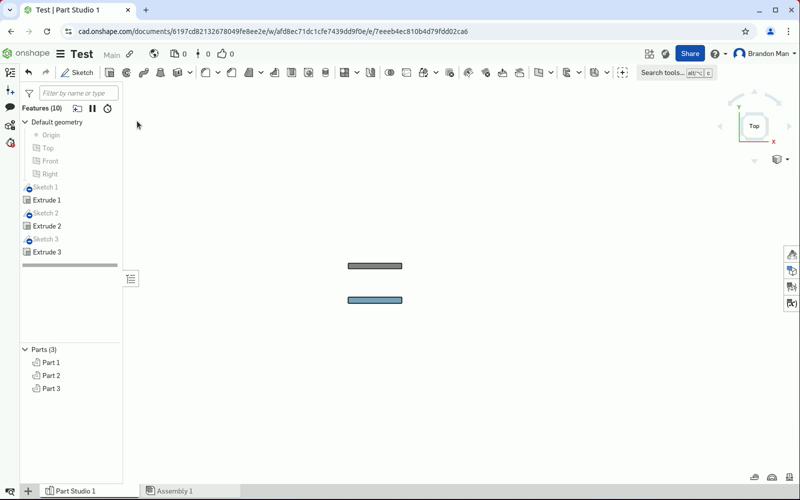
key(shift+h)
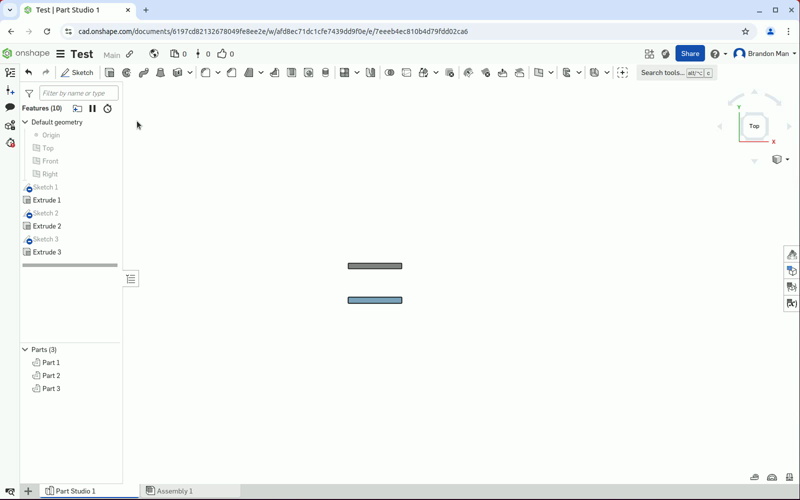
key(shift+h)
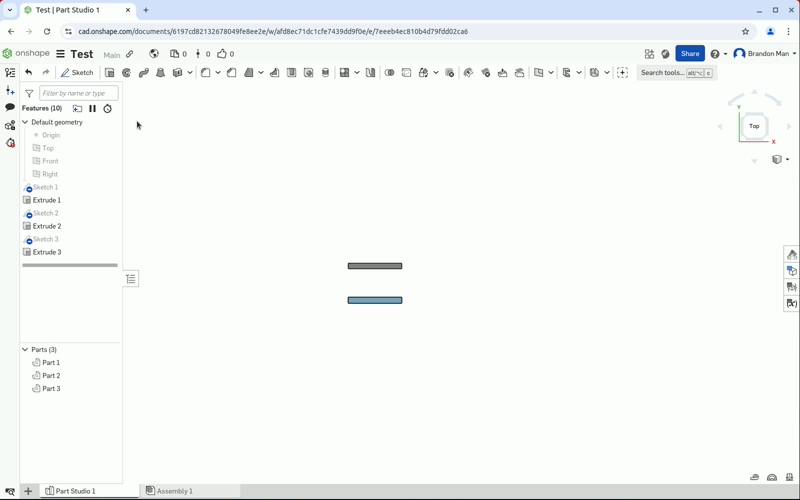
mouse_move(73, 189)
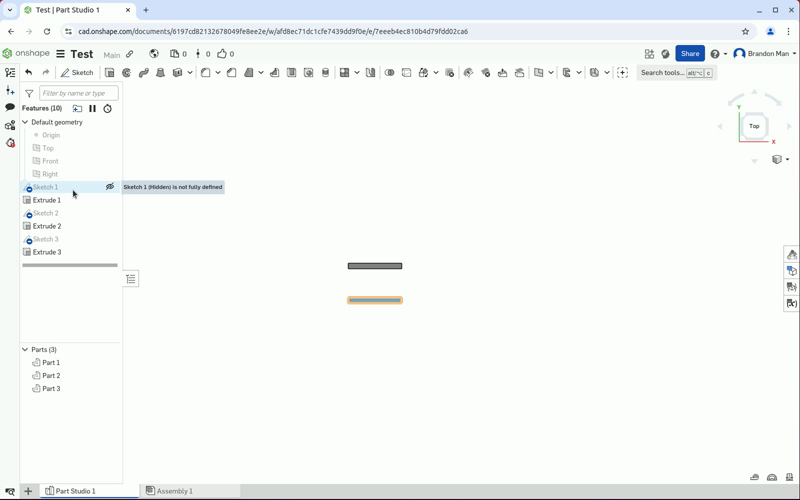
click(73, 189)
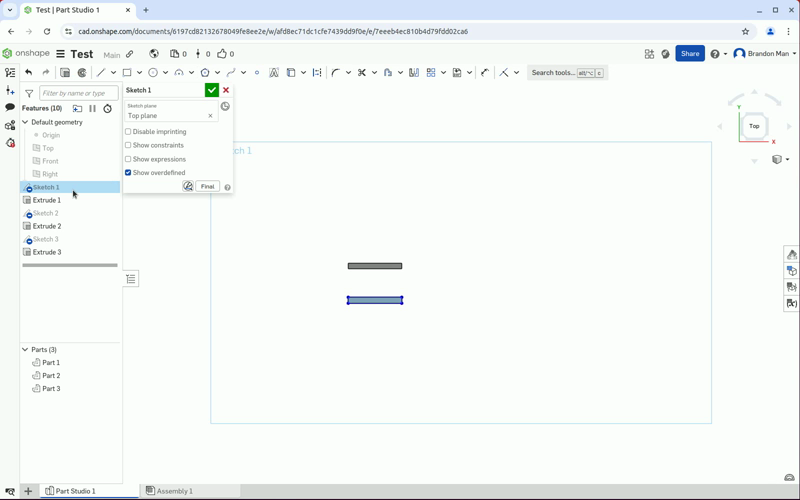
mouse_move(229, 92)
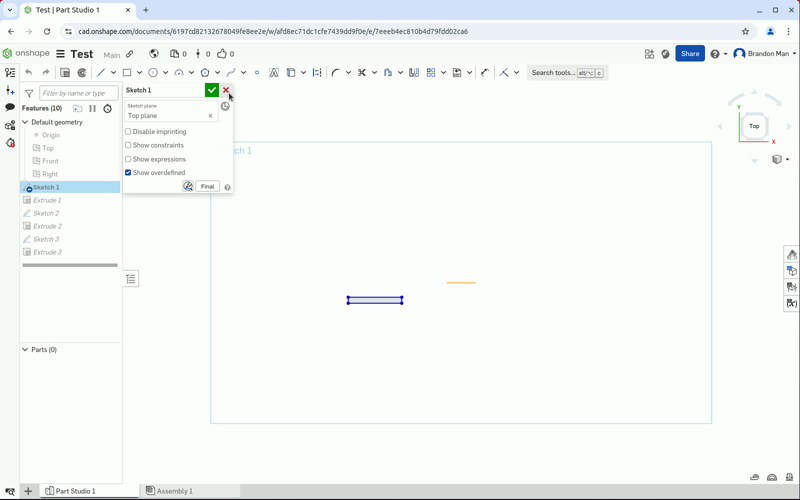
click(229, 92)
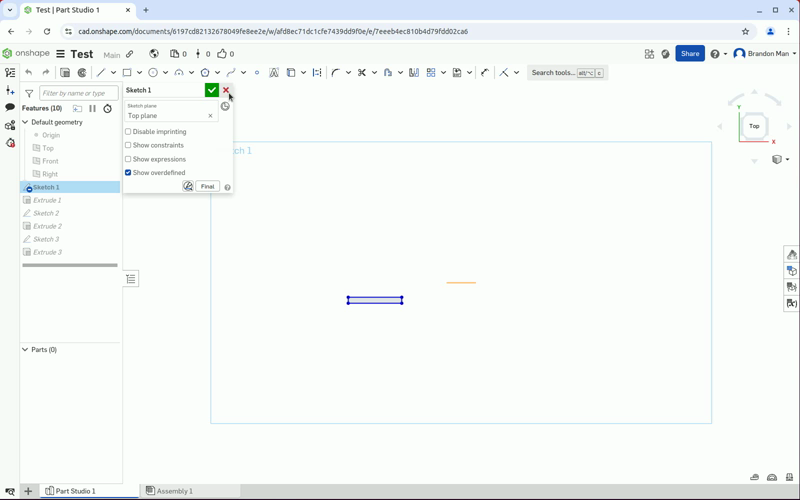
key(shift+s)
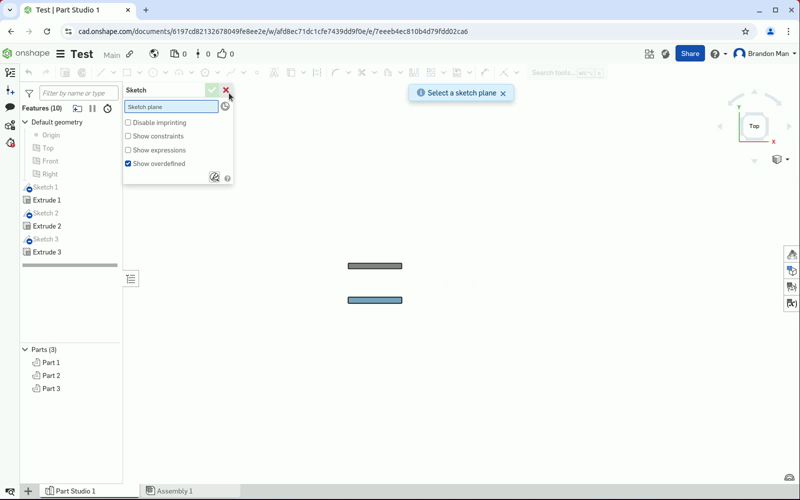
mouse_move(73, 150)
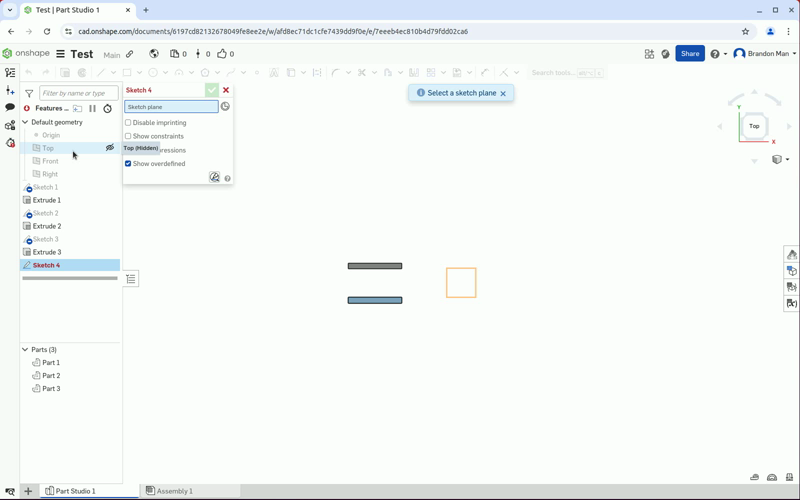
click(73, 150)
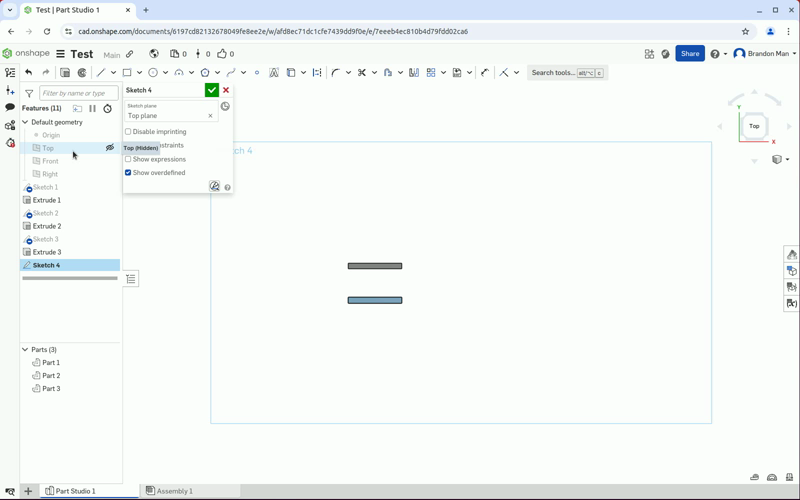
mouse_move(73, 352)
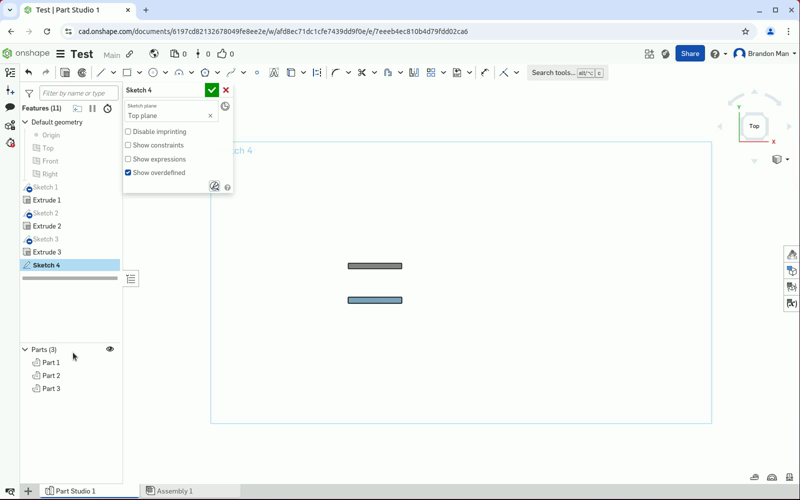
key(y)
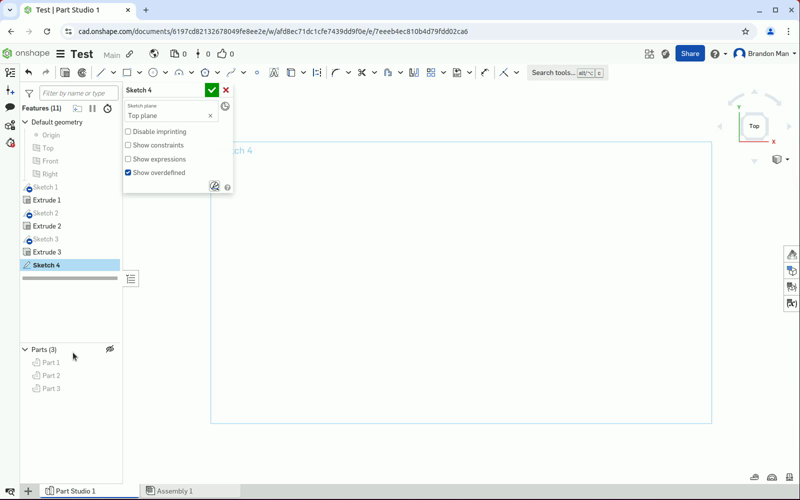
key(l)
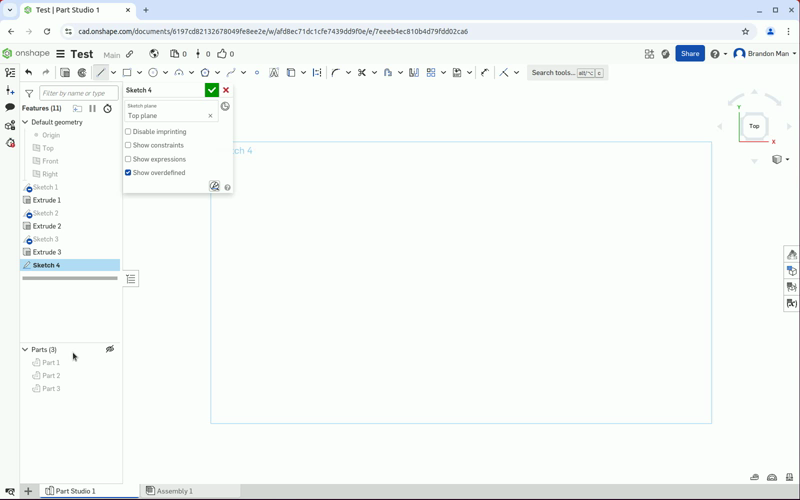
key_down(shift)
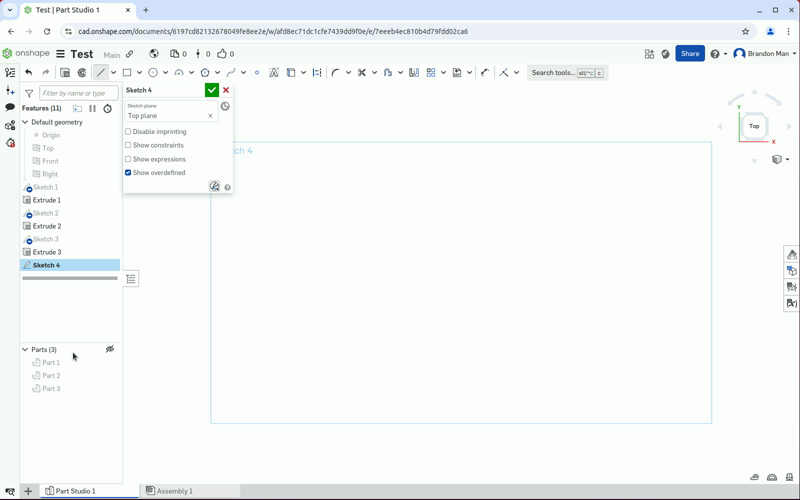
mouse_move(348, 268)
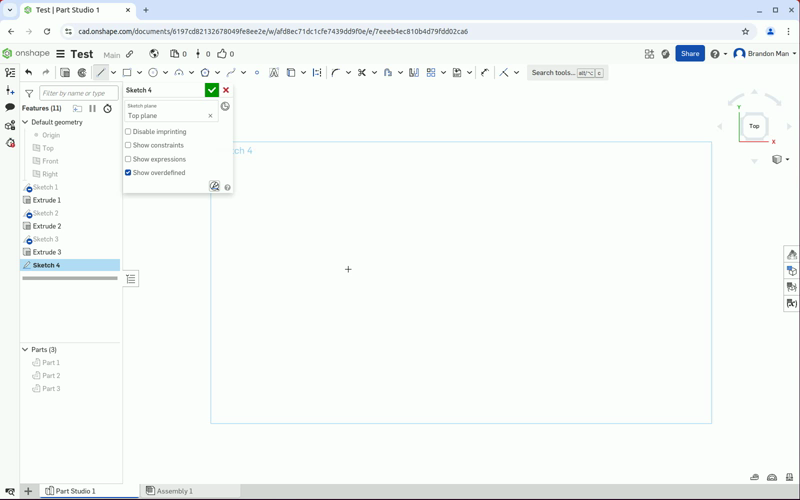
click(348, 268)
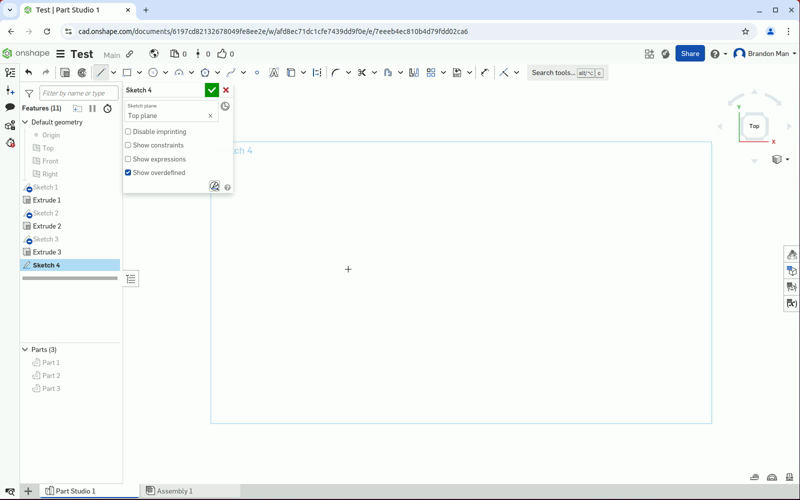
key_up(shift)
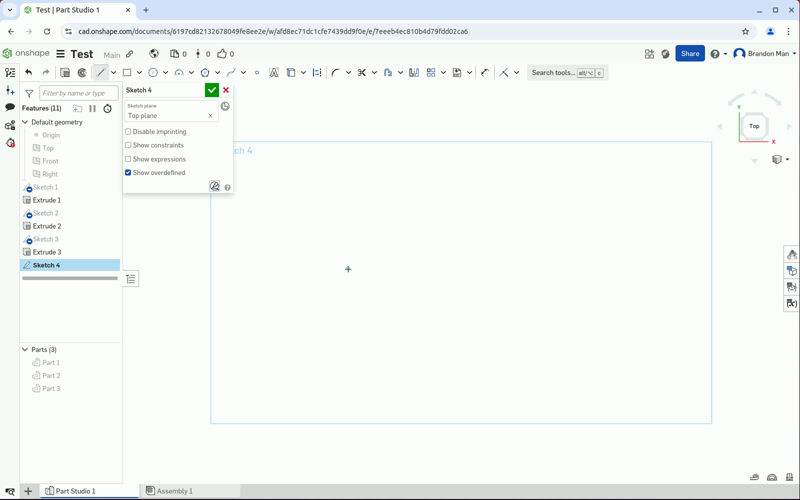
key_down(shift)
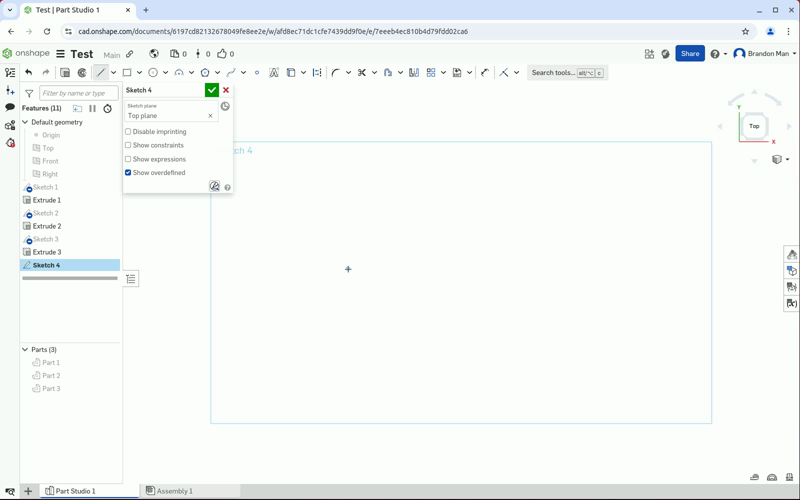
mouse_move(378, 268)
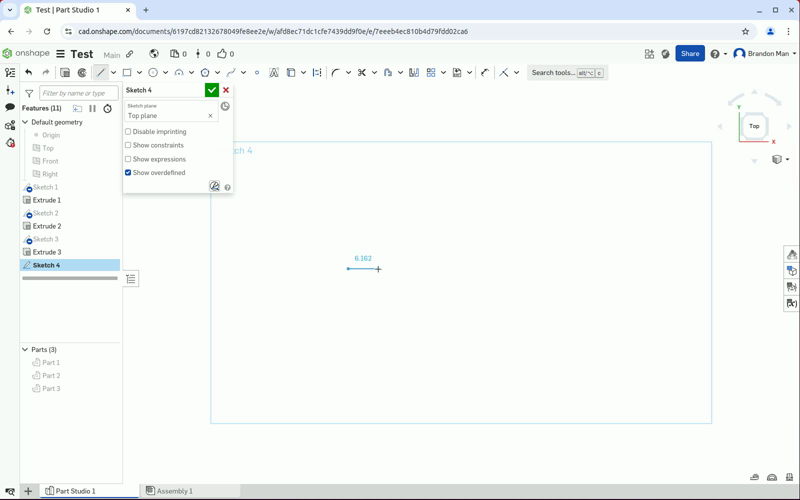
mouse_move(401, 268)
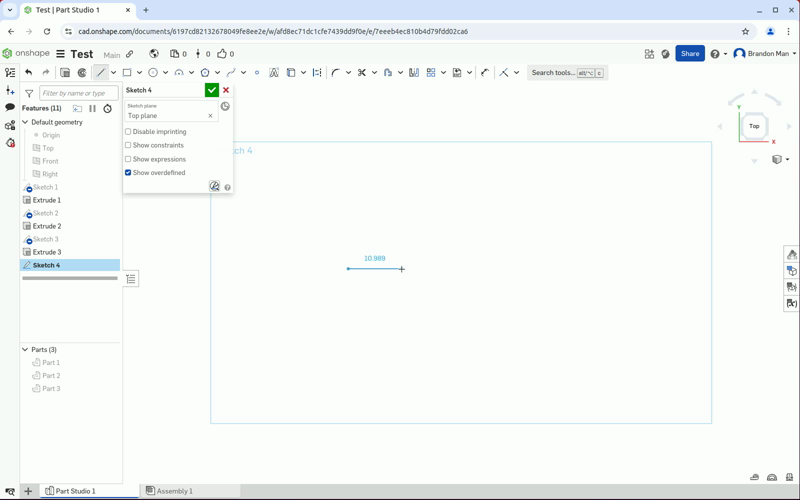
click(401, 268)
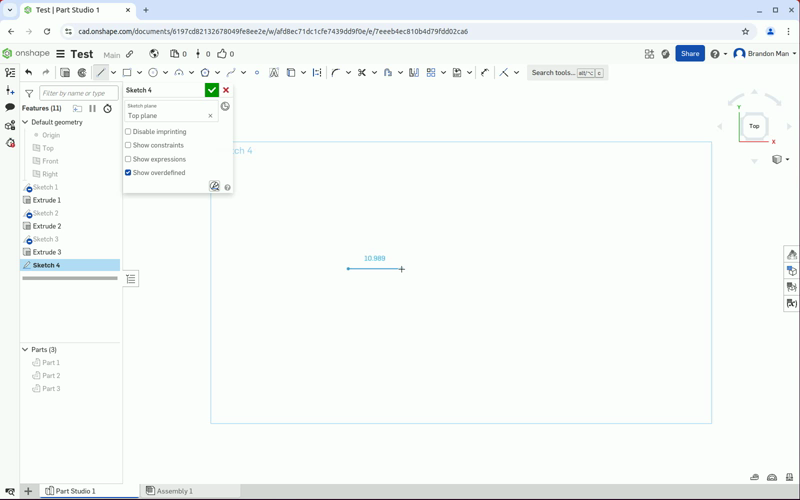
key_up(shift)
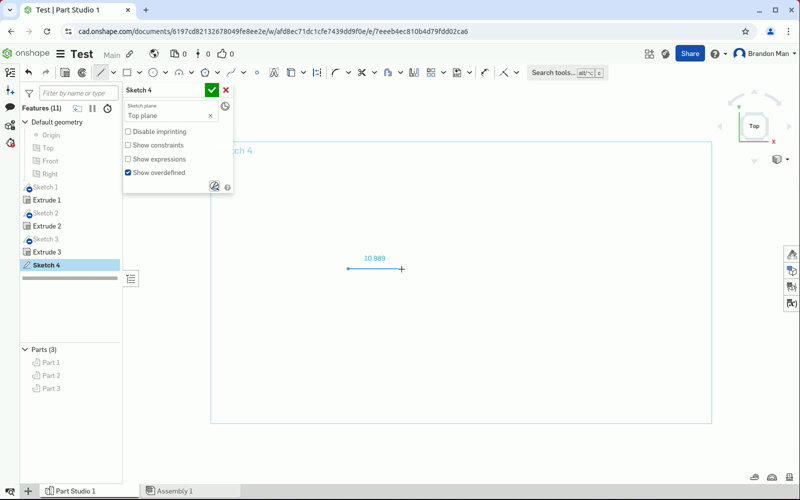
key_down(shift)
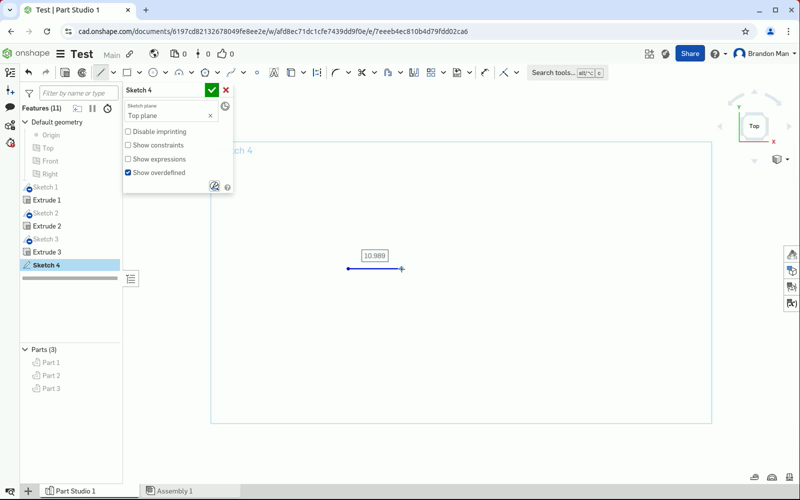
mouse_move(431, 268)
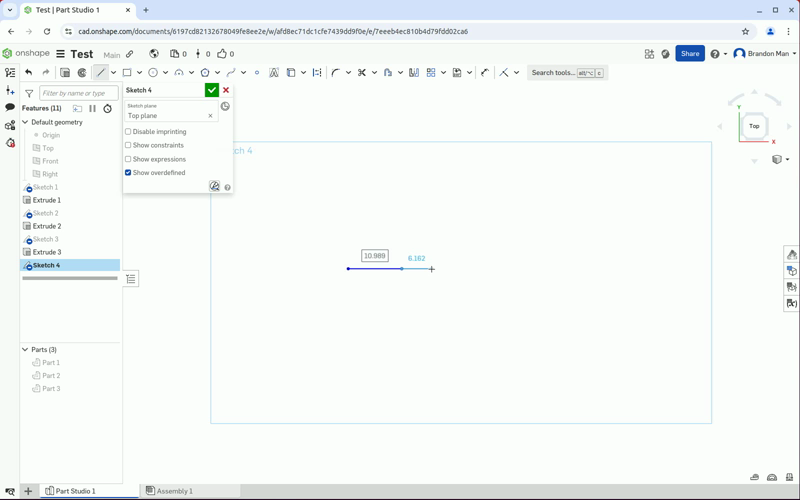
mouse_move(401, 263)
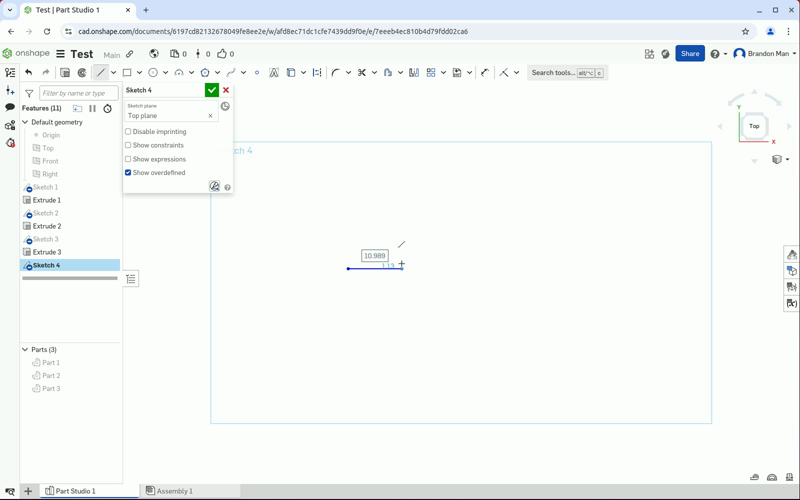
scroll(6)
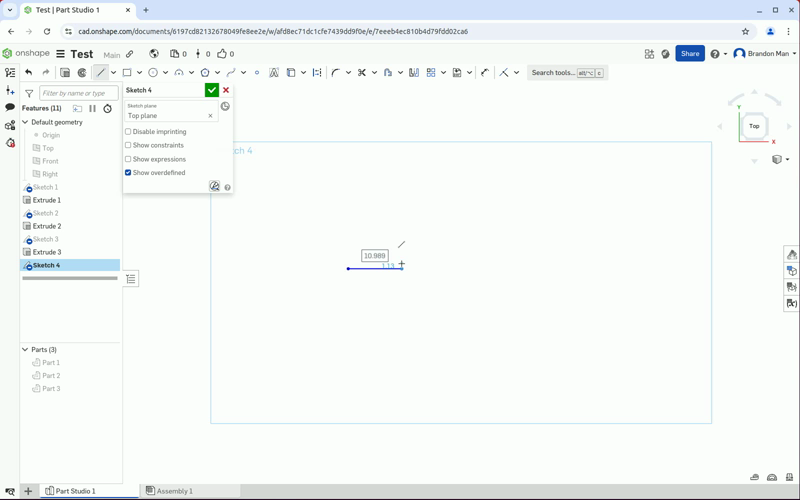
scroll(6)
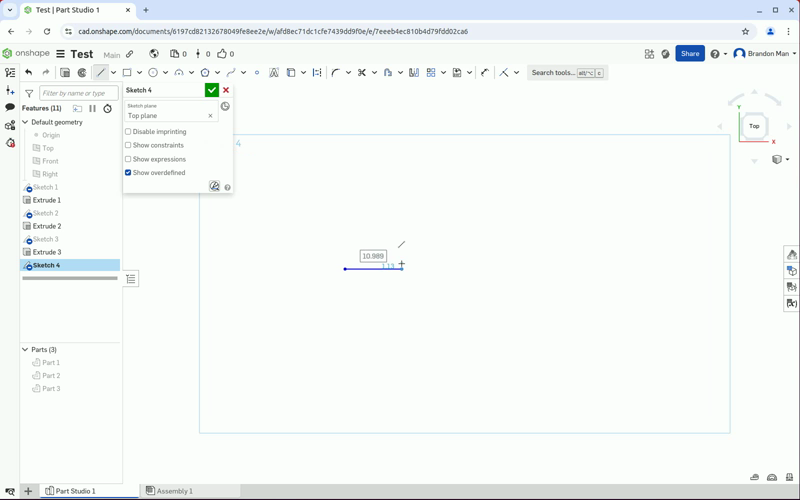
scroll(6)
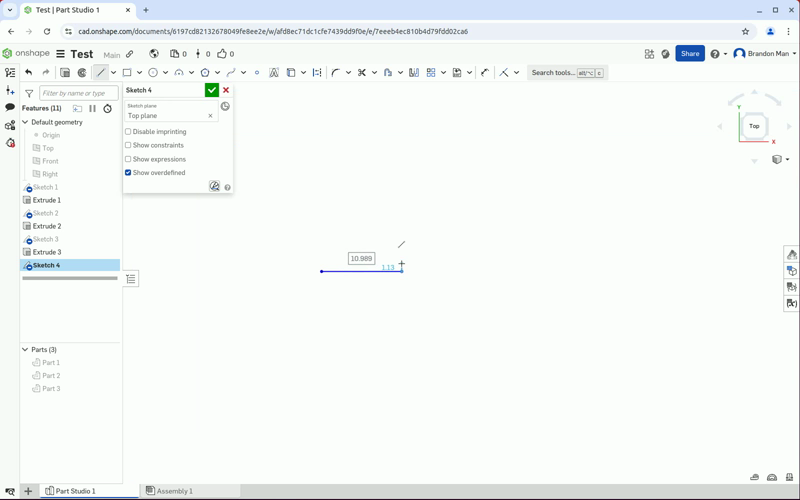
scroll(6)
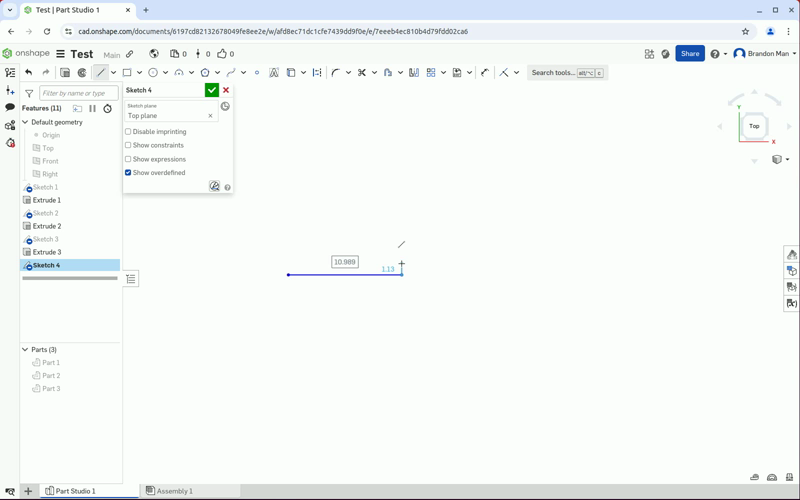
scroll(6)
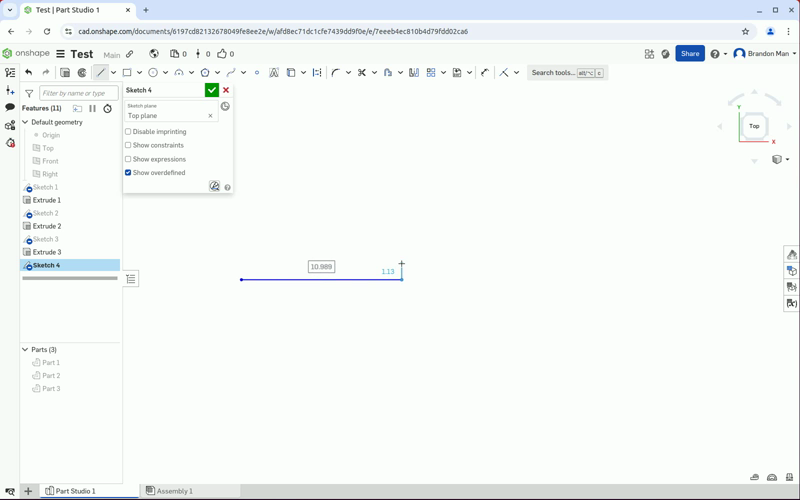
scroll(6)
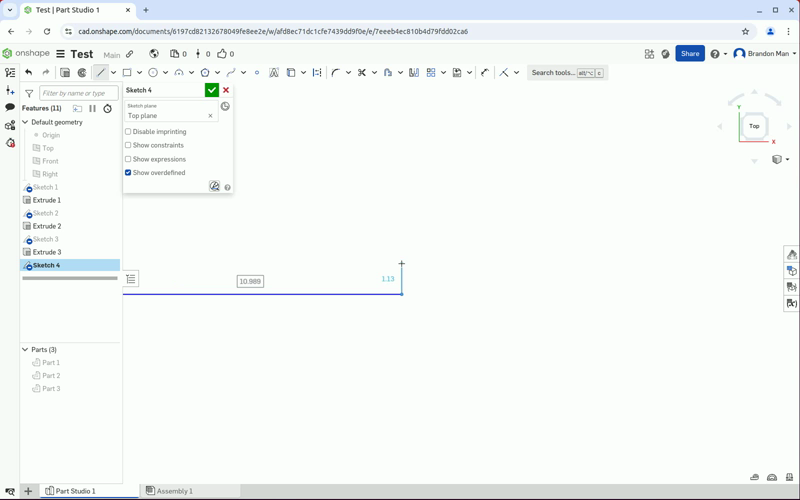
scroll(6)
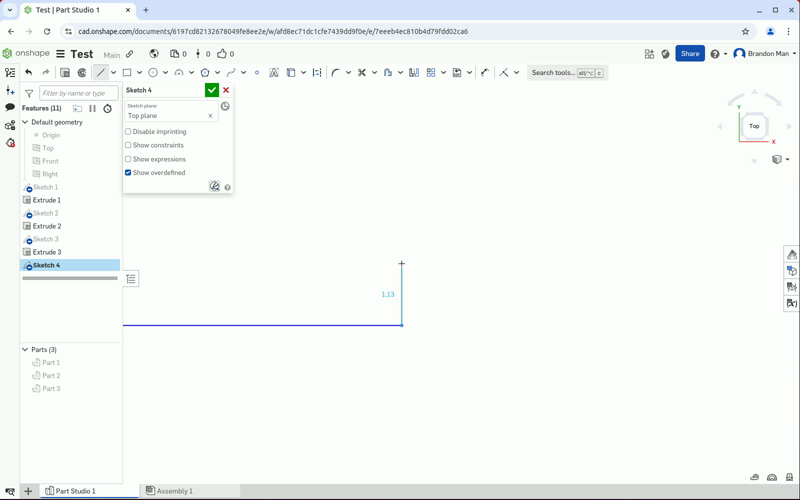
click(401, 263)
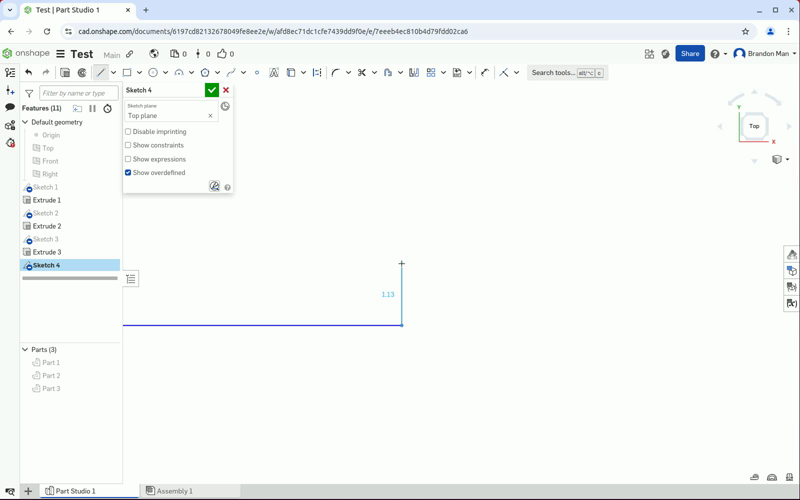
scroll(-6)
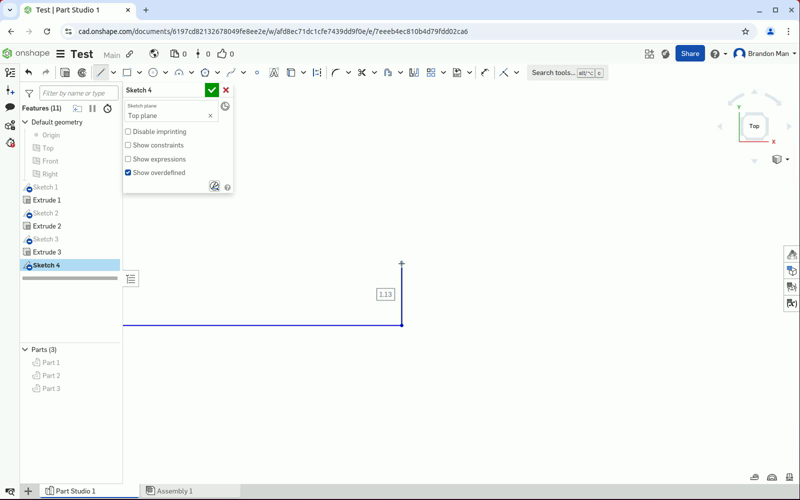
scroll(-6)
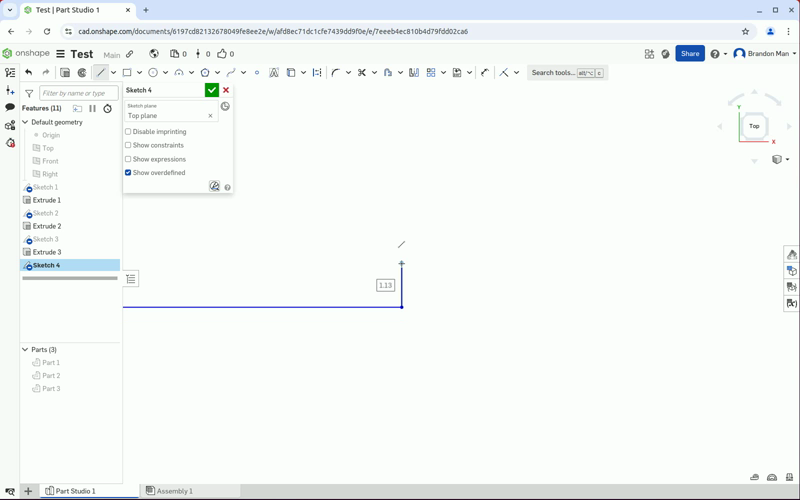
scroll(-6)
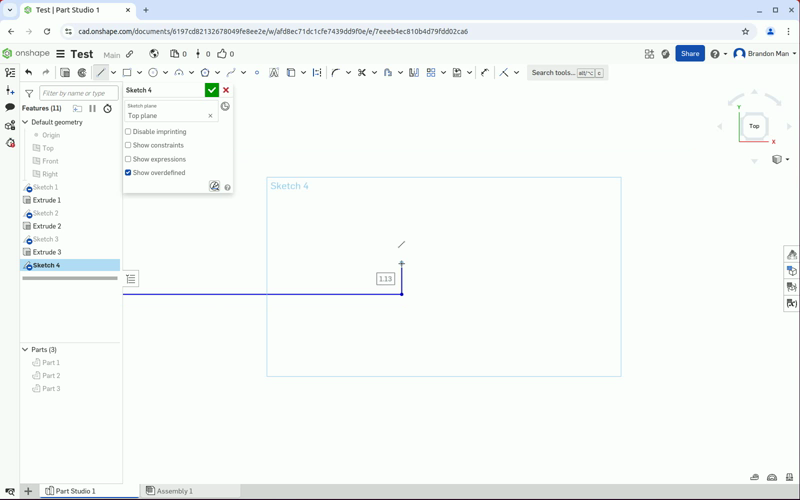
scroll(-6)
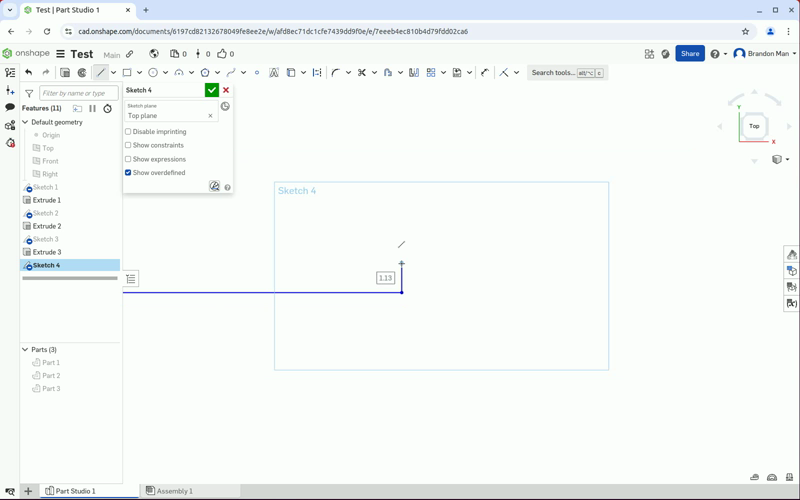
scroll(-6)
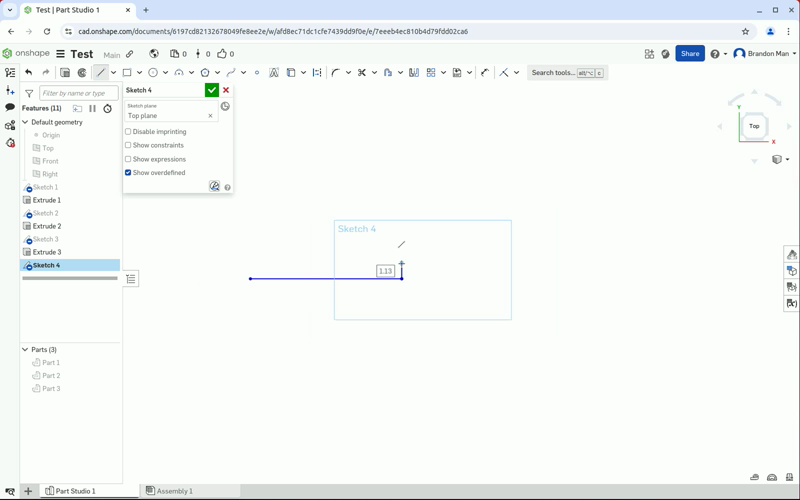
scroll(-6)
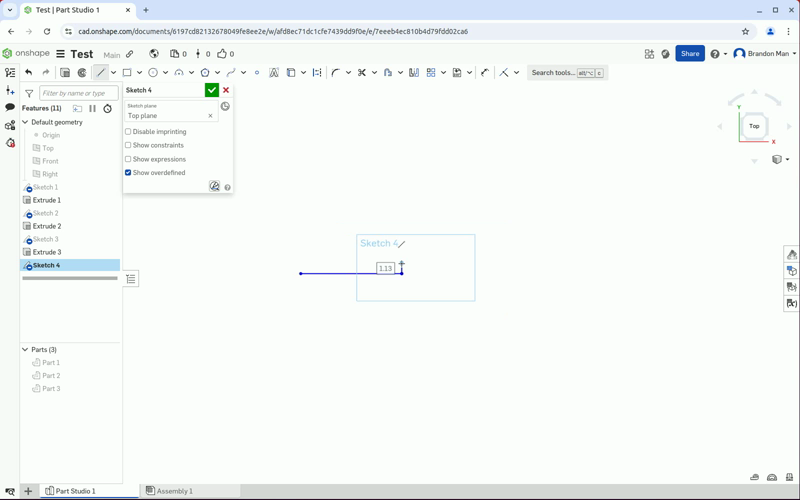
scroll(-6)
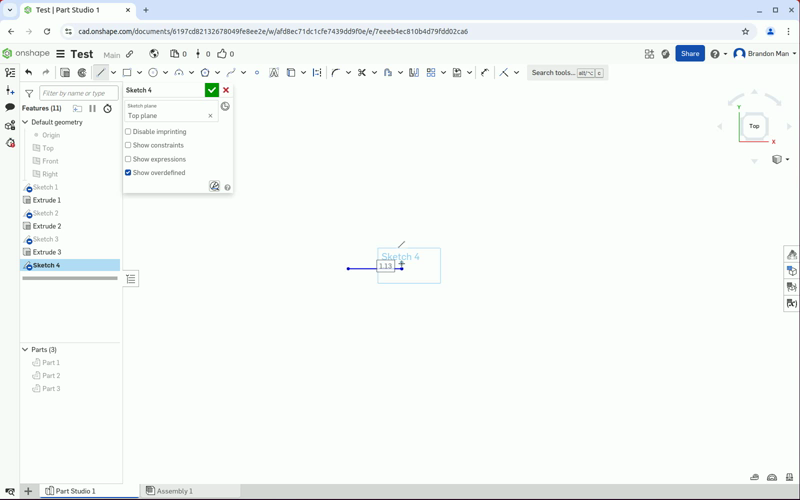
key_up(shift)
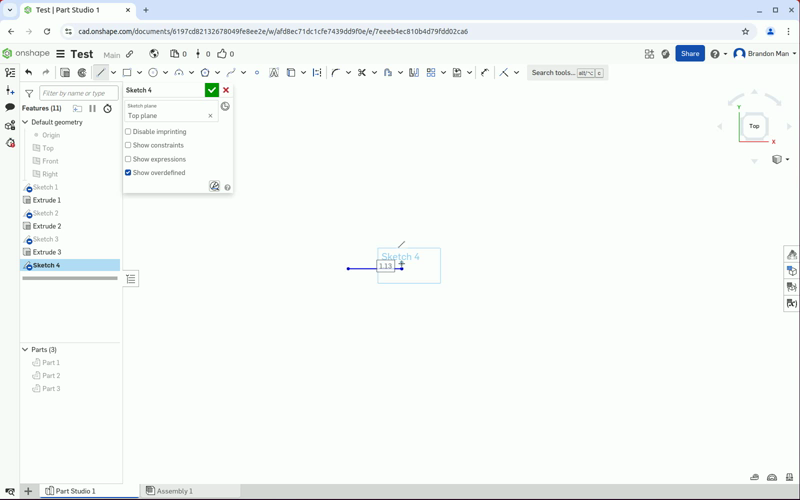
key_down(shift)
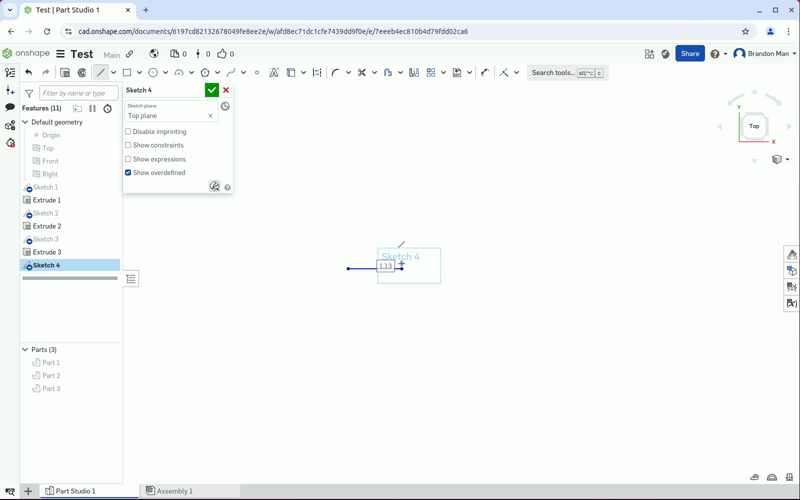
mouse_move(431, 263)
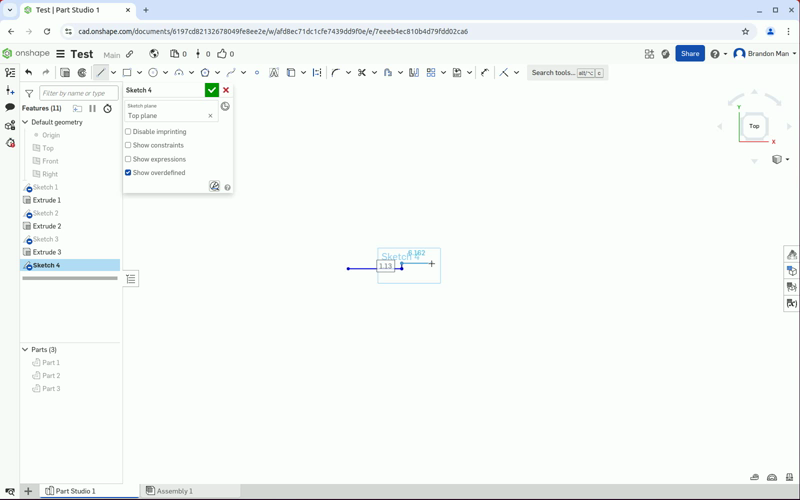
mouse_move(348, 263)
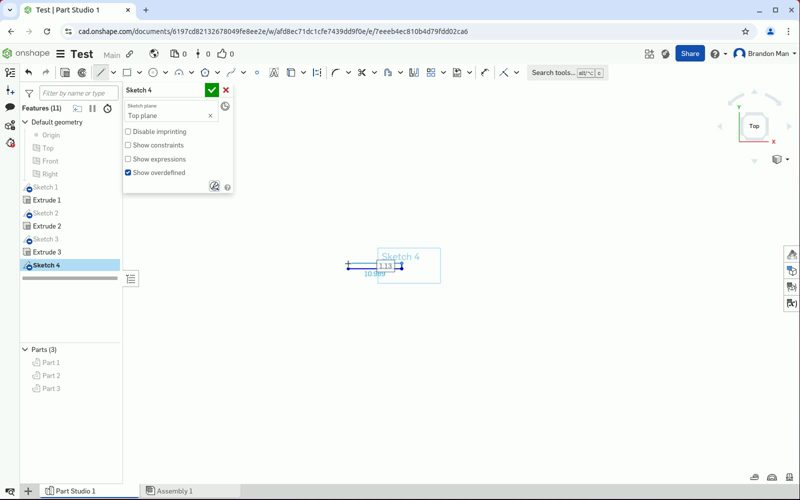
click(348, 263)
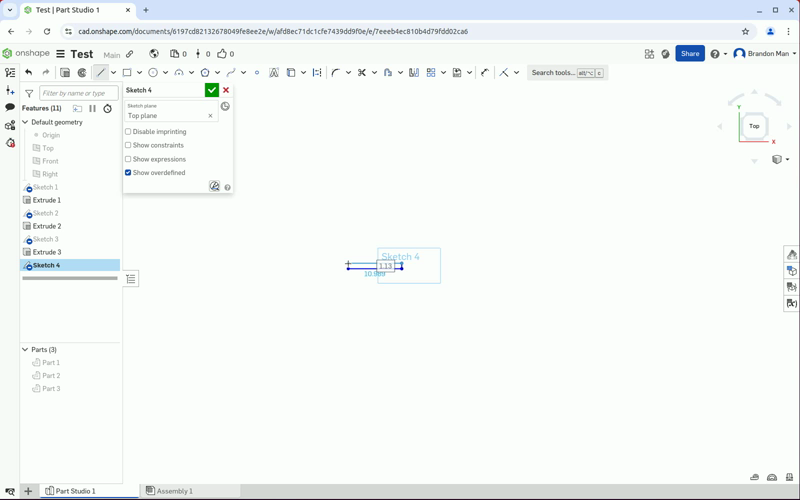
key_up(shift)
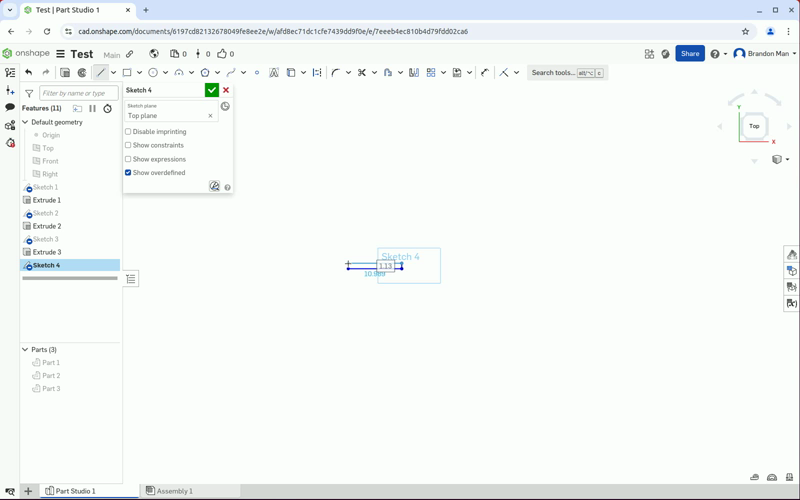
mouse_move(378, 263)
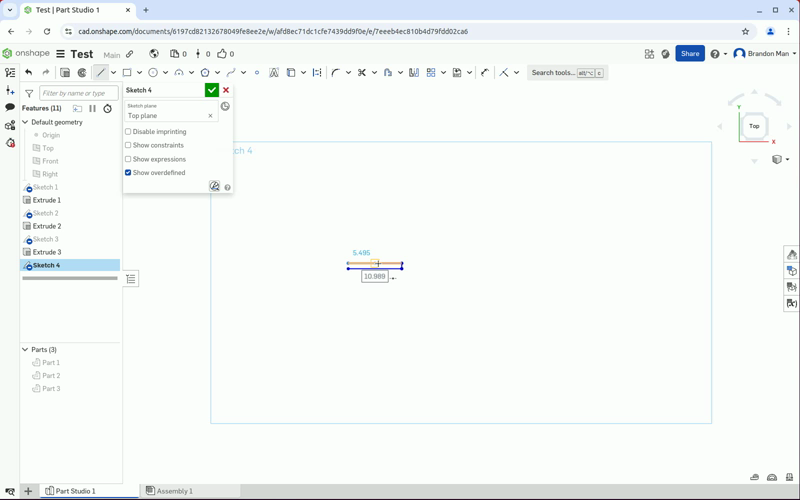
key_down(shift)
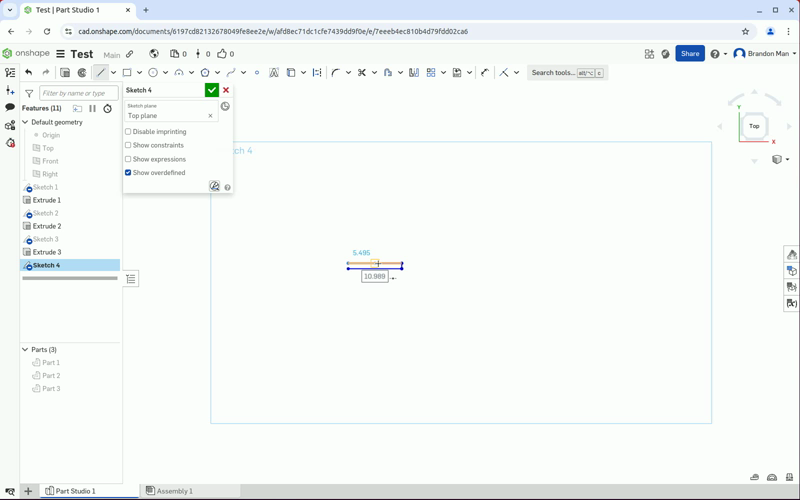
mouse_move(348, 268)
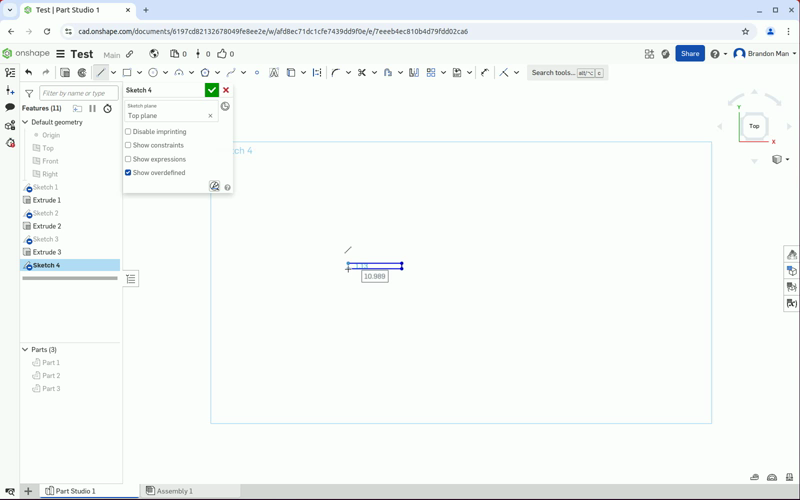
scroll(6)
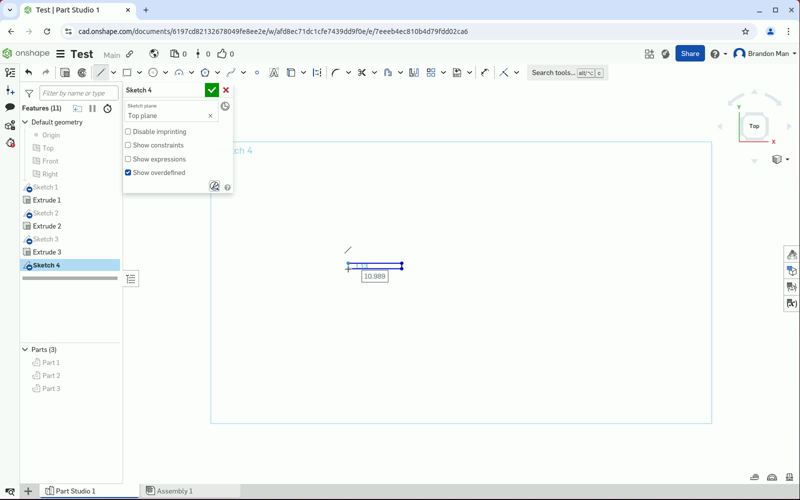
scroll(6)
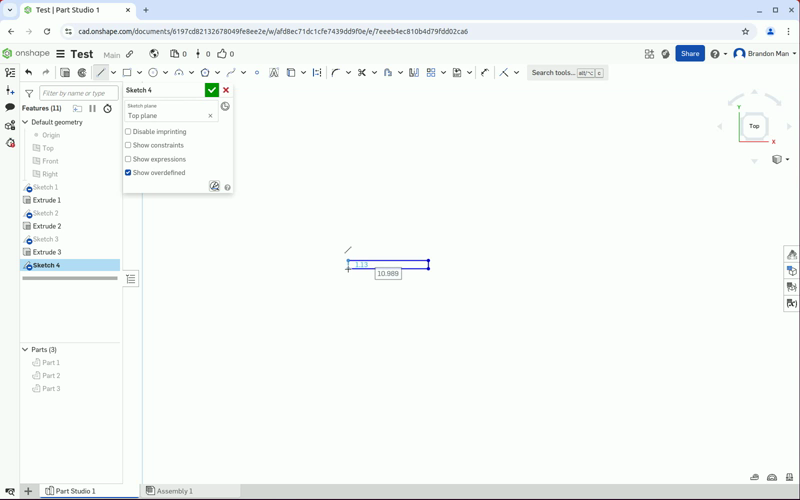
scroll(6)
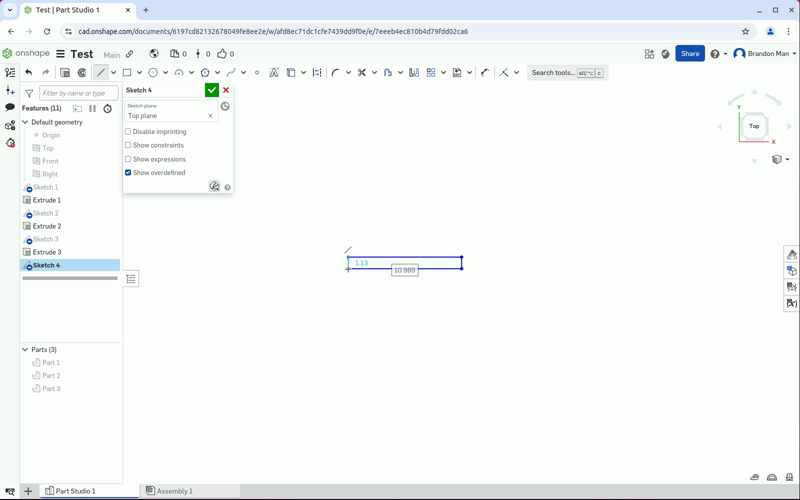
scroll(6)
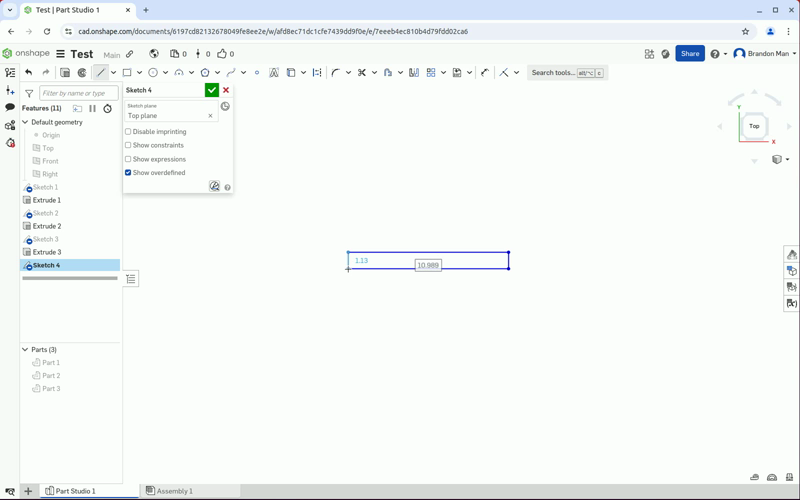
scroll(6)
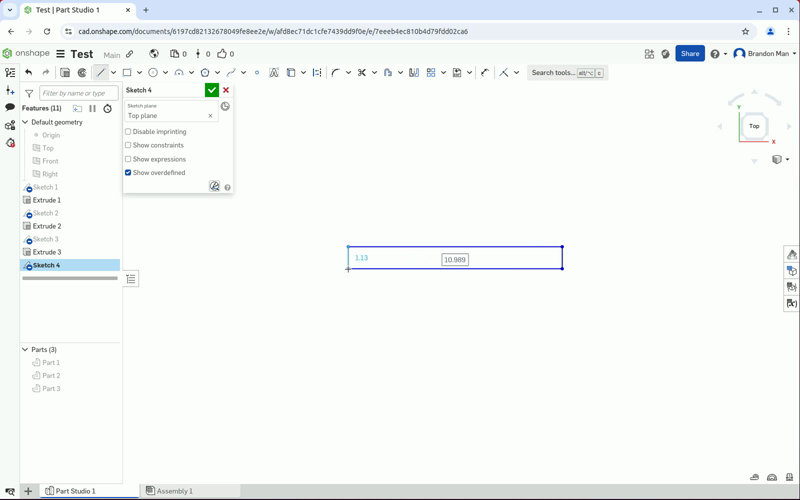
scroll(6)
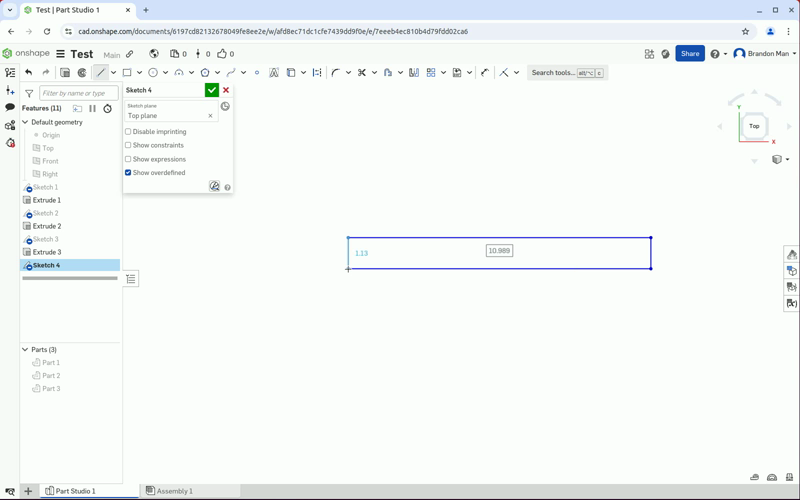
scroll(6)
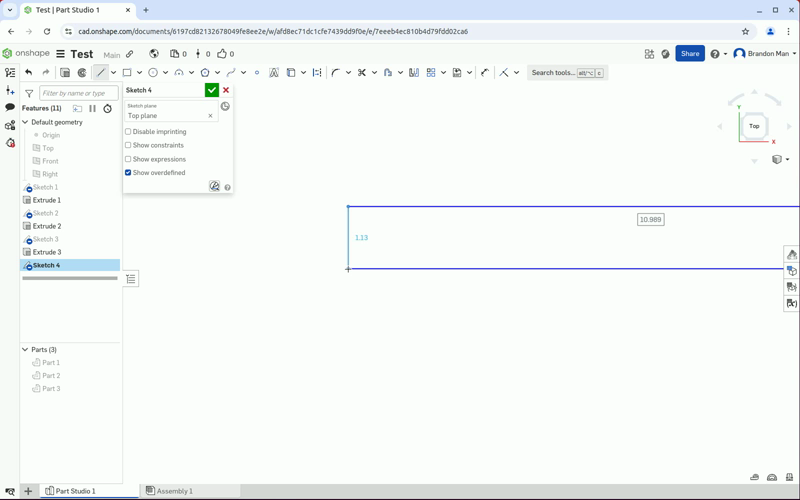
key_up(shift)
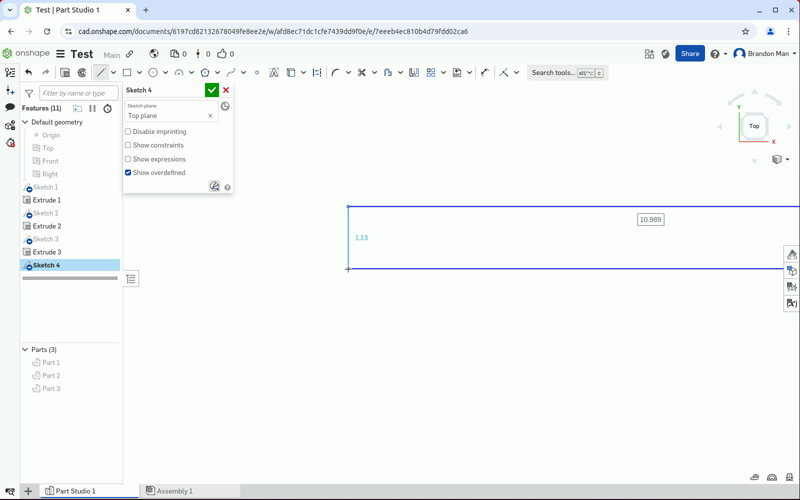
click(348, 268)
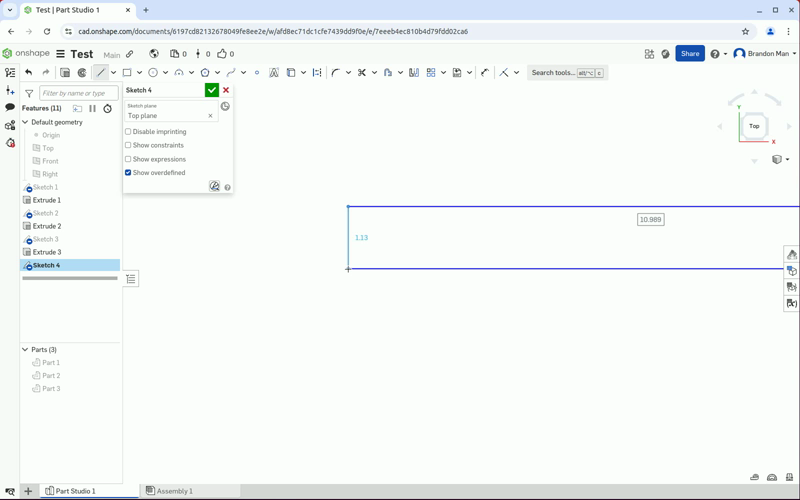
scroll(-6)
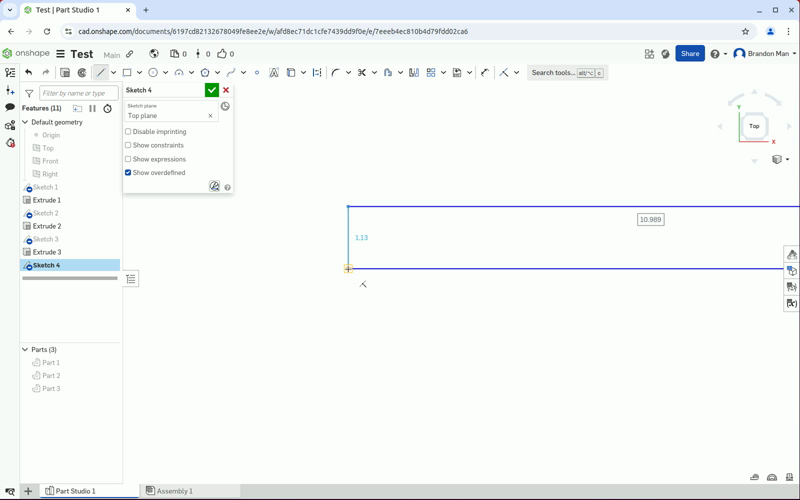
scroll(-6)
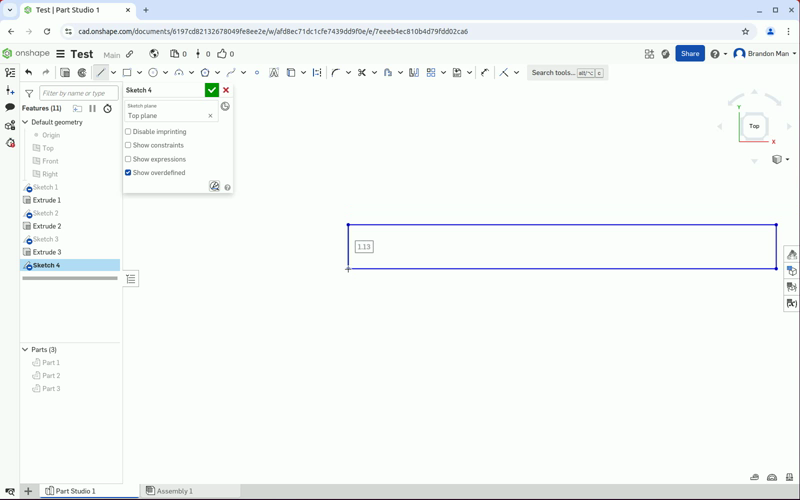
scroll(-6)
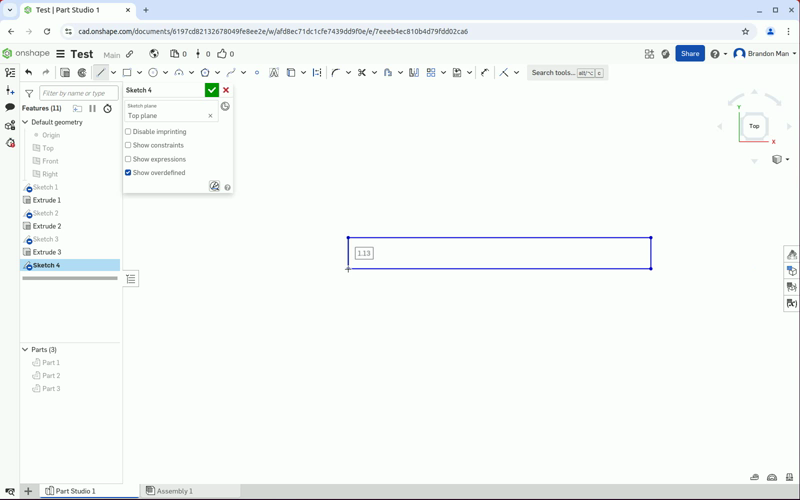
scroll(-6)
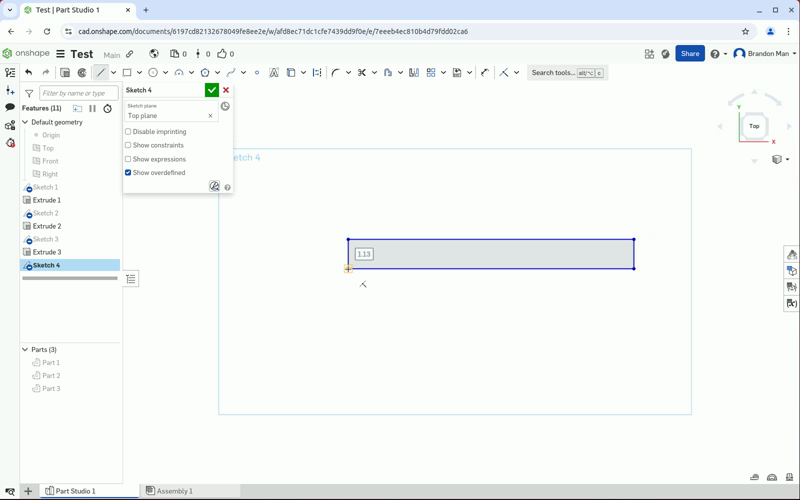
scroll(-6)
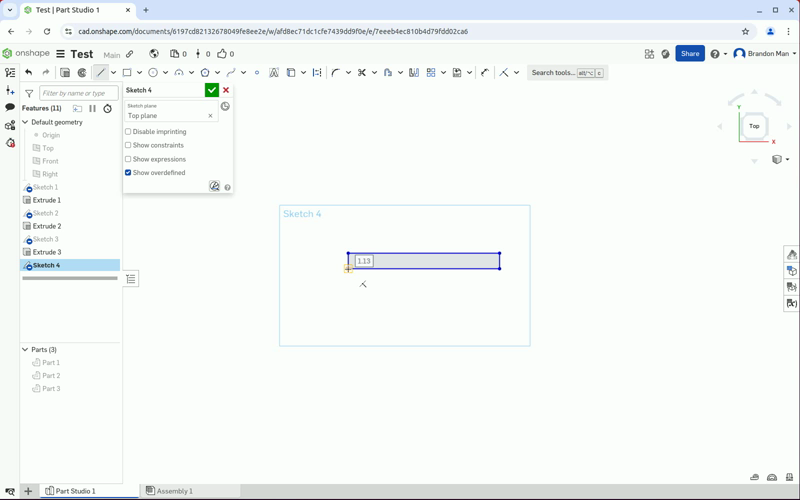
scroll(-6)
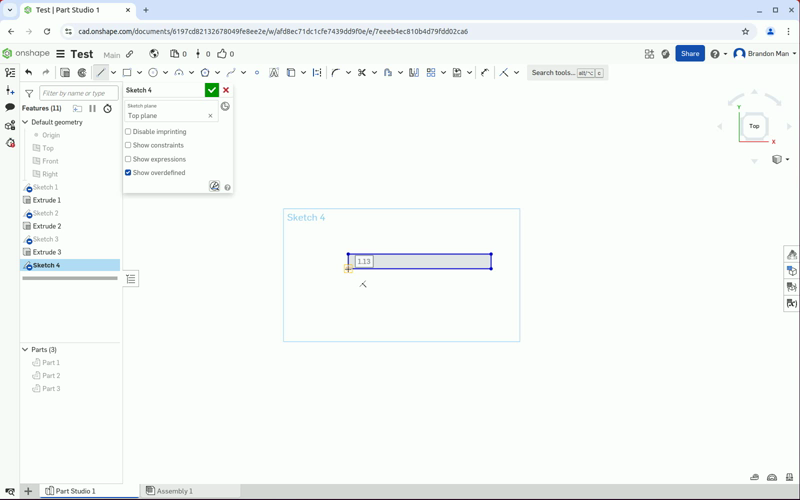
scroll(-6)
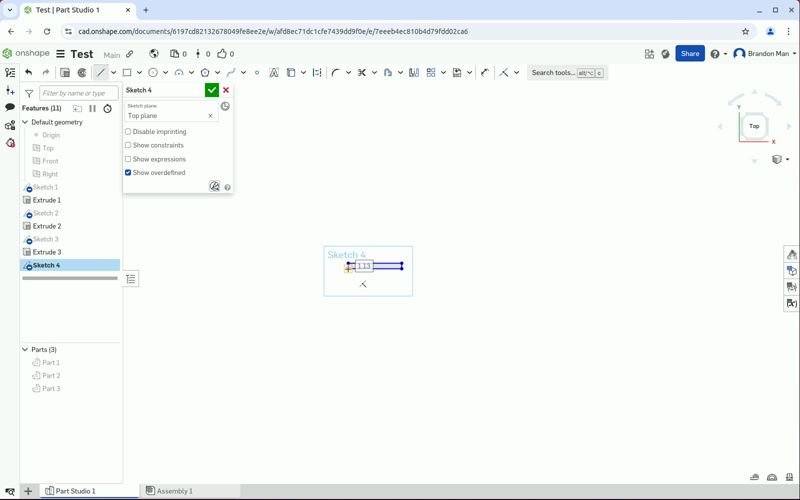
key(esc)
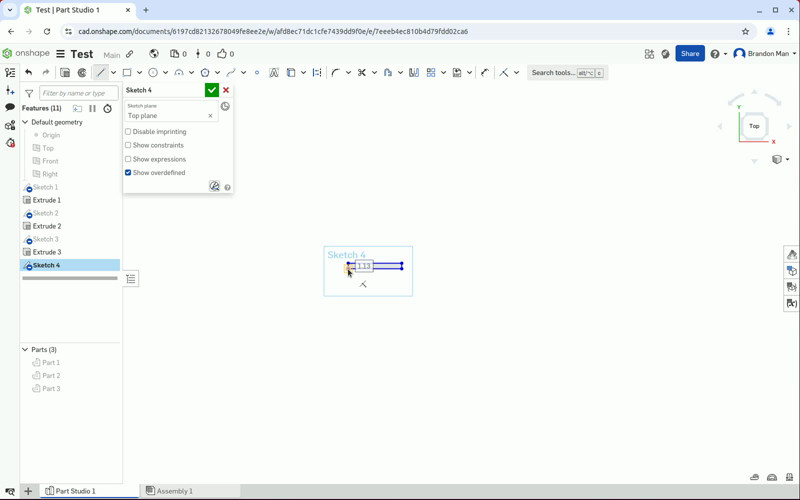
mouse_move(395, 265)
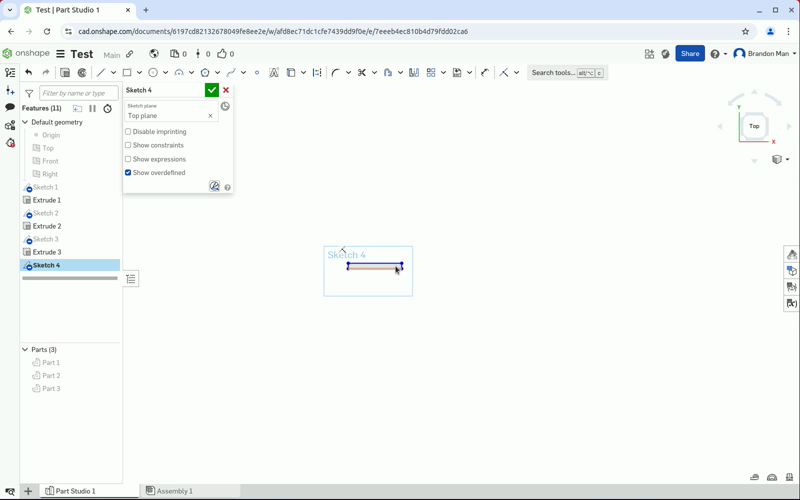
scroll(6)
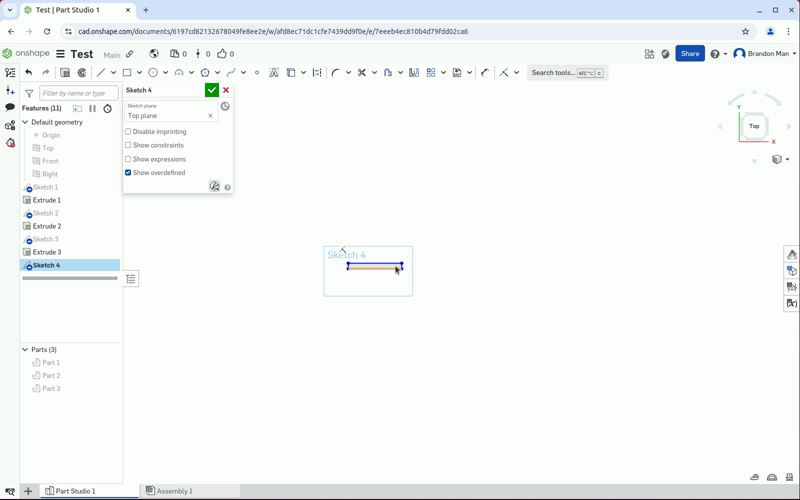
scroll(6)
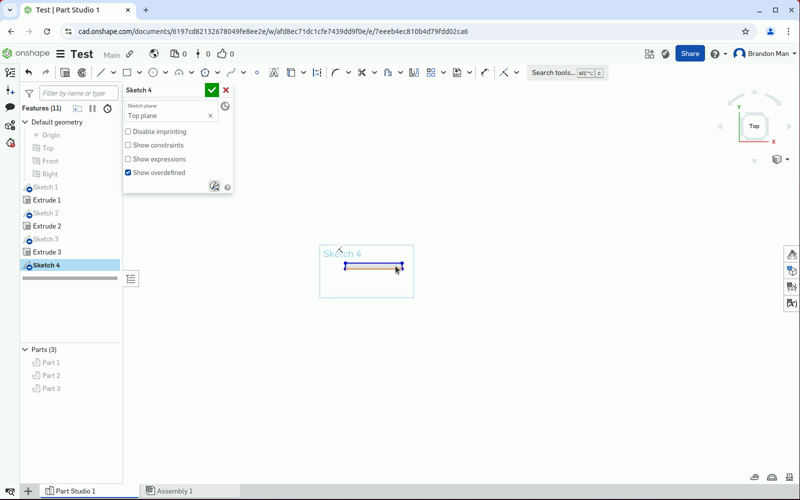
scroll(6)
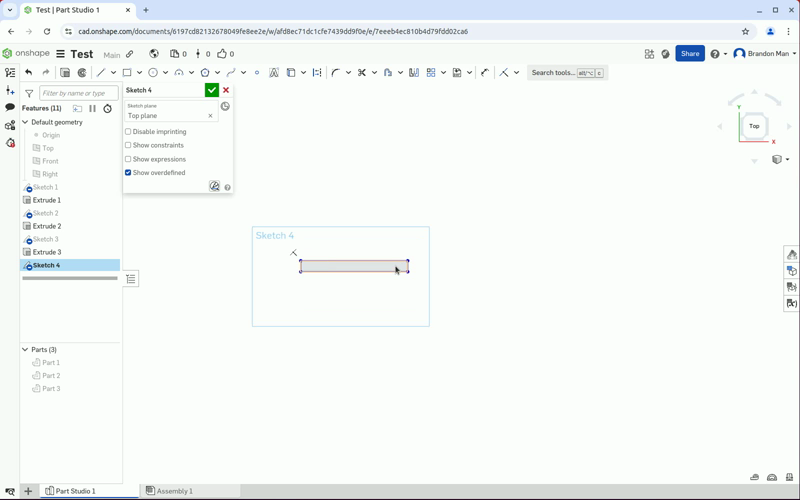
scroll(6)
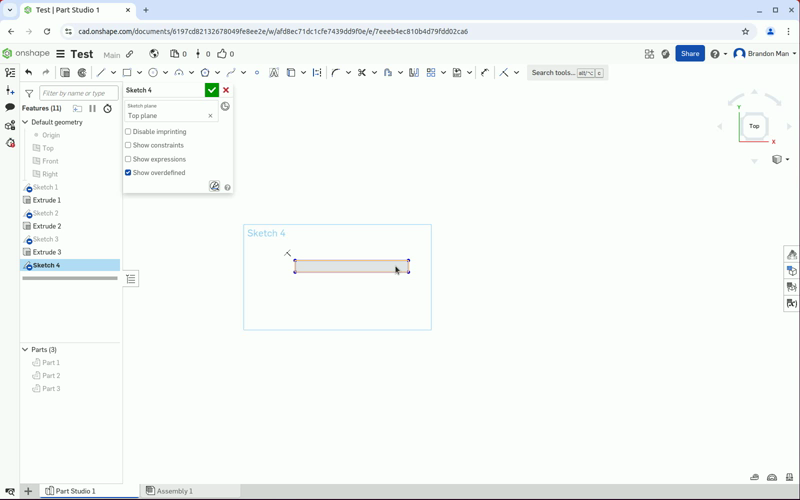
scroll(6)
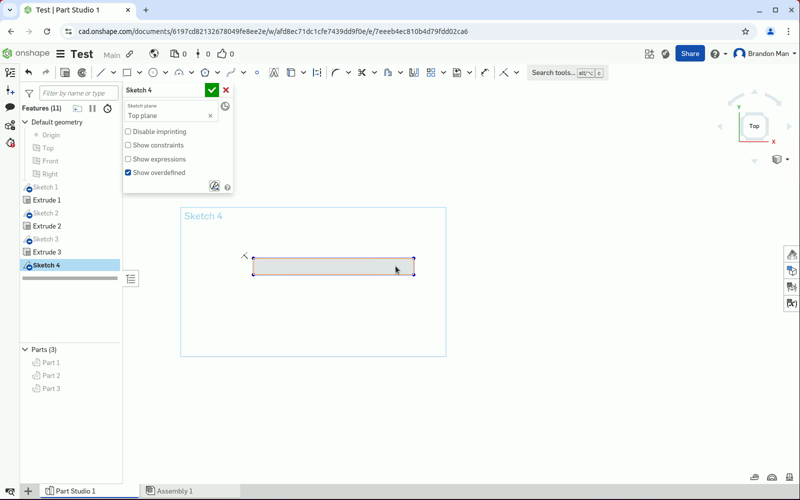
scroll(6)
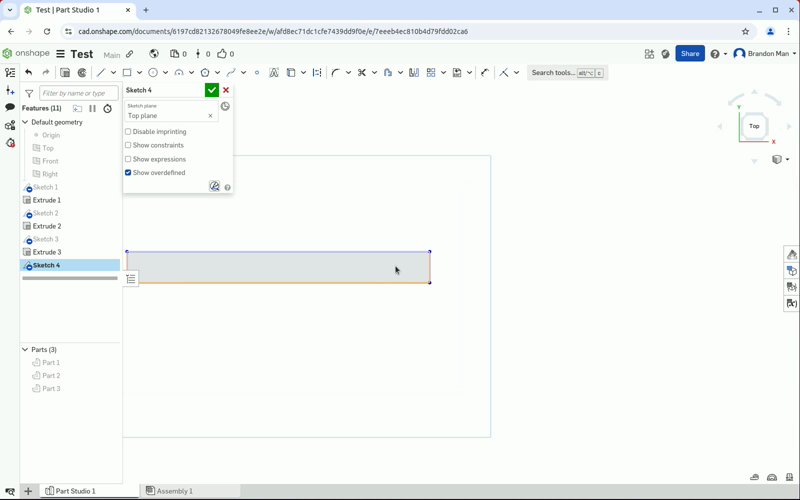
scroll(6)
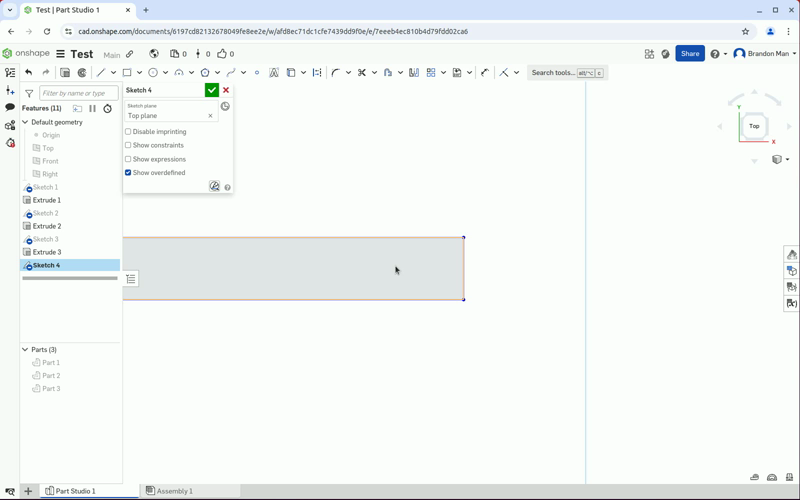
click(395, 265)
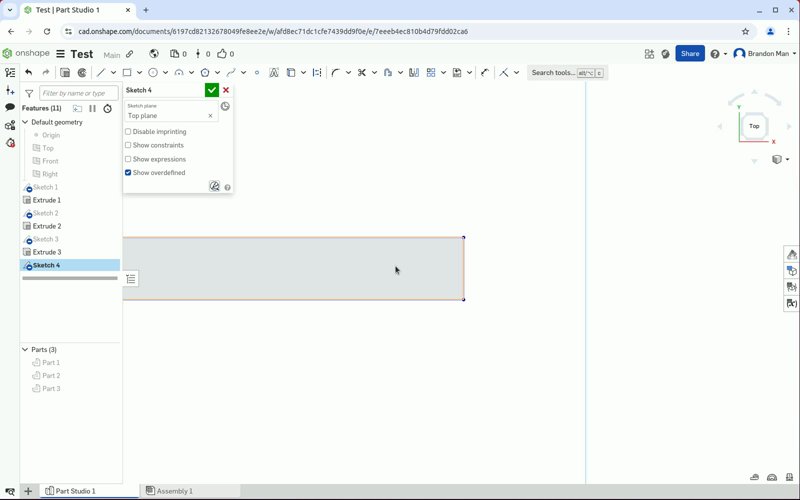
scroll(-6)
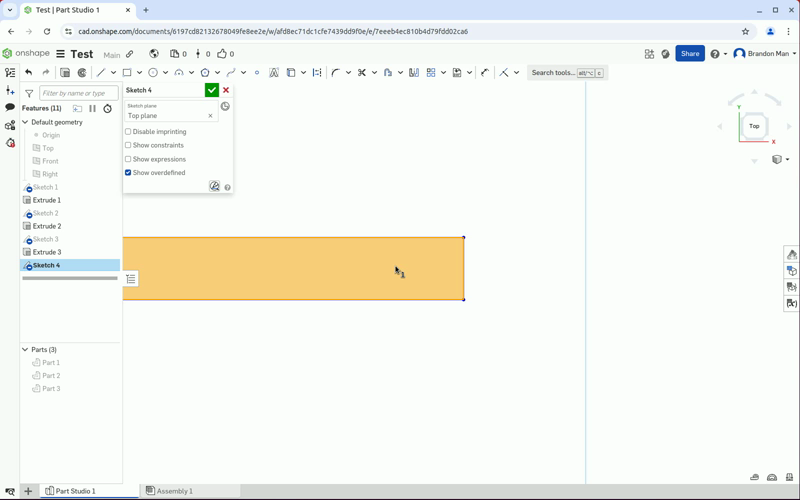
scroll(-6)
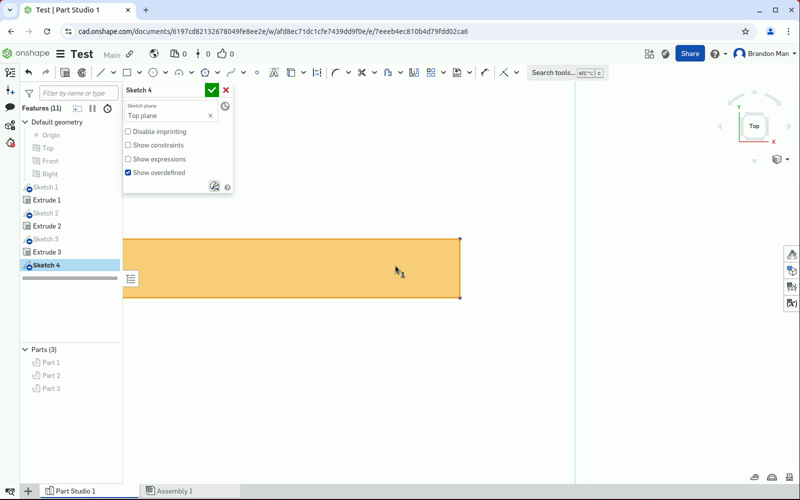
scroll(-6)
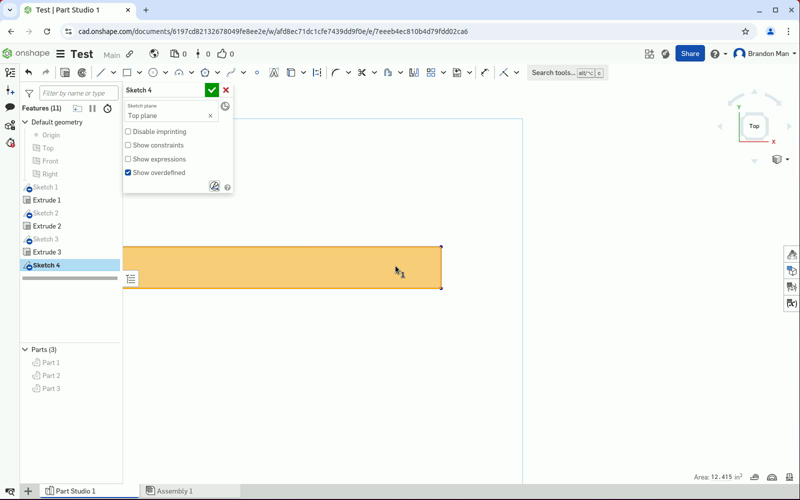
scroll(-6)
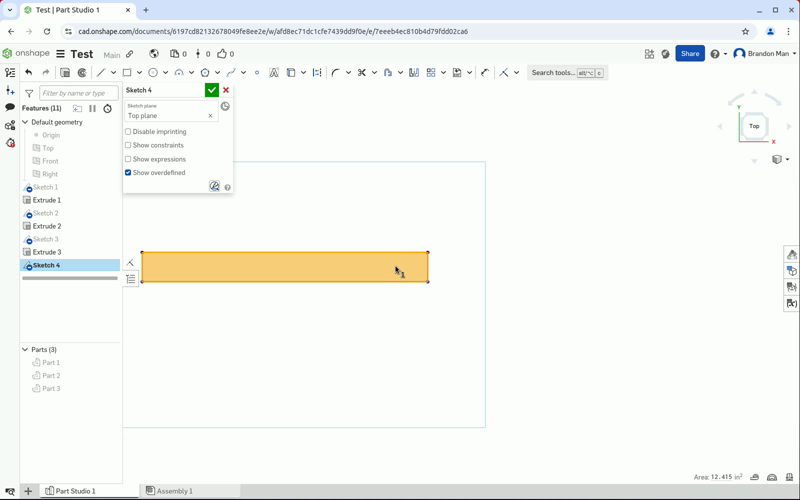
scroll(-6)
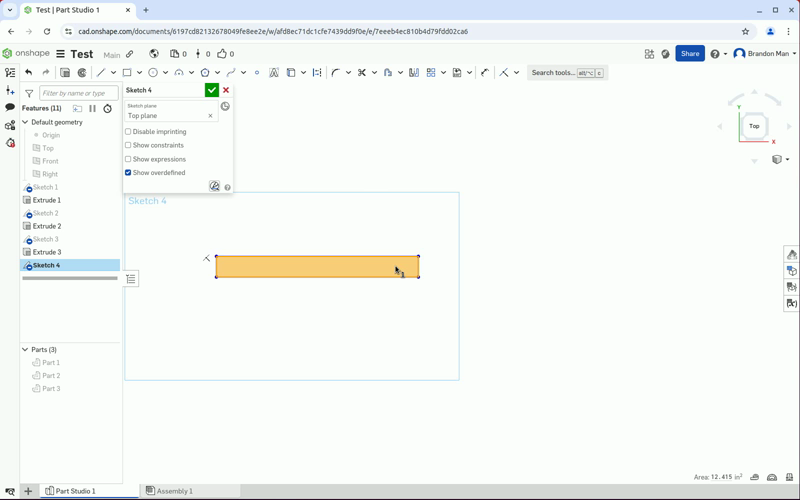
scroll(-6)
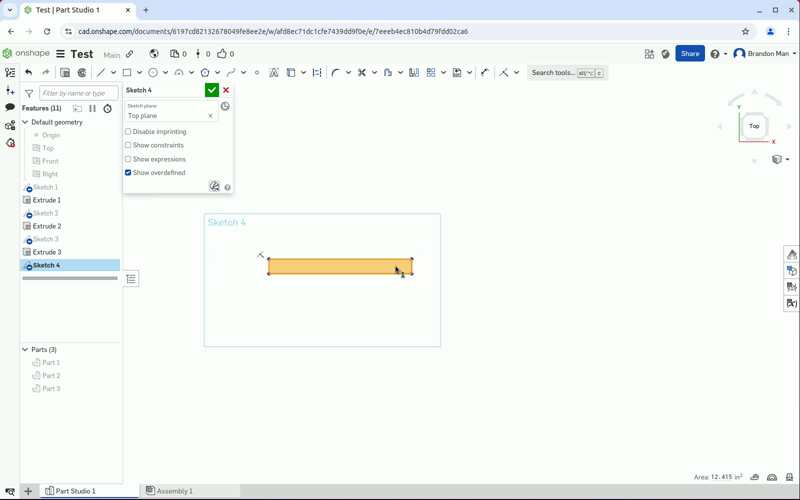
scroll(-6)
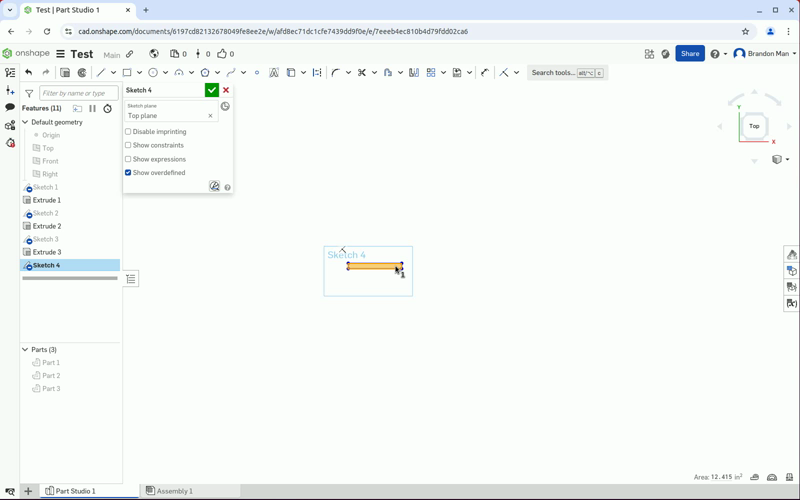
mouse_move(73, 352)
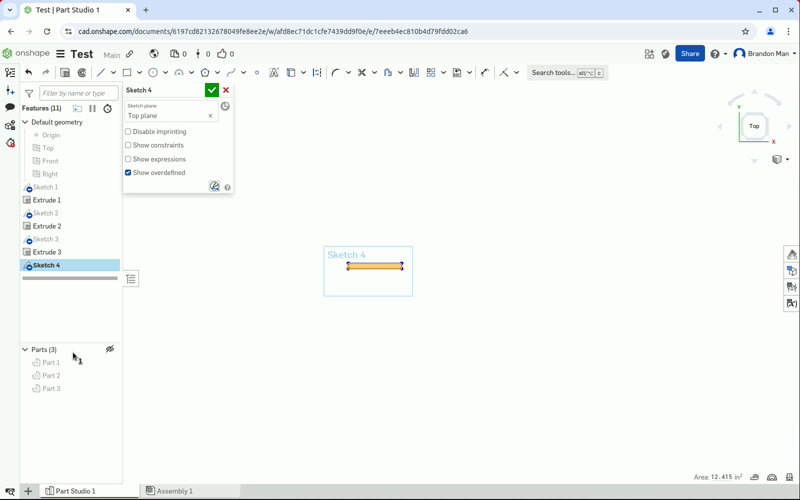
key(shift+y)
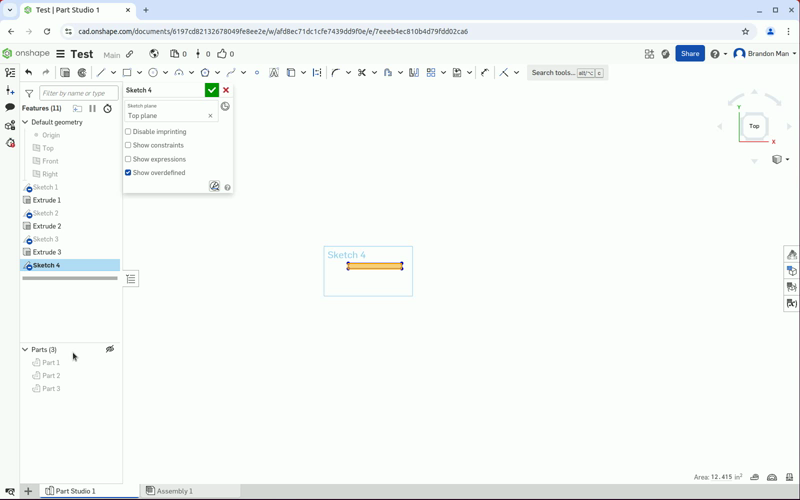
key(shift+e)
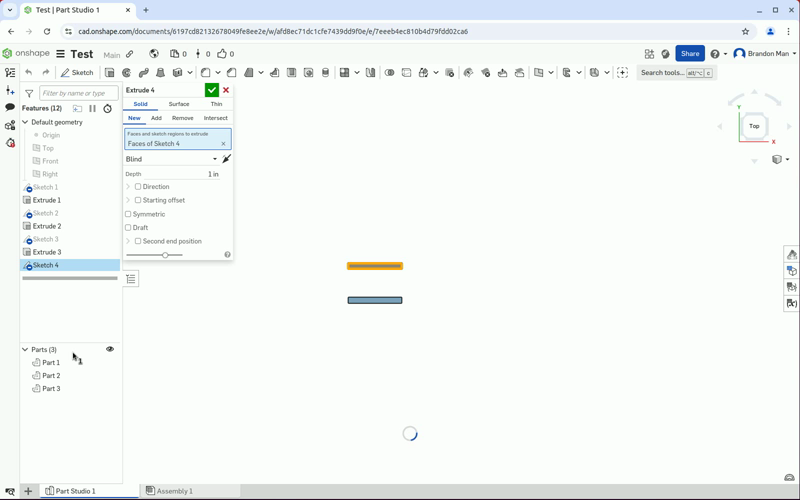
mouse_move(143, 106)
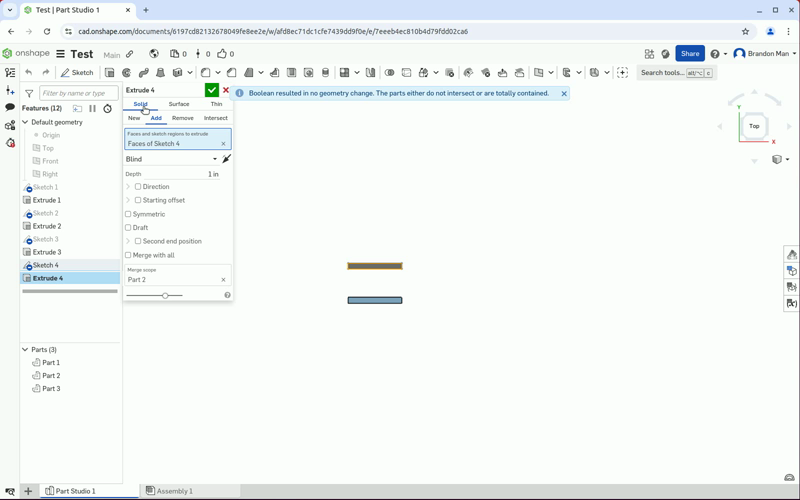
click(143, 106)
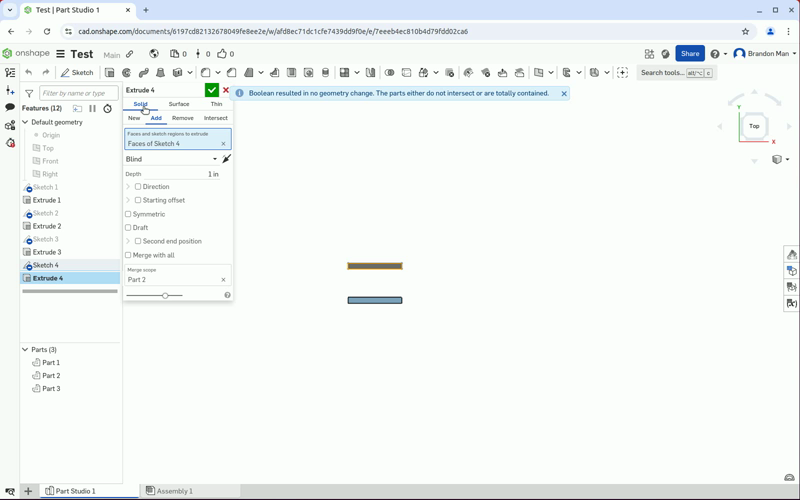
mouse_move(137, 120)
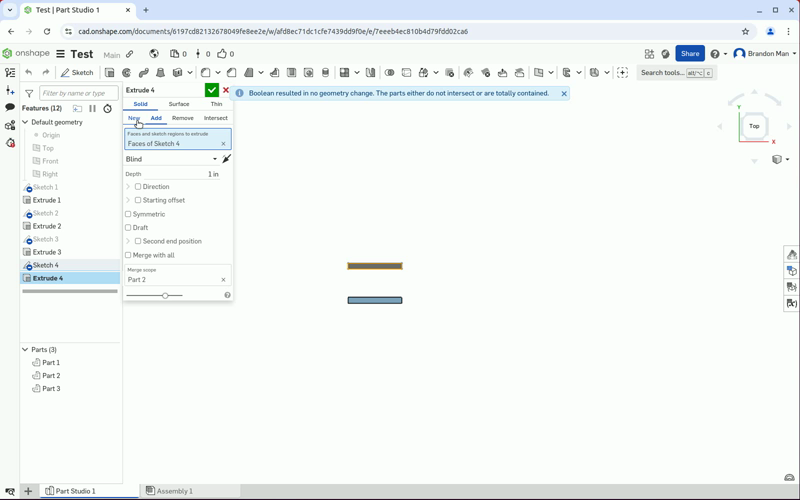
click(137, 120)
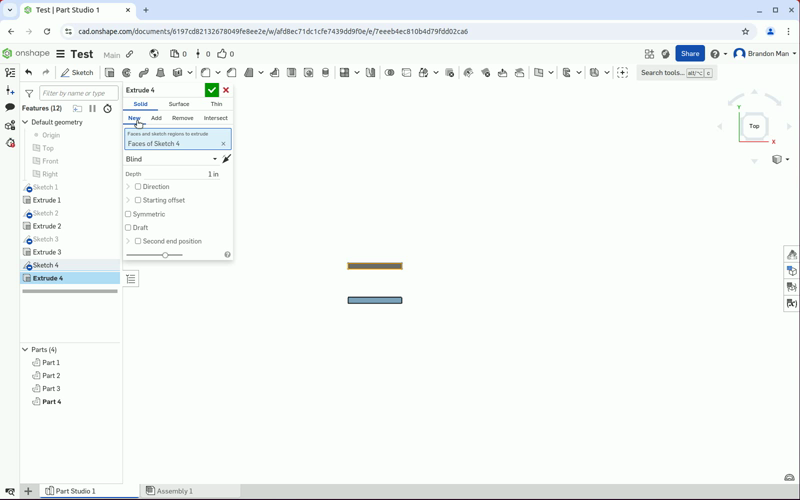
key(tab, 4)
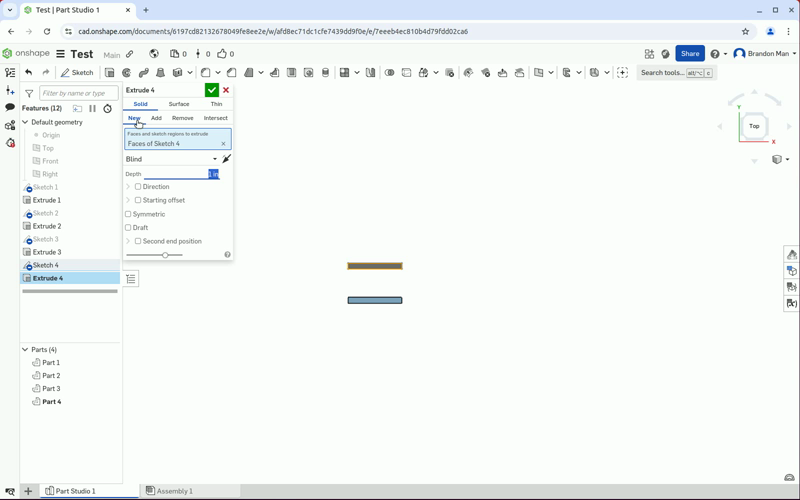
text(0.963)
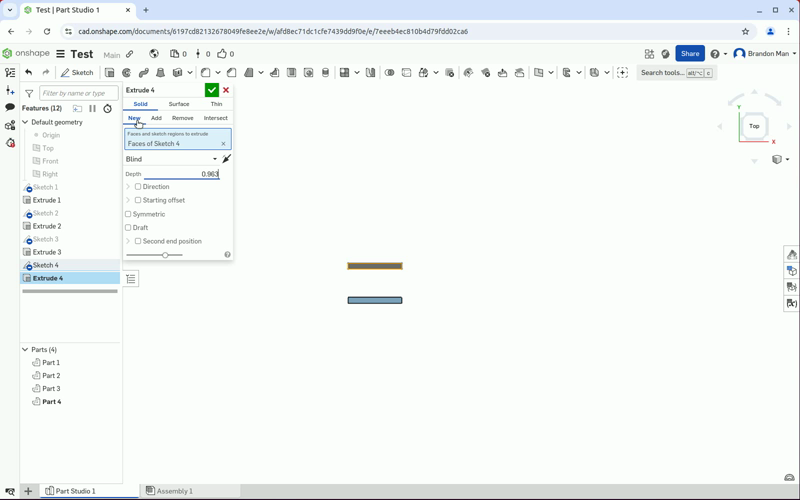
key(enter)
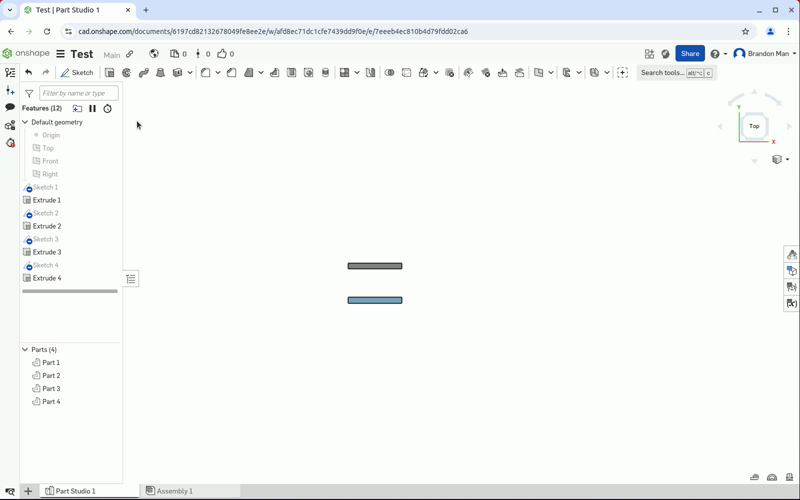
key(shift+h)
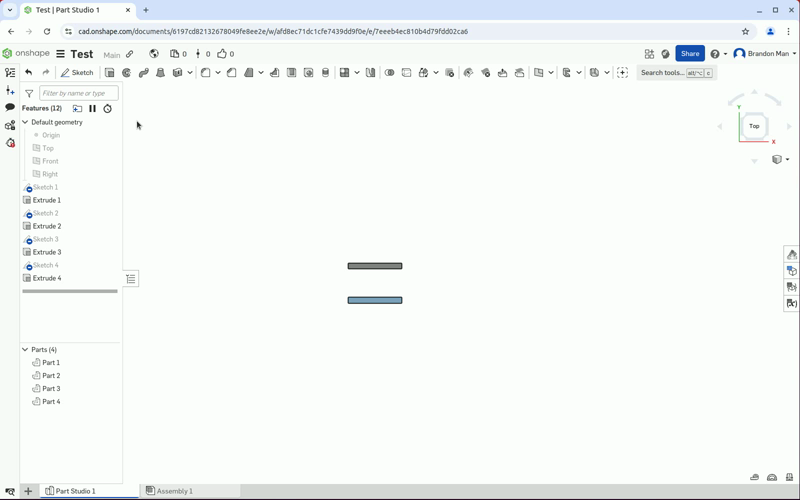
key(shift+h)
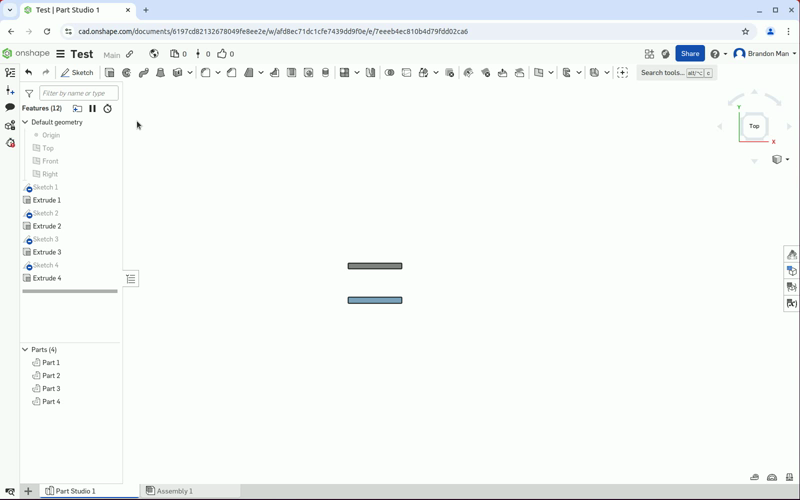
mouse_move(73, 189)
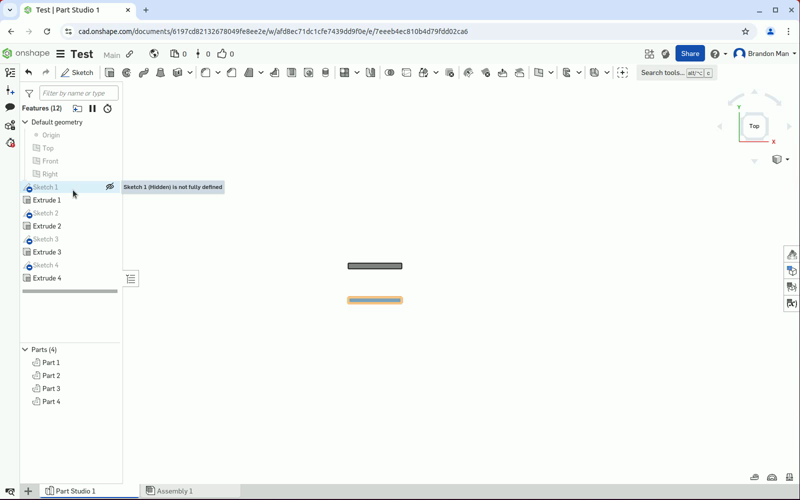
click(73, 189)
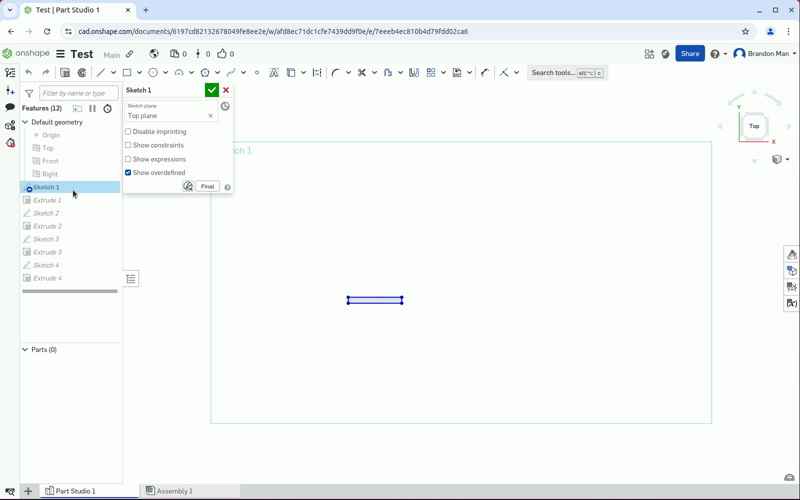
mouse_move(229, 92)
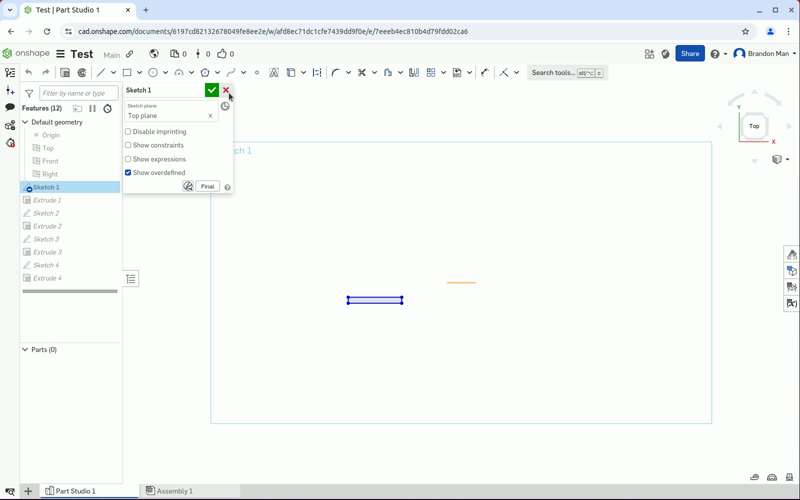
click(229, 92)
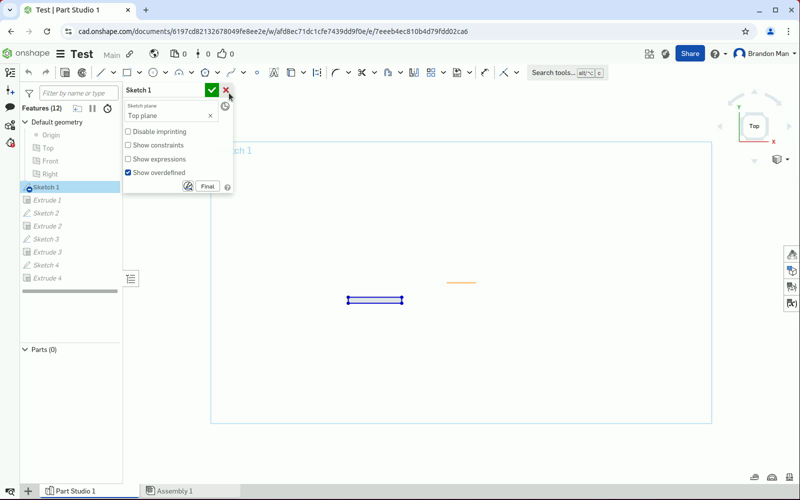
key(shift+s)
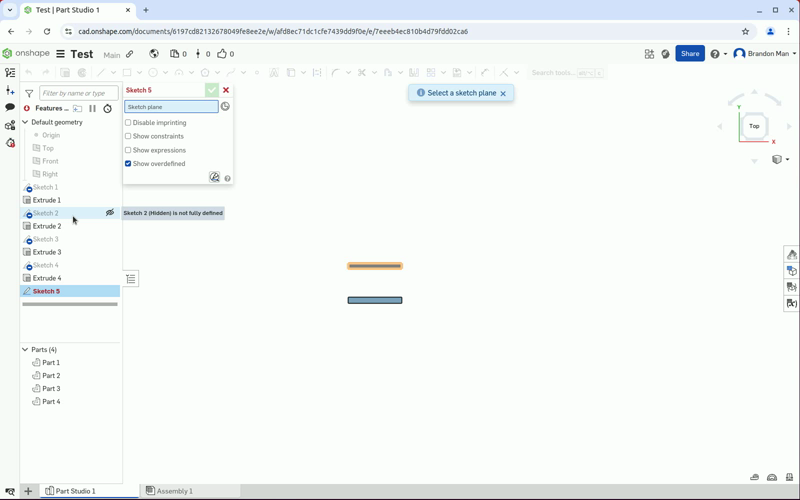
scroll(3)
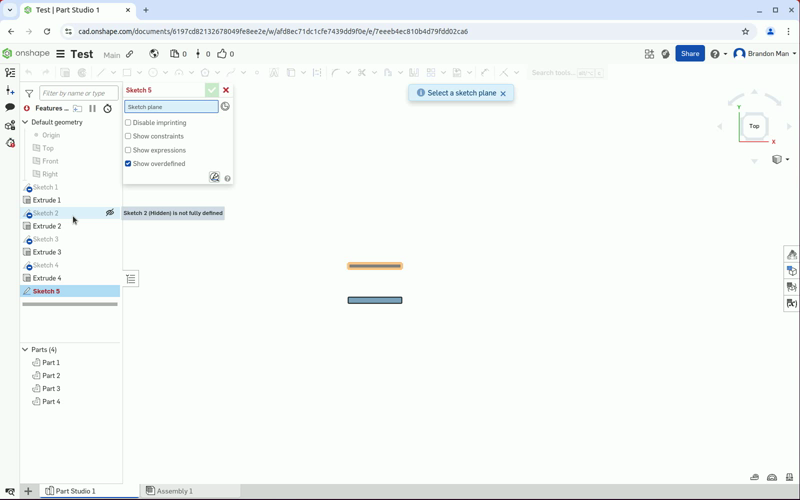
mouse_move(73, 150)
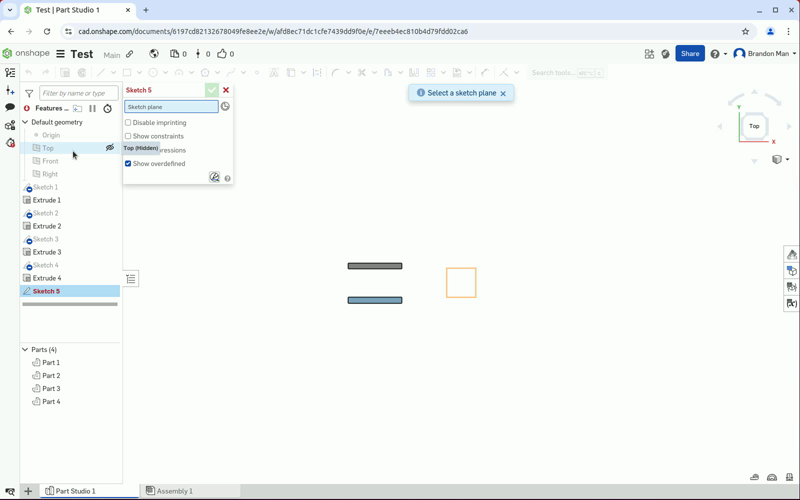
click(73, 150)
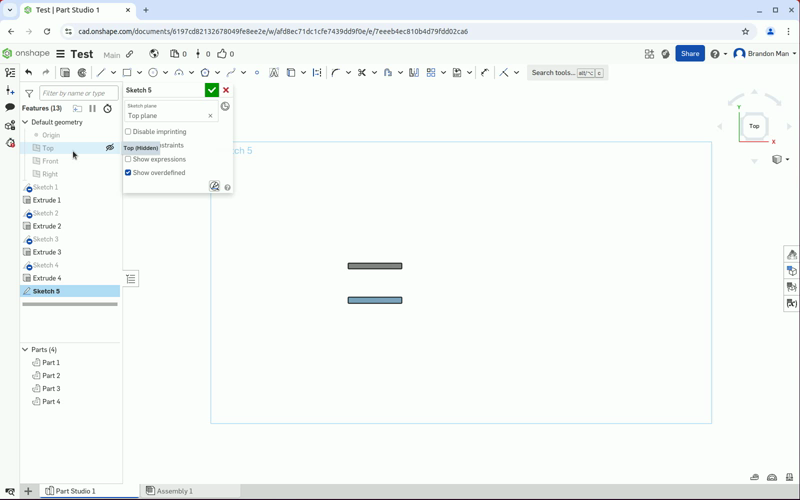
mouse_move(73, 352)
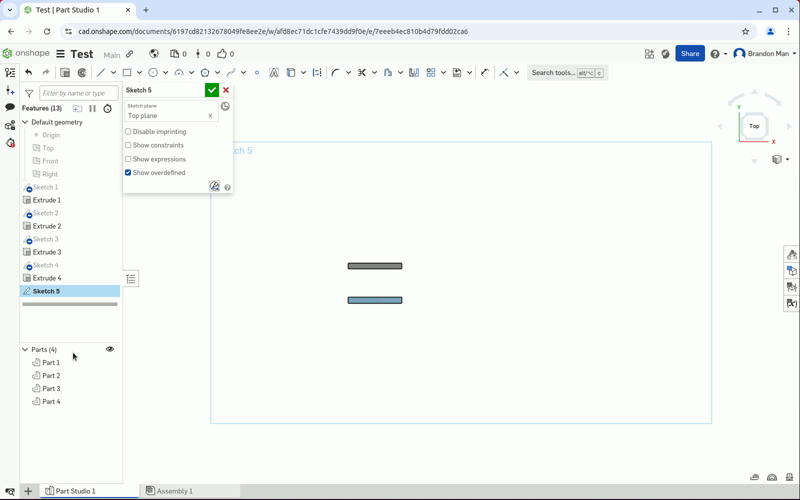
key(y)
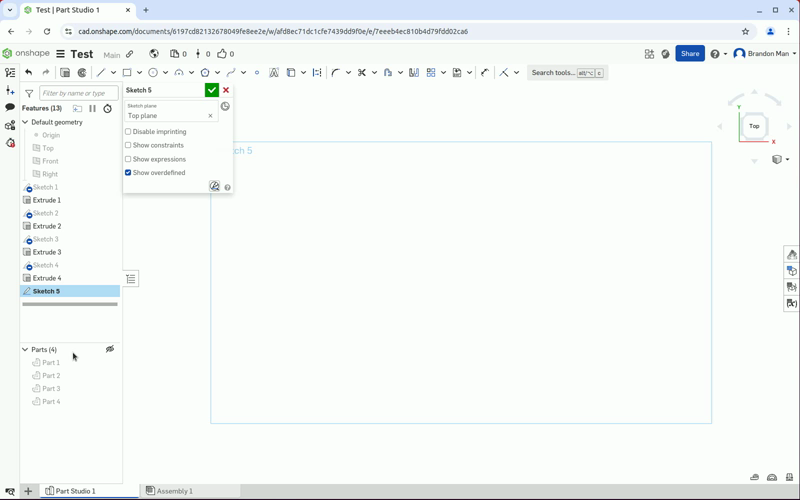
key(l)
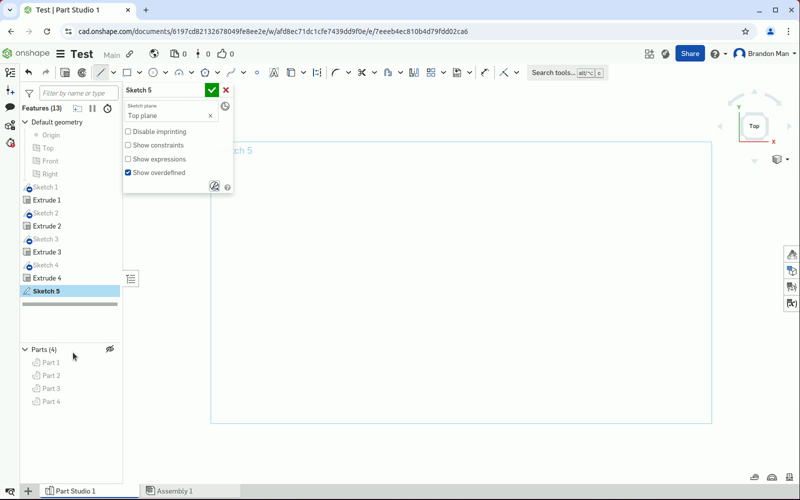
key_down(shift)
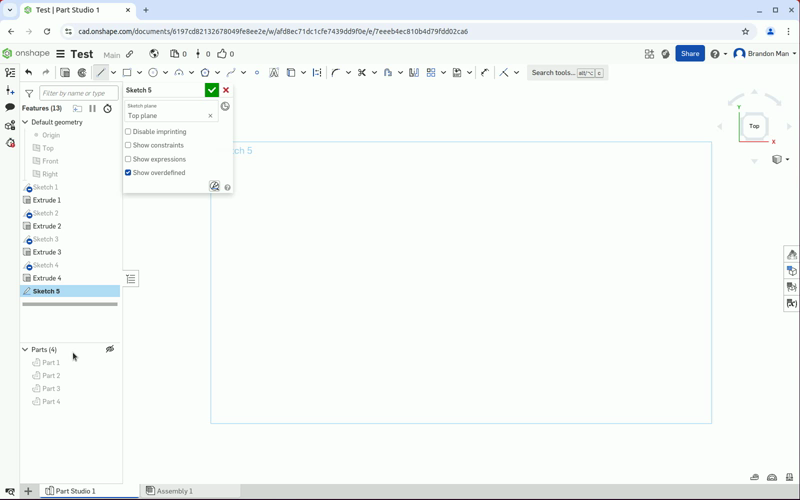
mouse_move(348, 292)
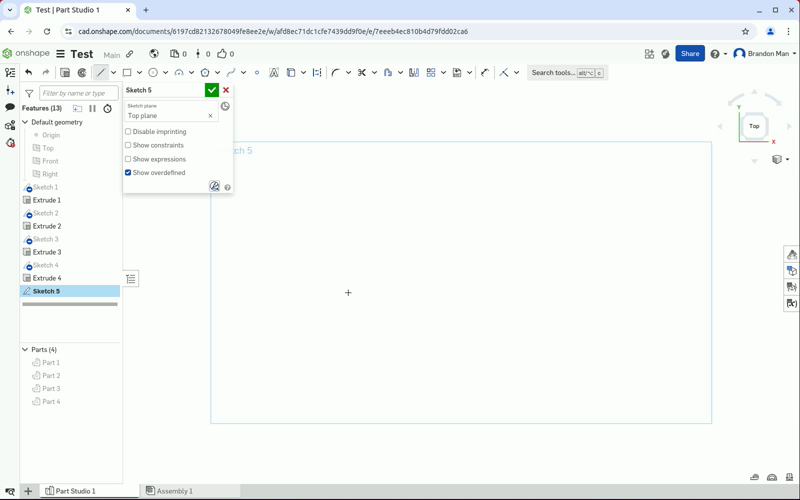
click(348, 292)
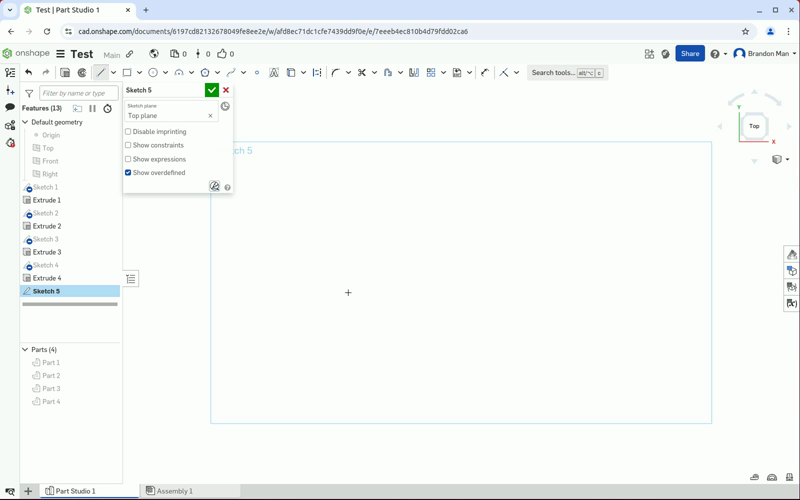
key_up(shift)
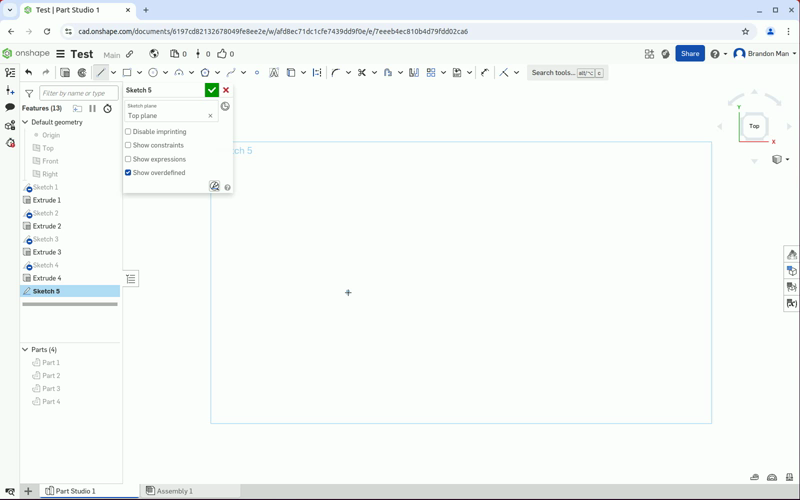
key_down(shift)
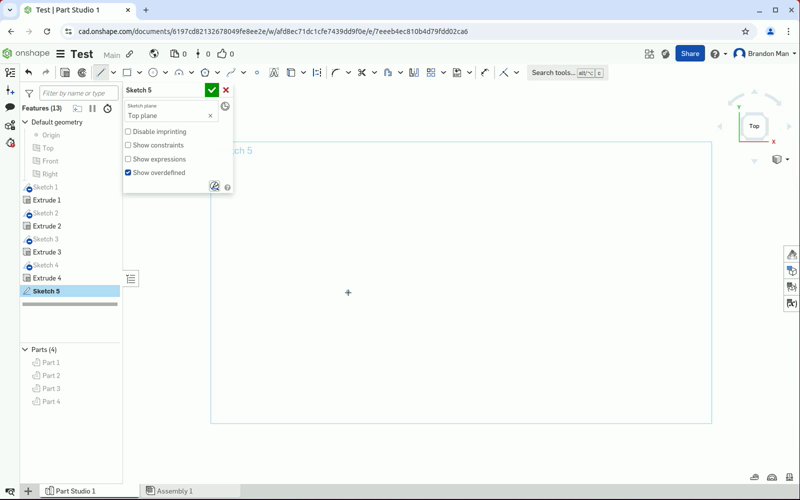
mouse_move(378, 292)
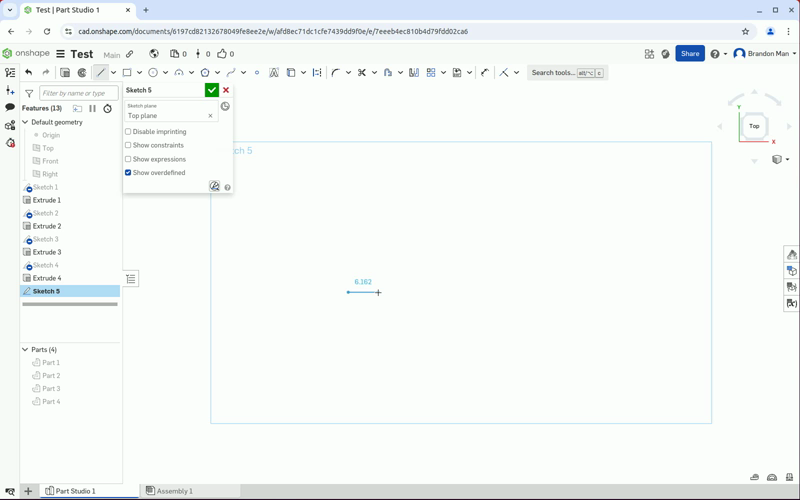
mouse_move(401, 292)
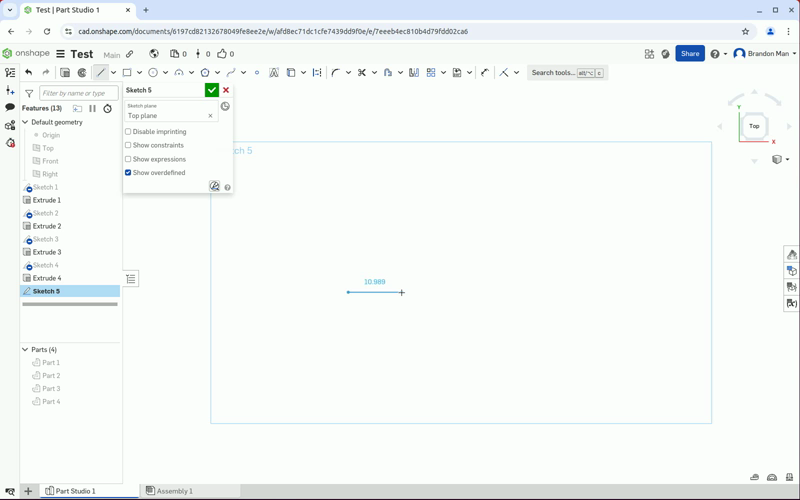
click(401, 292)
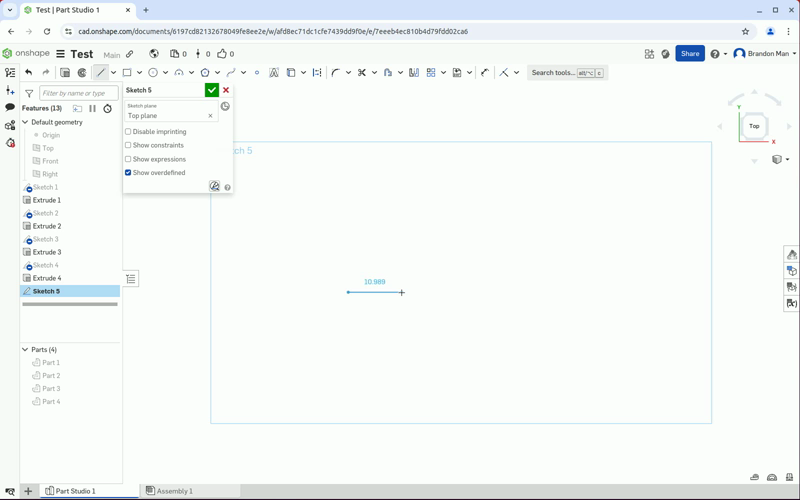
key_up(shift)
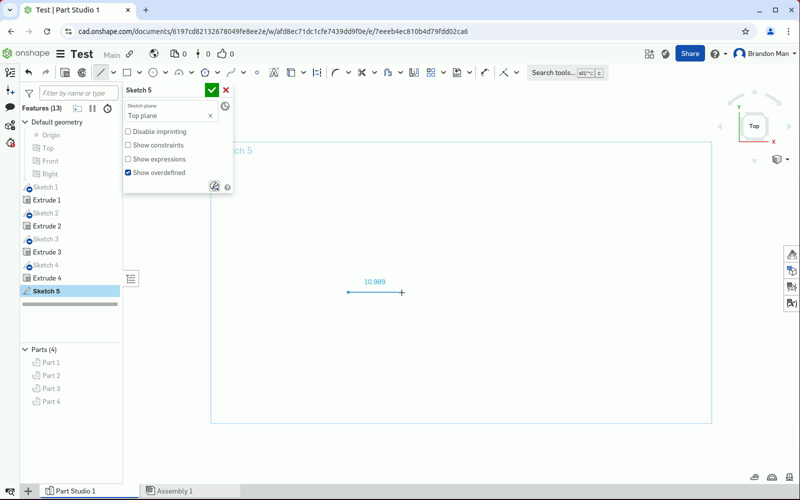
key_down(shift)
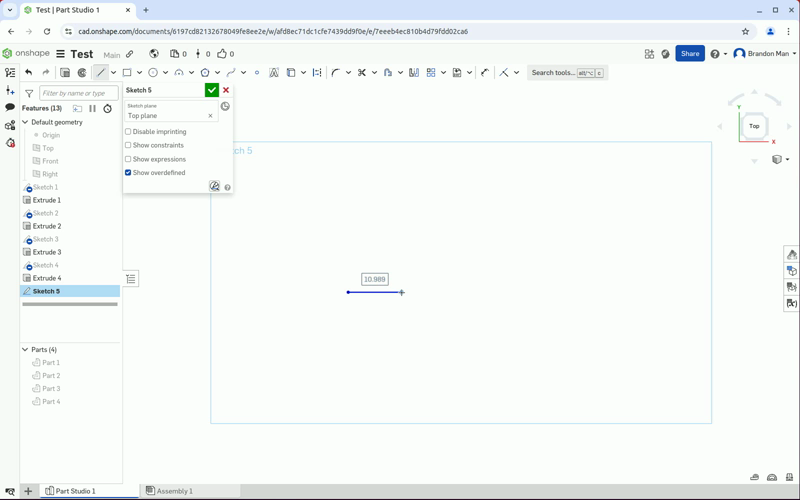
mouse_move(431, 292)
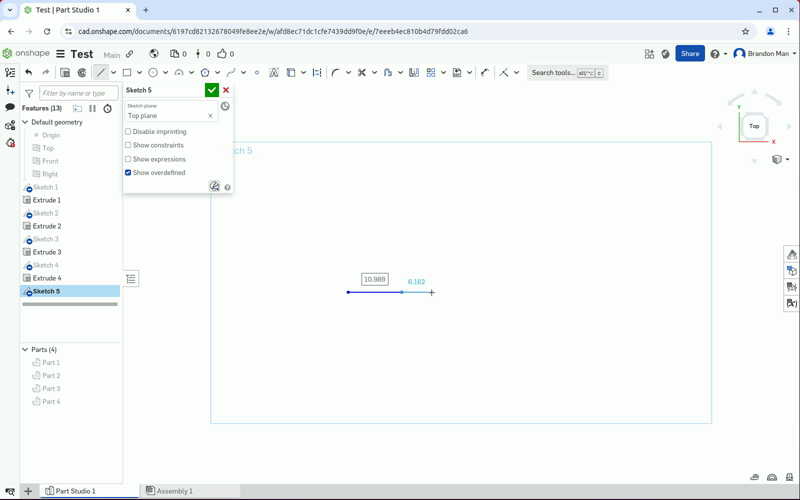
mouse_move(401, 273)
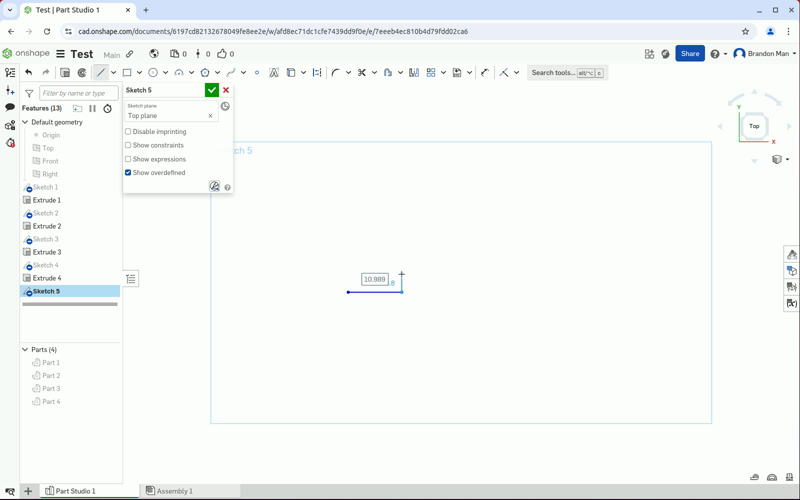
click(401, 273)
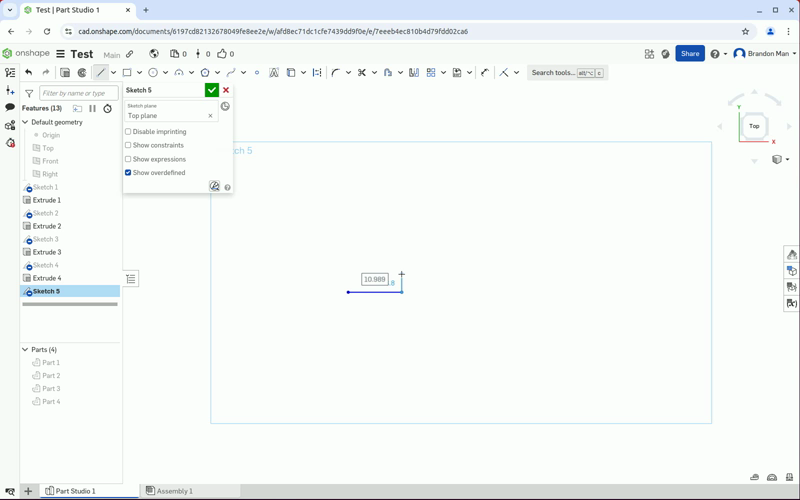
key_up(shift)
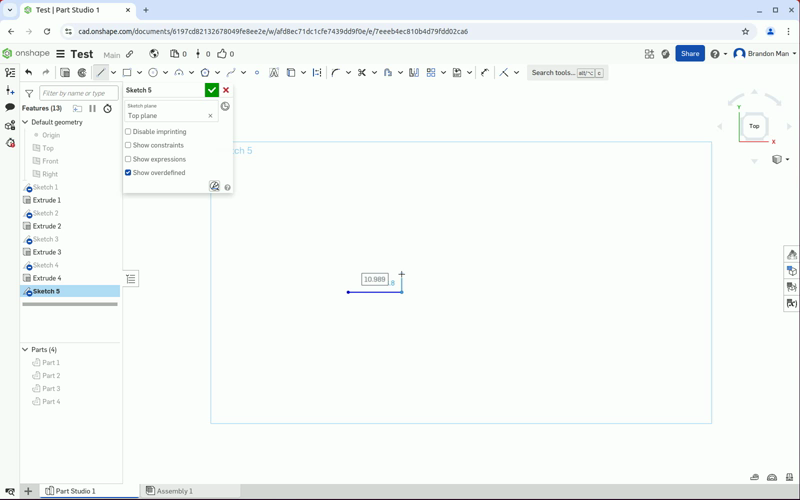
key_down(shift)
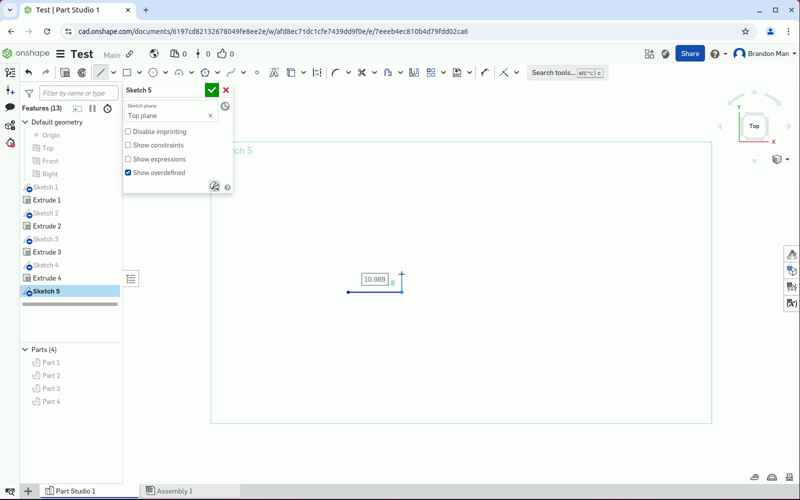
mouse_move(431, 273)
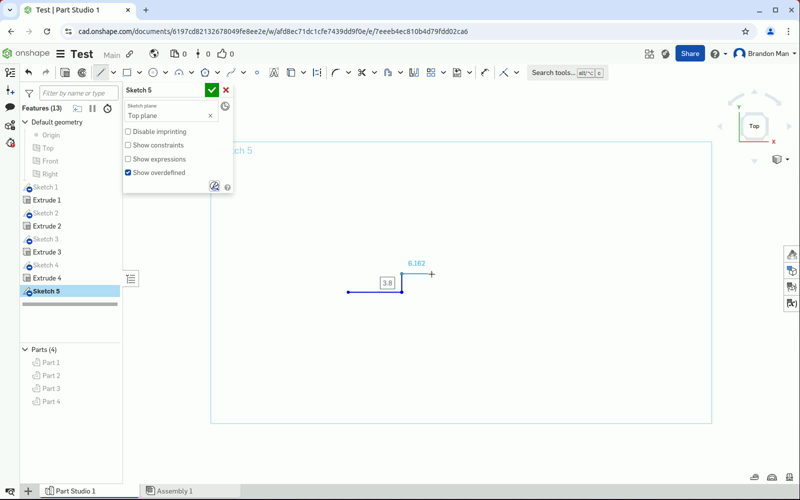
mouse_move(348, 273)
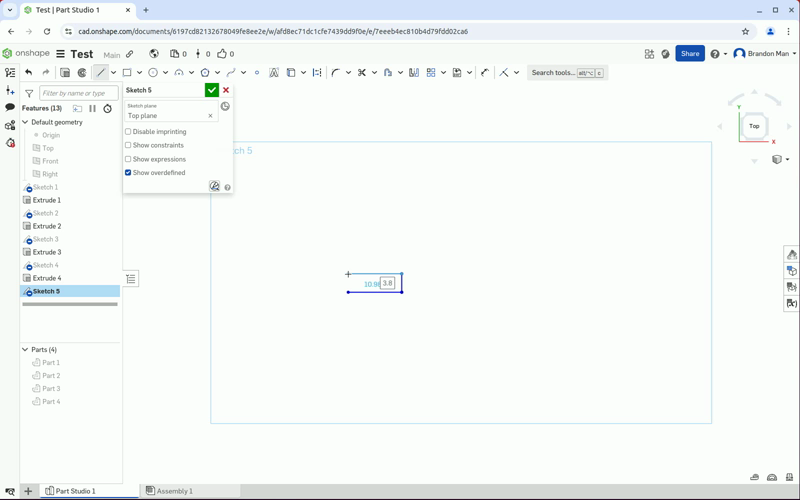
click(348, 273)
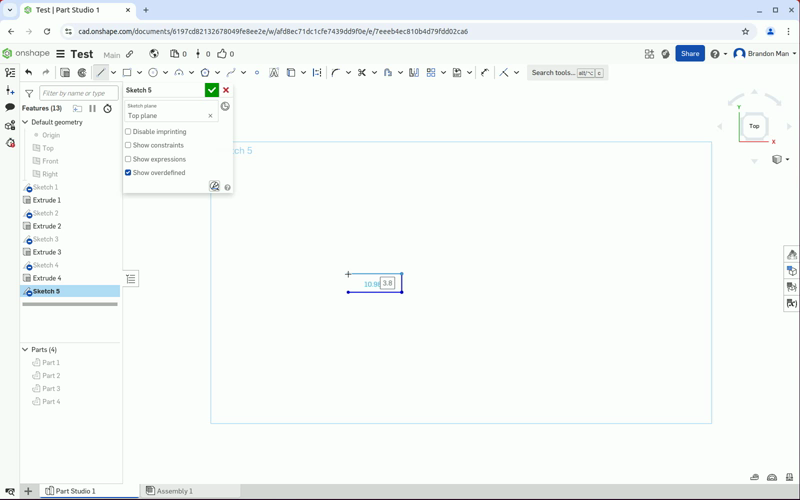
key_up(shift)
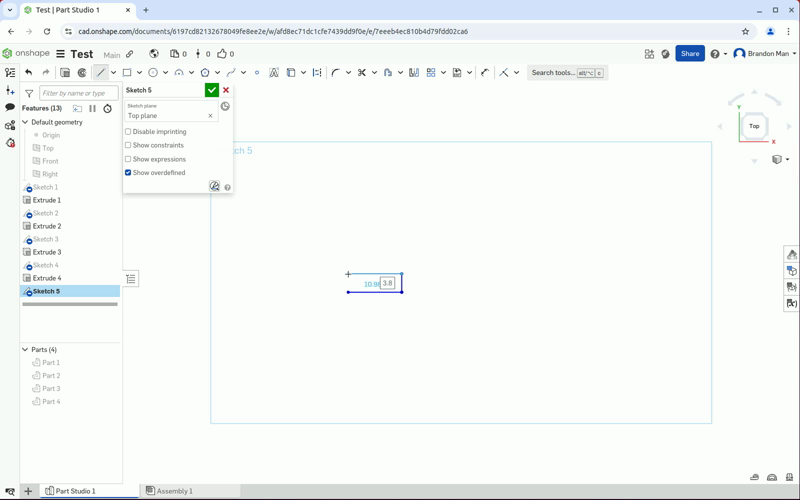
mouse_move(378, 273)
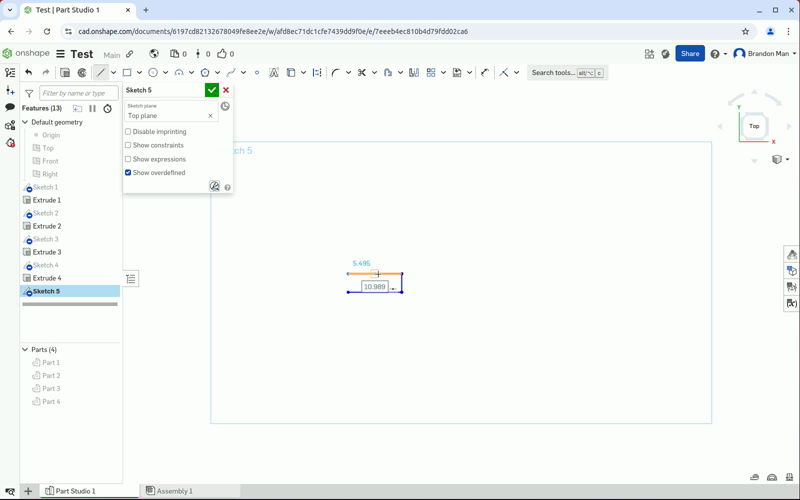
key_down(shift)
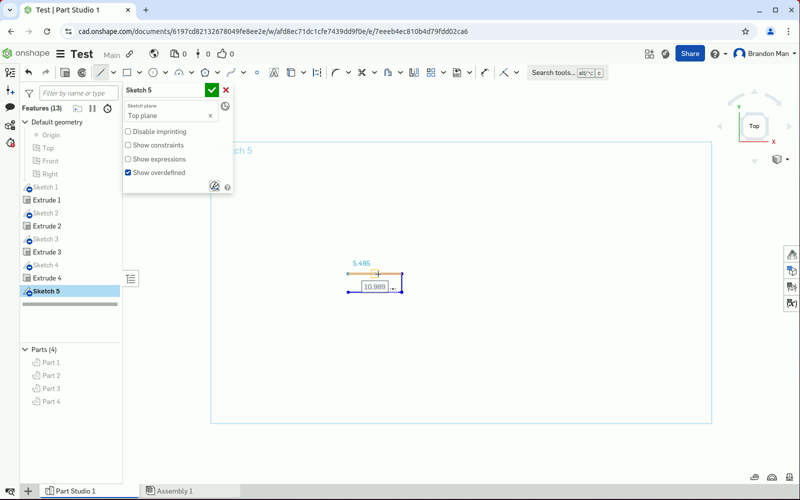
mouse_move(348, 292)
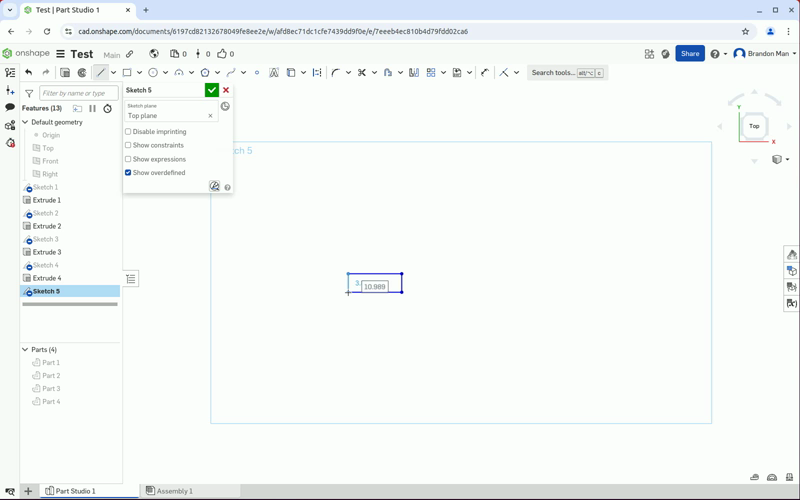
key_up(shift)
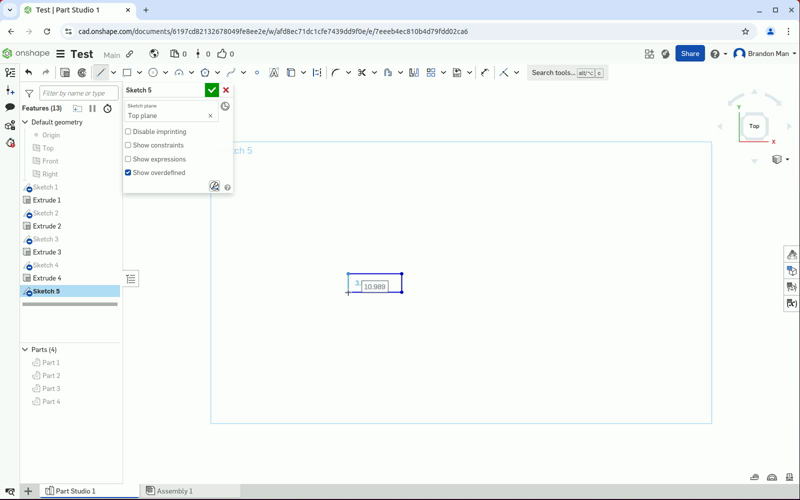
click(348, 292)
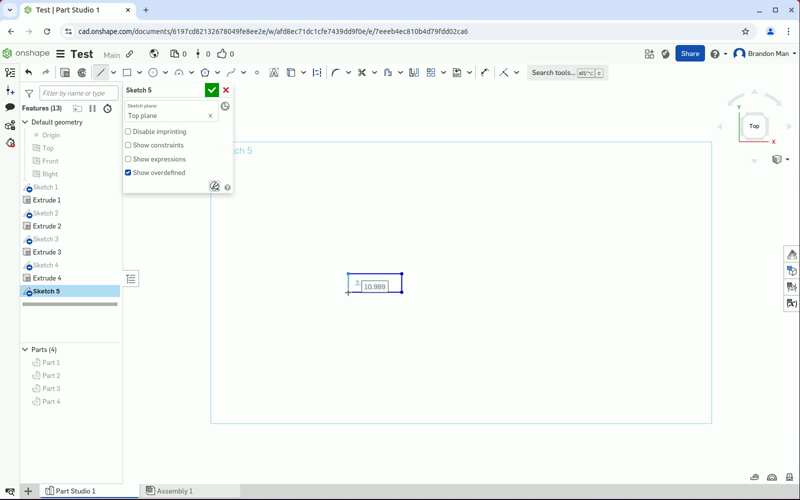
key(esc)
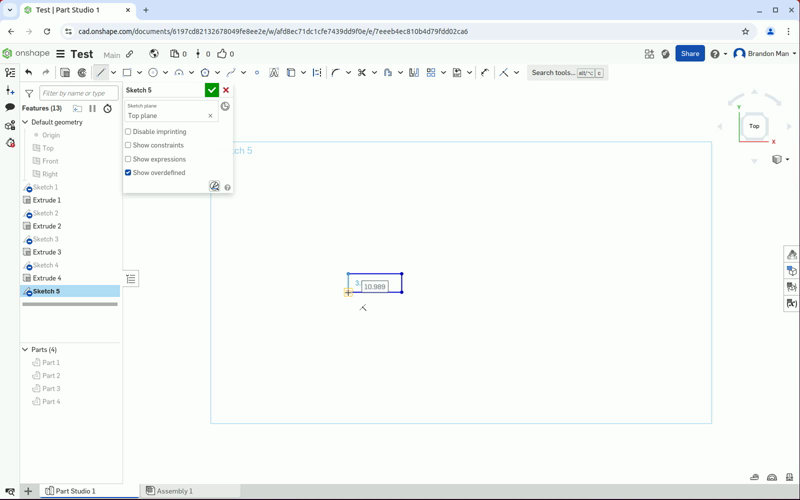
mouse_move(369, 275)
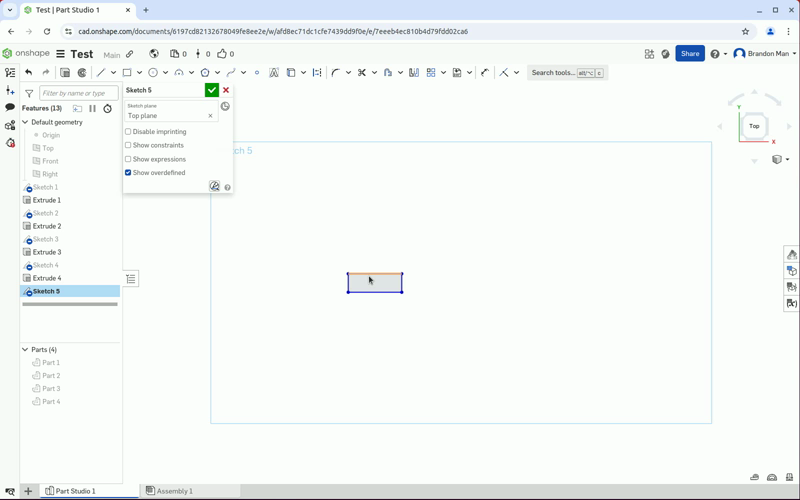
scroll(6)
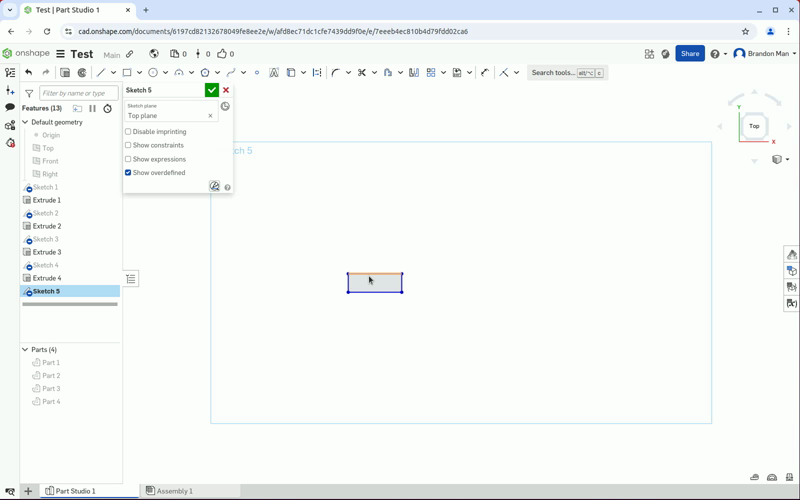
scroll(6)
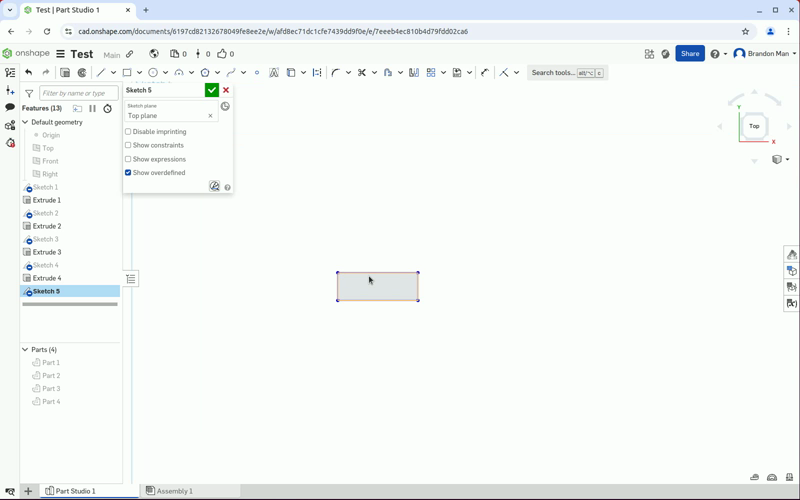
scroll(6)
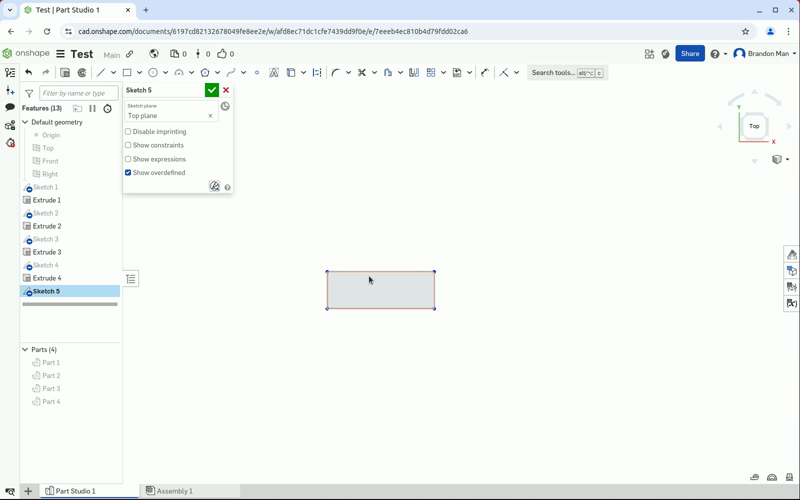
scroll(6)
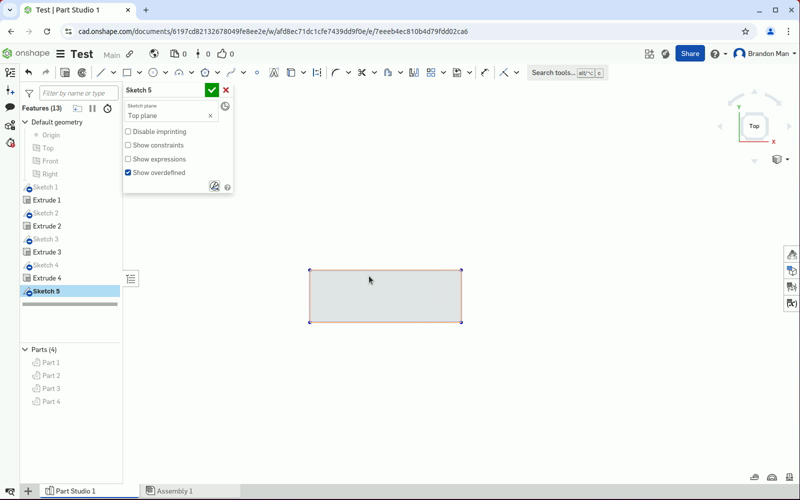
scroll(6)
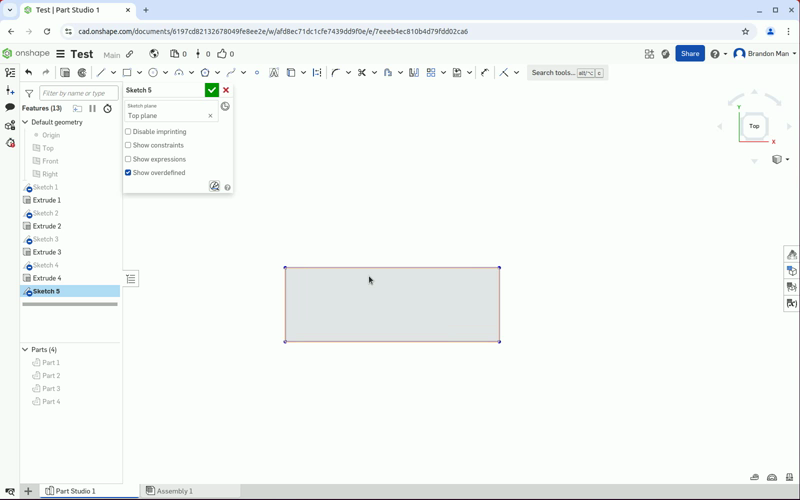
scroll(6)
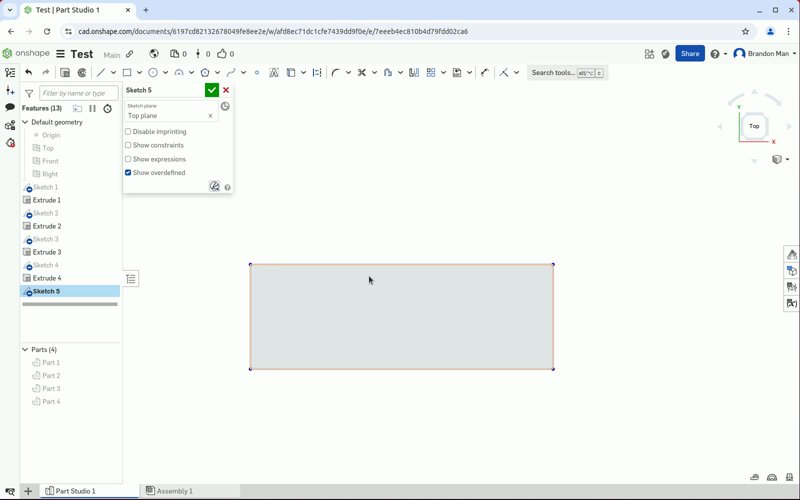
scroll(6)
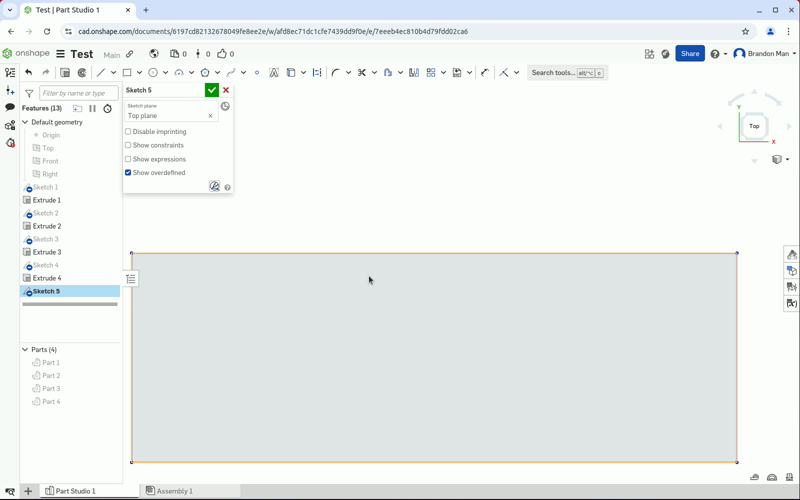
click(369, 275)
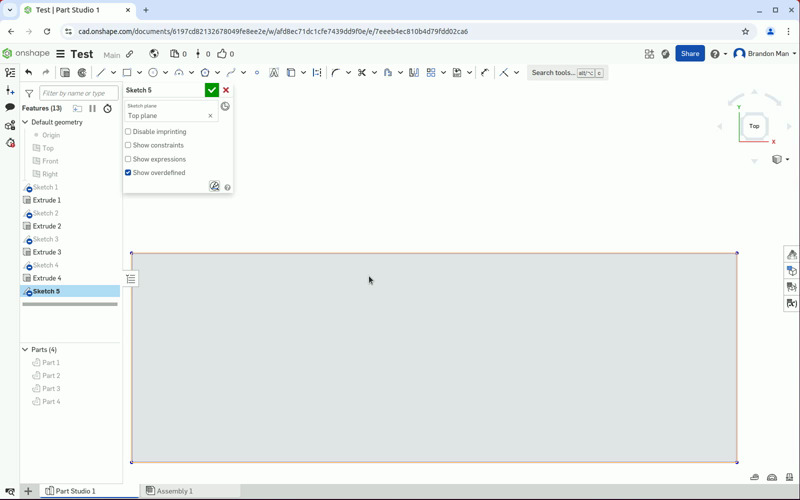
scroll(-6)
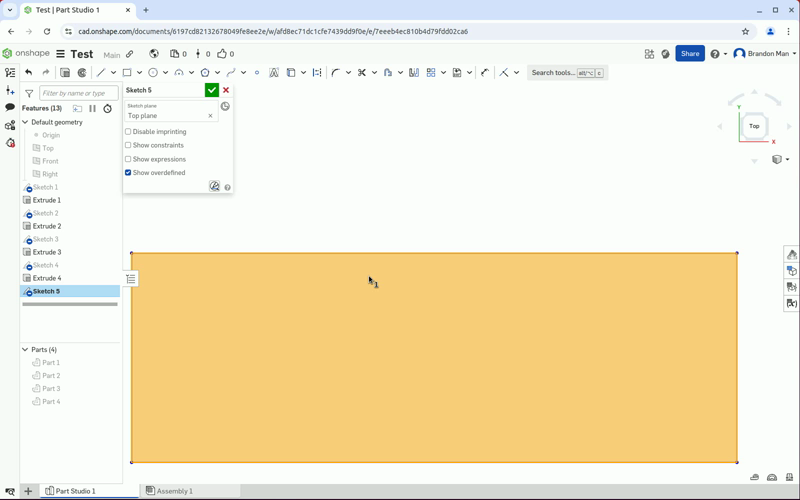
scroll(-6)
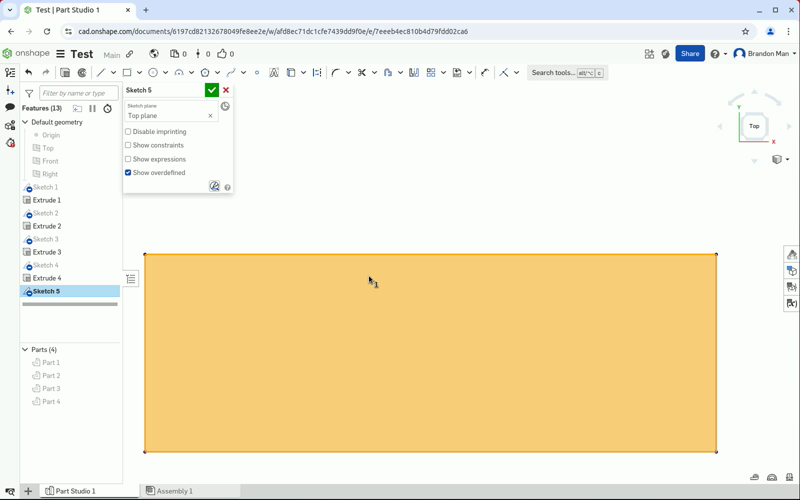
scroll(-6)
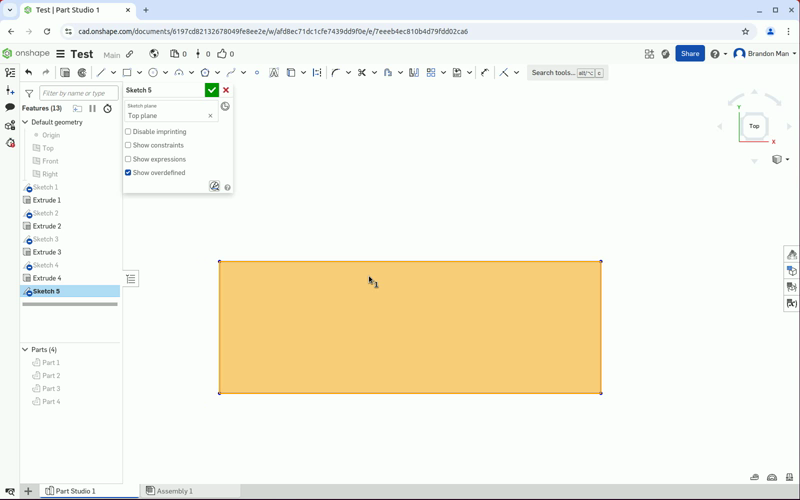
scroll(-6)
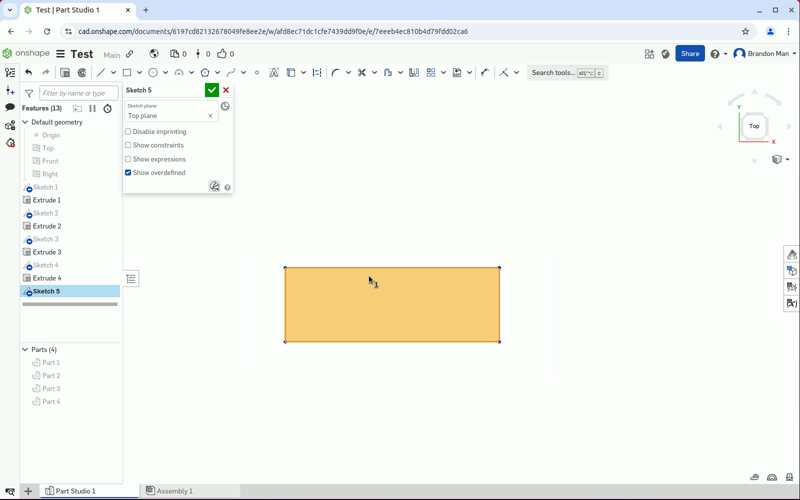
scroll(-6)
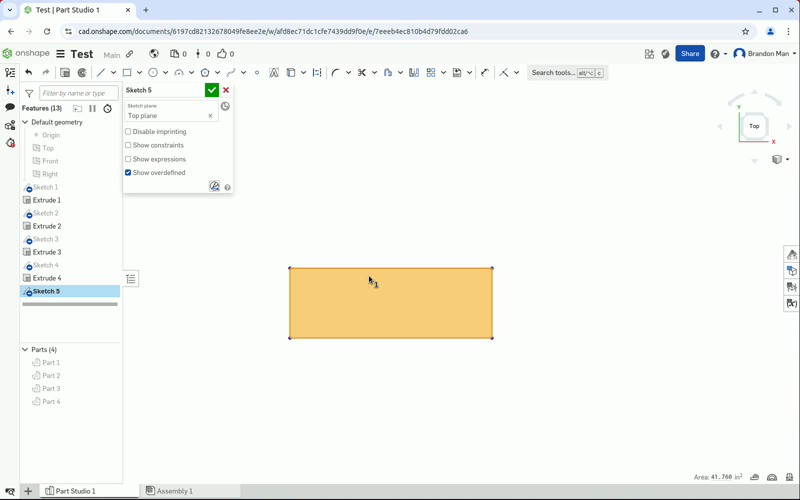
scroll(-6)
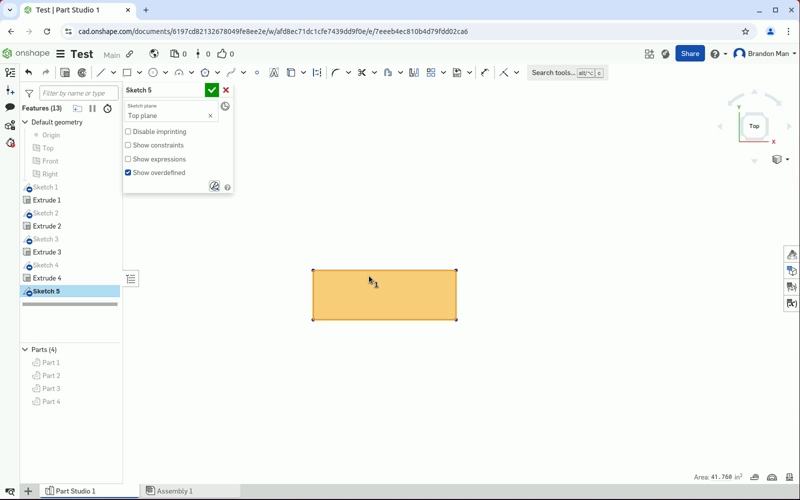
scroll(-6)
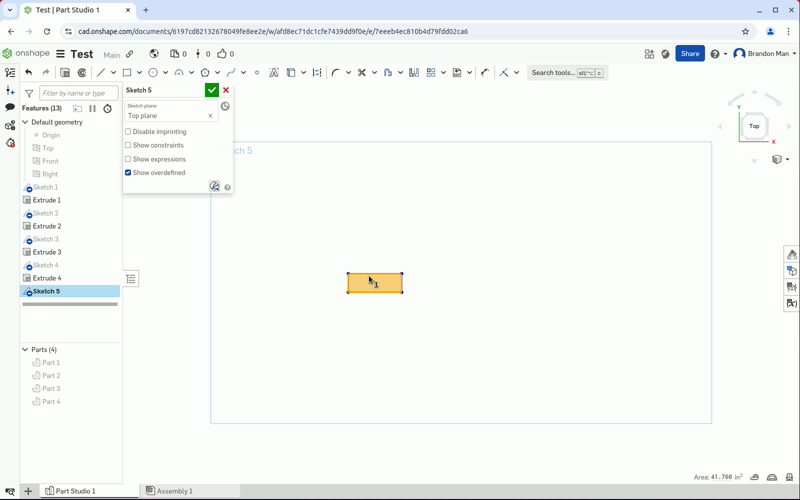
mouse_move(73, 352)
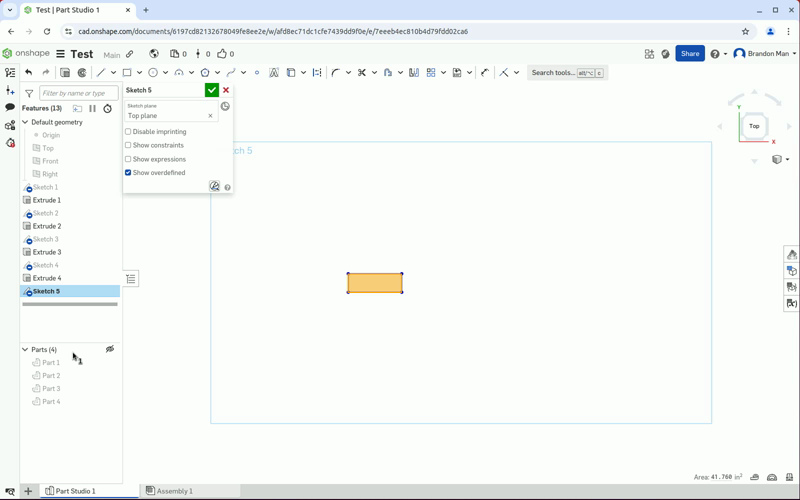
key(shift+y)
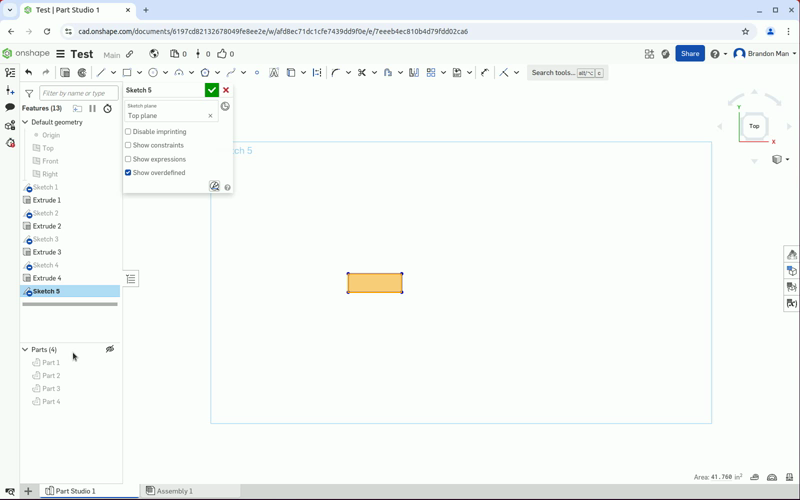
key(shift+e)
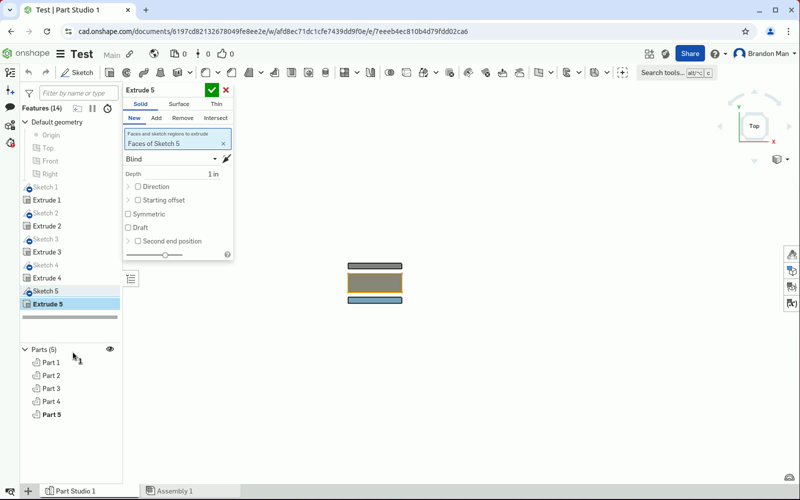
mouse_move(143, 106)
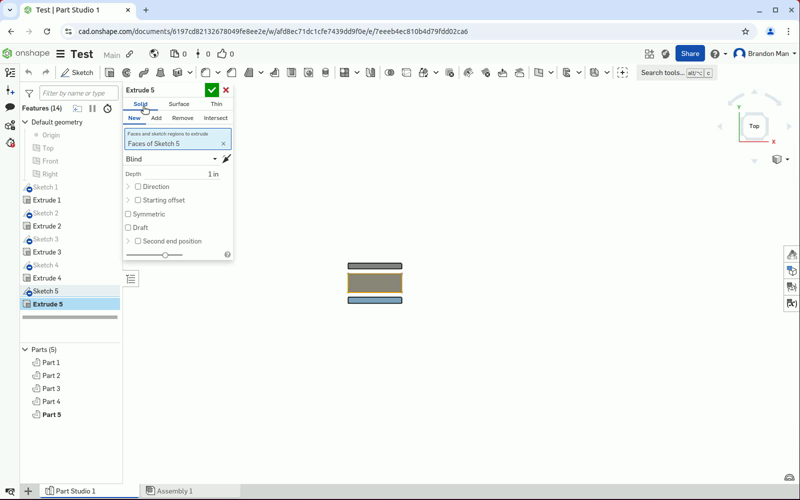
click(143, 106)
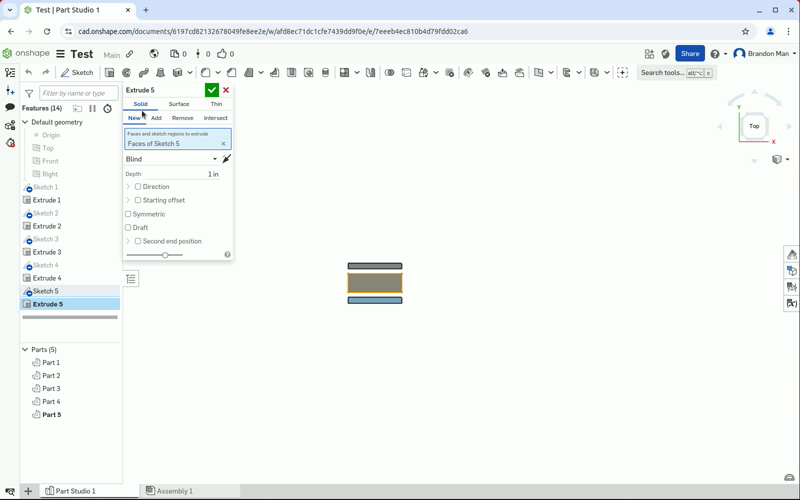
mouse_move(137, 120)
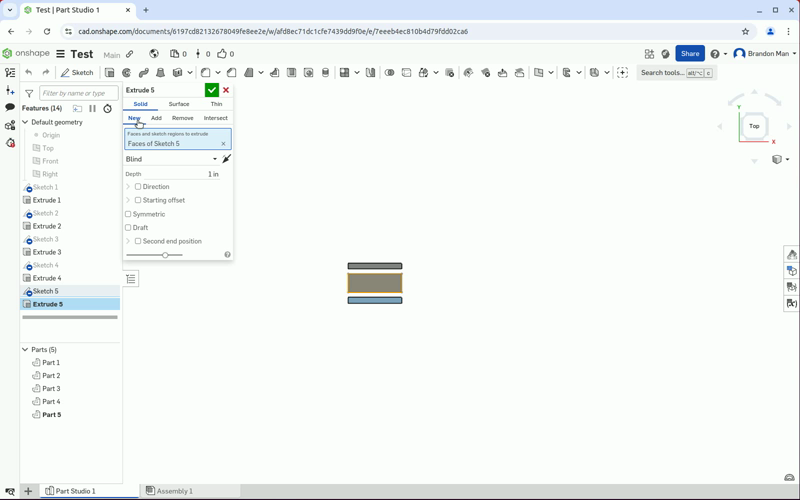
click(137, 120)
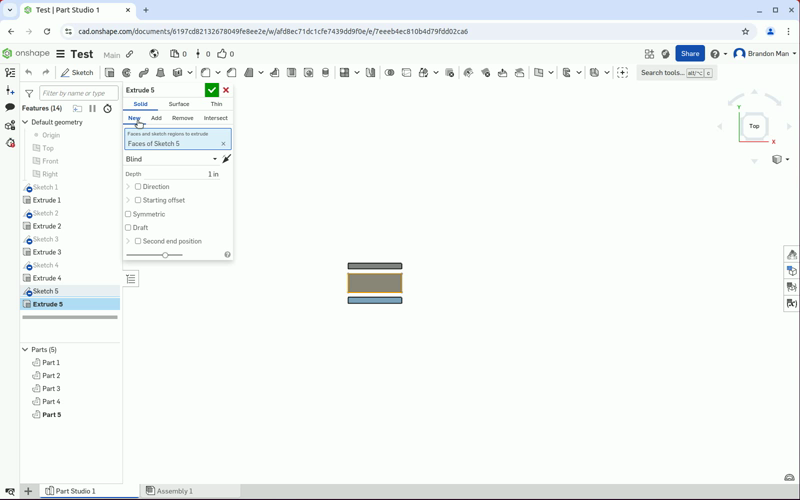
key(tab, 4)
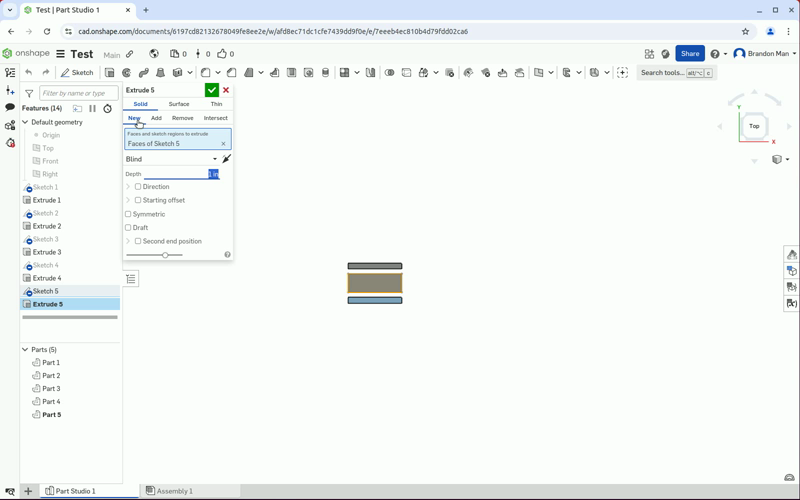
text(0.963)
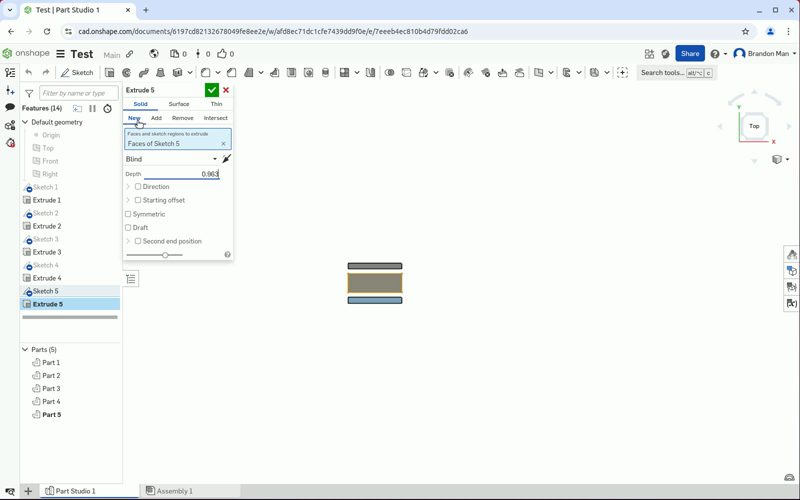
key(enter)
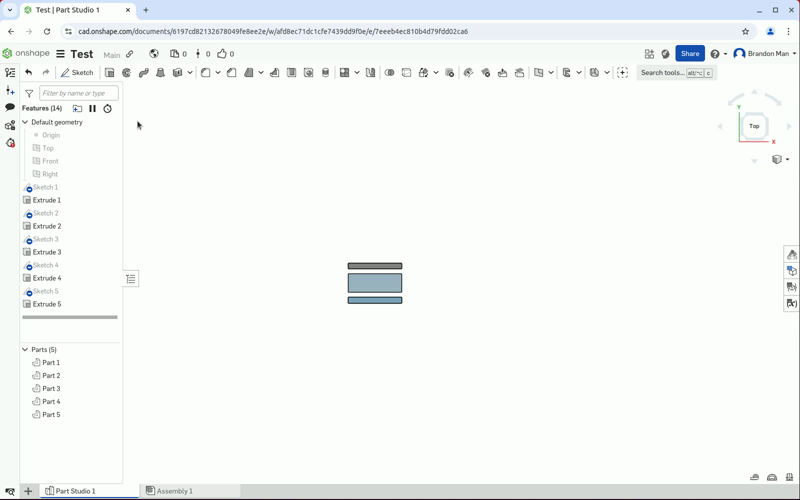
key(shift+h)
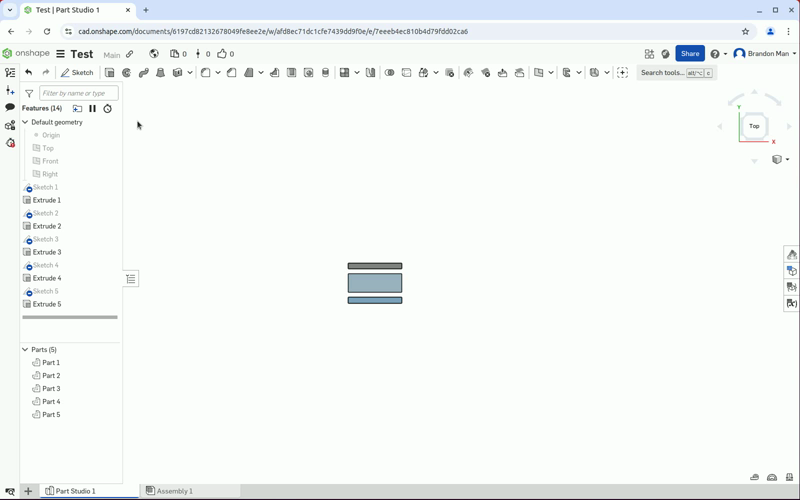
key(shift+h)
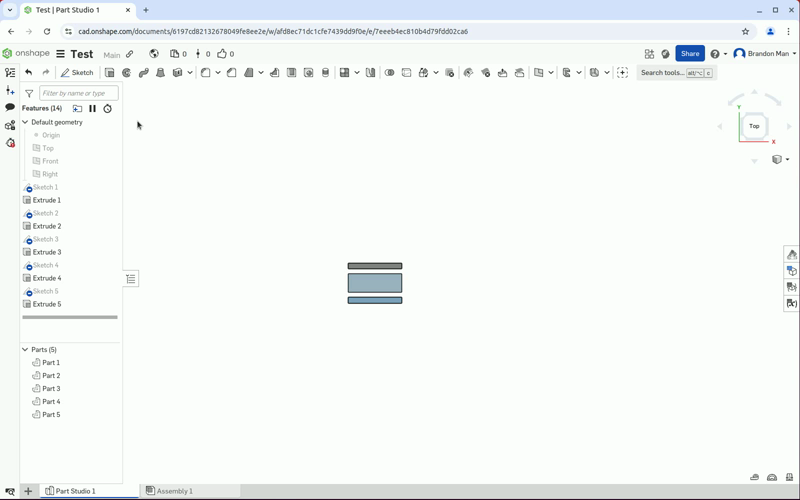
mouse_move(73, 189)
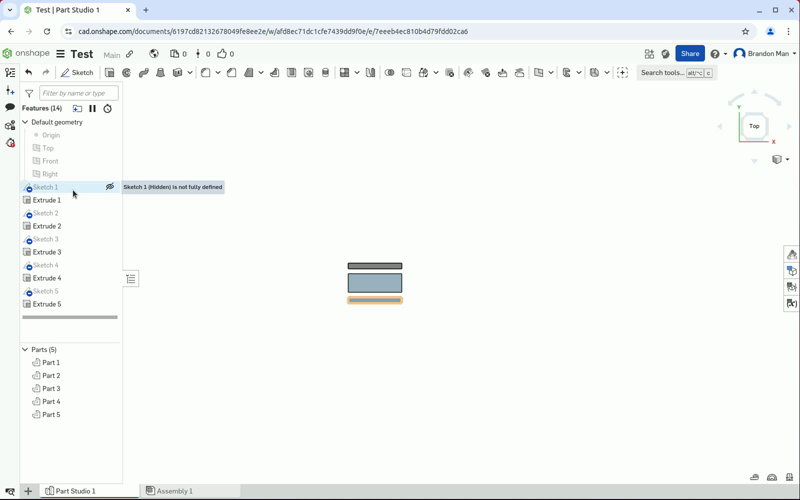
click(73, 189)
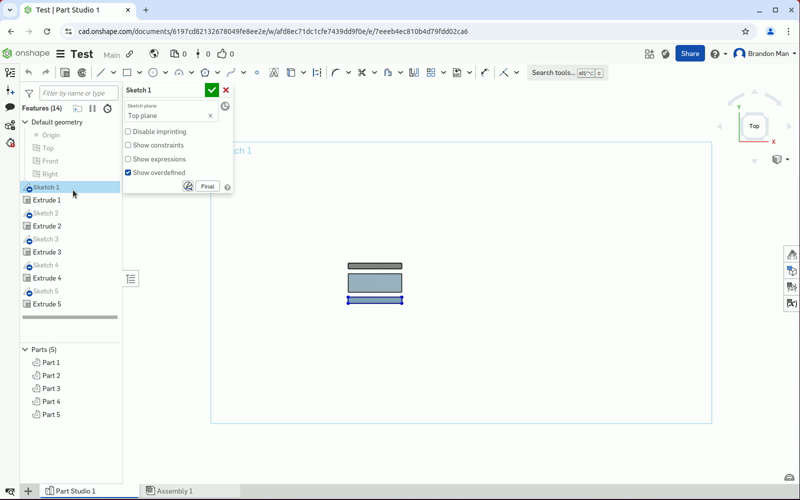
mouse_move(229, 92)
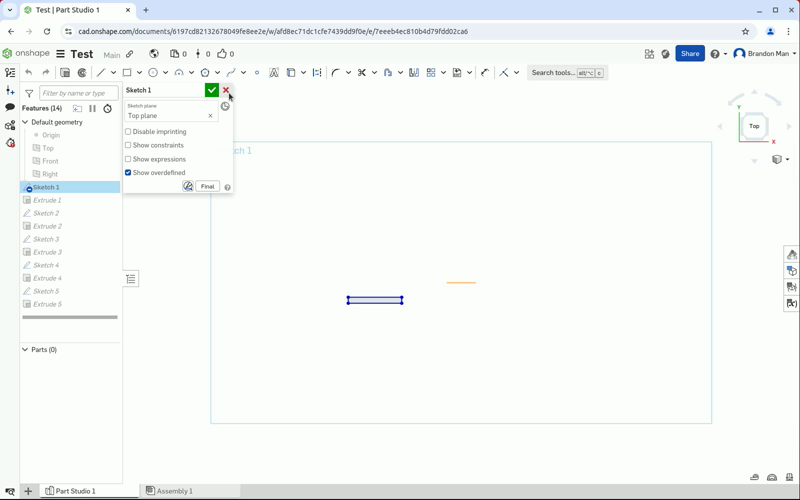
click(229, 92)
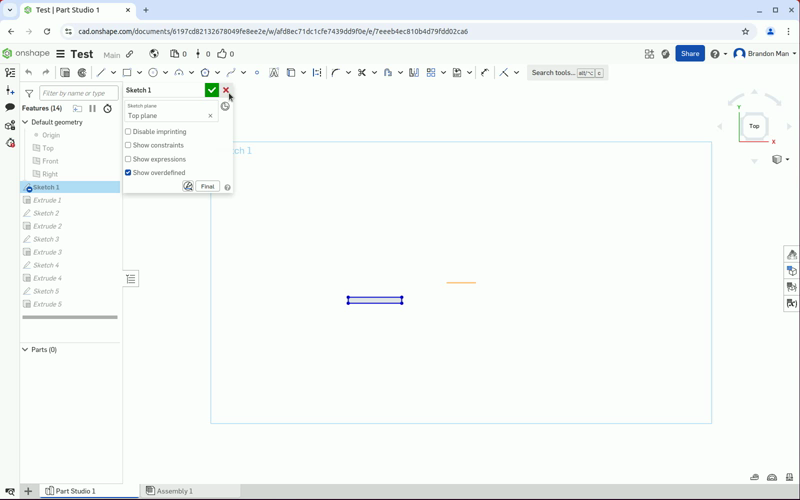
key(shift+s)
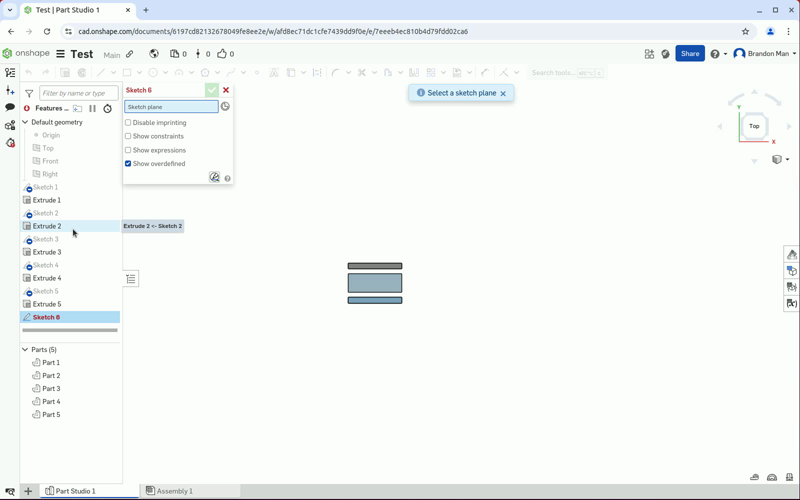
scroll(3)
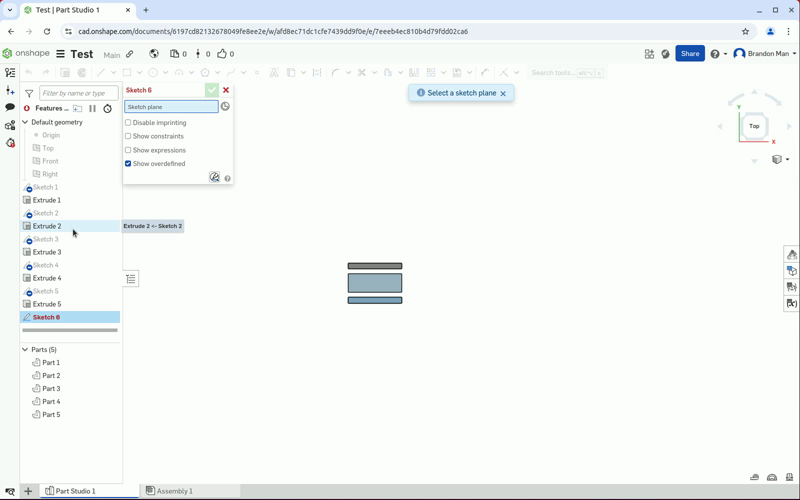
mouse_move(73, 150)
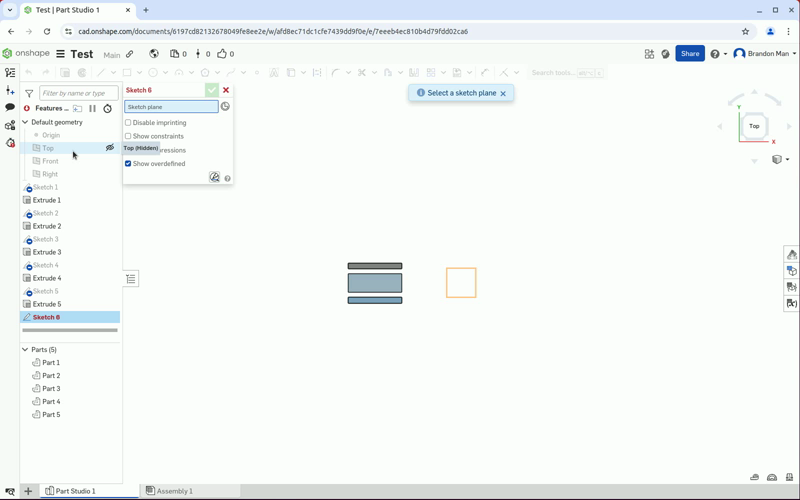
click(73, 150)
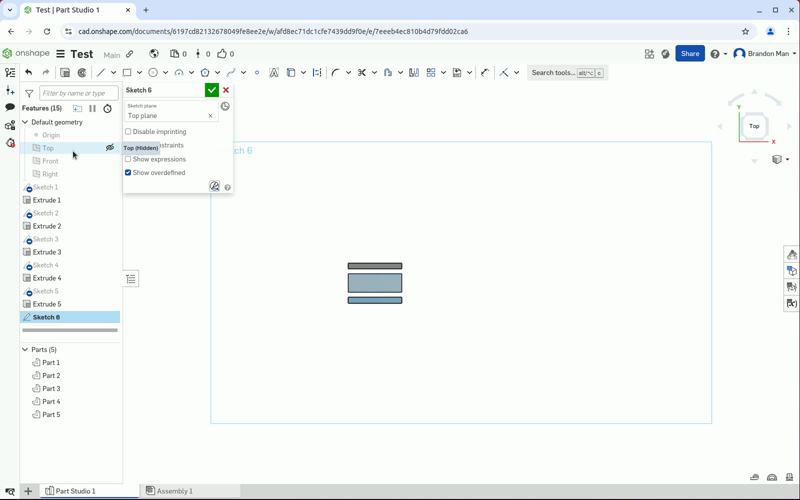
mouse_move(73, 352)
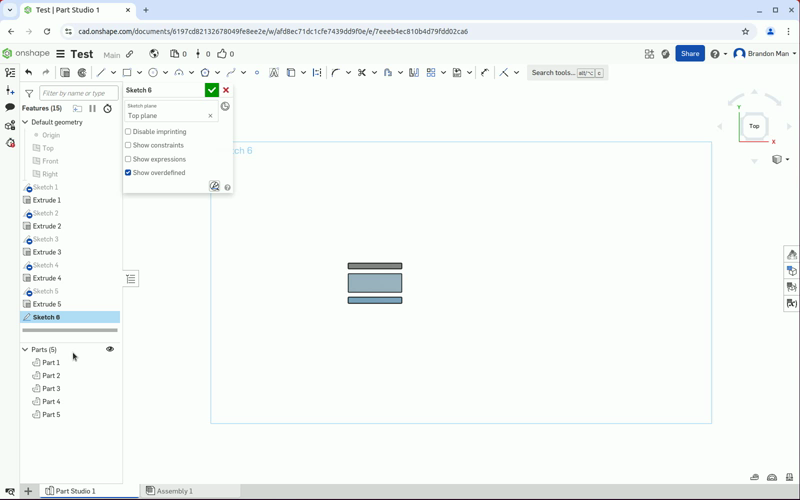
key(y)
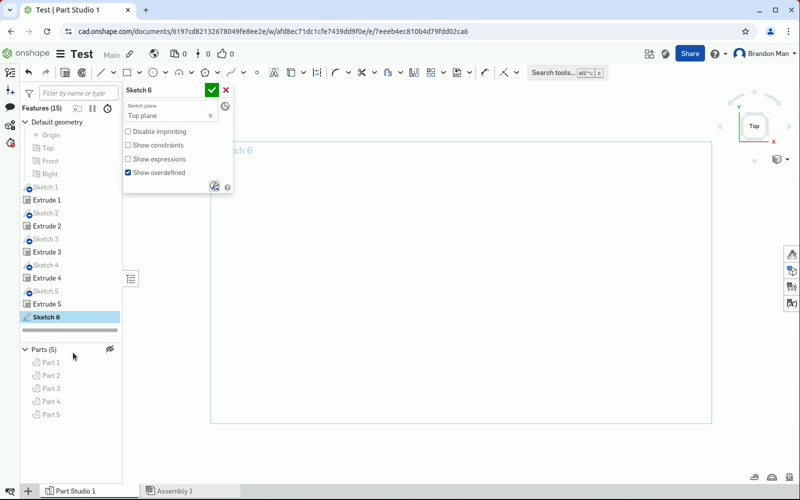
key(l)
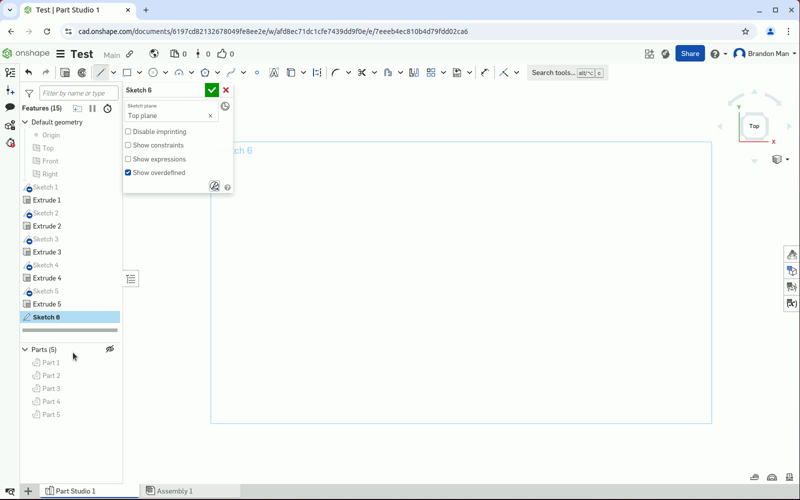
key_down(shift)
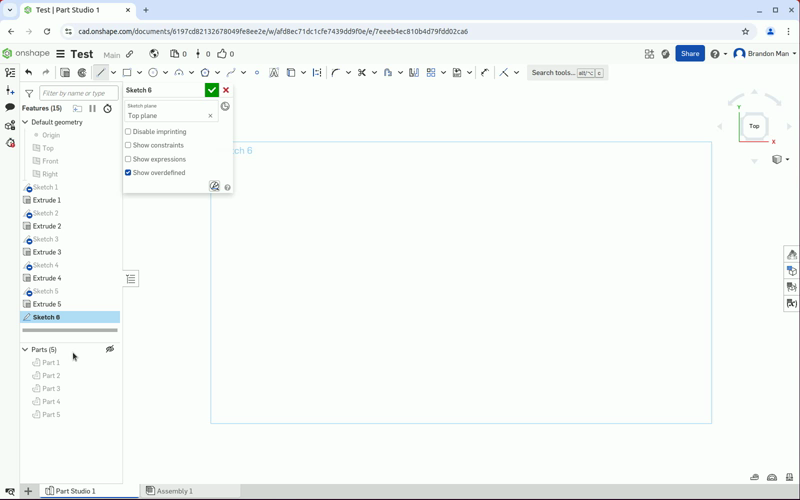
mouse_move(348, 273)
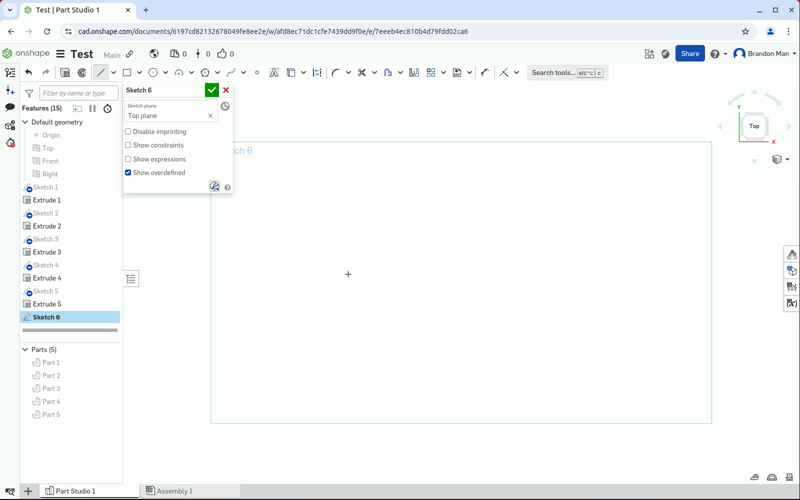
click(348, 273)
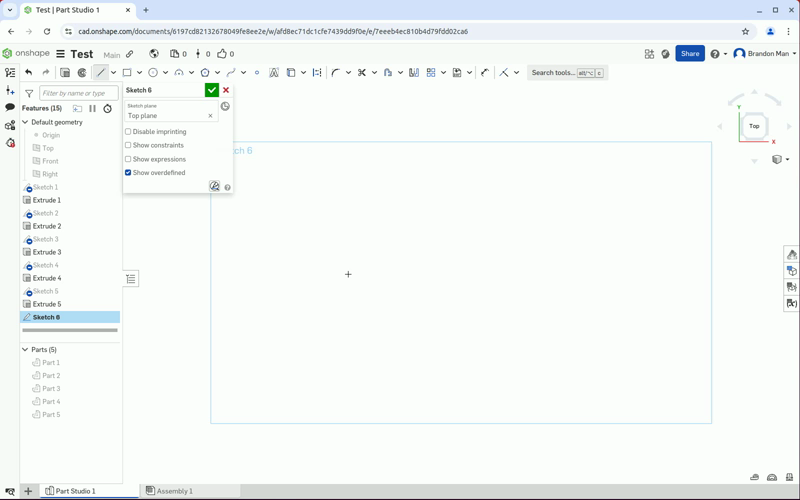
key_up(shift)
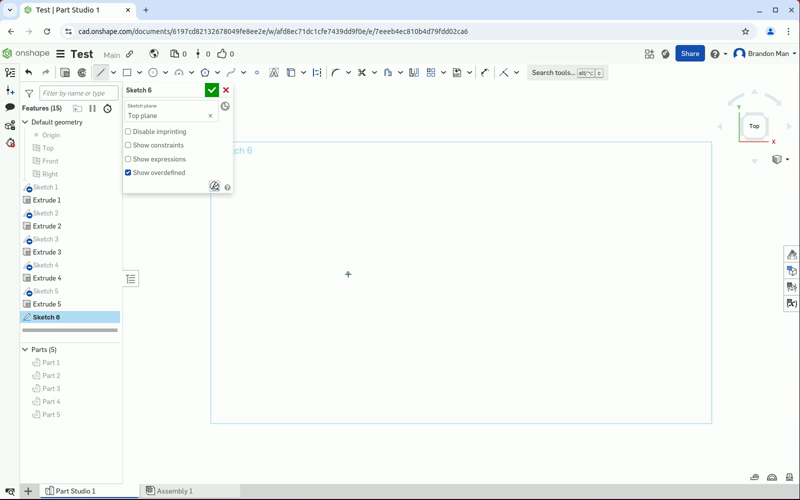
key_down(shift)
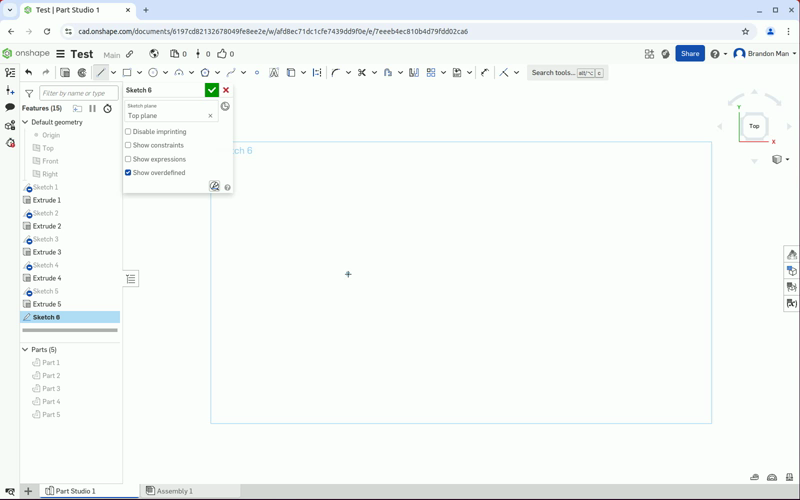
mouse_move(378, 273)
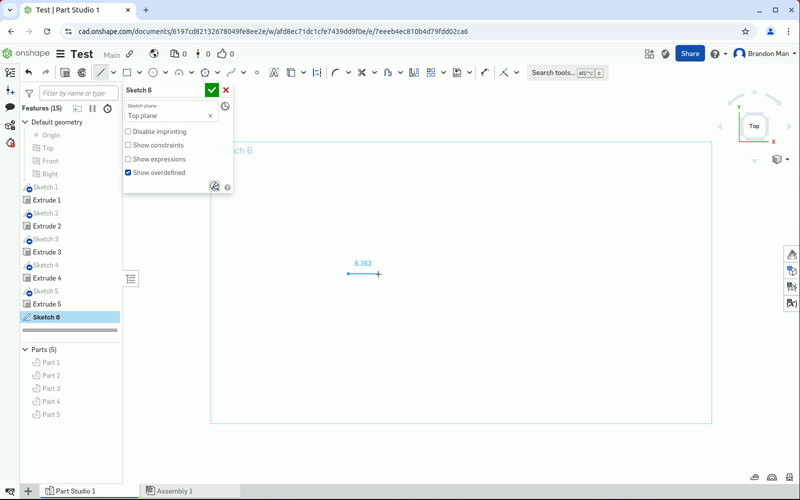
mouse_move(401, 273)
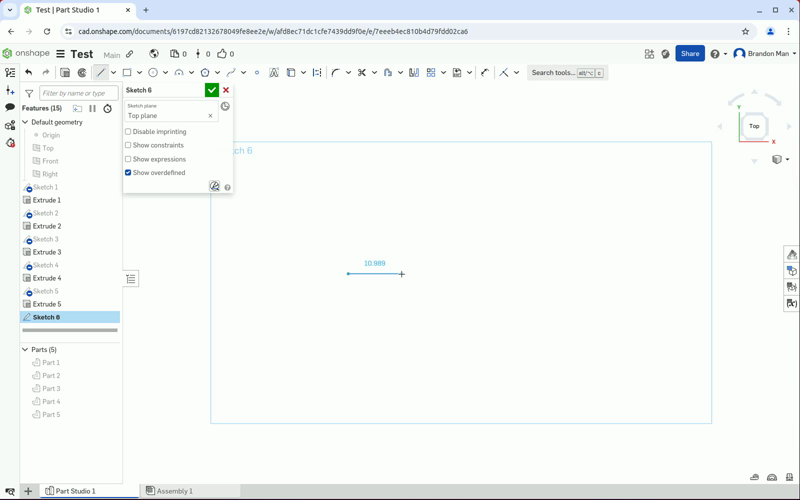
click(401, 273)
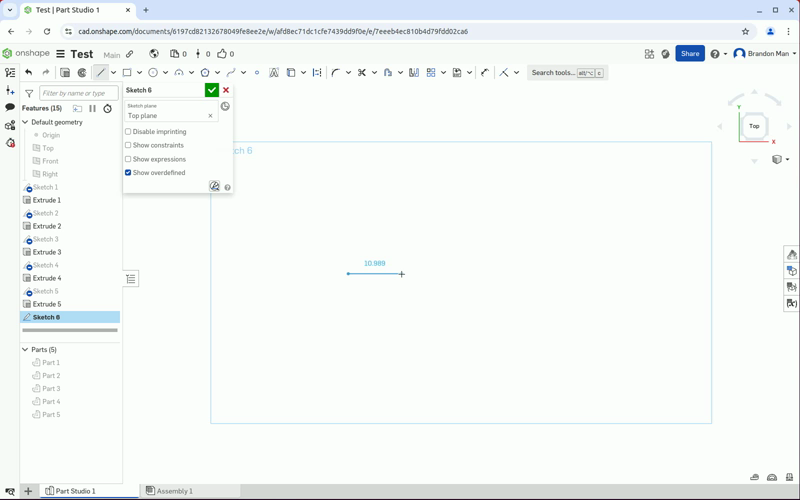
key_up(shift)
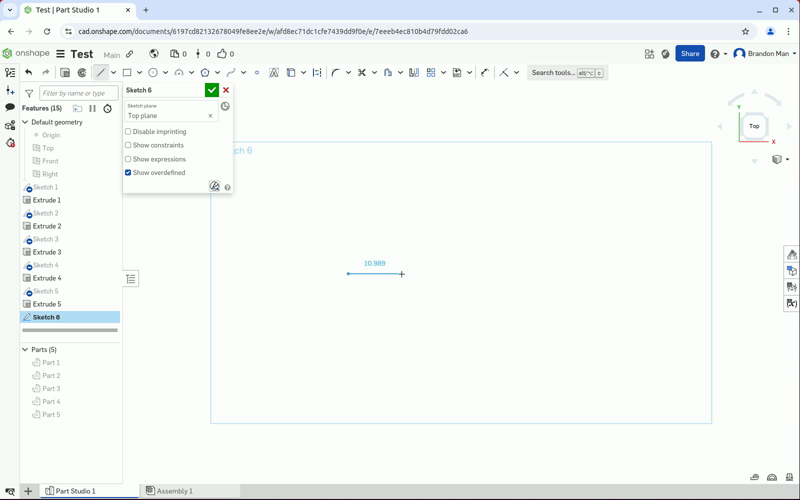
key_down(shift)
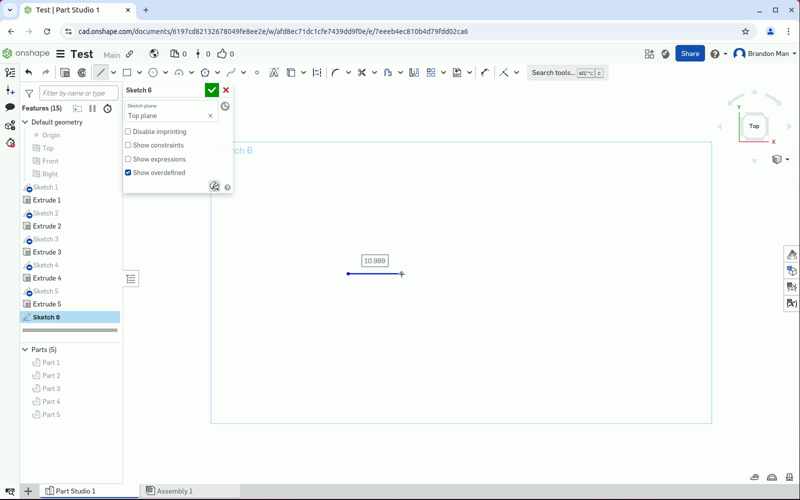
mouse_move(431, 273)
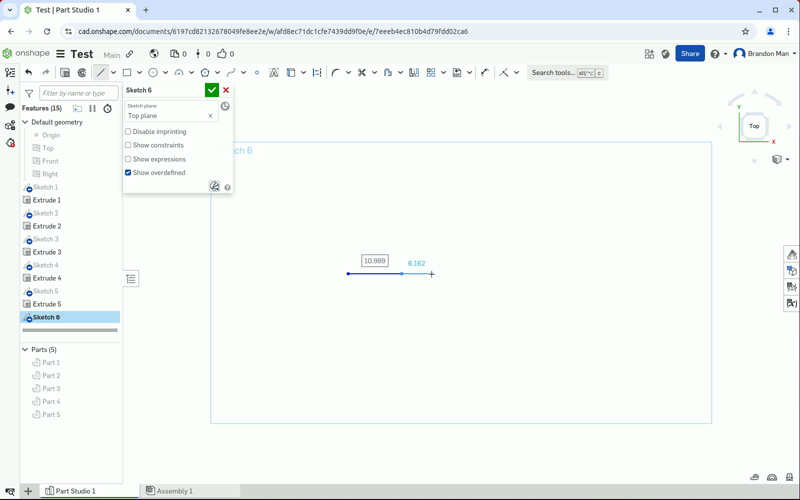
mouse_move(401, 267)
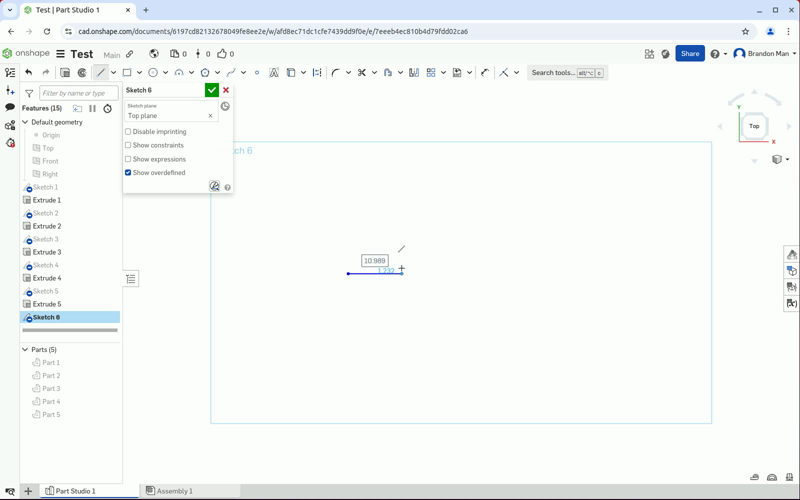
scroll(6)
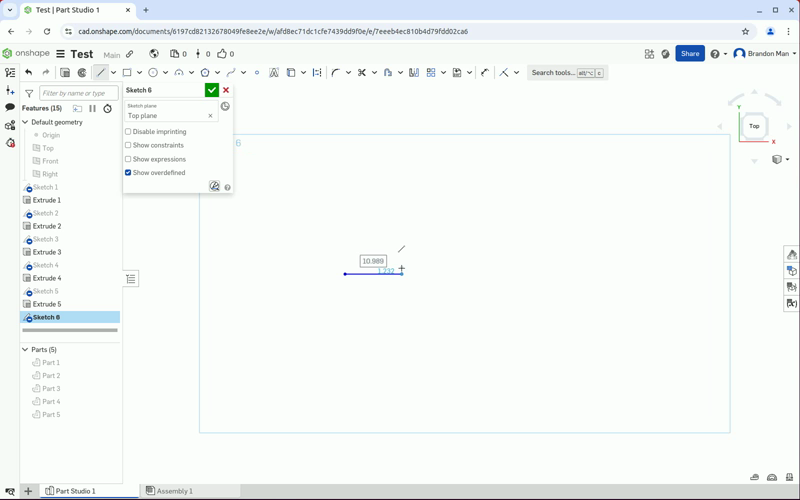
scroll(6)
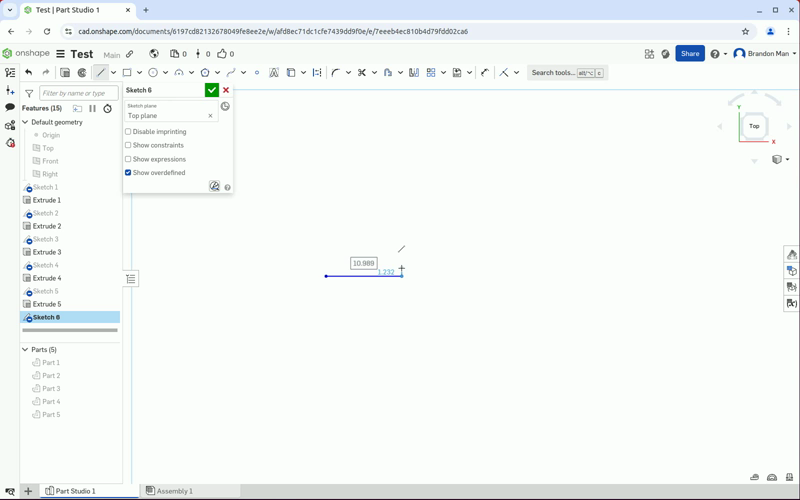
scroll(6)
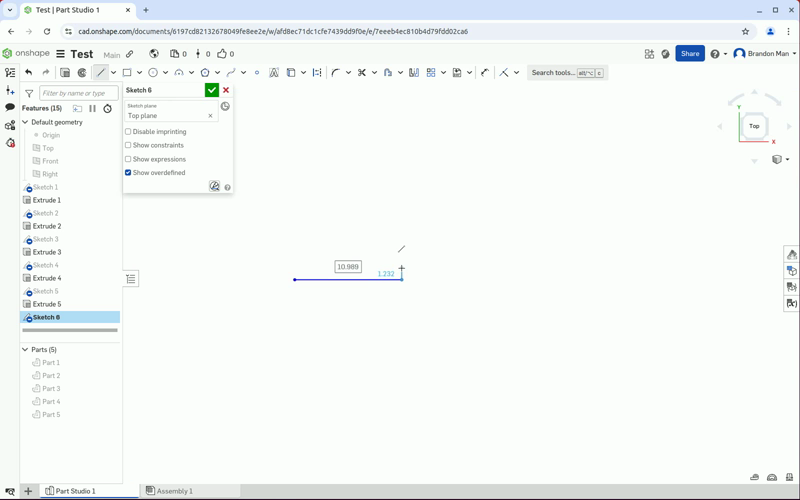
scroll(6)
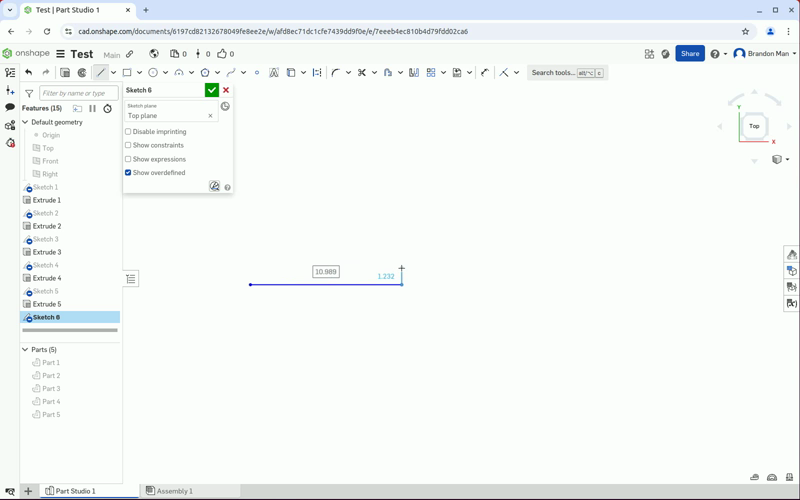
scroll(6)
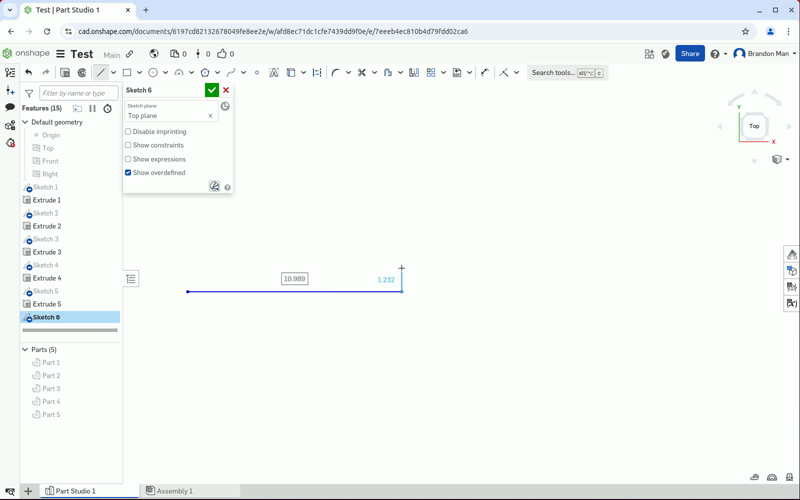
scroll(6)
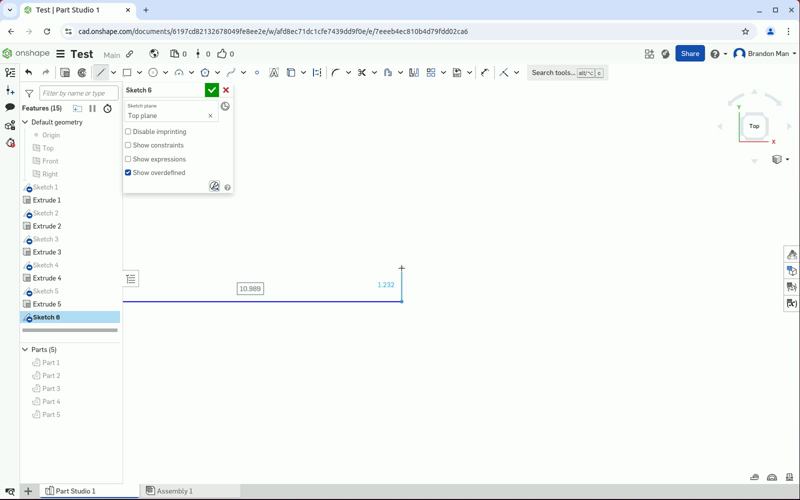
scroll(6)
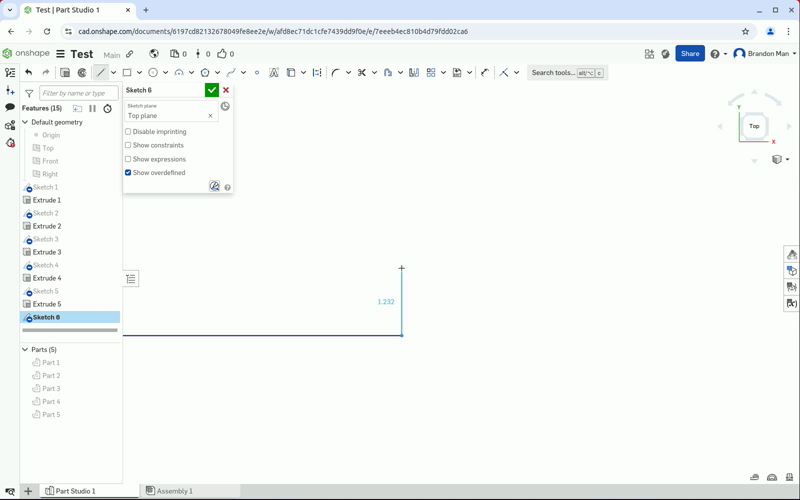
click(401, 267)
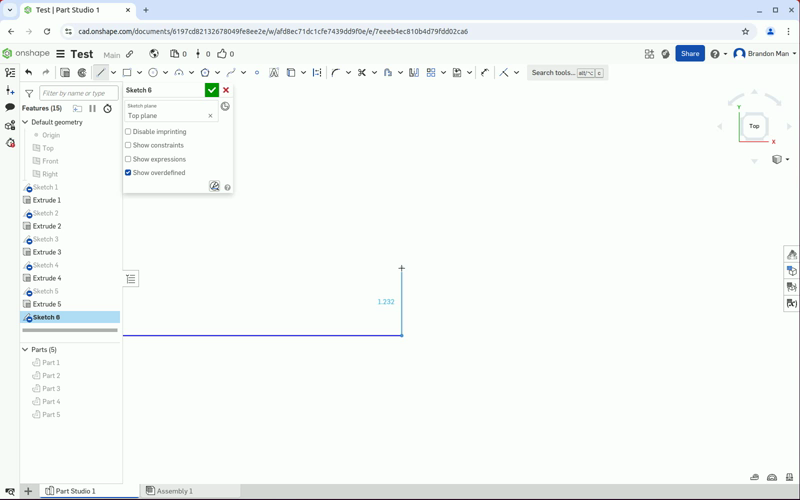
scroll(-6)
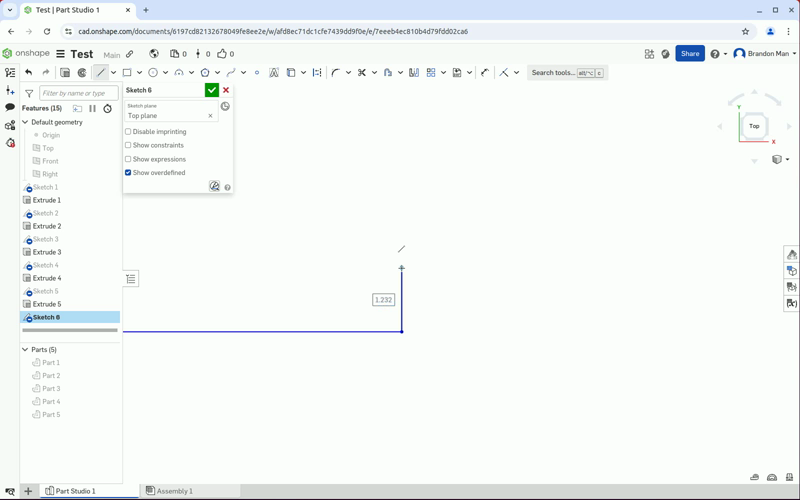
scroll(-6)
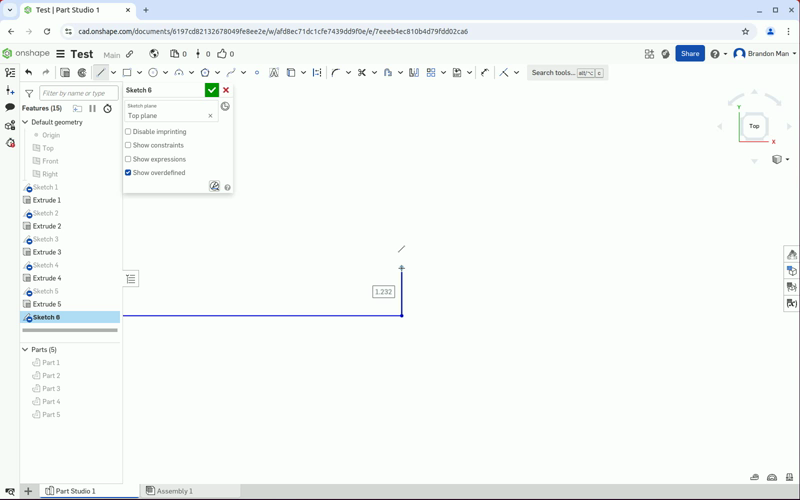
scroll(-6)
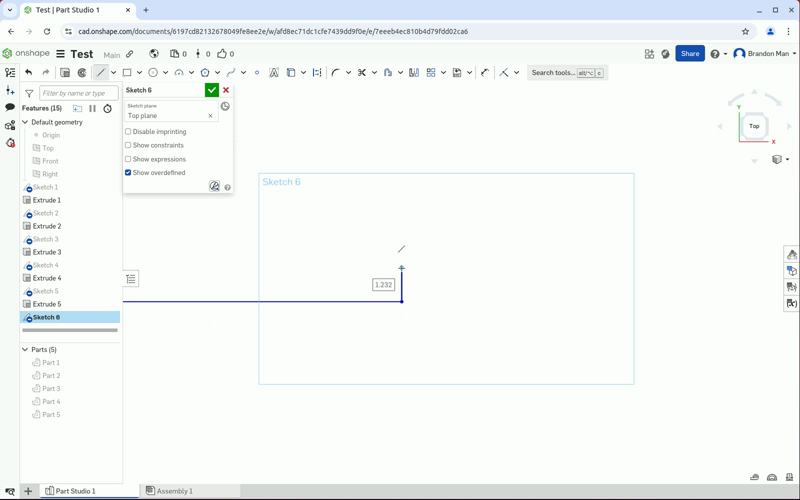
scroll(-6)
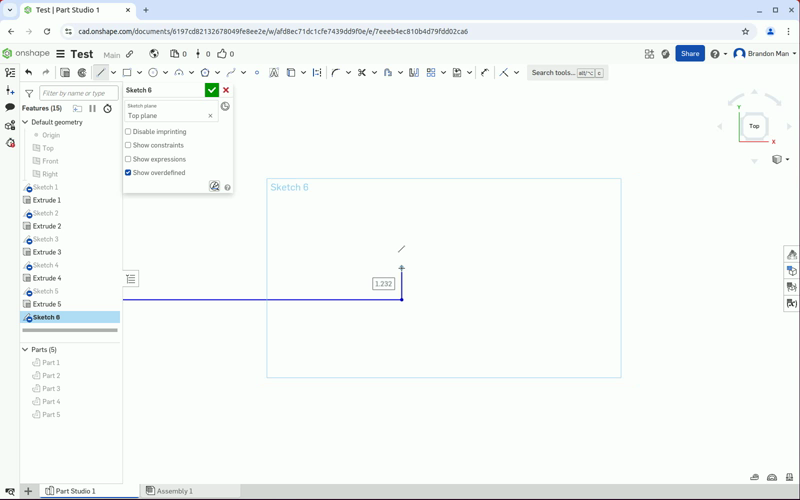
scroll(-6)
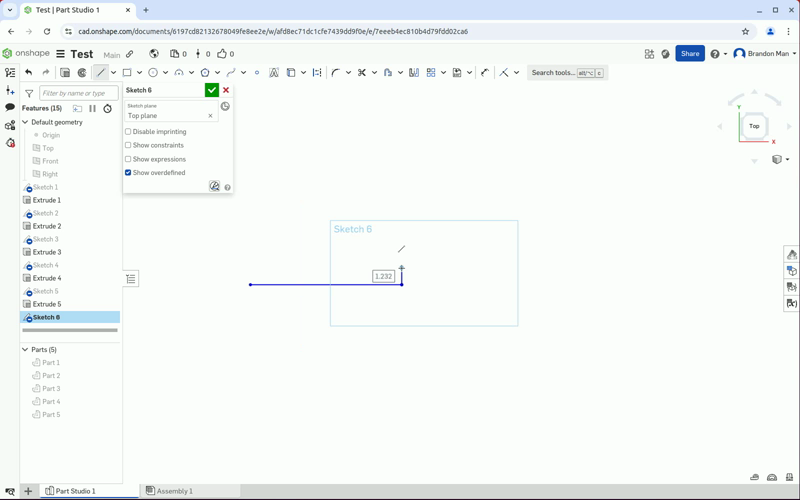
scroll(-6)
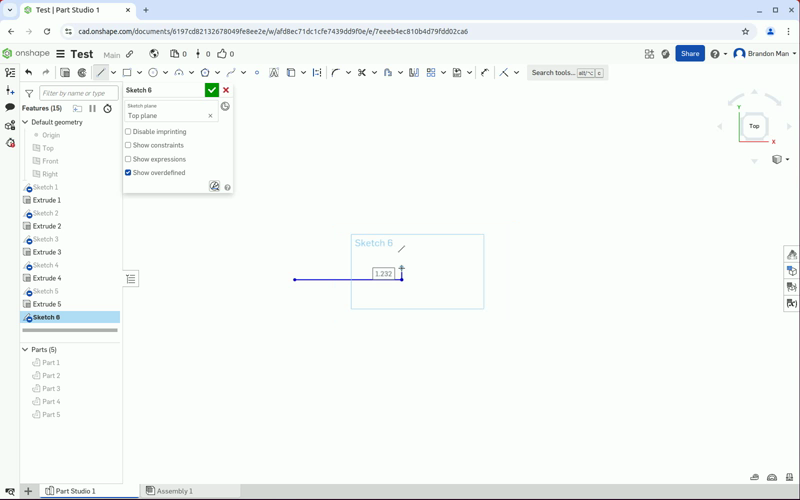
scroll(-6)
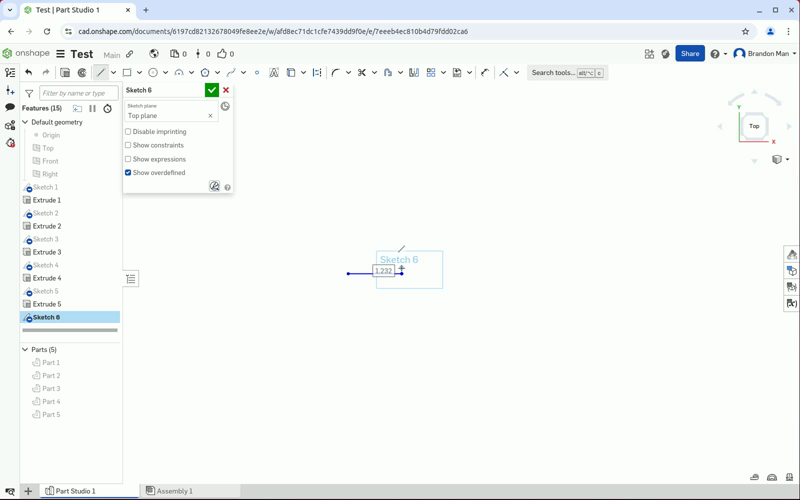
key_up(shift)
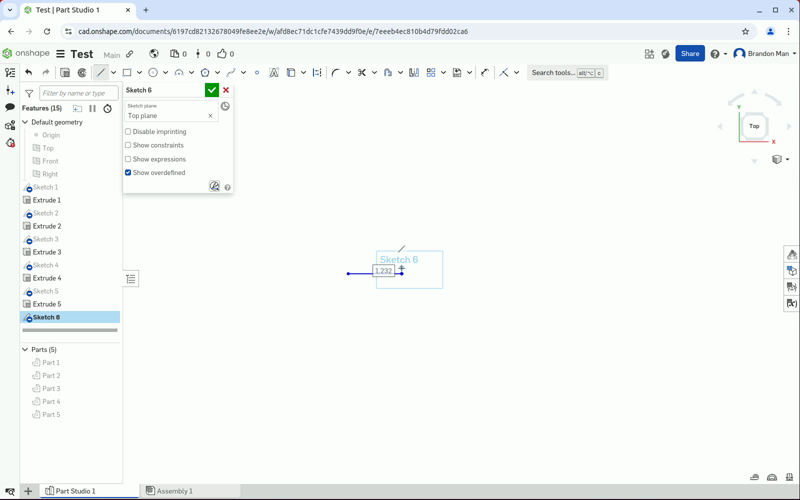
key_down(shift)
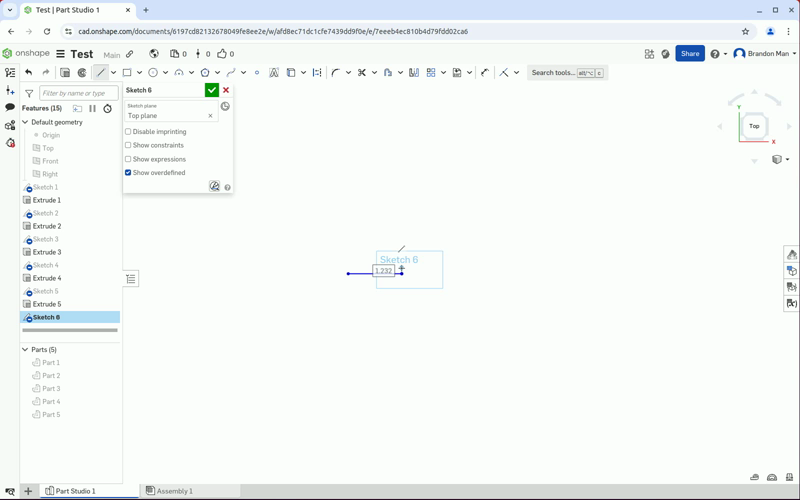
mouse_move(431, 267)
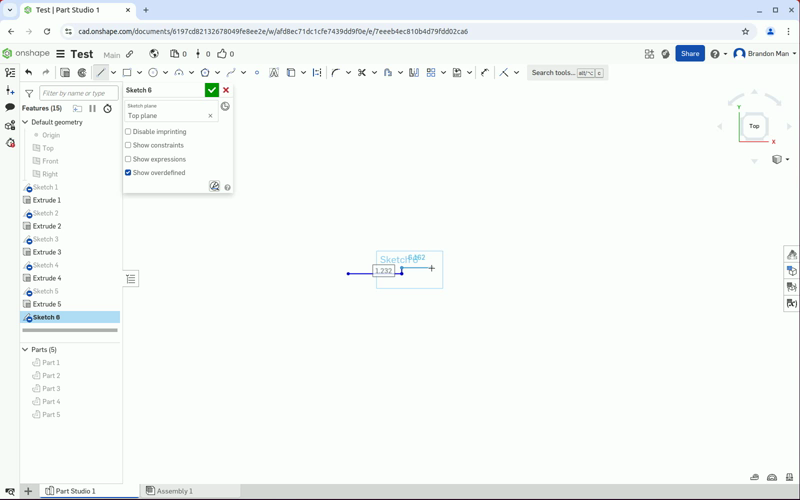
mouse_move(348, 267)
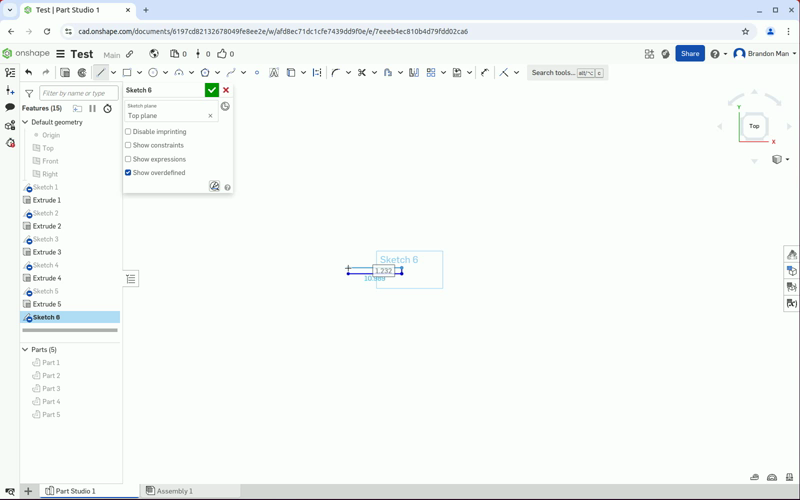
click(348, 267)
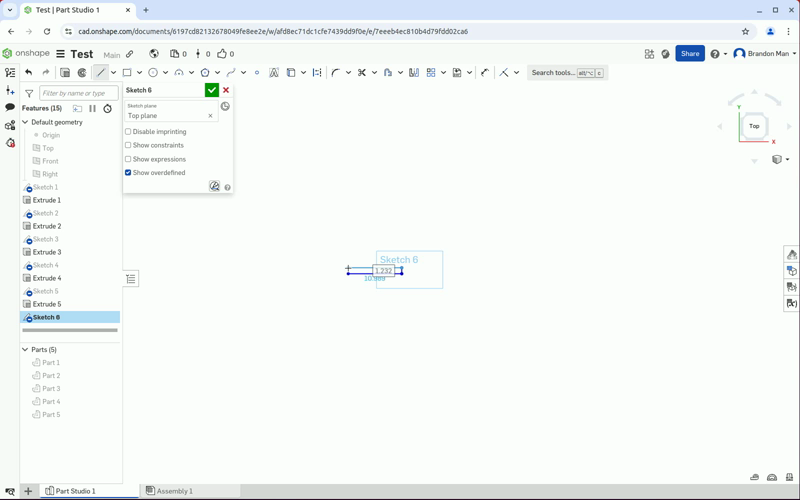
key_up(shift)
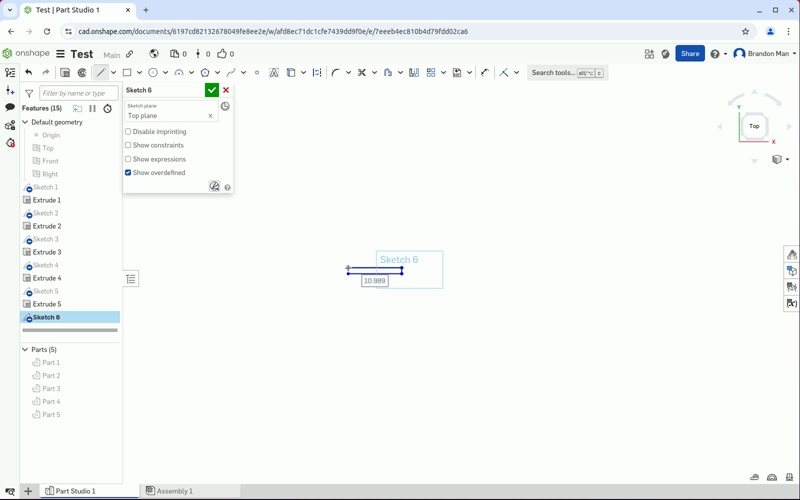
mouse_move(378, 267)
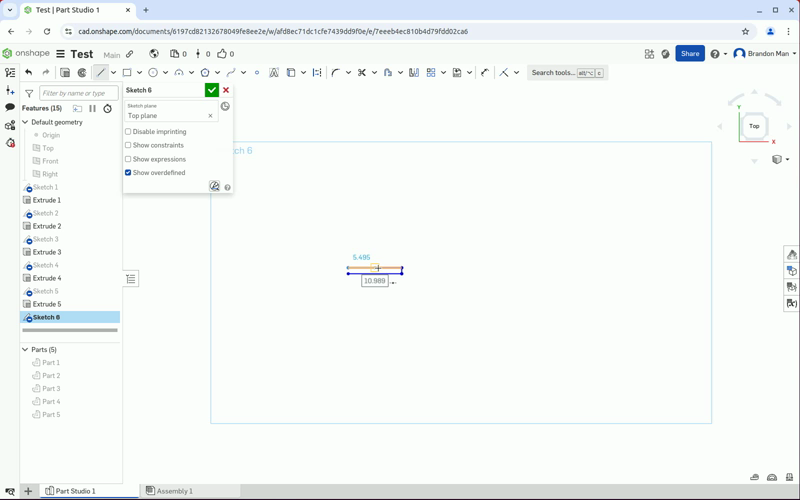
key_down(shift)
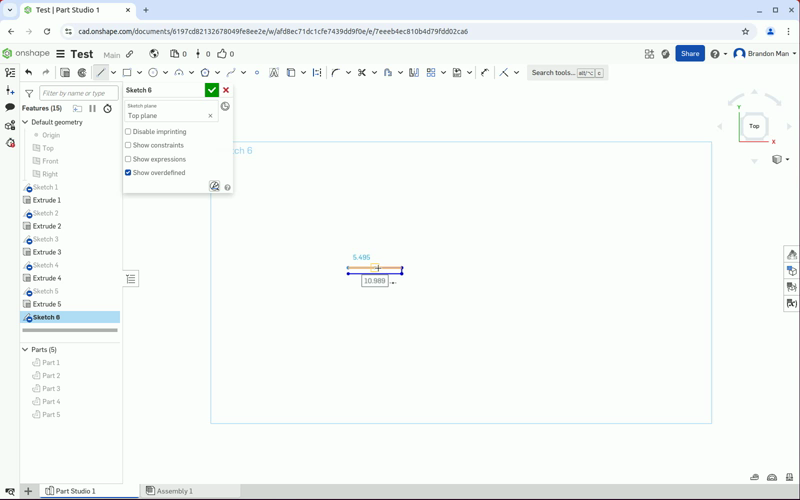
mouse_move(348, 273)
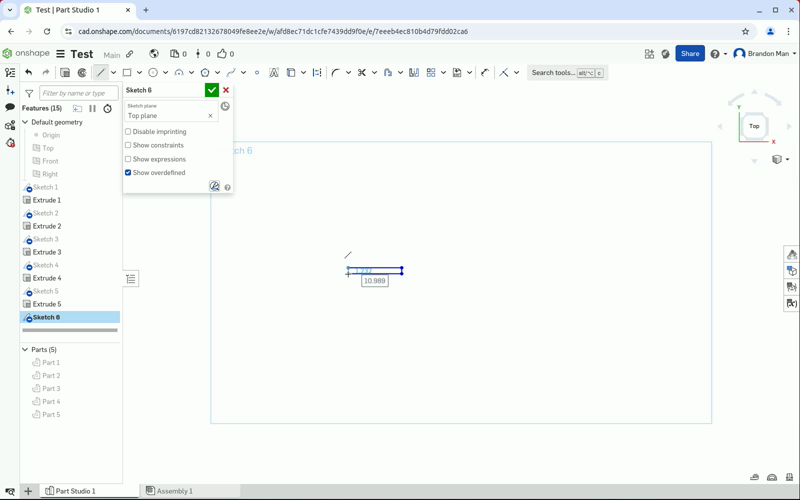
scroll(6)
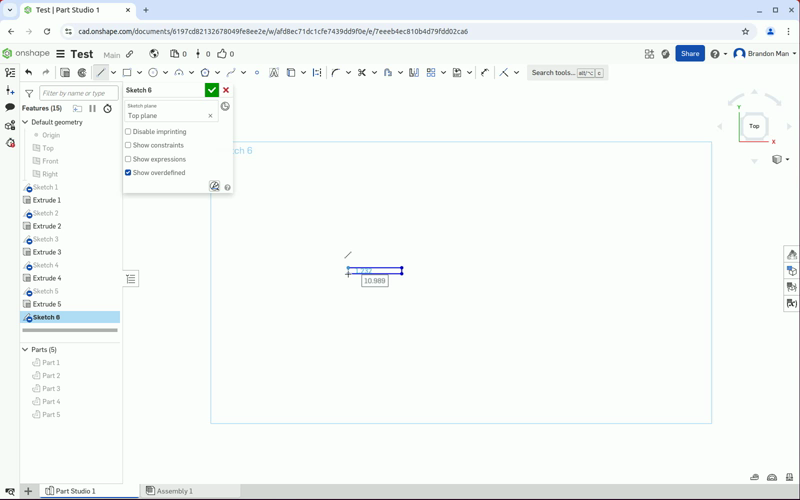
scroll(6)
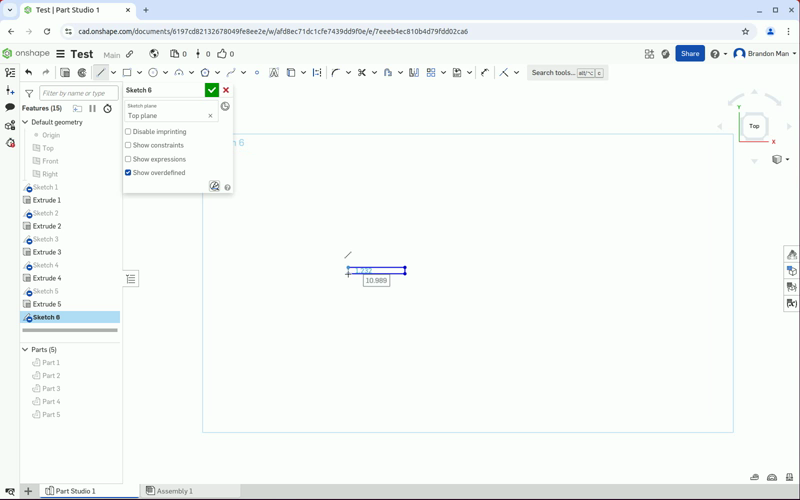
scroll(6)
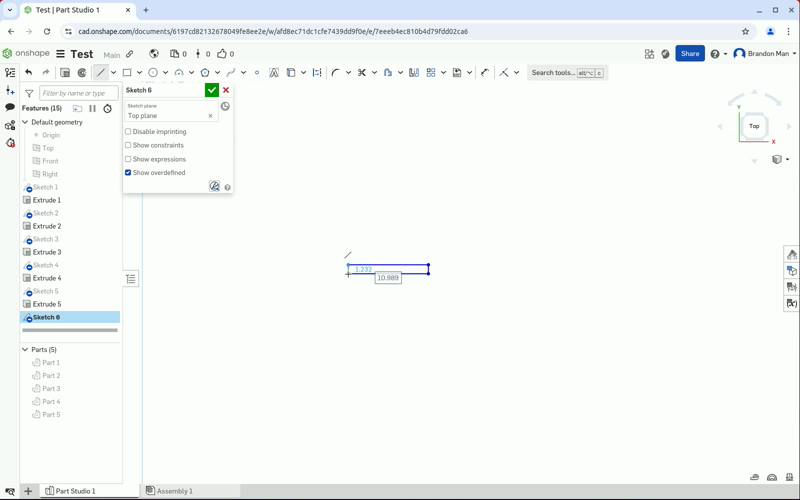
scroll(6)
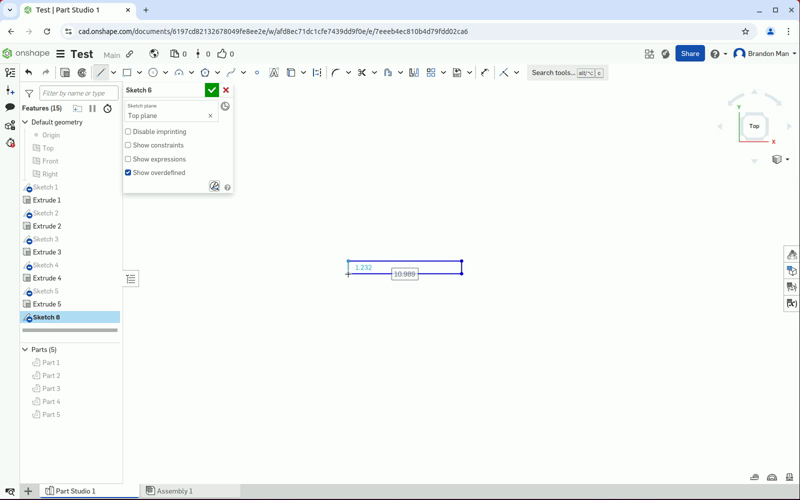
scroll(6)
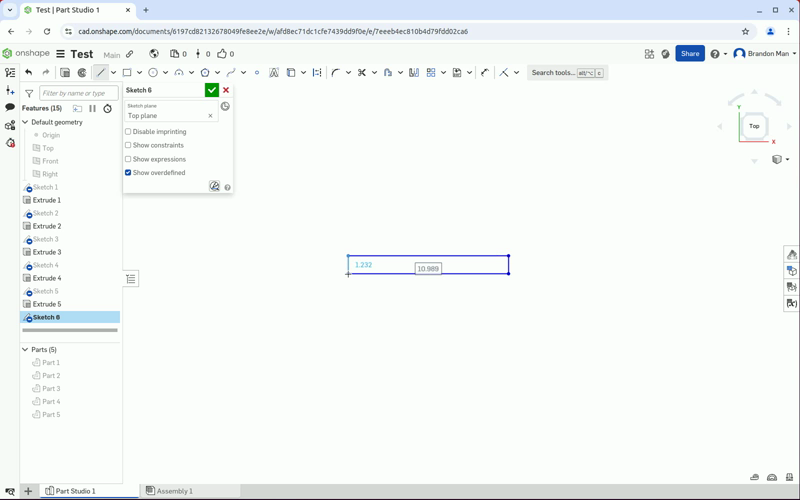
scroll(6)
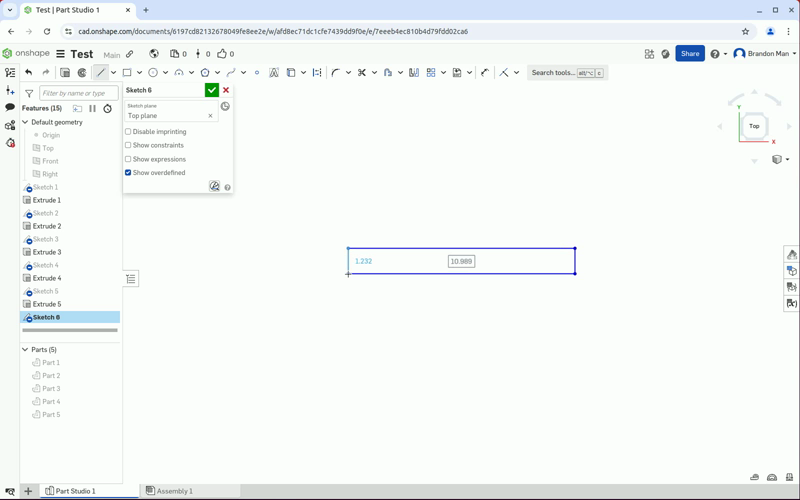
scroll(6)
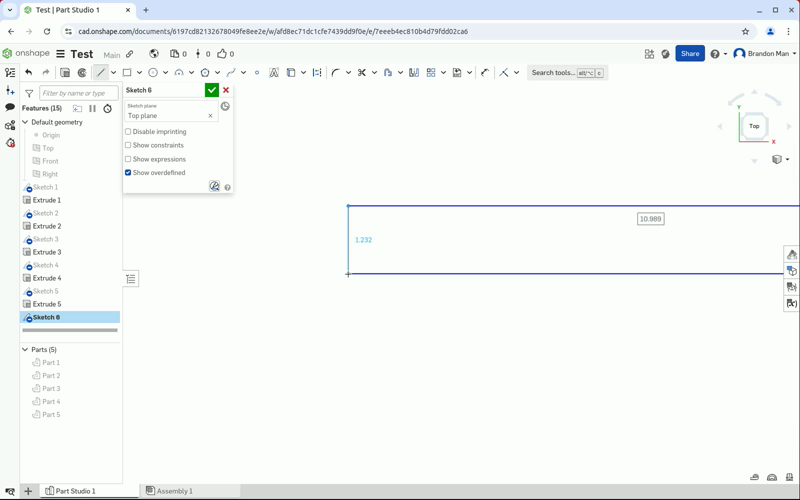
key_up(shift)
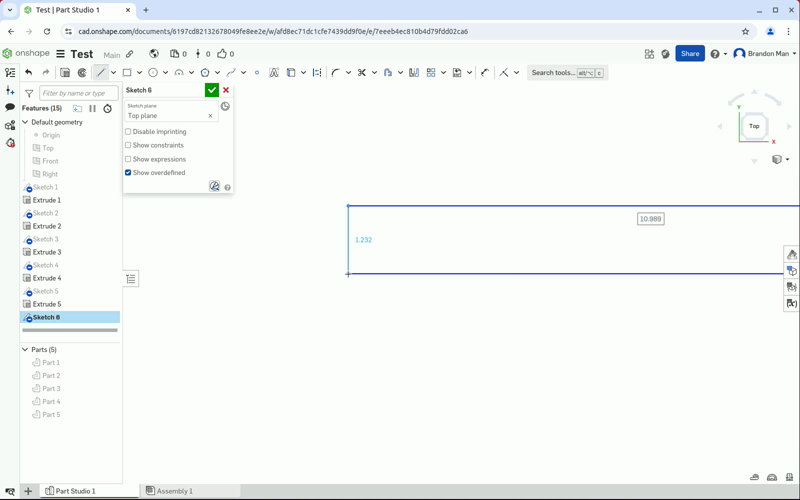
click(348, 273)
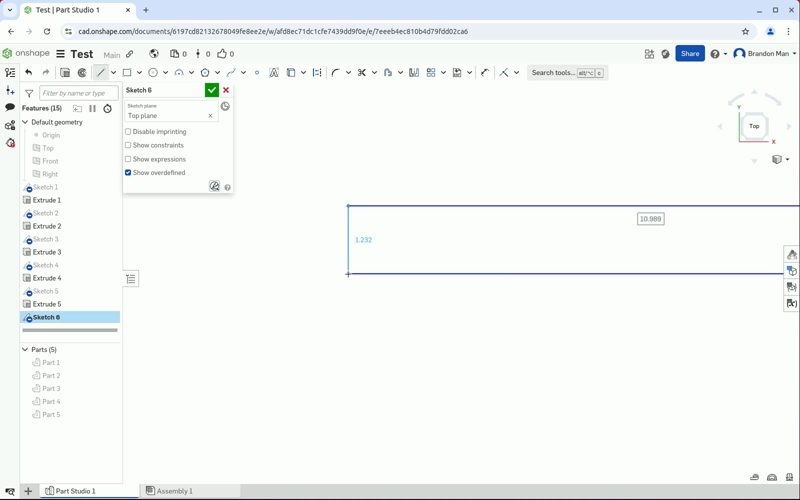
scroll(-6)
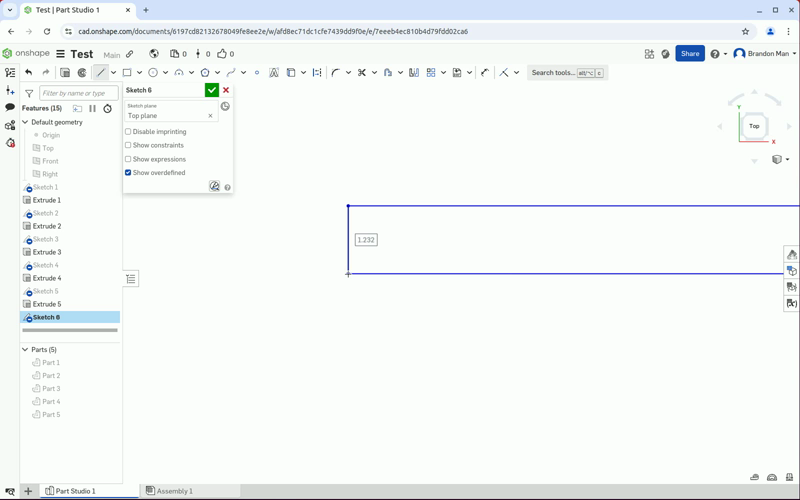
scroll(-6)
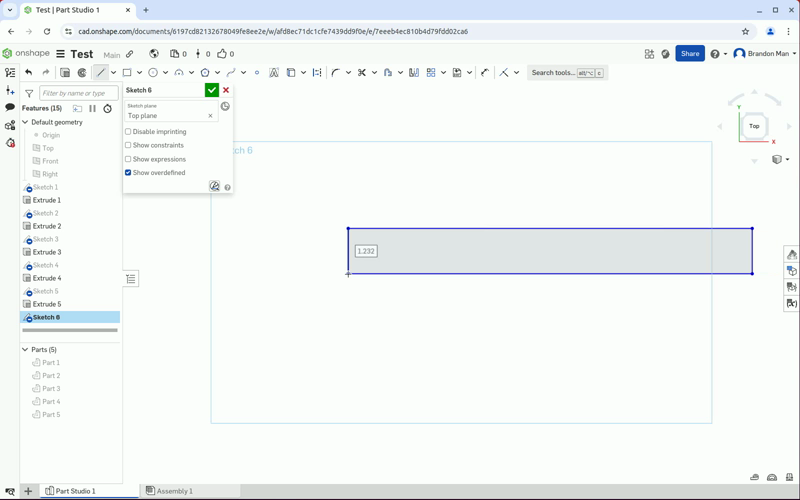
scroll(-6)
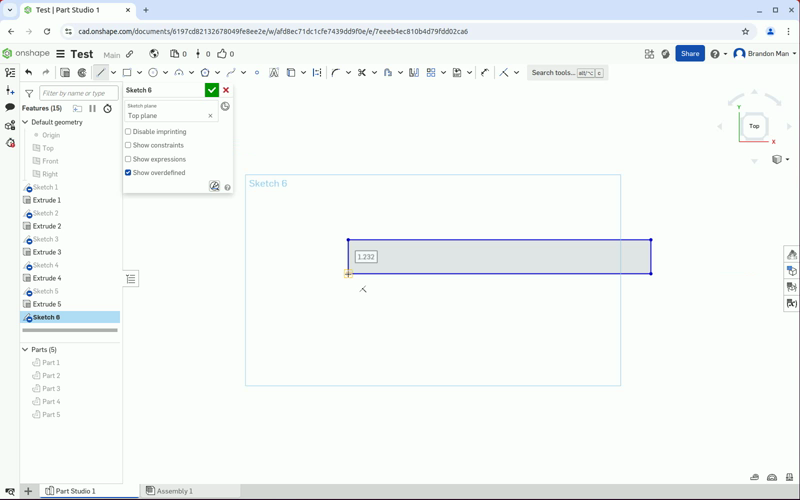
scroll(-6)
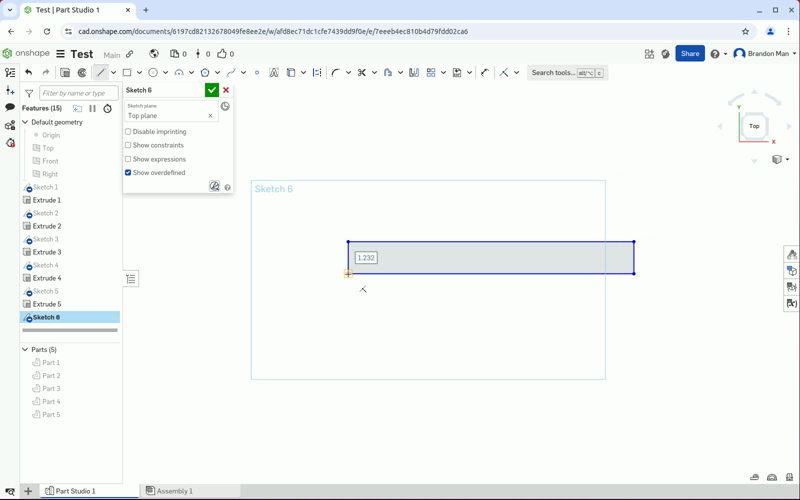
scroll(-6)
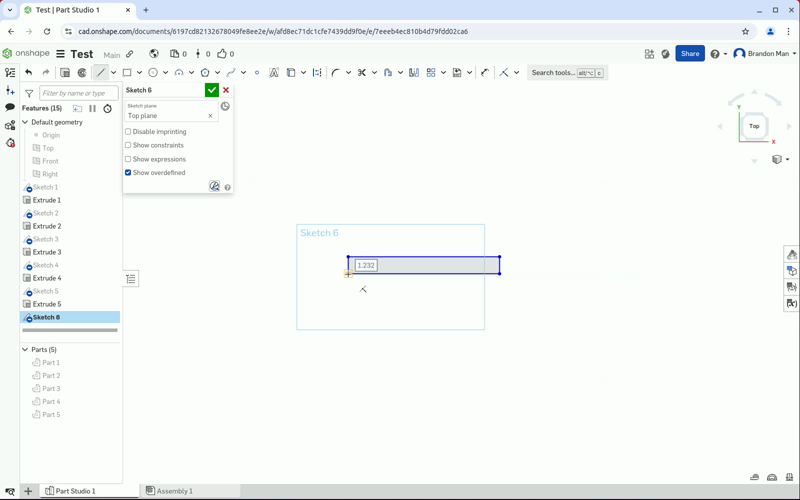
scroll(-6)
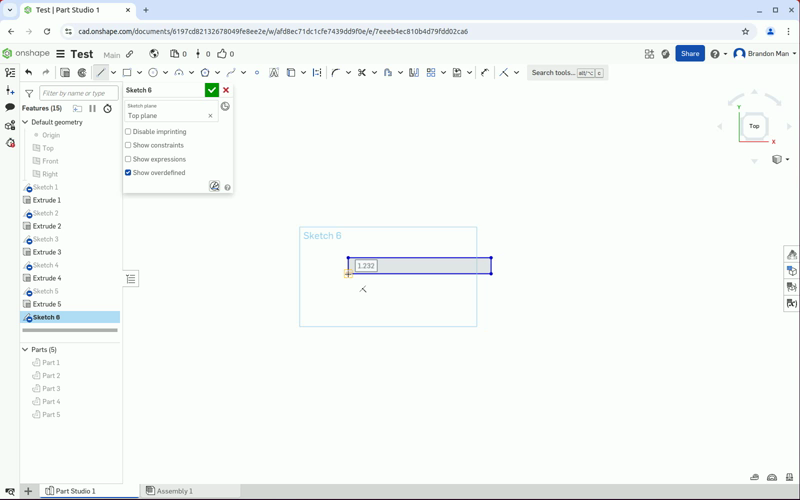
scroll(-6)
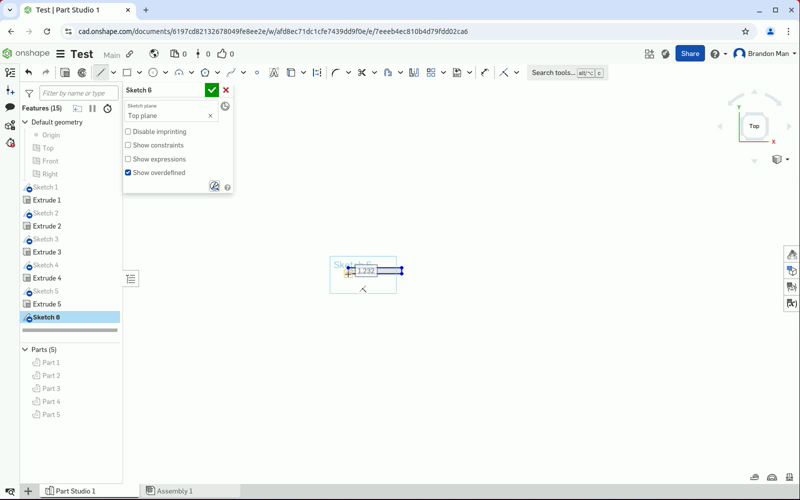
key(esc)
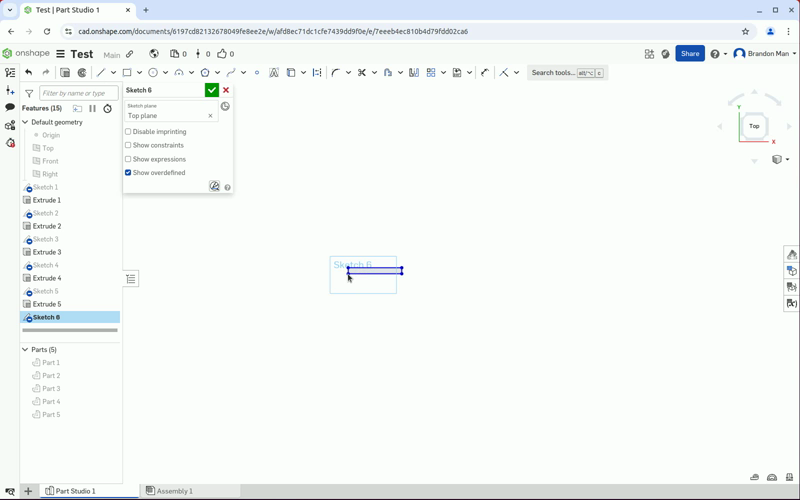
mouse_move(349, 270)
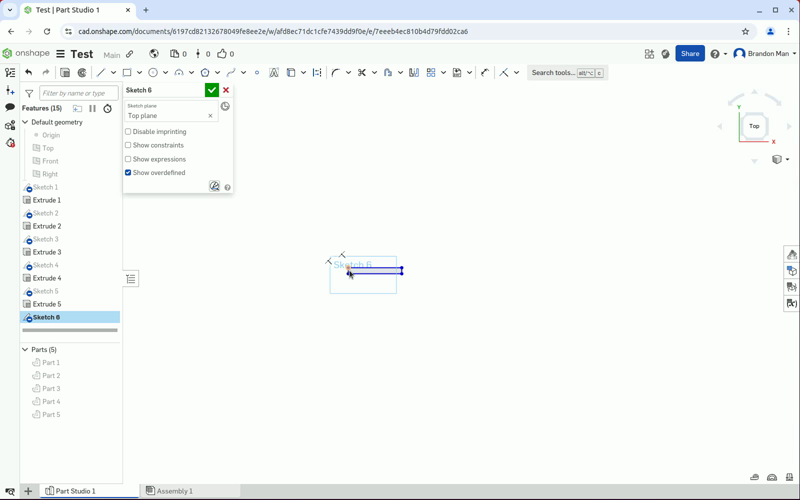
scroll(6)
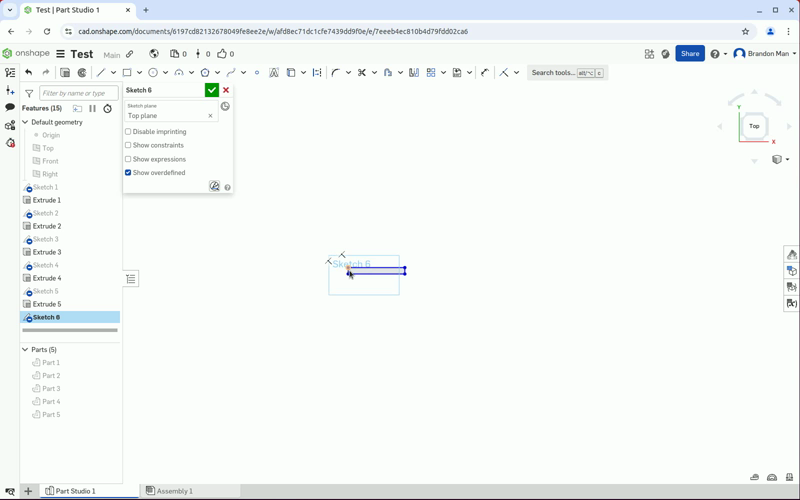
scroll(6)
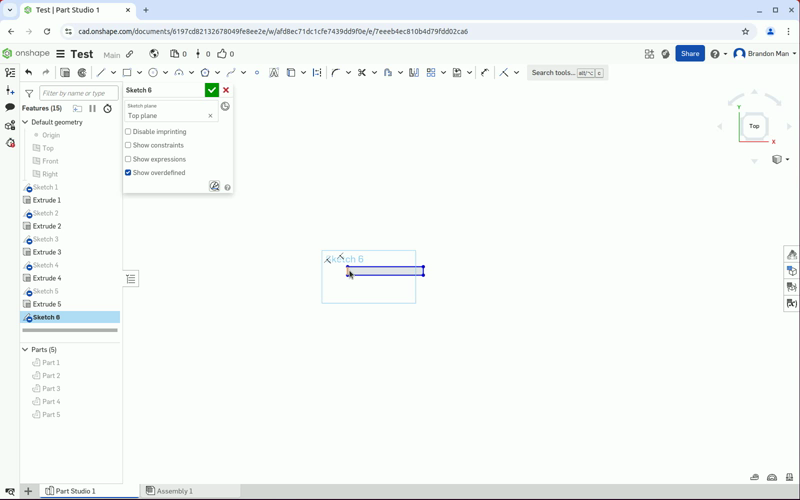
scroll(6)
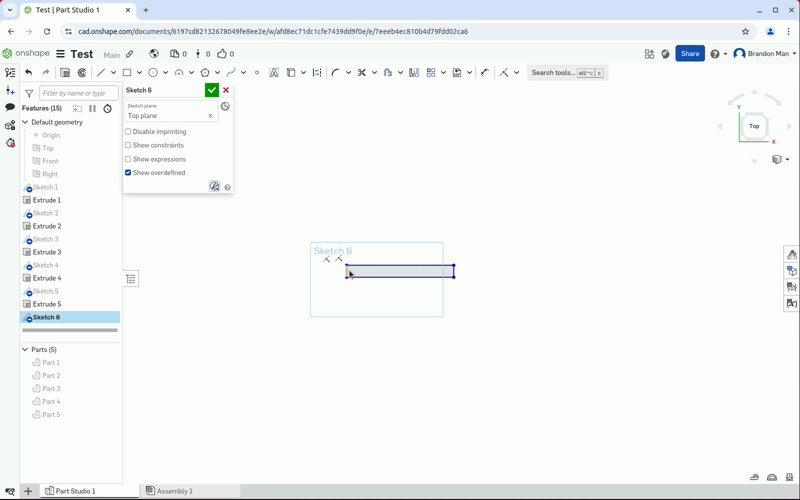
scroll(6)
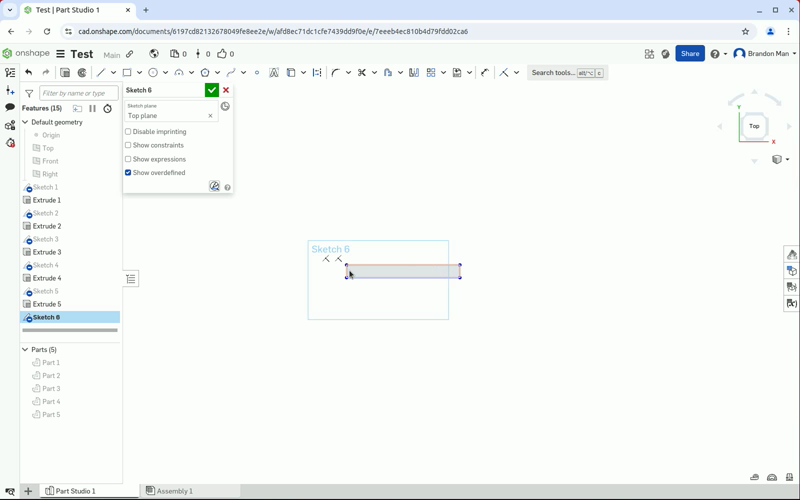
scroll(6)
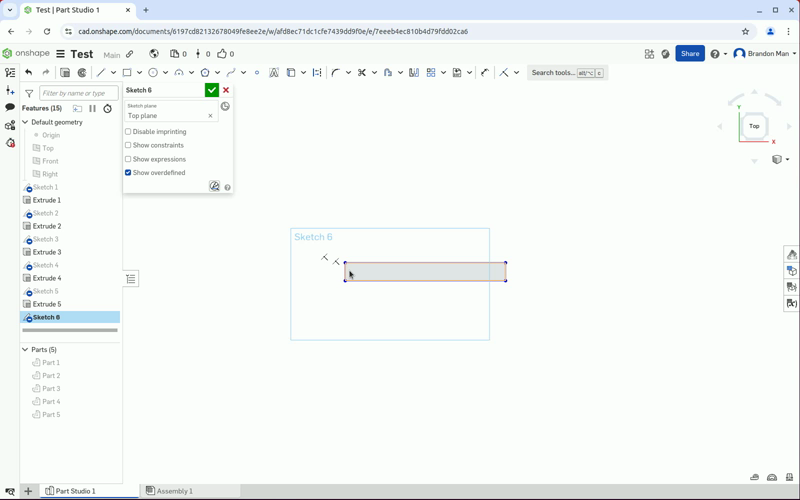
scroll(6)
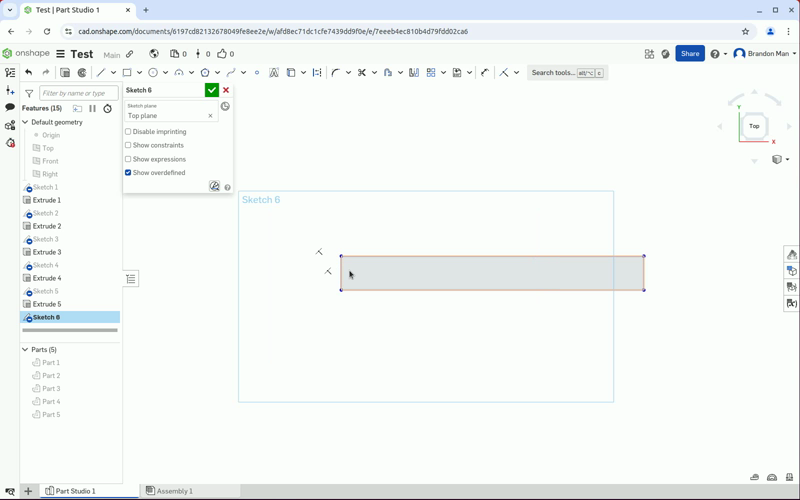
scroll(6)
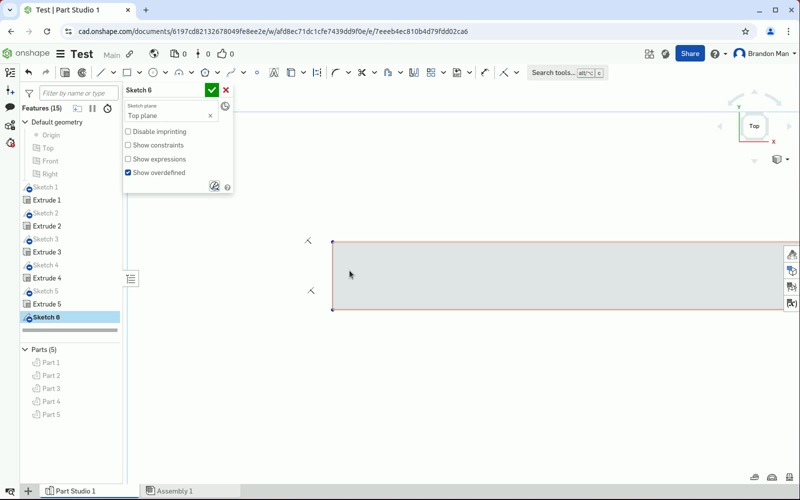
click(349, 270)
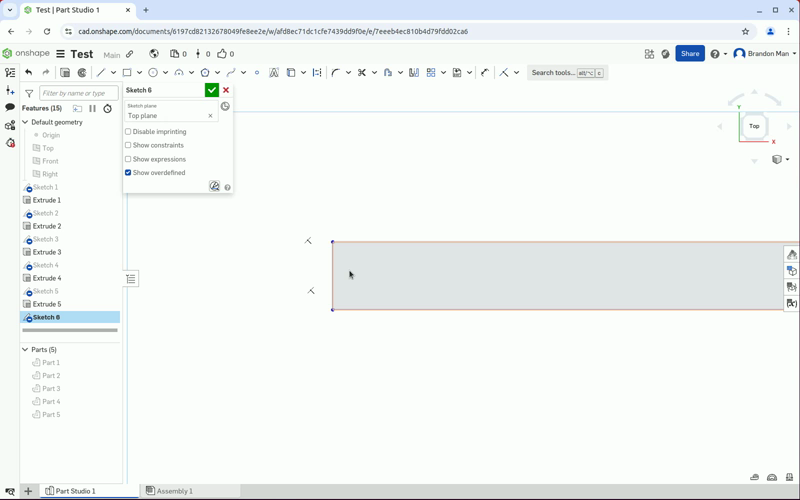
scroll(-6)
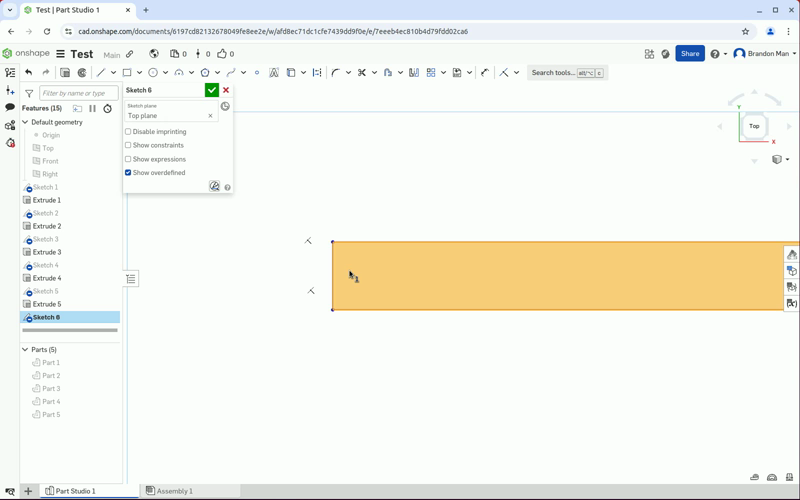
scroll(-6)
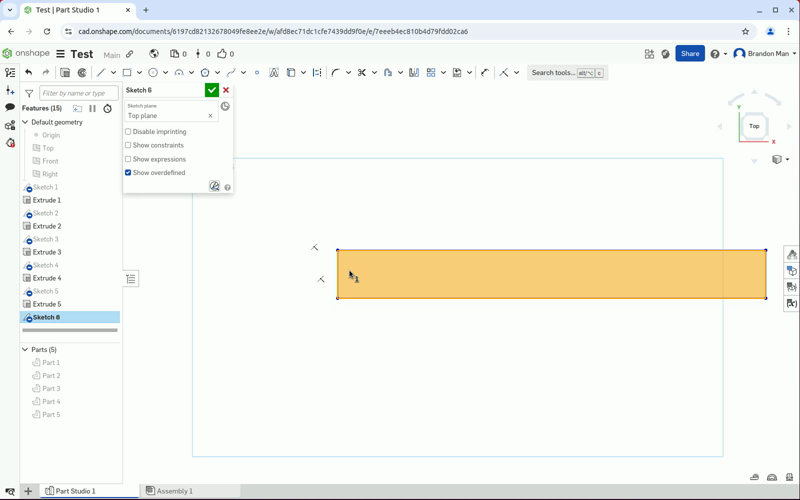
scroll(-6)
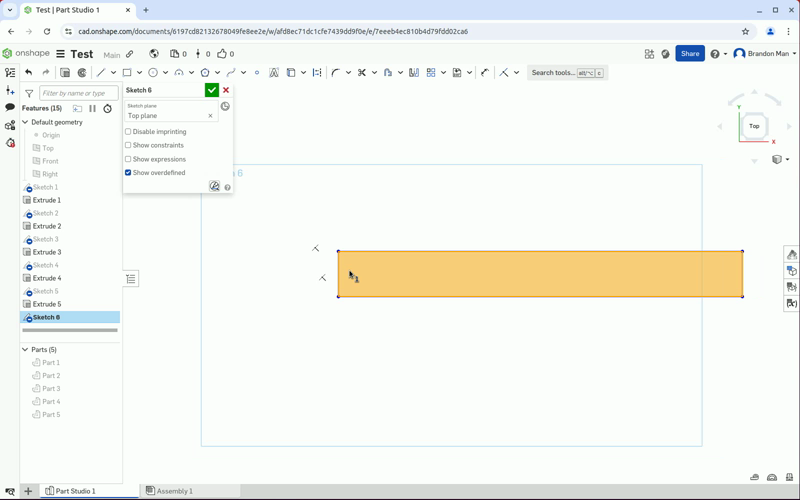
scroll(-6)
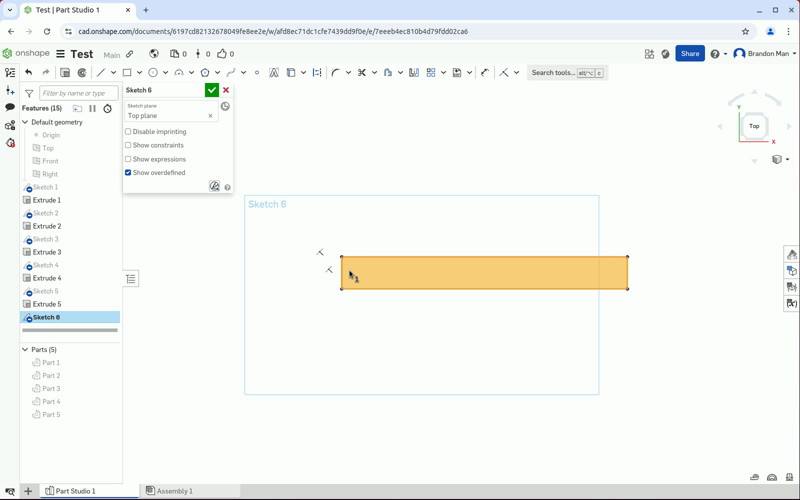
scroll(-6)
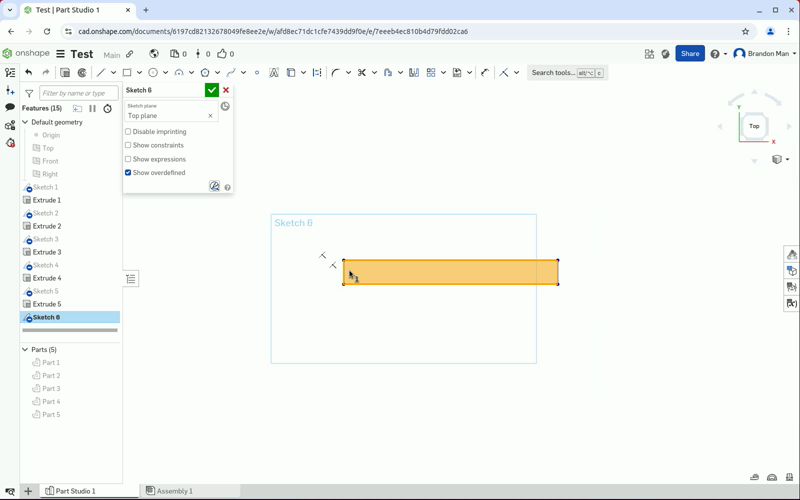
scroll(-6)
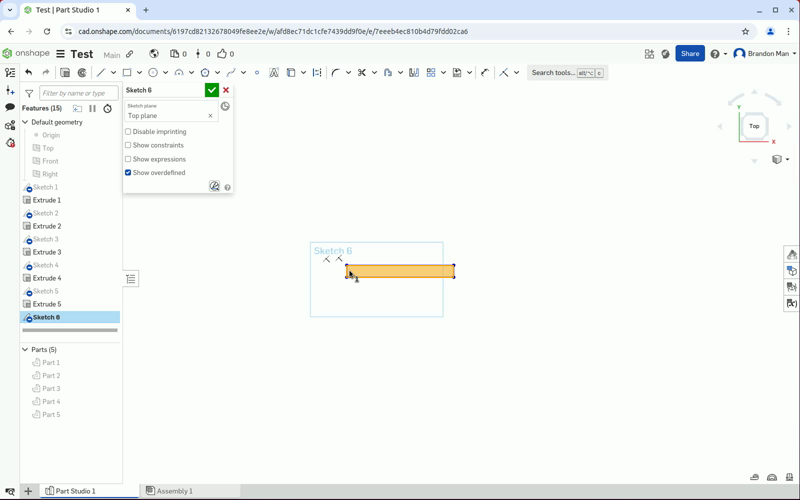
scroll(-6)
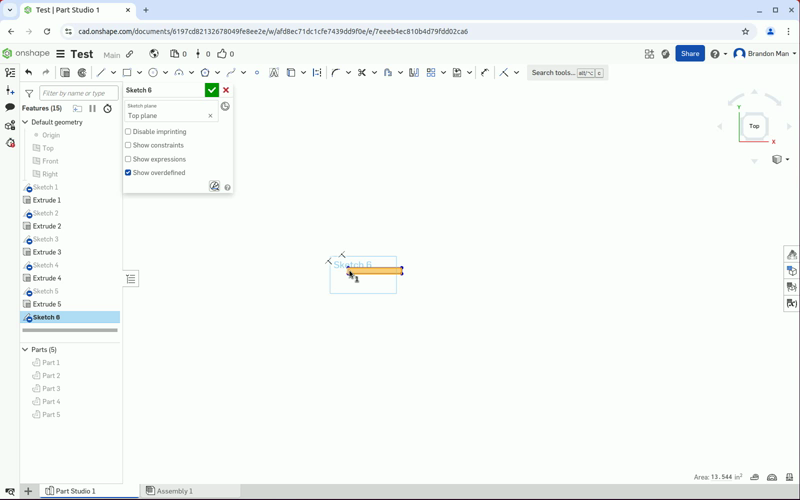
mouse_move(73, 352)
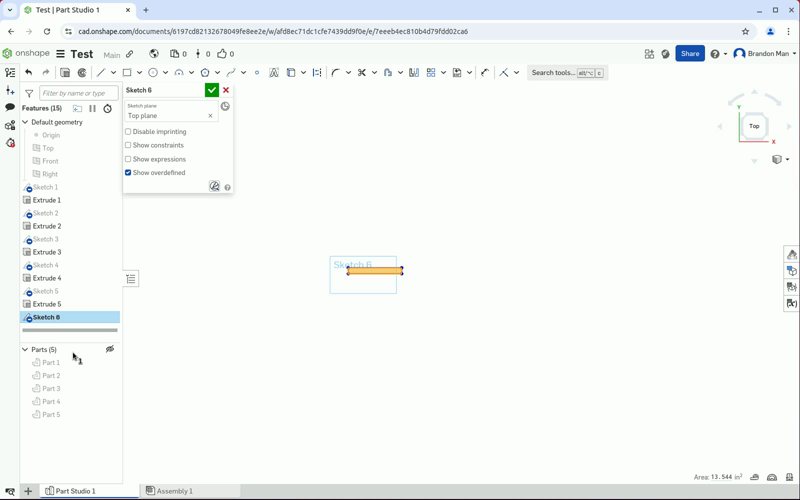
key(shift+y)
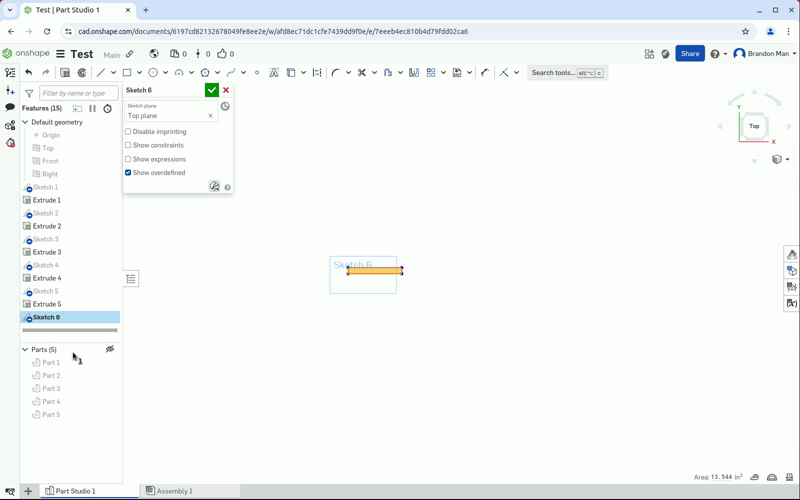
key(shift+e)
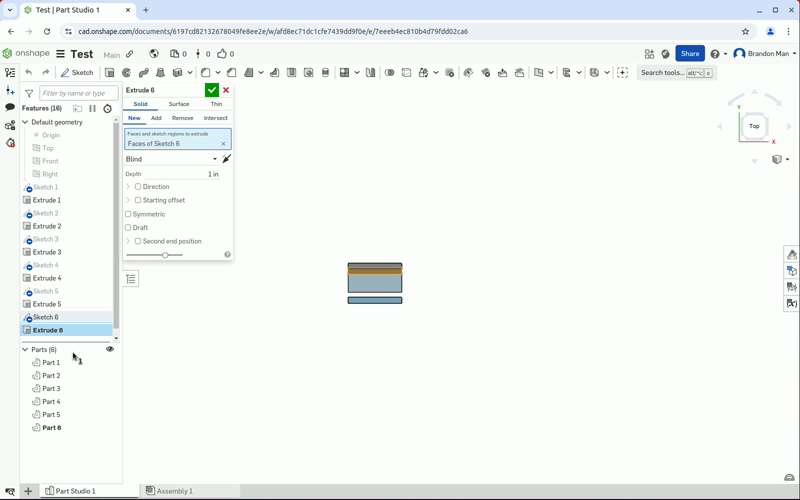
mouse_move(143, 106)
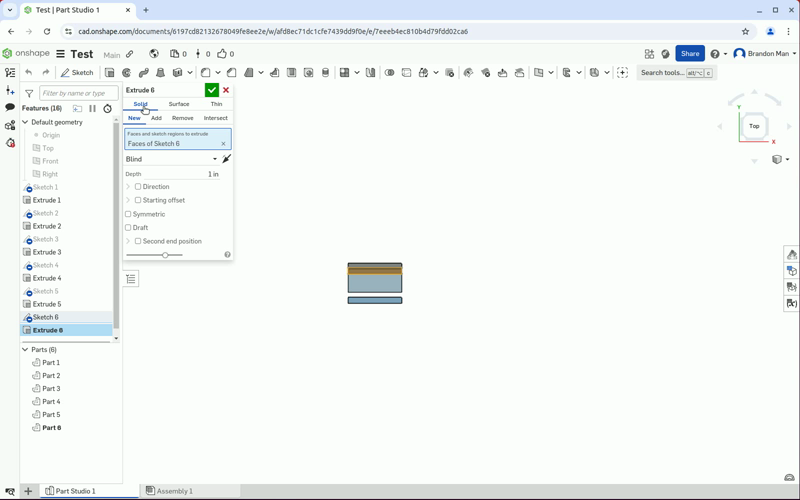
click(143, 106)
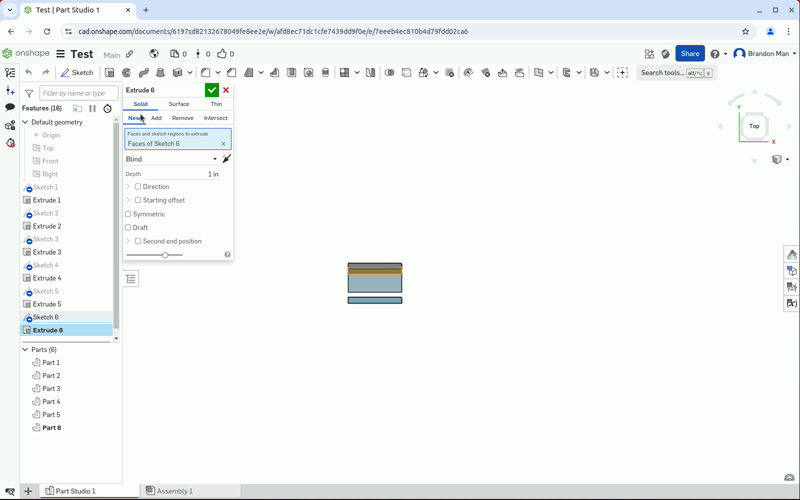
mouse_move(137, 120)
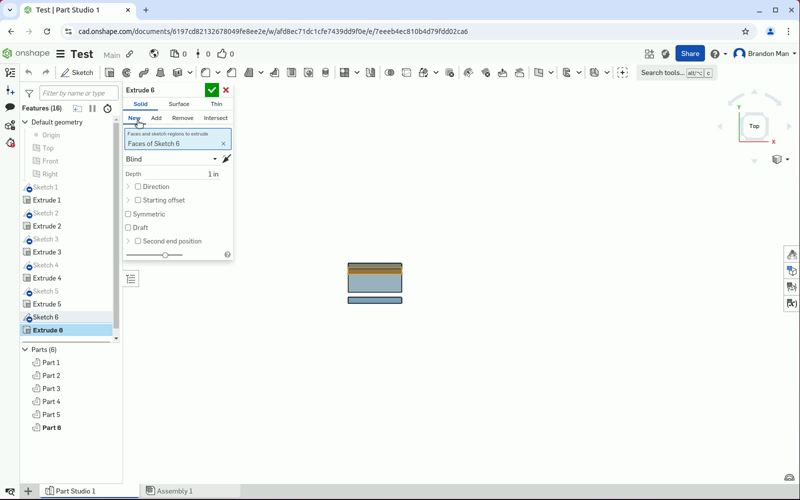
click(137, 120)
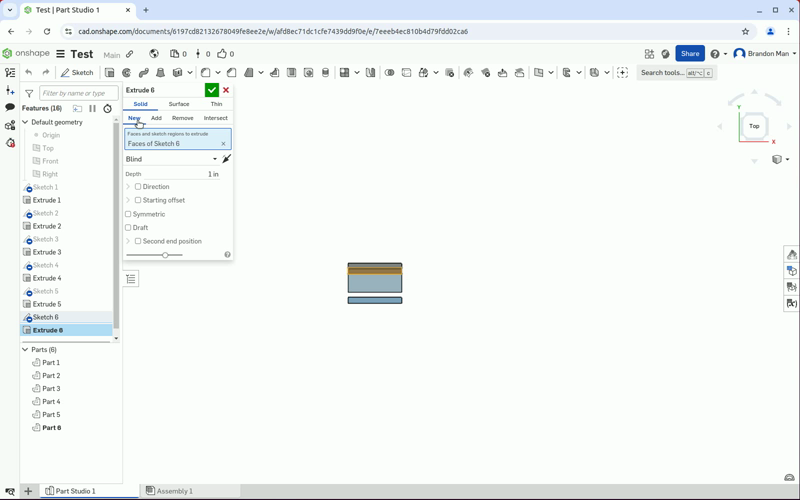
key(tab, 4)
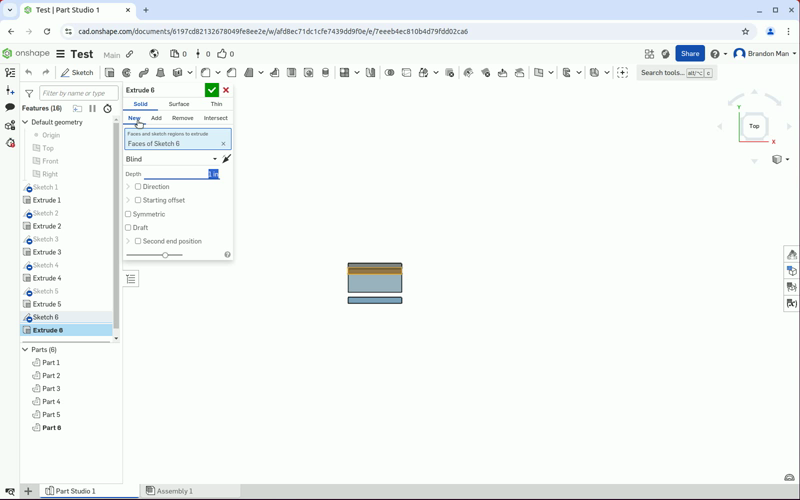
text(0.963)
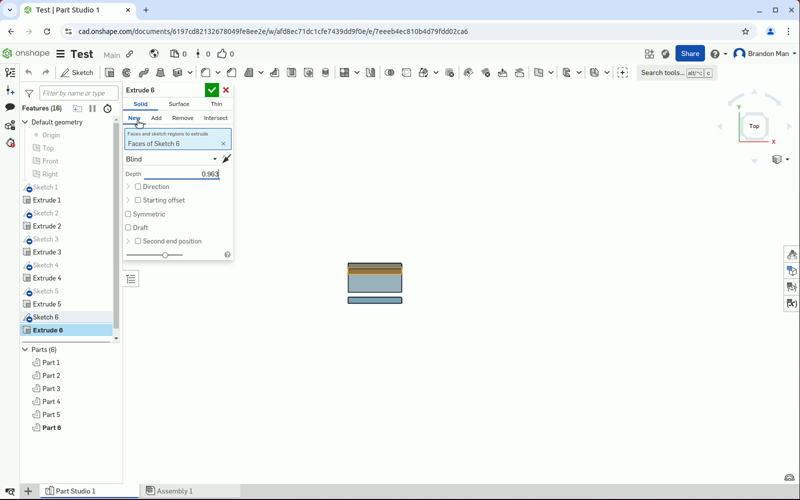
key(enter)
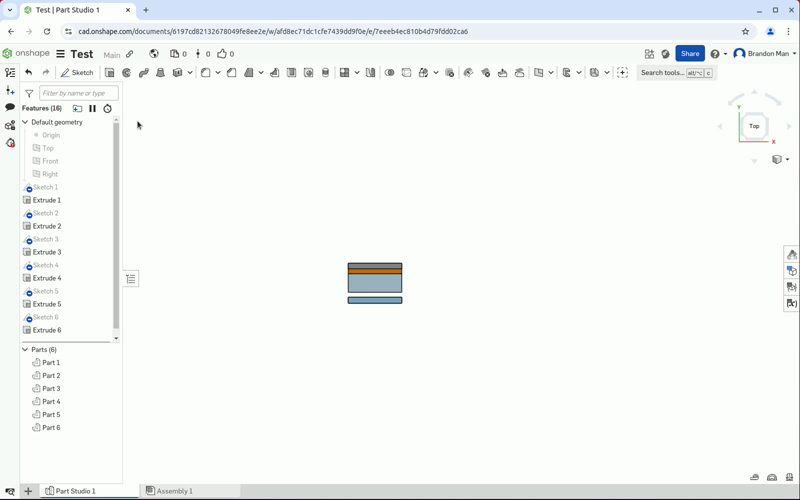
key(shift+h)
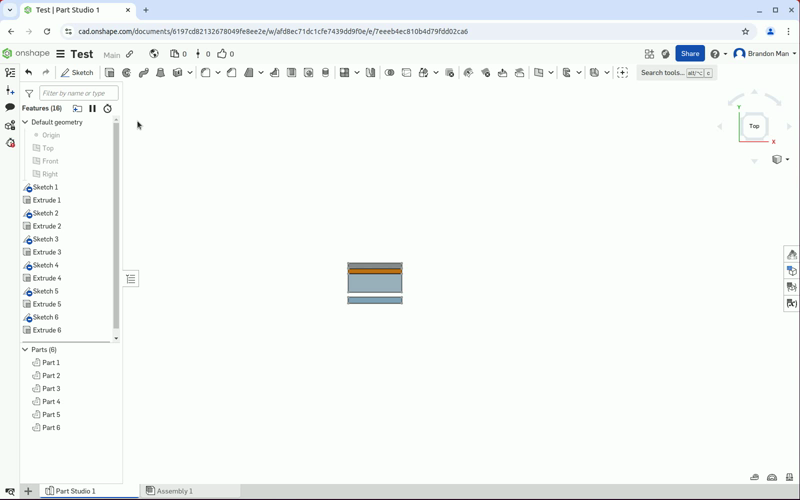
key(shift+h)
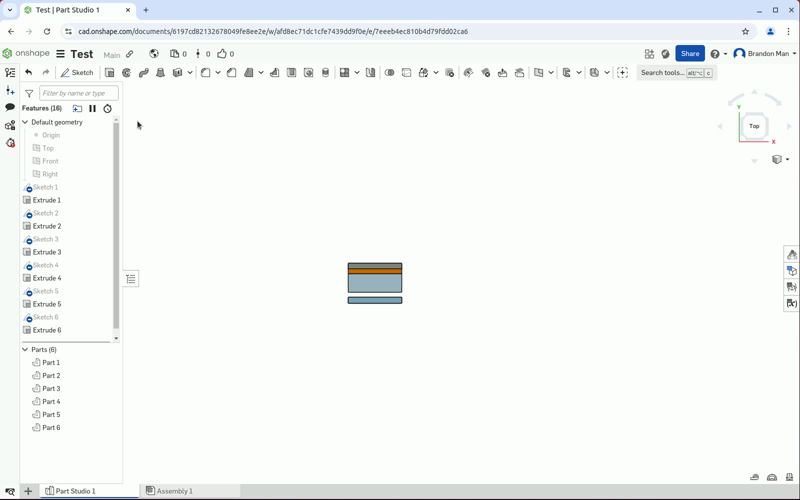
mouse_move(69, 189)
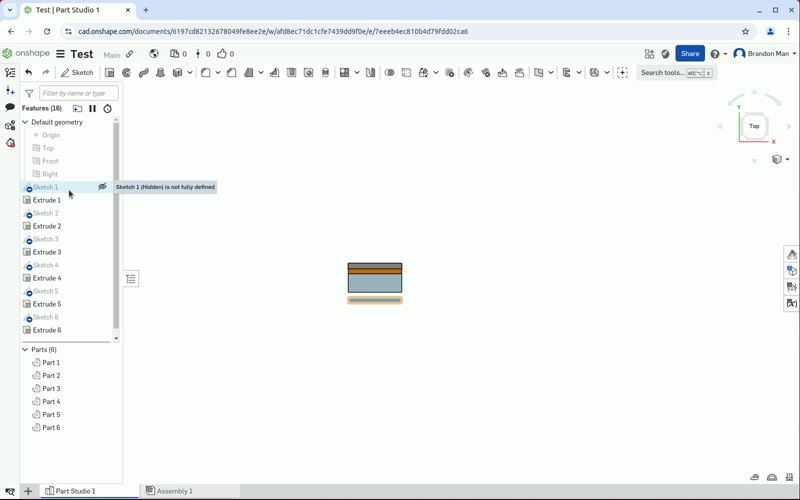
click(69, 189)
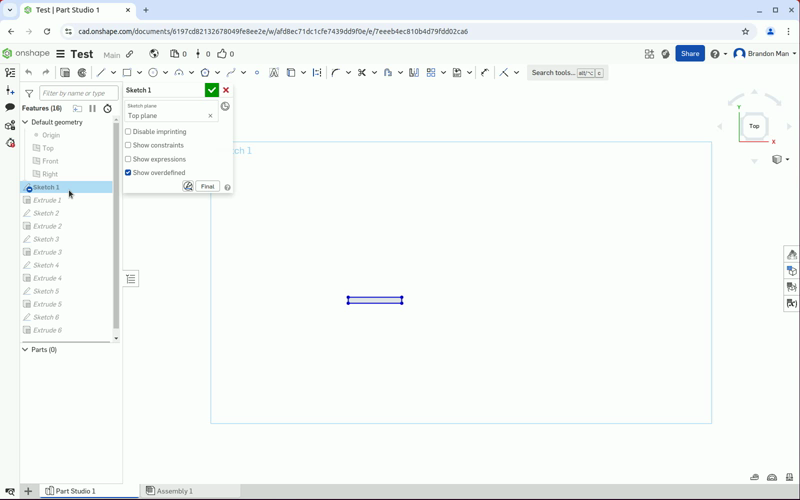
mouse_move(229, 92)
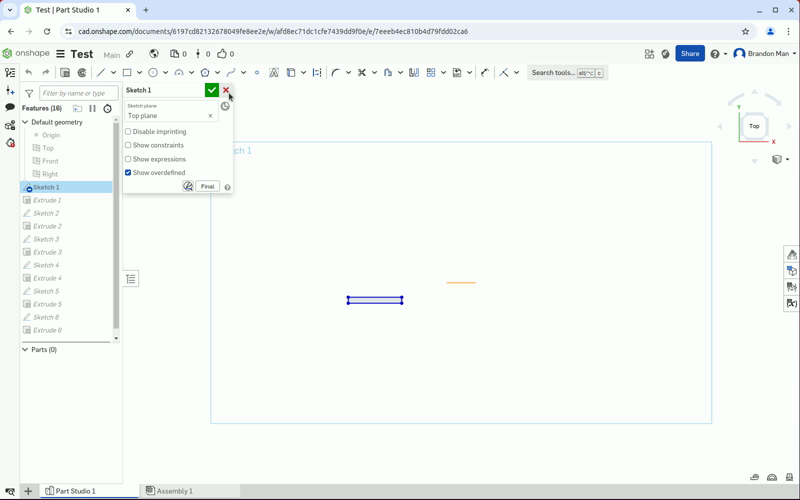
click(229, 92)
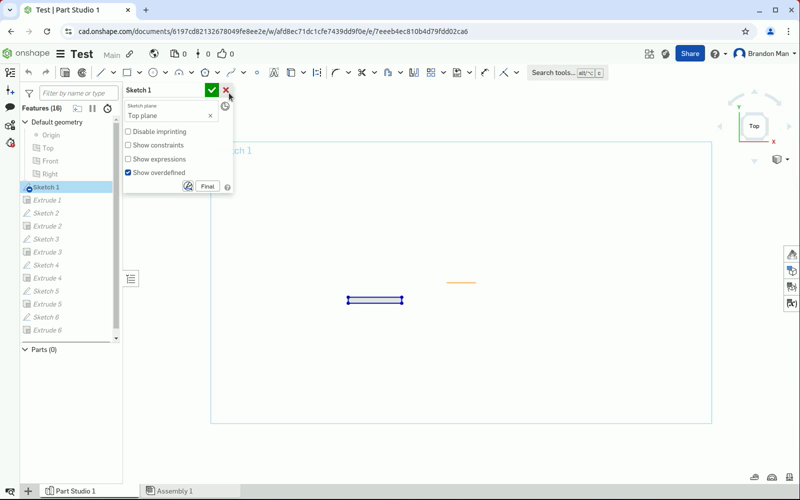
key(shift+s)
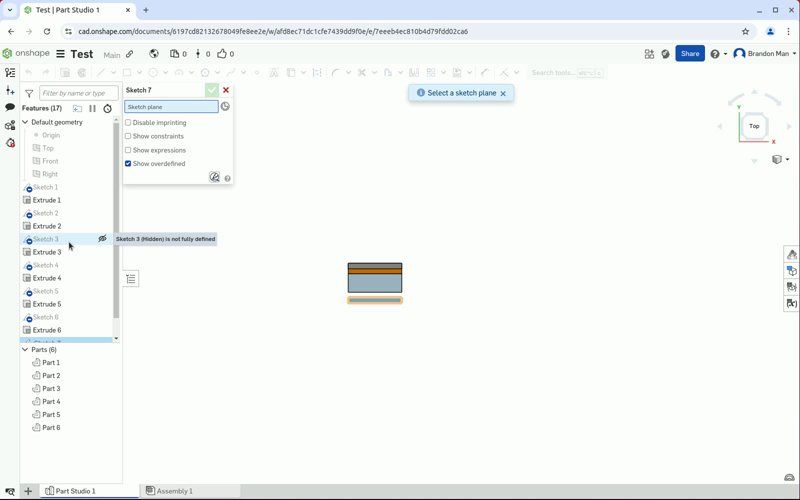
scroll(3)
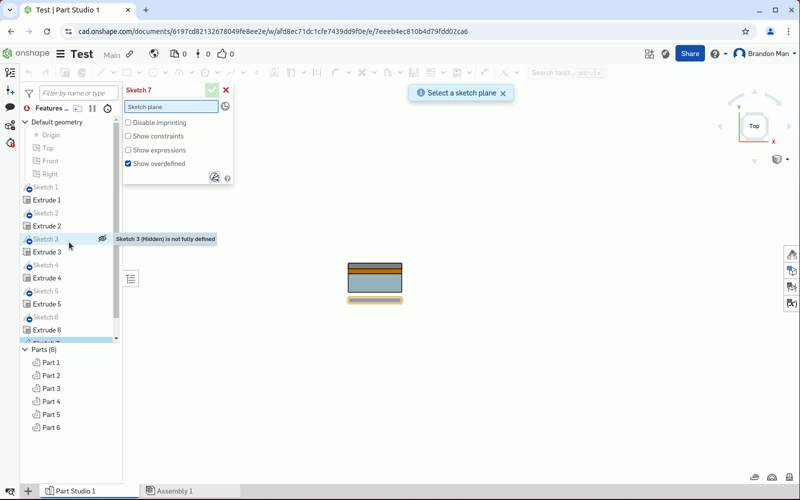
mouse_move(69, 150)
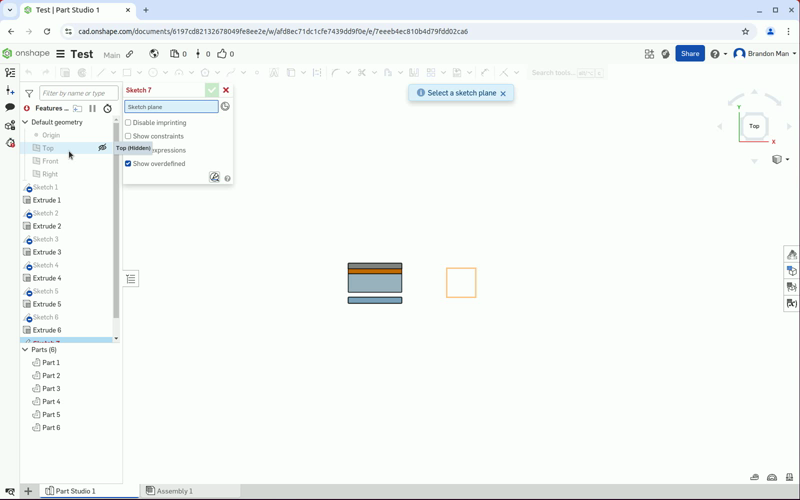
click(69, 150)
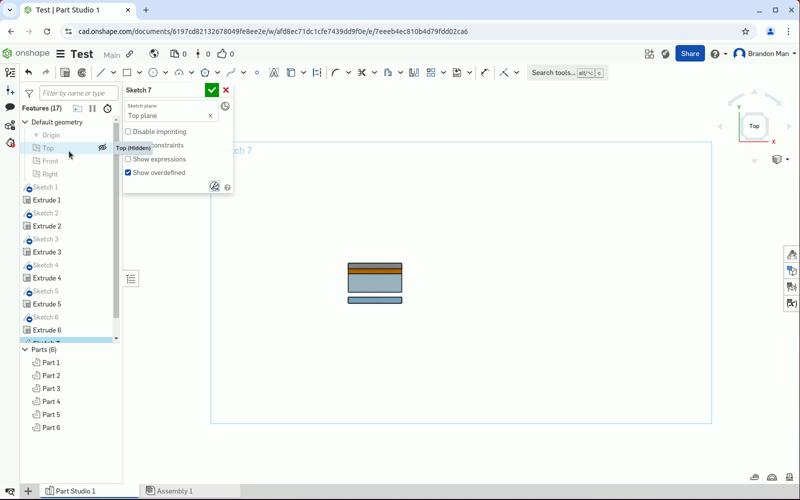
mouse_move(73, 352)
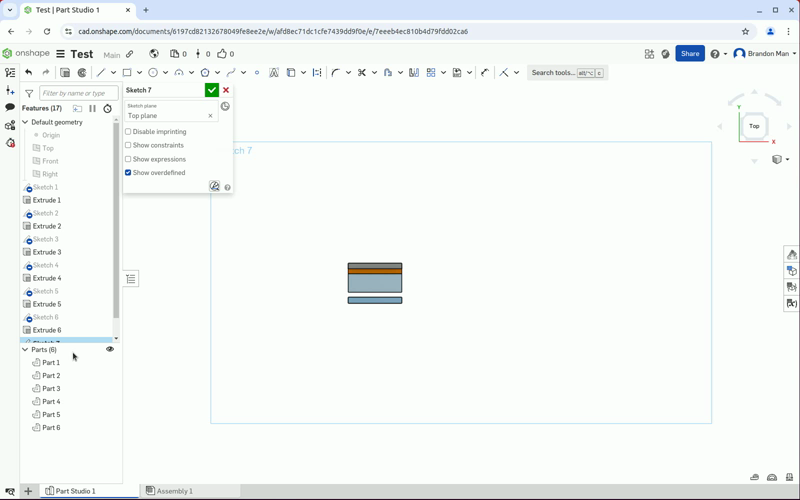
key(y)
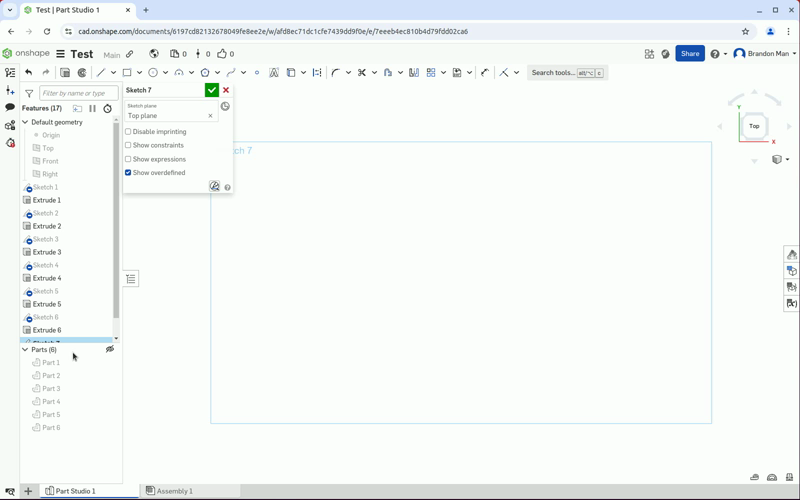
key(l)
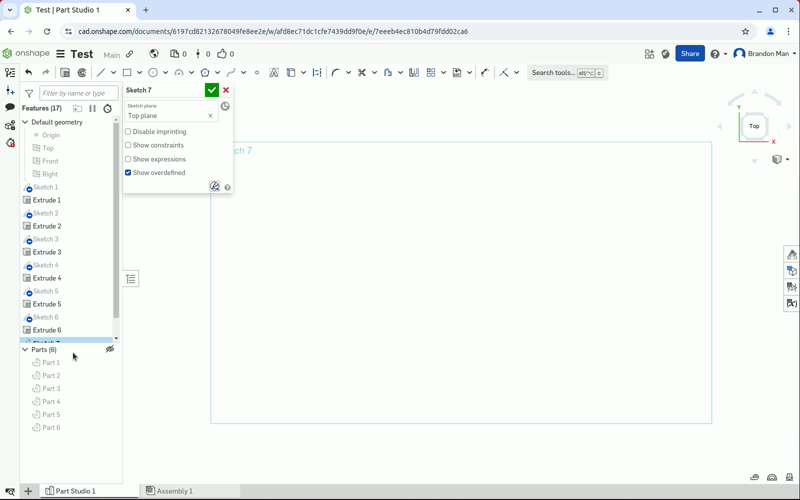
key_down(shift)
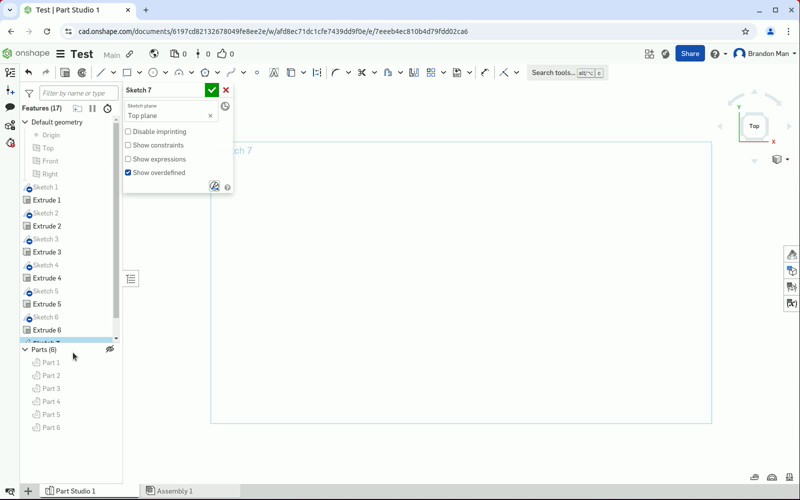
mouse_move(348, 297)
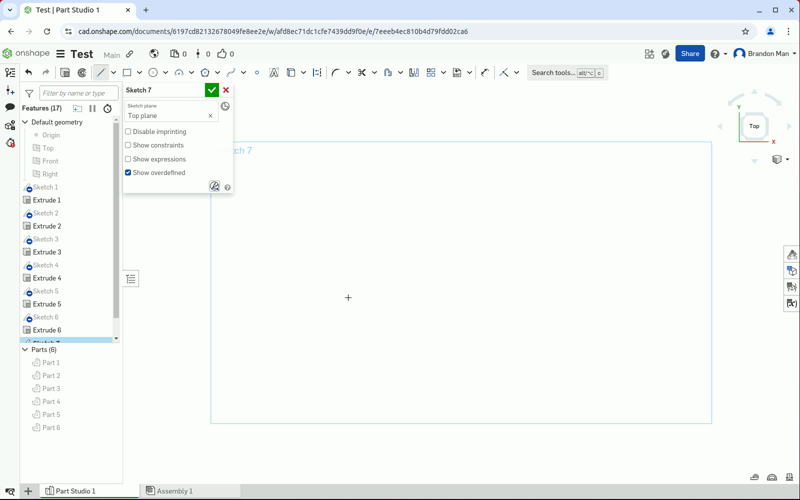
click(348, 297)
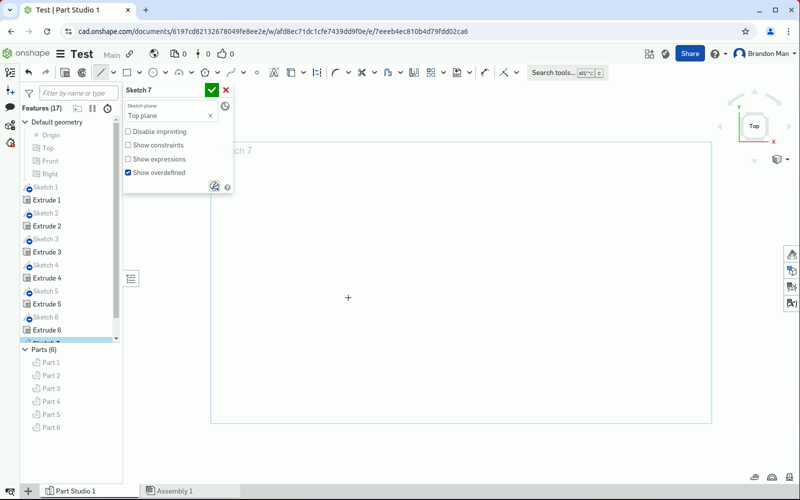
key_up(shift)
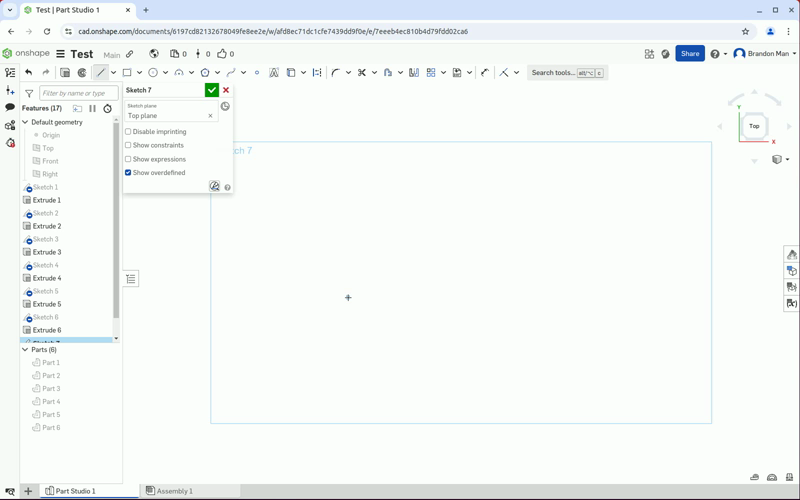
key_down(shift)
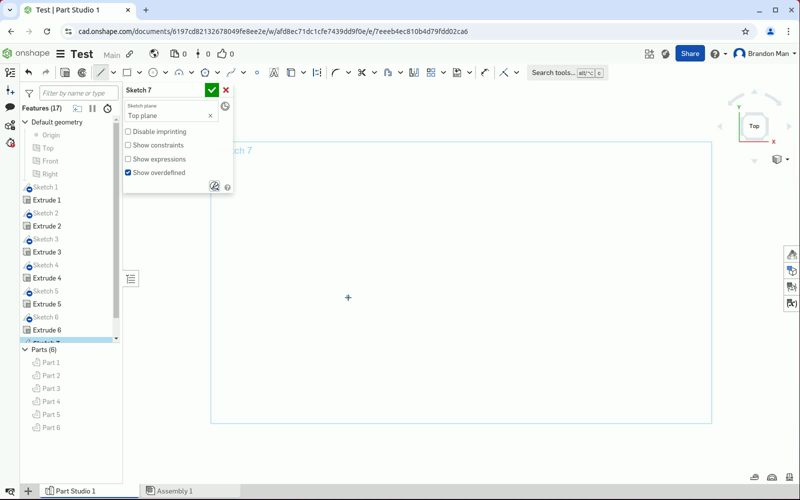
mouse_move(378, 297)
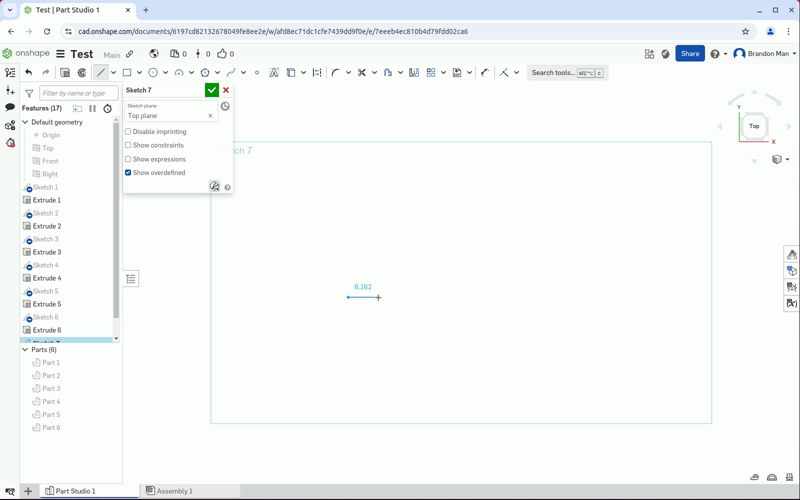
mouse_move(401, 297)
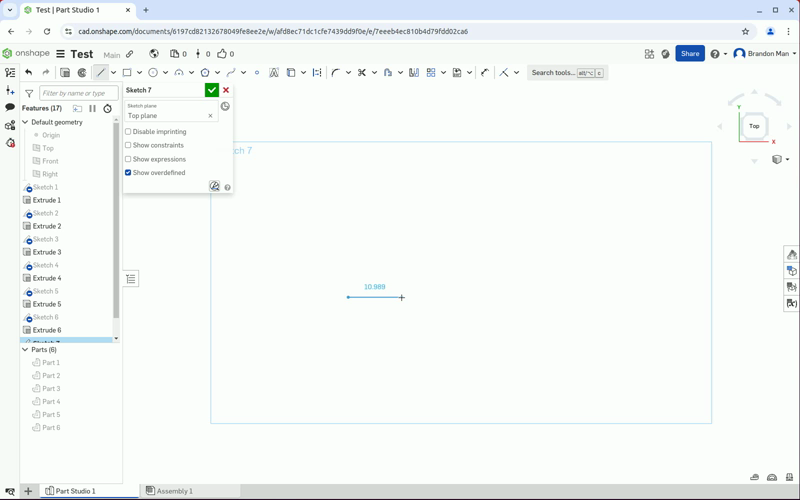
click(401, 297)
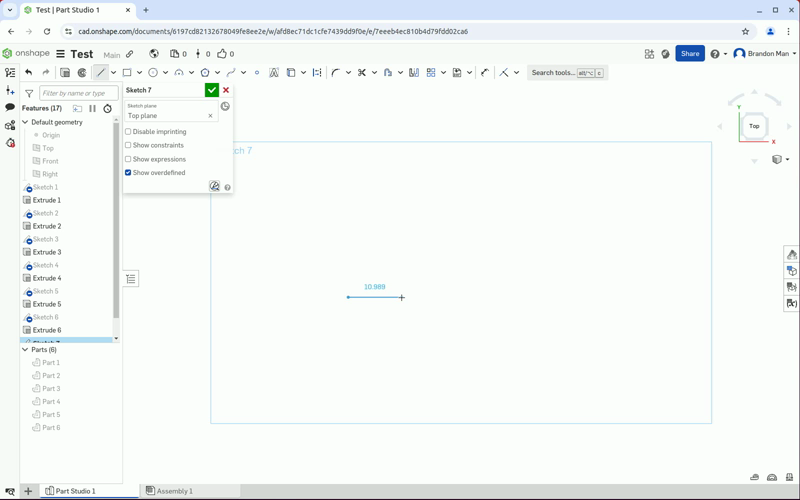
key_up(shift)
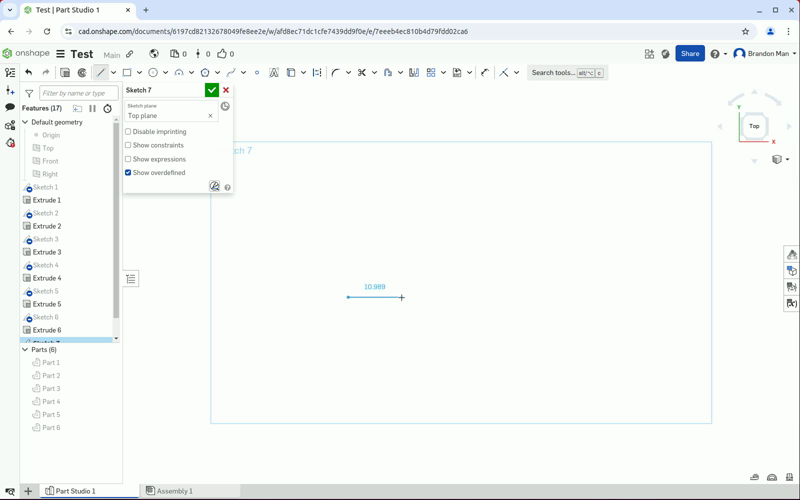
key_down(shift)
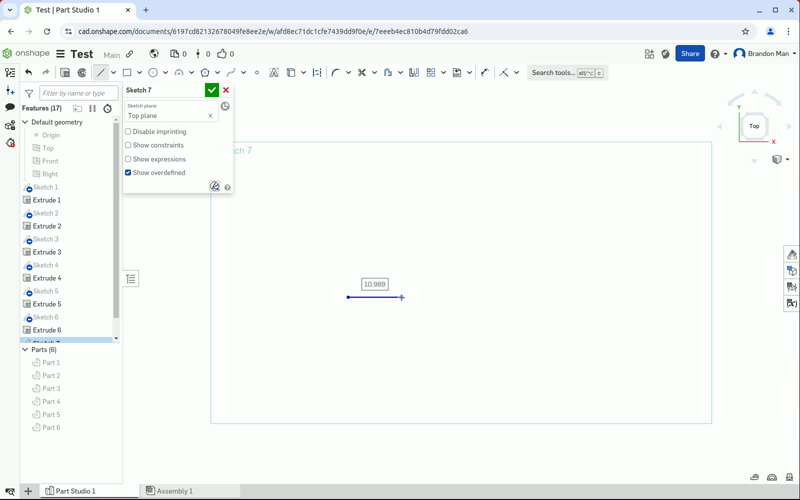
mouse_move(431, 297)
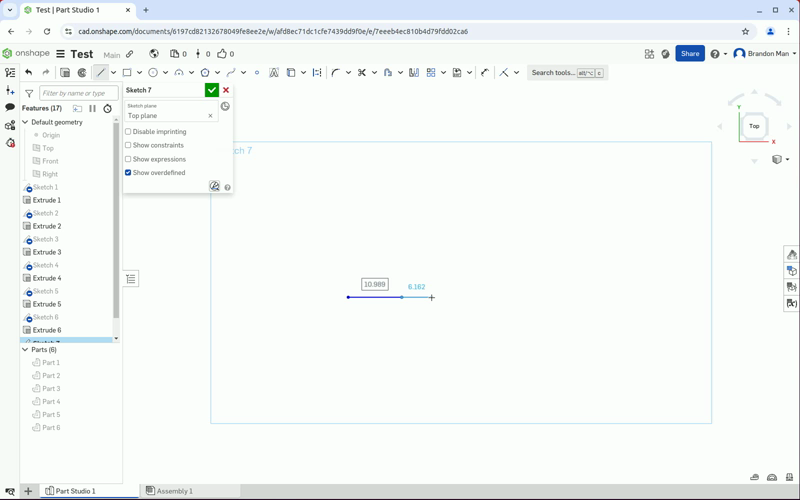
mouse_move(401, 291)
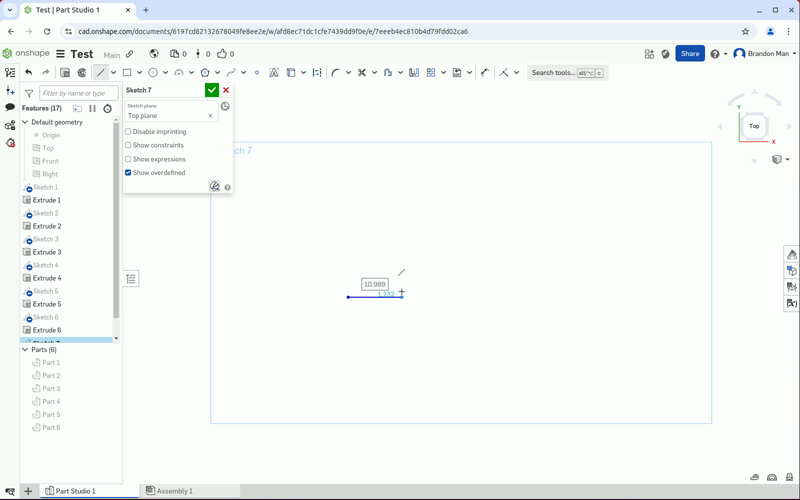
scroll(6)
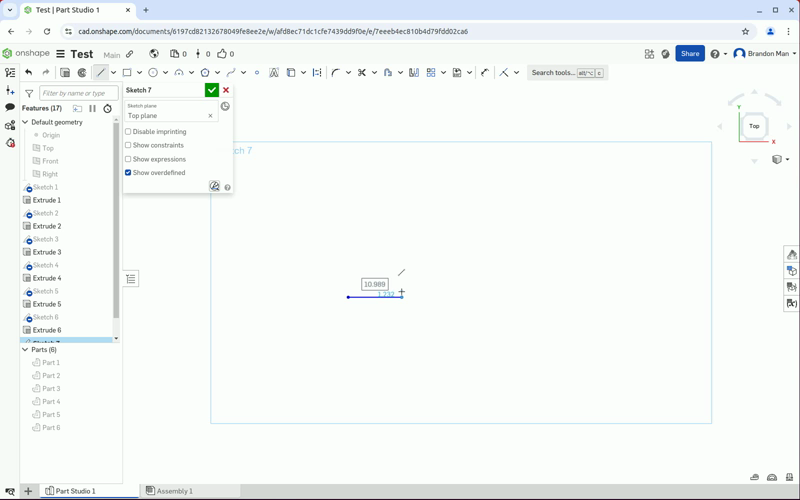
scroll(6)
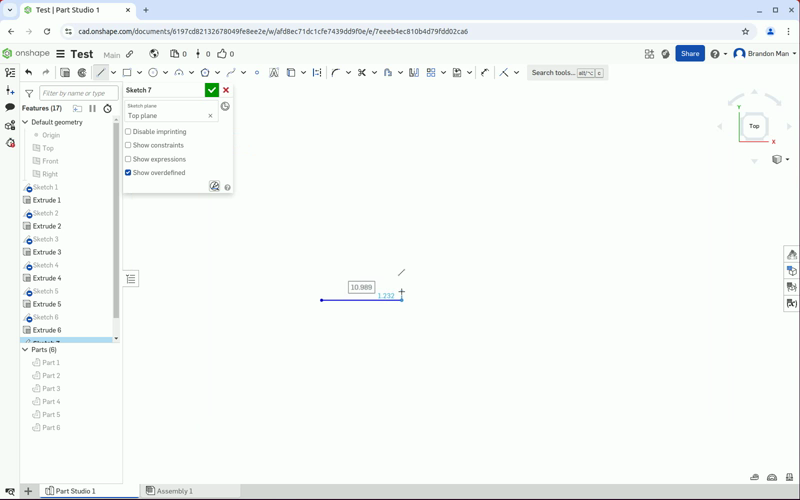
scroll(6)
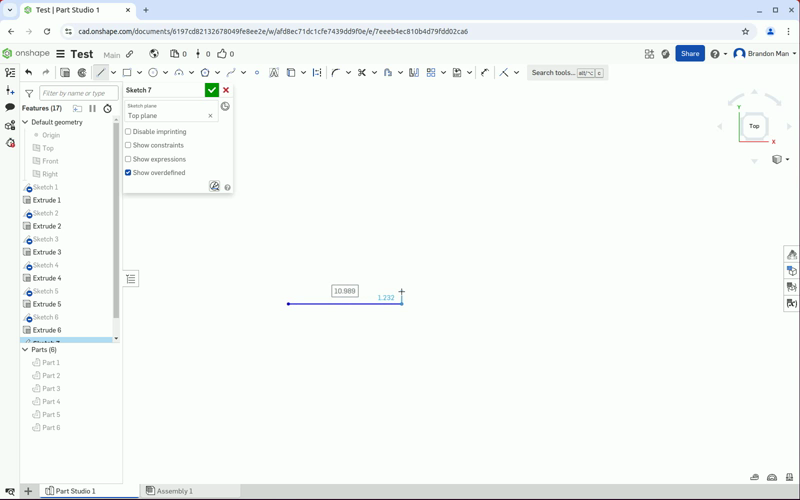
scroll(6)
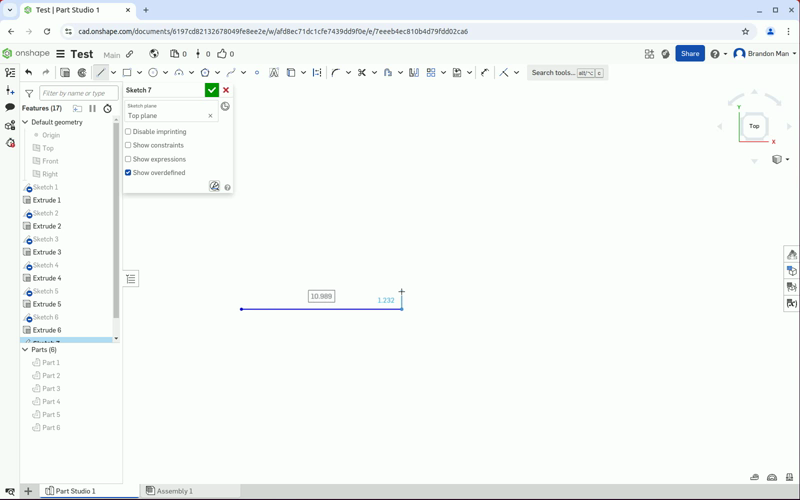
scroll(6)
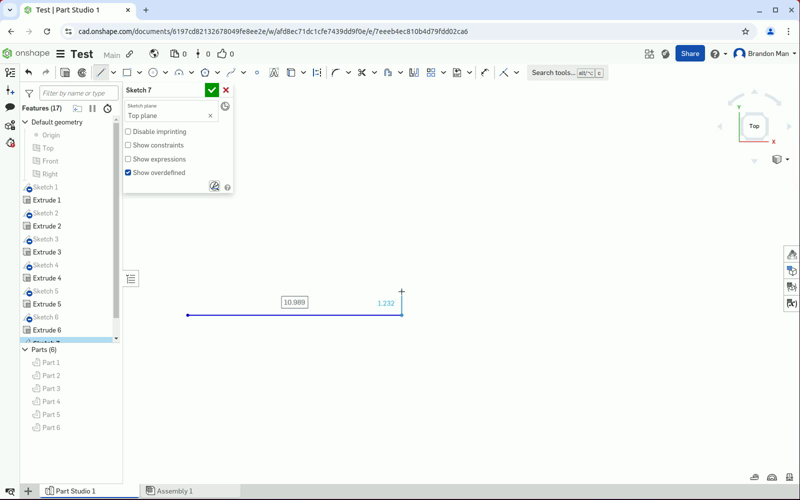
scroll(6)
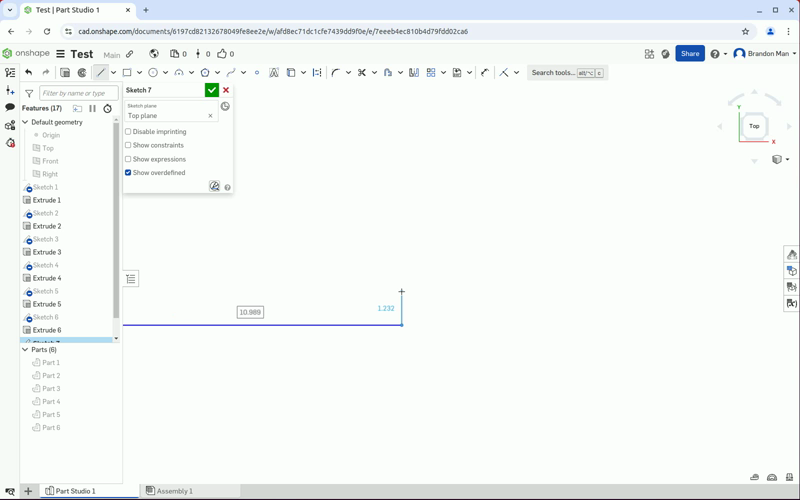
scroll(6)
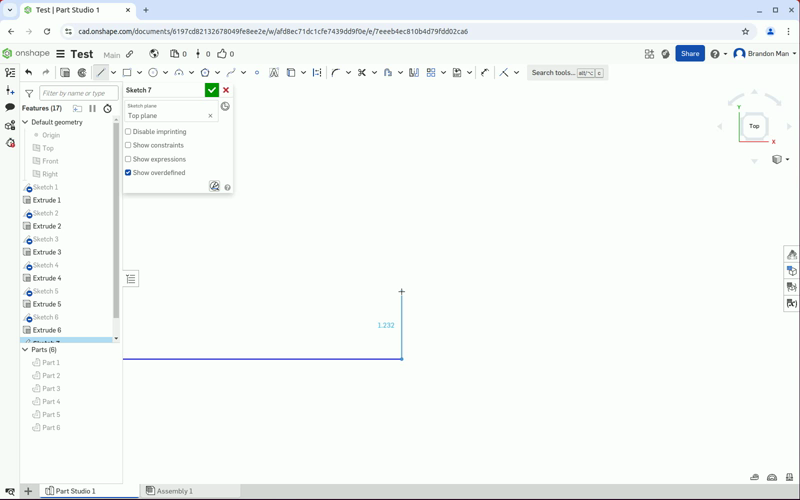
click(401, 291)
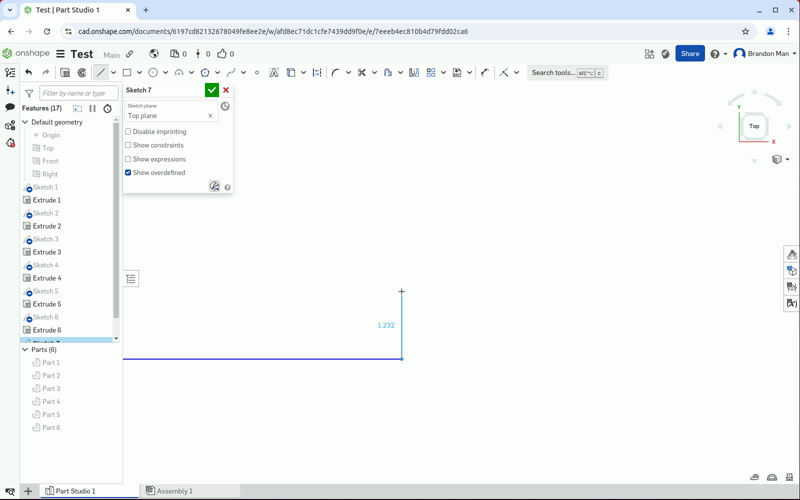
scroll(-6)
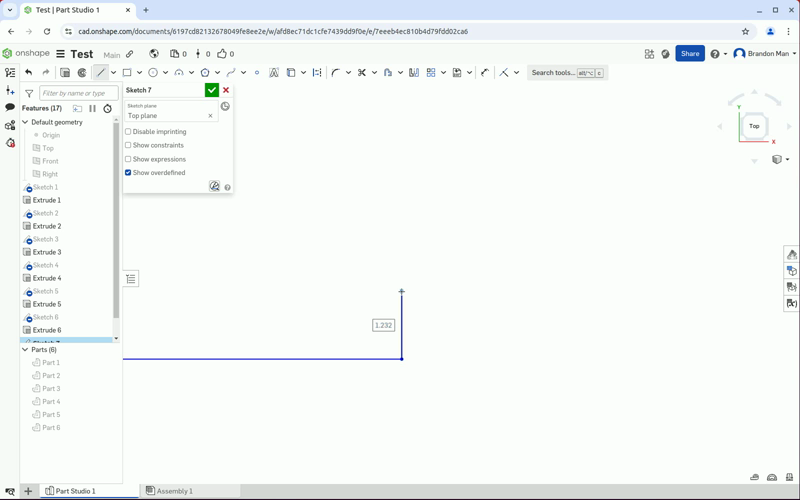
scroll(-6)
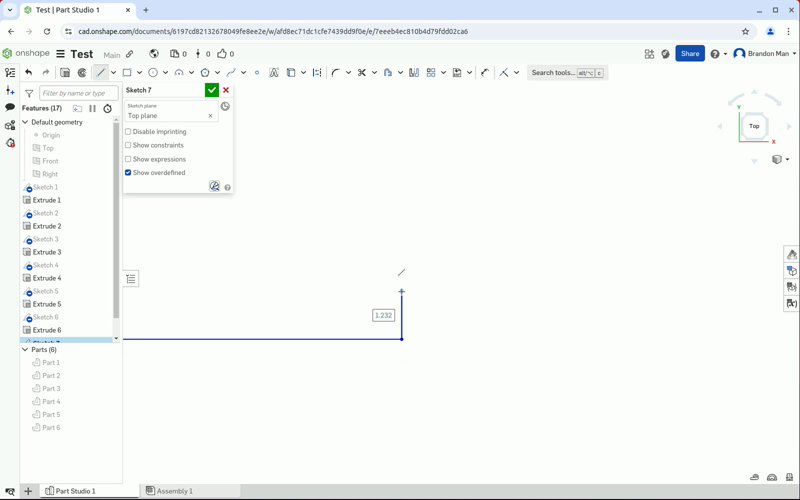
scroll(-6)
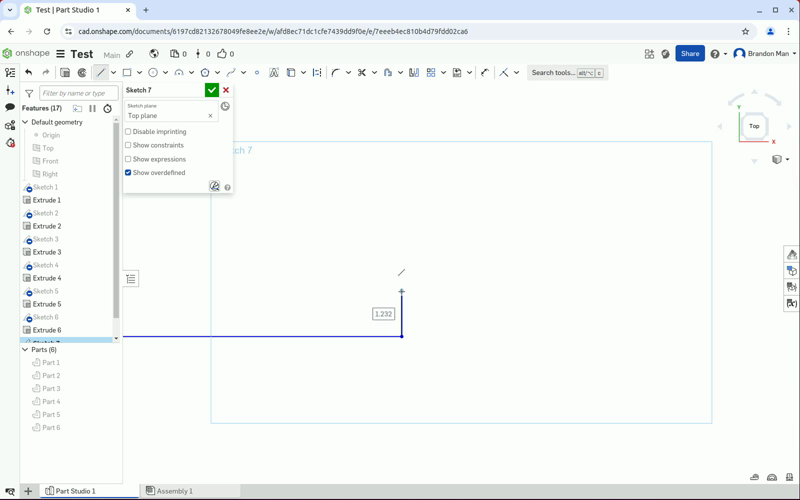
scroll(-6)
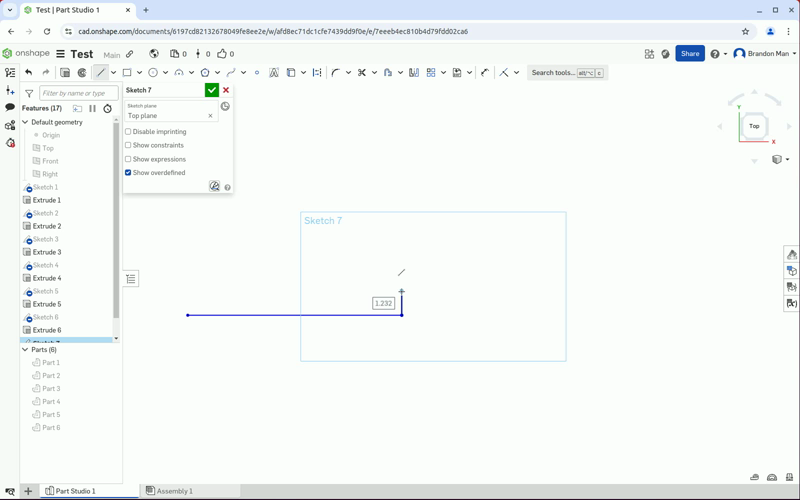
scroll(-6)
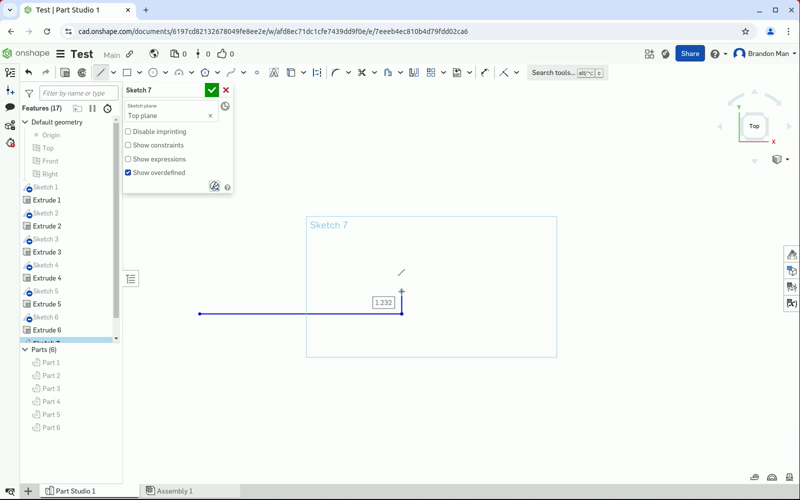
scroll(-6)
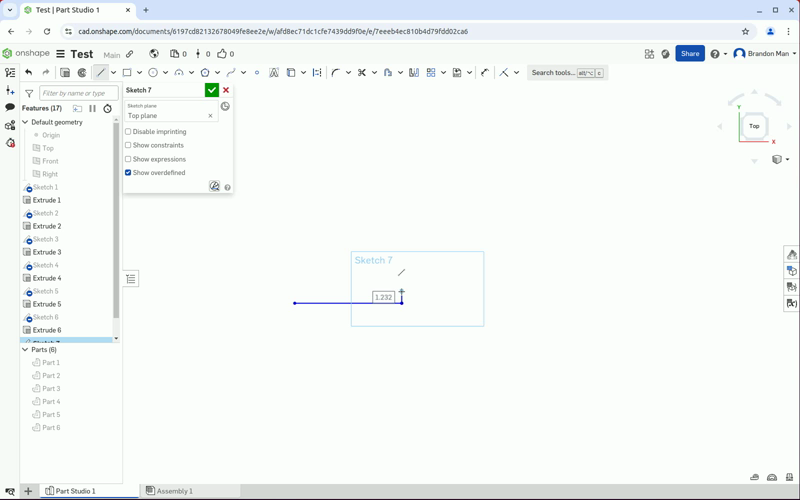
scroll(-6)
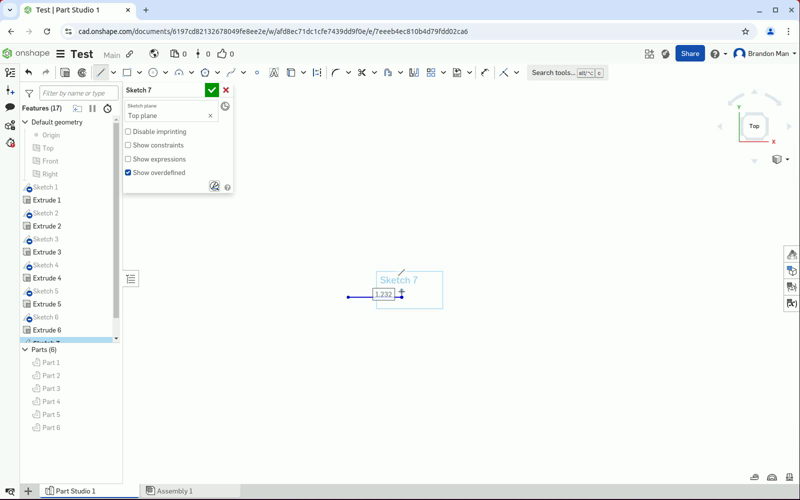
key_up(shift)
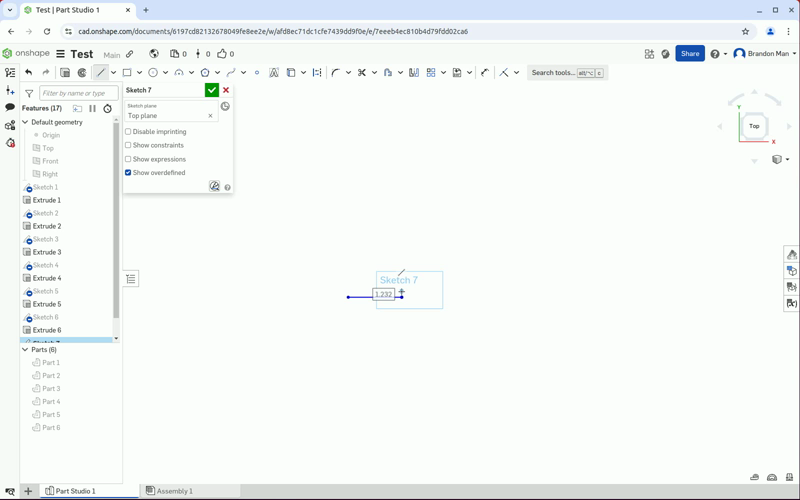
key_down(shift)
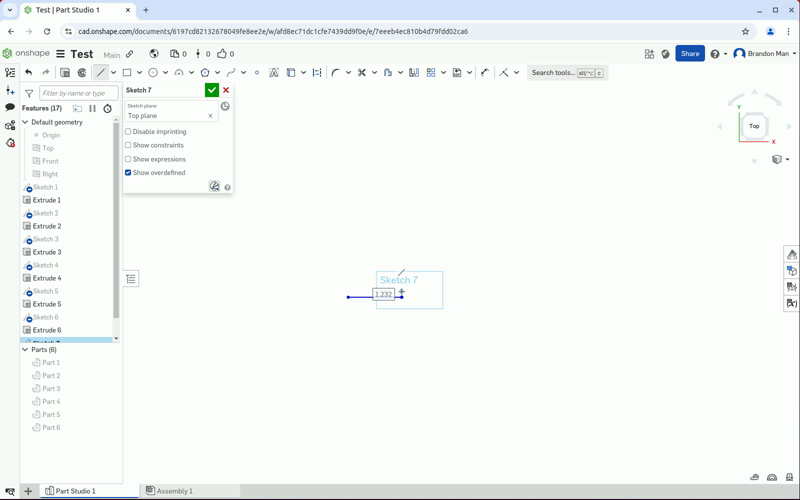
mouse_move(431, 291)
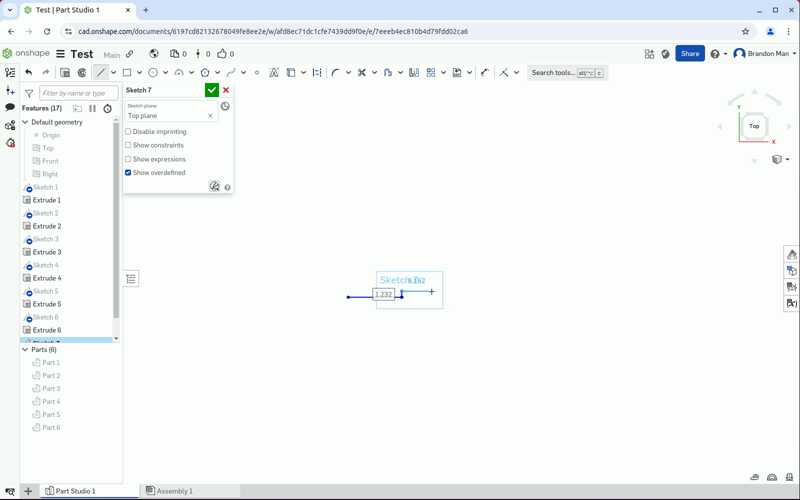
mouse_move(348, 291)
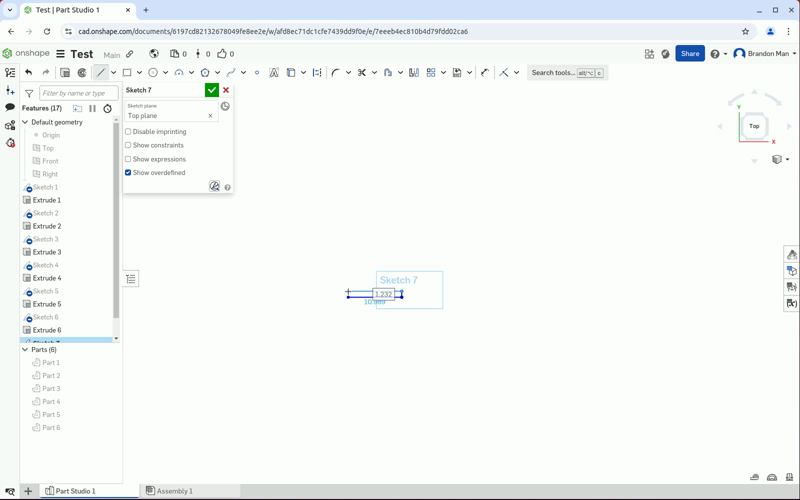
click(348, 291)
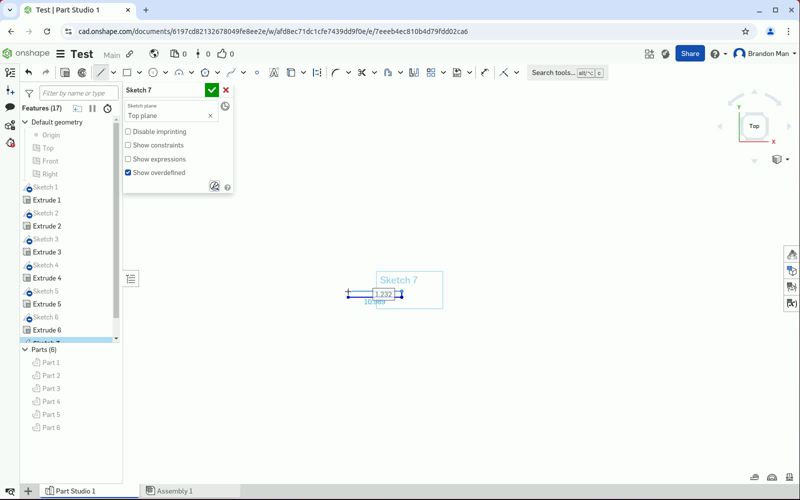
key_up(shift)
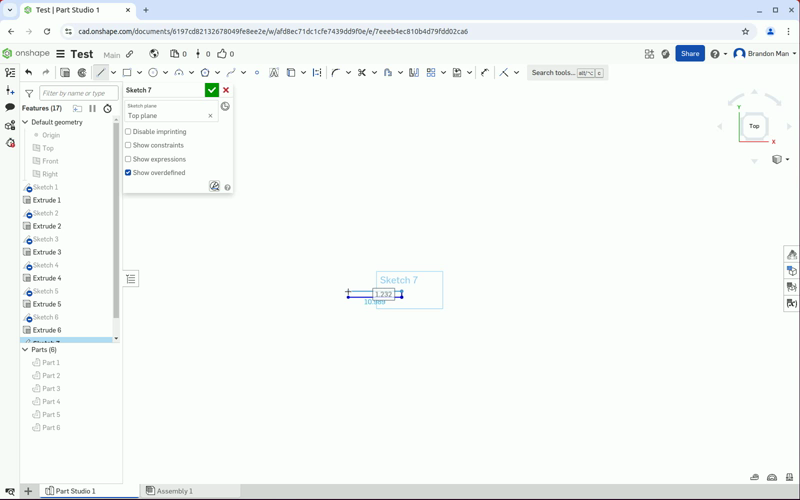
mouse_move(378, 291)
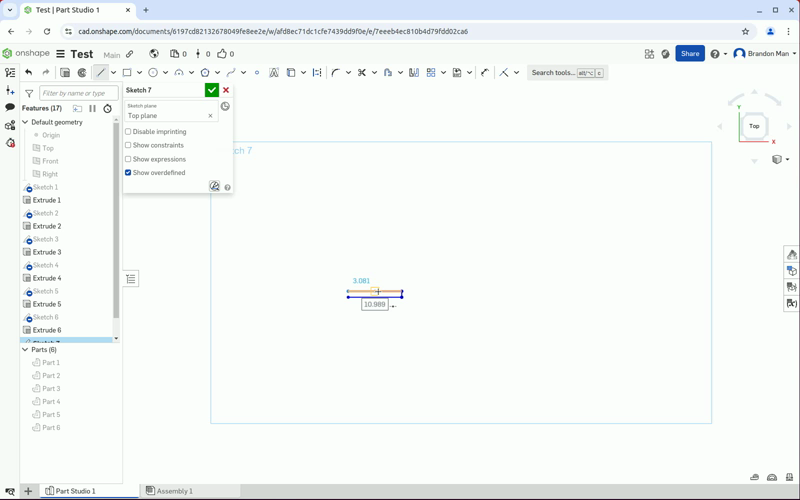
key_down(shift)
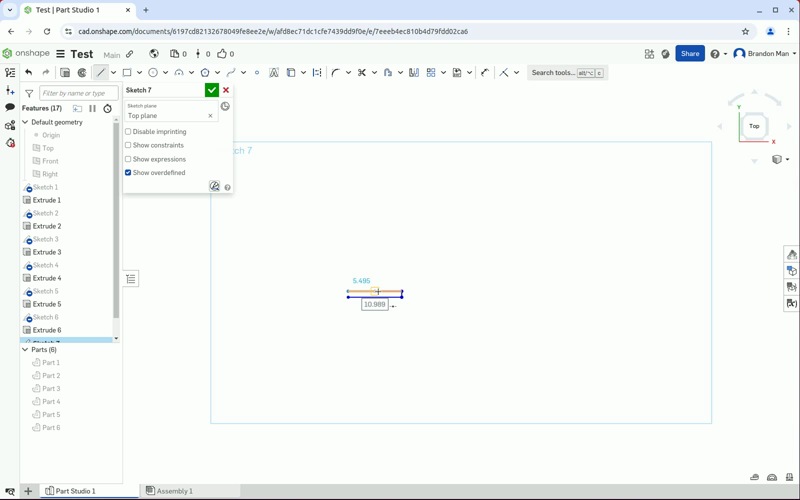
mouse_move(348, 297)
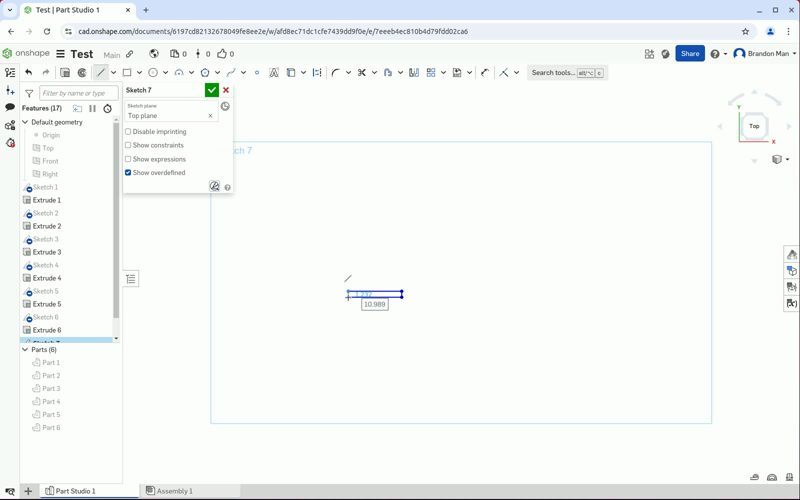
scroll(6)
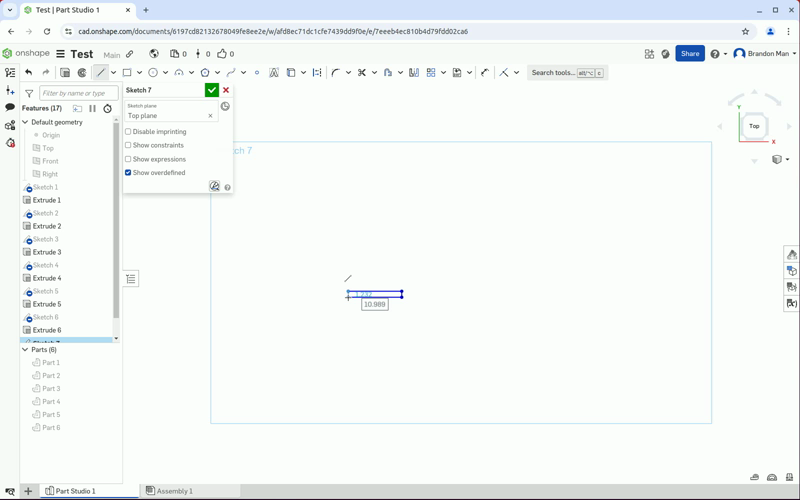
scroll(6)
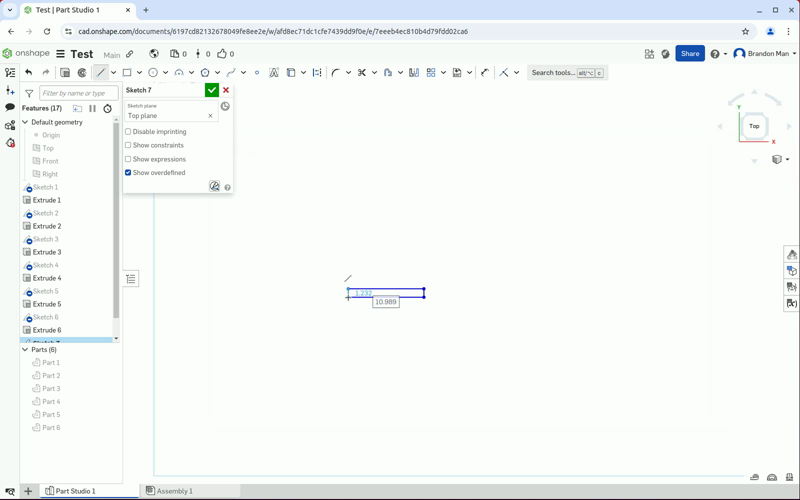
scroll(6)
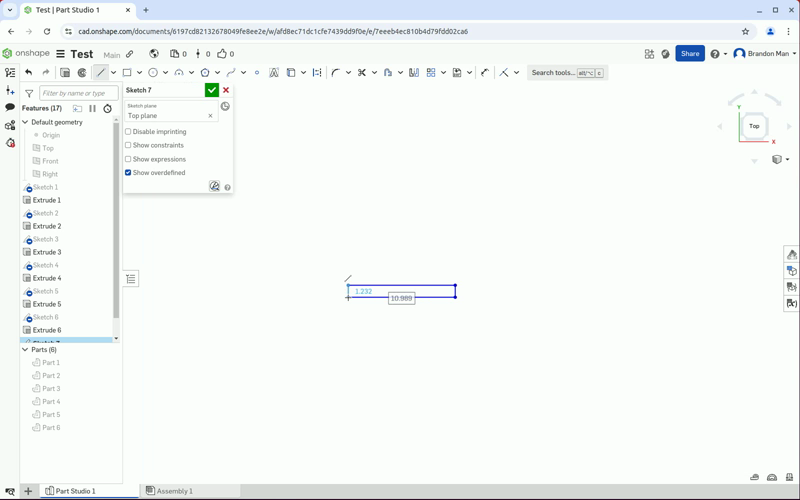
scroll(6)
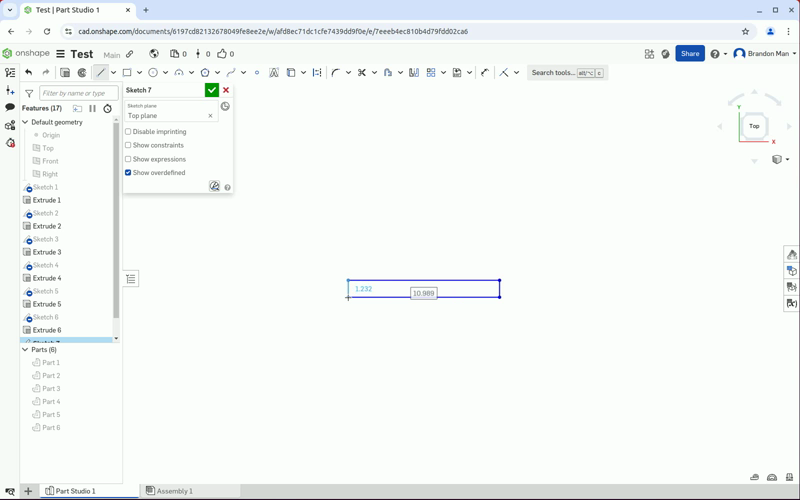
scroll(6)
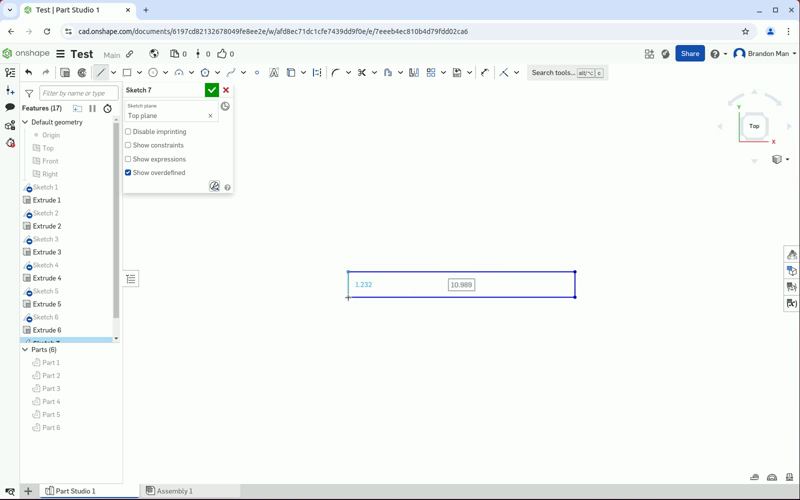
scroll(6)
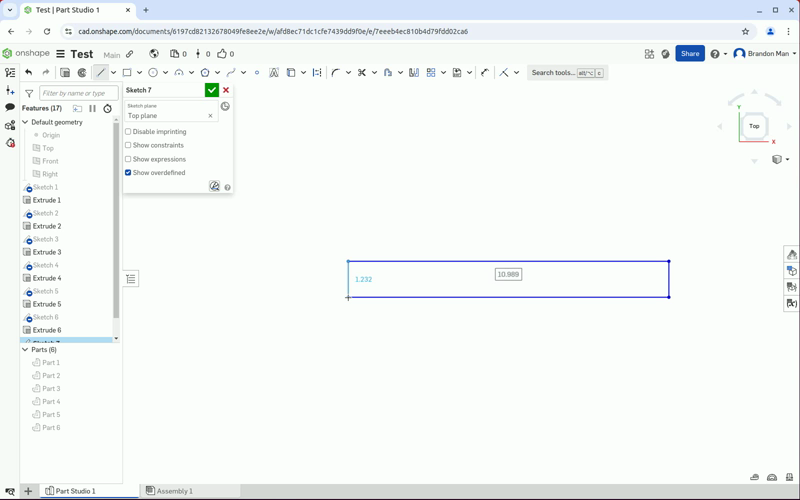
scroll(6)
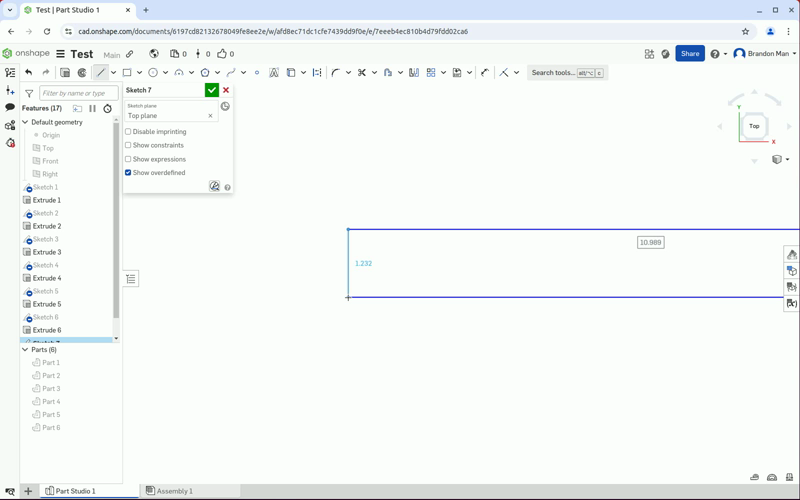
key_up(shift)
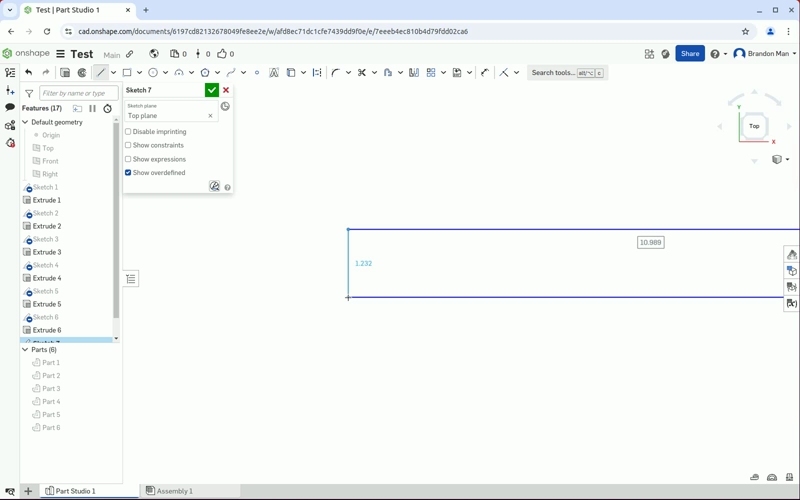
click(348, 297)
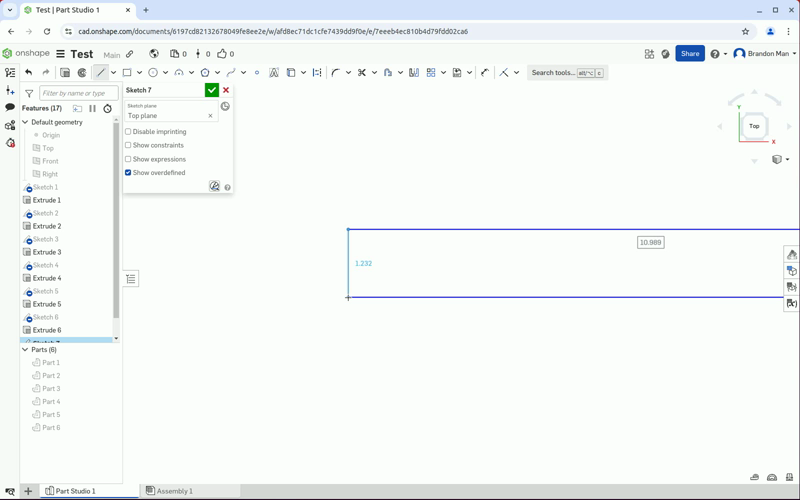
scroll(-6)
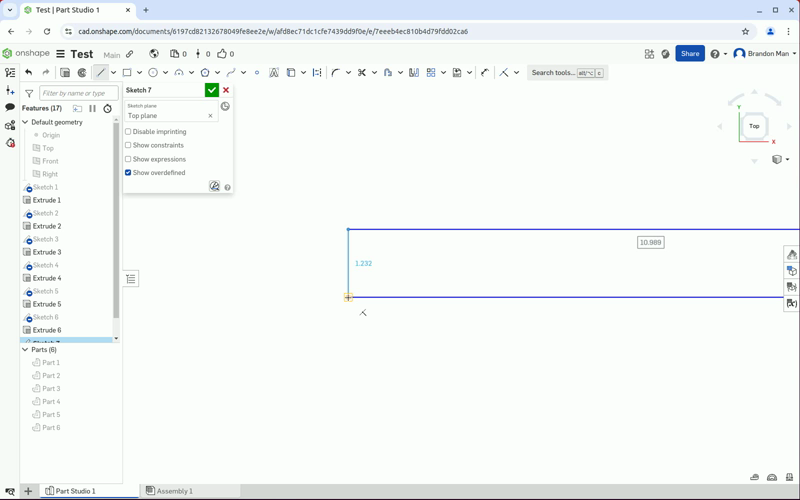
scroll(-6)
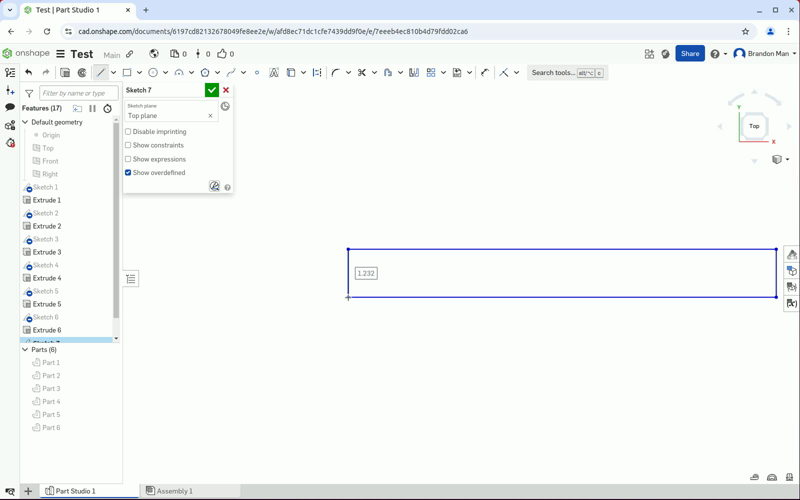
scroll(-6)
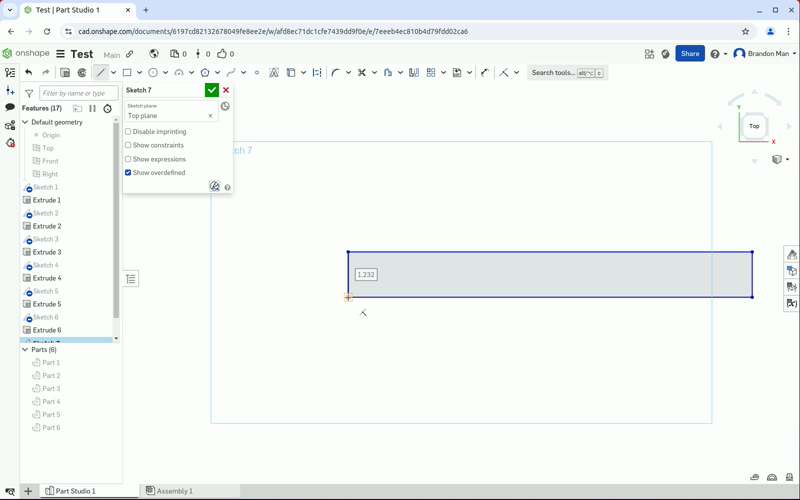
scroll(-6)
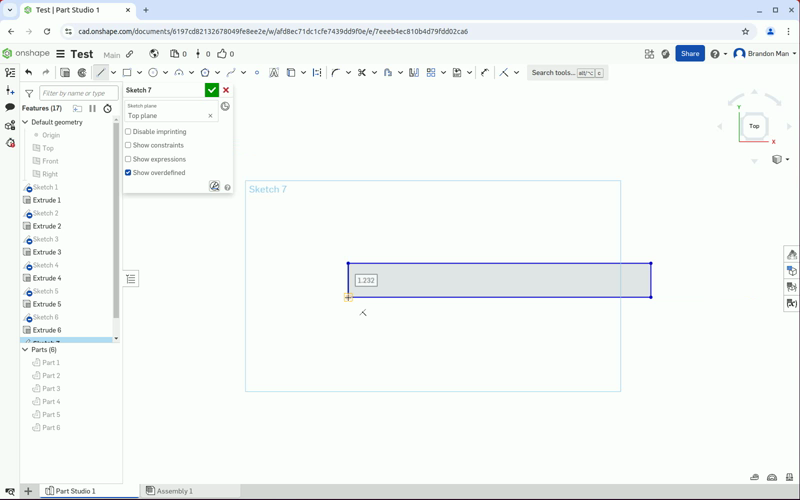
scroll(-6)
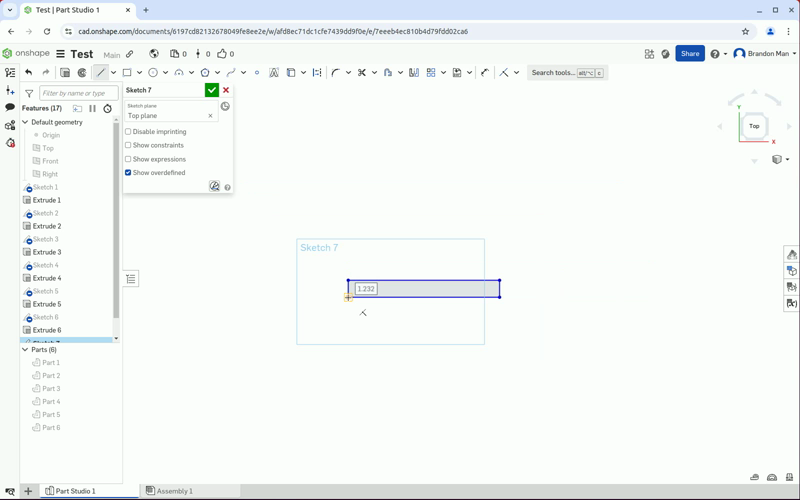
scroll(-6)
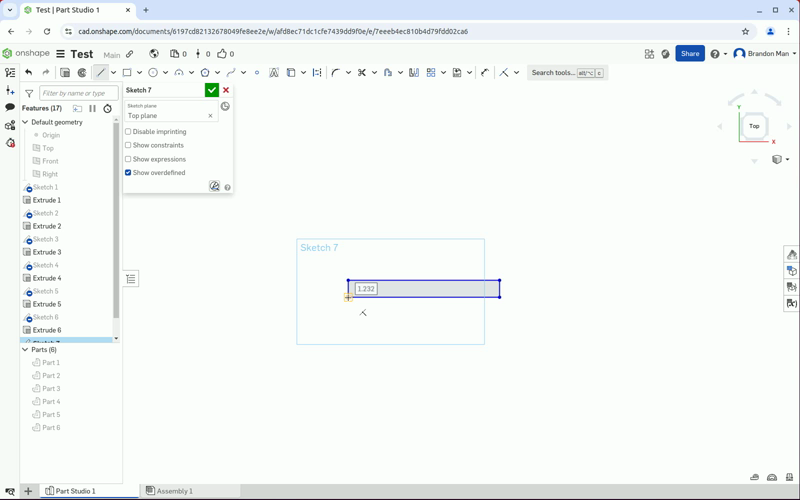
scroll(-6)
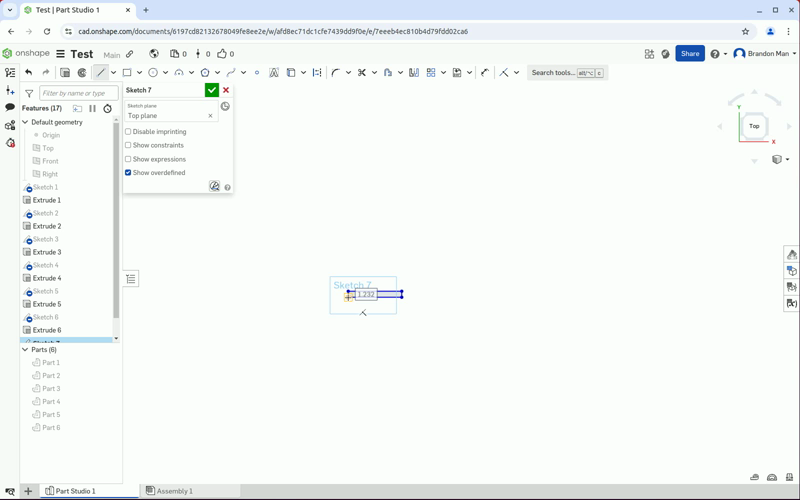
key(esc)
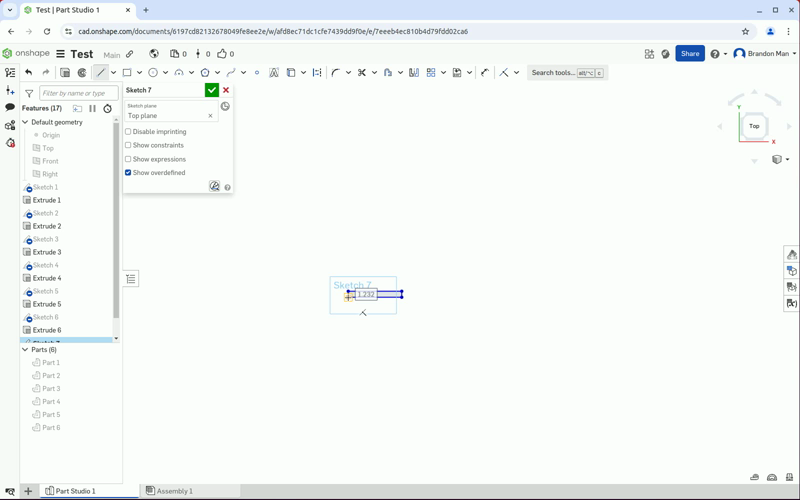
mouse_move(369, 293)
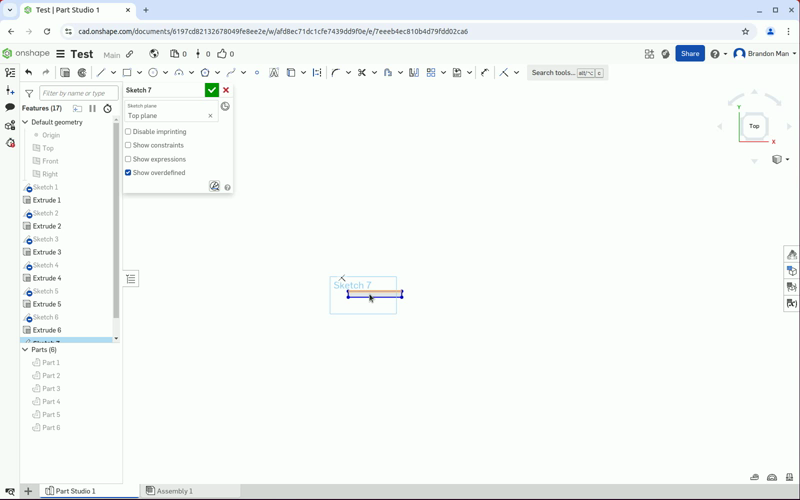
scroll(6)
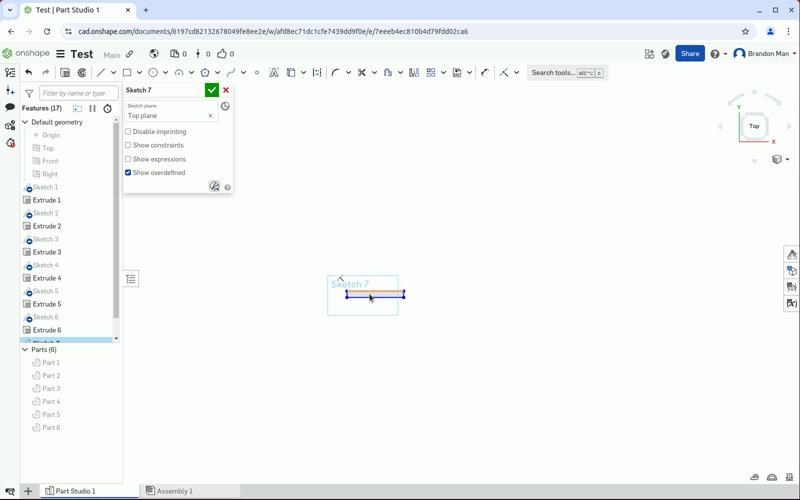
scroll(6)
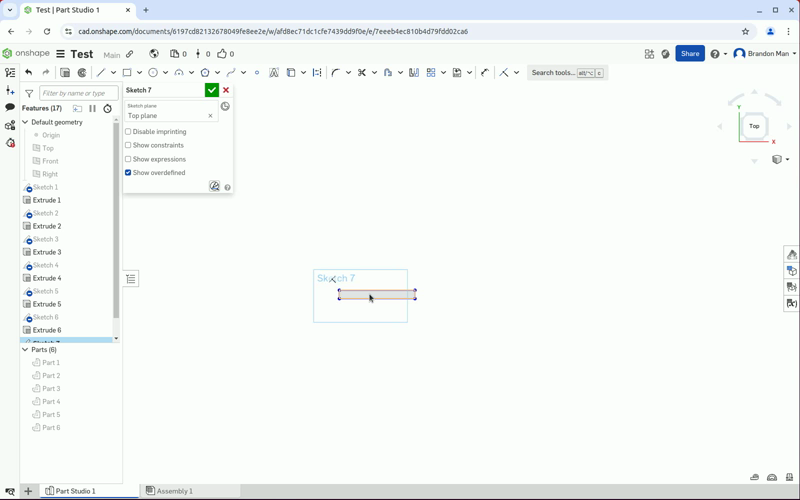
scroll(6)
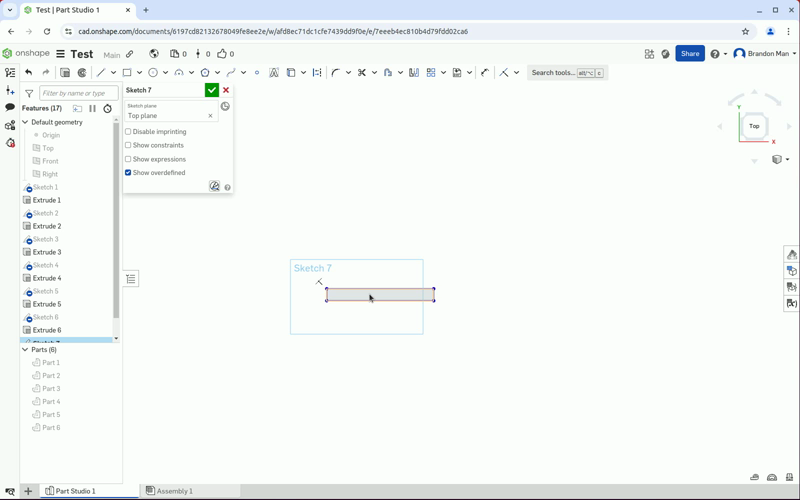
scroll(6)
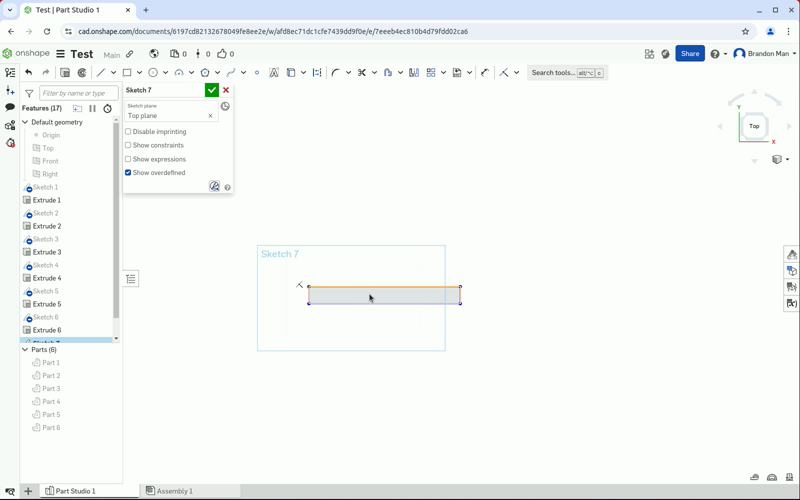
scroll(6)
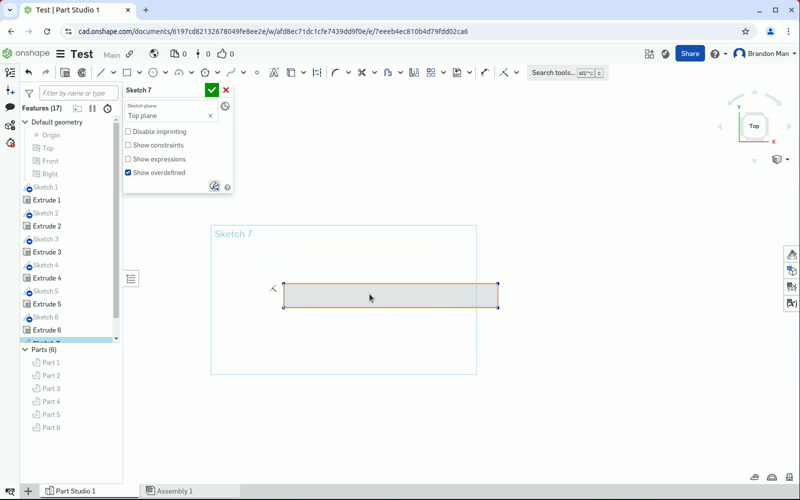
scroll(6)
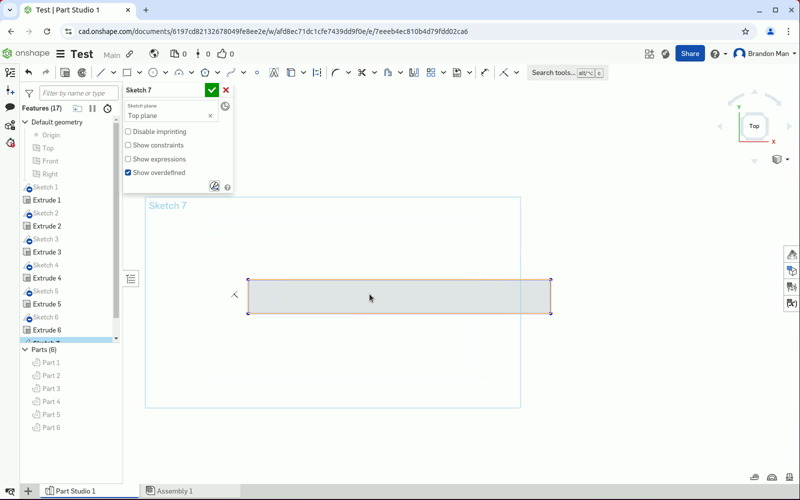
scroll(6)
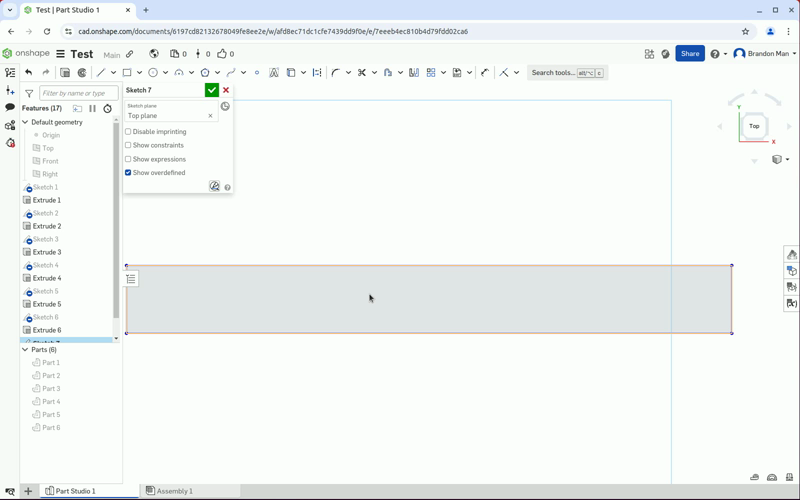
click(369, 293)
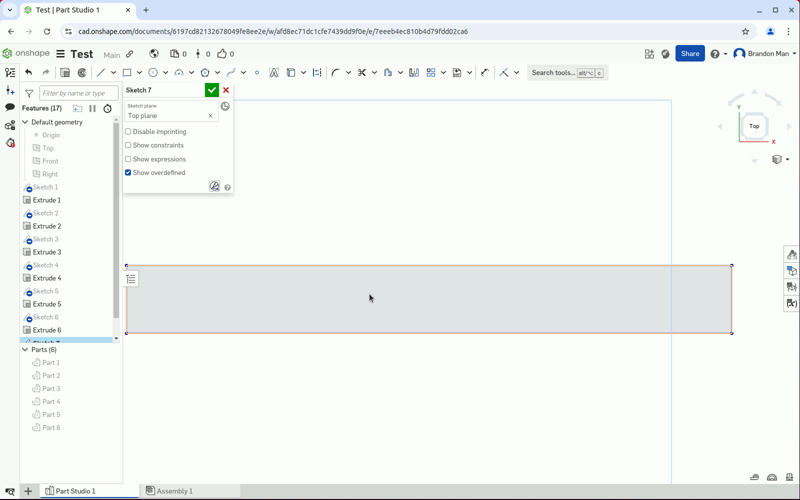
scroll(-6)
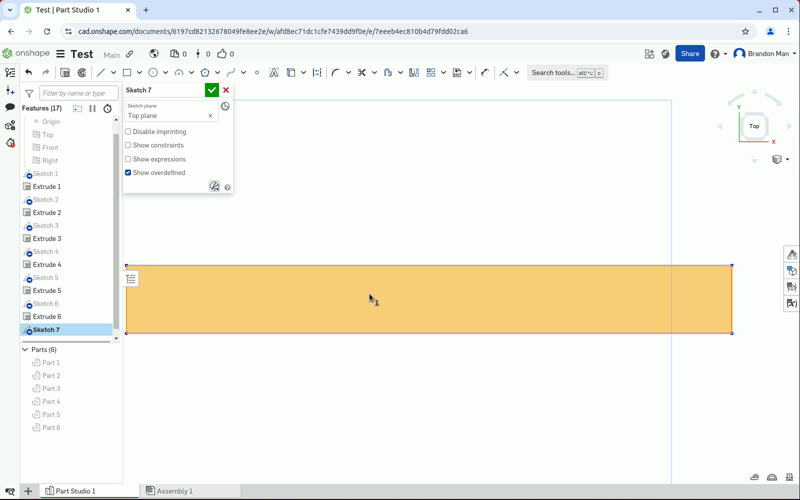
scroll(-6)
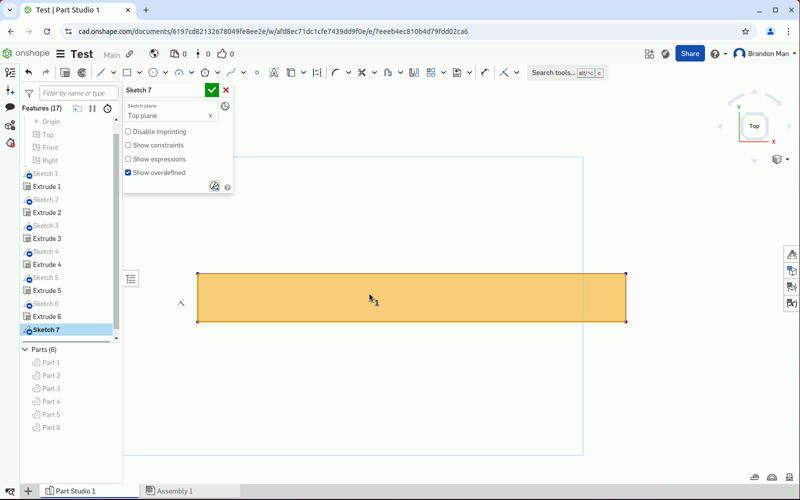
scroll(-6)
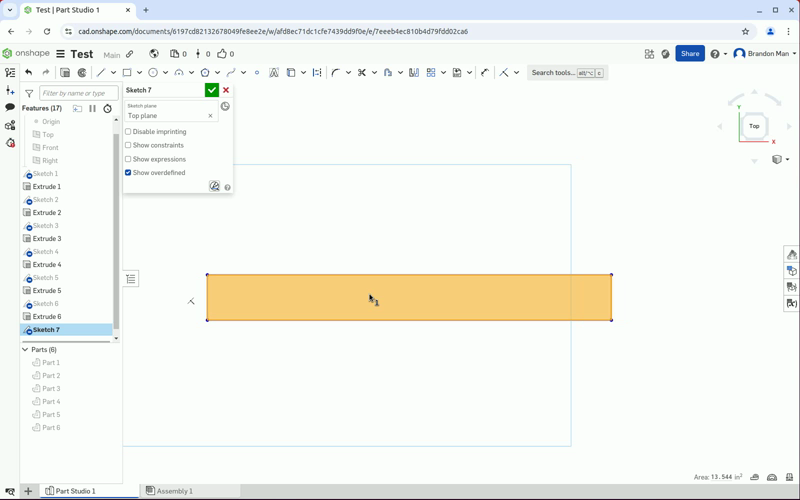
scroll(-6)
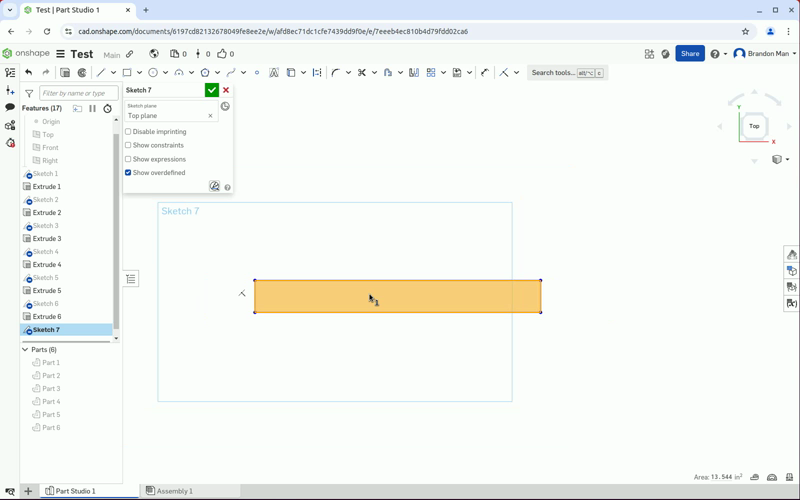
scroll(-6)
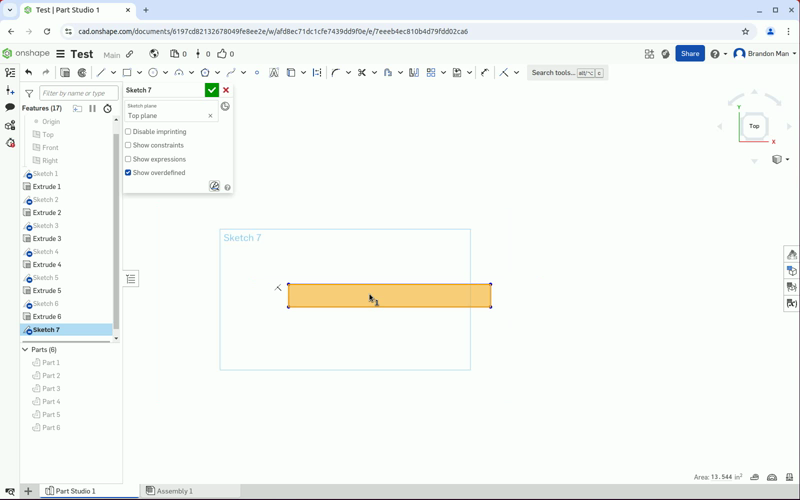
scroll(-6)
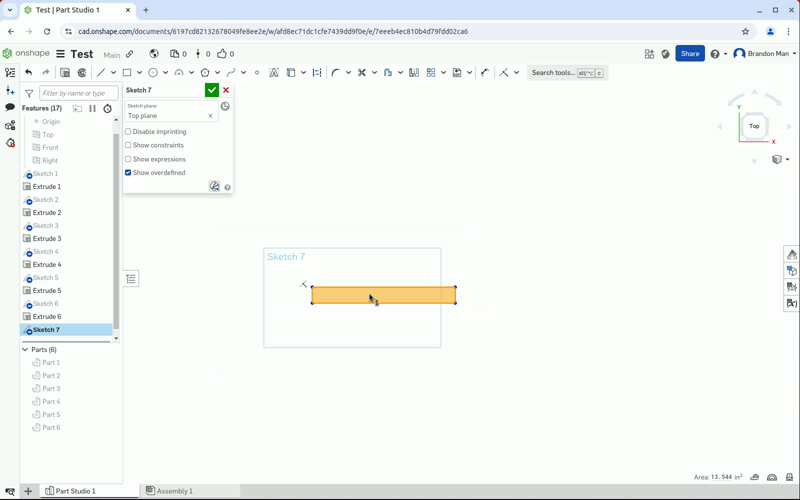
scroll(-6)
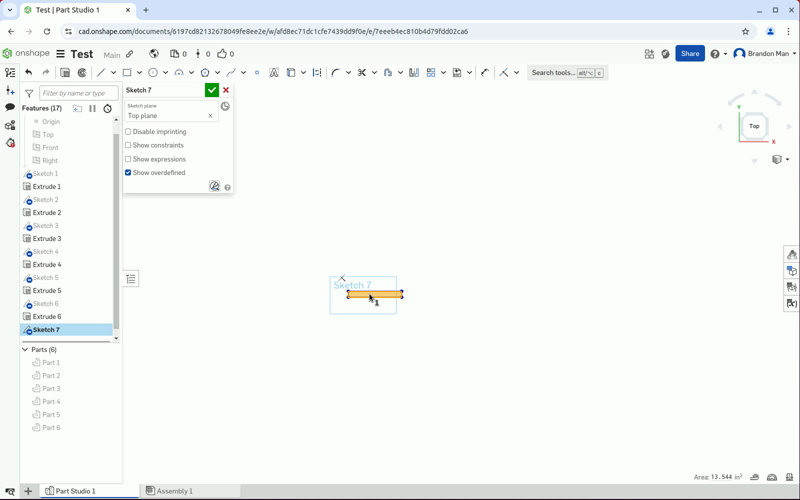
mouse_move(73, 352)
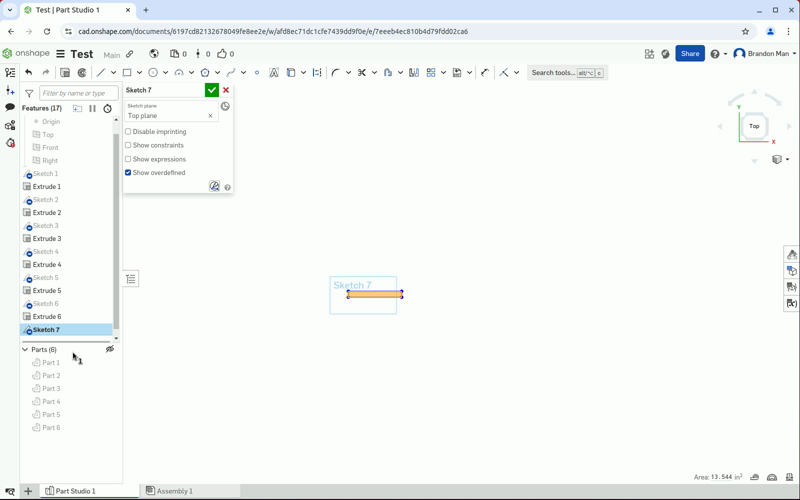
key(shift+y)
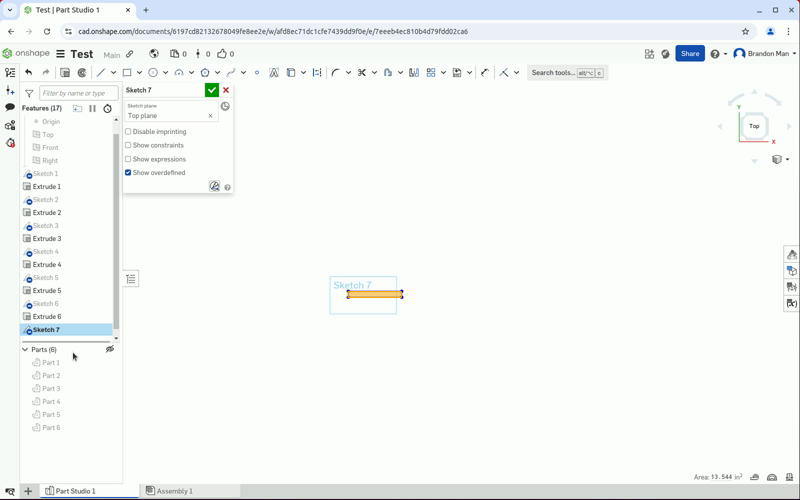
key(shift+e)
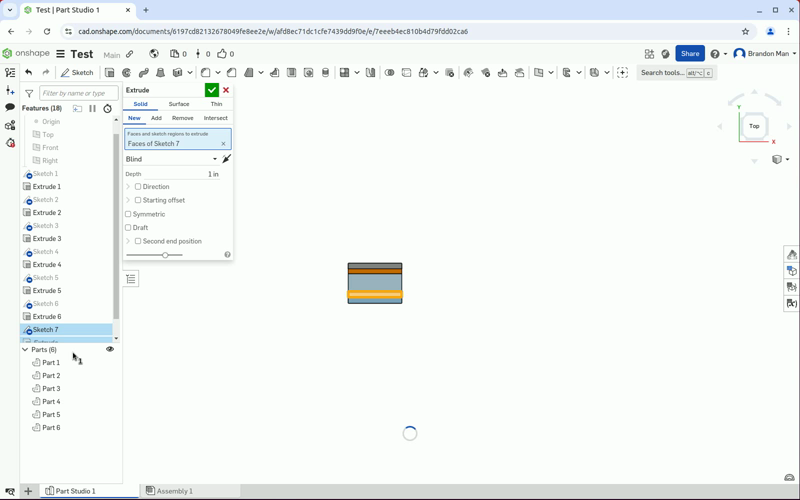
mouse_move(143, 106)
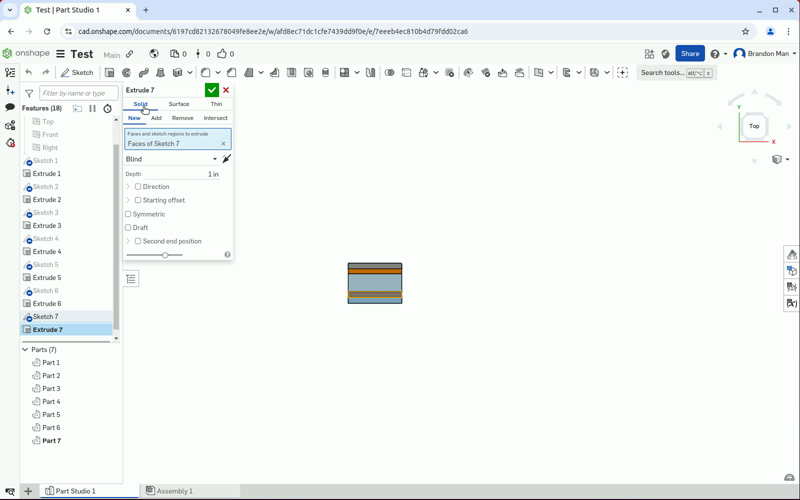
click(143, 106)
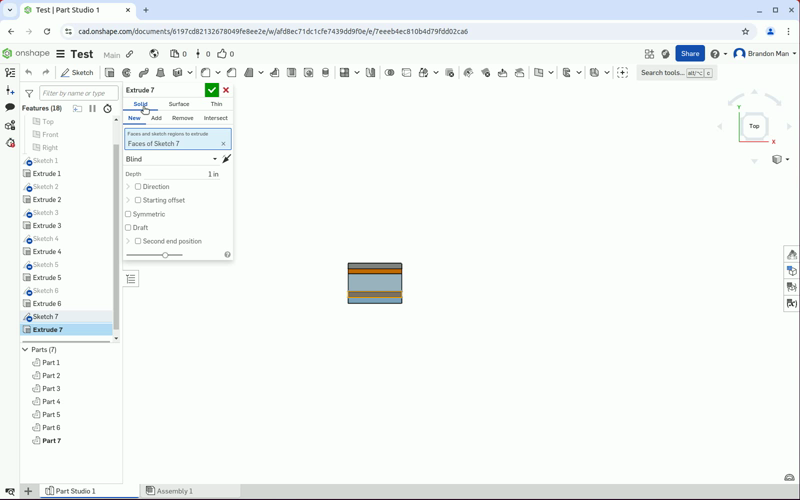
mouse_move(137, 120)
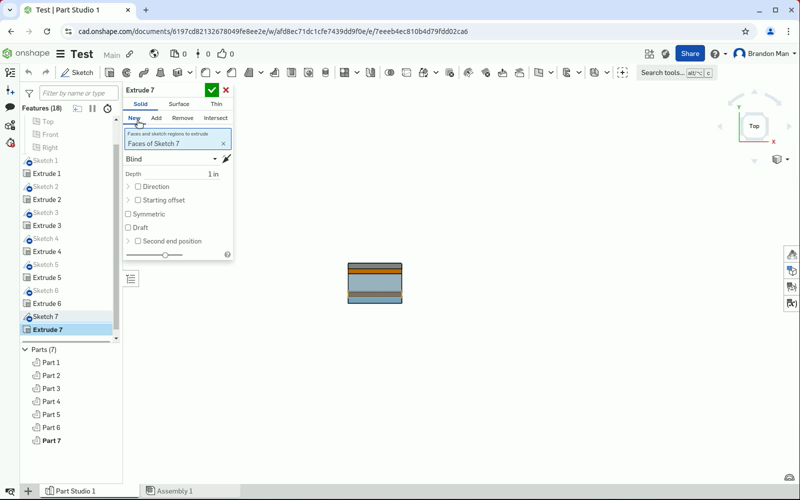
click(137, 120)
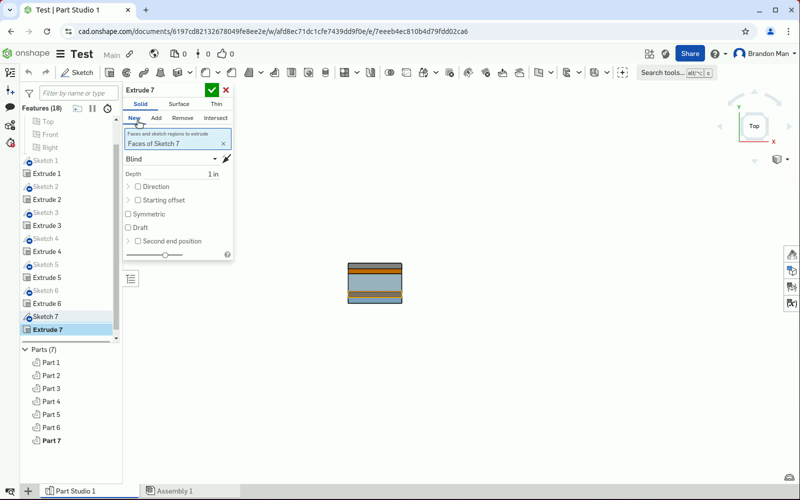
key(tab, 4)
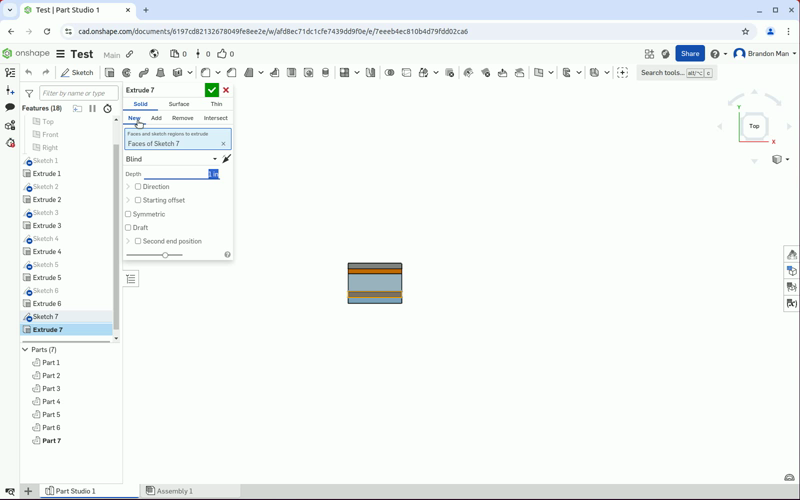
text(0.963)
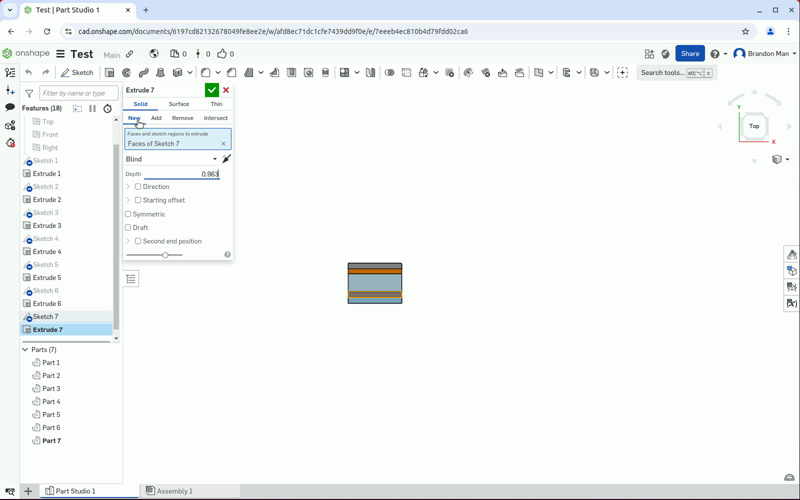
key(enter)
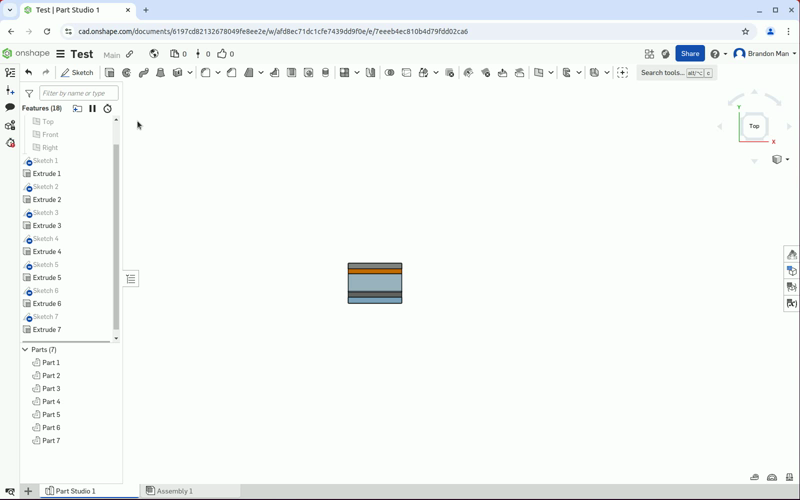
key(shift+h)
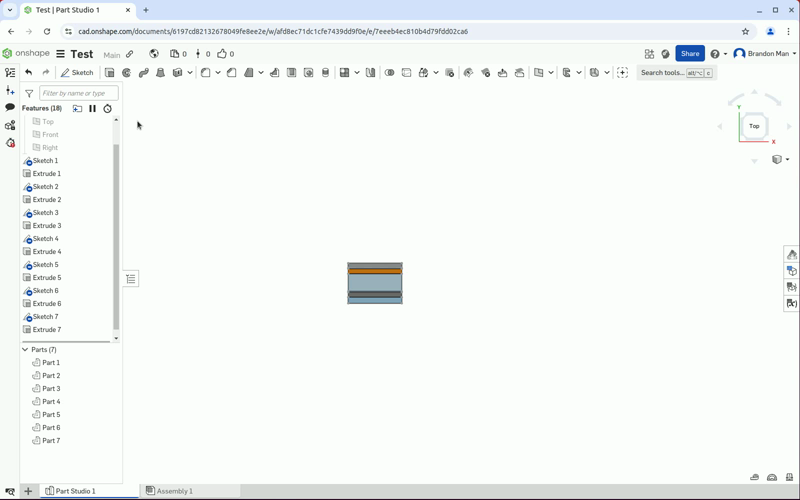
key(shift+h)
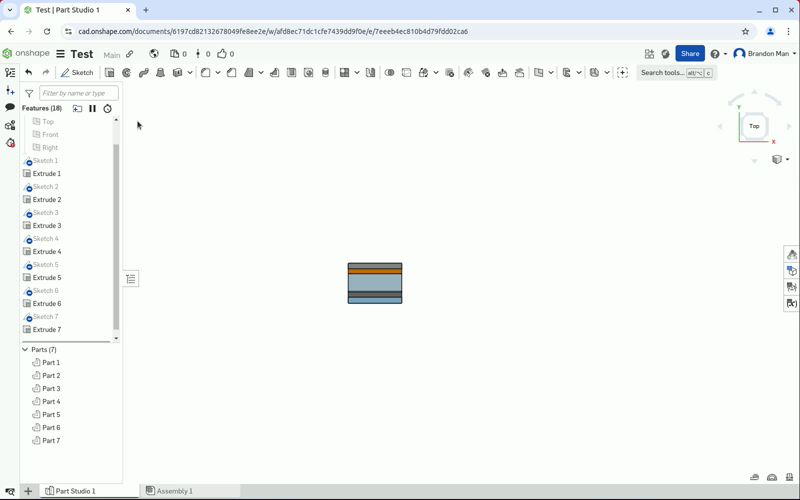
mouse_move(69, 163)
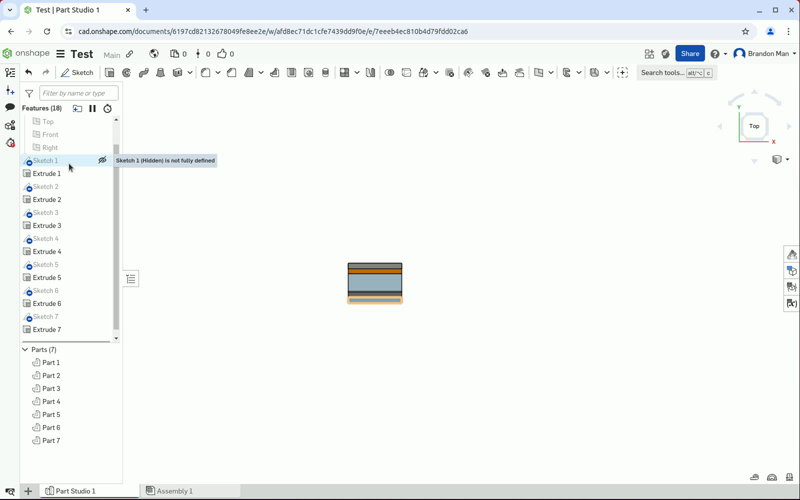
click(69, 163)
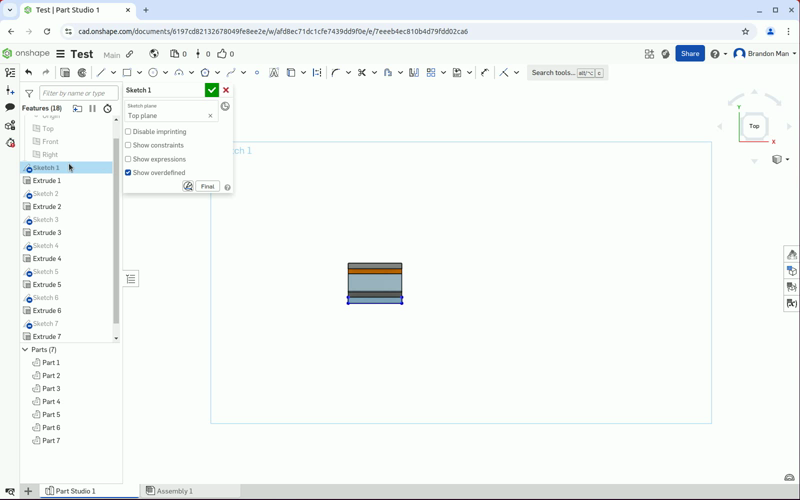
mouse_move(229, 92)
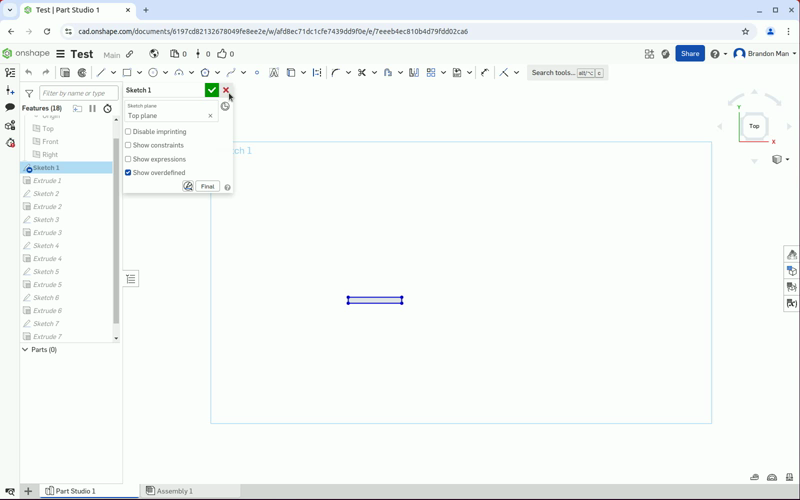
click(229, 92)
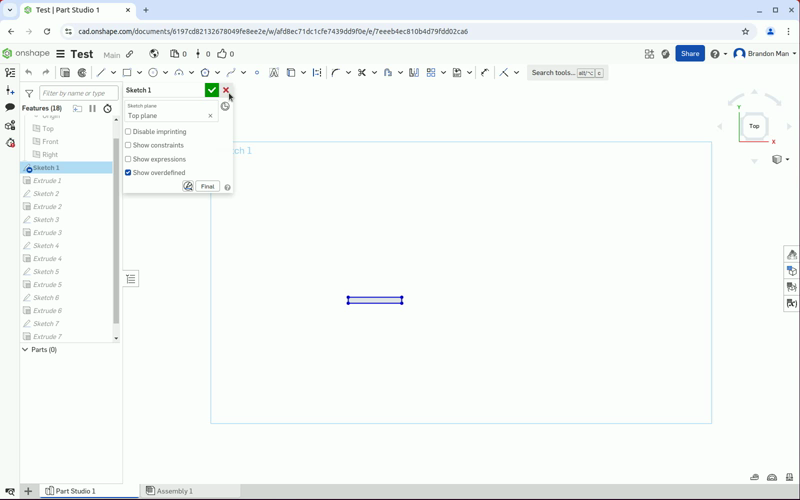
key(shift+s)
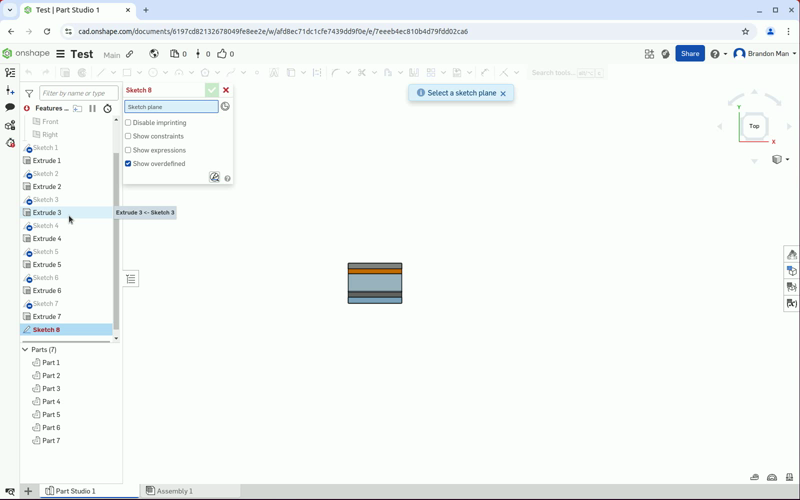
scroll(3)
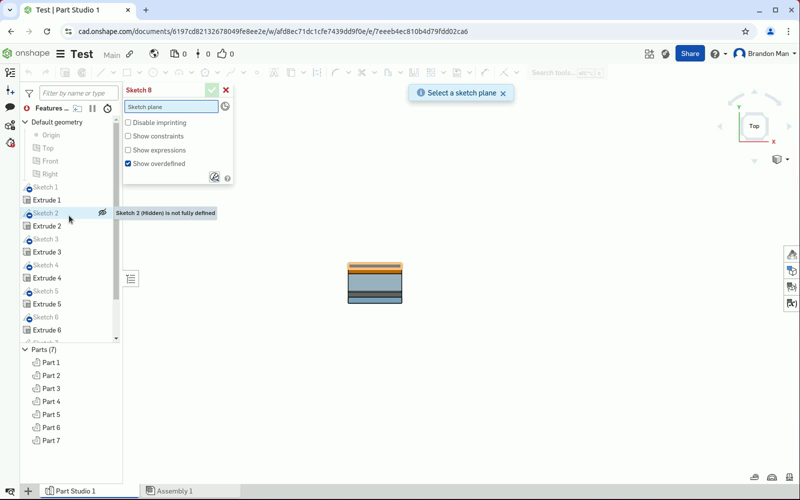
mouse_move(69, 150)
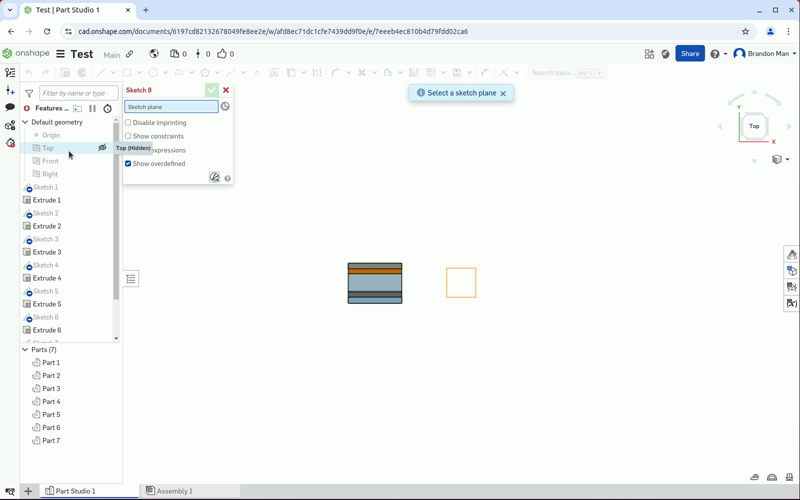
click(69, 150)
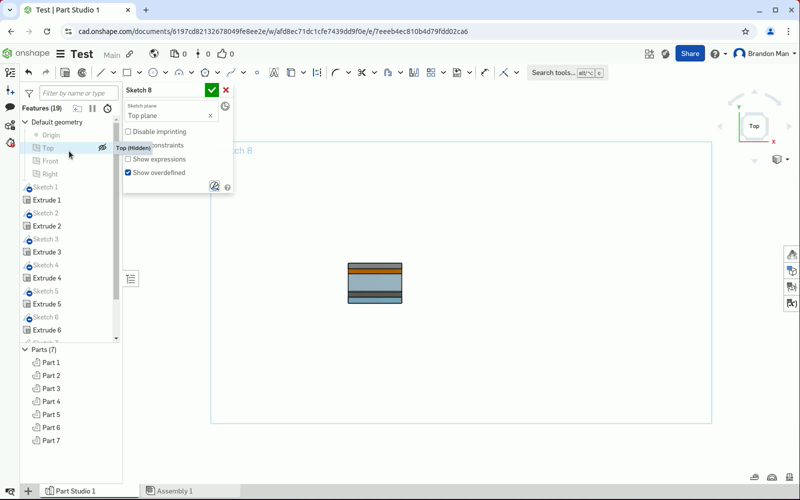
mouse_move(73, 352)
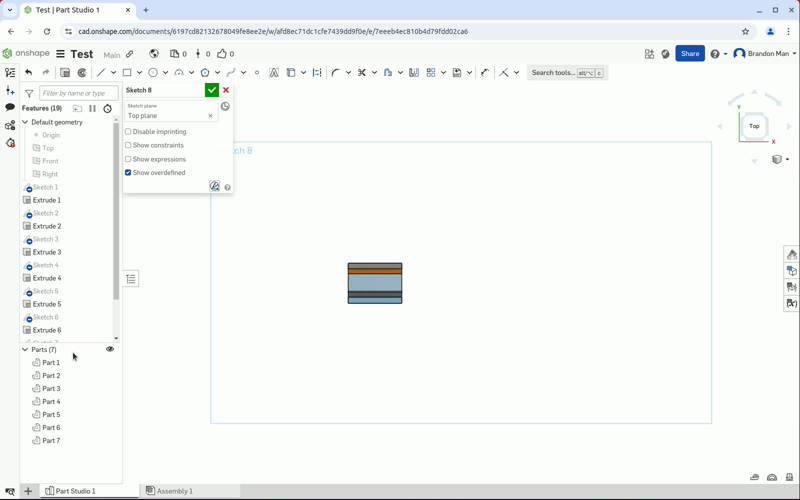
key(y)
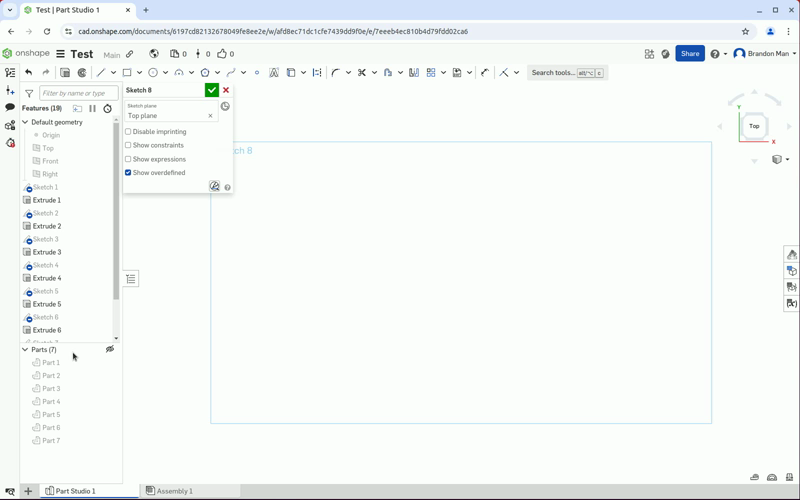
key(l)
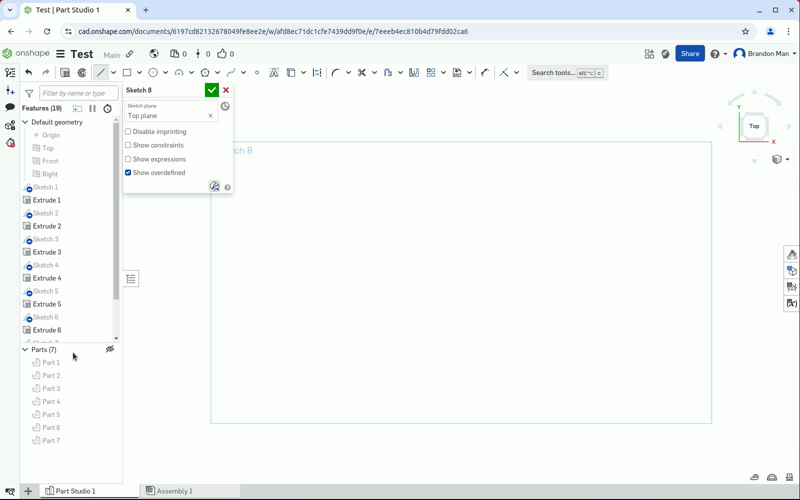
key_down(shift)
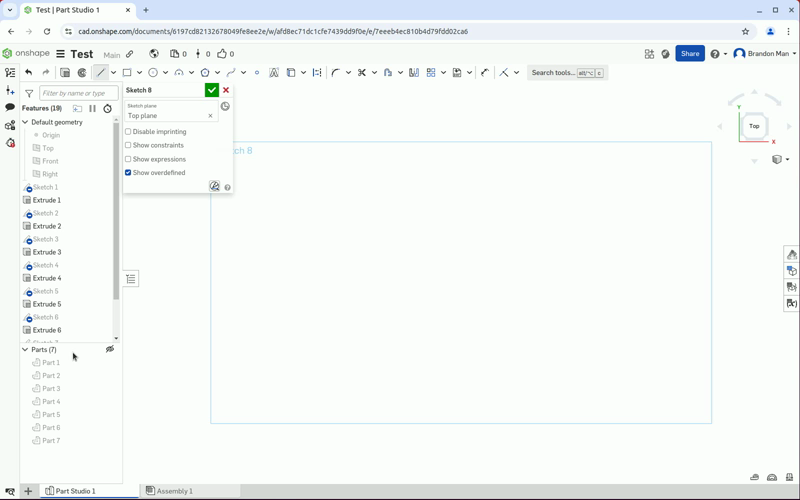
mouse_move(348, 273)
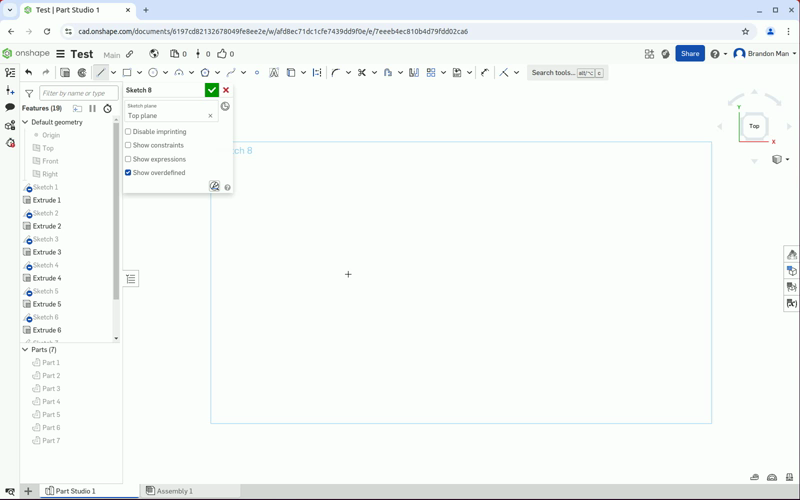
click(348, 273)
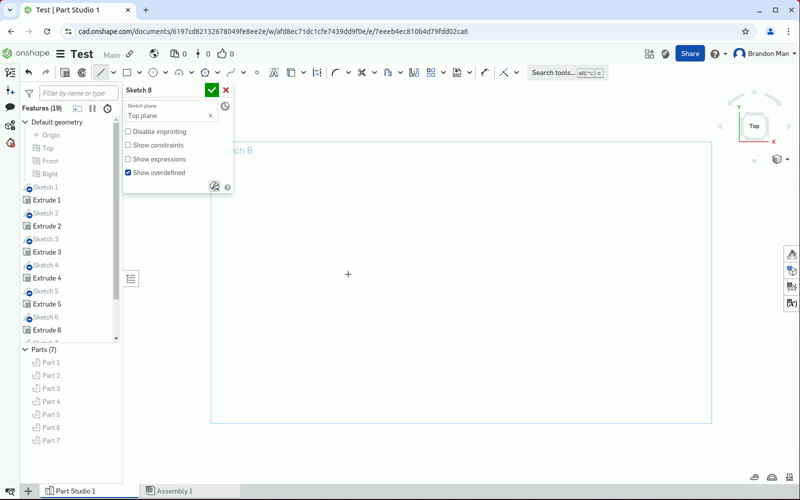
key_up(shift)
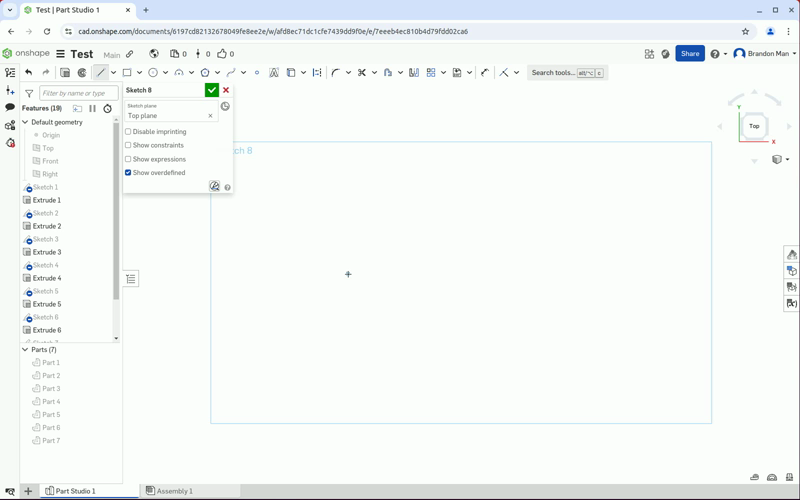
key_down(shift)
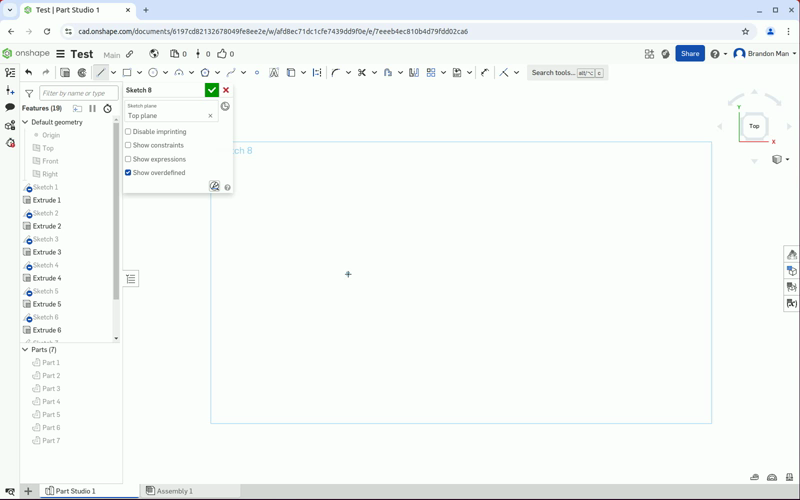
mouse_move(378, 273)
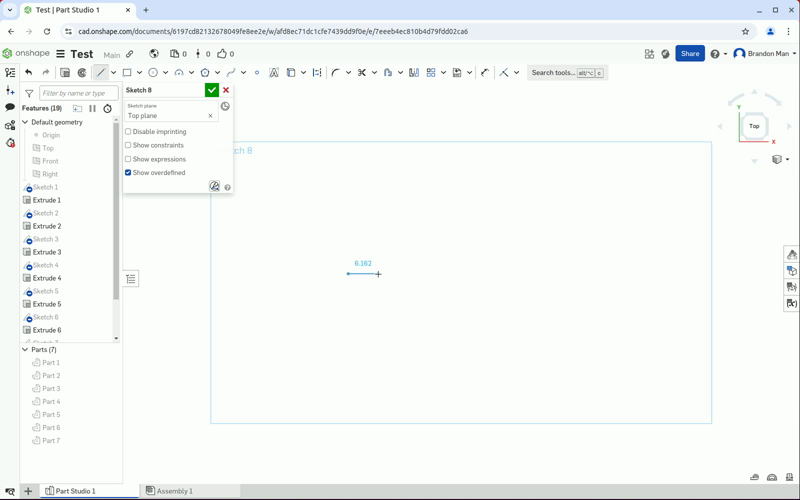
mouse_move(401, 273)
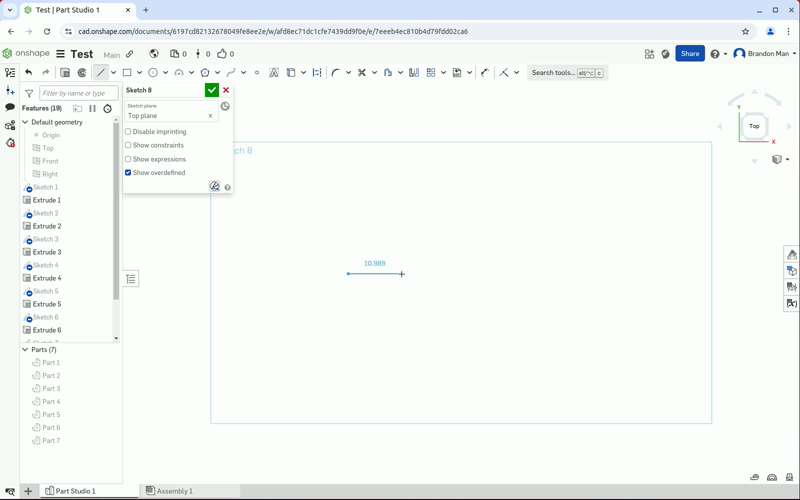
click(401, 273)
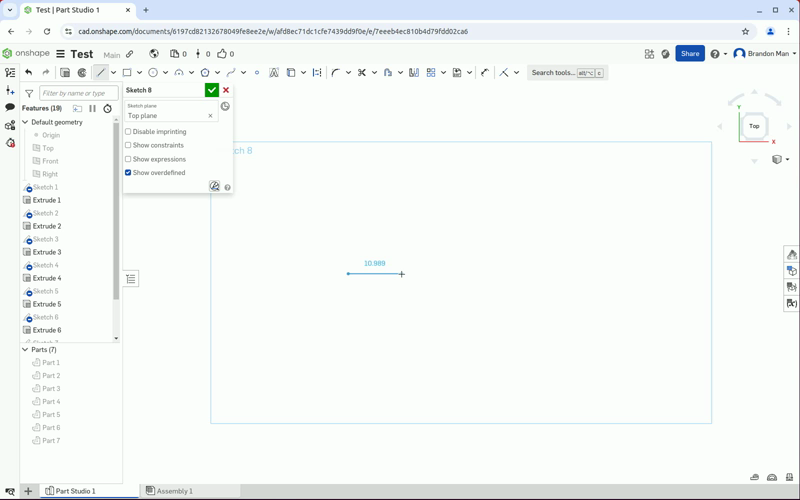
key_up(shift)
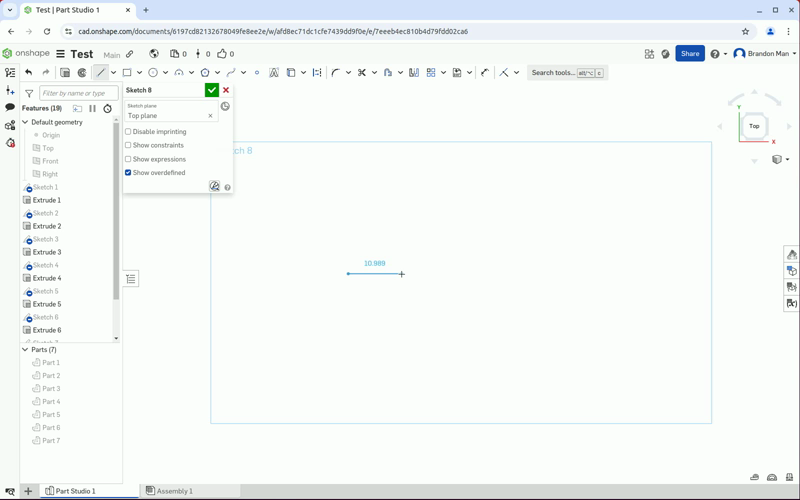
key_down(shift)
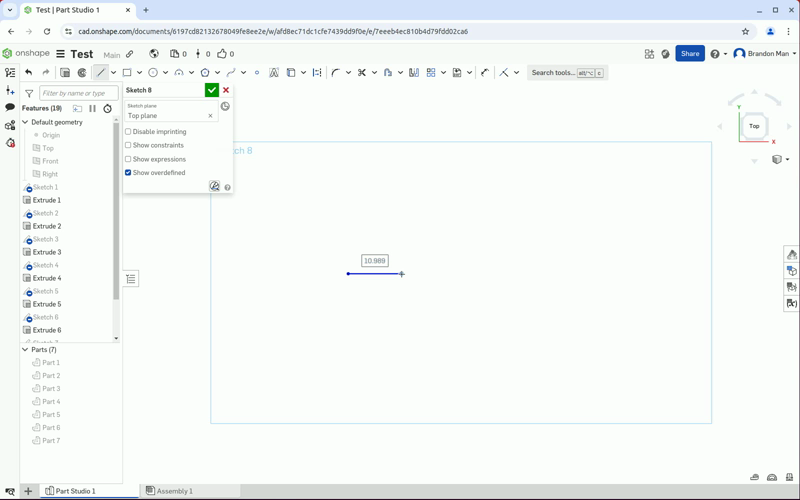
mouse_move(431, 273)
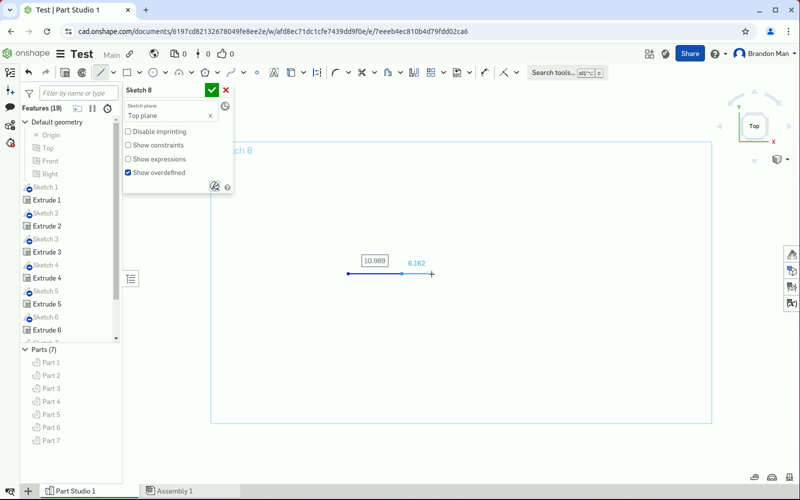
mouse_move(401, 267)
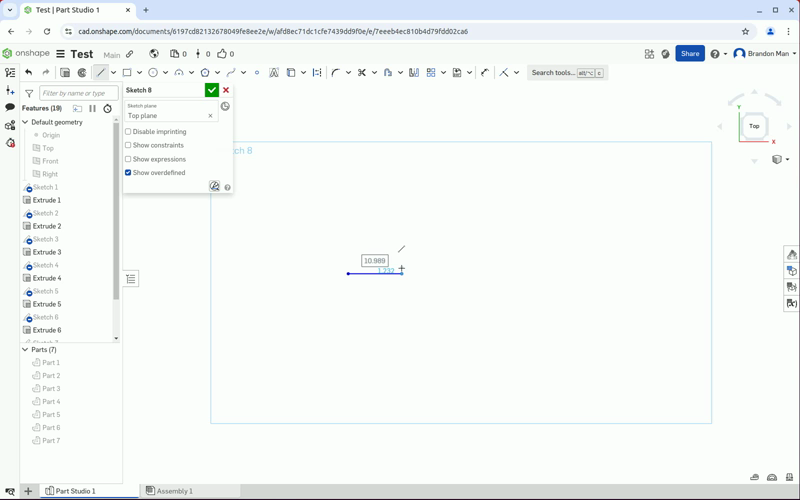
scroll(6)
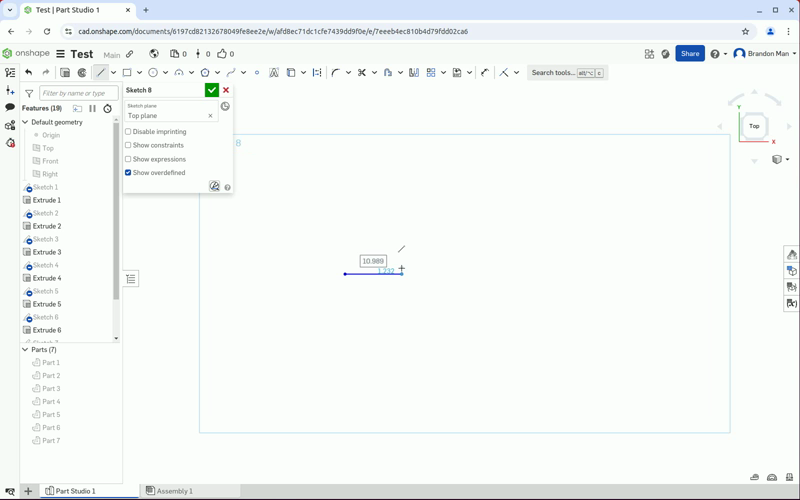
scroll(6)
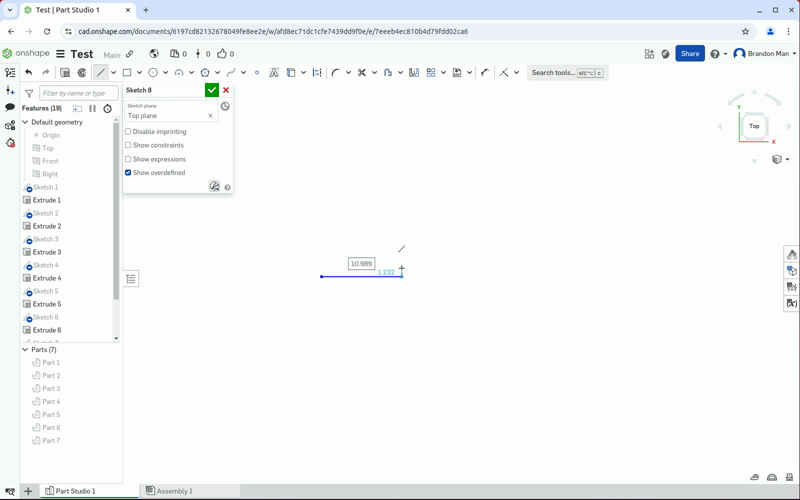
scroll(6)
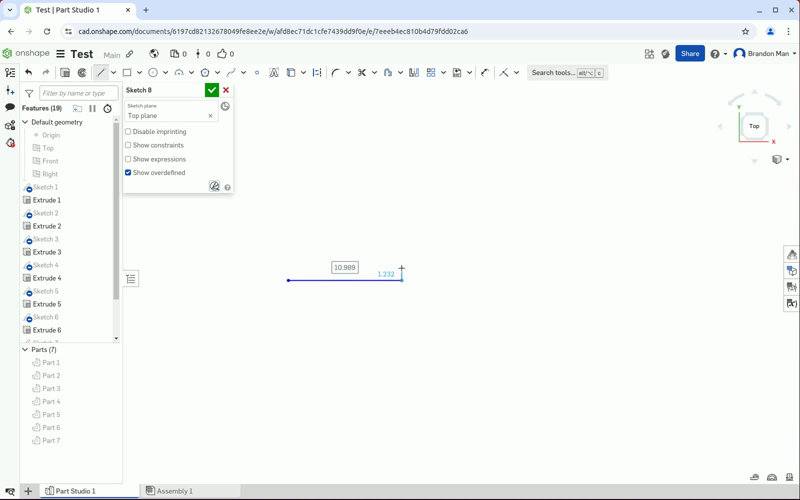
scroll(6)
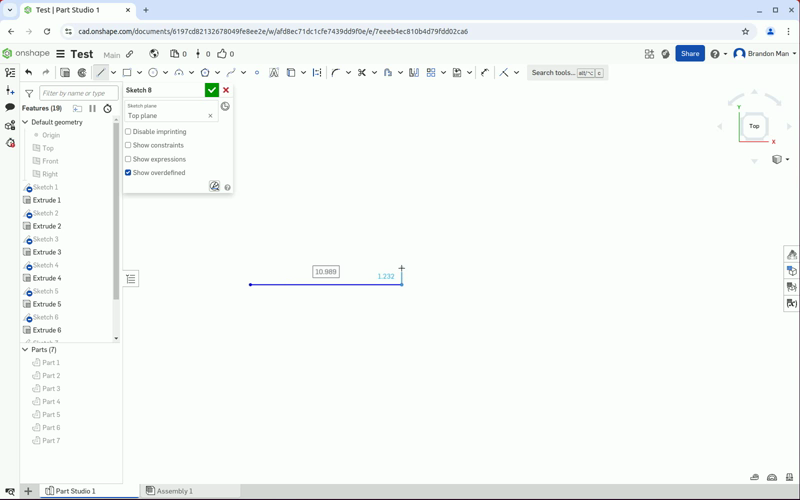
scroll(6)
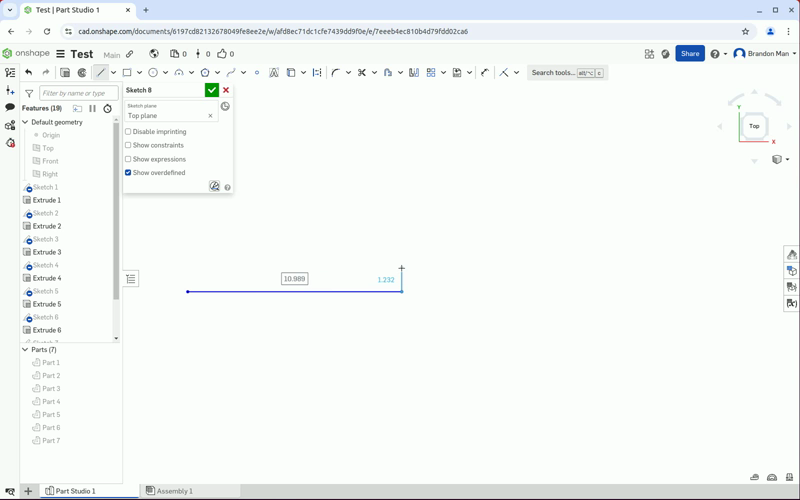
scroll(6)
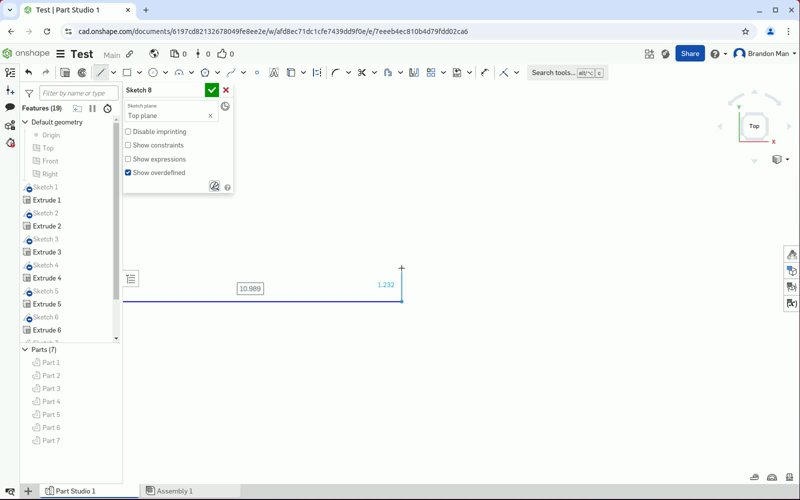
scroll(6)
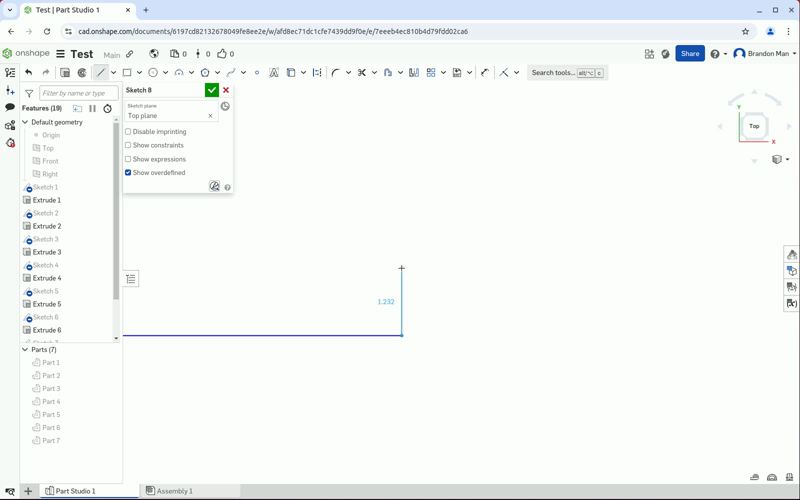
click(401, 267)
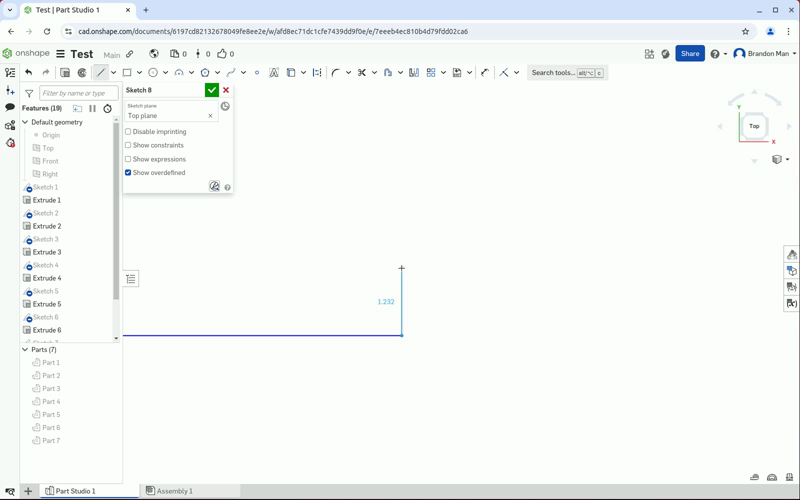
scroll(-6)
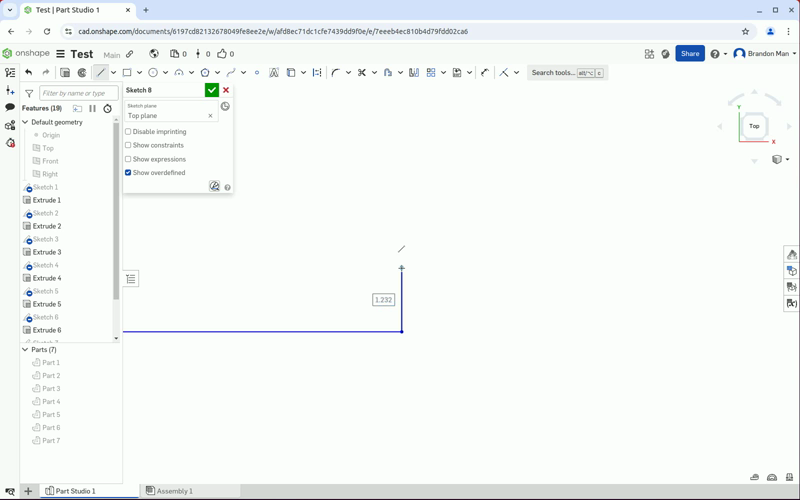
scroll(-6)
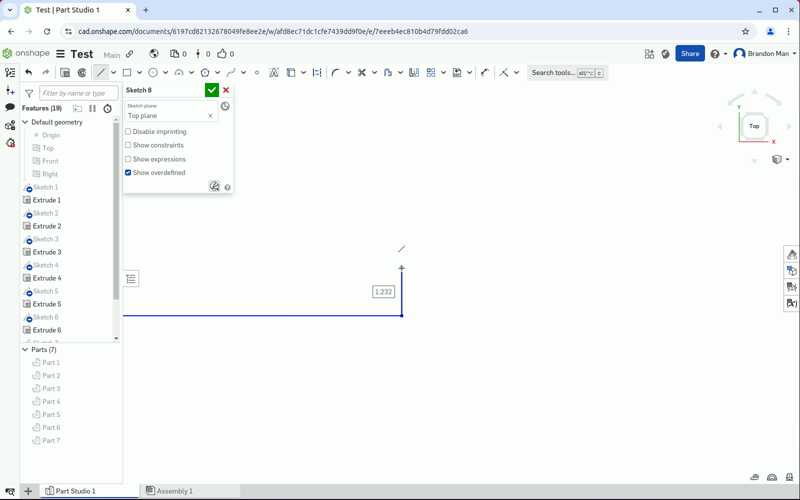
scroll(-6)
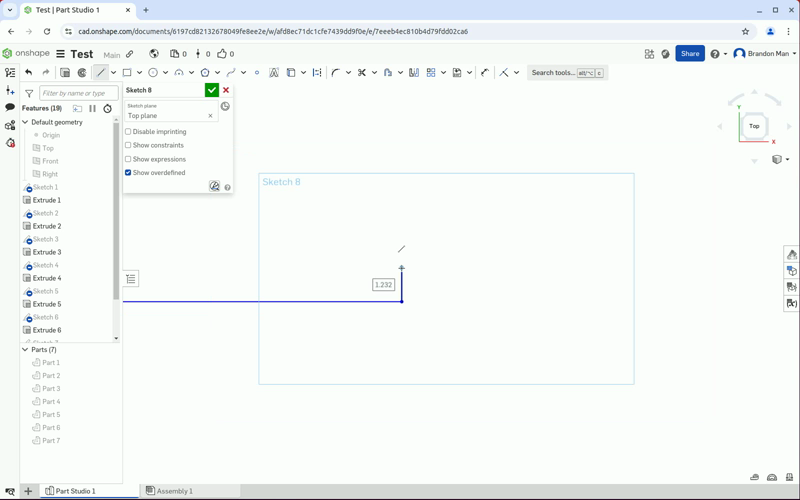
scroll(-6)
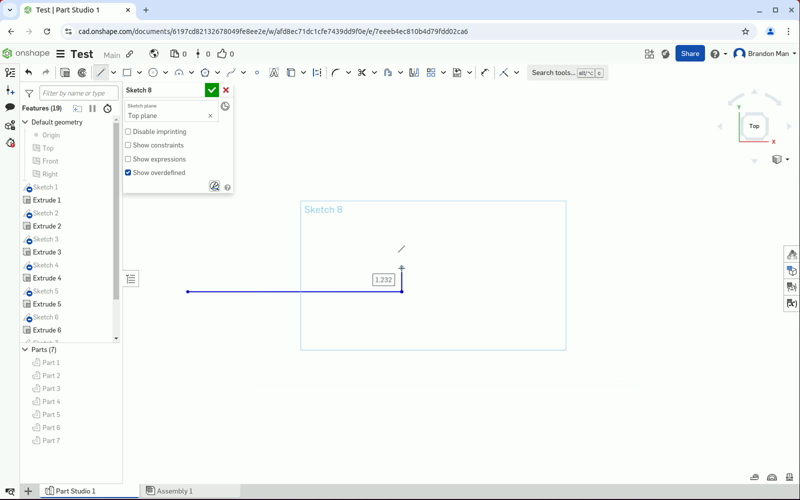
scroll(-6)
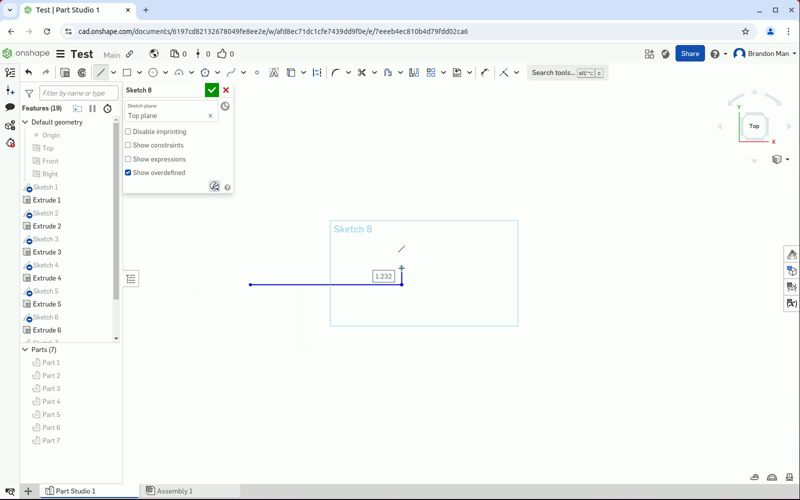
scroll(-6)
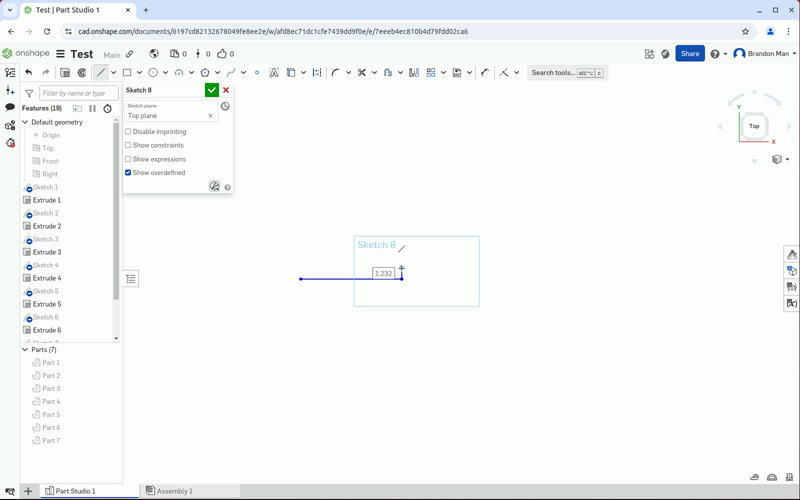
scroll(-6)
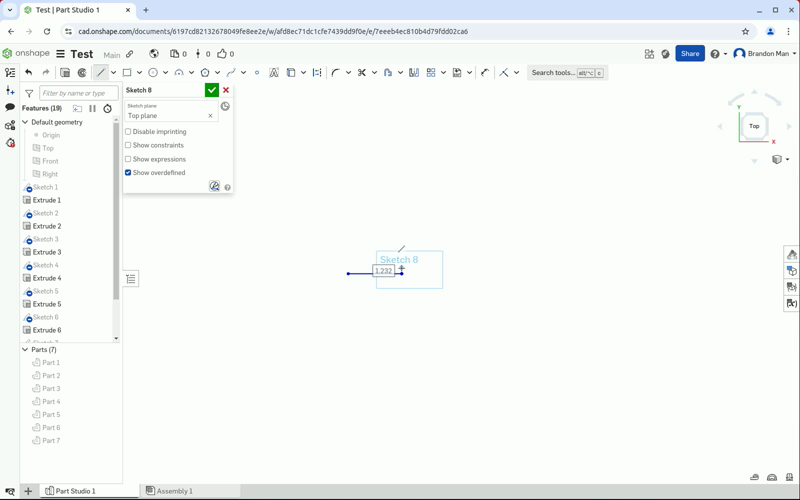
key_up(shift)
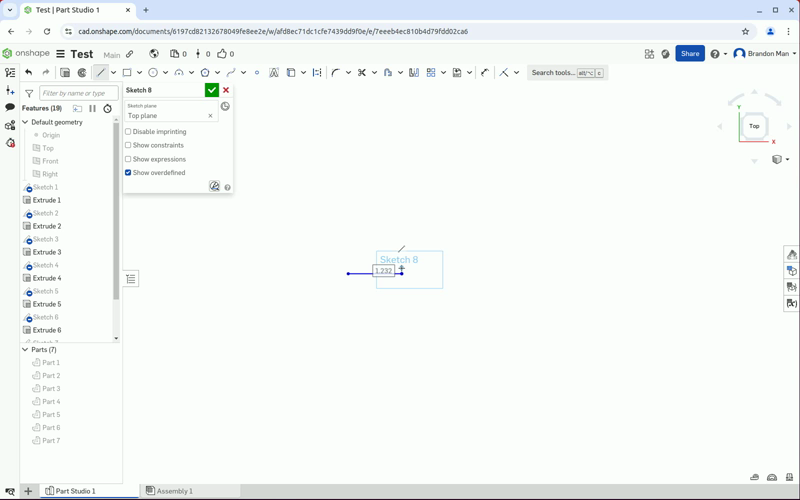
key_down(shift)
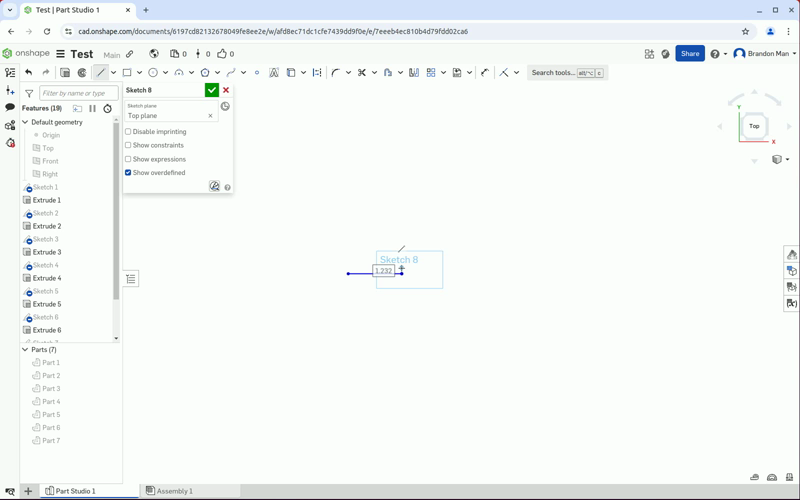
mouse_move(431, 267)
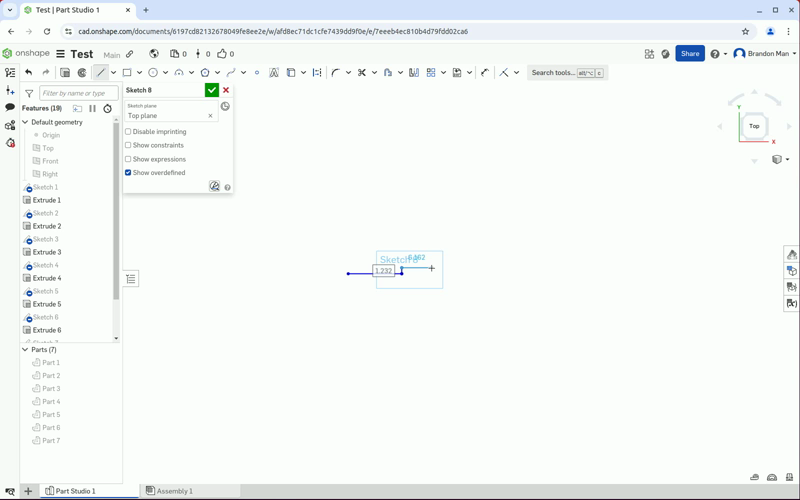
mouse_move(348, 267)
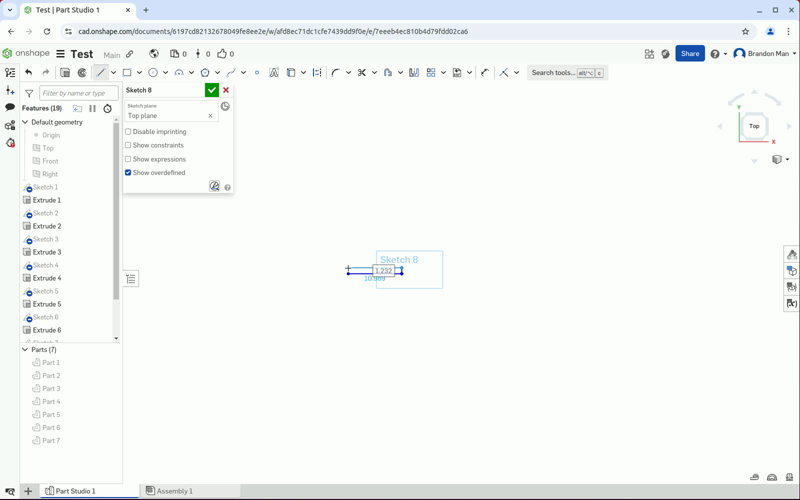
click(348, 267)
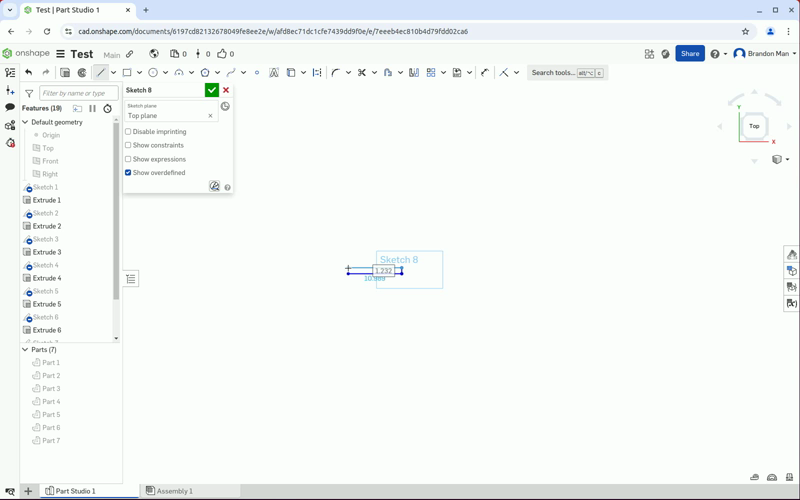
key_up(shift)
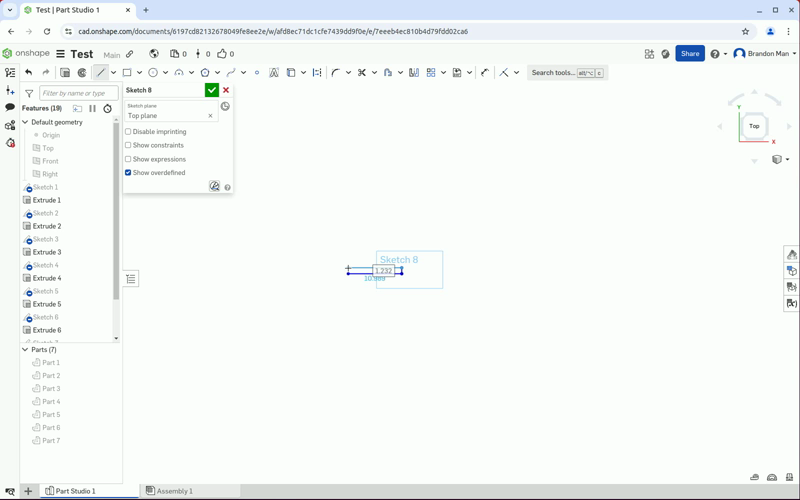
mouse_move(378, 267)
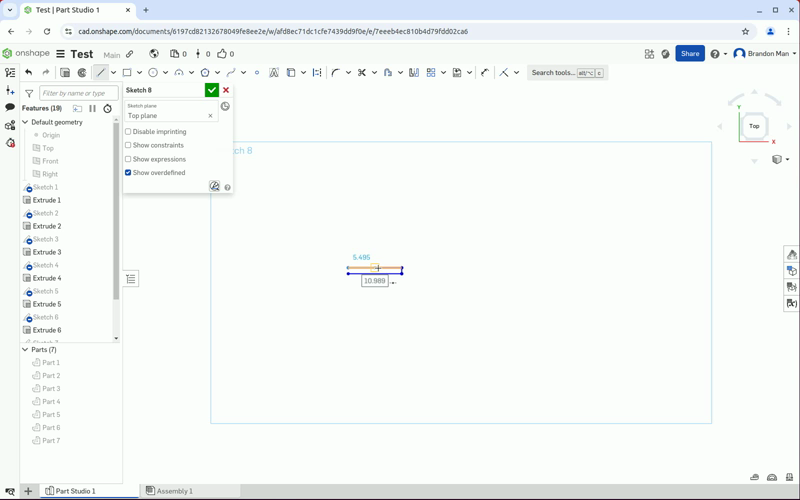
key_down(shift)
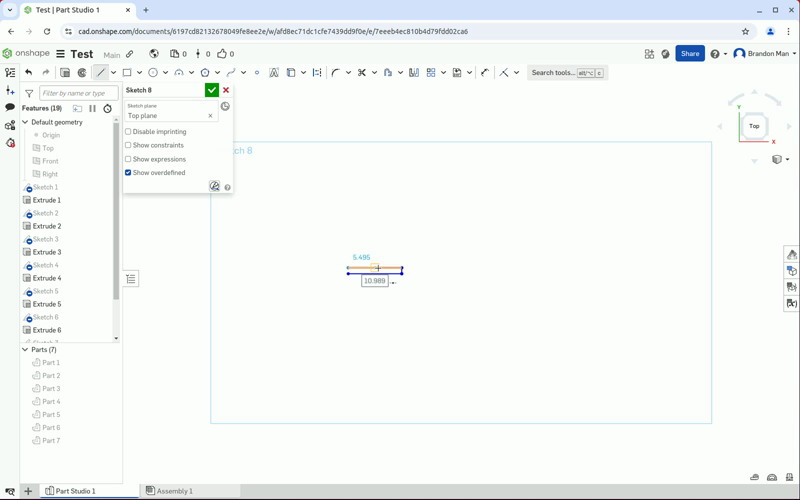
mouse_move(348, 273)
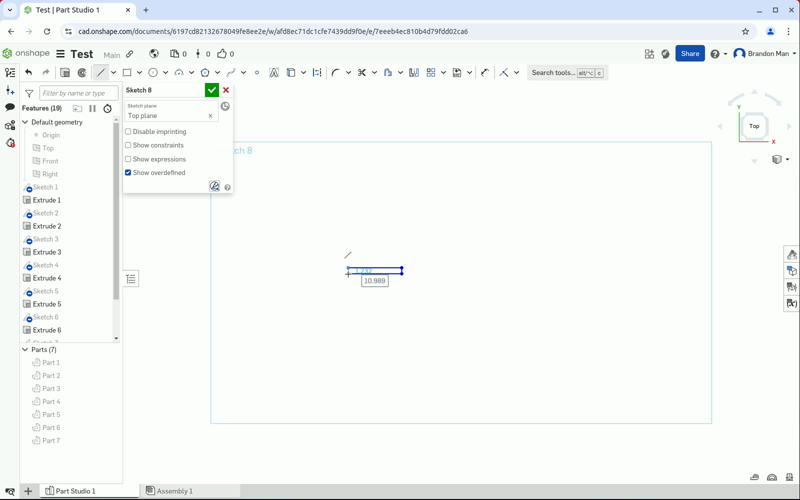
scroll(6)
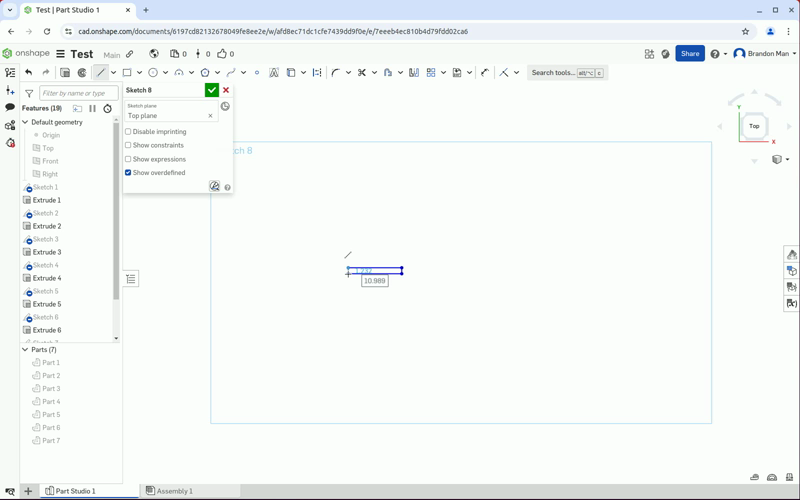
scroll(6)
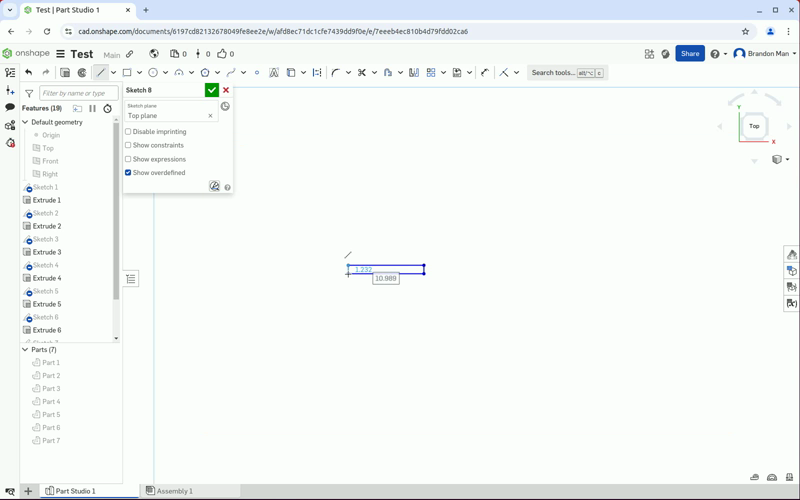
scroll(6)
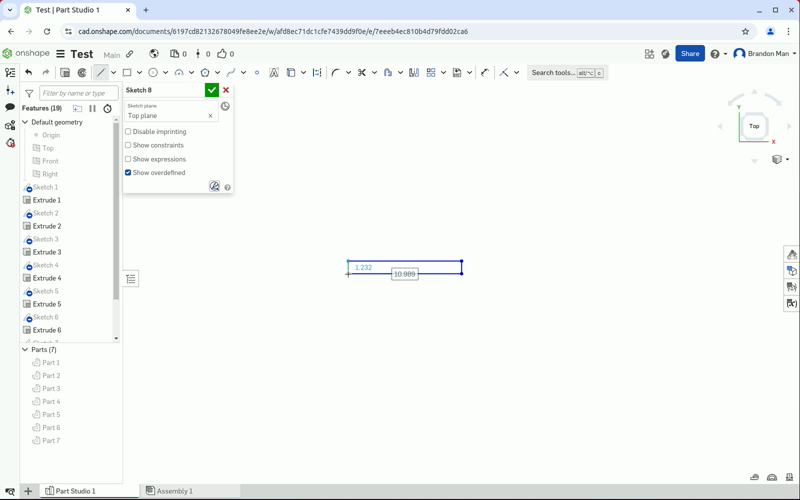
scroll(6)
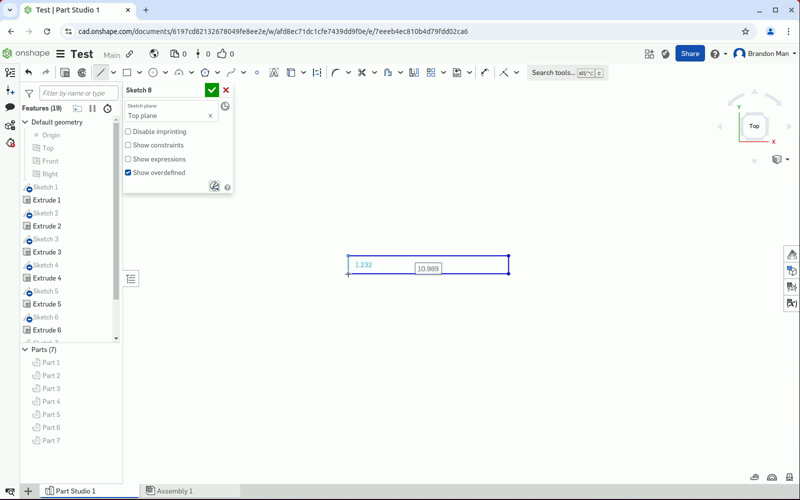
scroll(6)
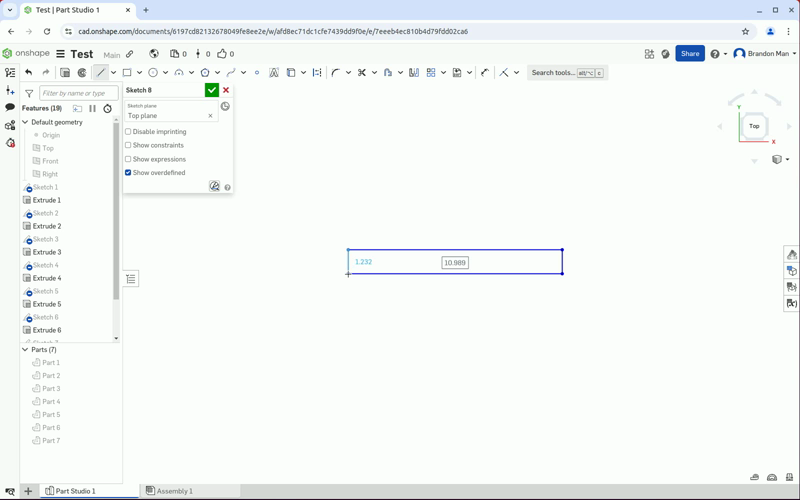
scroll(6)
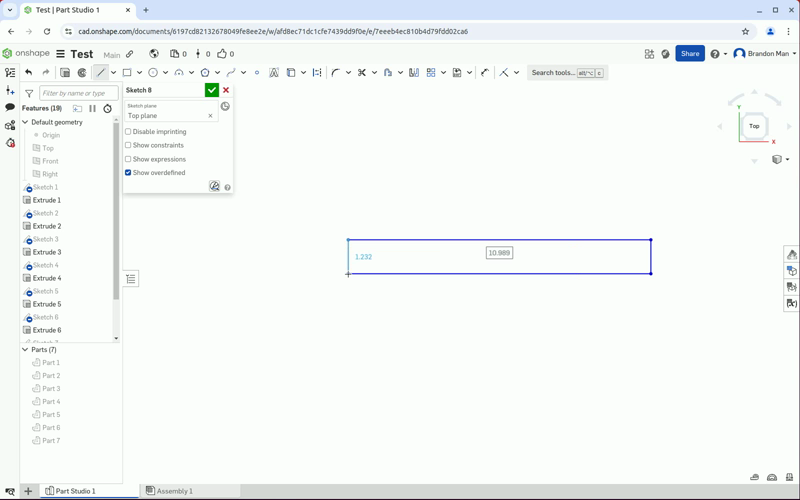
scroll(6)
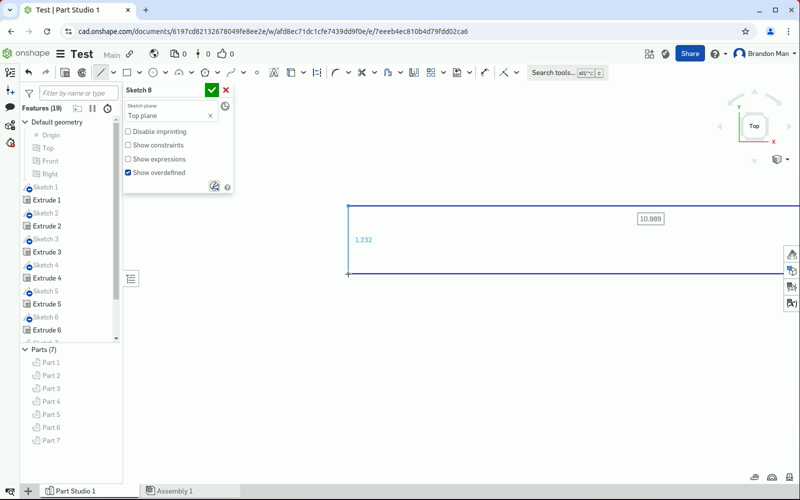
key_up(shift)
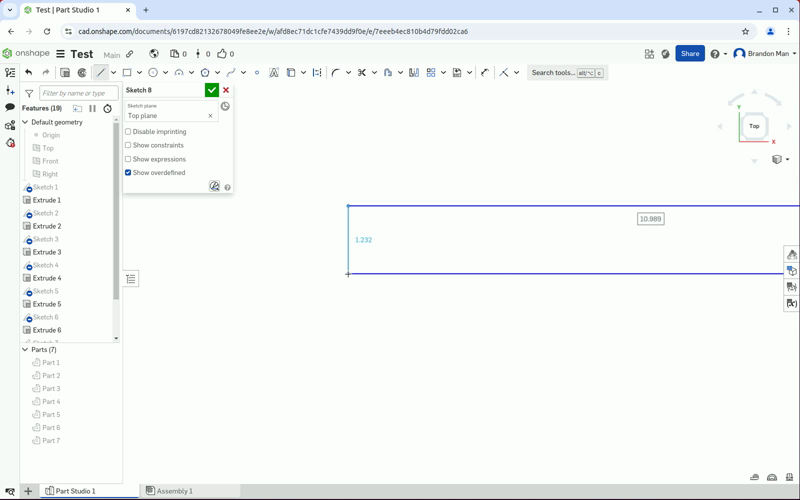
click(348, 273)
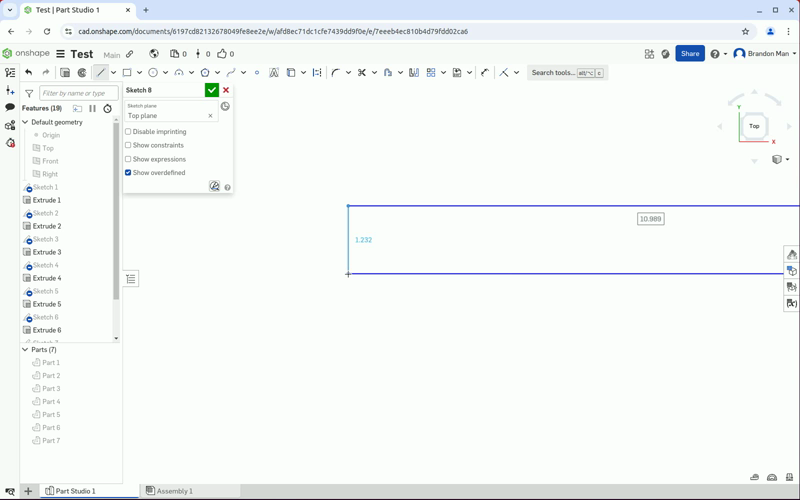
scroll(-6)
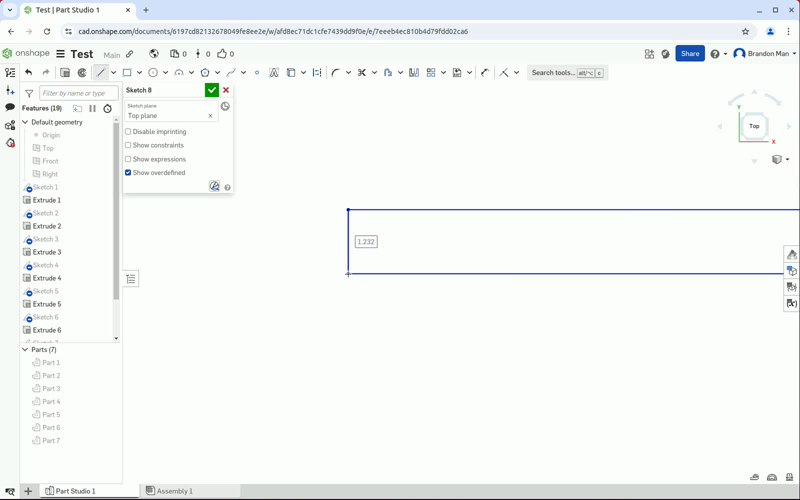
scroll(-6)
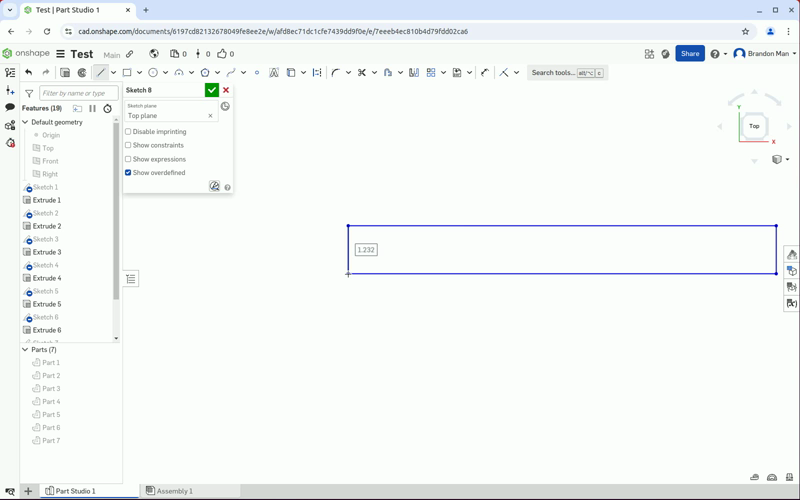
scroll(-6)
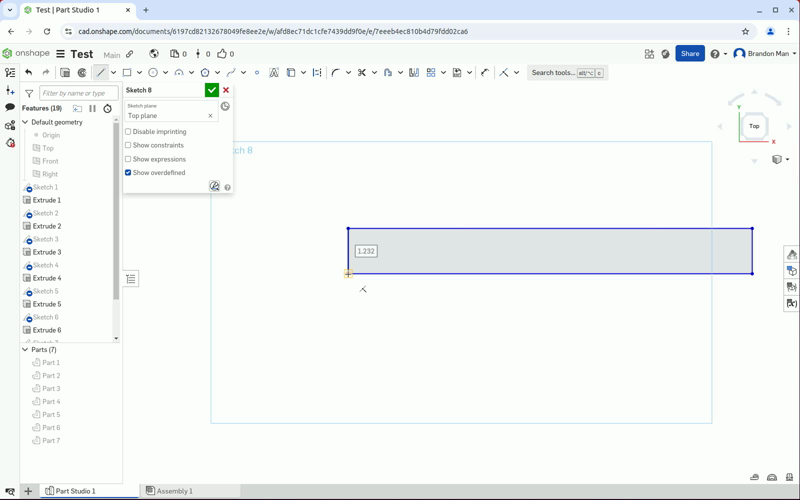
scroll(-6)
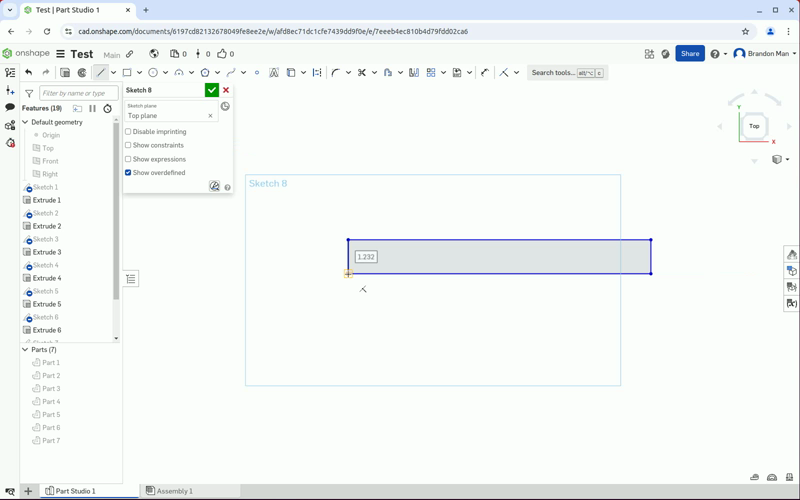
scroll(-6)
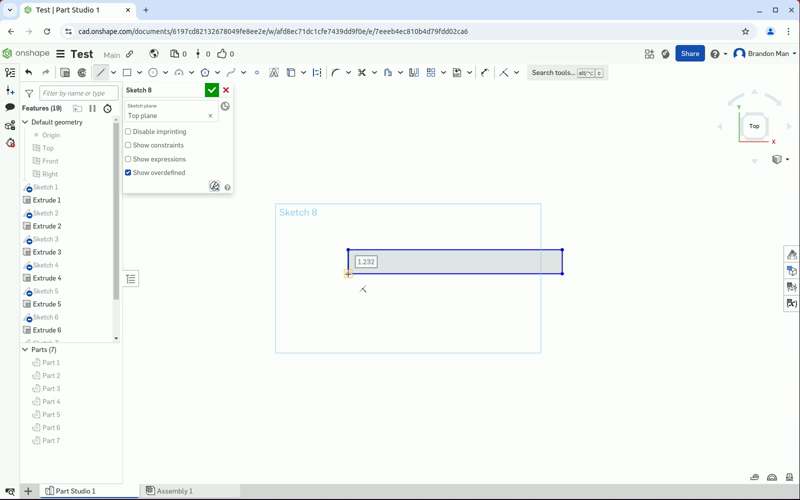
scroll(-6)
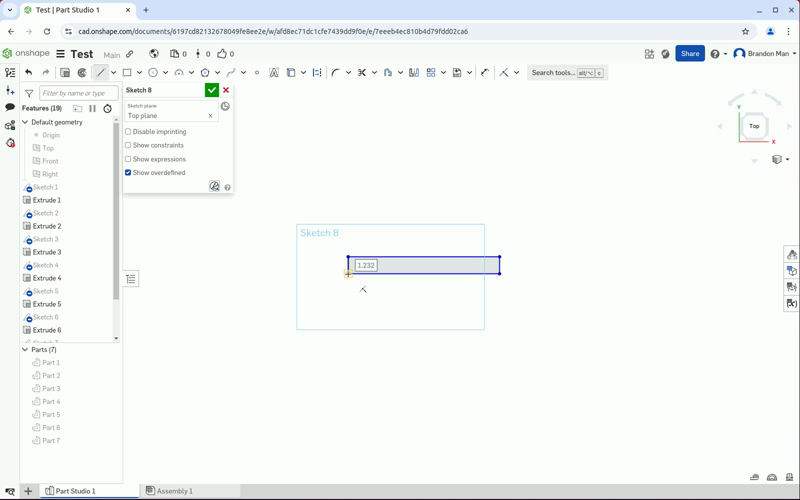
scroll(-6)
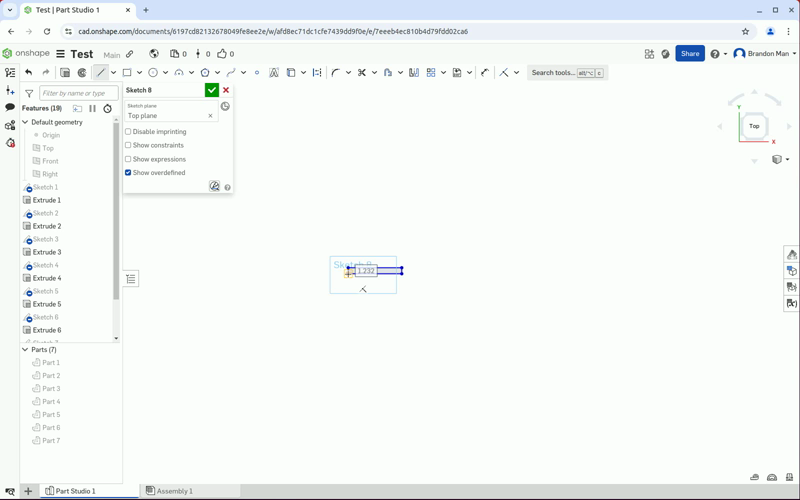
key(esc)
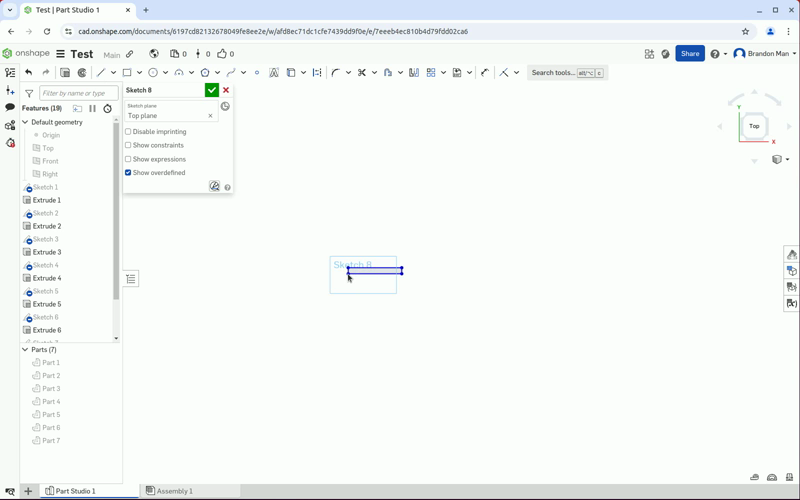
mouse_move(397, 271)
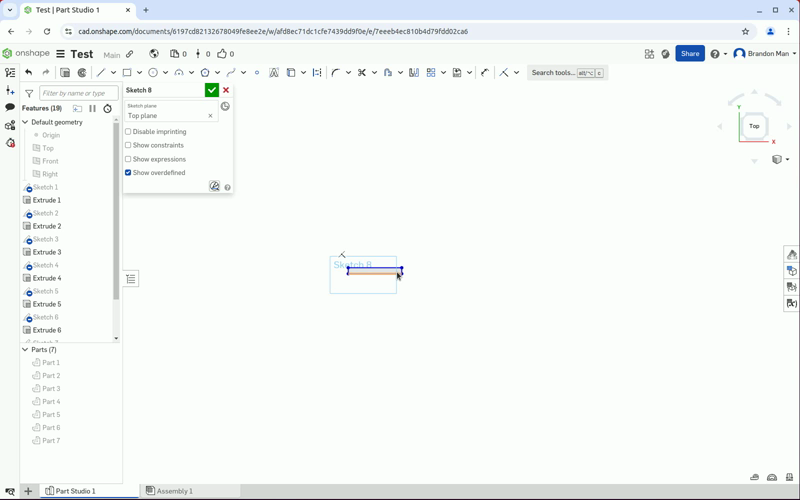
scroll(6)
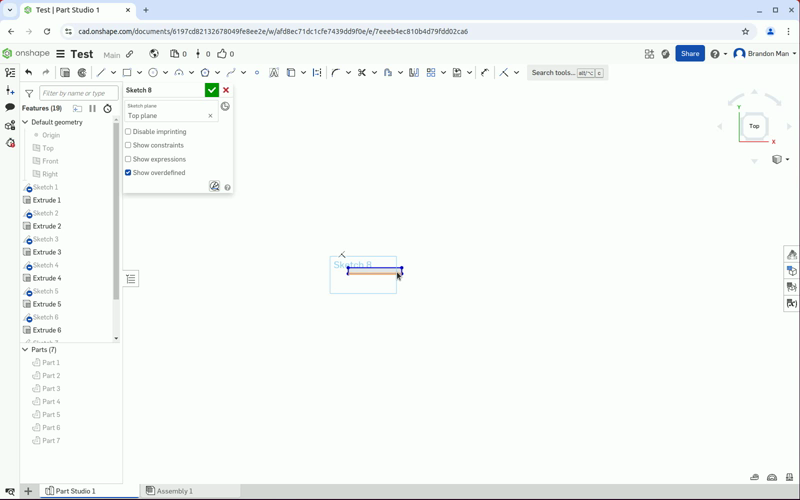
scroll(6)
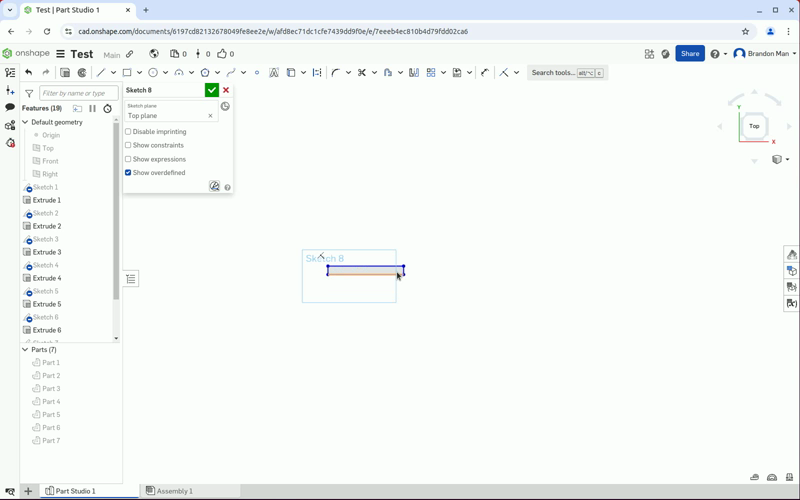
scroll(6)
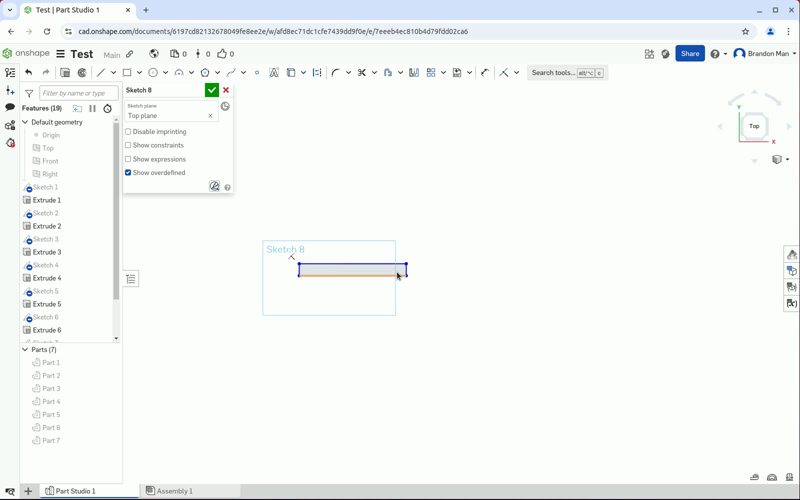
scroll(6)
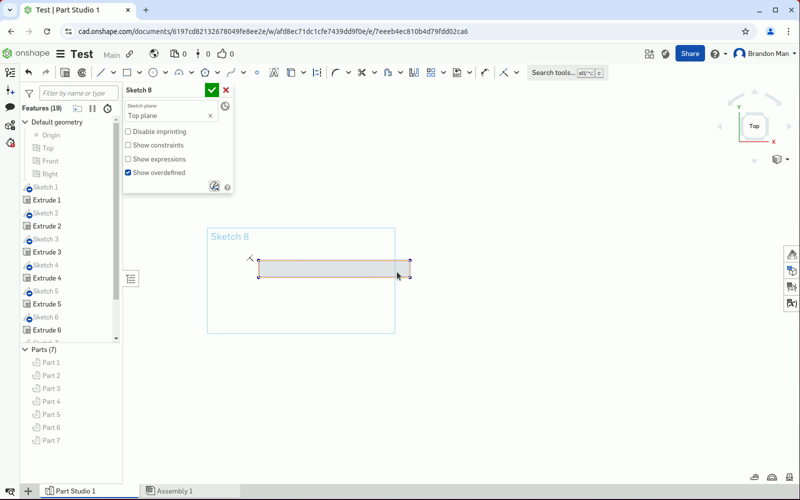
scroll(6)
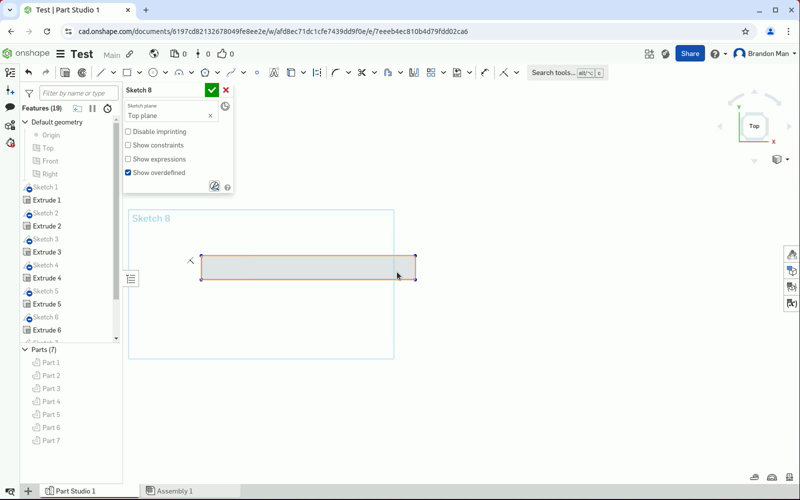
scroll(6)
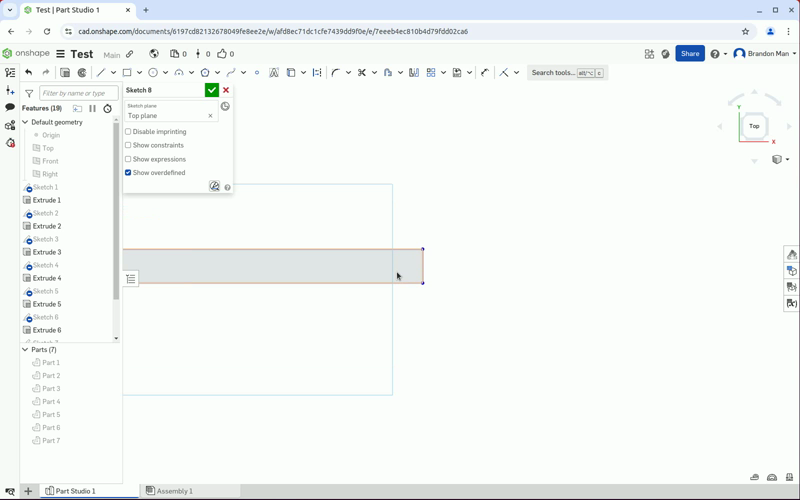
scroll(6)
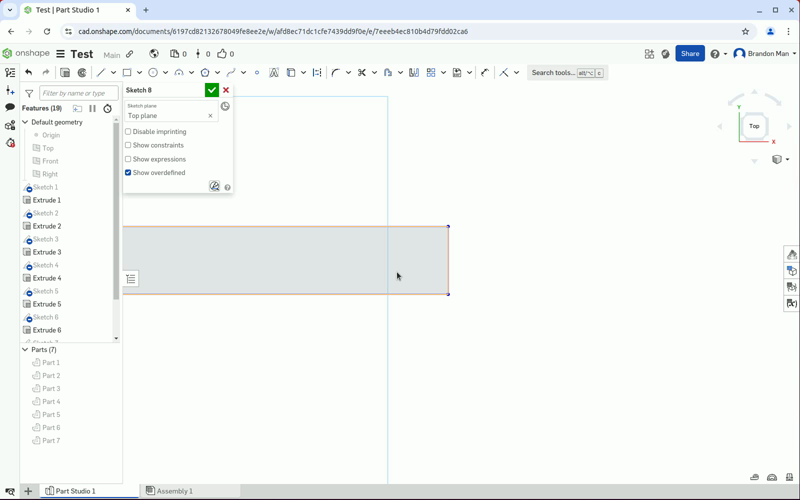
click(397, 271)
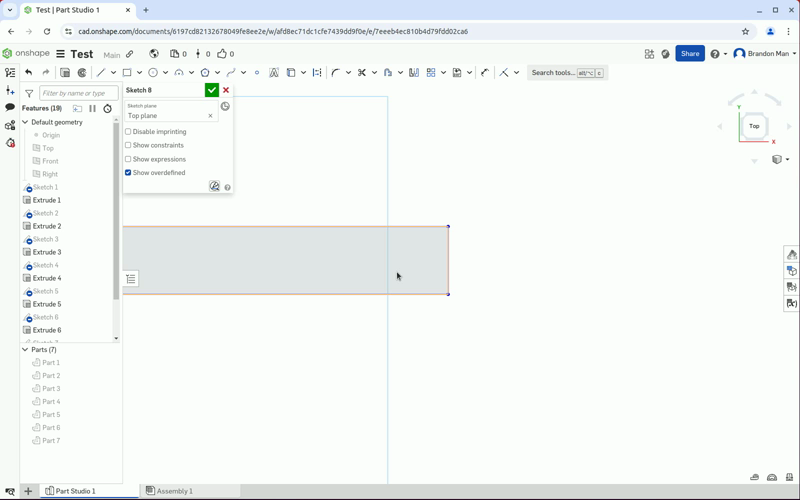
scroll(-6)
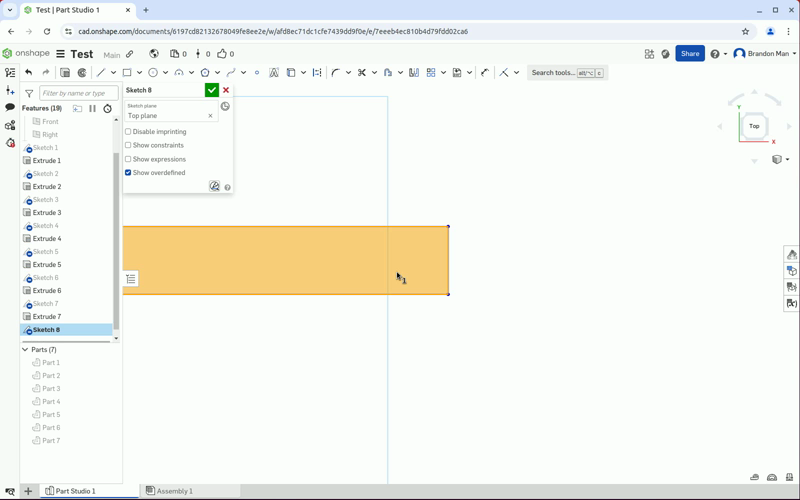
scroll(-6)
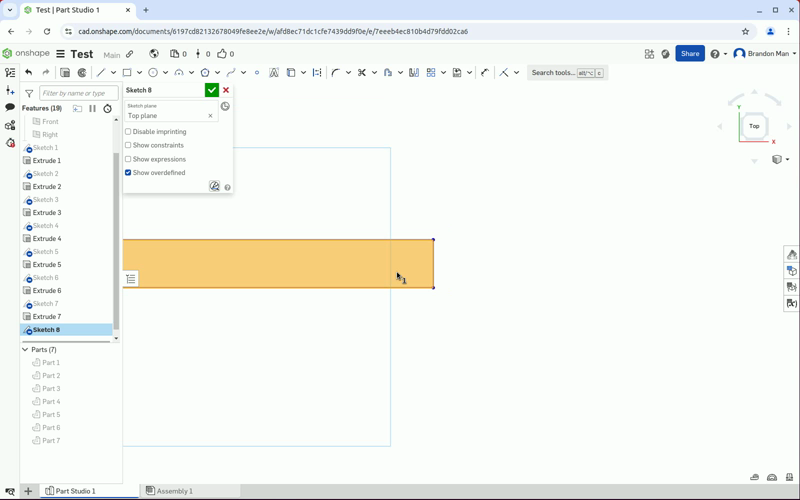
scroll(-6)
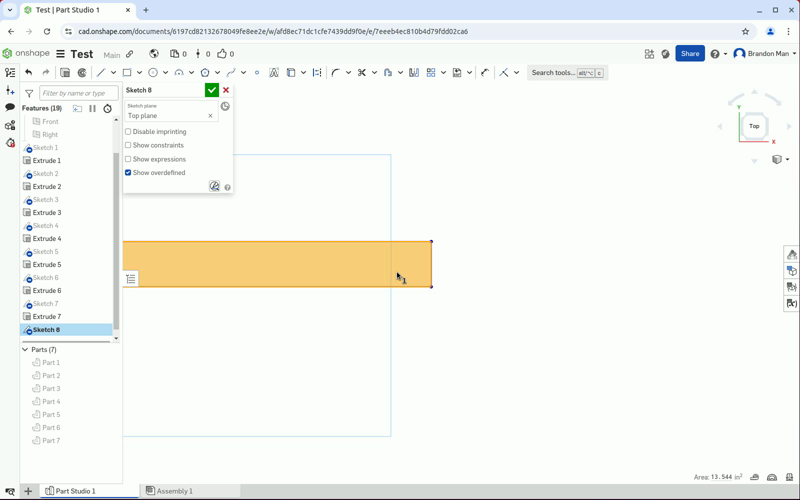
scroll(-6)
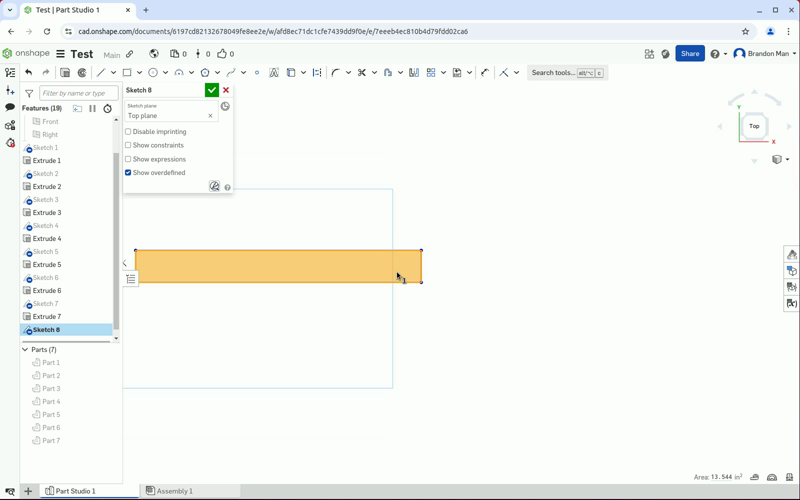
scroll(-6)
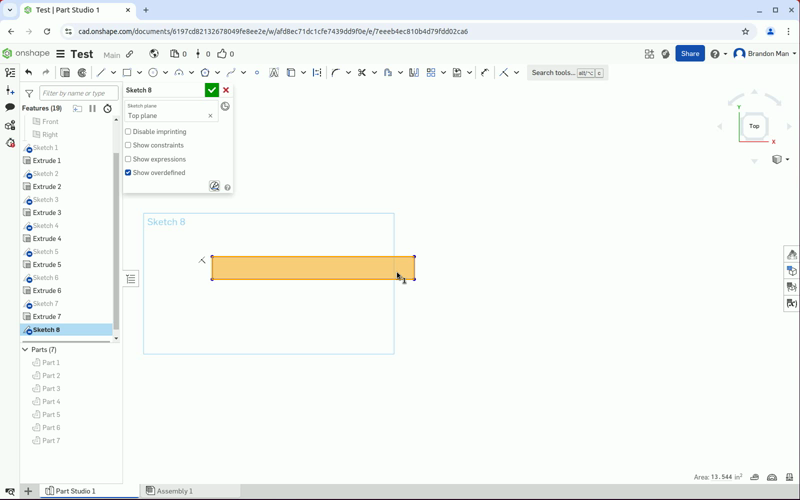
scroll(-6)
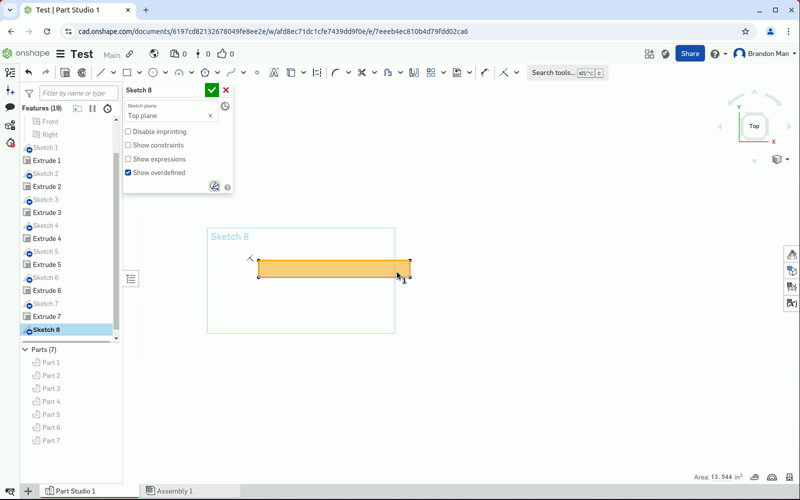
scroll(-6)
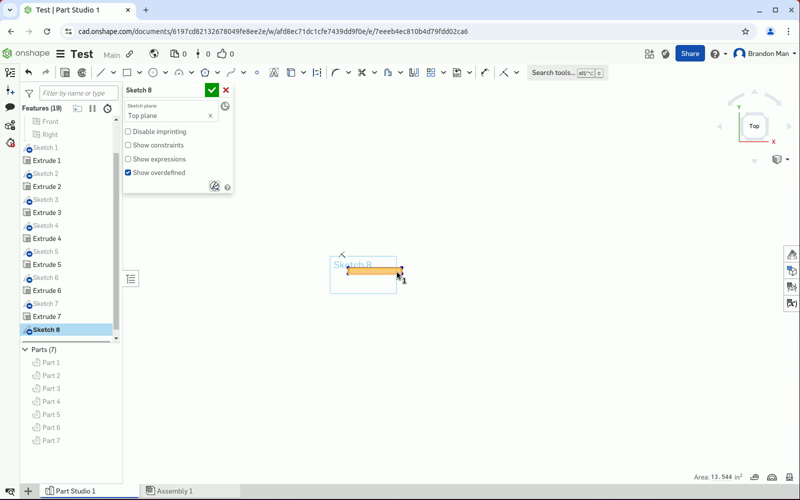
mouse_move(73, 352)
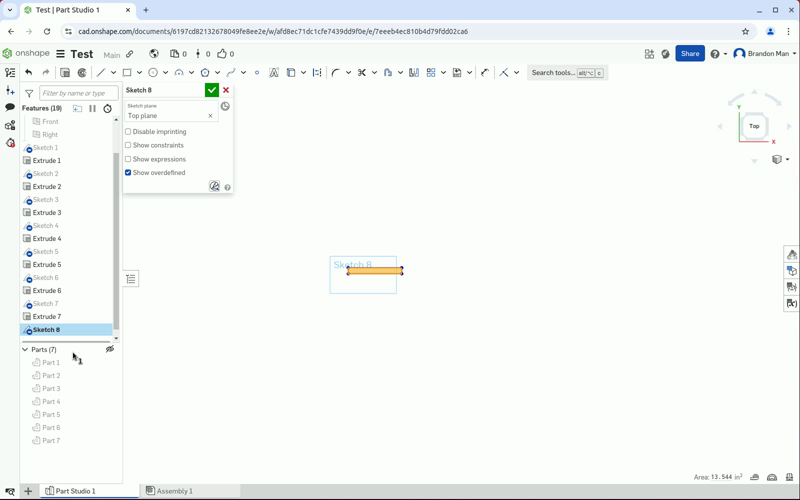
key(shift+y)
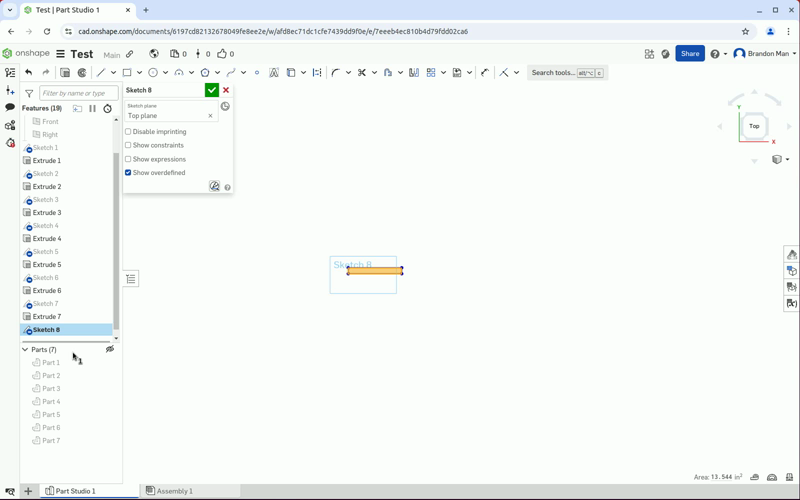
key(shift+e)
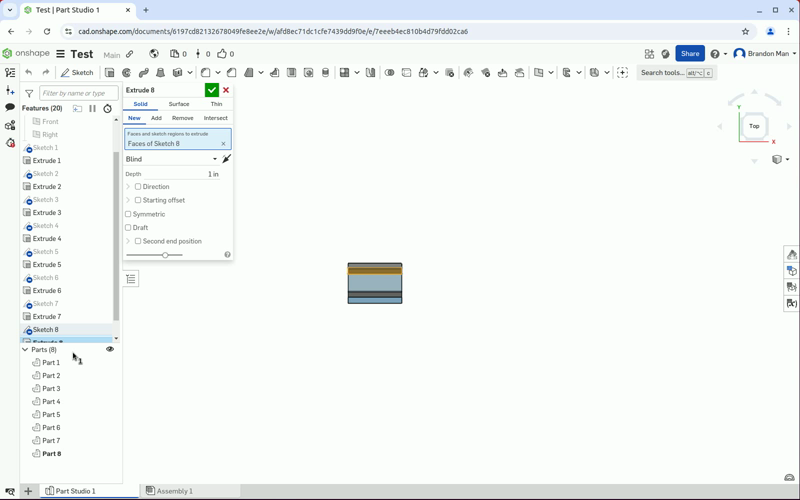
mouse_move(143, 106)
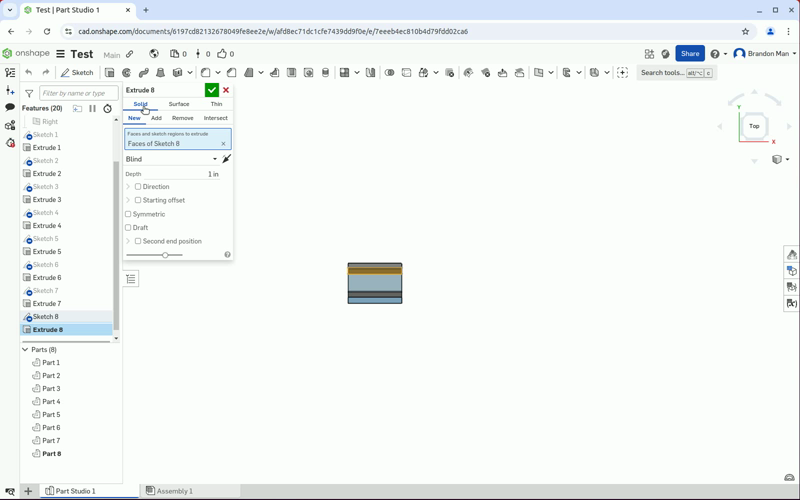
click(143, 106)
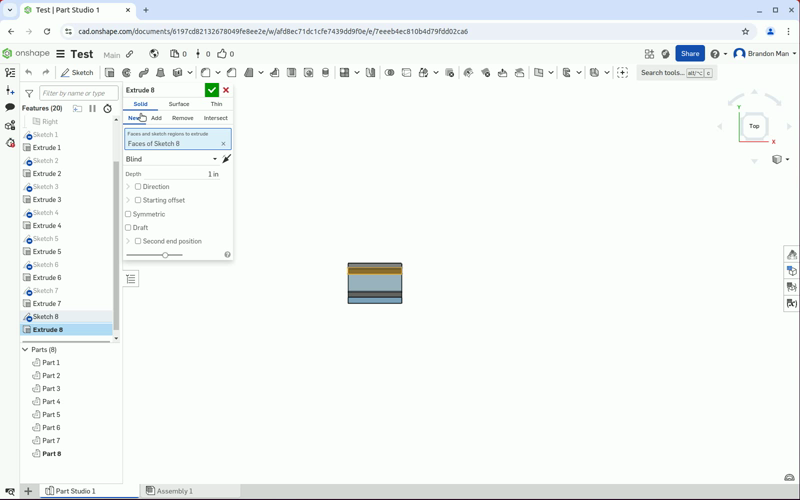
mouse_move(137, 120)
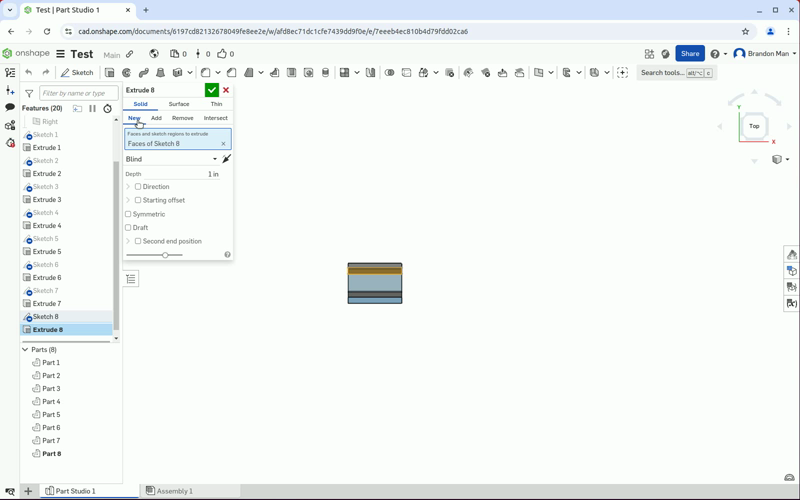
click(137, 120)
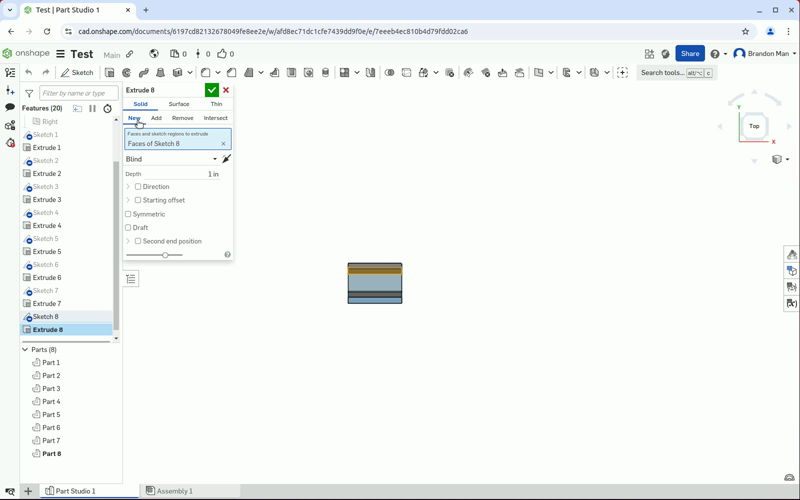
key(tab, 4)
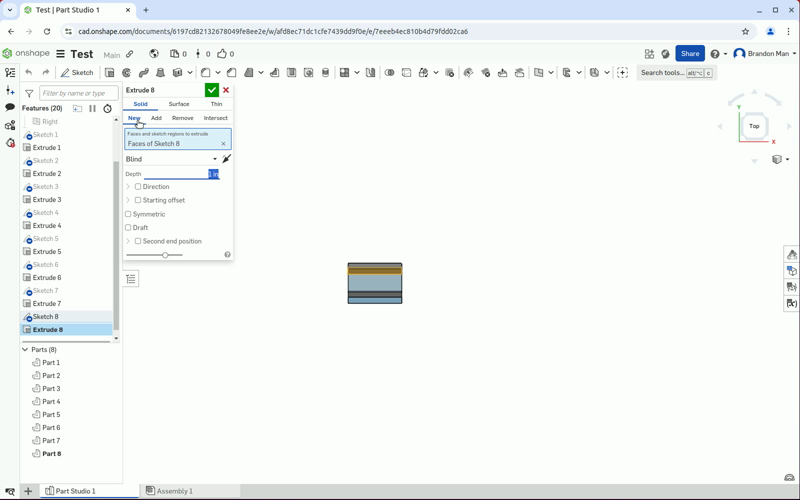
text(3.851)
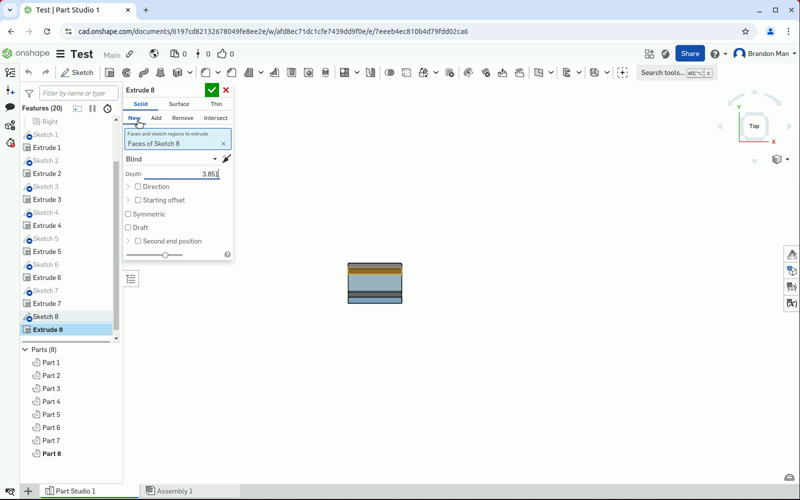
key(tab, 3)
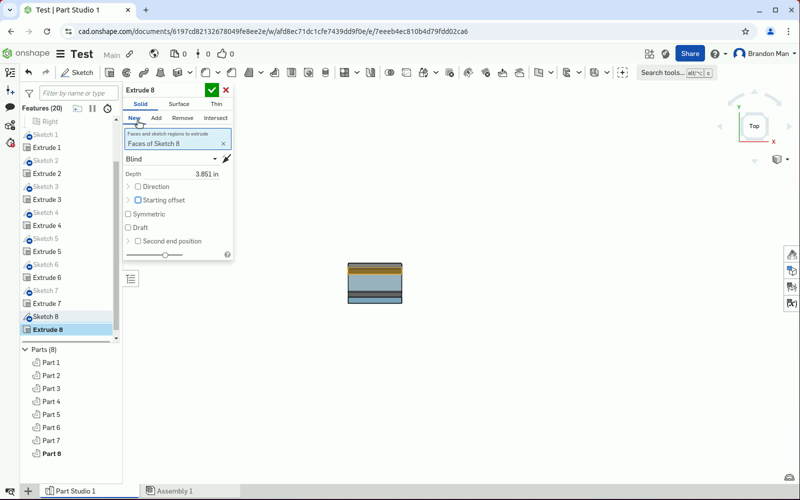
key(tab, 2)
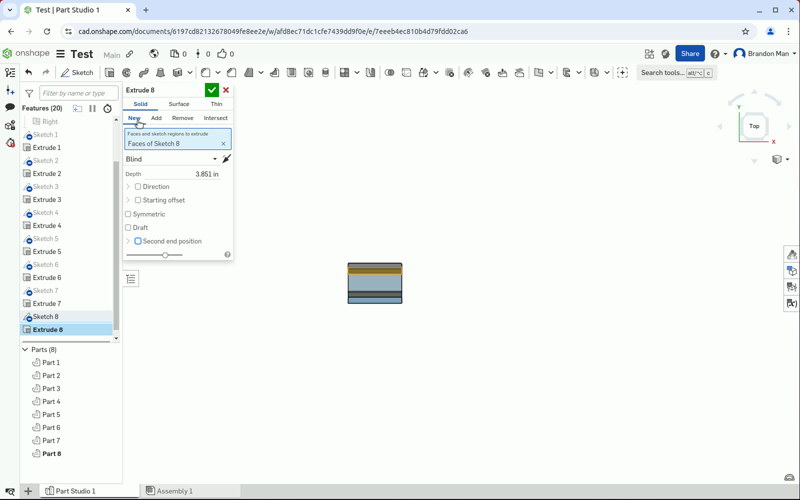
key(space)
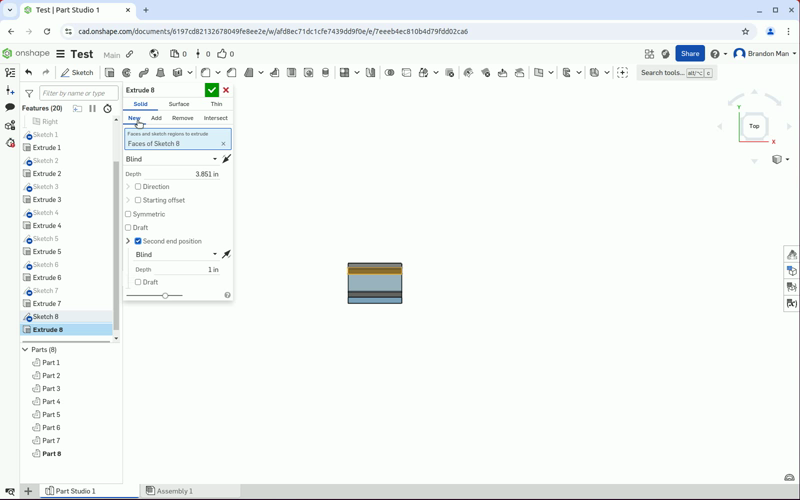
key(tab, 3)
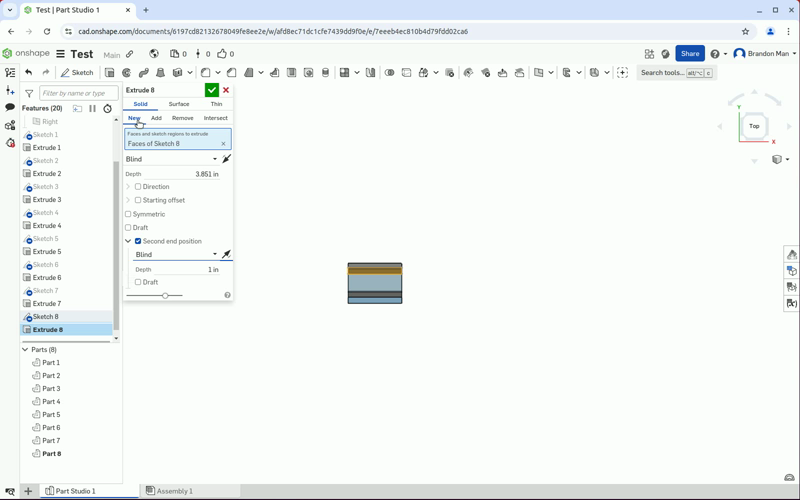
text(2.648)
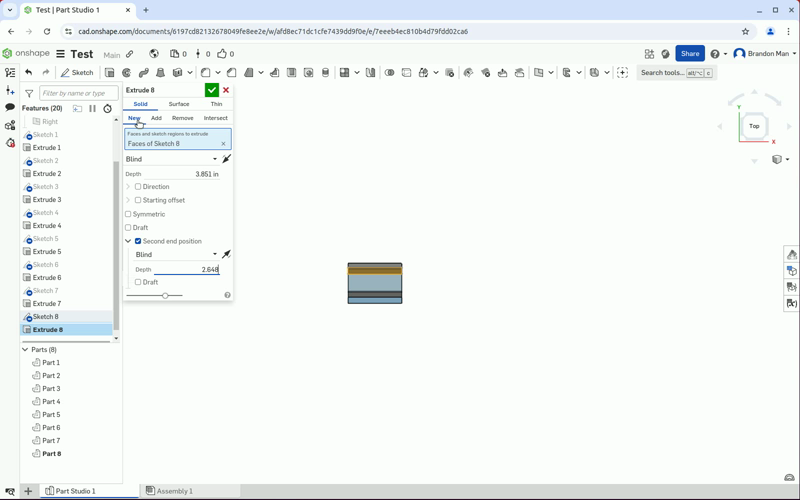
key(enter)
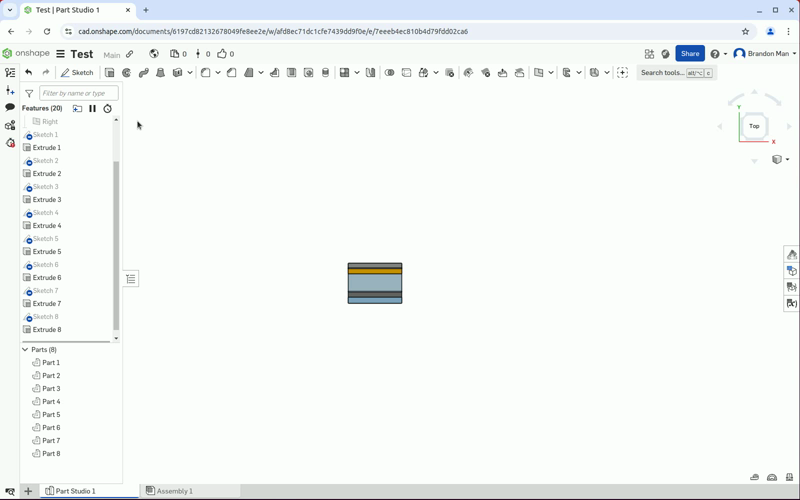
key(shift+h)
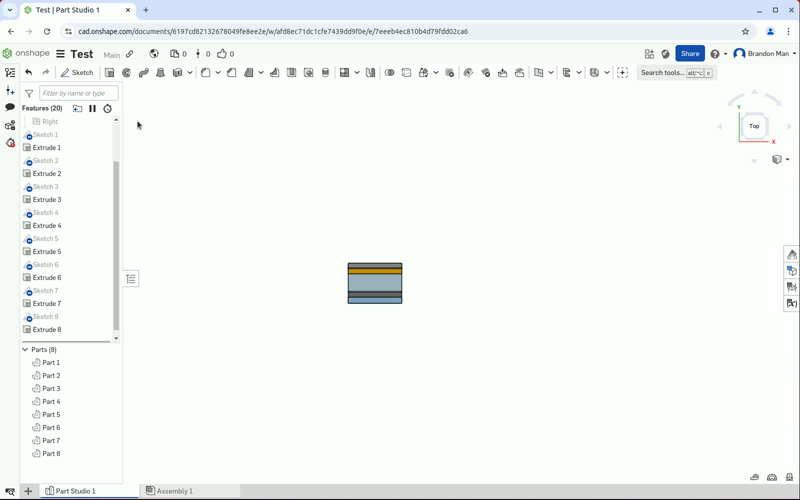
key(shift+h)
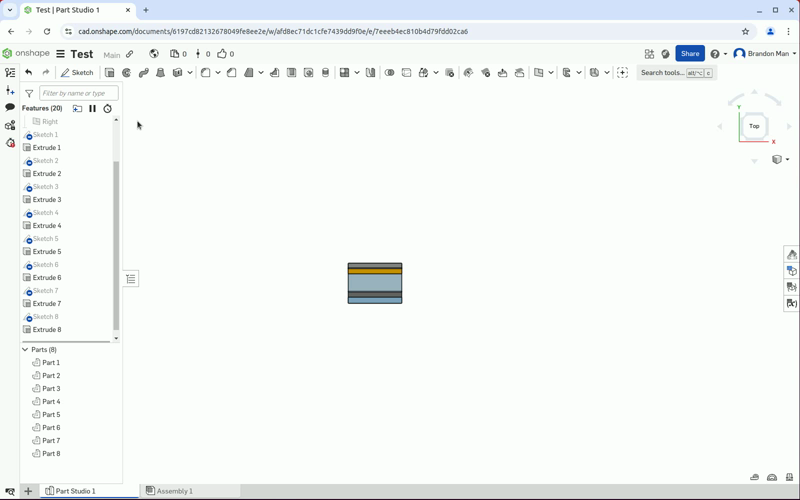
mouse_move(69, 137)
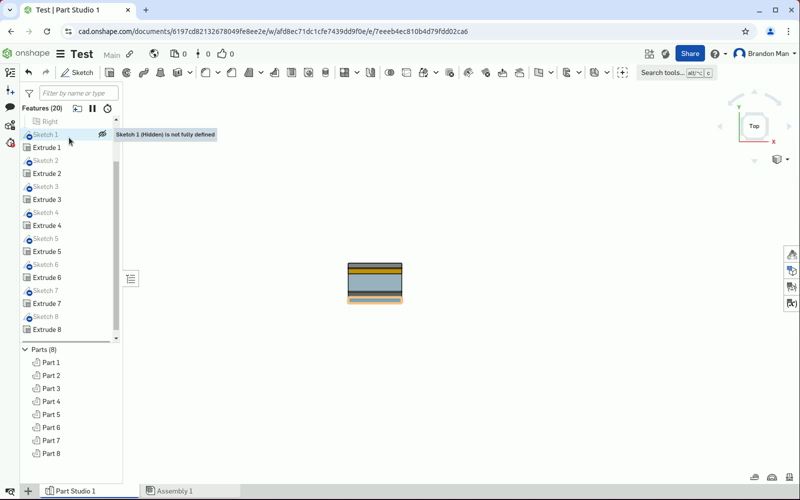
click(69, 137)
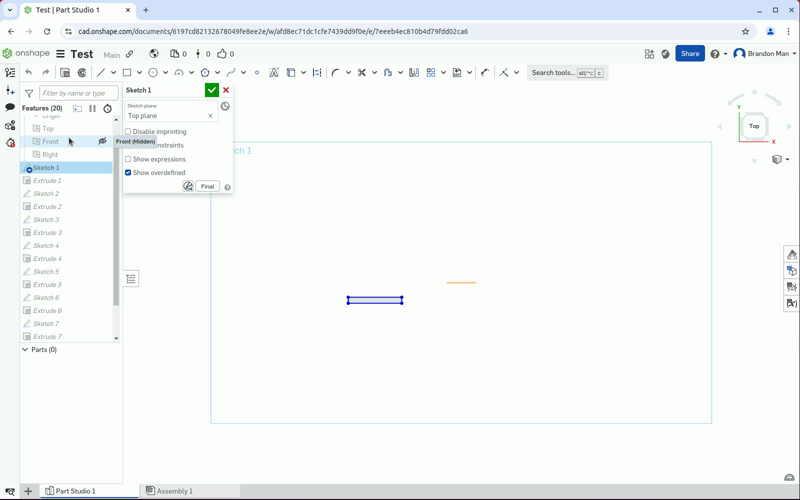
mouse_move(229, 92)
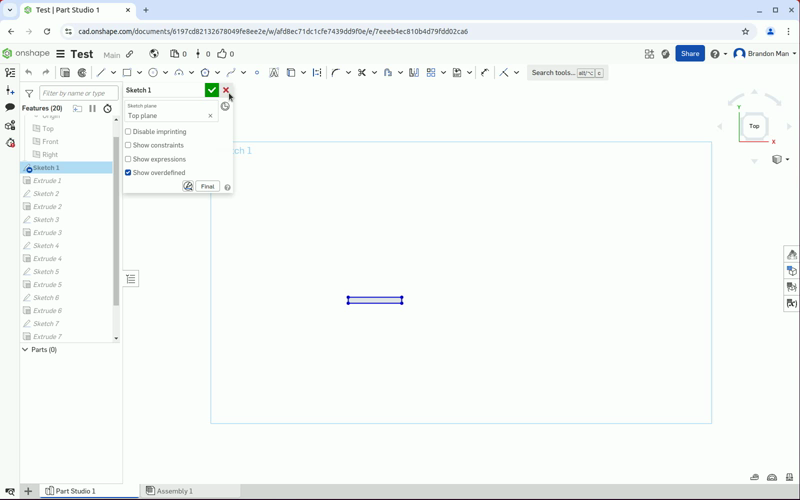
click(229, 92)
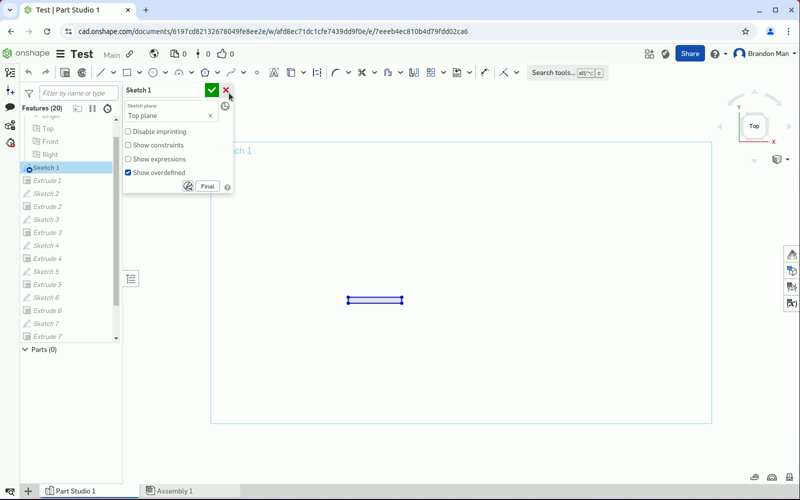
key(shift+s)
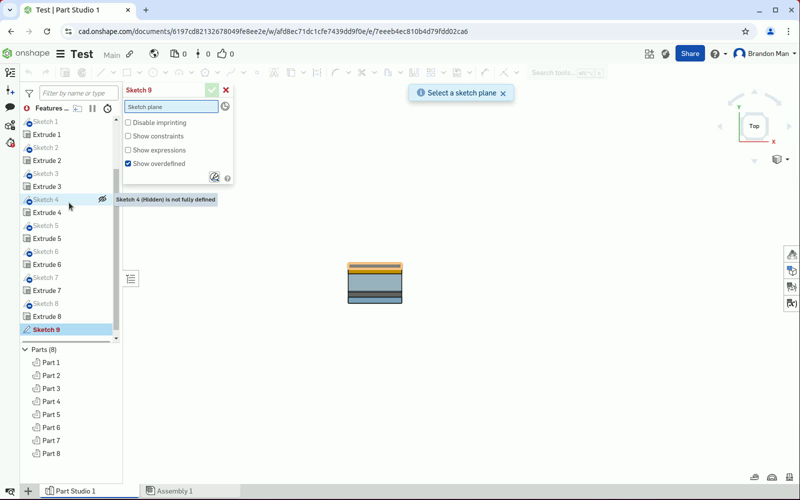
scroll(3)
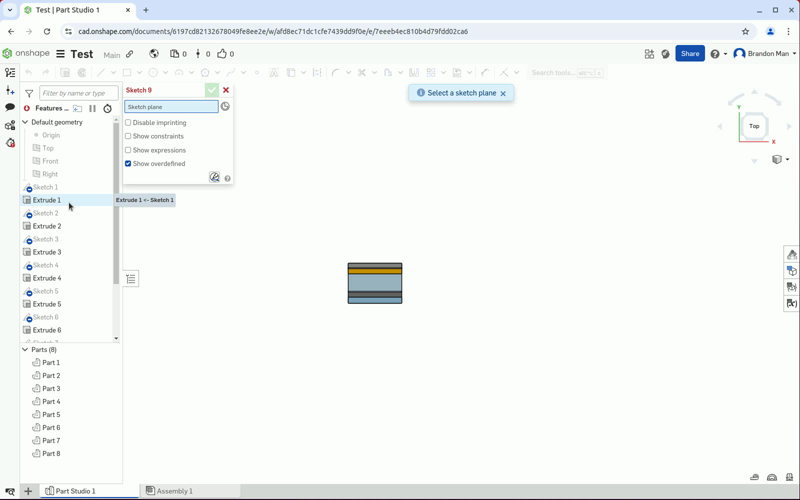
mouse_move(69, 150)
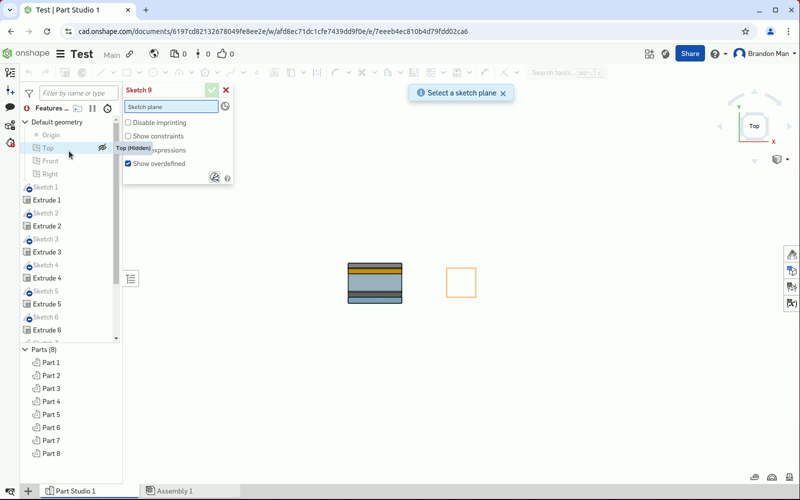
click(69, 150)
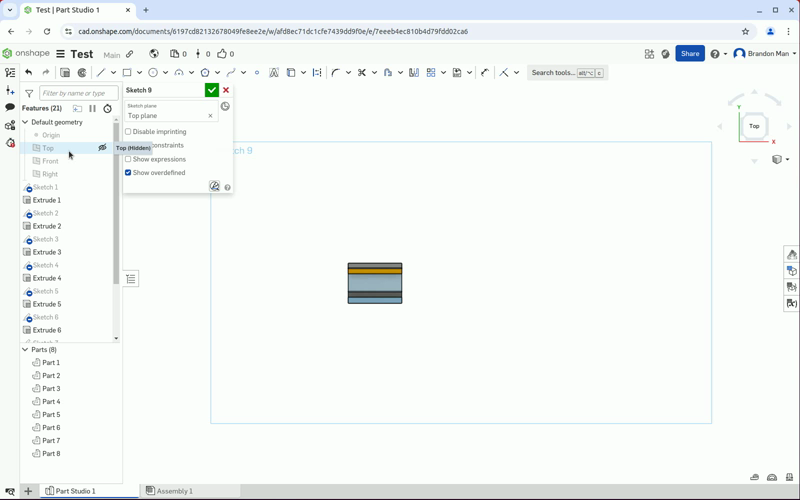
mouse_move(73, 352)
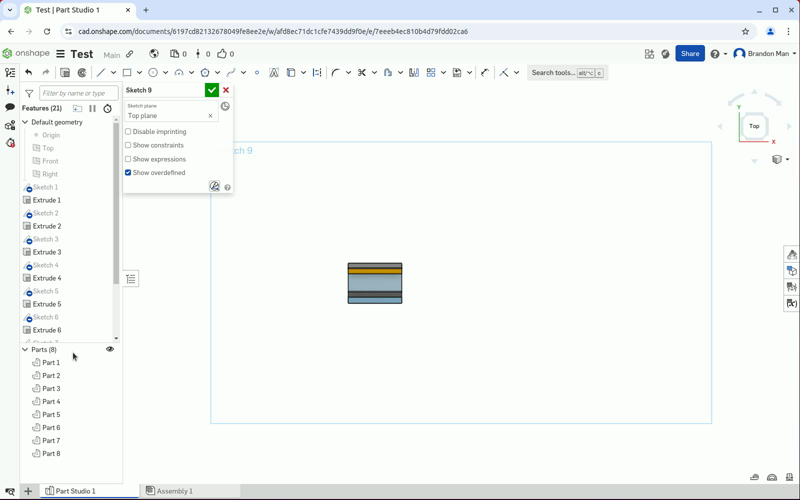
key(y)
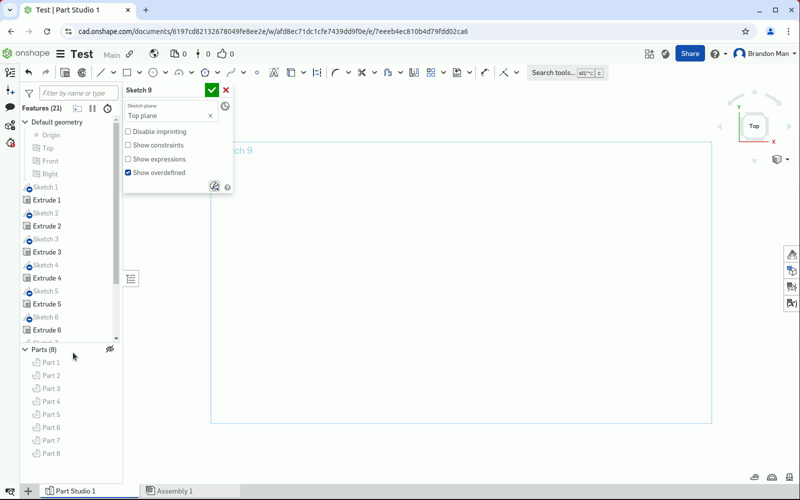
key(l)
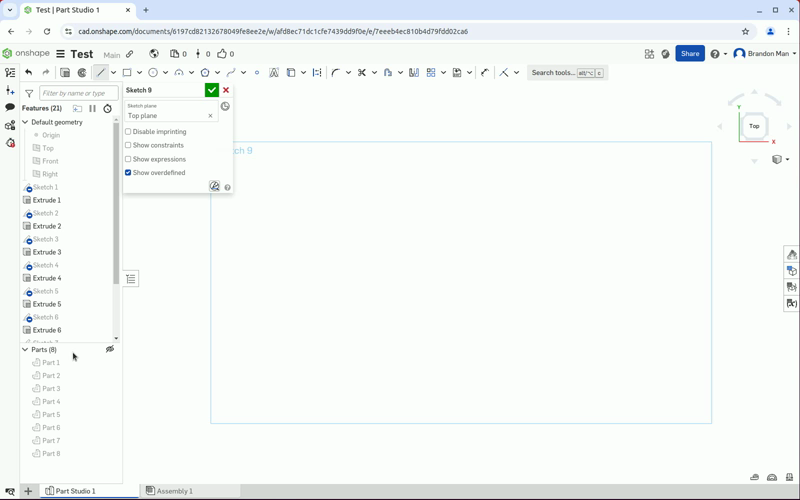
key_down(shift)
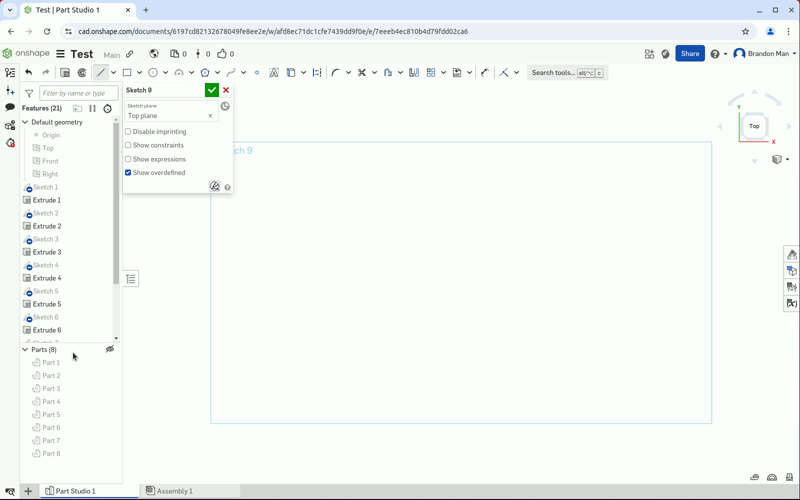
mouse_move(348, 297)
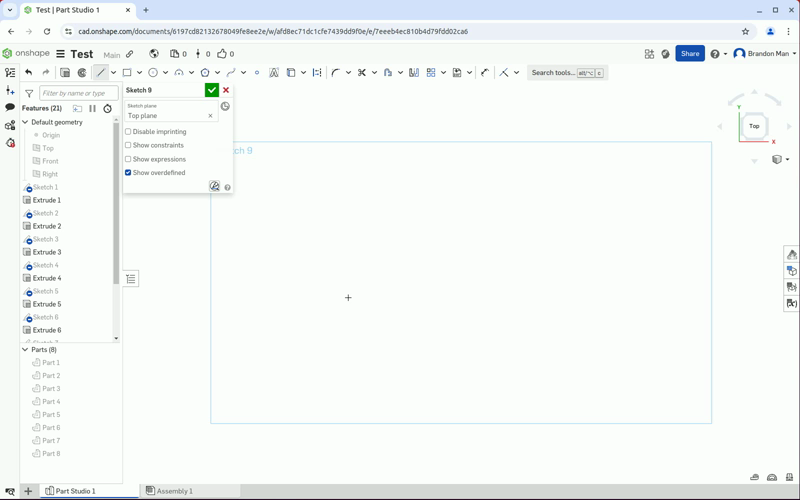
click(348, 297)
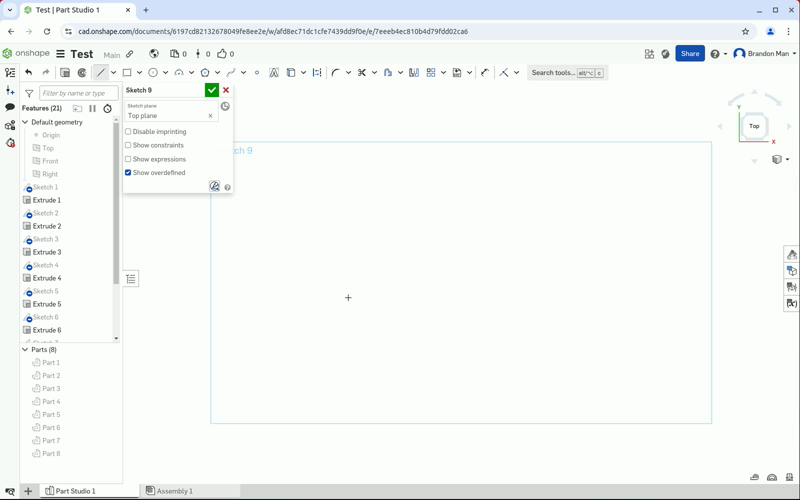
key_up(shift)
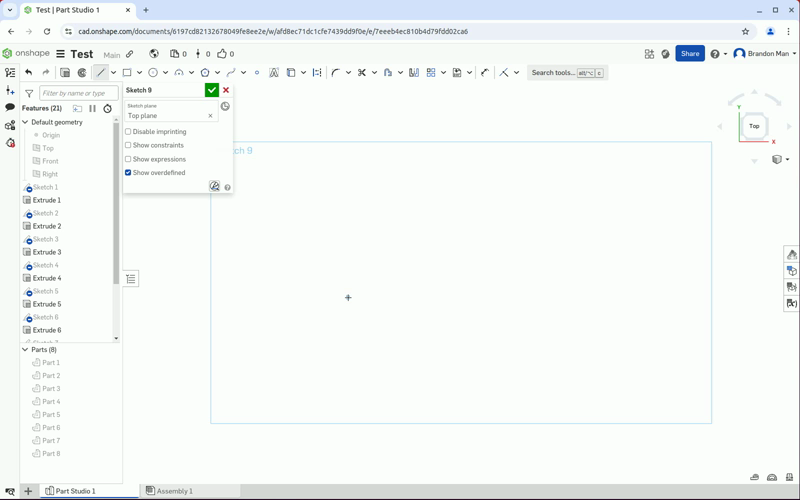
key_down(shift)
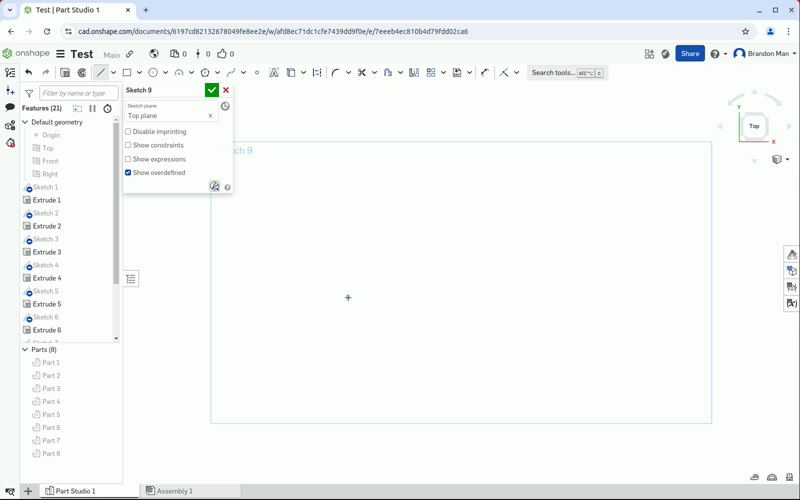
mouse_move(378, 297)
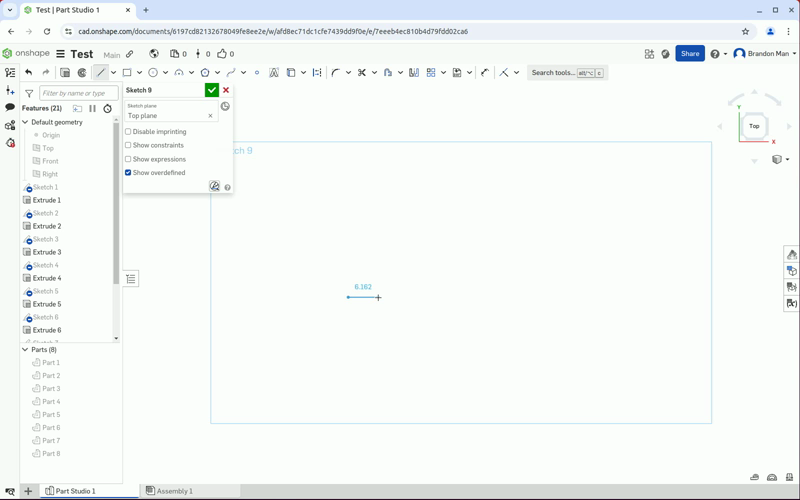
mouse_move(401, 297)
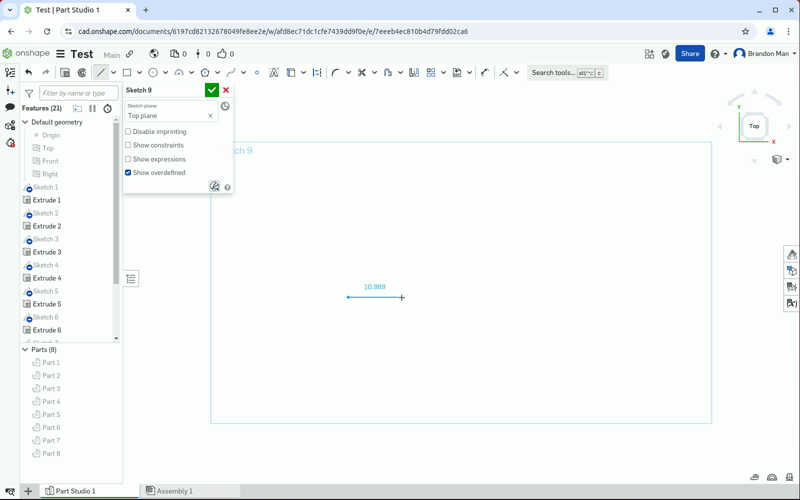
click(401, 297)
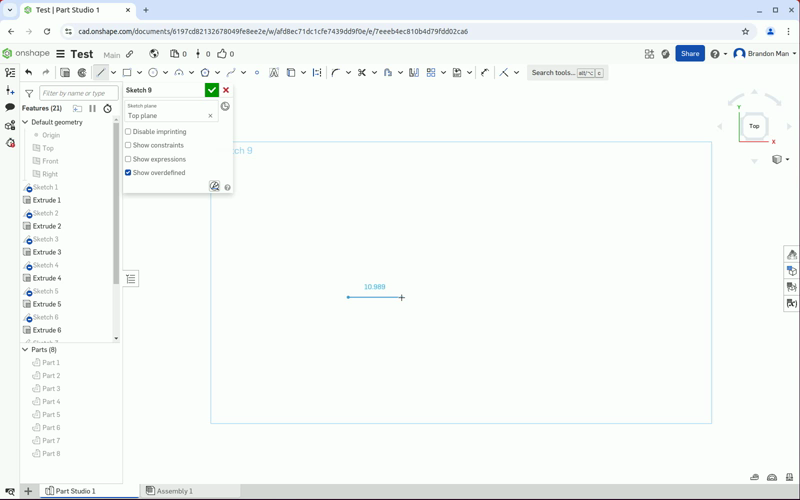
key_up(shift)
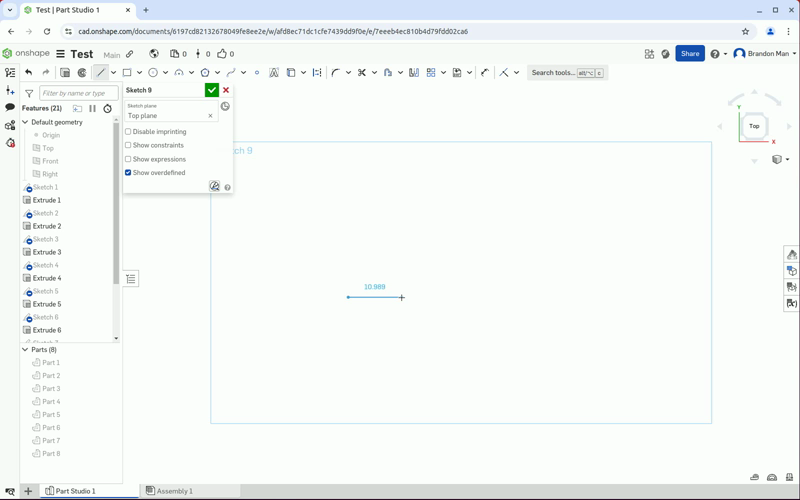
key_down(shift)
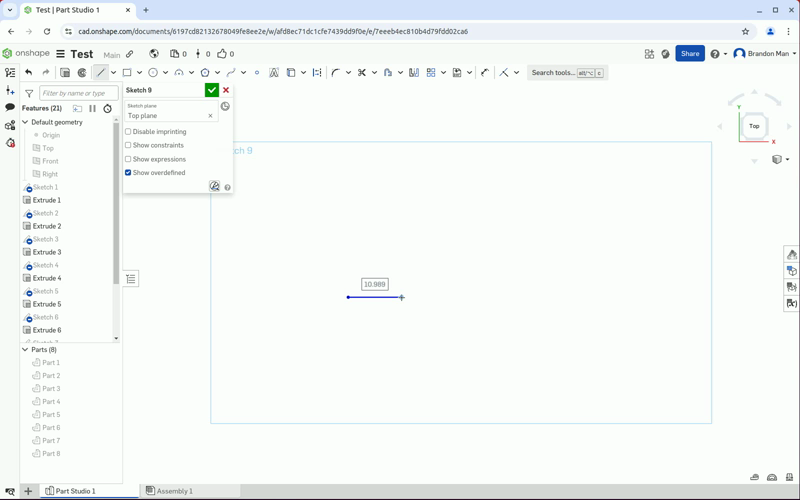
mouse_move(431, 297)
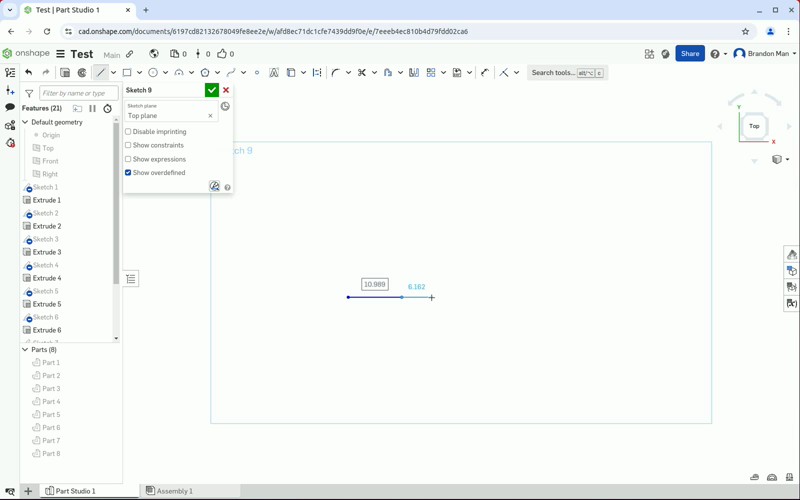
mouse_move(401, 291)
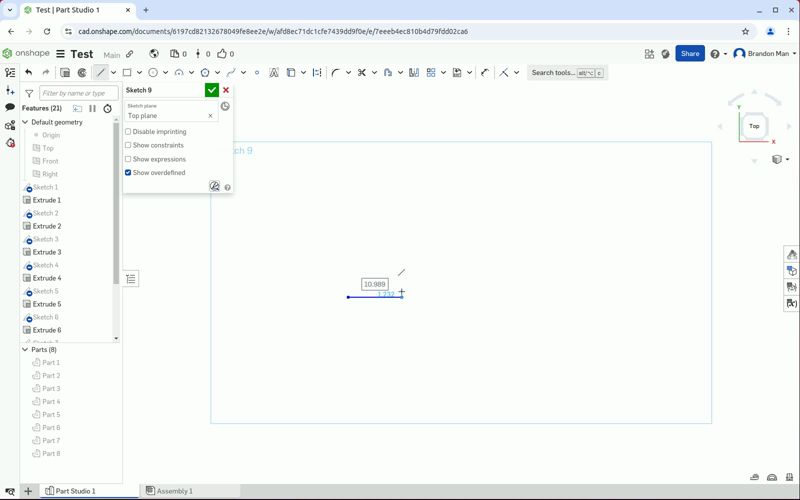
scroll(6)
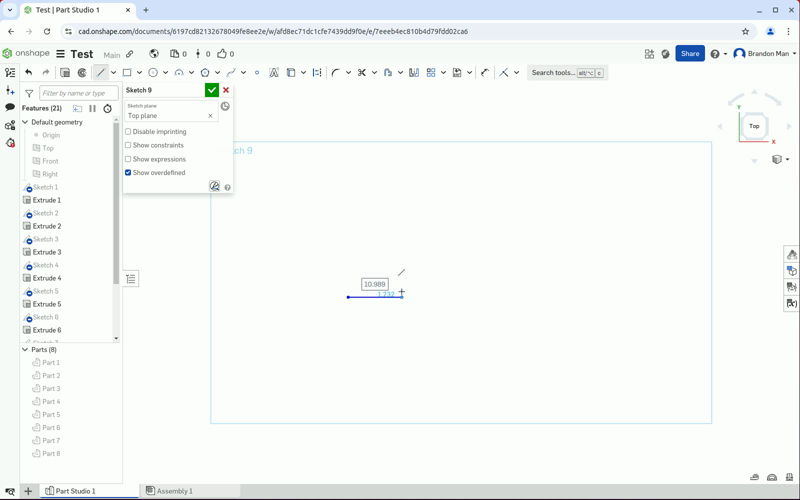
scroll(6)
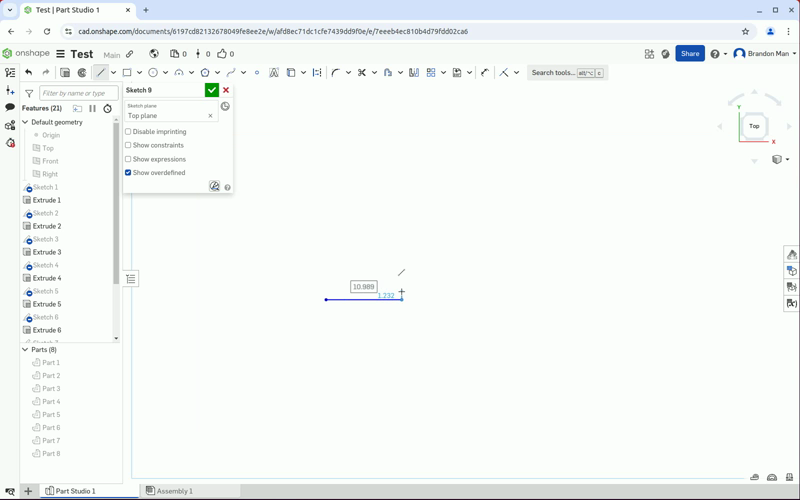
scroll(6)
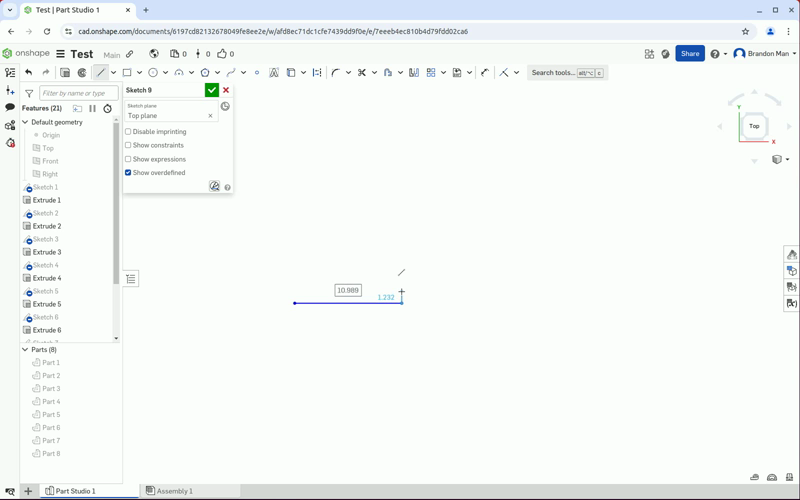
scroll(6)
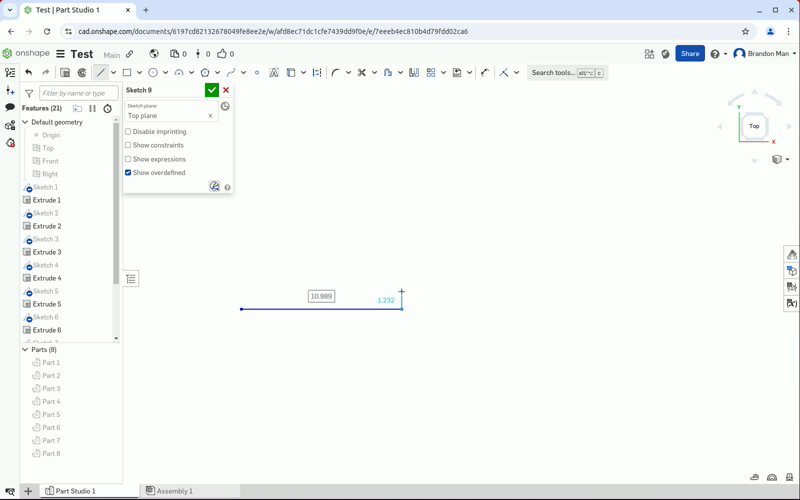
scroll(6)
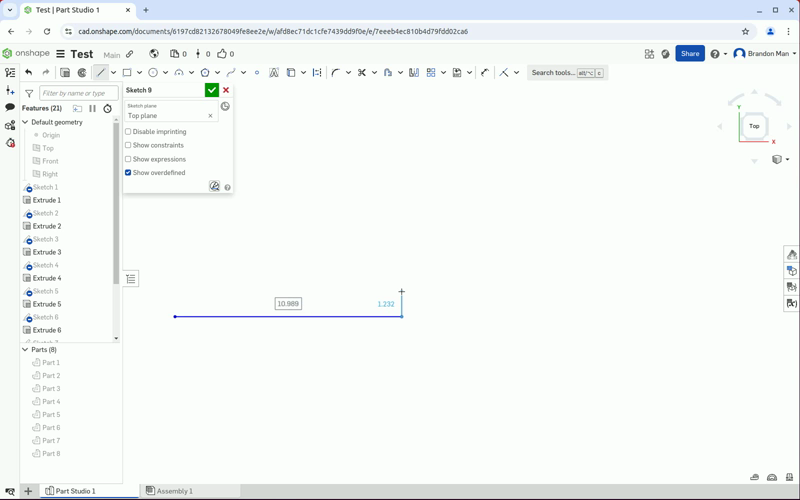
scroll(6)
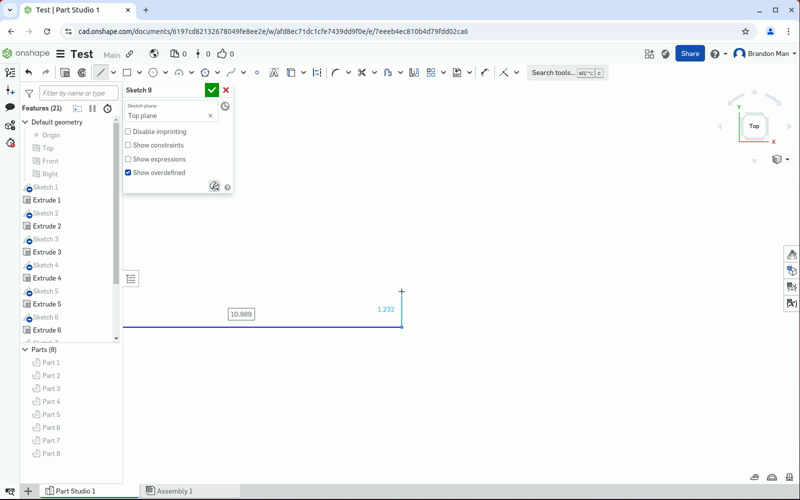
scroll(6)
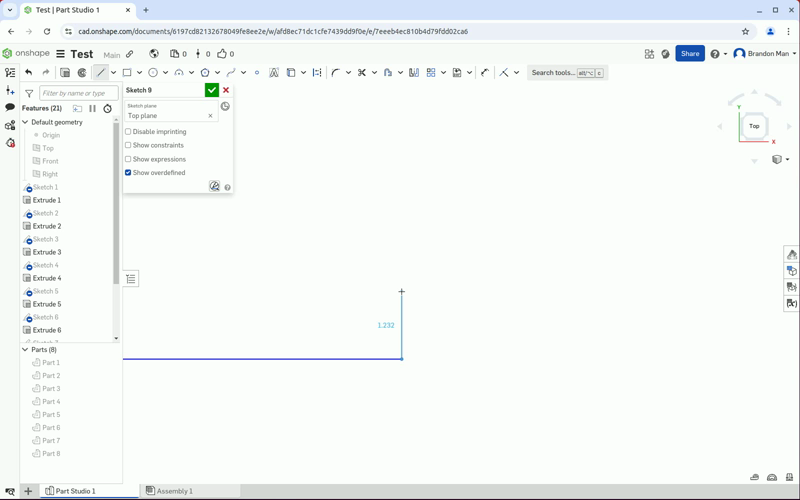
click(401, 291)
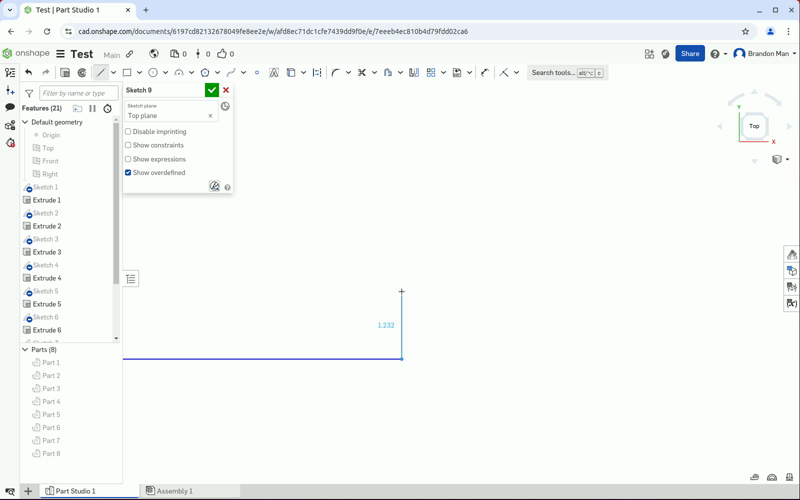
scroll(-6)
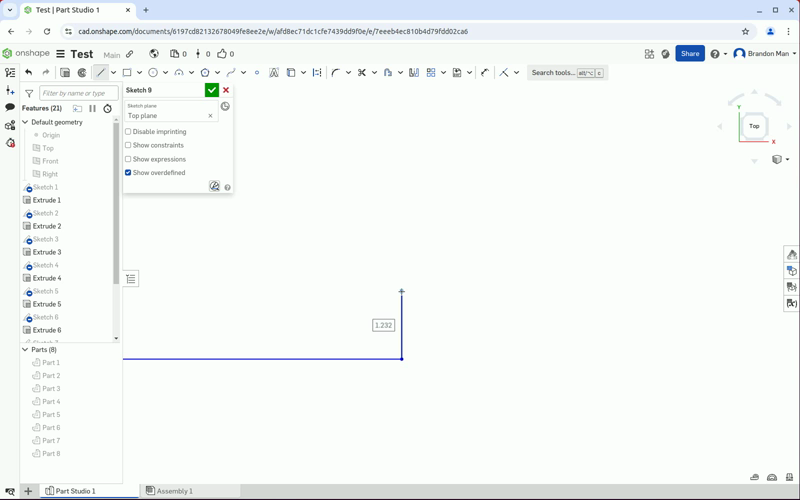
scroll(-6)
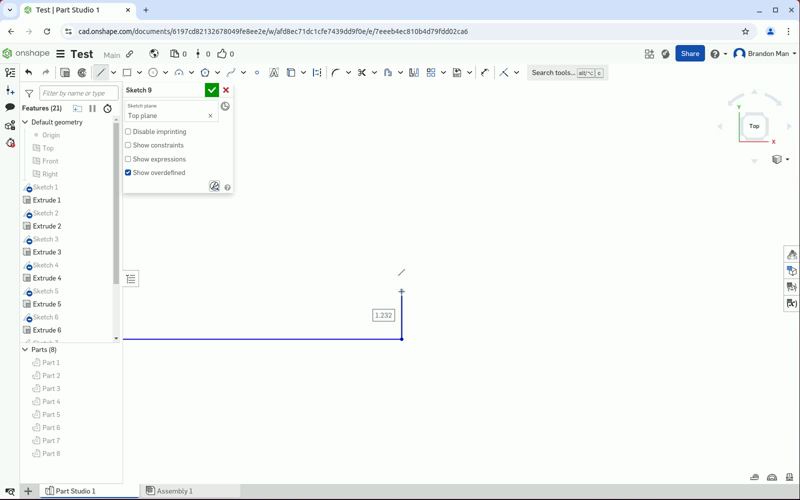
scroll(-6)
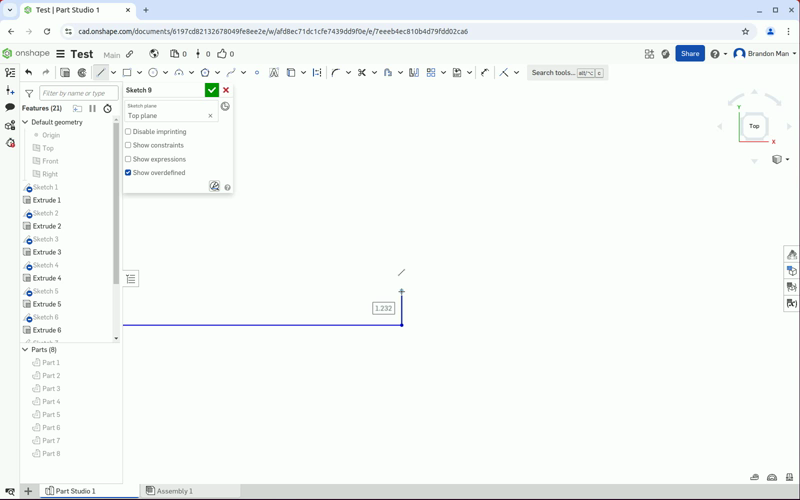
scroll(-6)
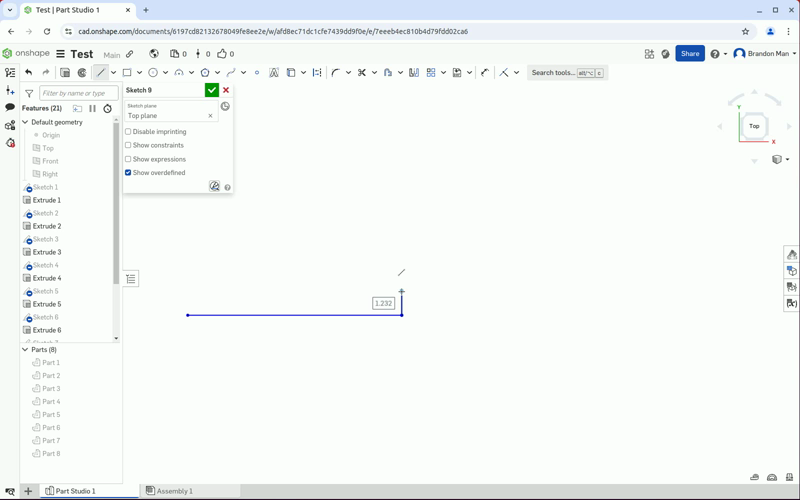
scroll(-6)
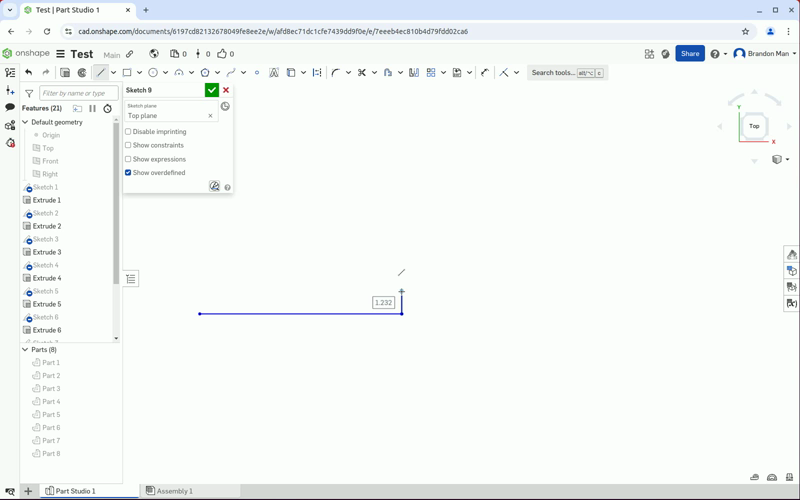
scroll(-6)
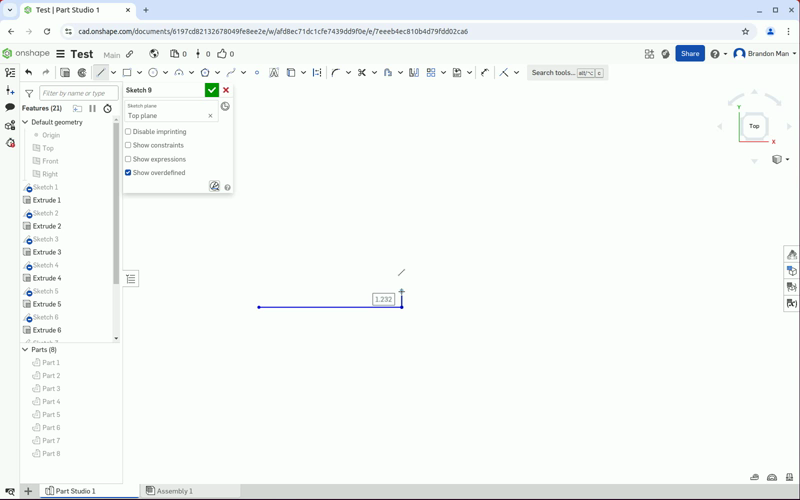
scroll(-6)
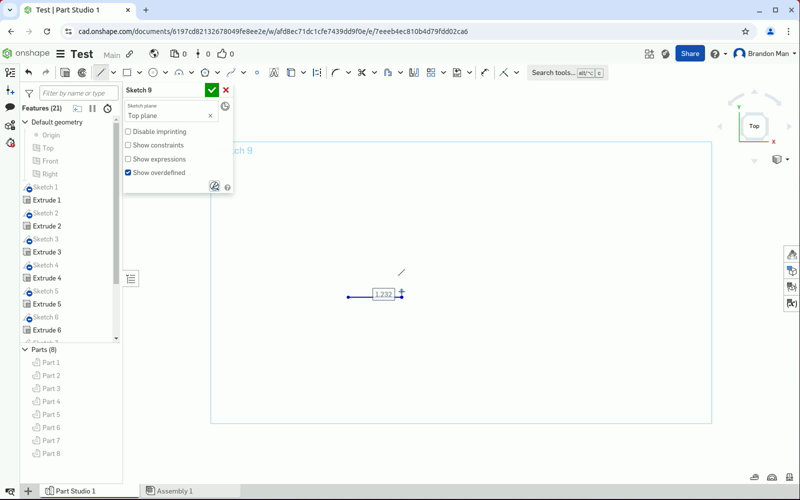
key_up(shift)
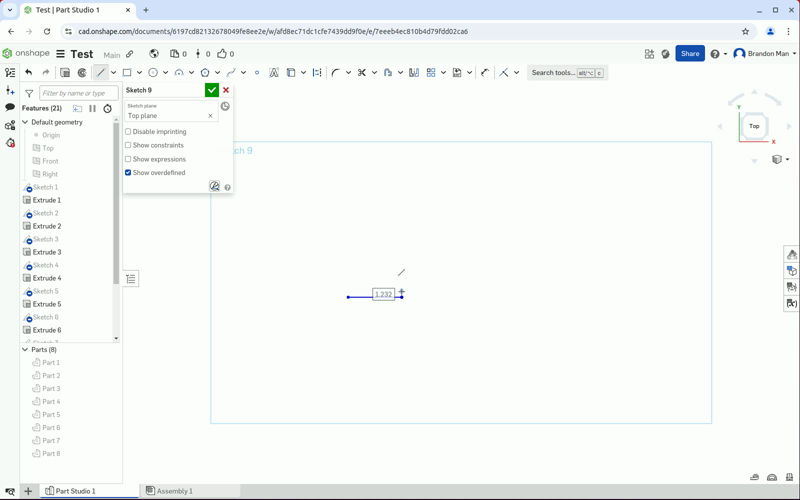
key_down(shift)
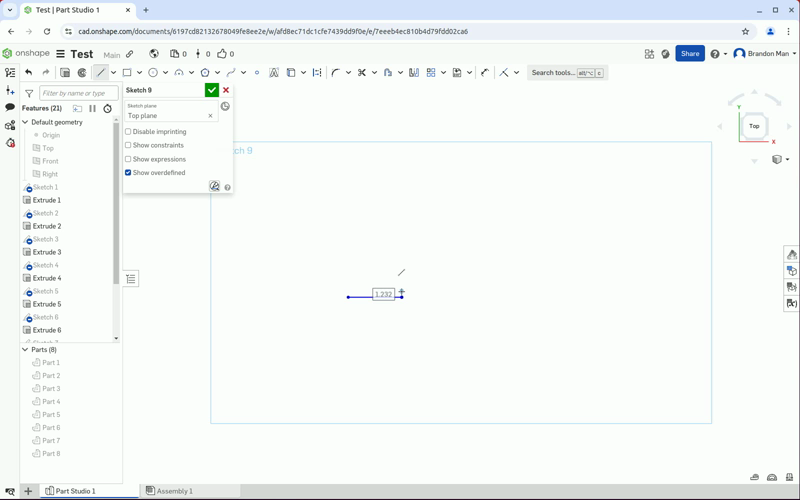
mouse_move(431, 291)
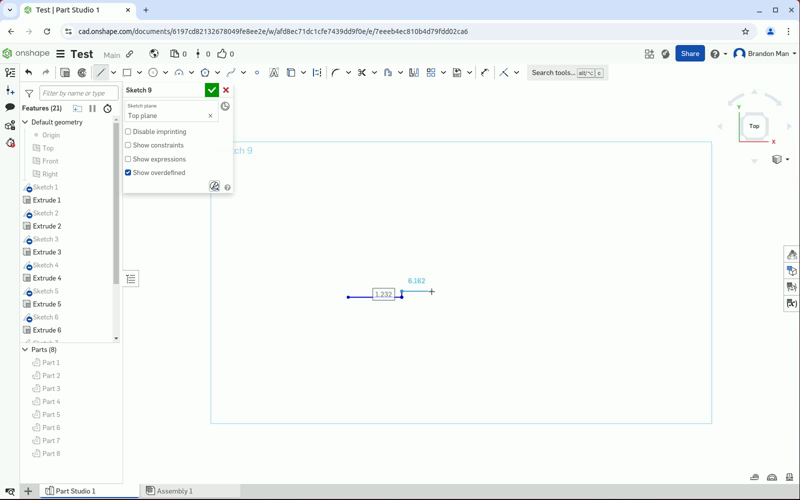
mouse_move(348, 291)
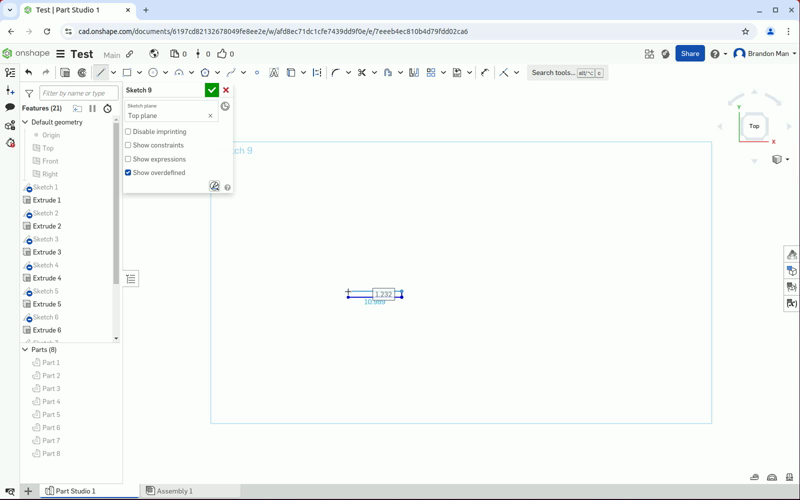
click(348, 291)
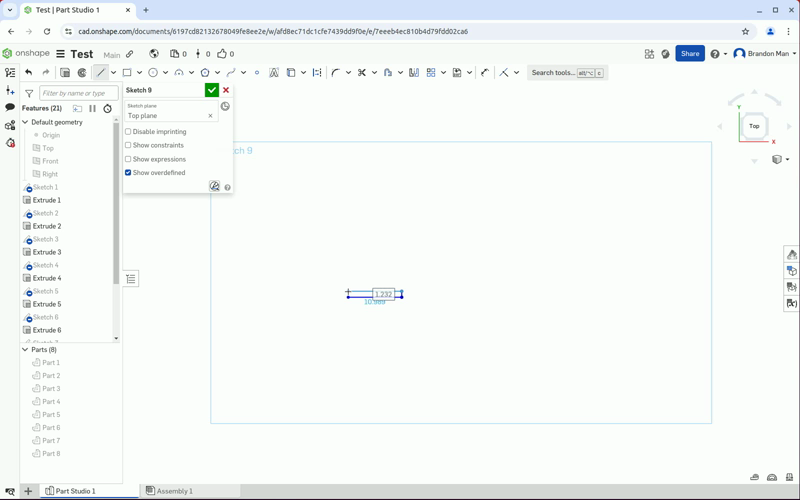
key_up(shift)
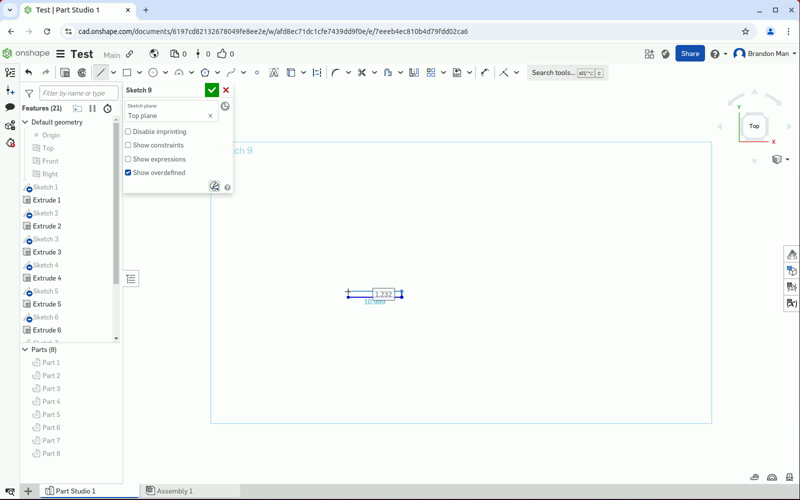
mouse_move(378, 291)
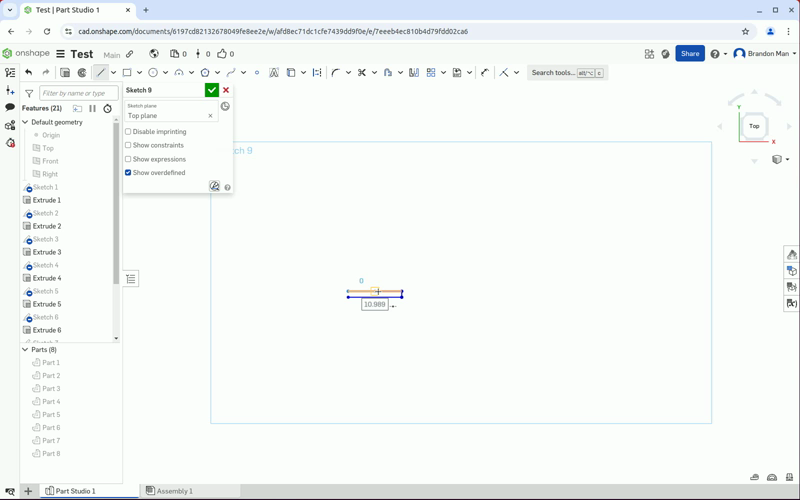
key_down(shift)
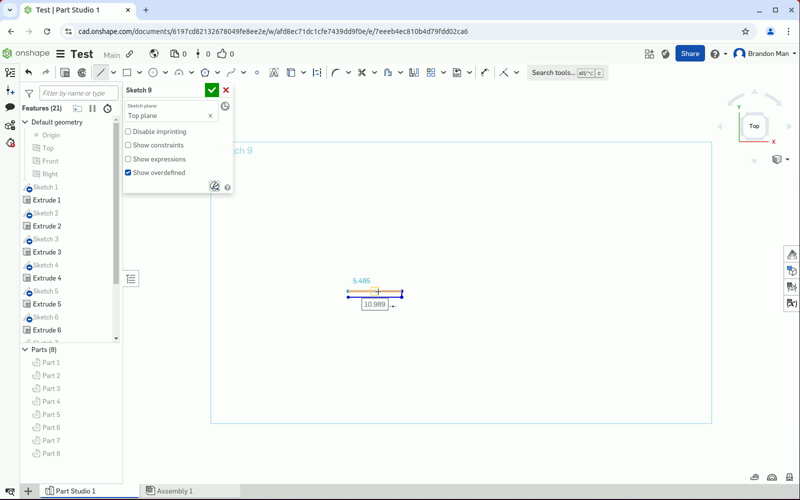
mouse_move(348, 297)
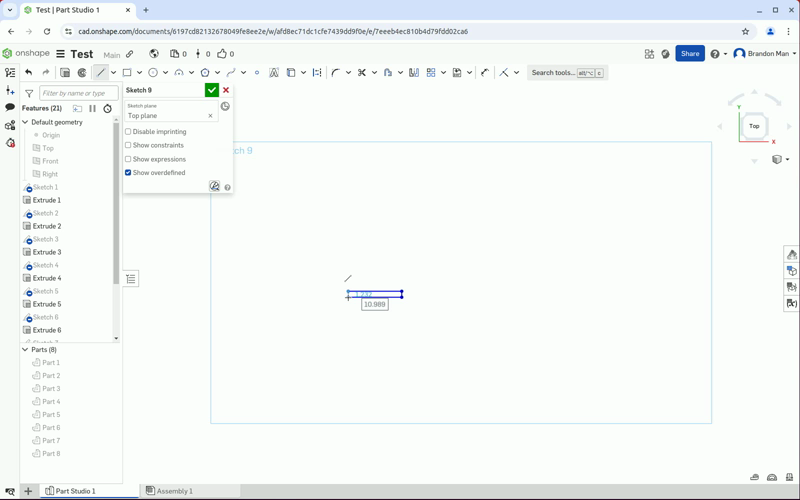
scroll(6)
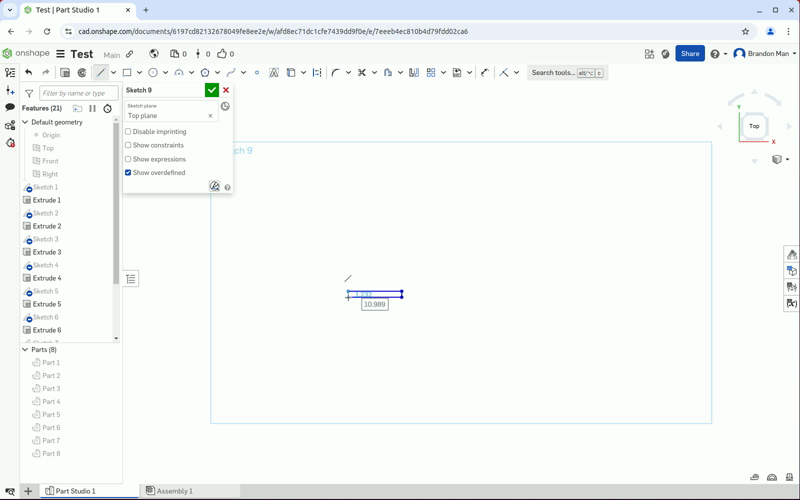
scroll(6)
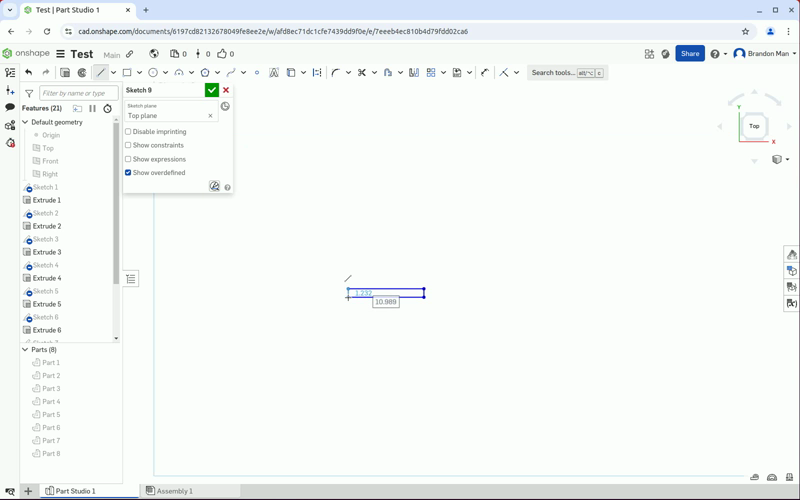
scroll(6)
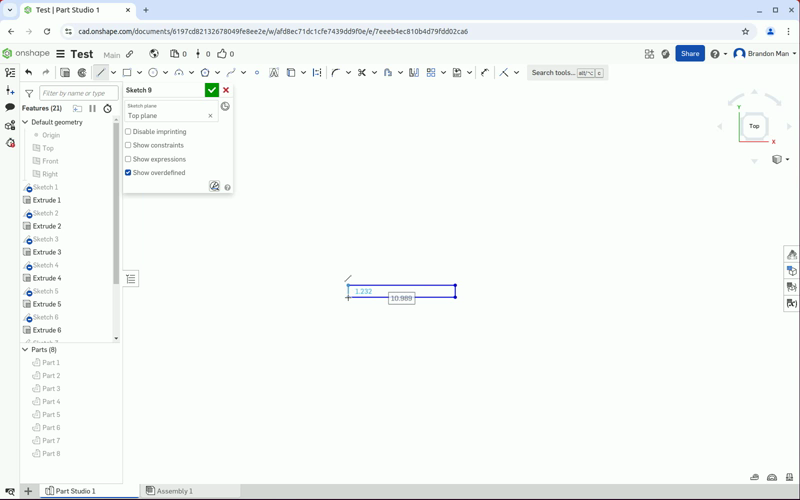
scroll(6)
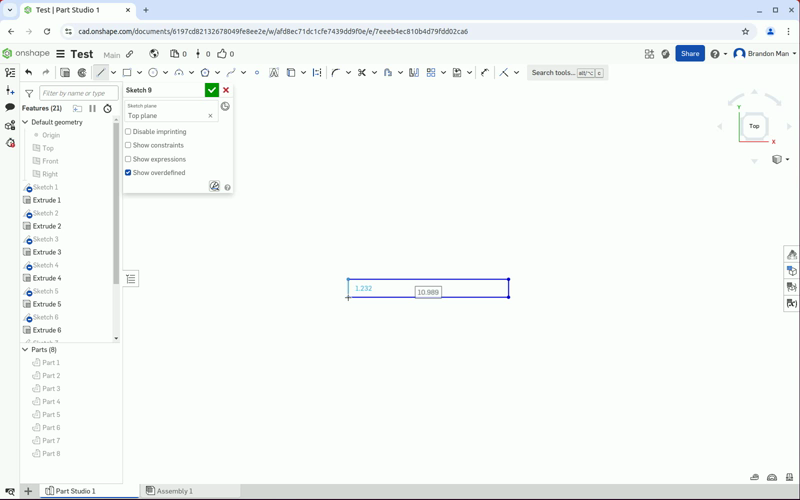
scroll(6)
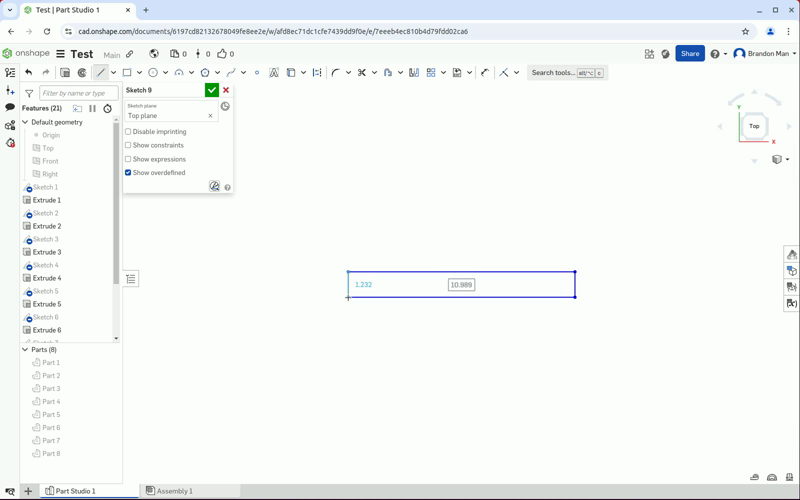
scroll(6)
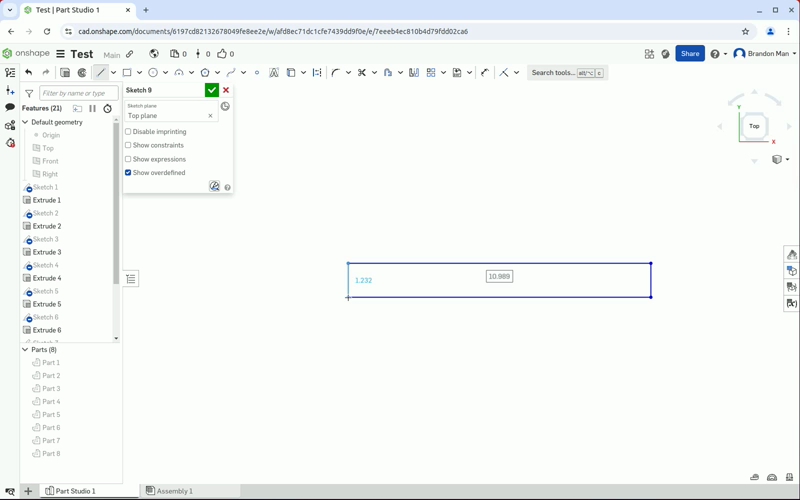
scroll(6)
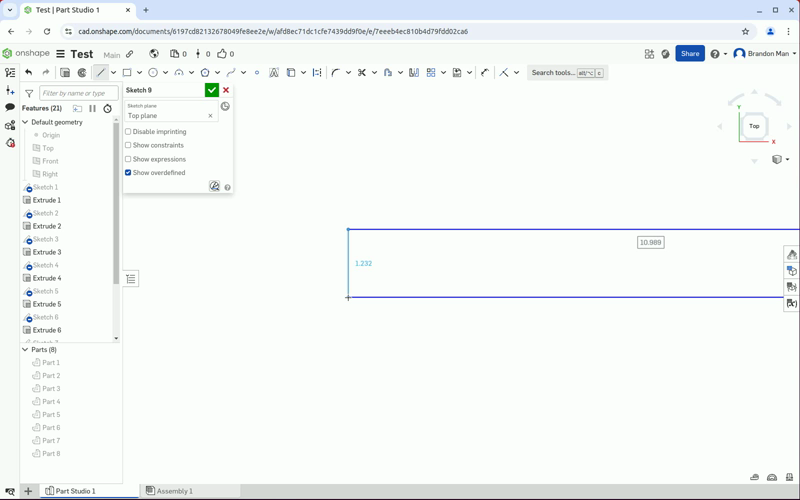
key_up(shift)
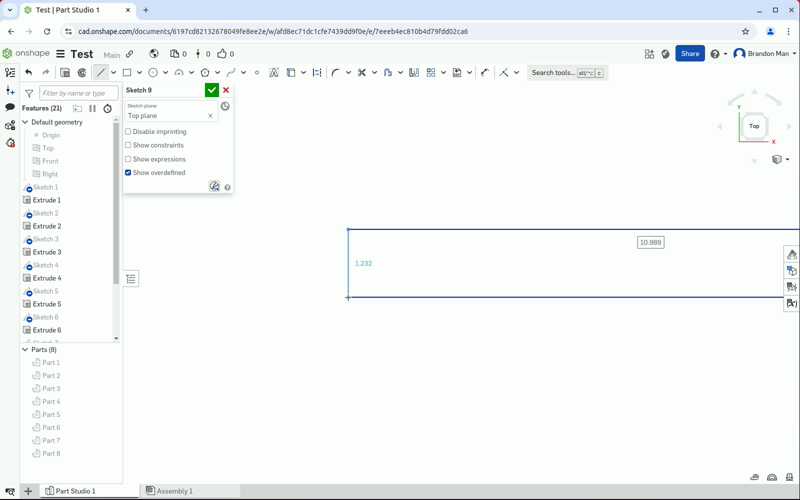
click(348, 297)
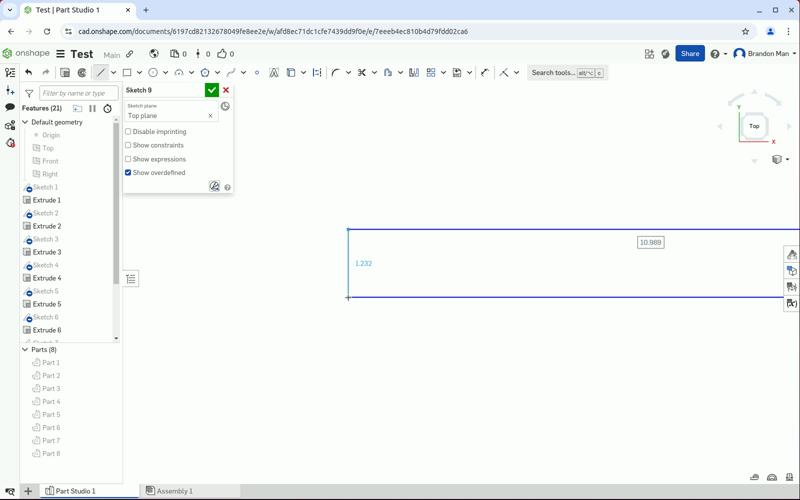
scroll(-6)
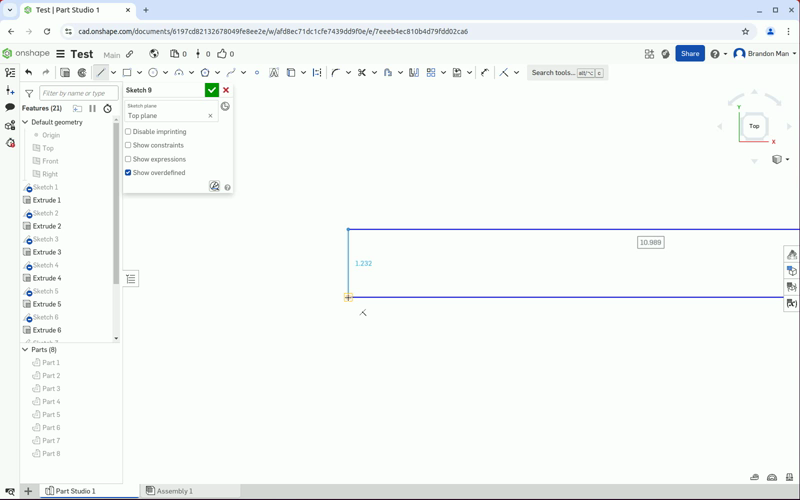
scroll(-6)
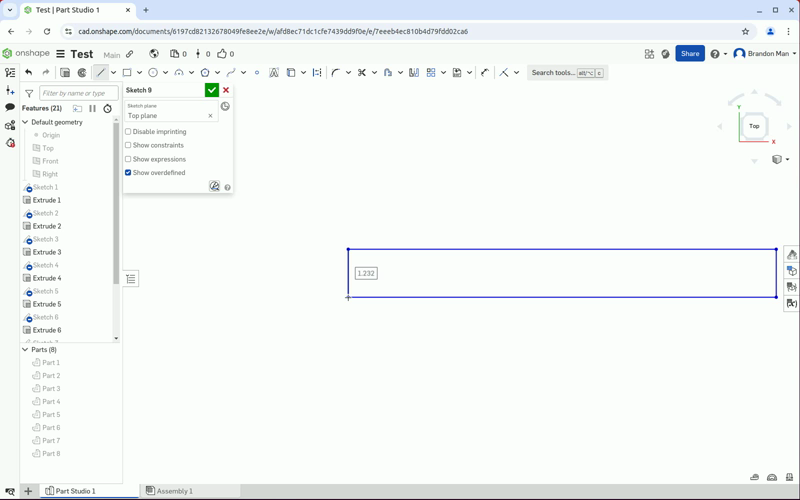
scroll(-6)
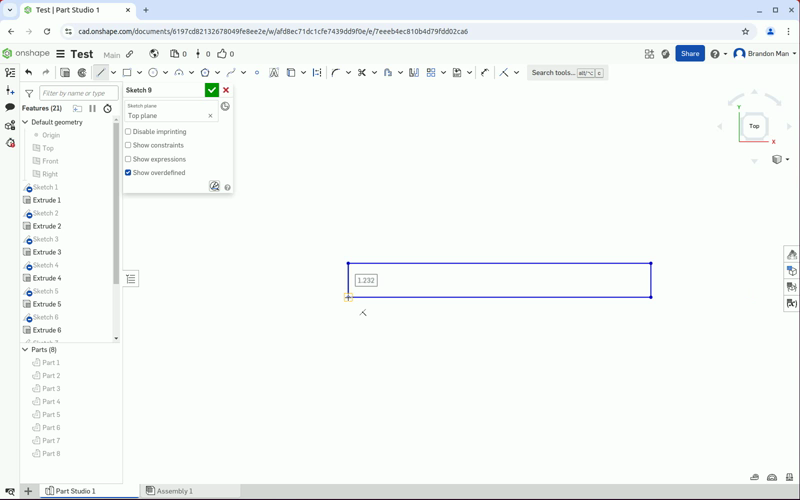
scroll(-6)
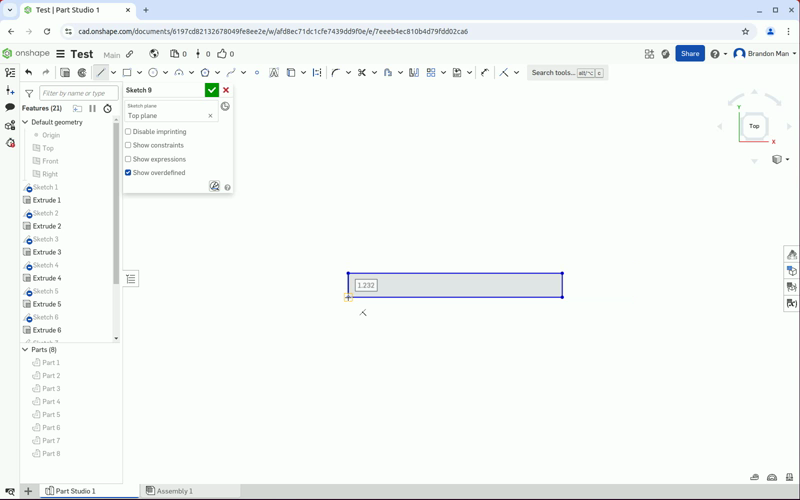
scroll(-6)
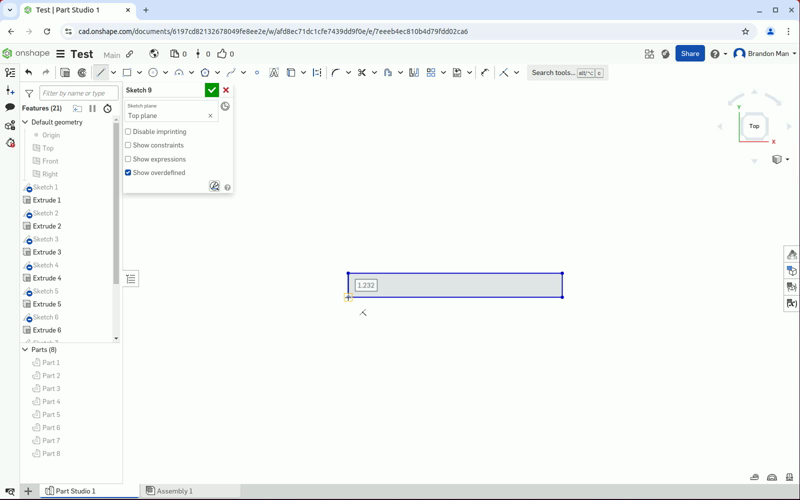
scroll(-6)
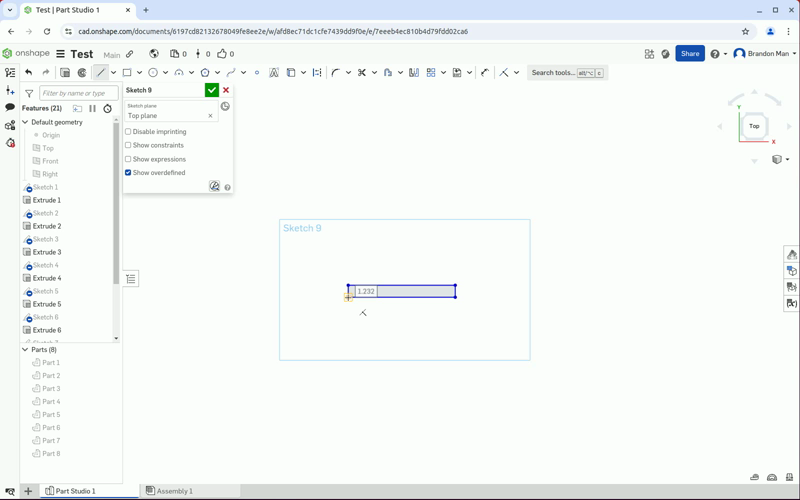
scroll(-6)
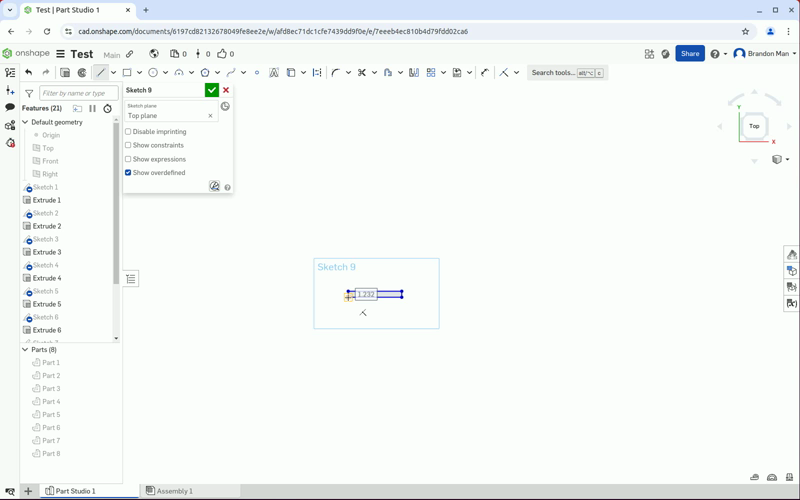
key(esc)
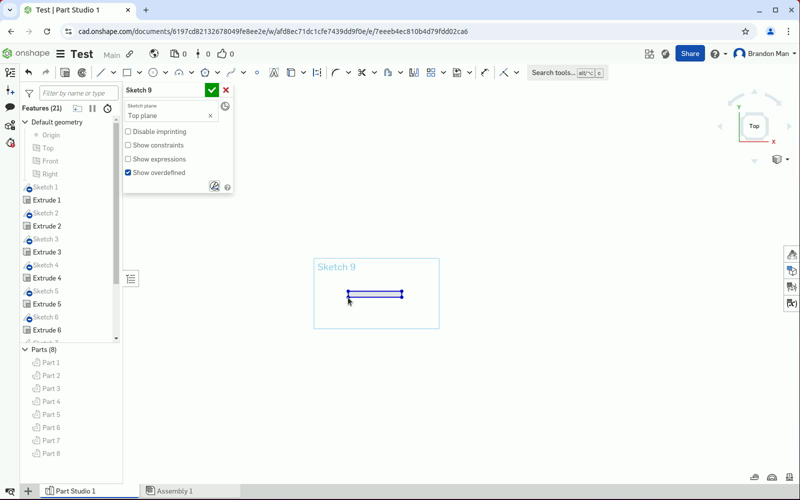
mouse_move(388, 294)
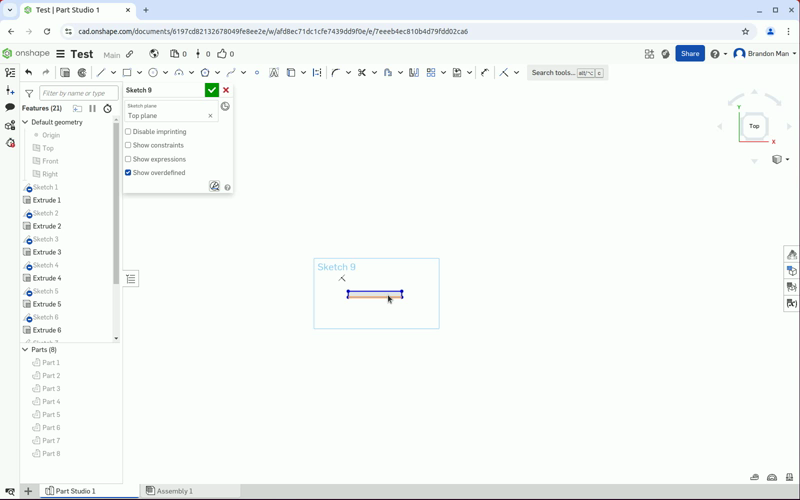
scroll(6)
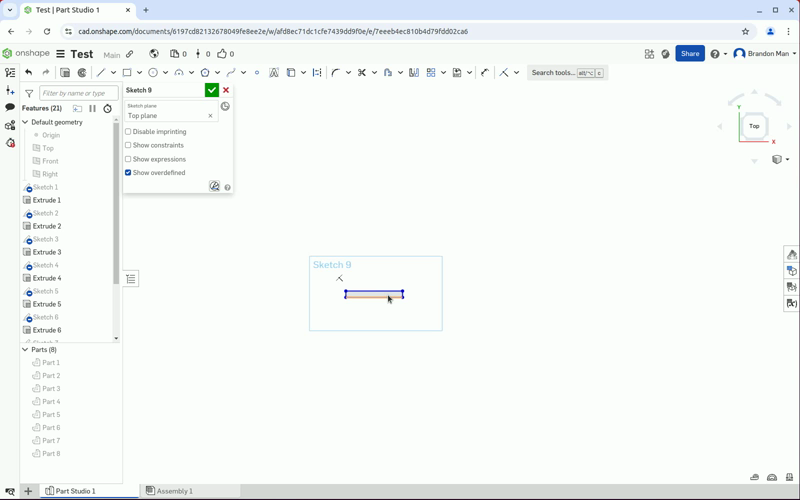
scroll(6)
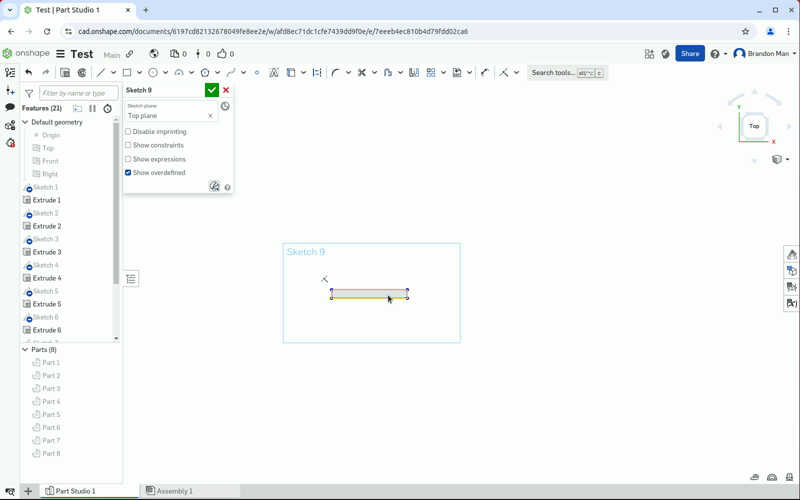
scroll(6)
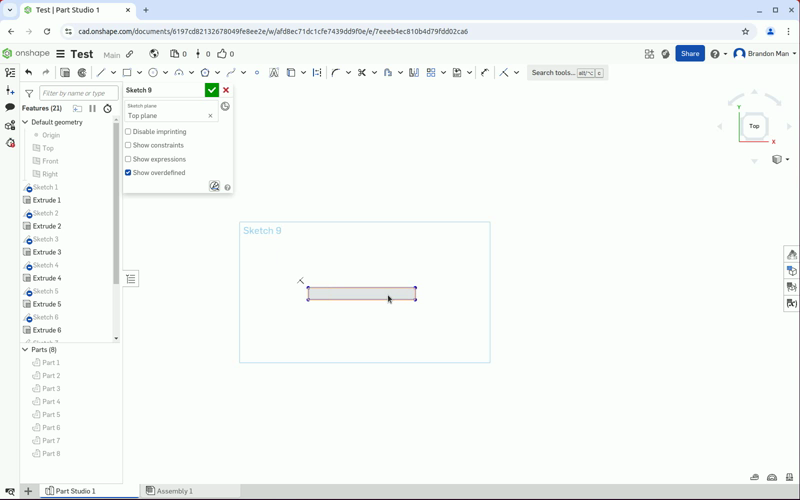
scroll(6)
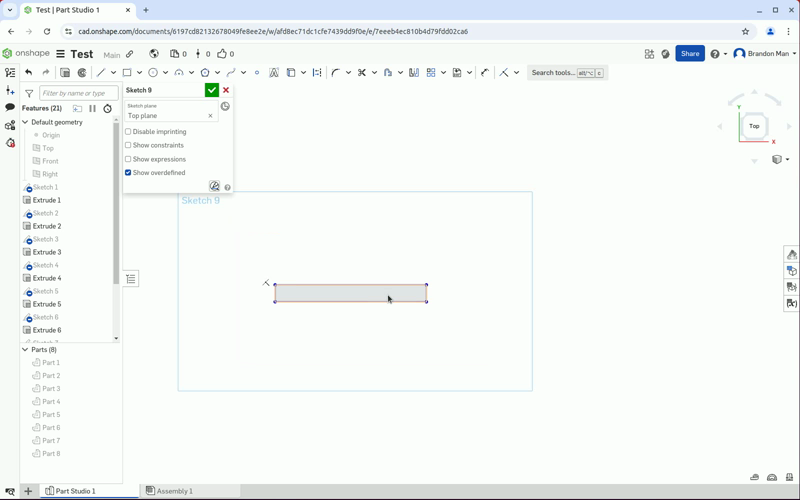
scroll(6)
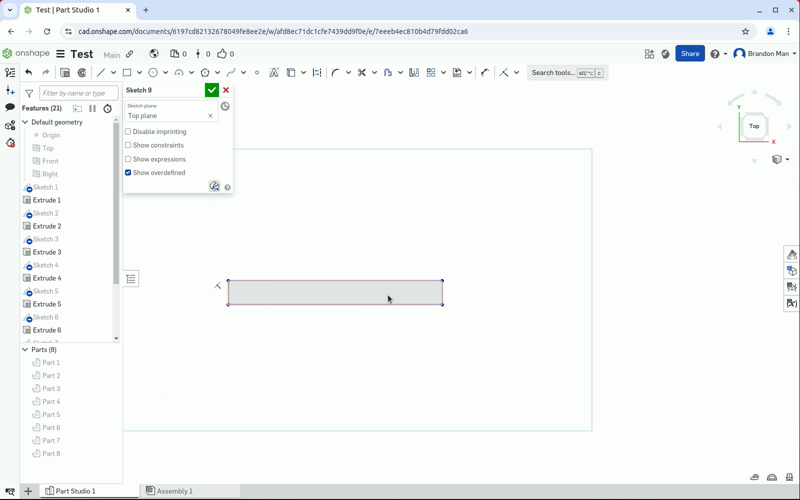
scroll(6)
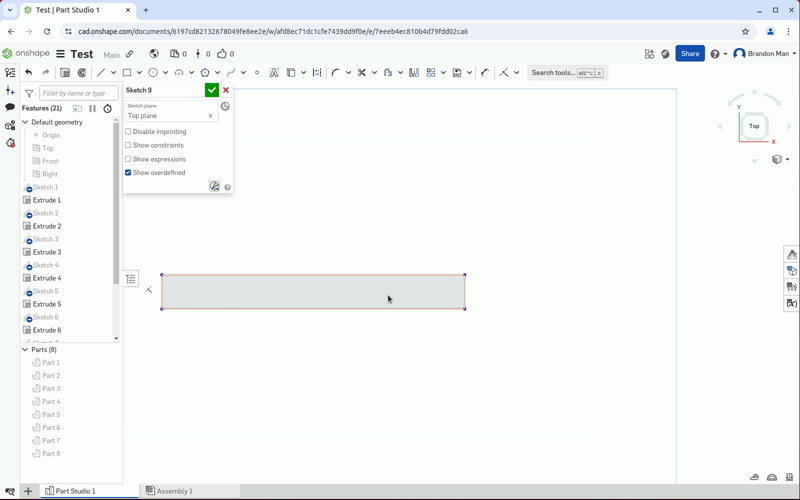
scroll(6)
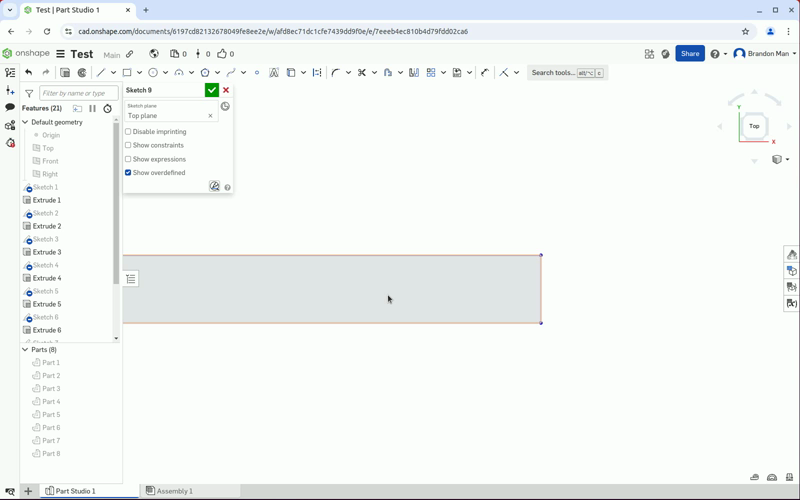
click(388, 294)
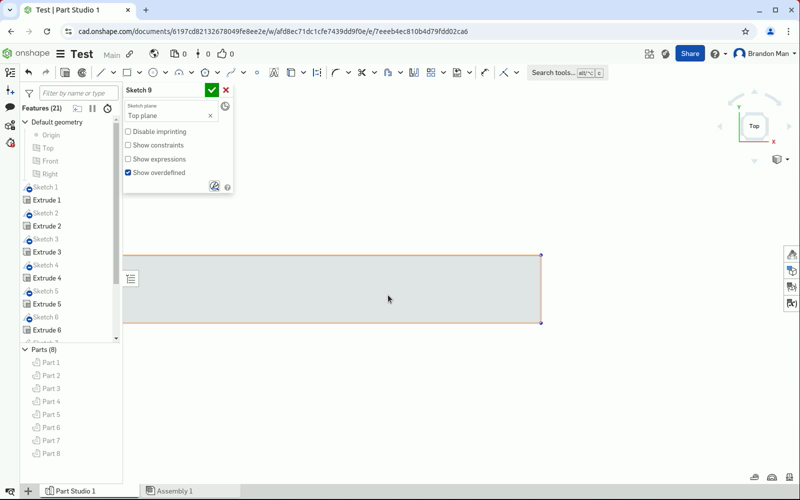
scroll(-6)
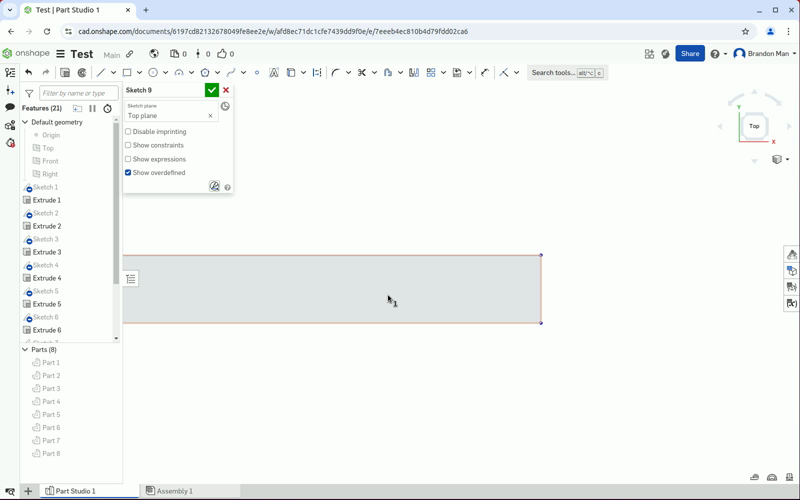
scroll(-6)
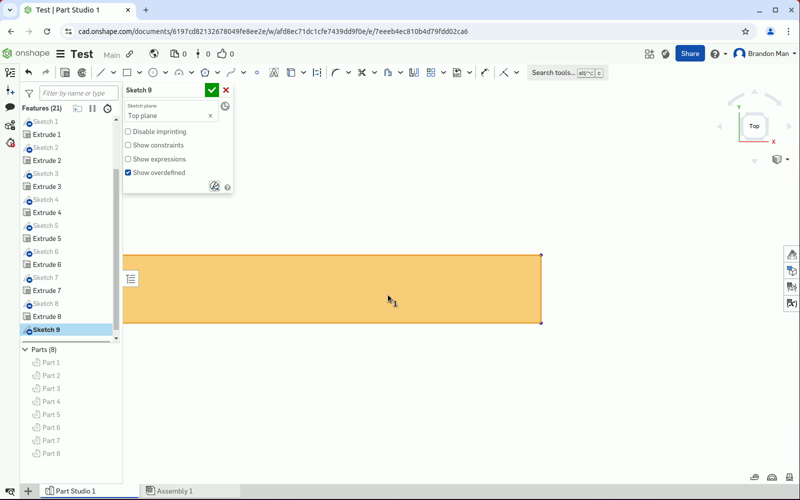
scroll(-6)
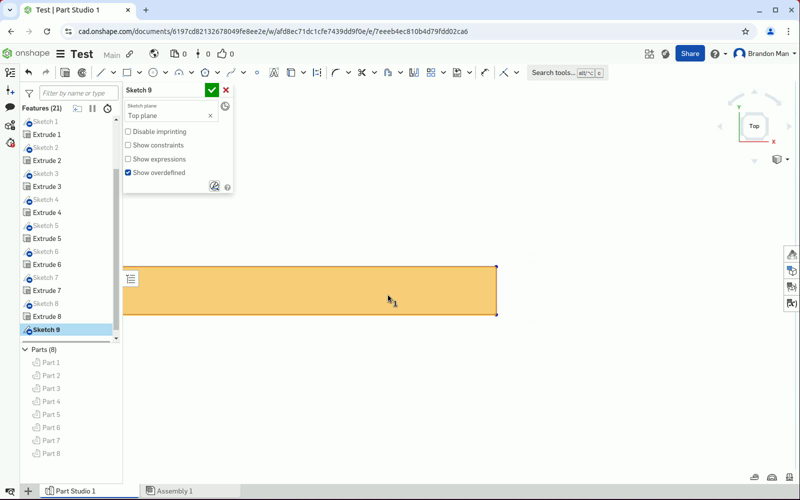
scroll(-6)
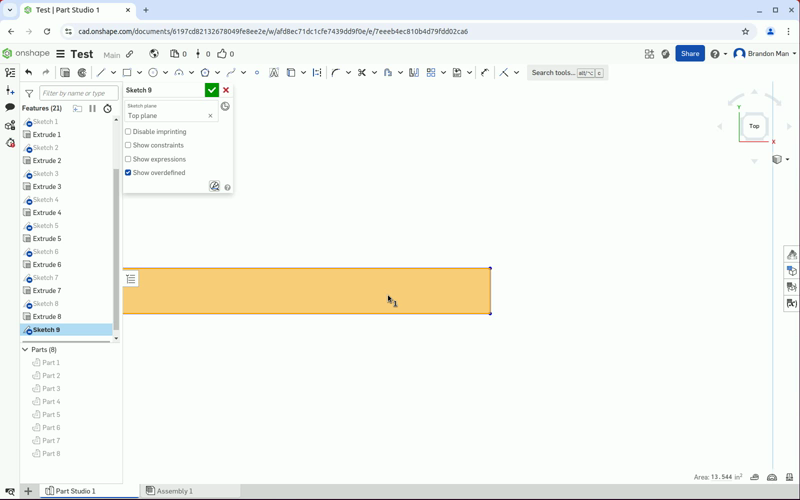
scroll(-6)
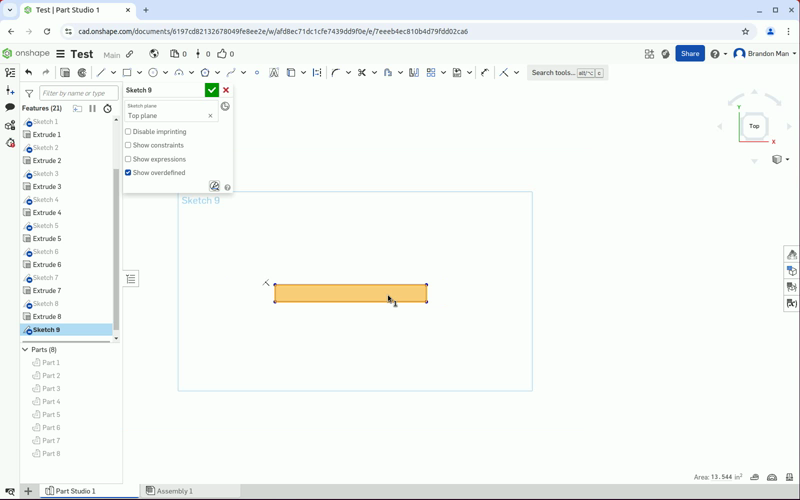
scroll(-6)
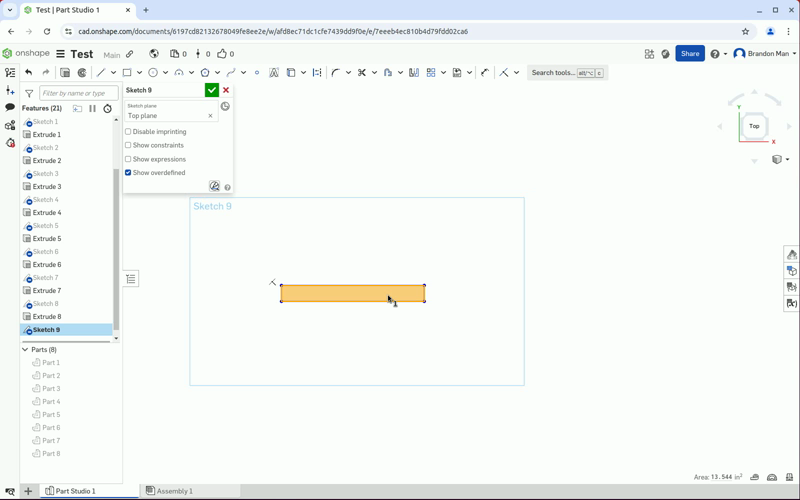
scroll(-6)
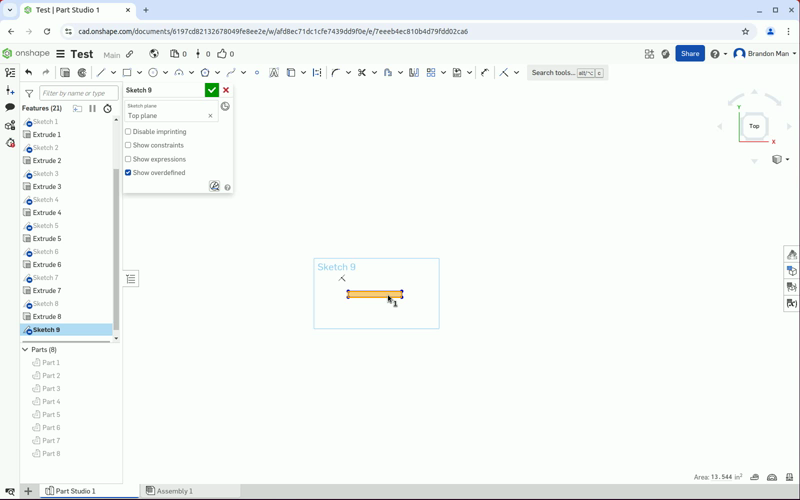
mouse_move(73, 352)
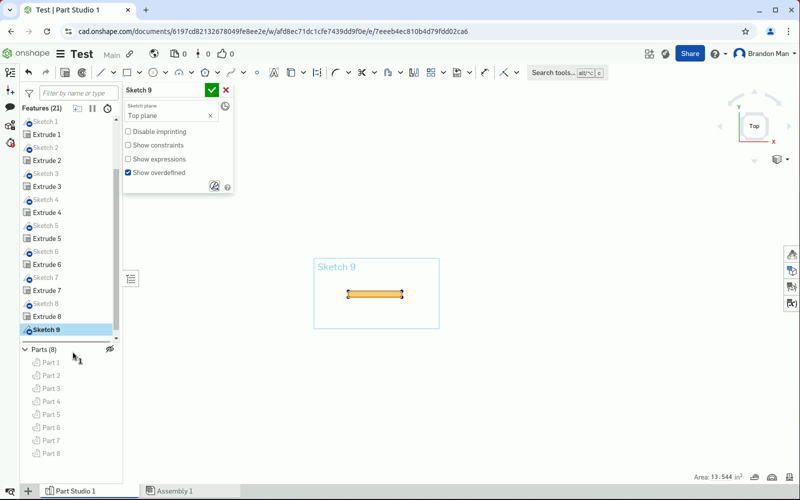
key(shift+y)
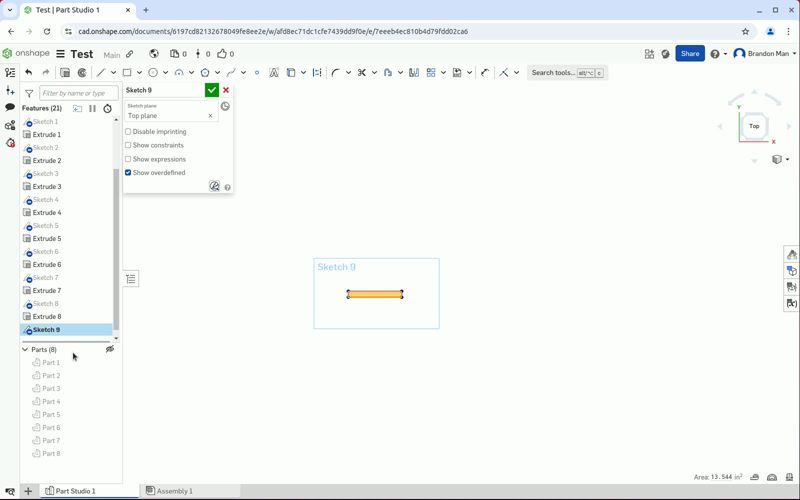
key(shift+e)
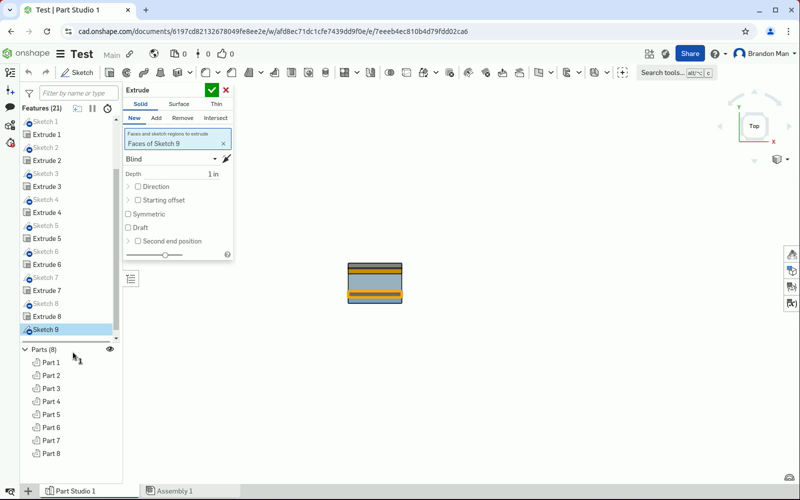
mouse_move(143, 106)
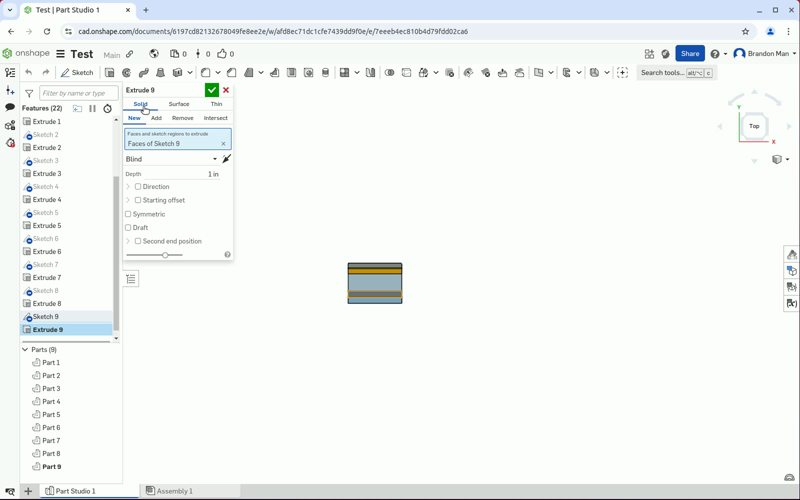
click(143, 106)
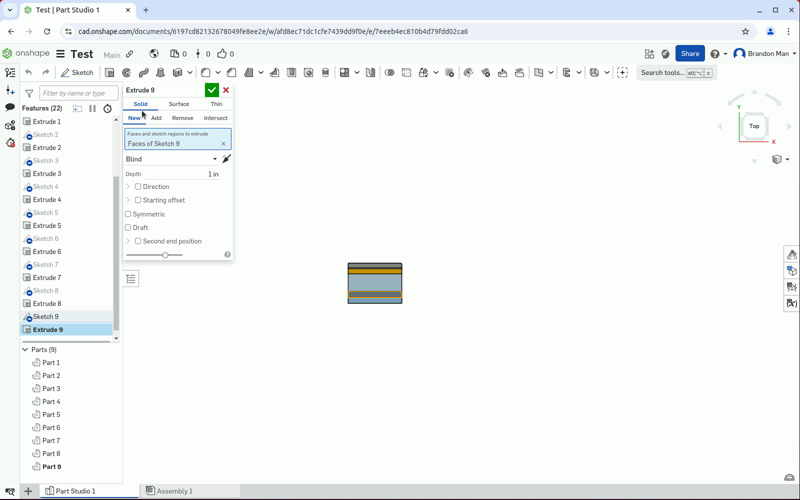
mouse_move(137, 120)
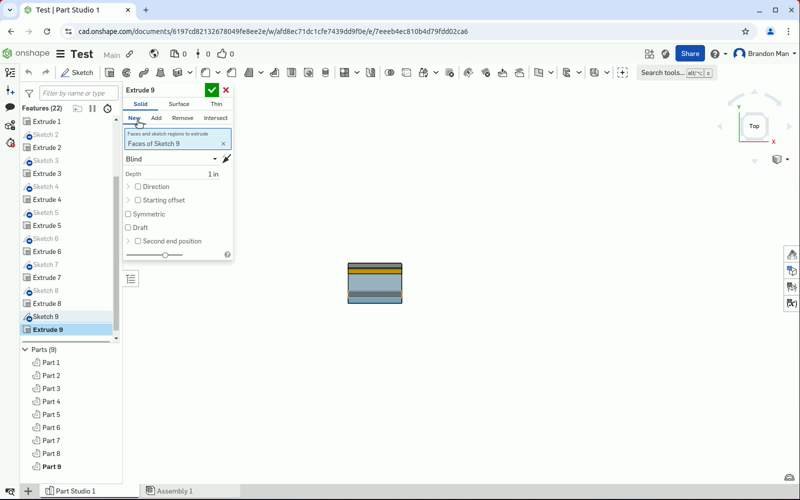
click(137, 120)
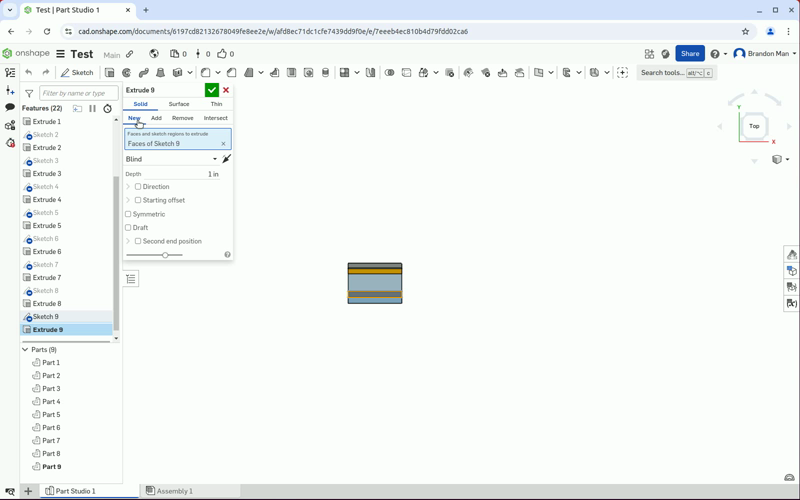
key(tab, 4)
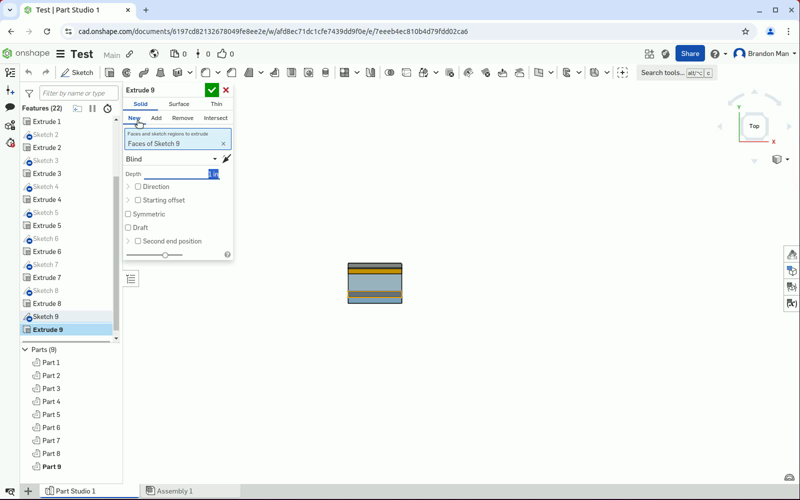
text(3.851)
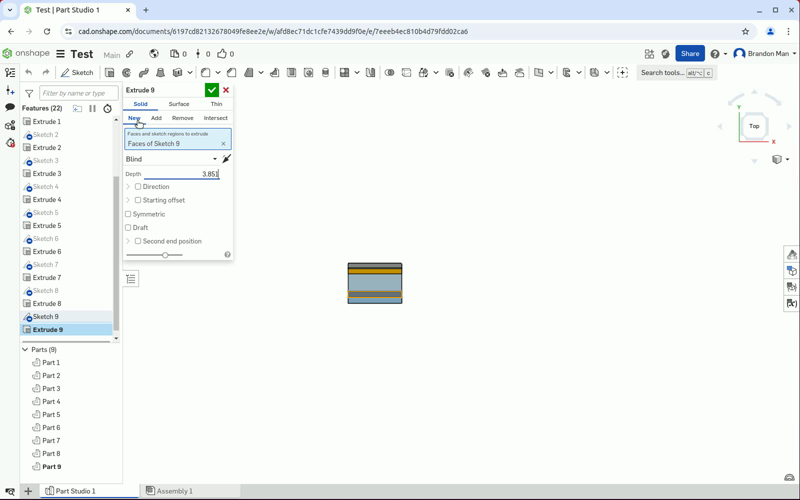
key(tab, 3)
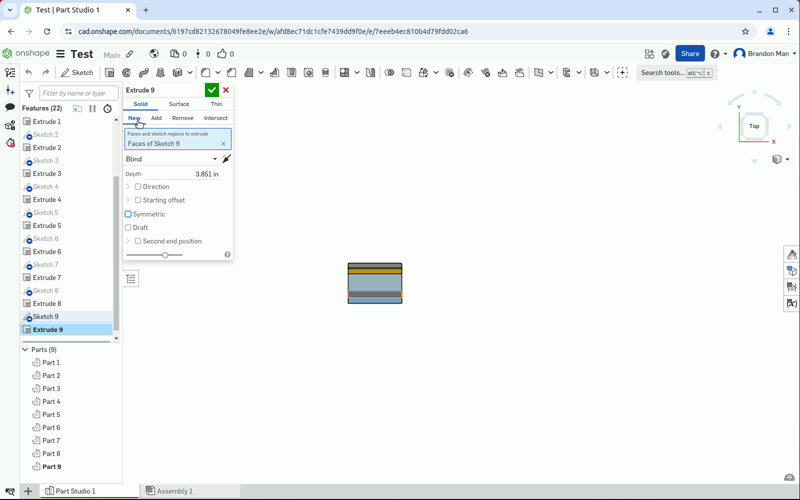
key(tab, 2)
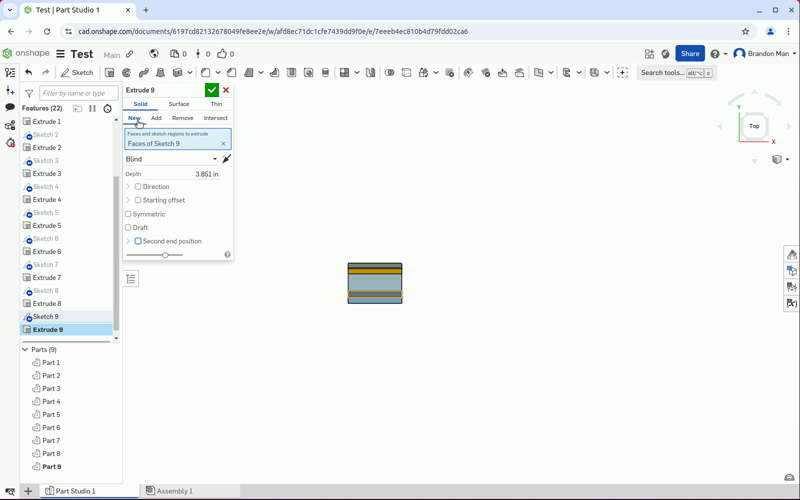
key(space)
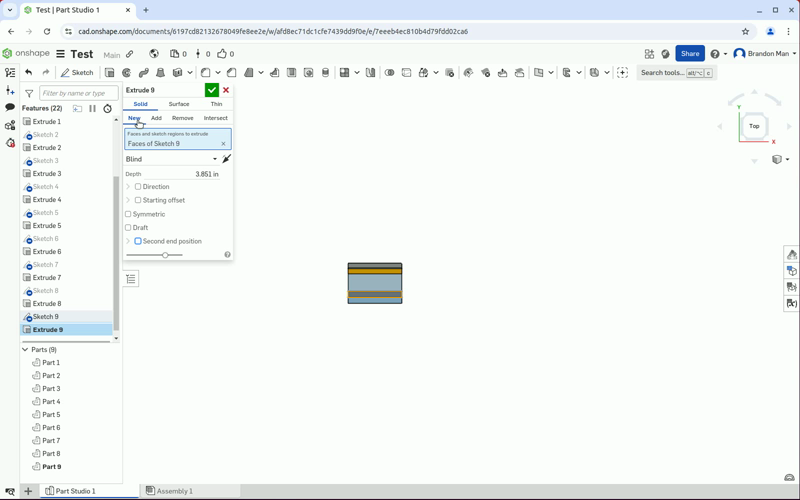
key(tab, 3)
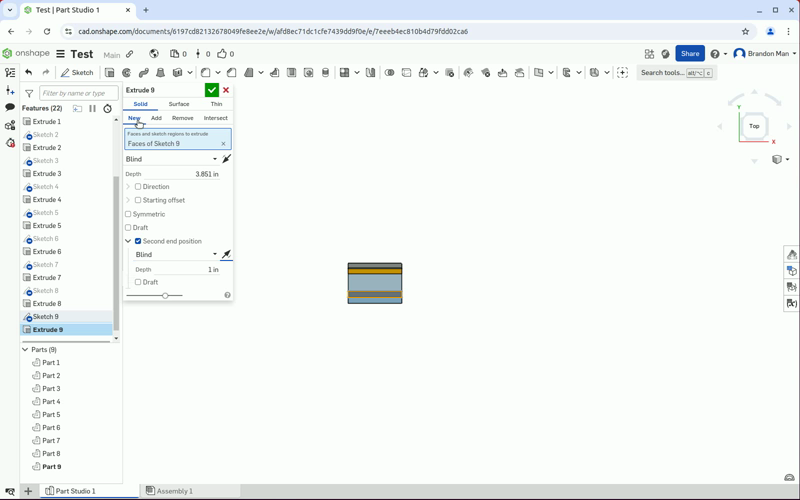
text(2.648)
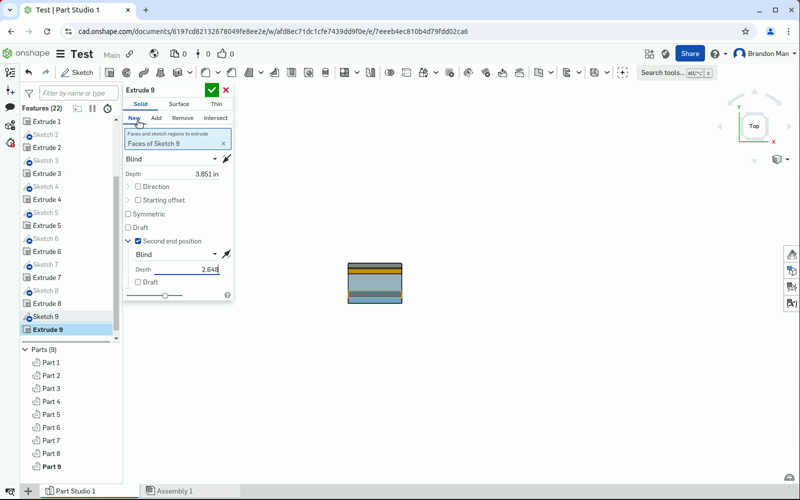
key(enter)
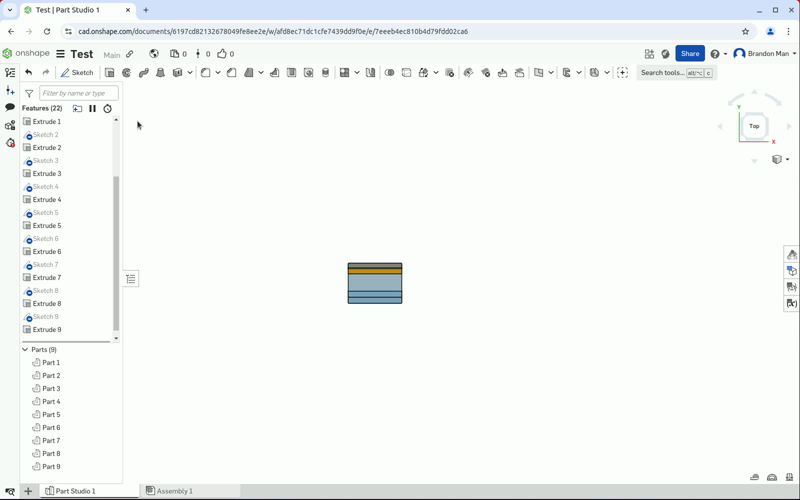
key(shift+h)
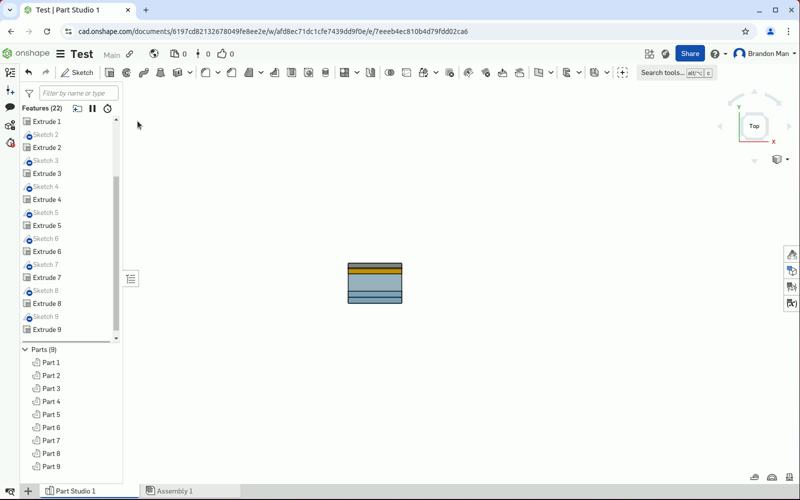
key(shift+h)
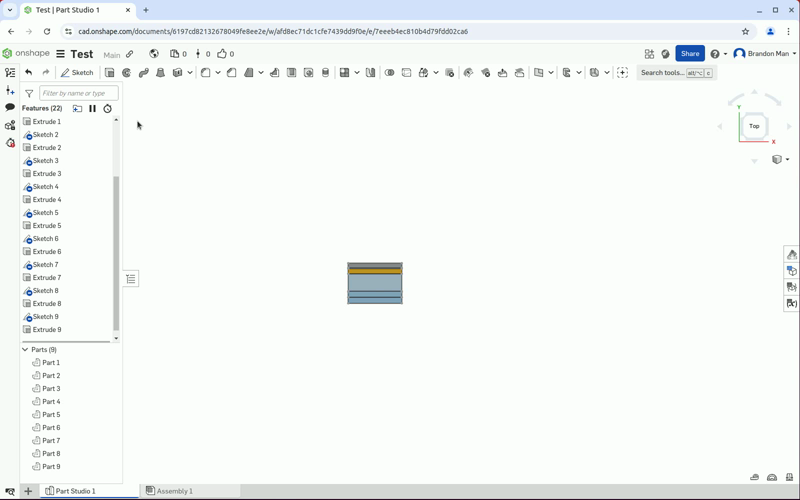
key(shift+7)
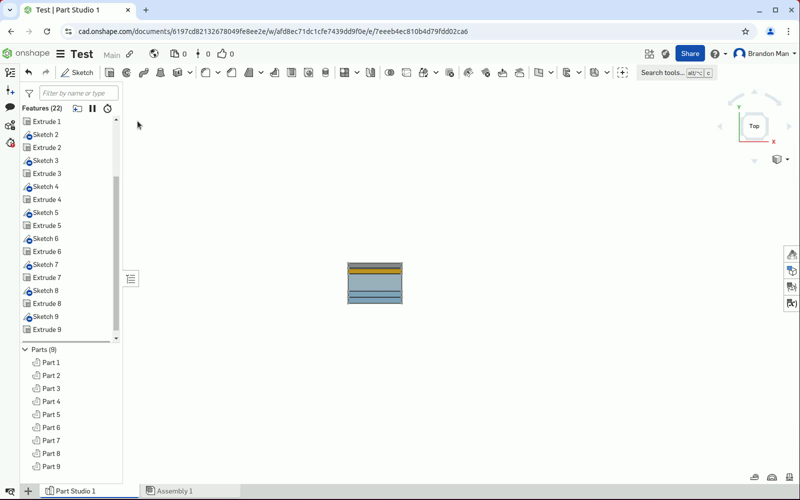
key(up, 3)
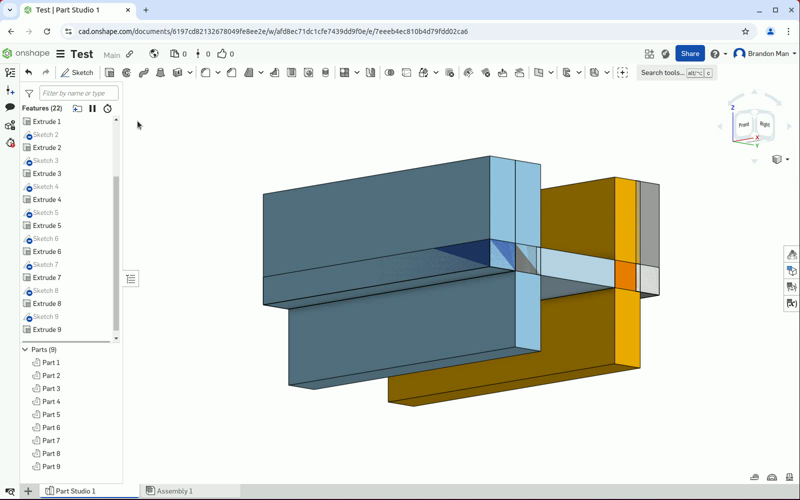
key(left, 3)
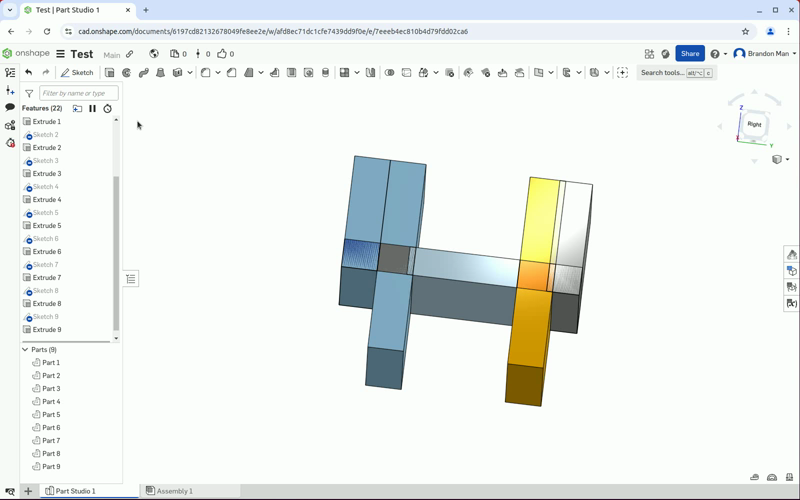
key(right, 3)
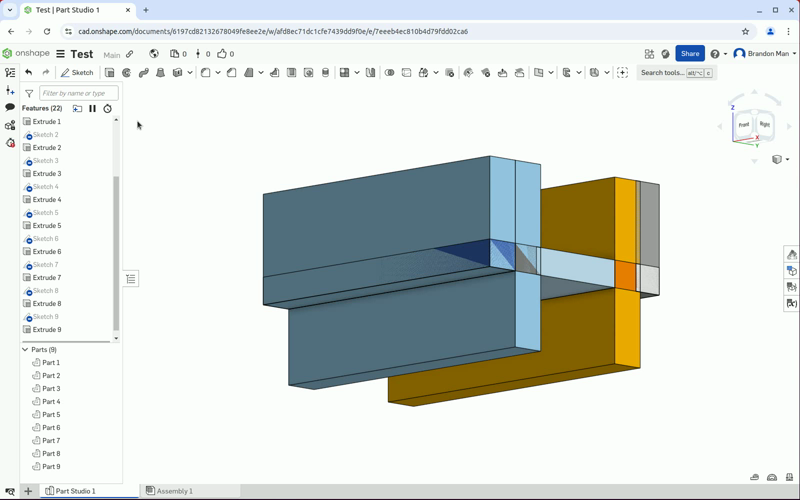
key(down, 3)
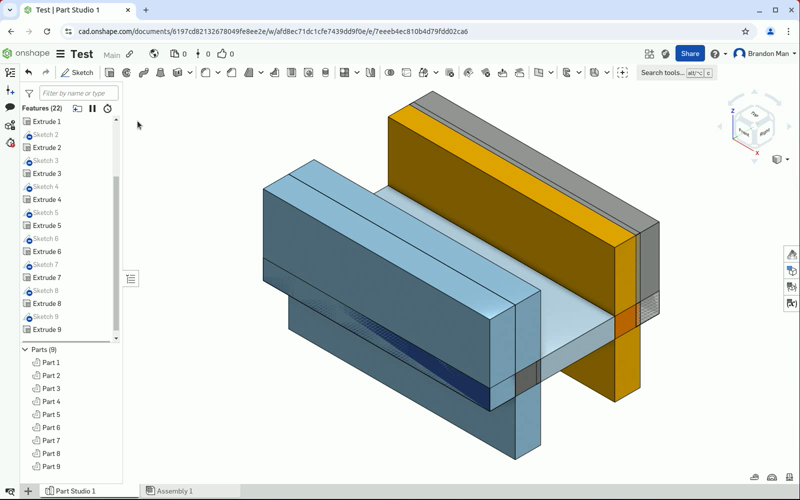
mouse_move(69, 111)
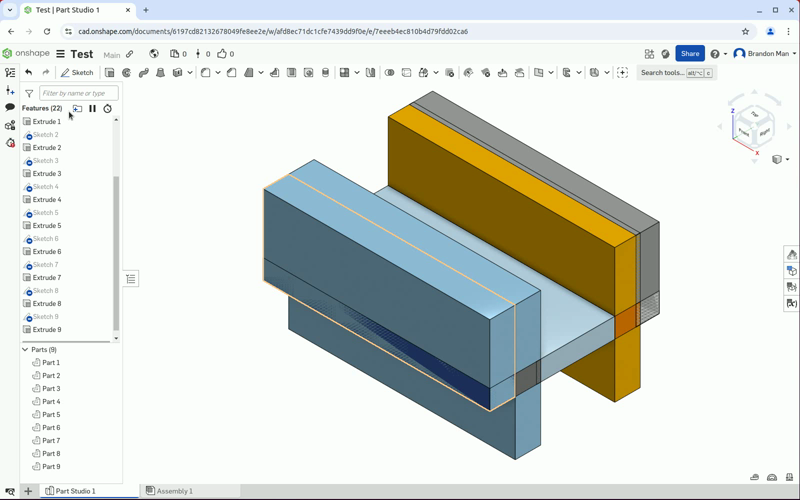
click(69, 111)